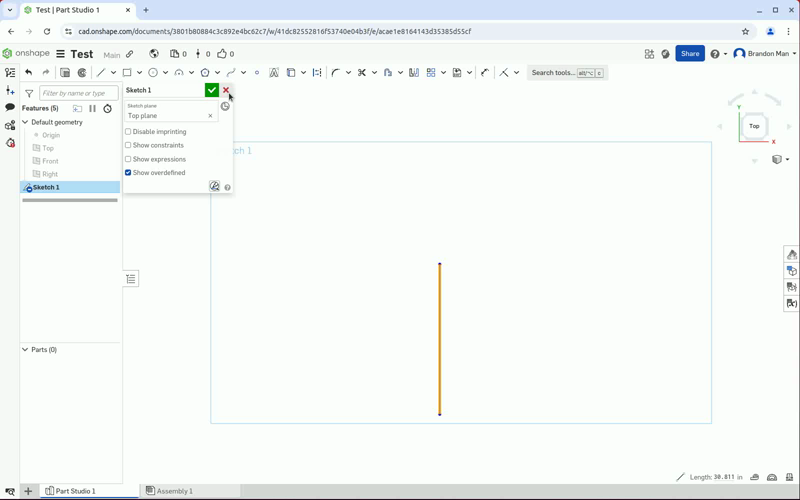
key(shift+h)
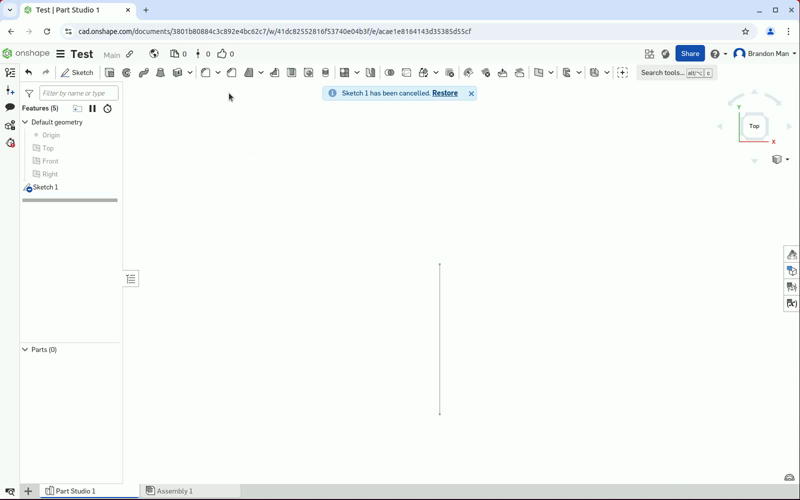
key(shift+s)
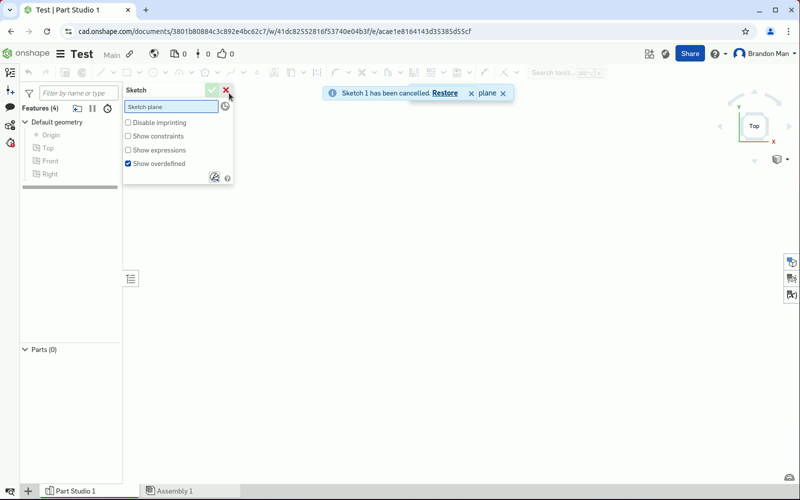
mouse_move(73, 150)
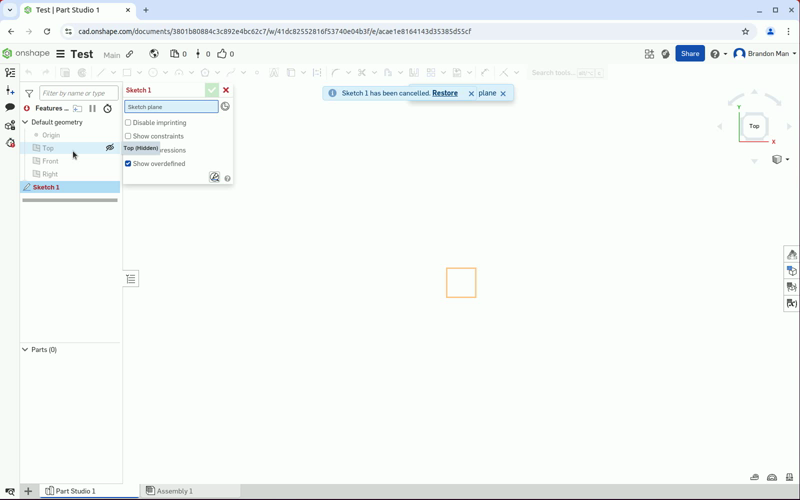
click(73, 150)
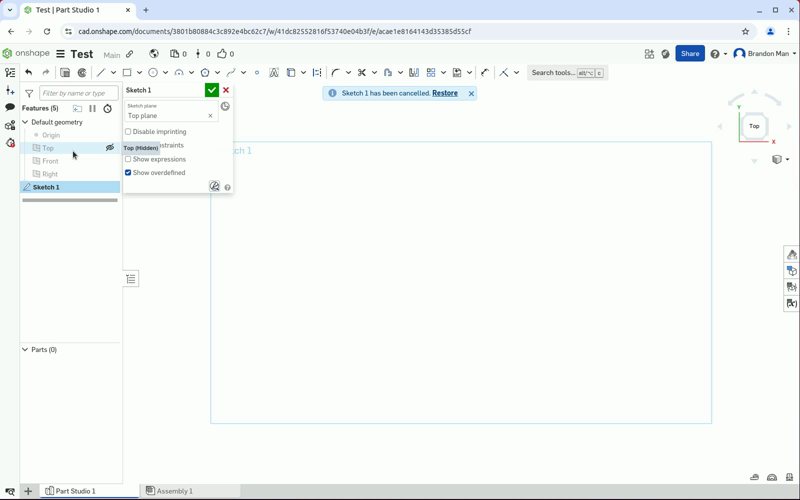
mouse_move(73, 352)
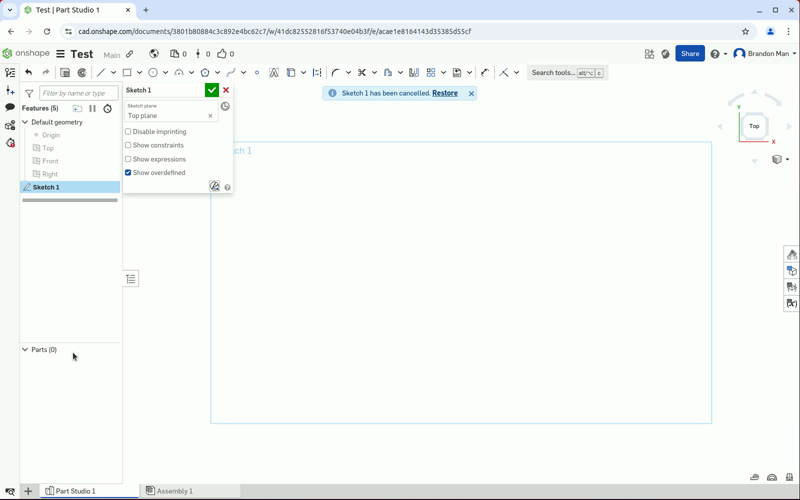
key(y)
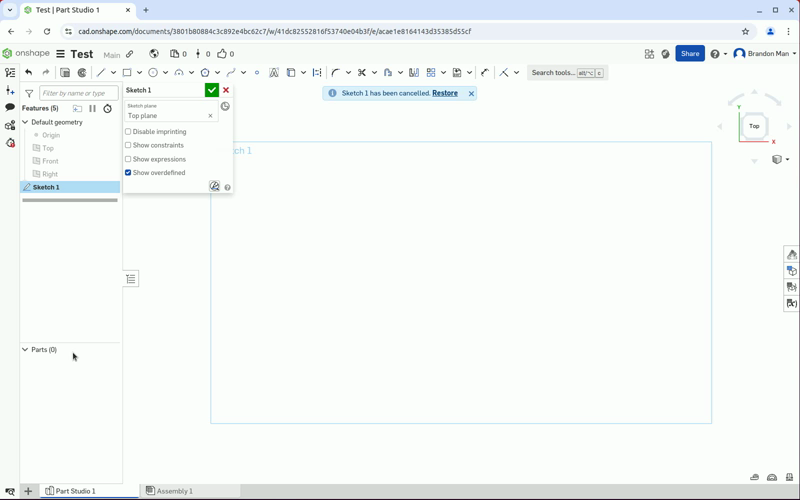
key(l)
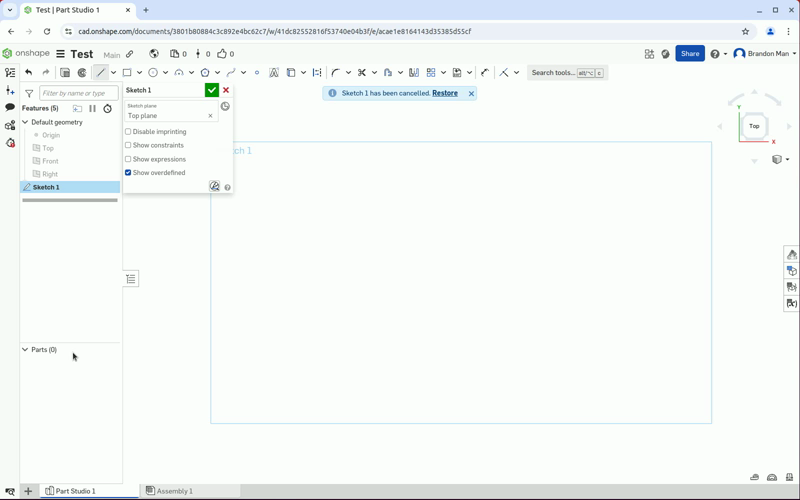
key_down(shift)
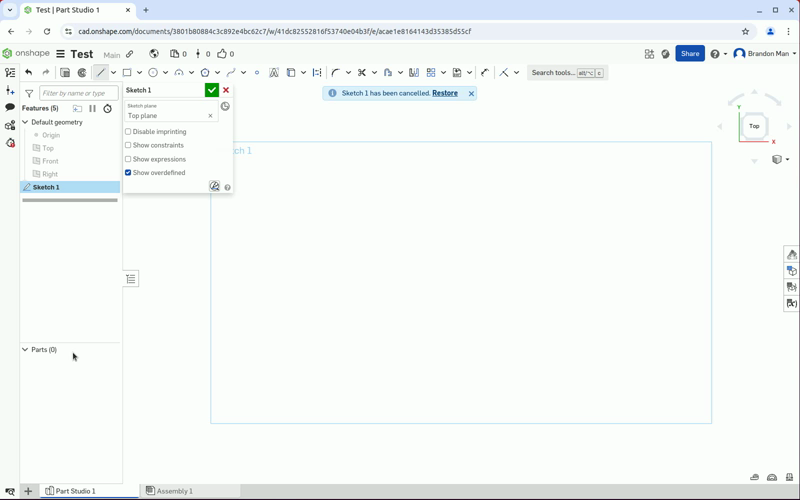
mouse_move(348, 357)
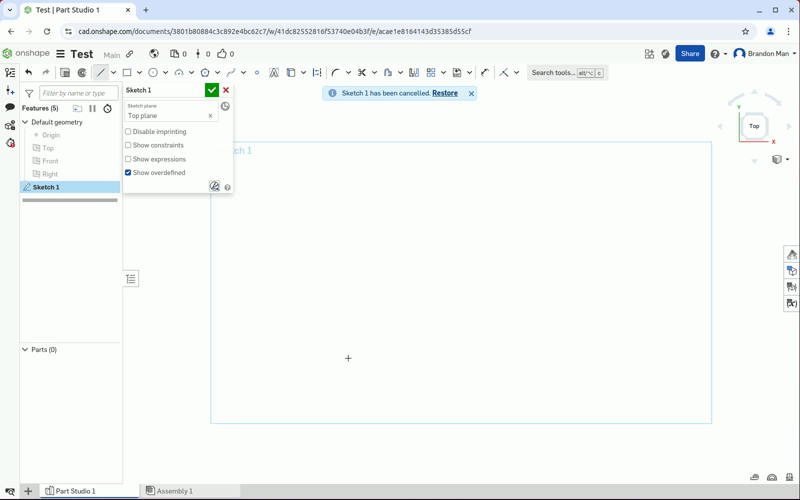
click(348, 357)
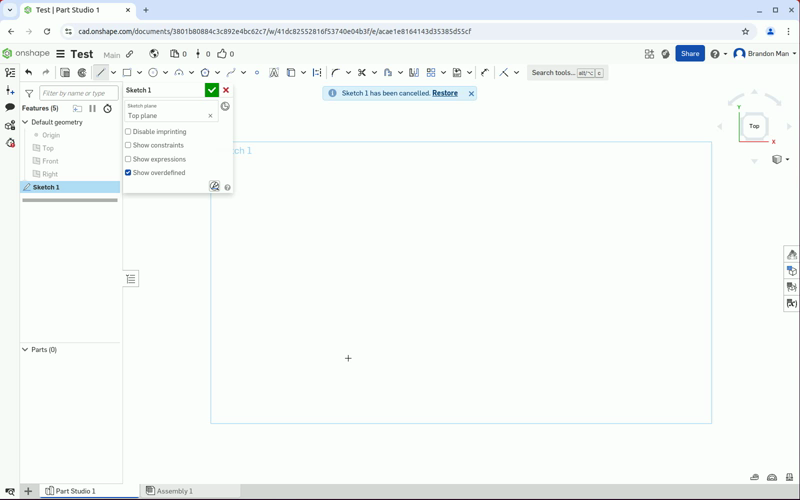
key_up(shift)
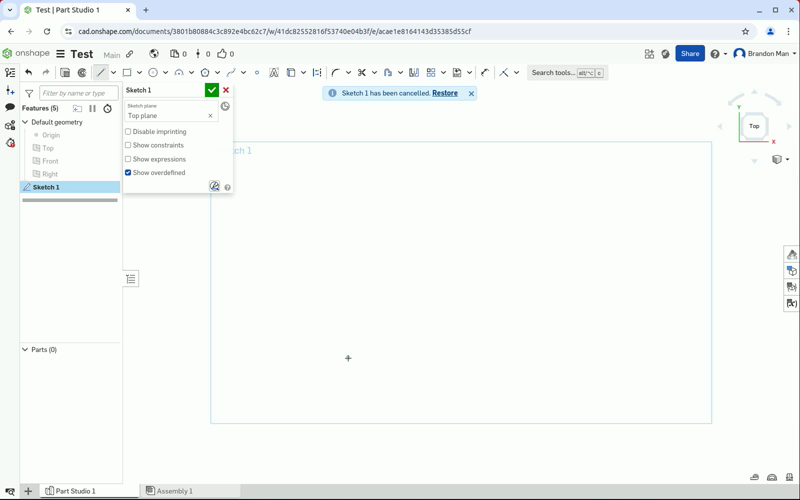
key_down(shift)
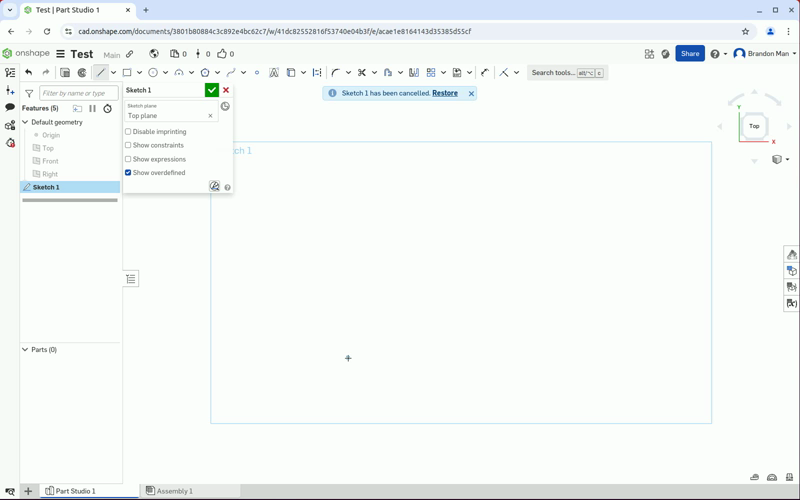
mouse_move(572, 357)
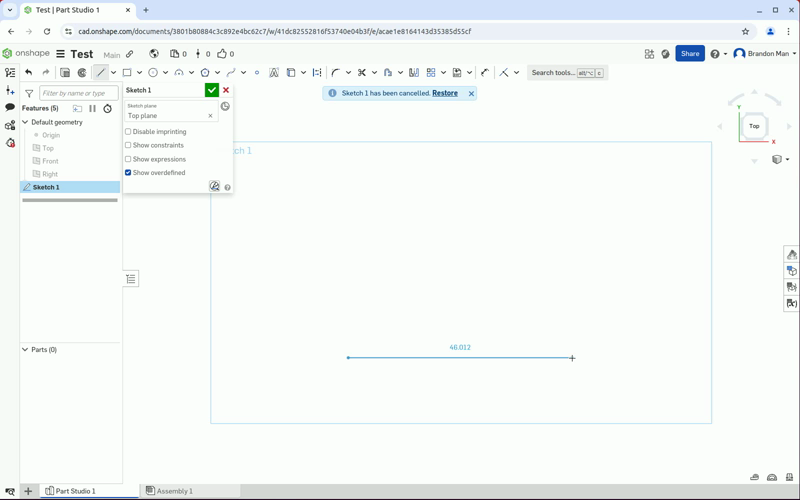
click(572, 357)
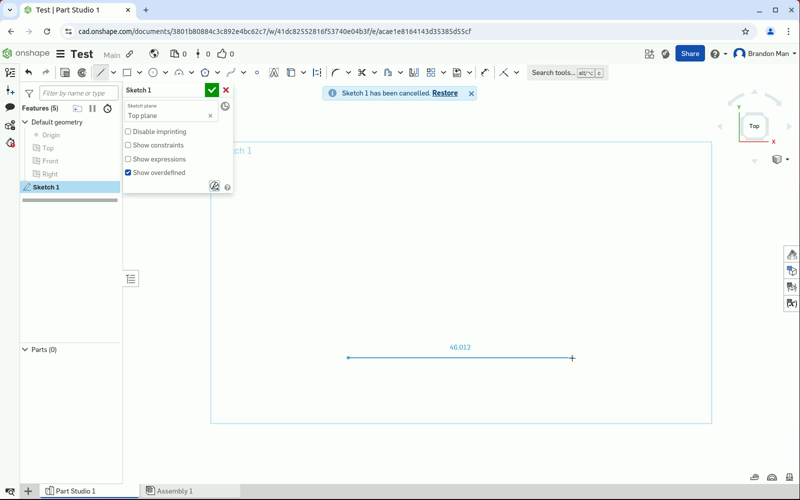
key_up(shift)
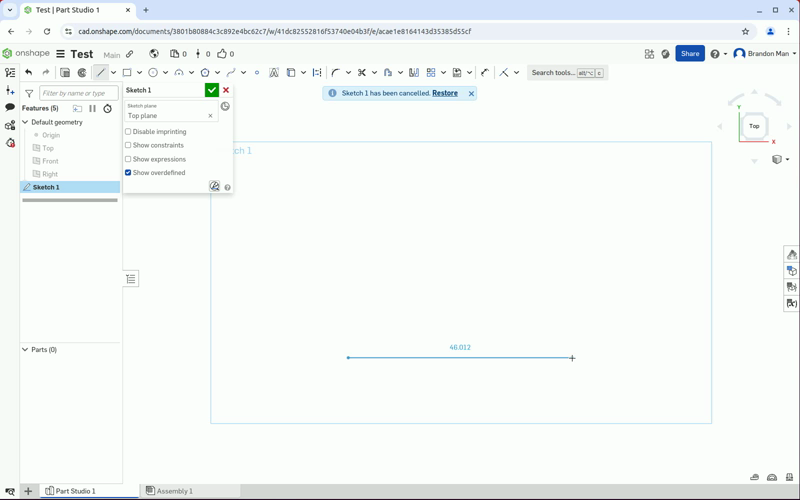
key_down(shift)
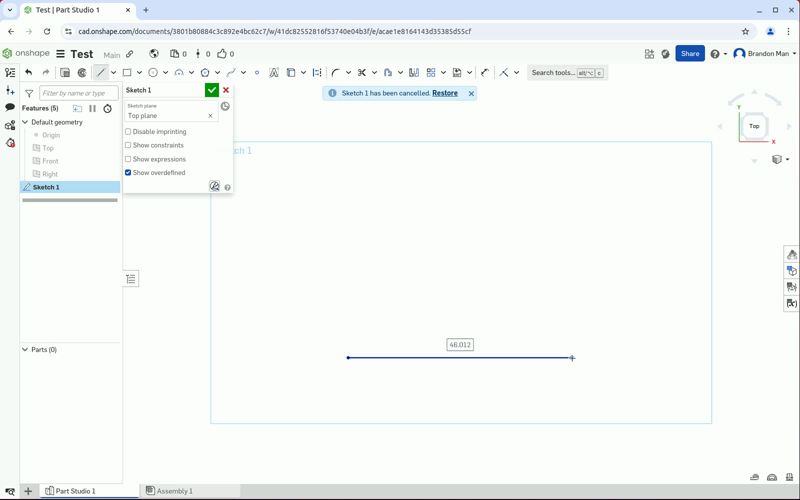
mouse_move(572, 209)
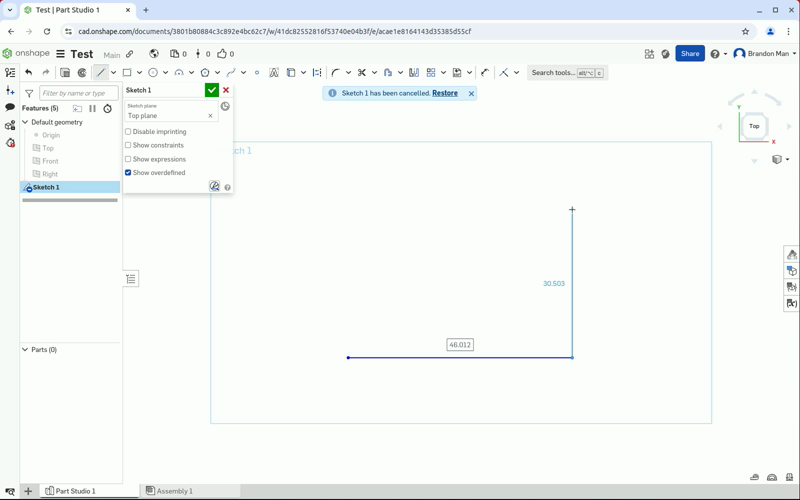
click(572, 209)
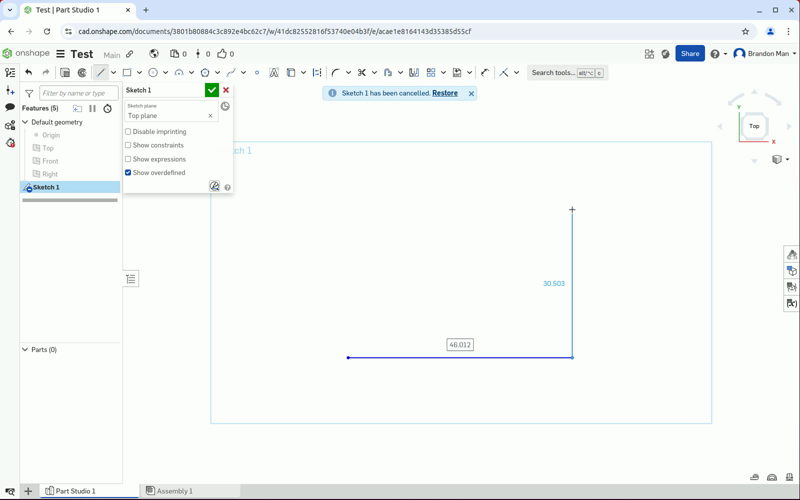
key_up(shift)
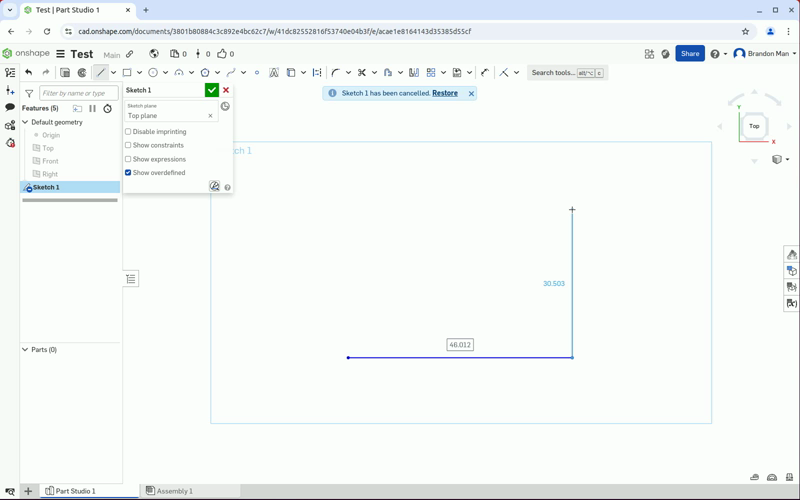
key_down(shift)
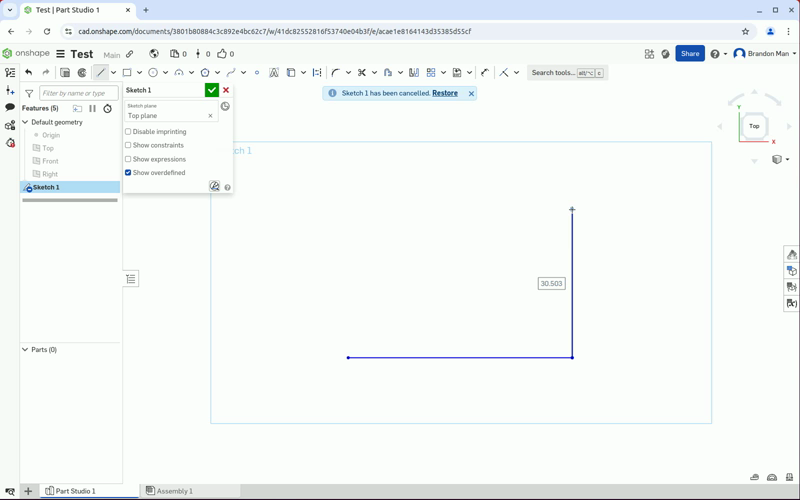
mouse_move(348, 209)
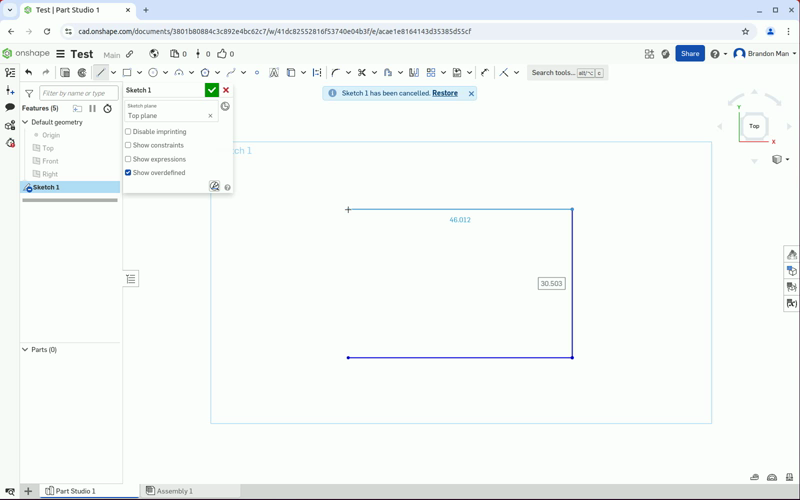
click(348, 209)
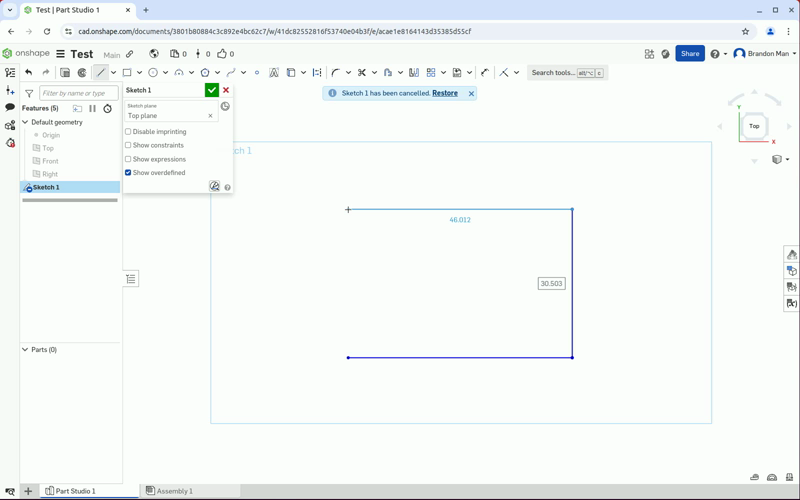
key_up(shift)
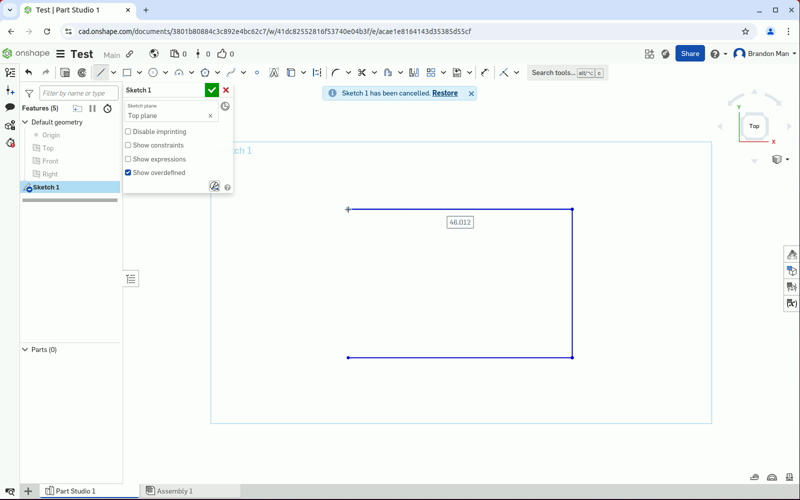
key_down(shift)
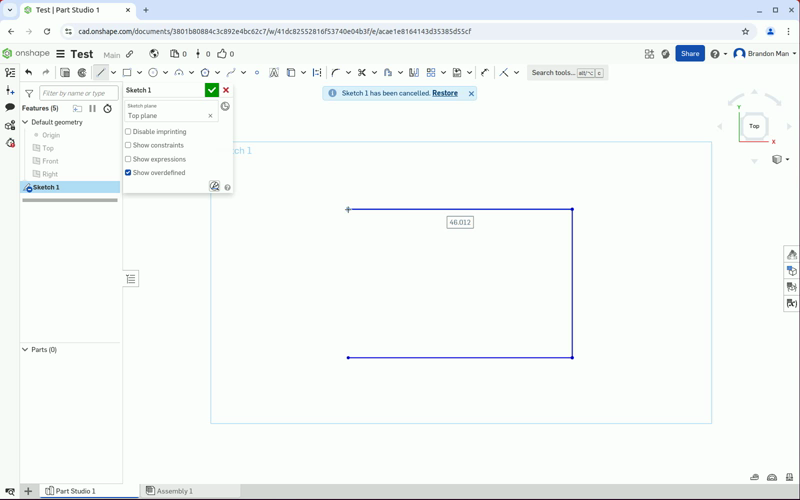
mouse_move(348, 357)
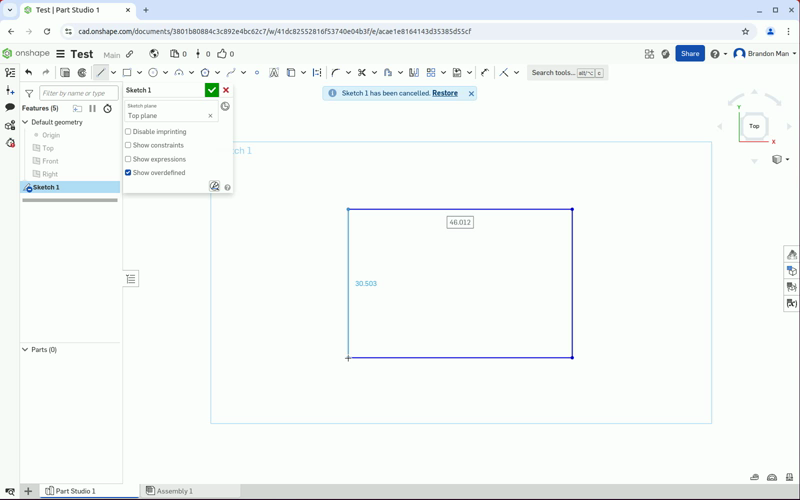
key_up(shift)
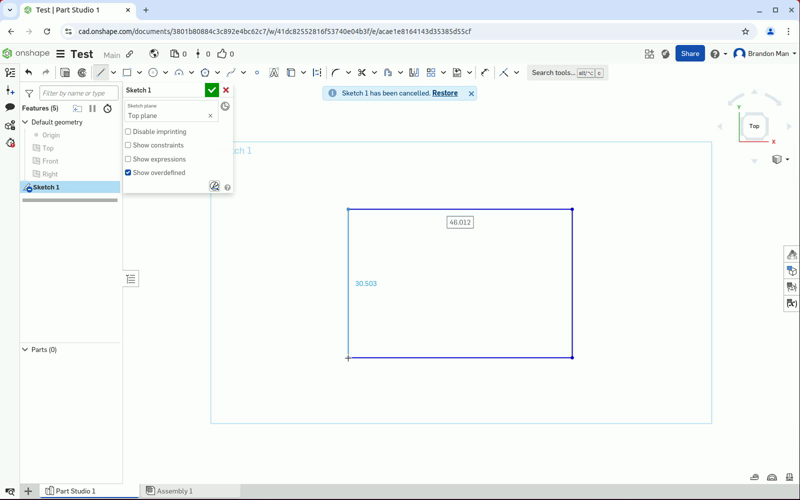
click(348, 357)
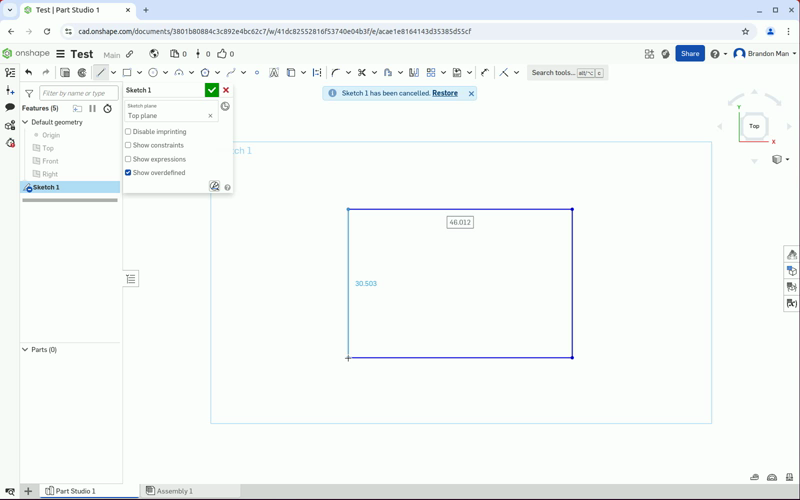
key(esc)
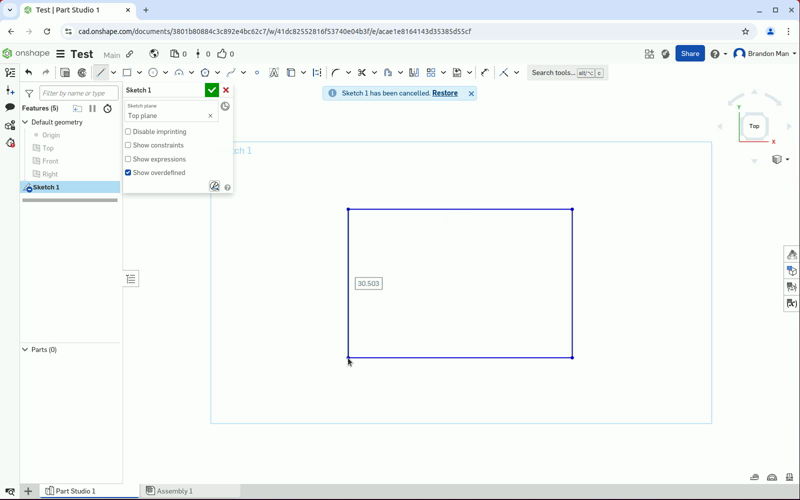
mouse_move(392, 293)
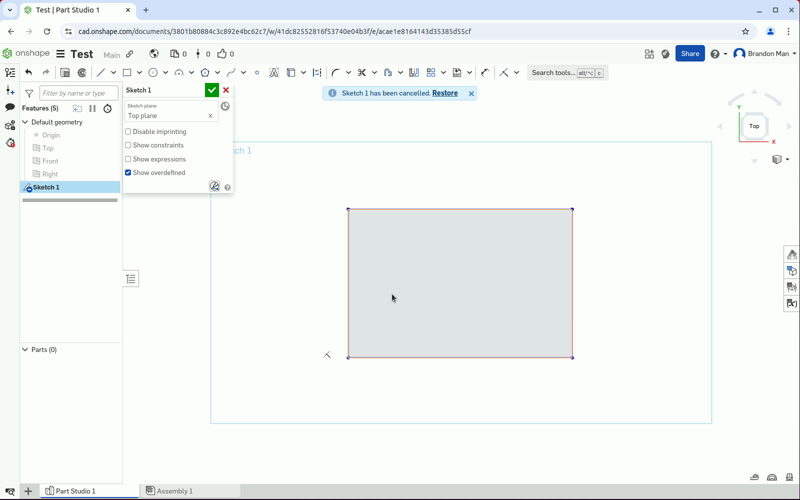
click(392, 293)
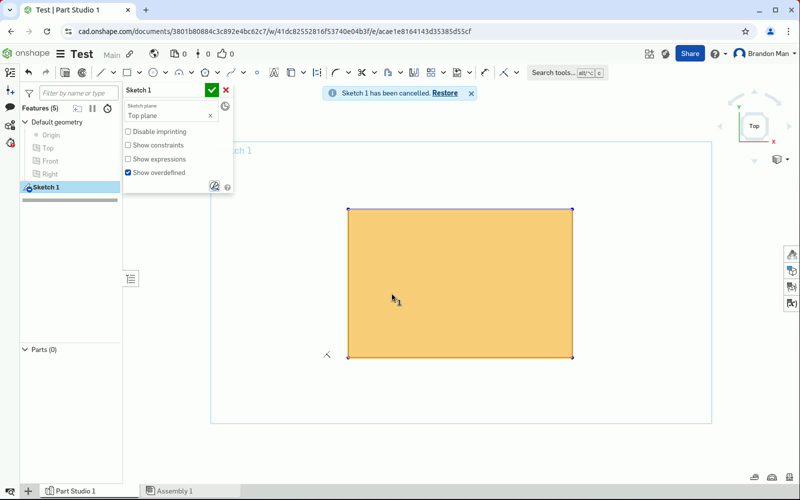
mouse_move(73, 352)
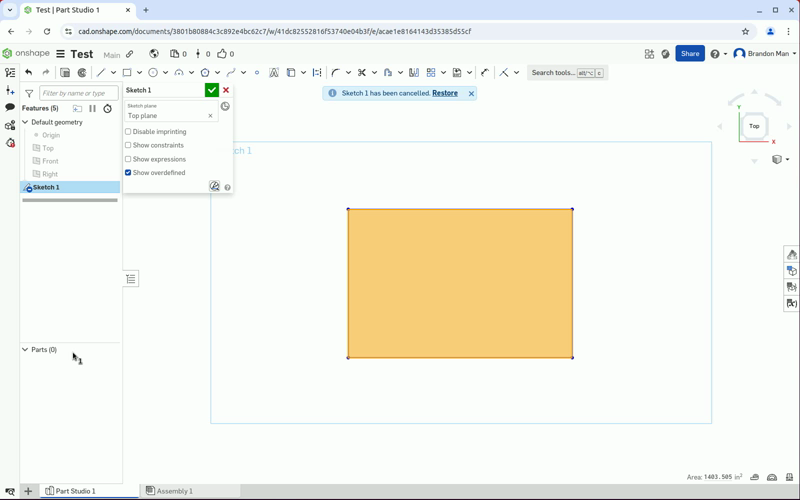
key(shift+y)
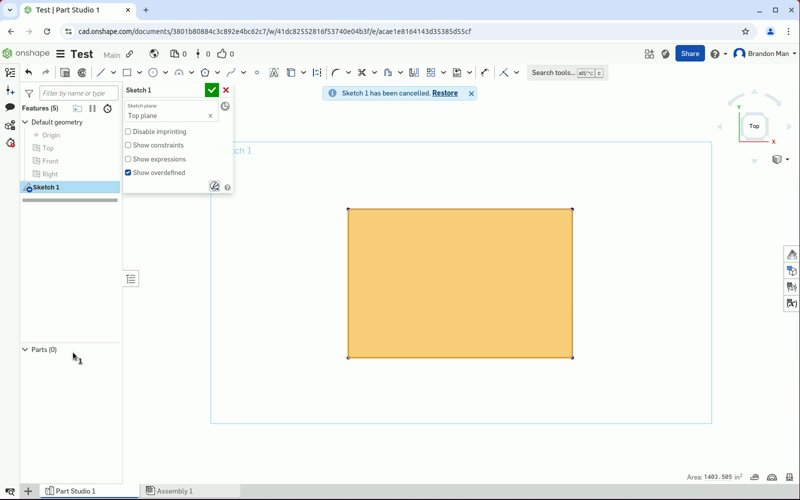
key(shift+e)
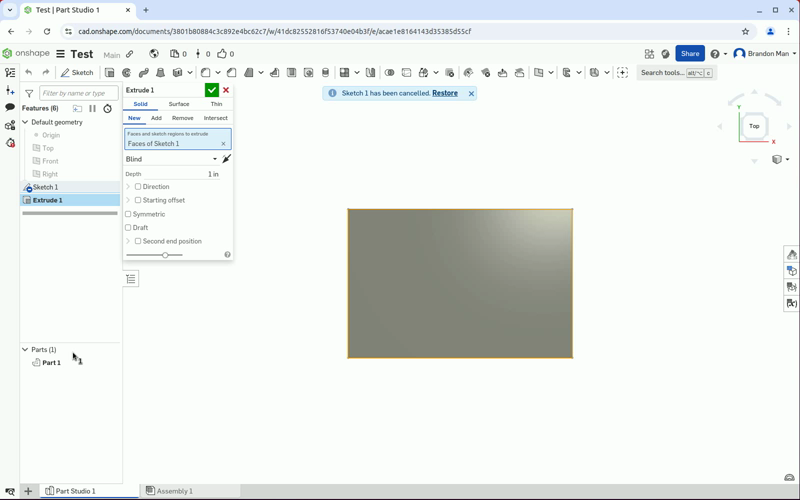
mouse_move(143, 106)
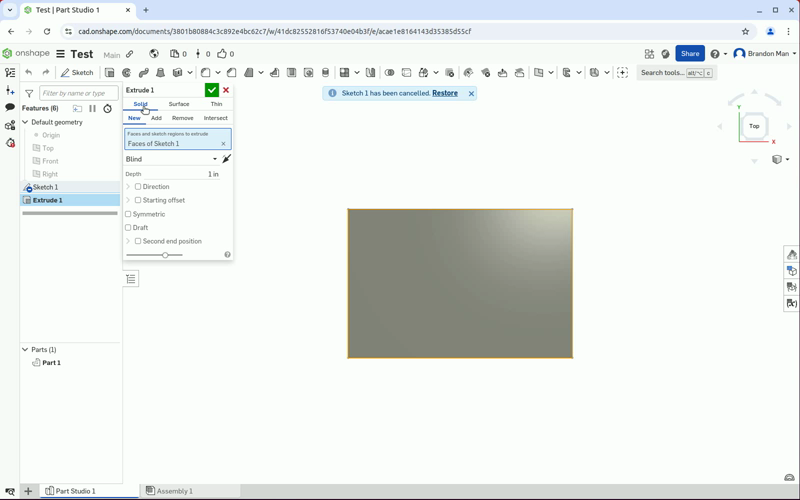
click(143, 106)
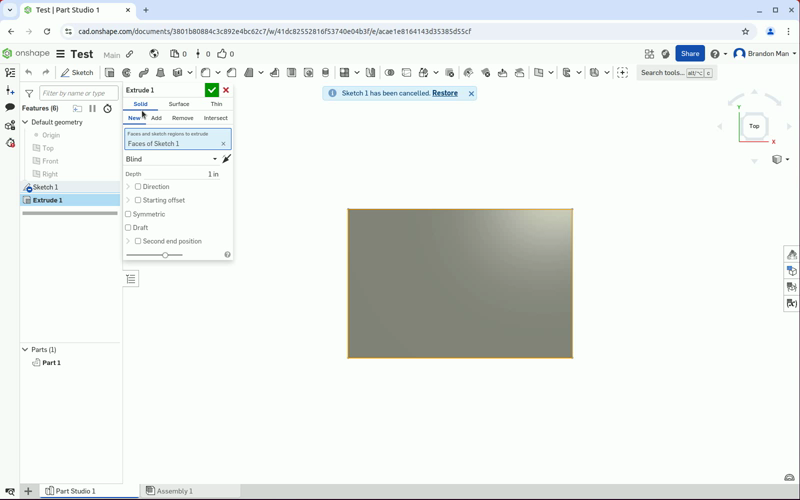
mouse_move(137, 120)
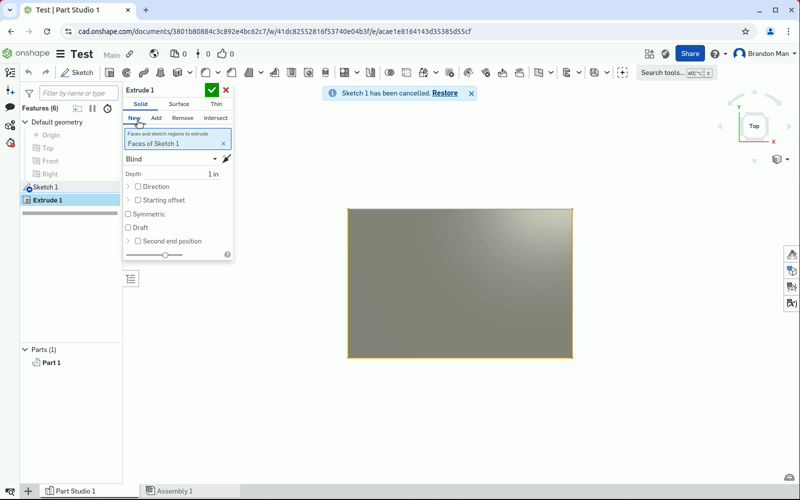
click(137, 120)
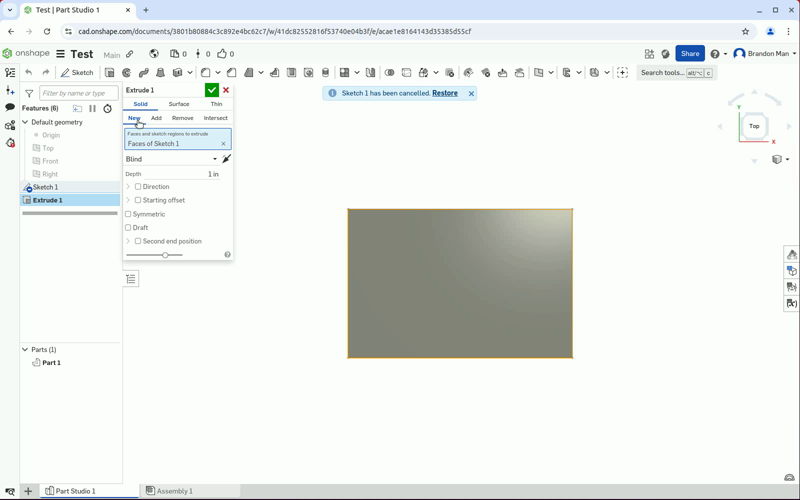
key(tab, 4)
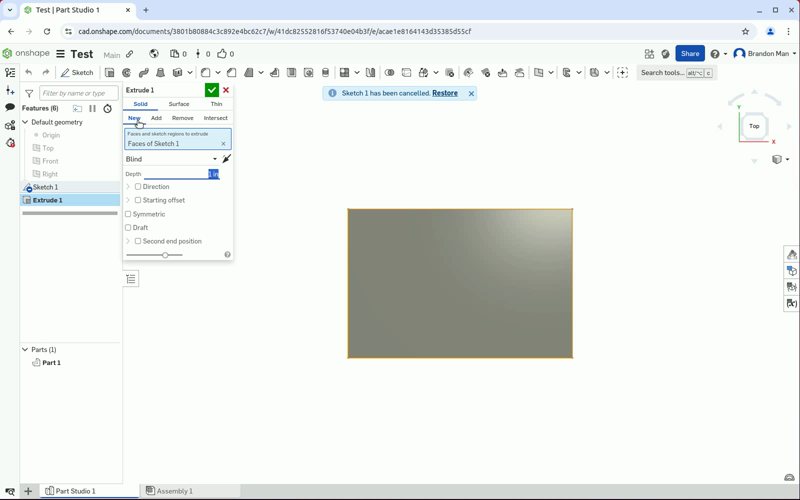
text(0.963)
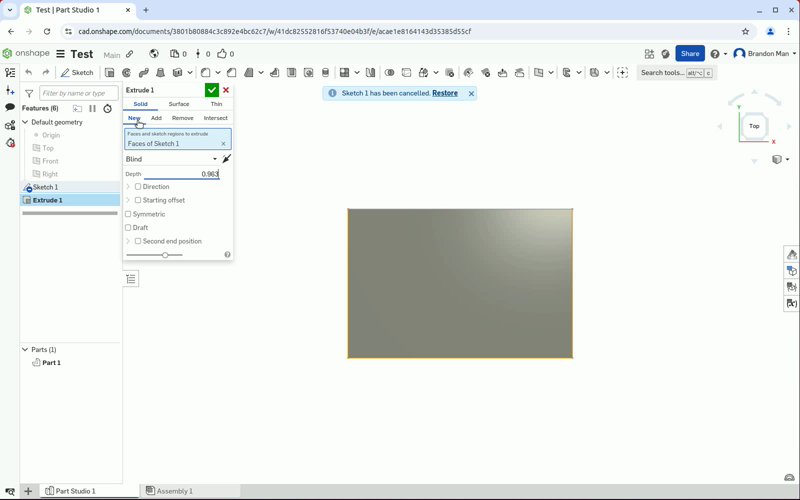
key(enter)
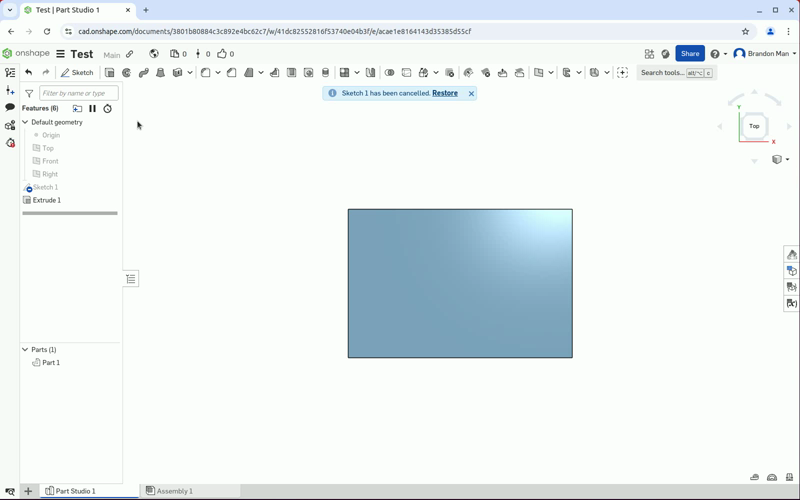
key(shift+h)
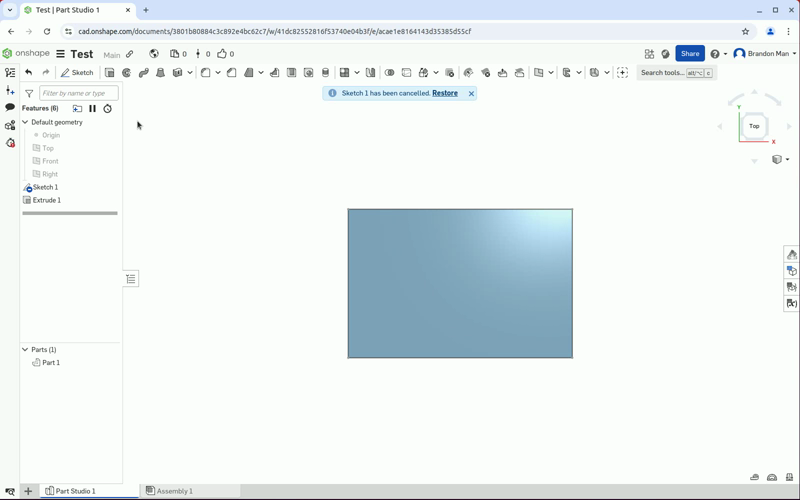
key(shift+h)
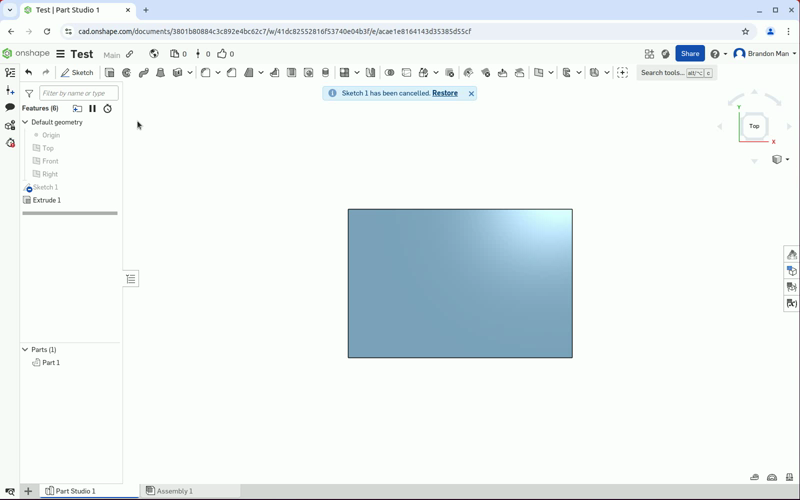
mouse_move(73, 189)
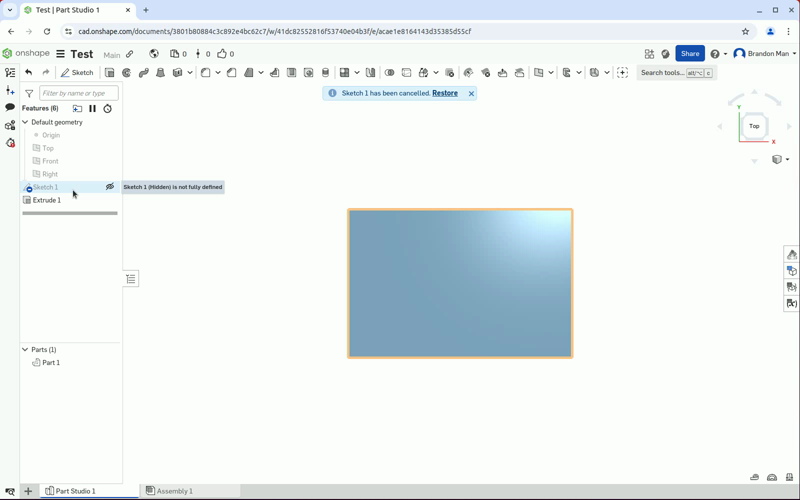
click(73, 189)
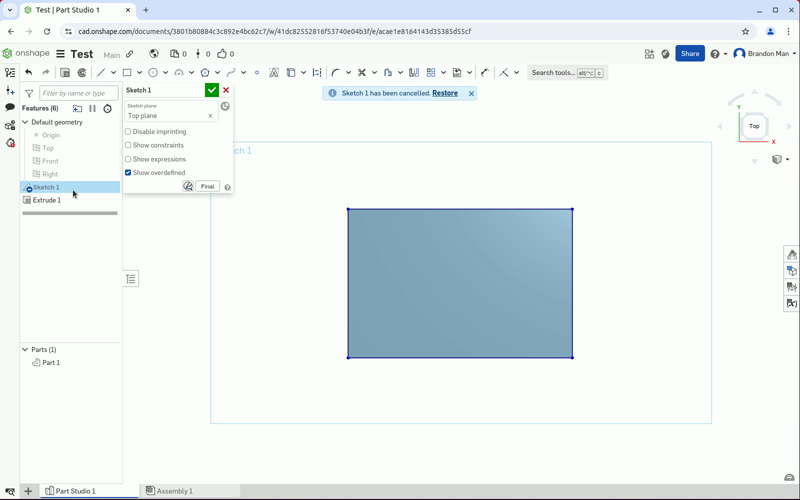
mouse_move(229, 92)
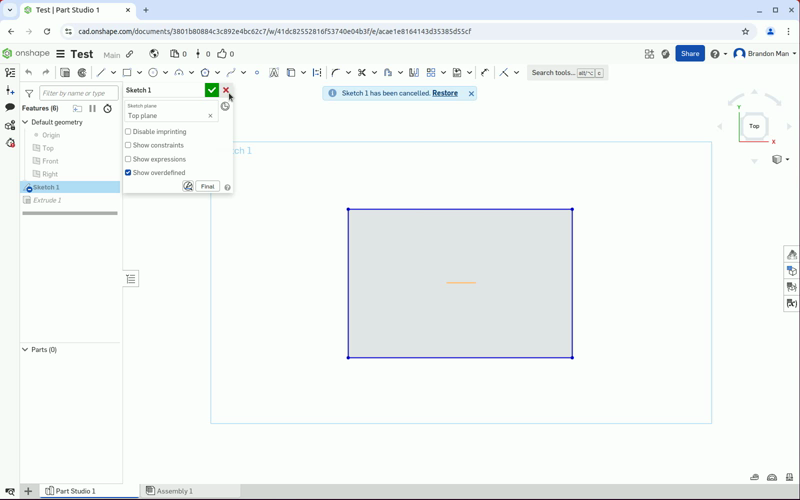
click(229, 92)
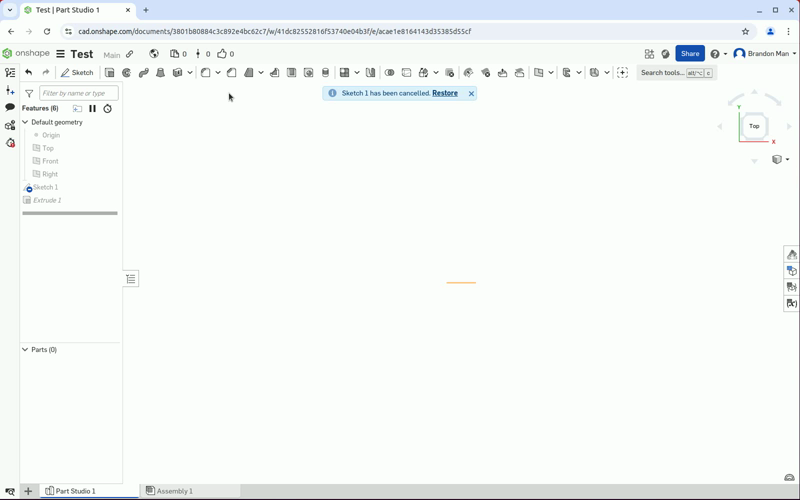
mouse_move(541, 75)
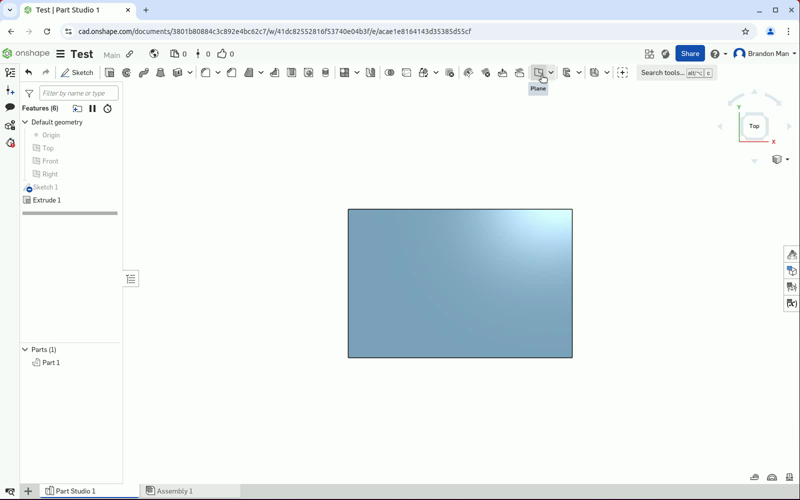
click(541, 75)
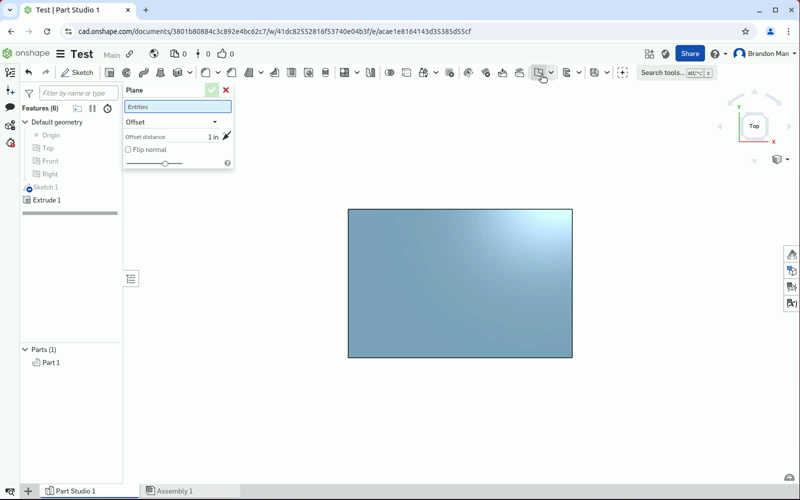
mouse_move(73, 150)
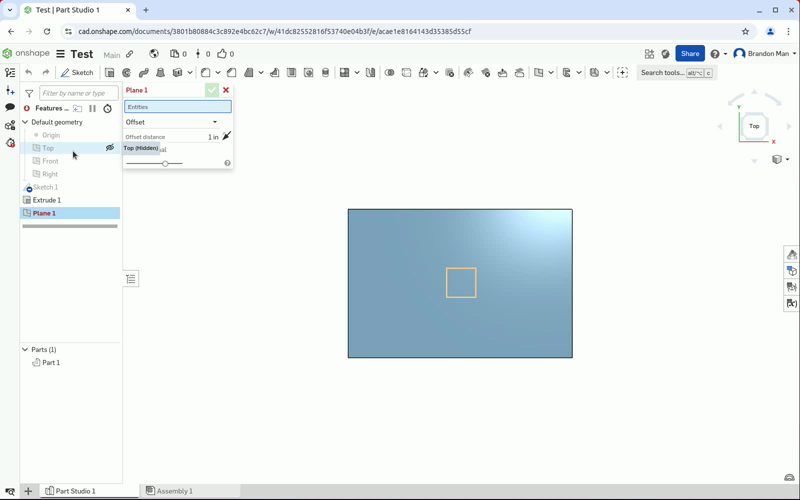
click(73, 150)
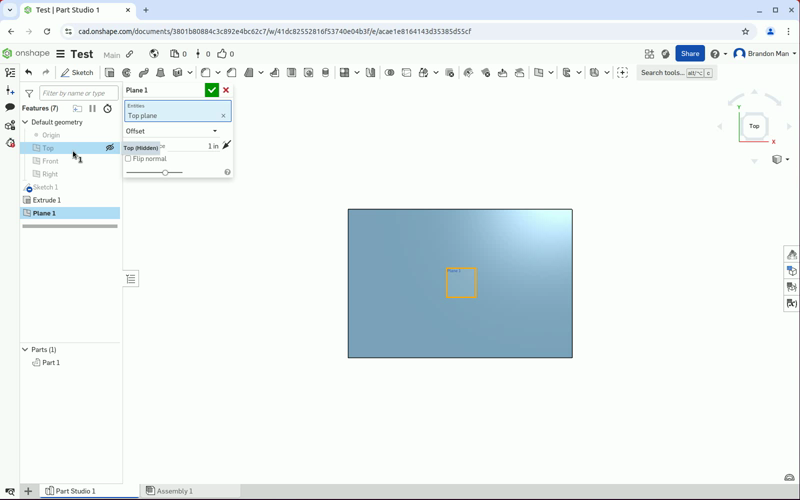
key(tab, 2)
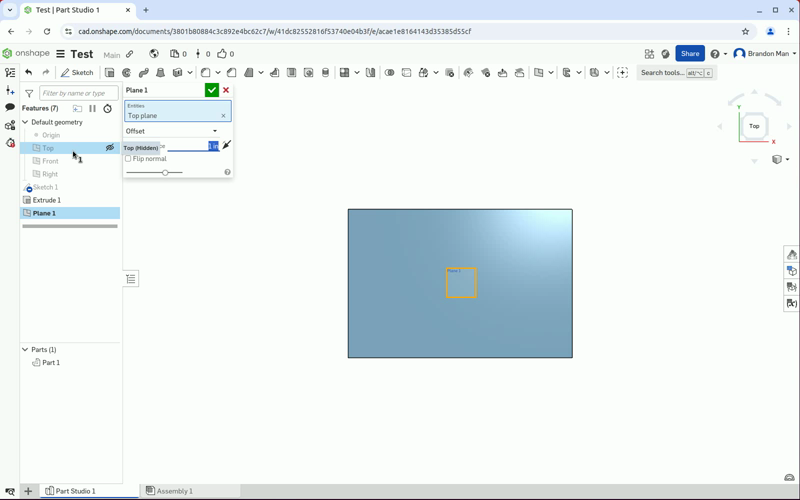
text(0.955)
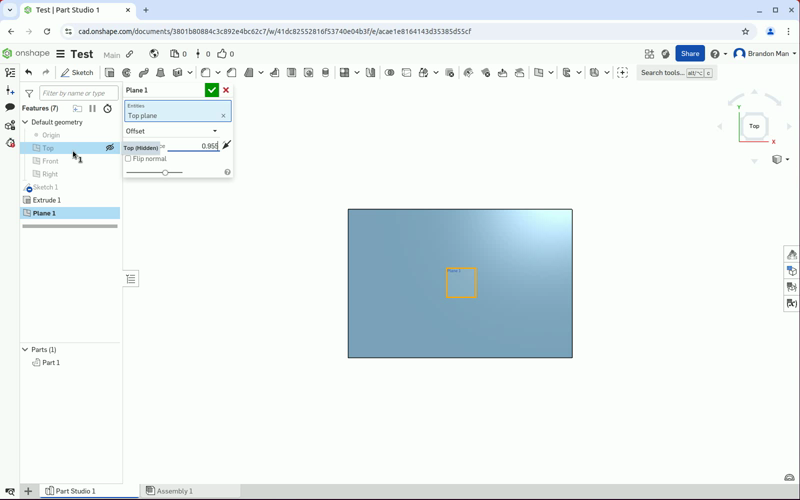
key(enter, 2)
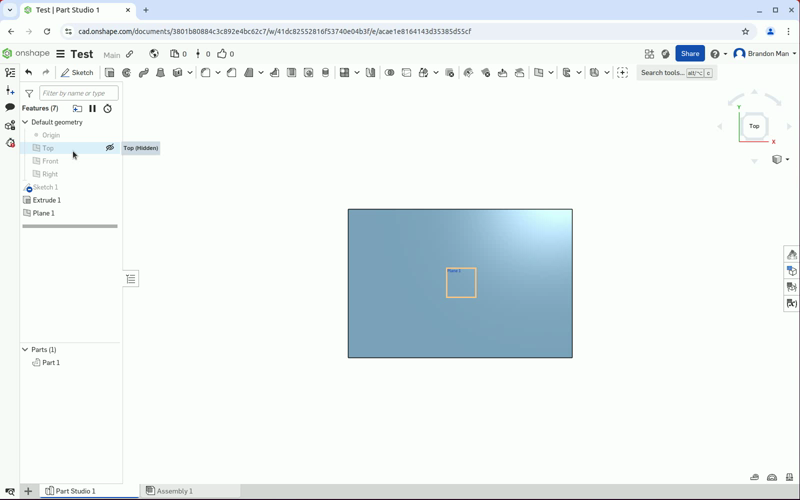
key(shift+s)
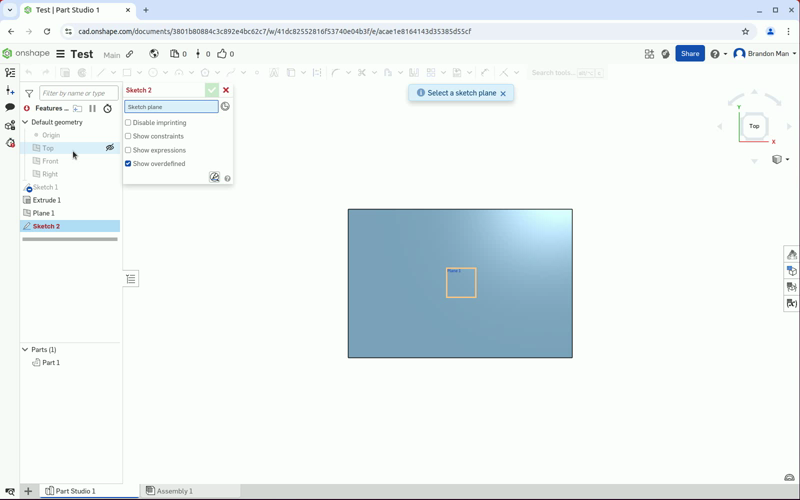
mouse_move(73, 215)
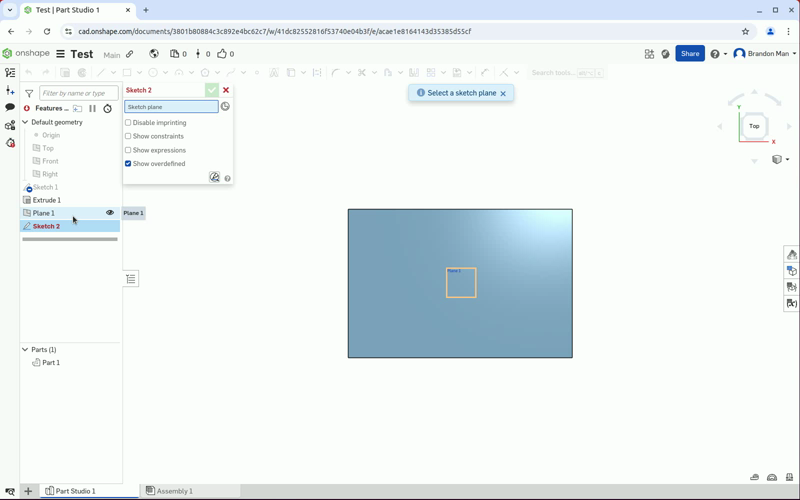
click(73, 215)
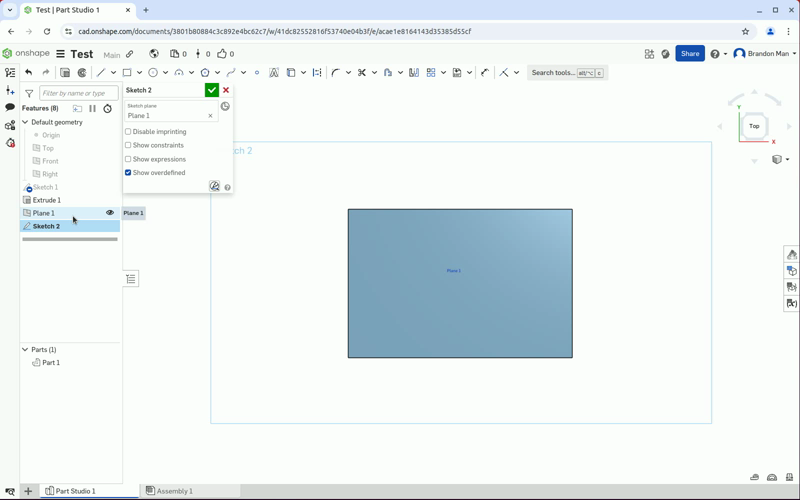
mouse_move(73, 352)
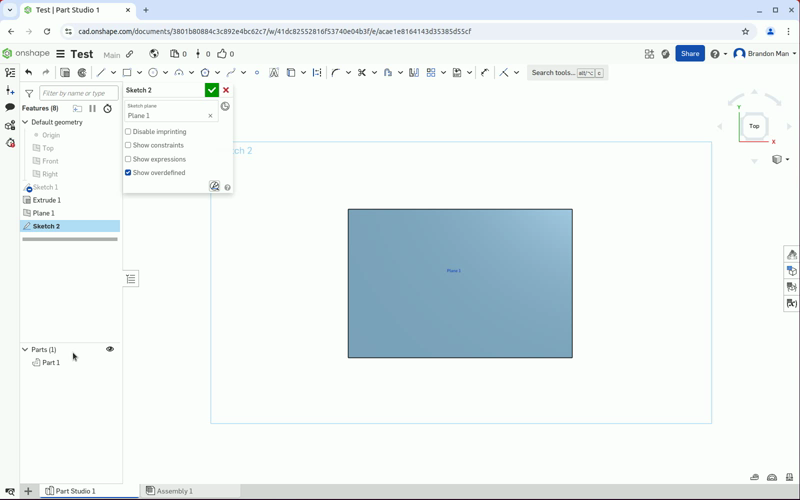
key(y)
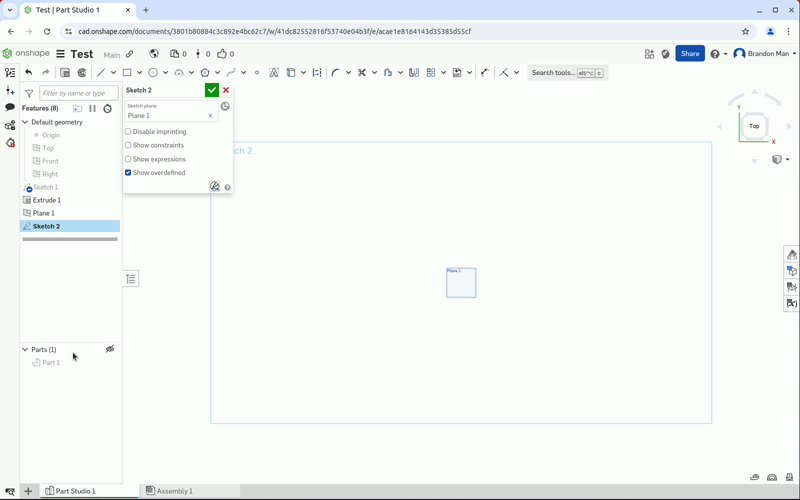
key(l)
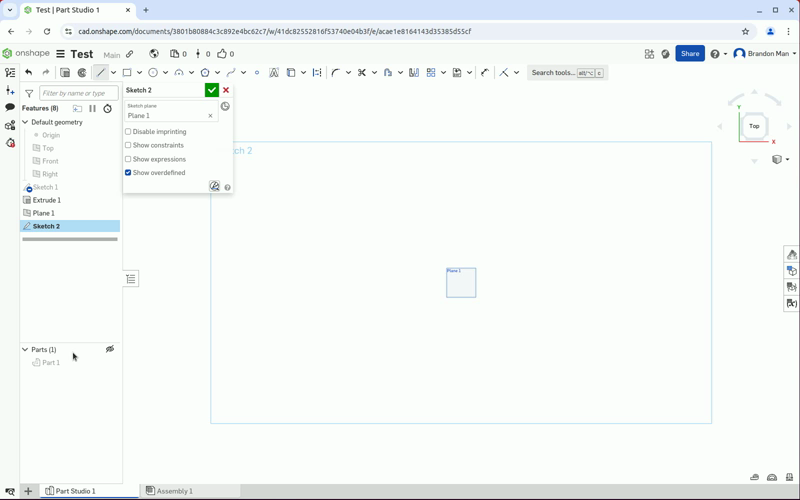
key_down(shift)
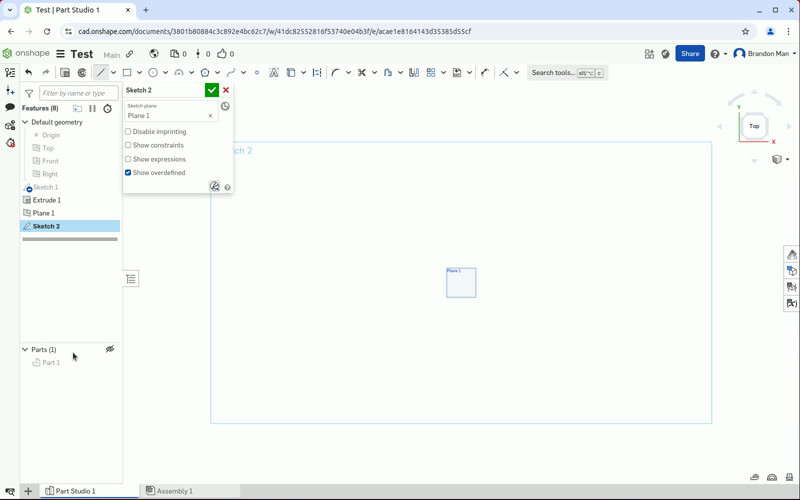
mouse_move(457, 226)
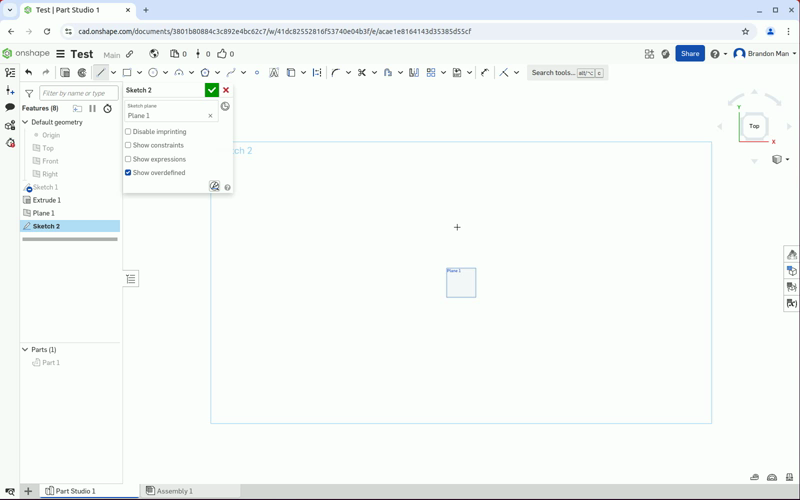
click(457, 226)
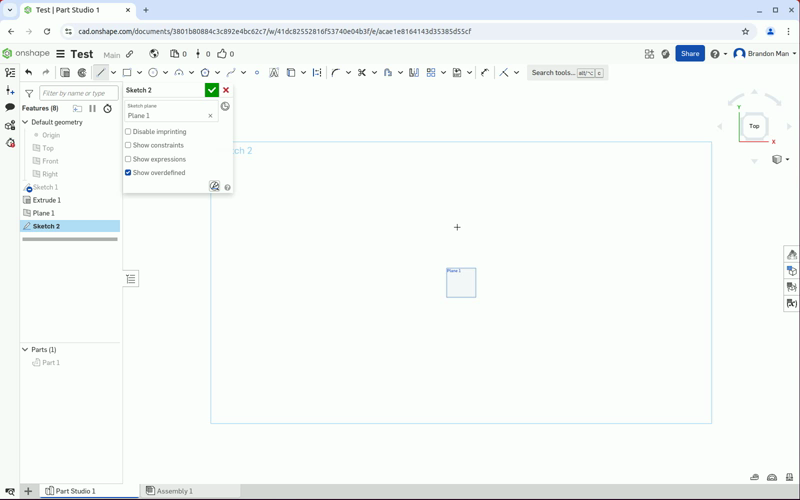
key_up(shift)
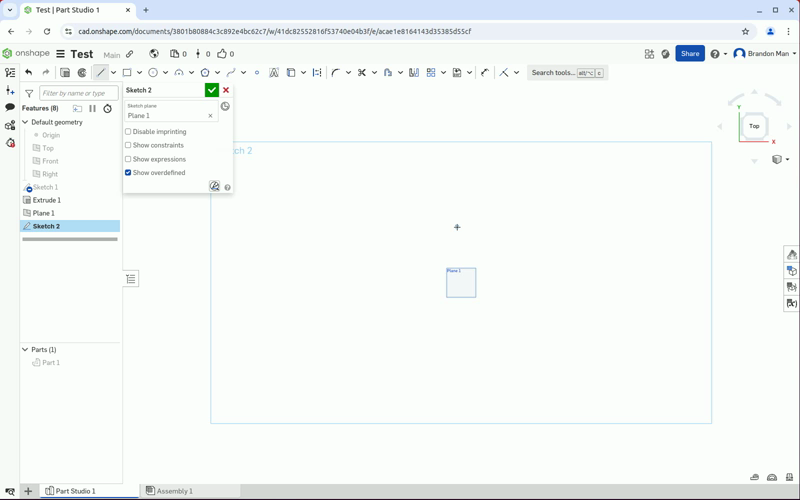
key_down(shift)
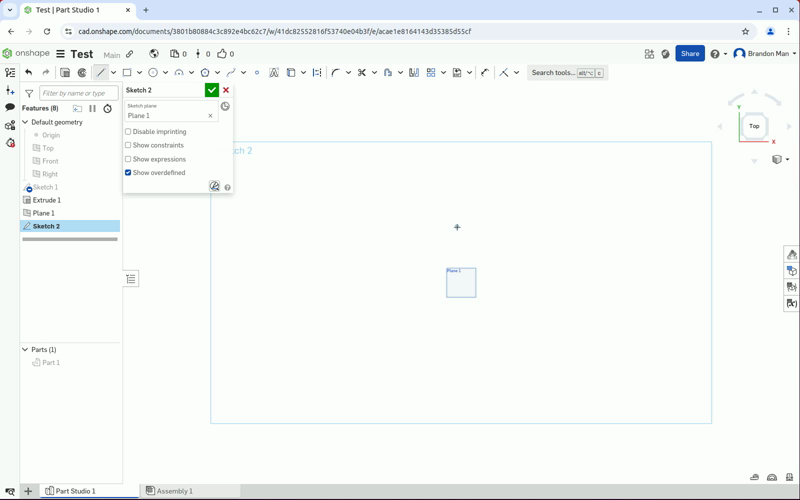
mouse_move(487, 226)
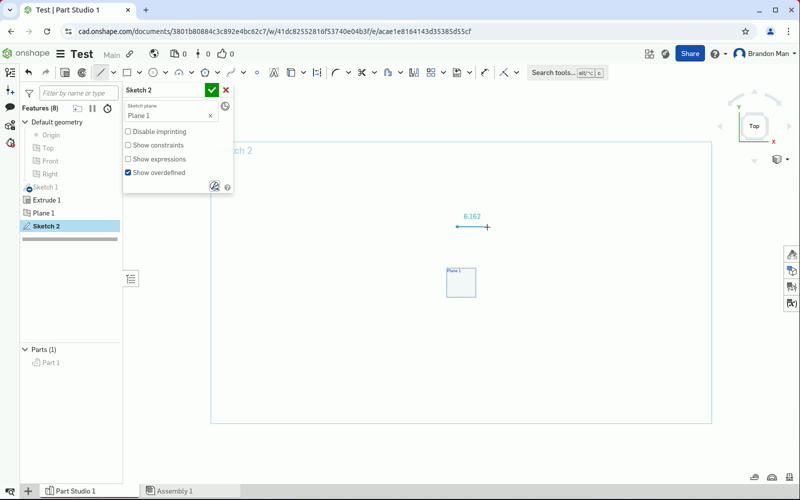
mouse_move(460, 226)
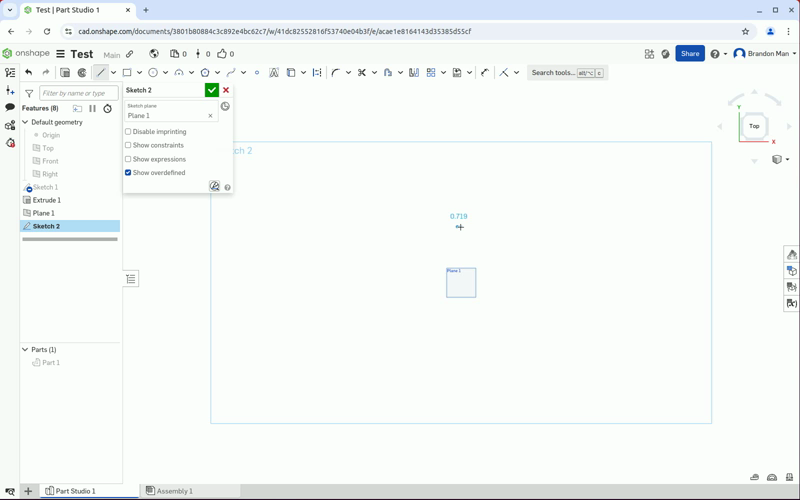
scroll(6)
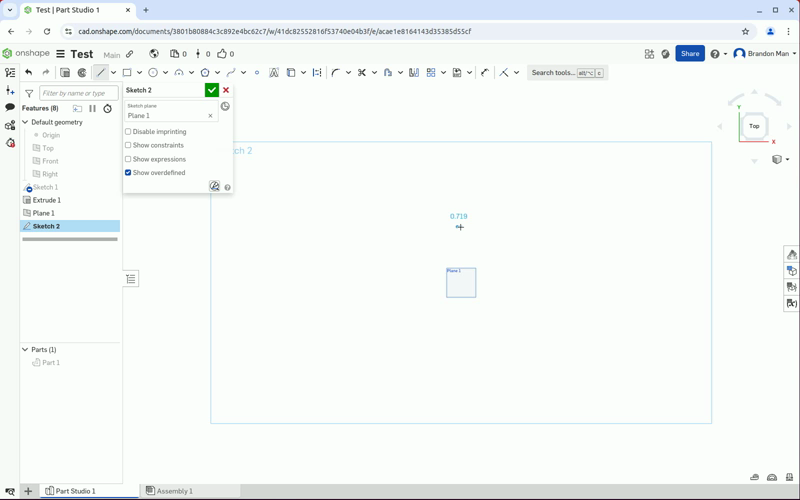
scroll(6)
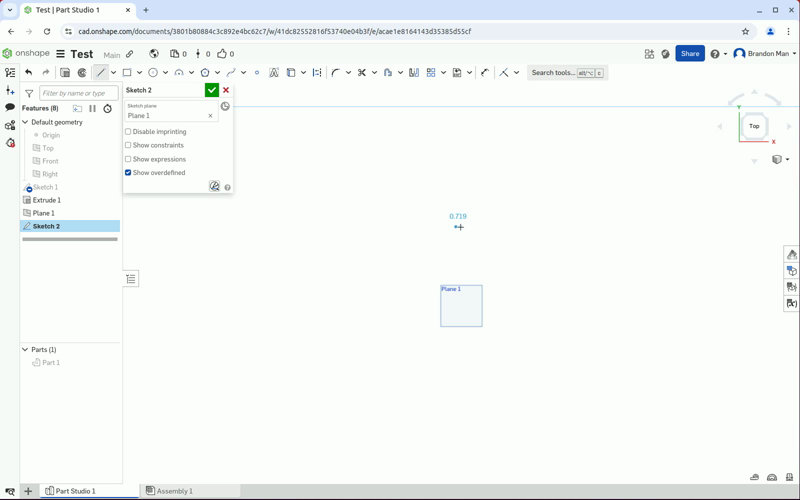
scroll(6)
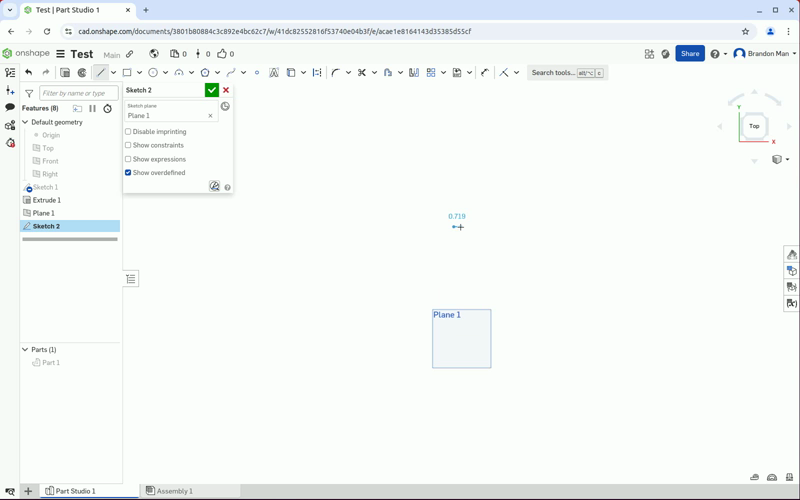
scroll(6)
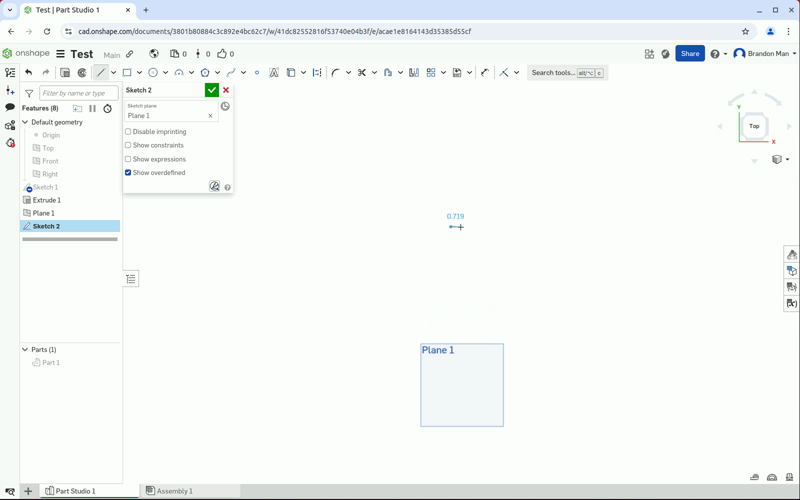
scroll(6)
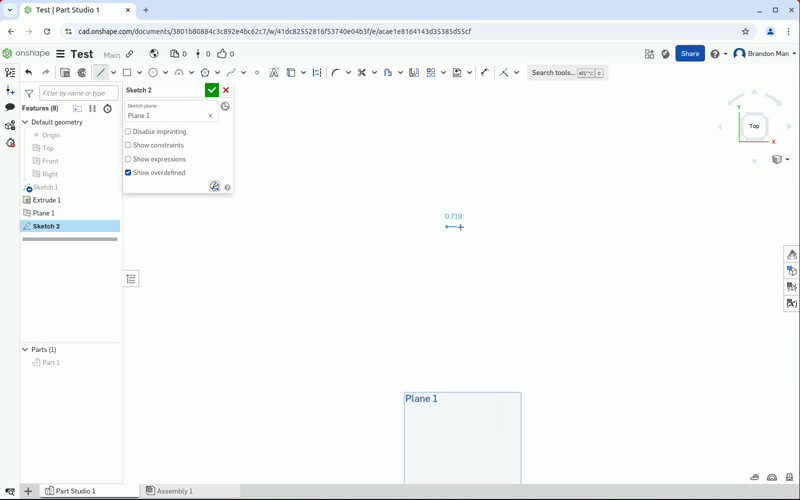
scroll(6)
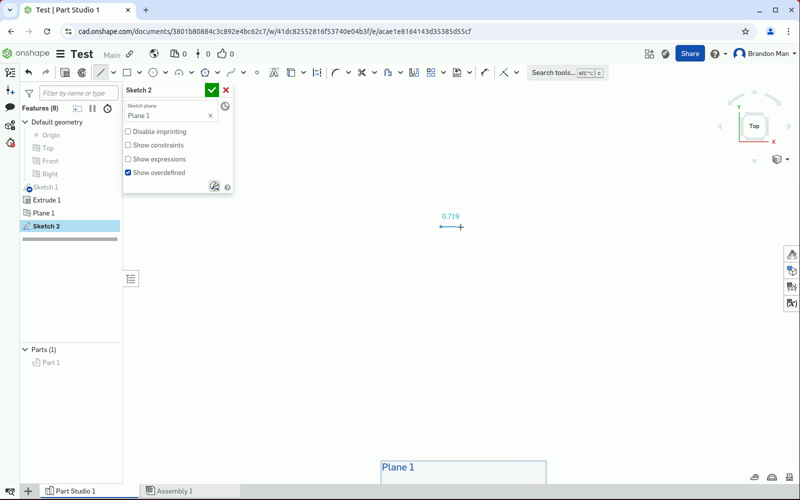
scroll(6)
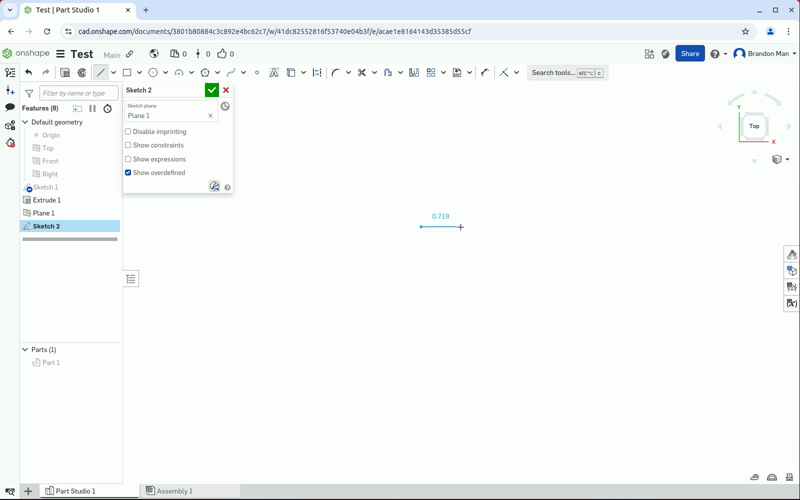
click(460, 226)
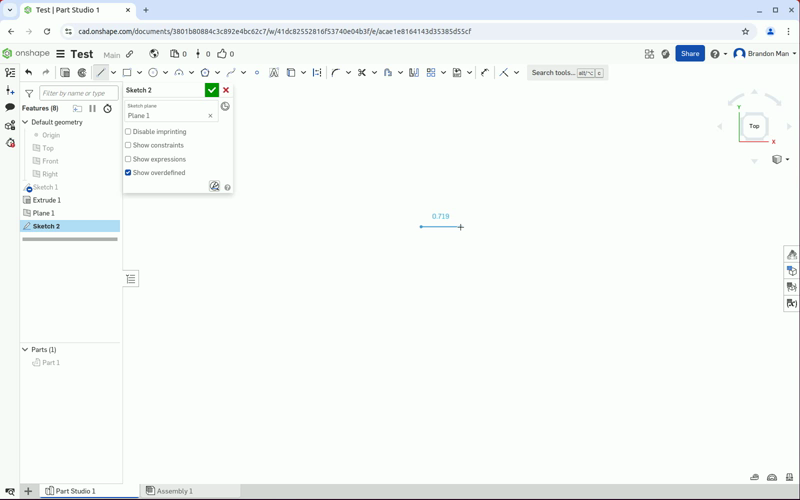
scroll(-6)
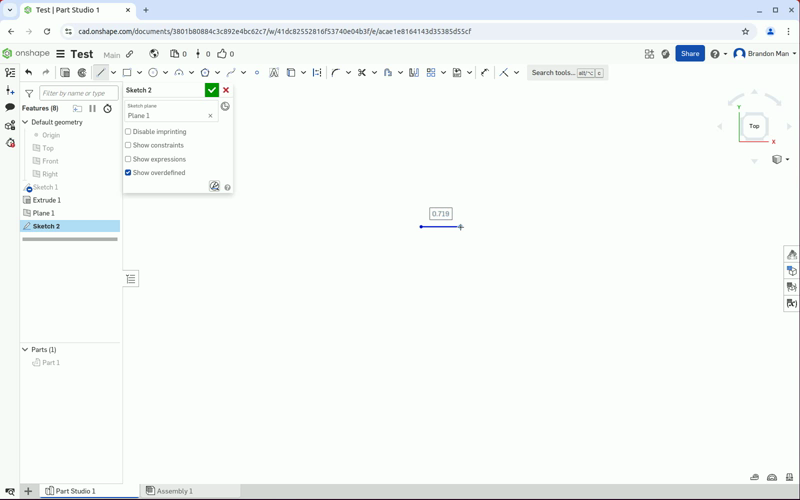
scroll(-6)
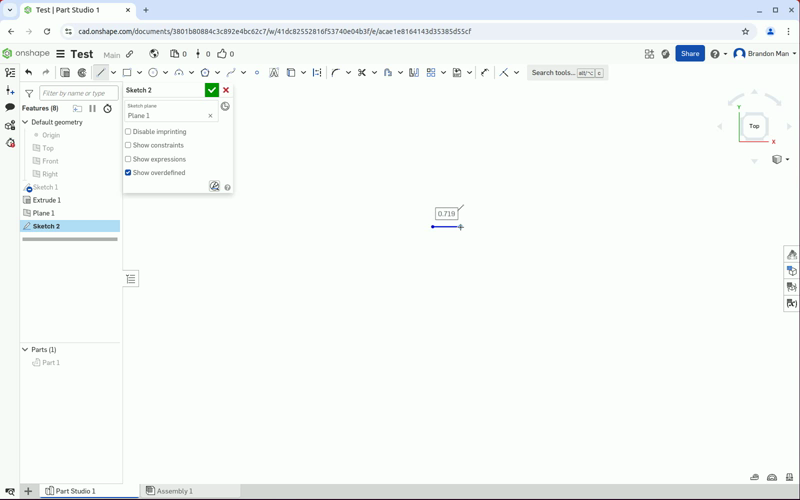
scroll(-6)
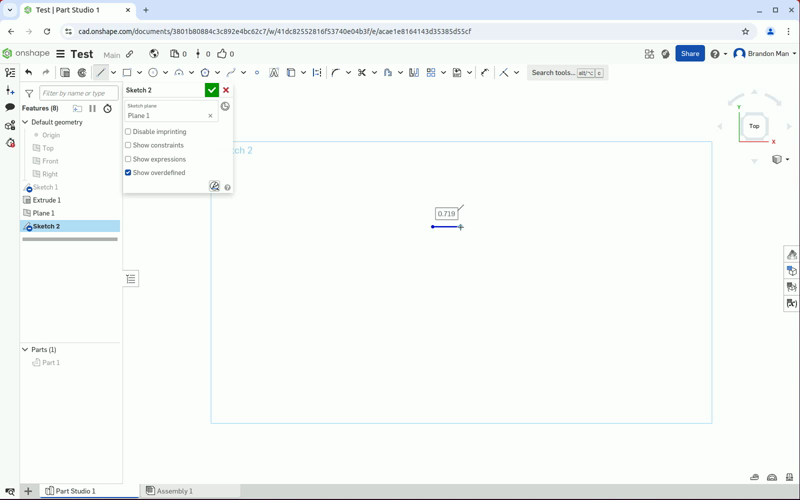
scroll(-6)
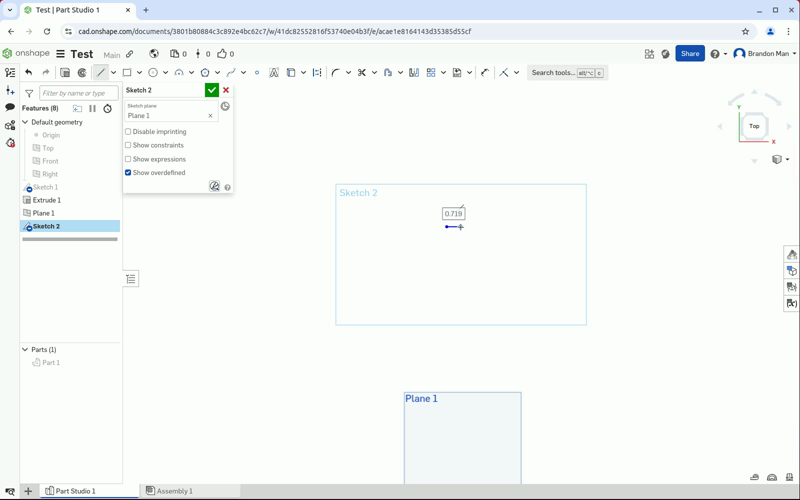
scroll(-6)
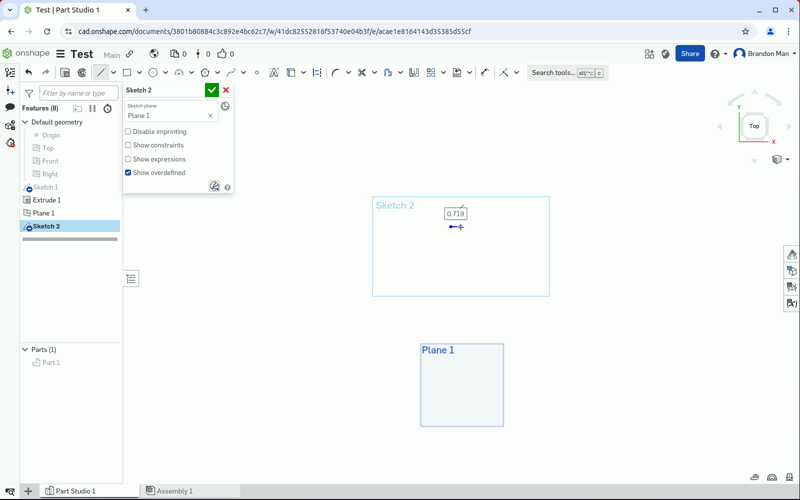
scroll(-6)
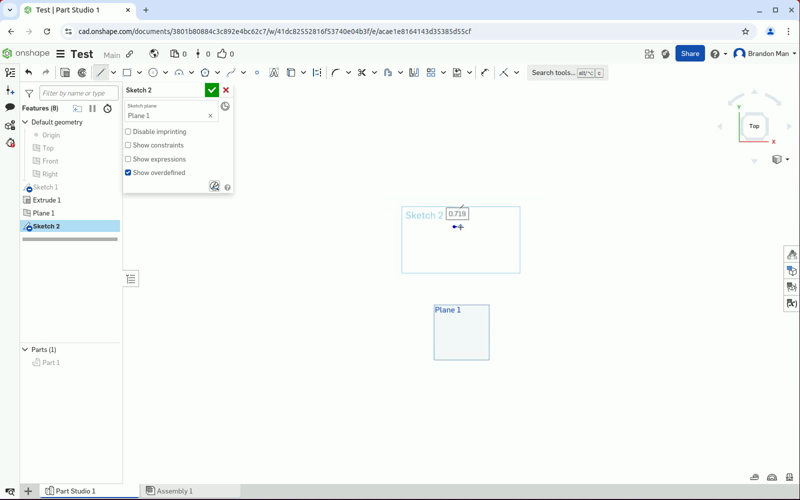
scroll(-6)
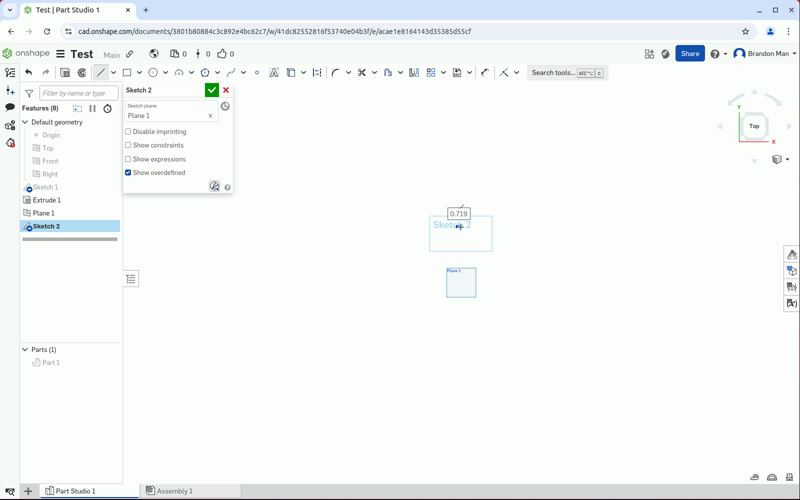
key_up(shift)
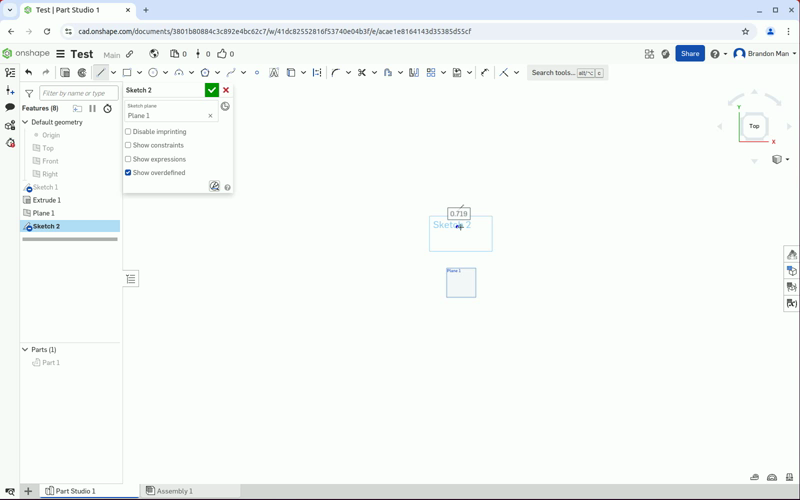
key_down(shift)
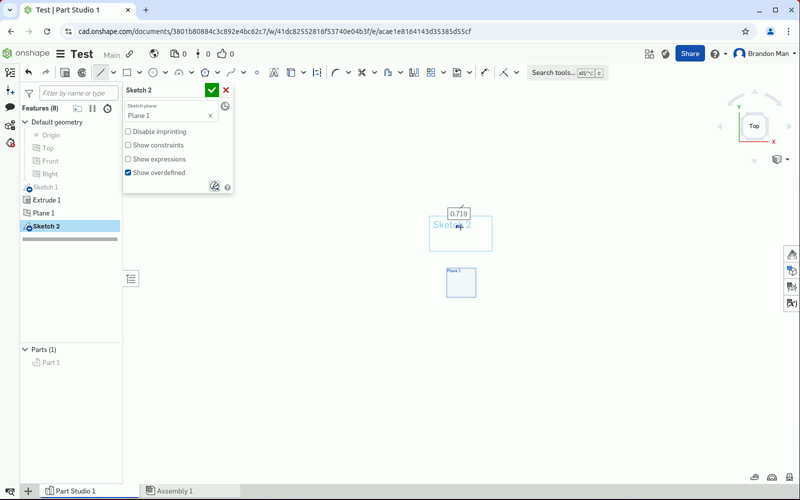
mouse_move(490, 226)
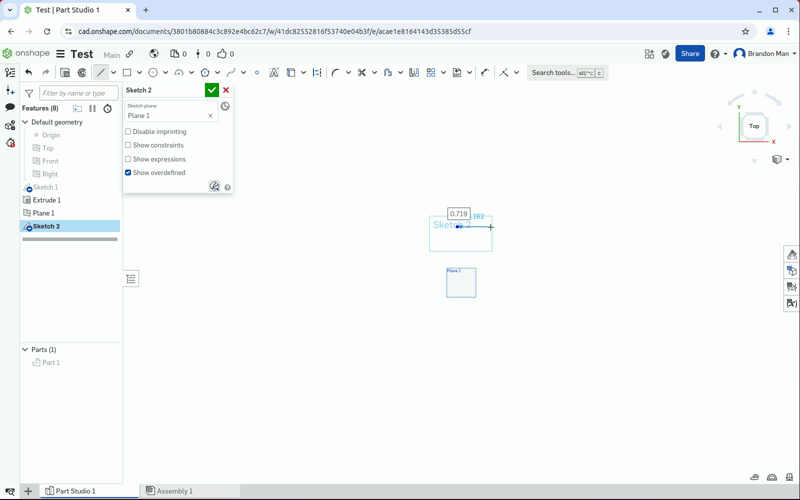
mouse_move(464, 226)
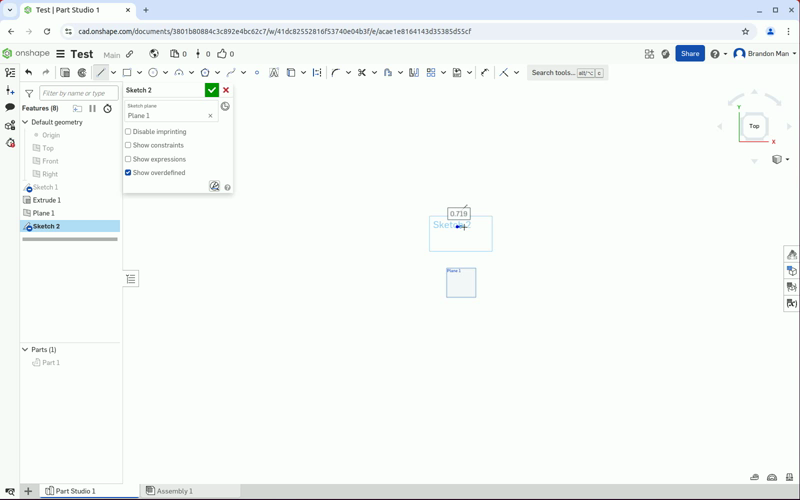
scroll(6)
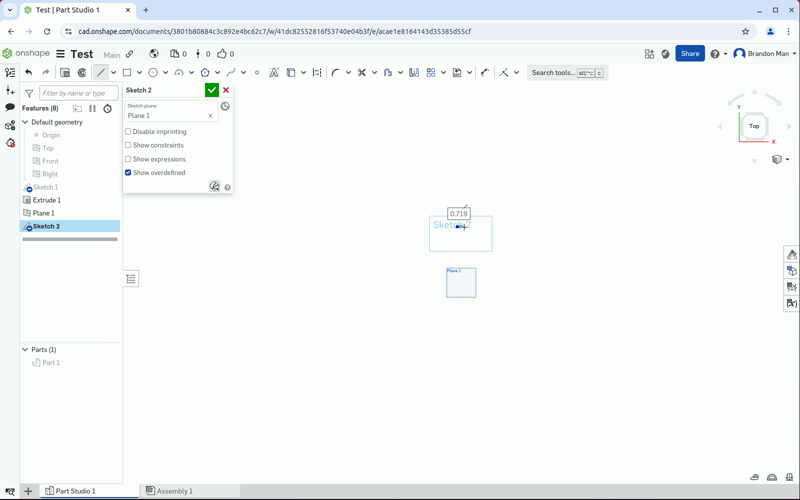
scroll(6)
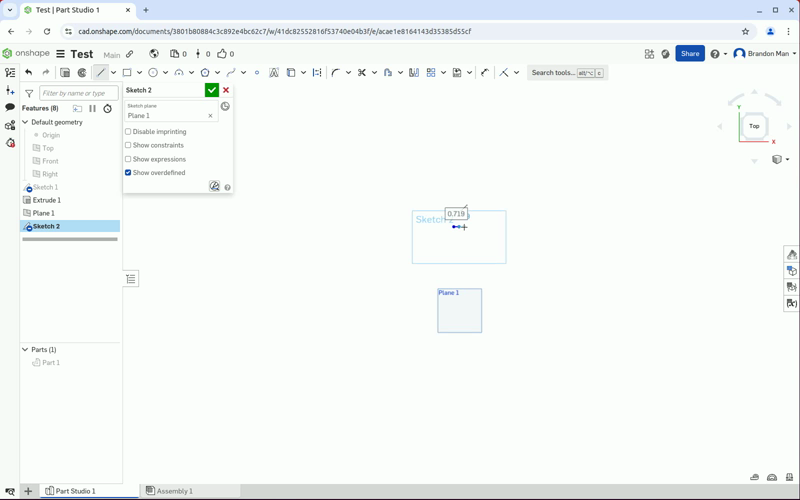
scroll(6)
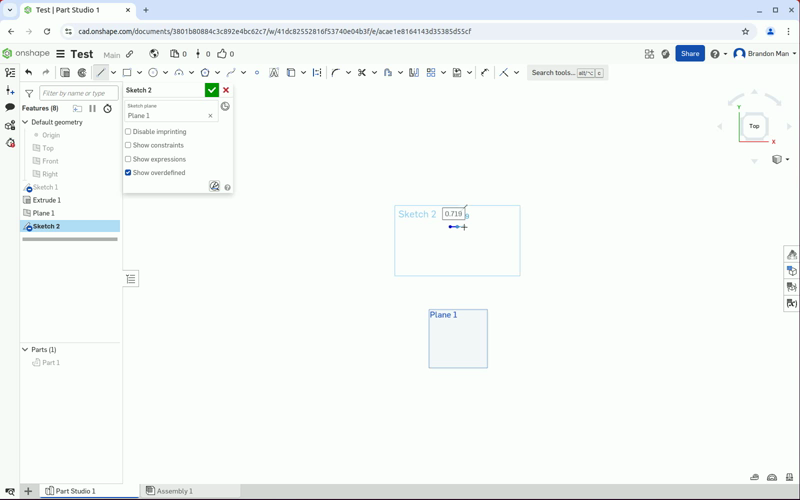
scroll(6)
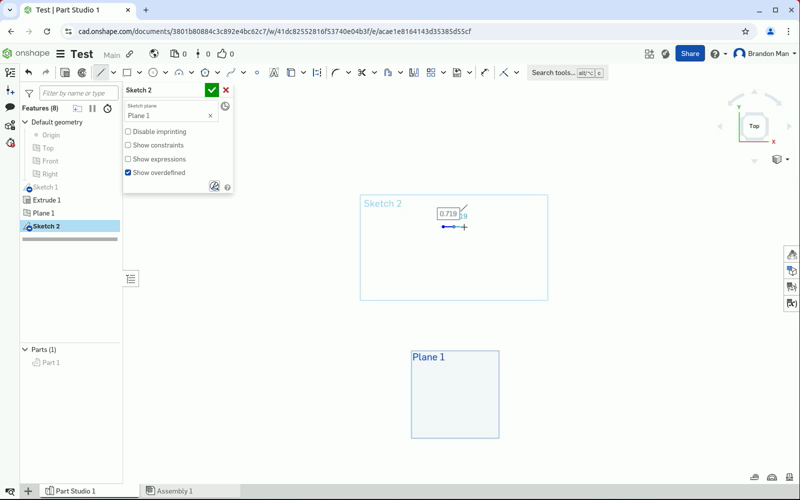
scroll(6)
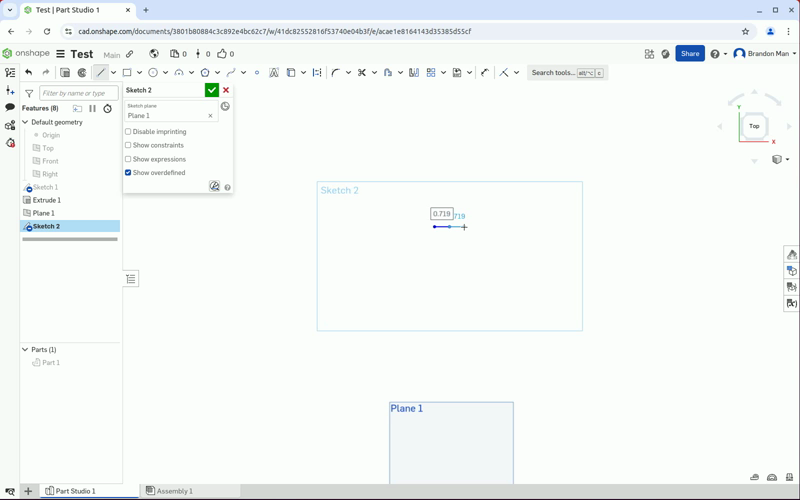
scroll(6)
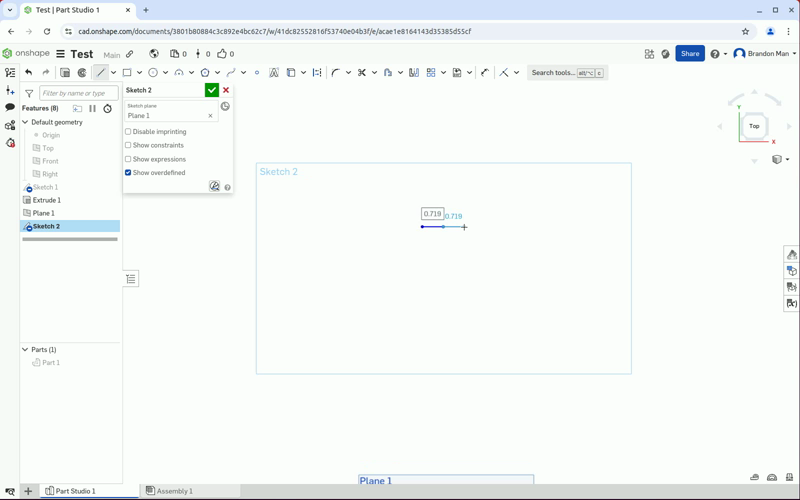
scroll(6)
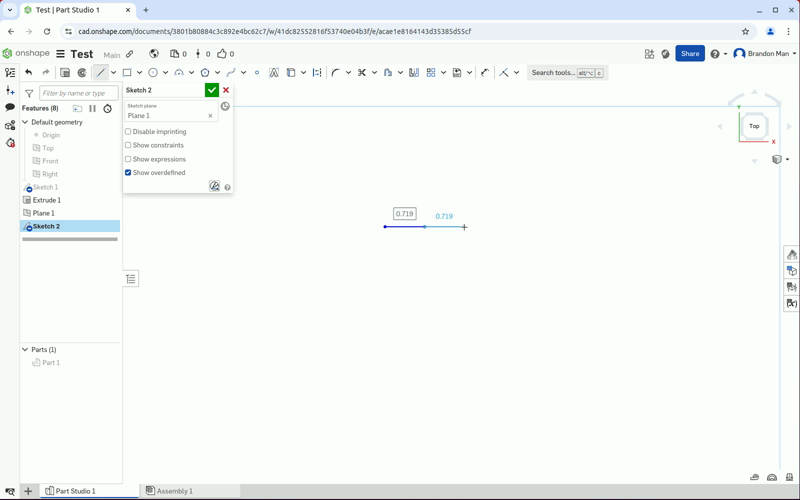
click(464, 226)
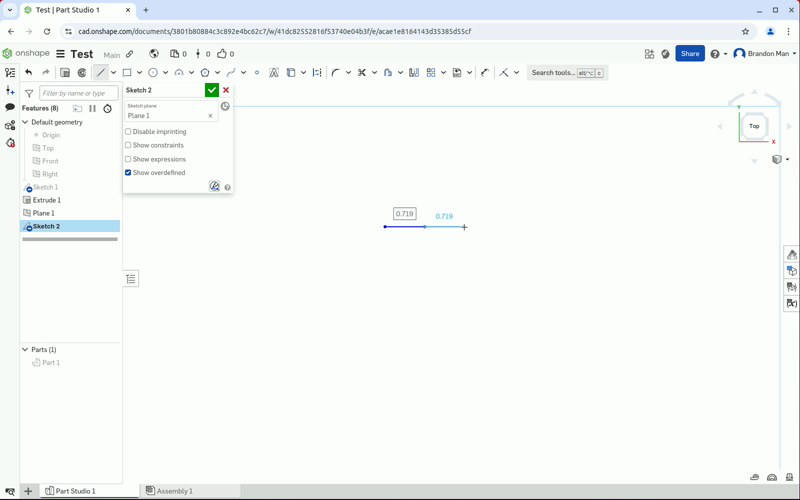
scroll(-6)
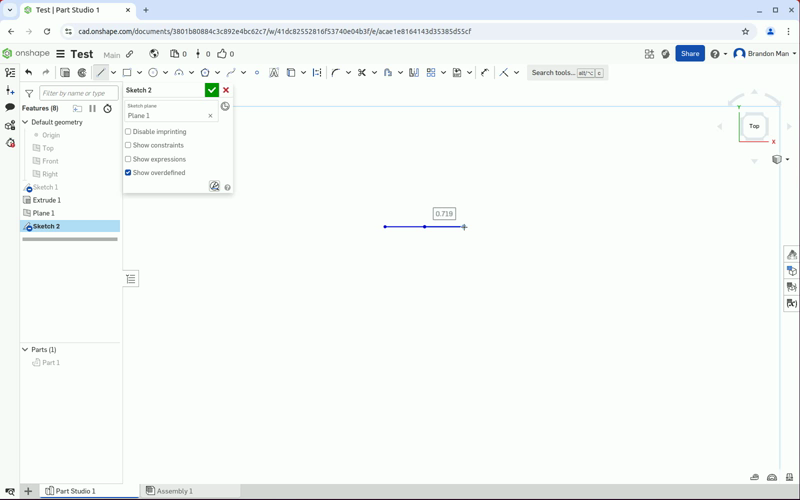
scroll(-6)
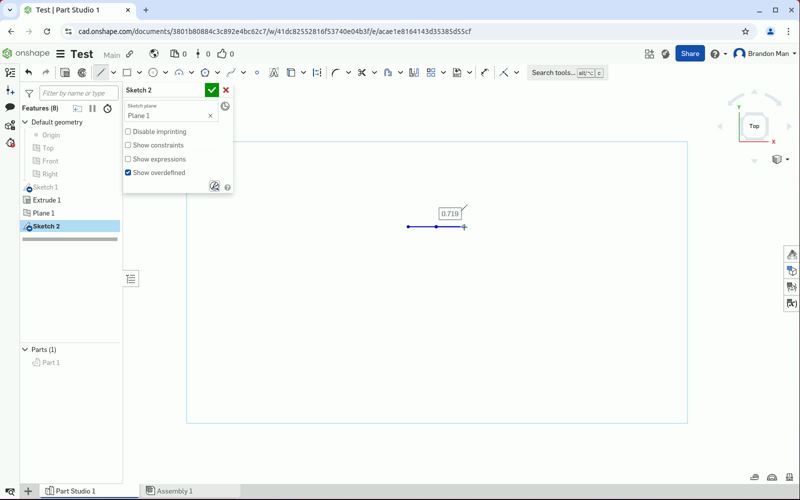
scroll(-6)
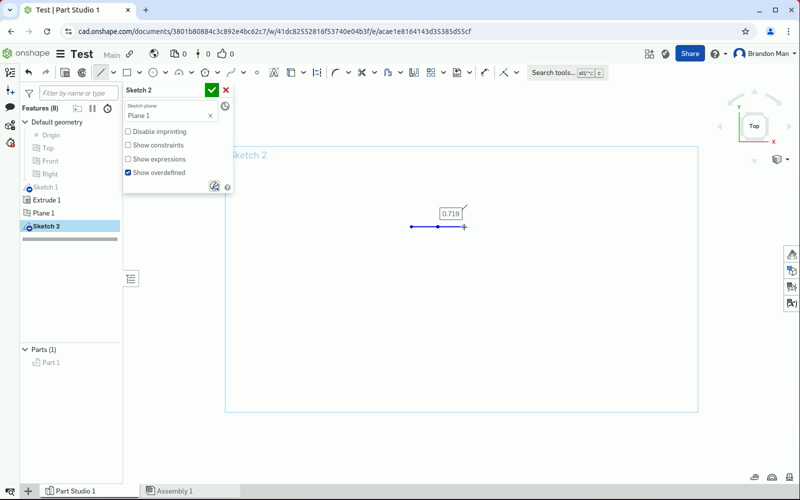
scroll(-6)
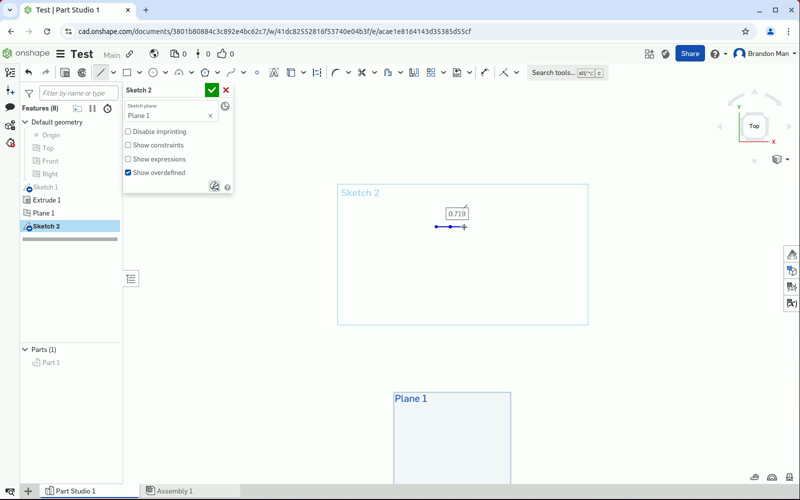
scroll(-6)
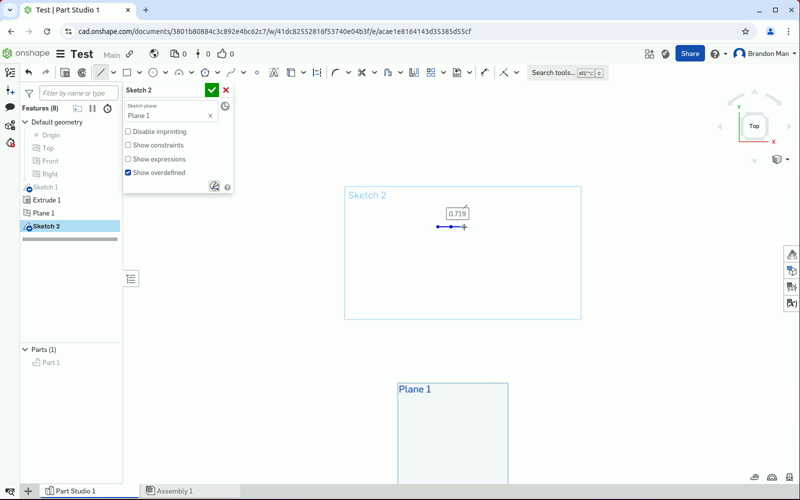
scroll(-6)
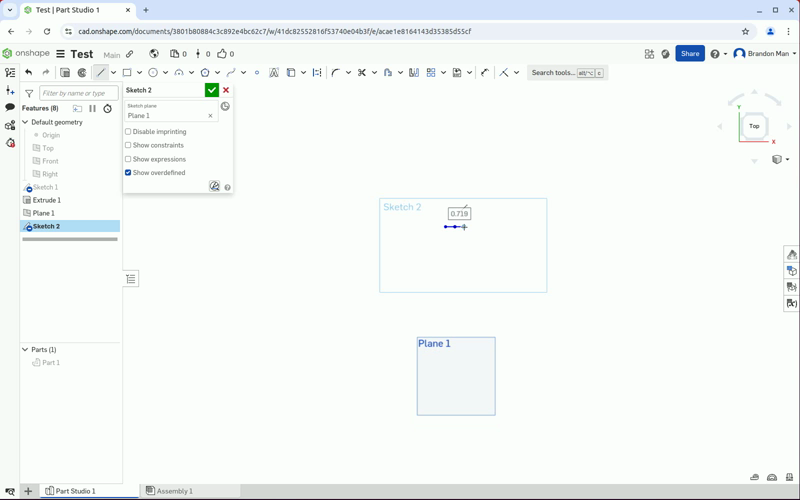
scroll(-6)
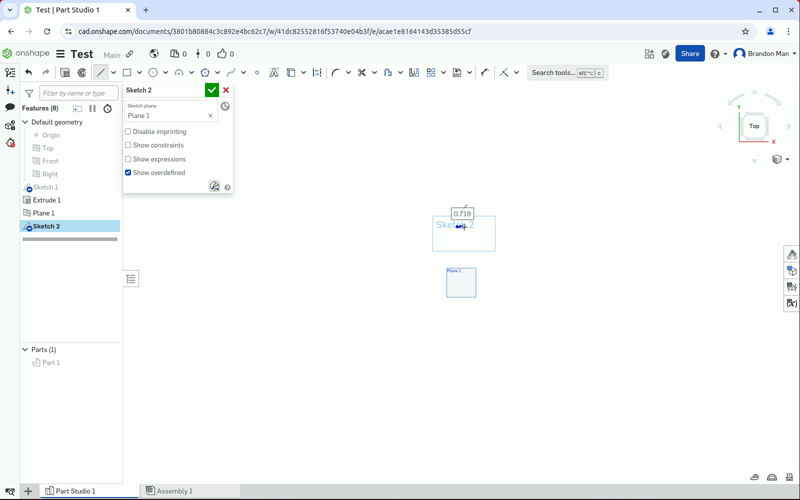
key_up(shift)
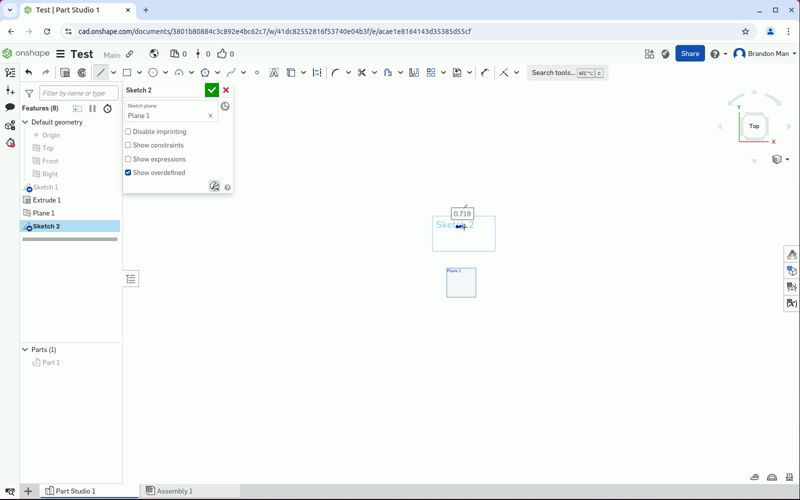
key(esc)
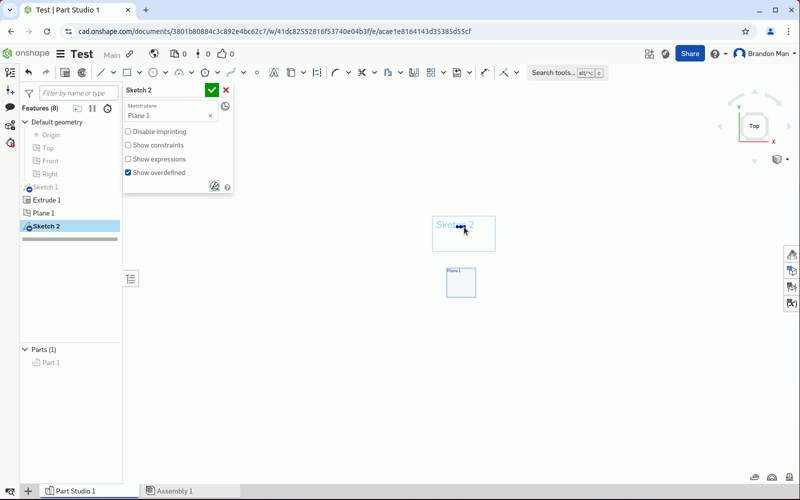
key(a)
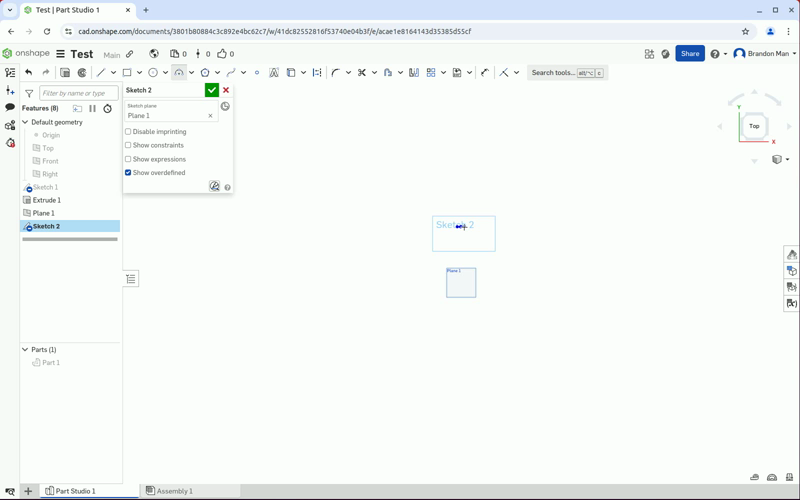
mouse_move(464, 226)
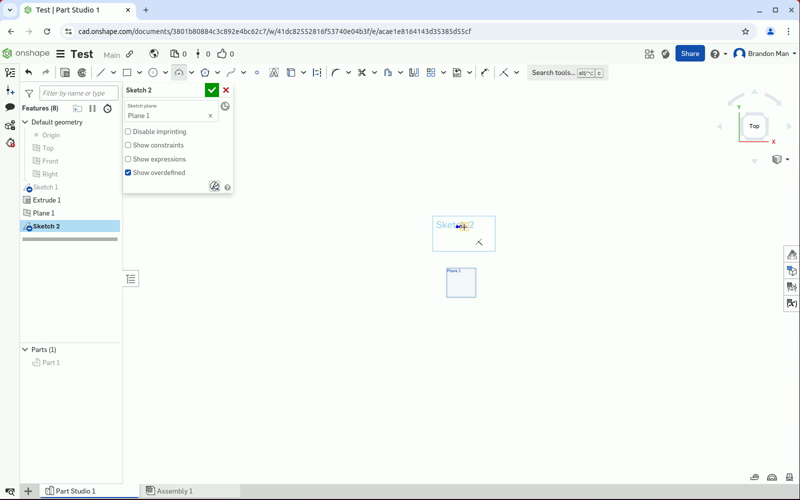
scroll(6)
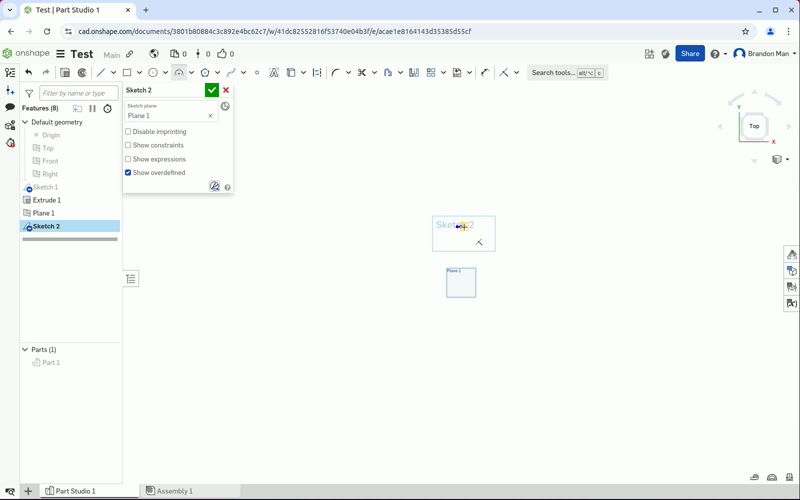
scroll(6)
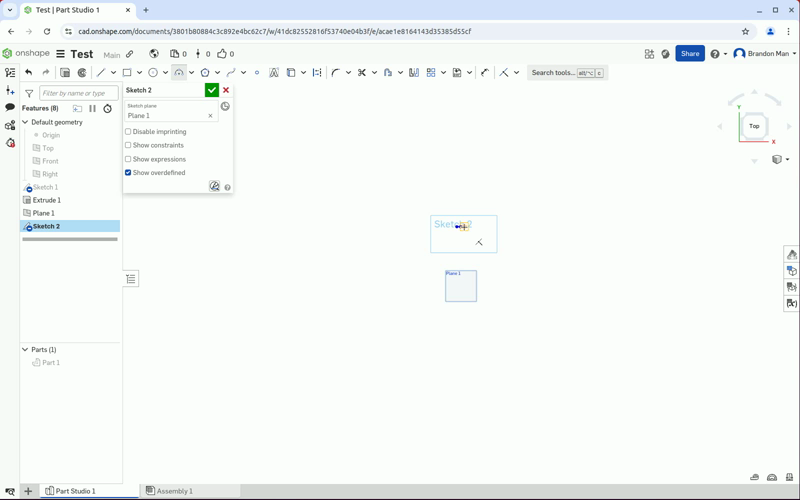
scroll(6)
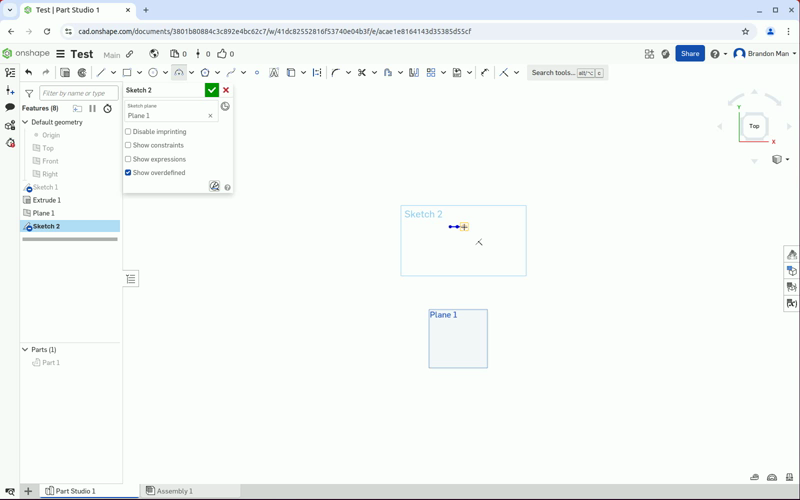
scroll(6)
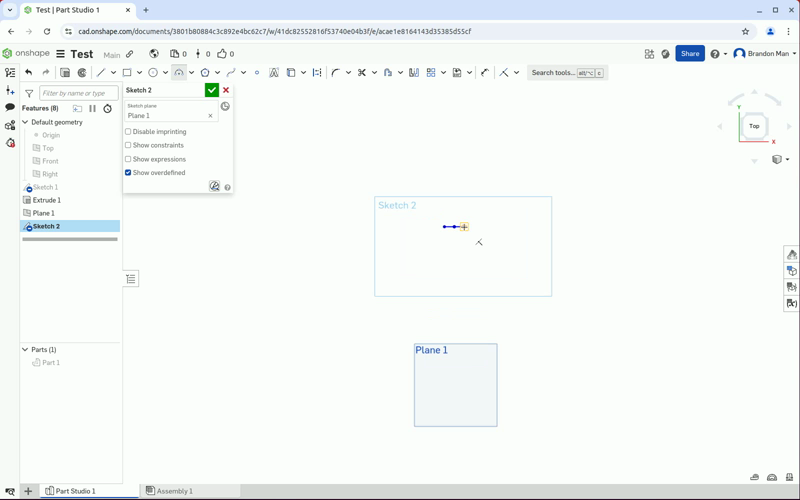
scroll(6)
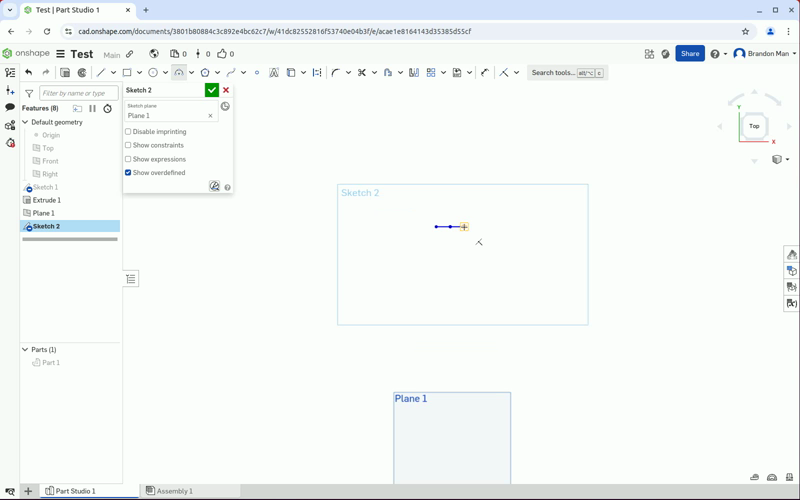
scroll(6)
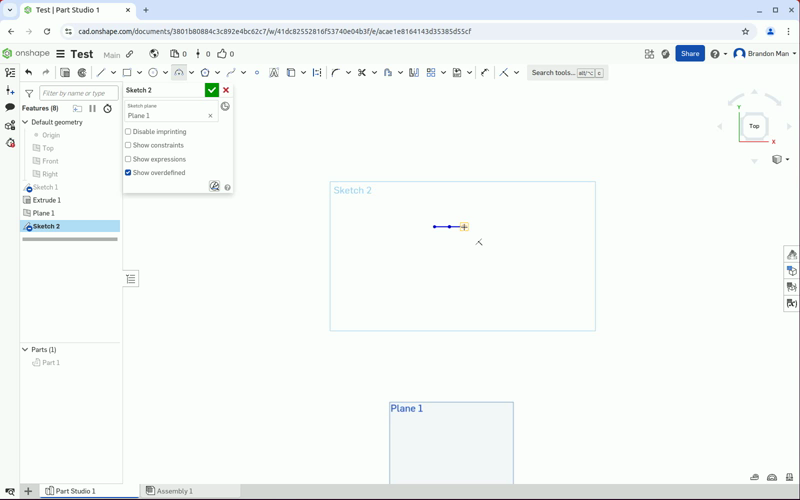
scroll(6)
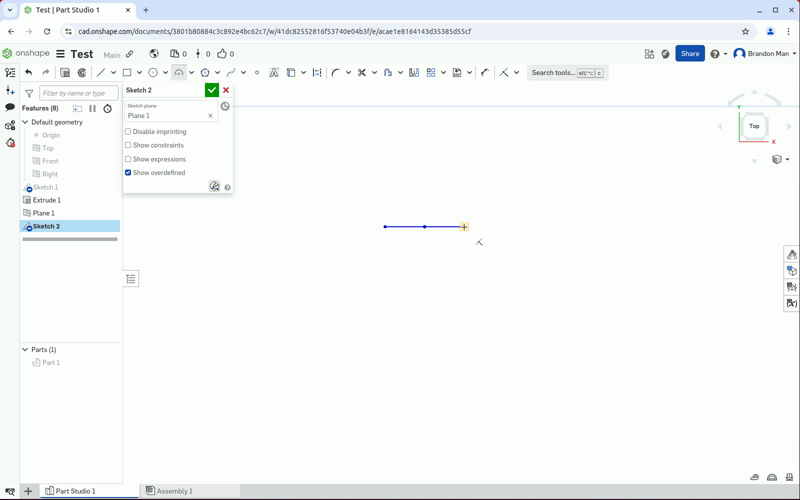
click(464, 226)
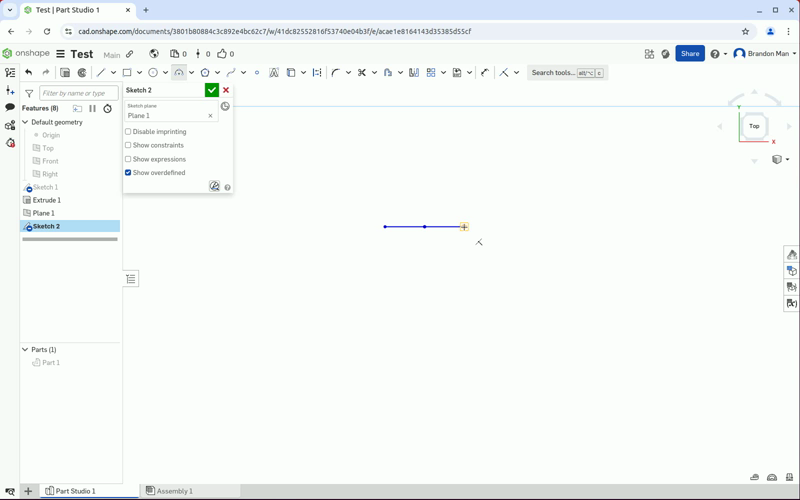
scroll(-6)
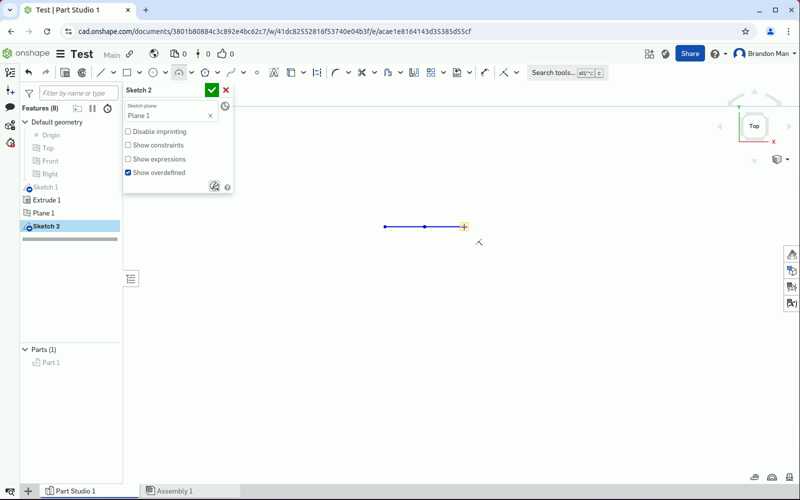
scroll(-6)
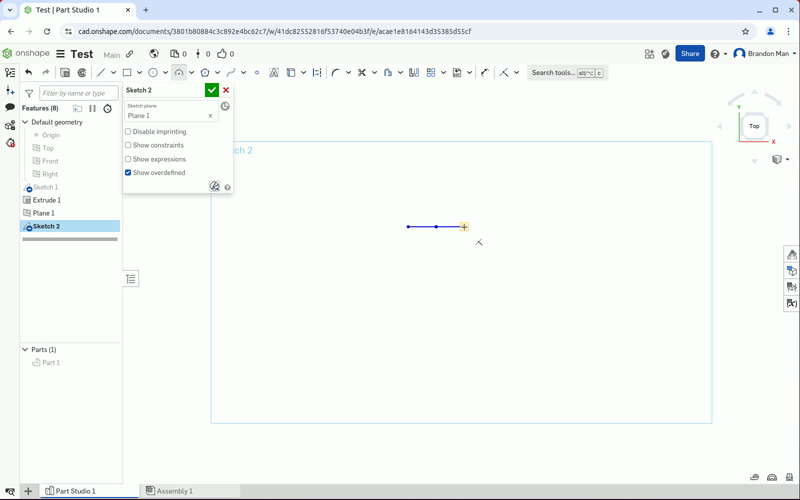
scroll(-6)
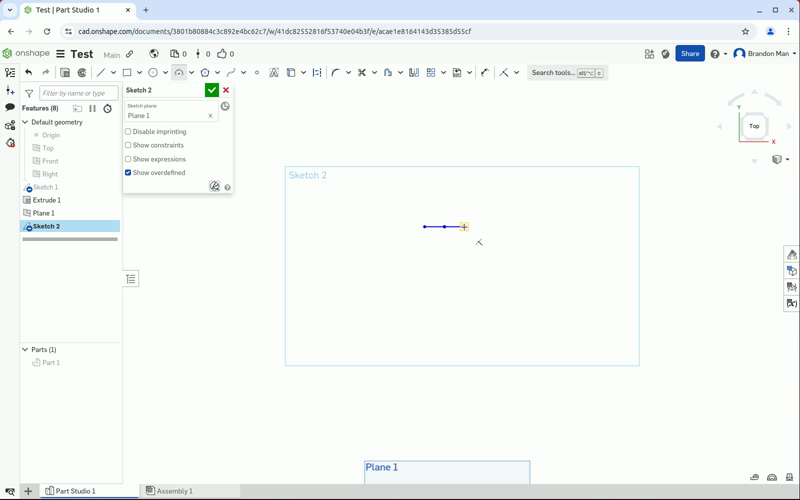
scroll(-6)
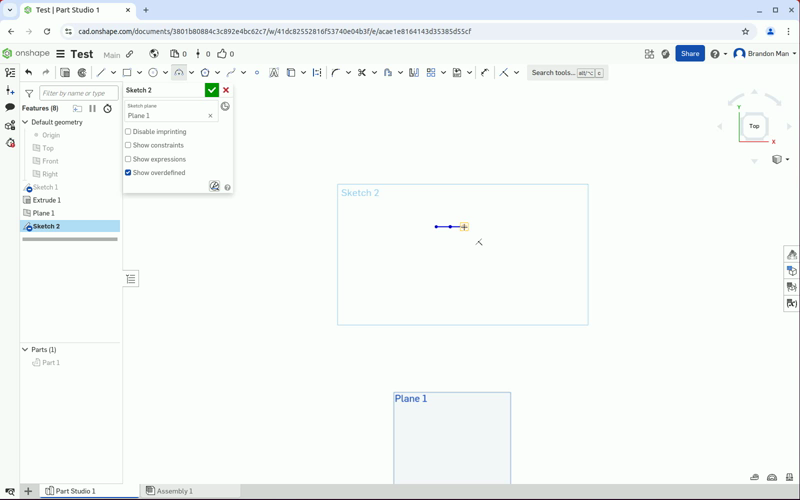
scroll(-6)
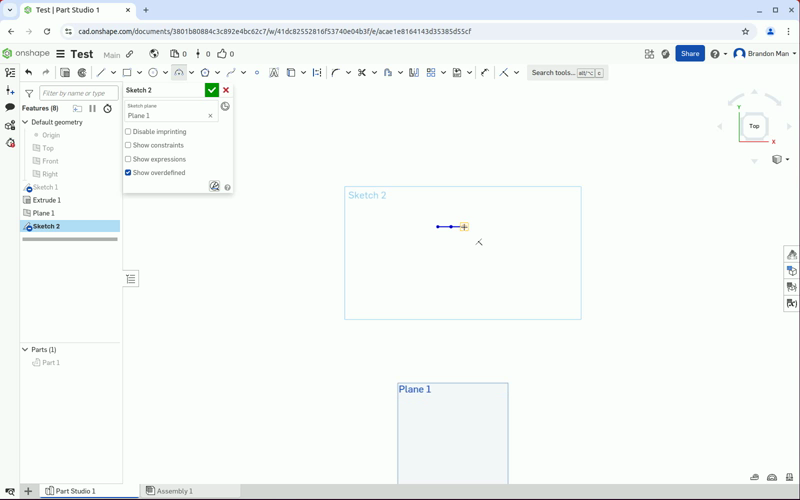
scroll(-6)
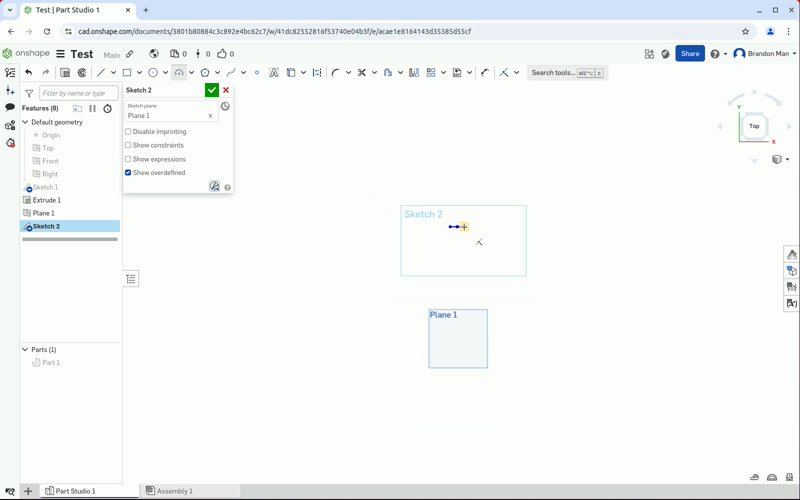
scroll(-6)
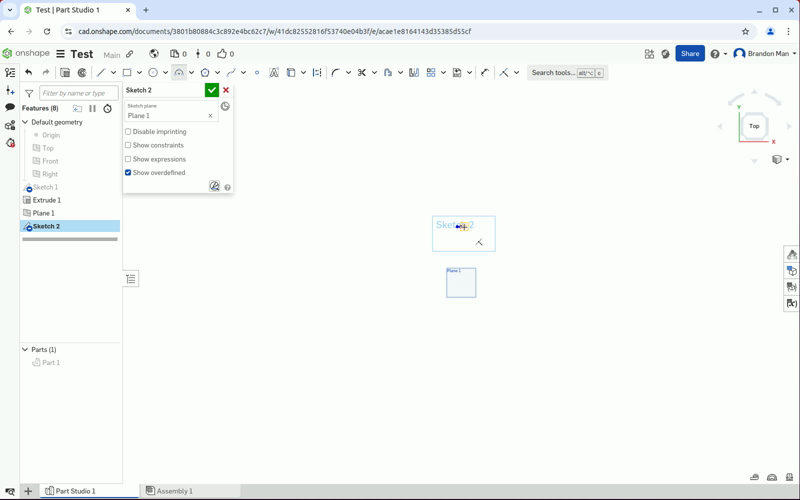
mouse_move(457, 226)
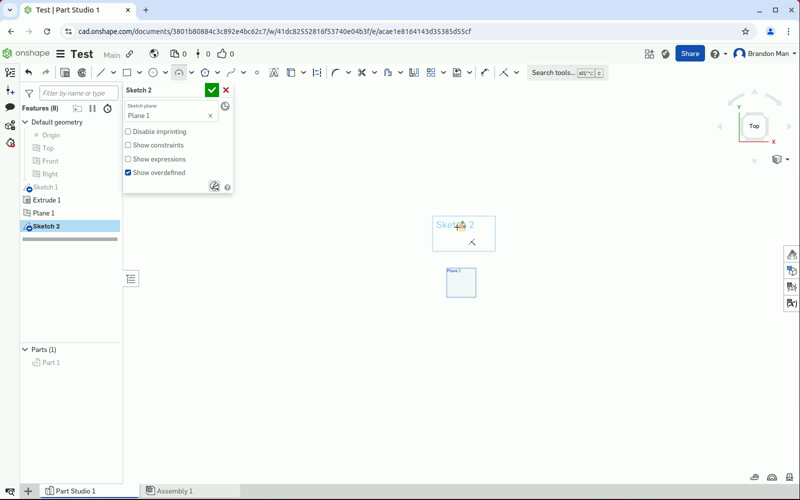
scroll(6)
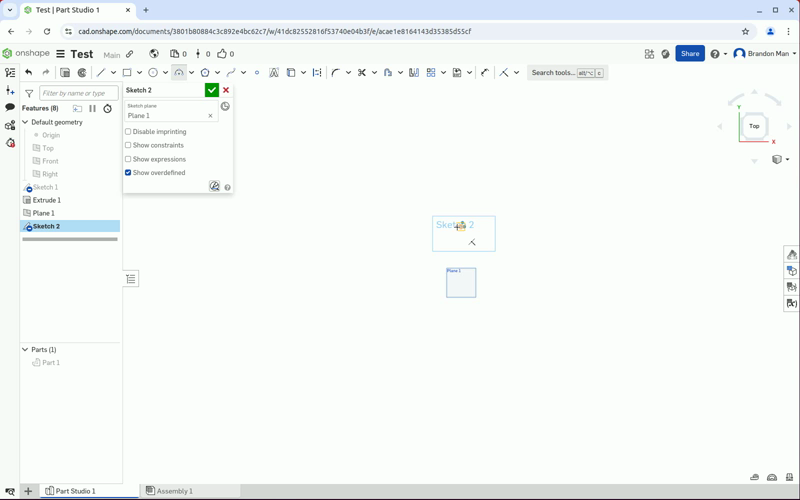
scroll(6)
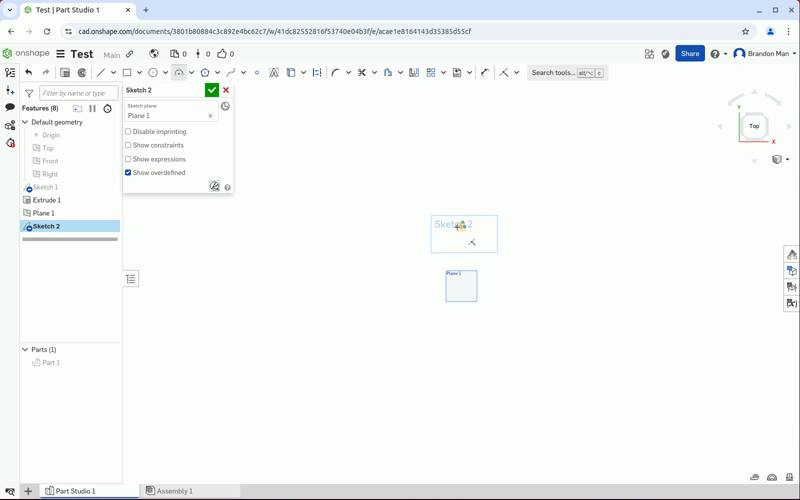
scroll(6)
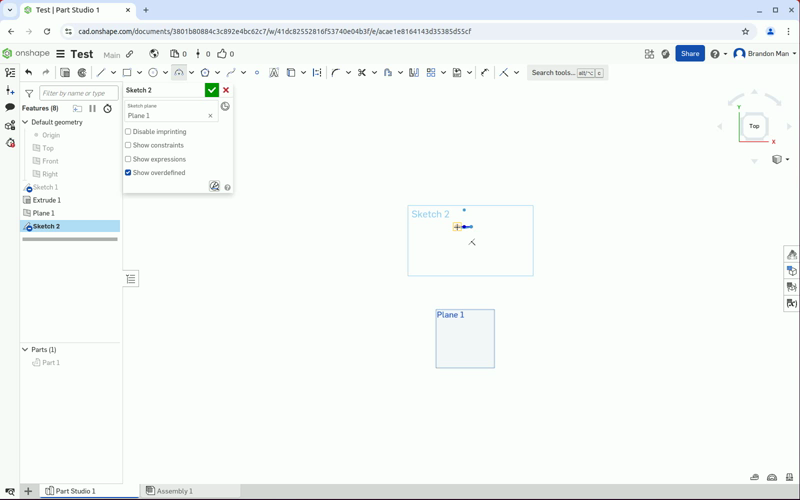
scroll(6)
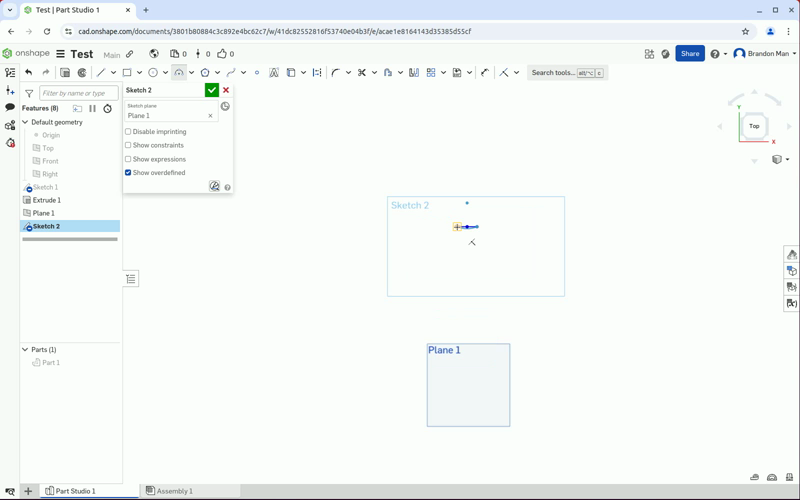
scroll(6)
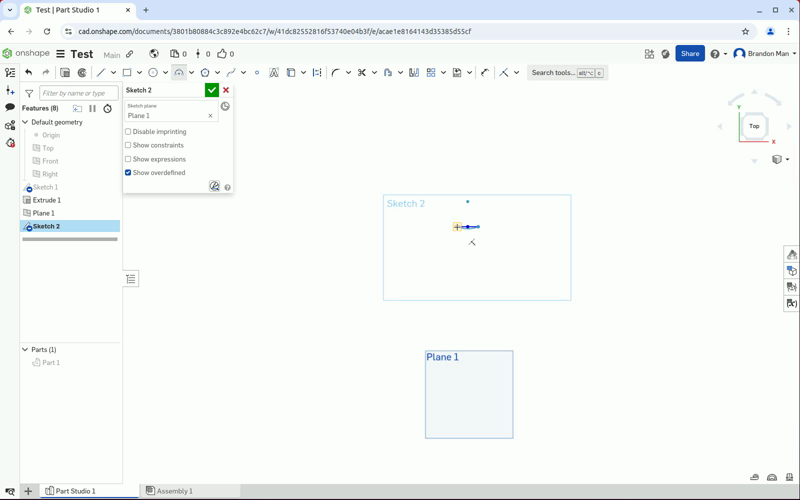
scroll(6)
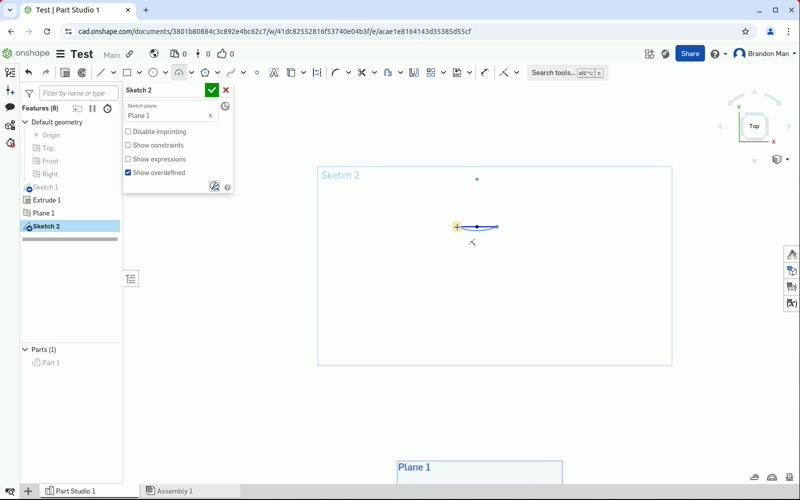
scroll(6)
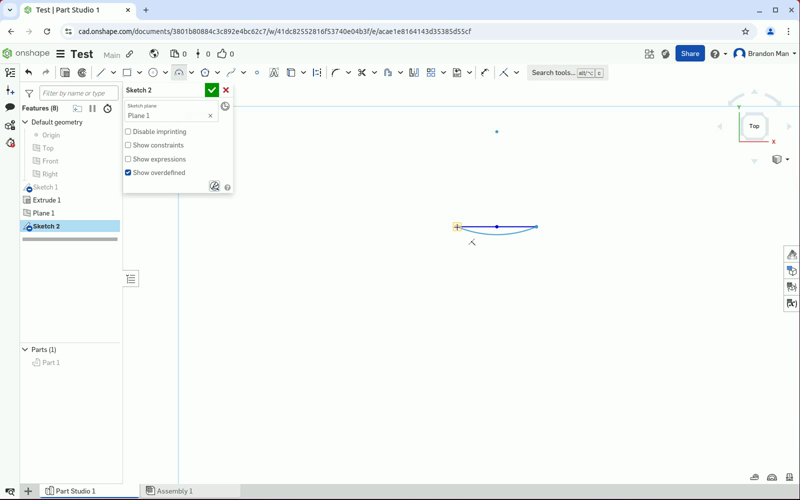
click(457, 226)
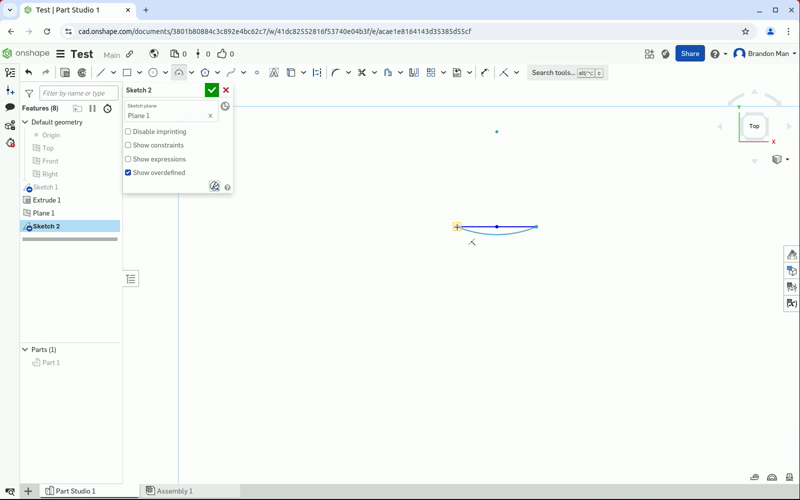
scroll(-6)
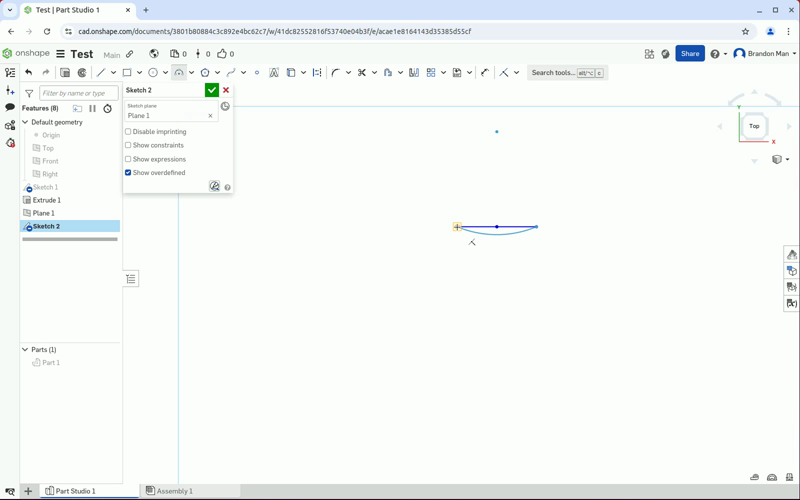
scroll(-6)
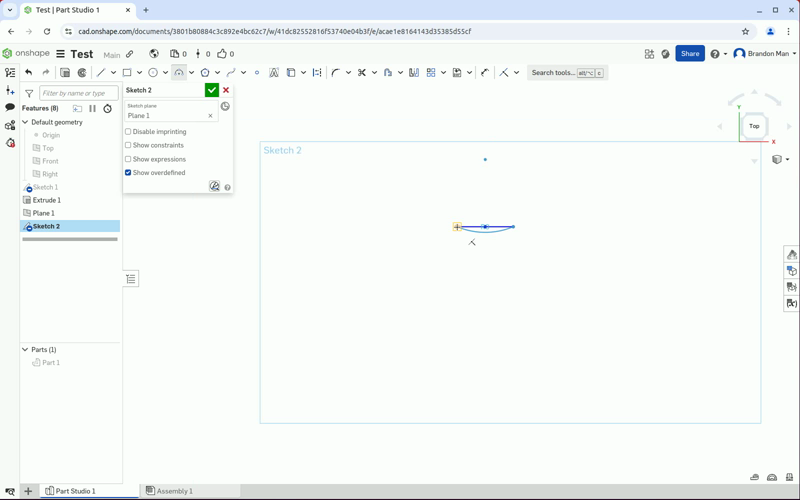
scroll(-6)
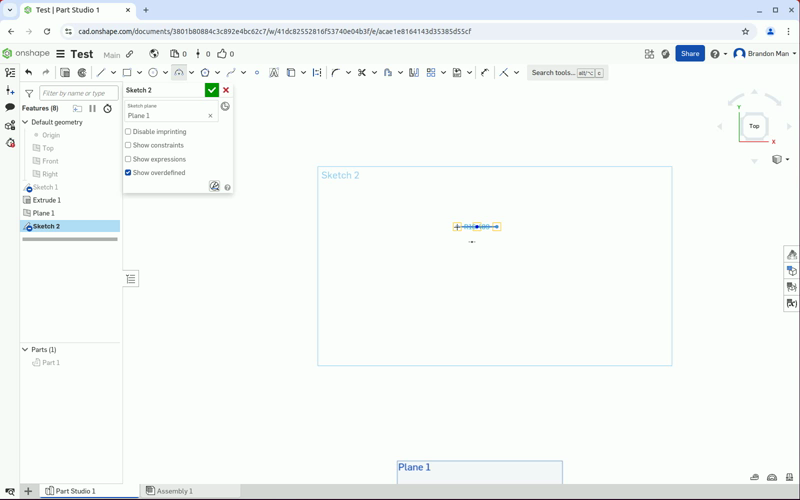
scroll(-6)
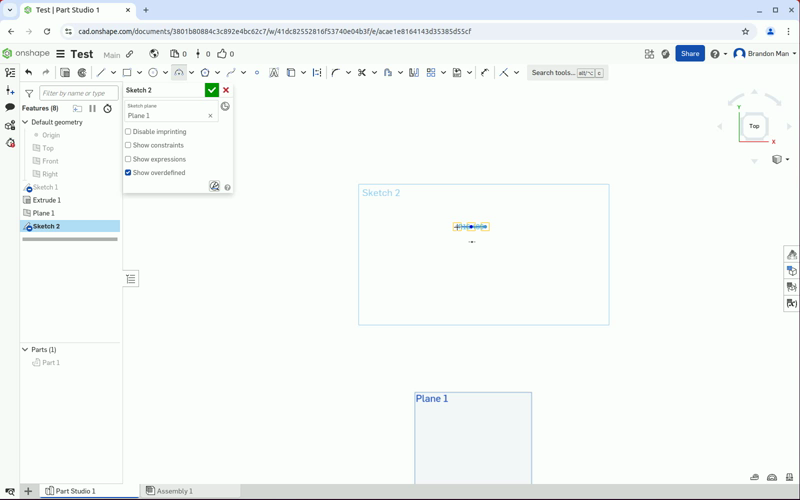
scroll(-6)
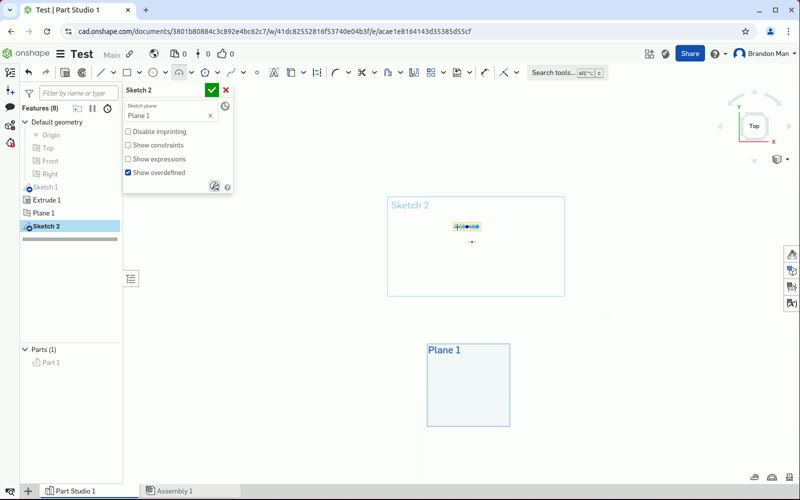
scroll(-6)
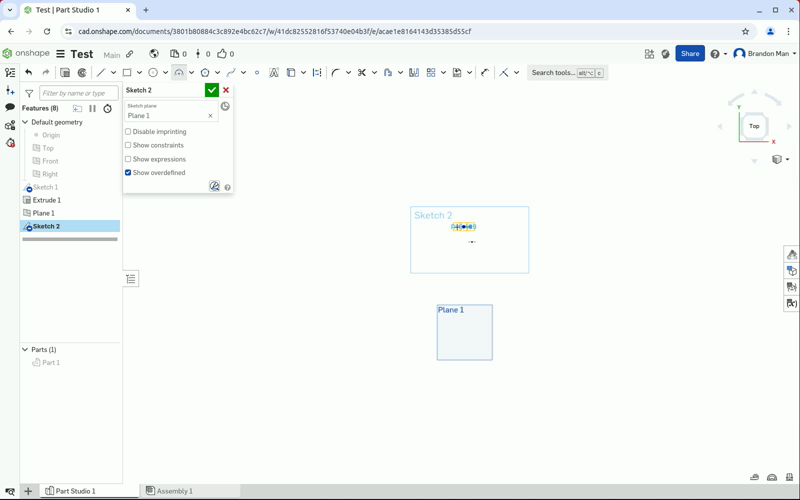
scroll(-6)
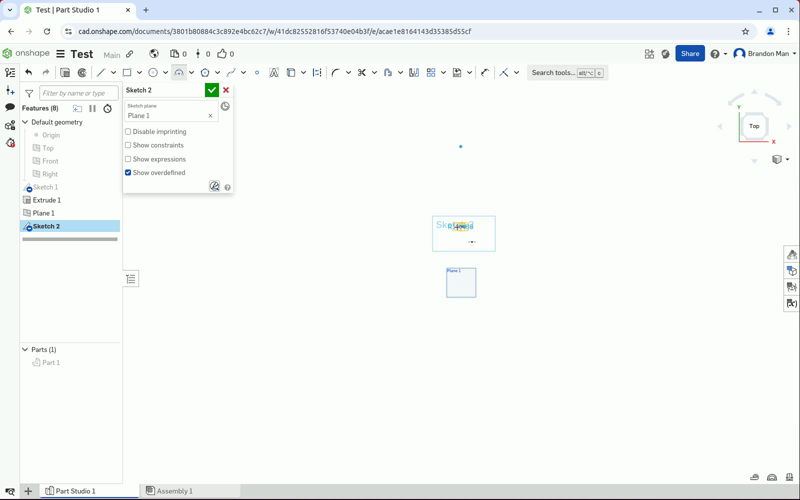
key_down(shift)
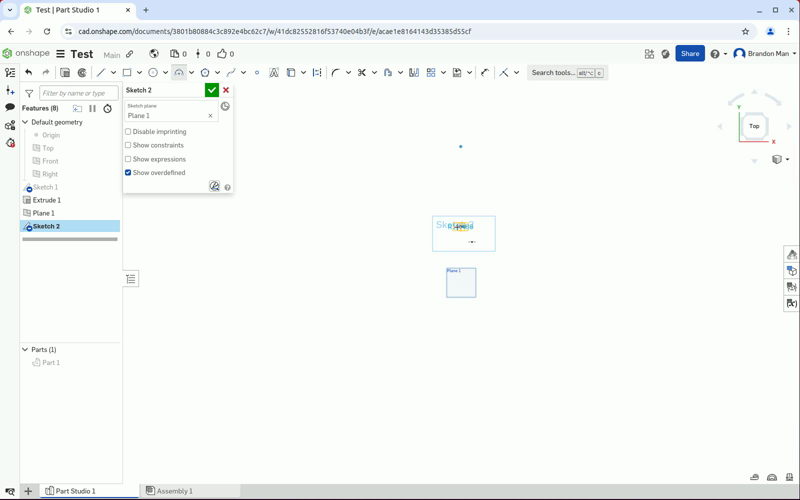
mouse_move(460, 223)
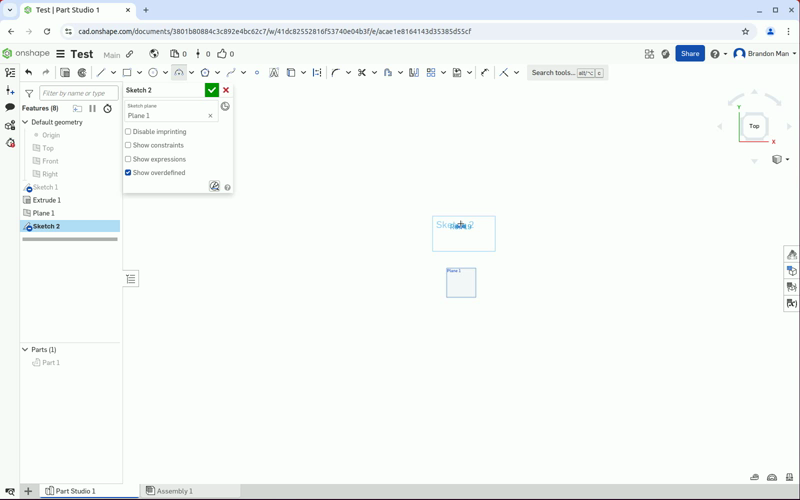
scroll(6)
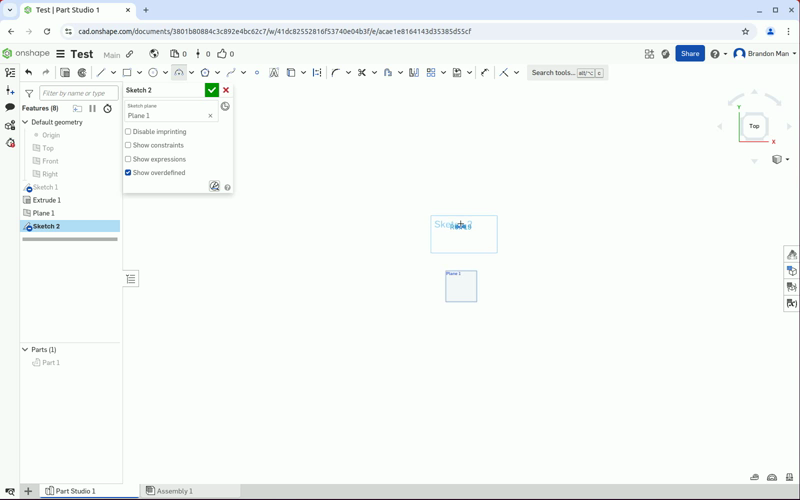
scroll(6)
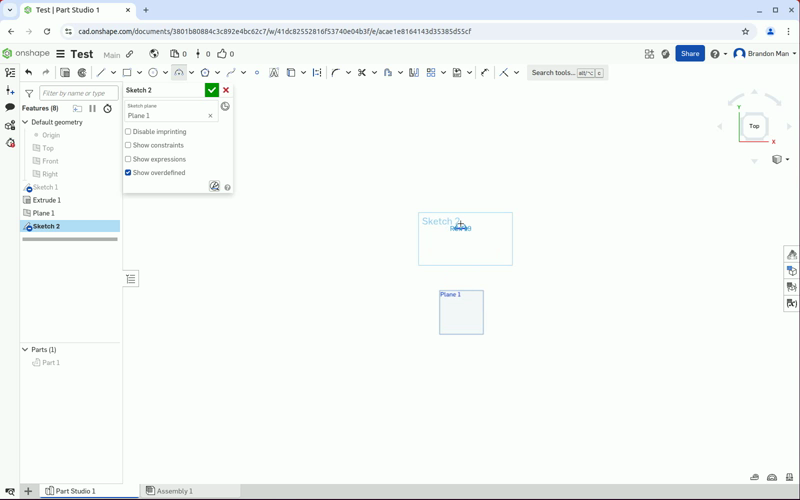
scroll(6)
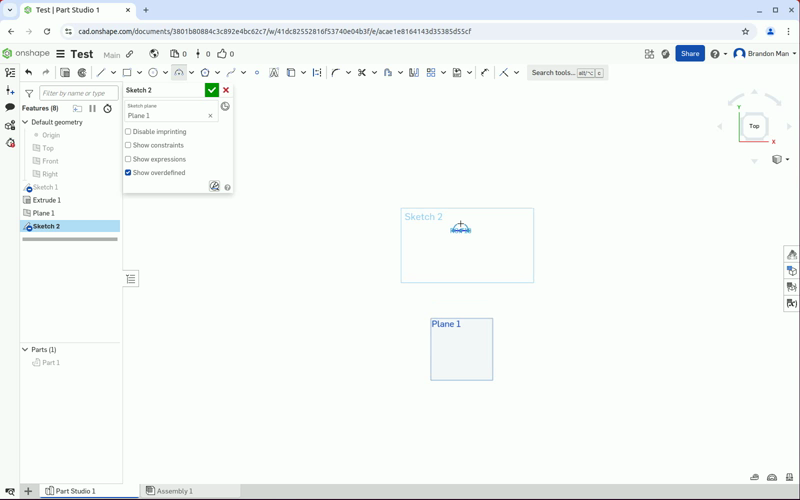
scroll(6)
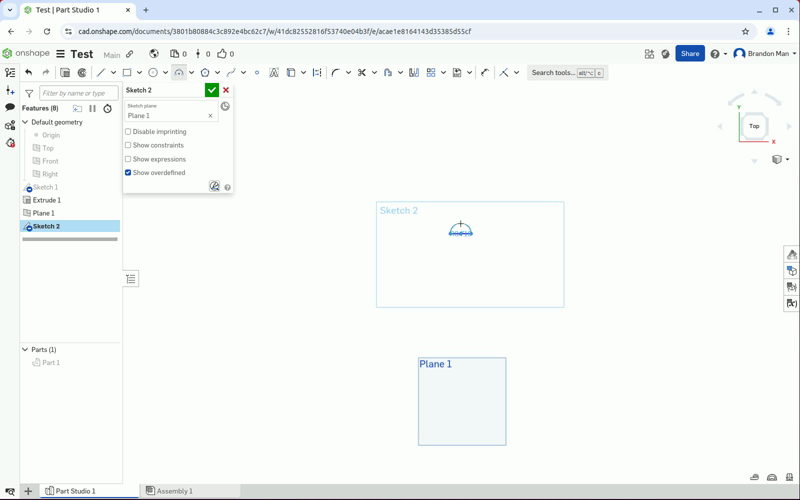
scroll(6)
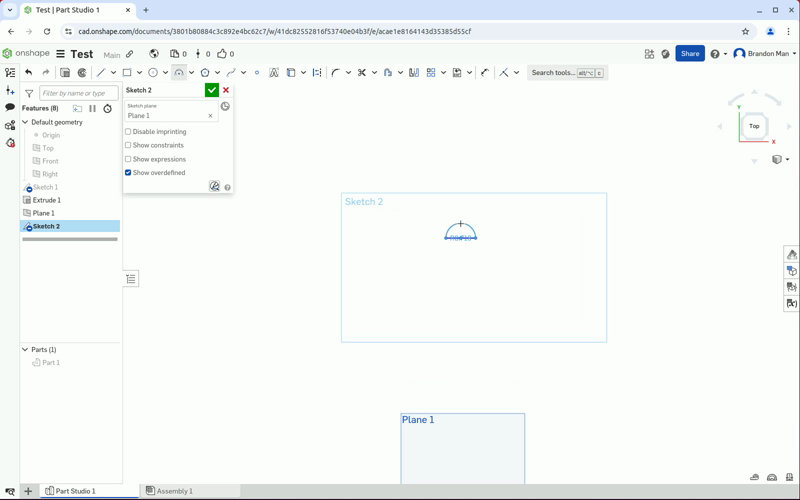
scroll(6)
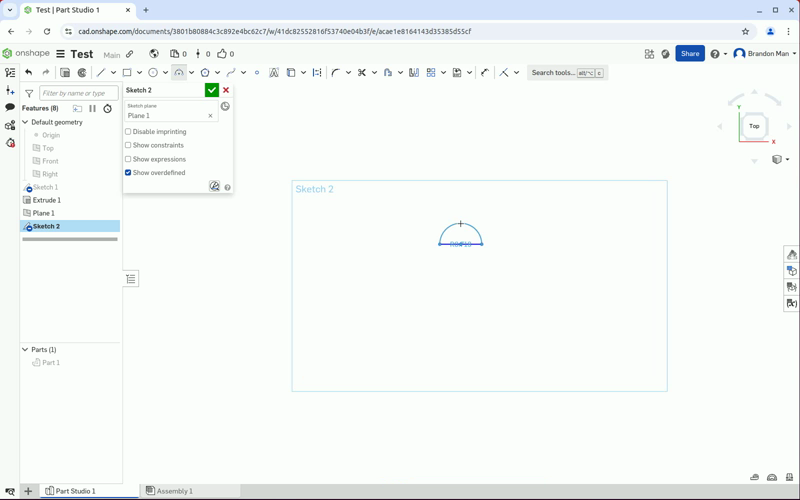
scroll(6)
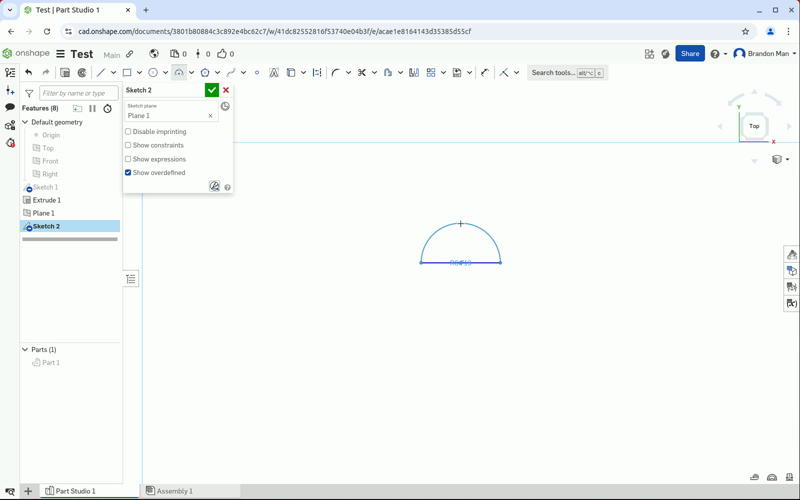
click(460, 223)
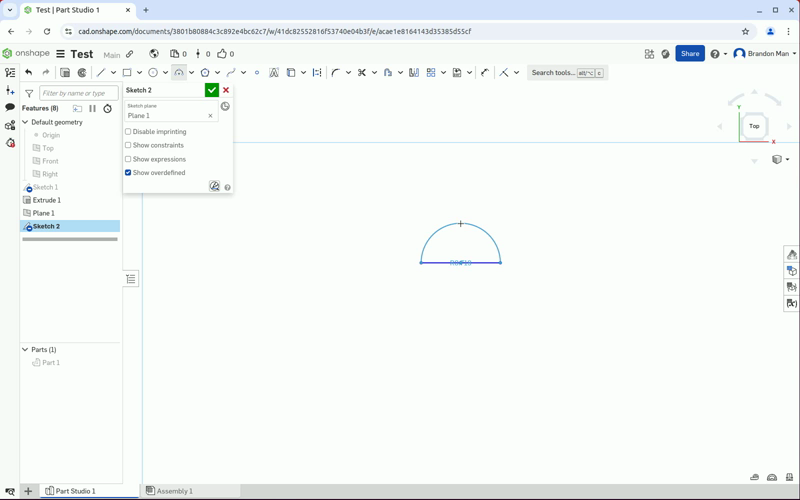
scroll(-6)
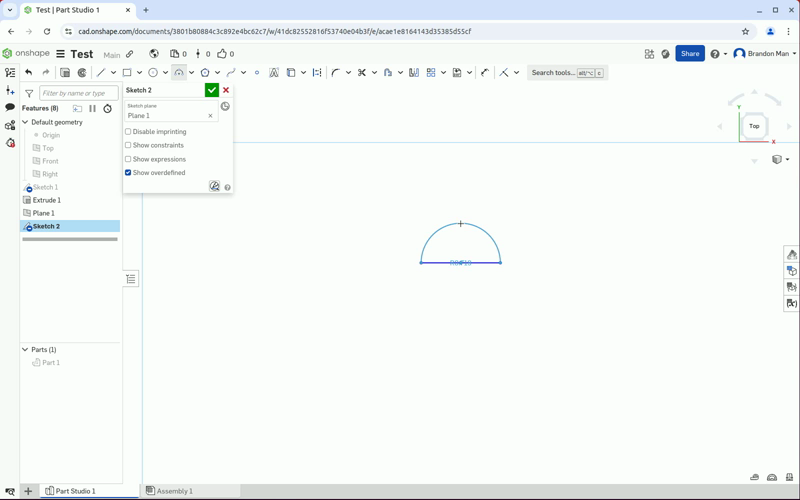
scroll(-6)
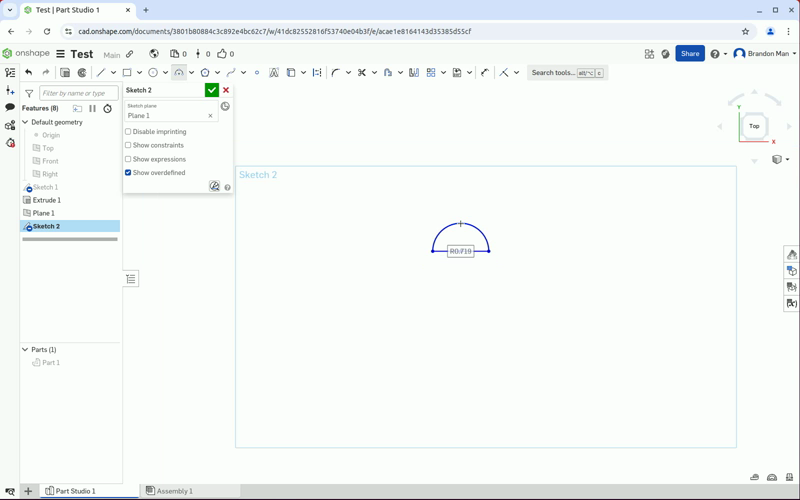
scroll(-6)
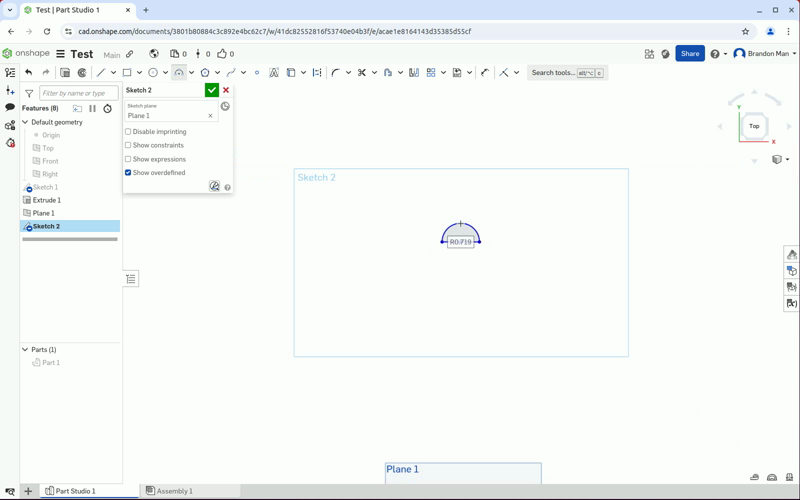
scroll(-6)
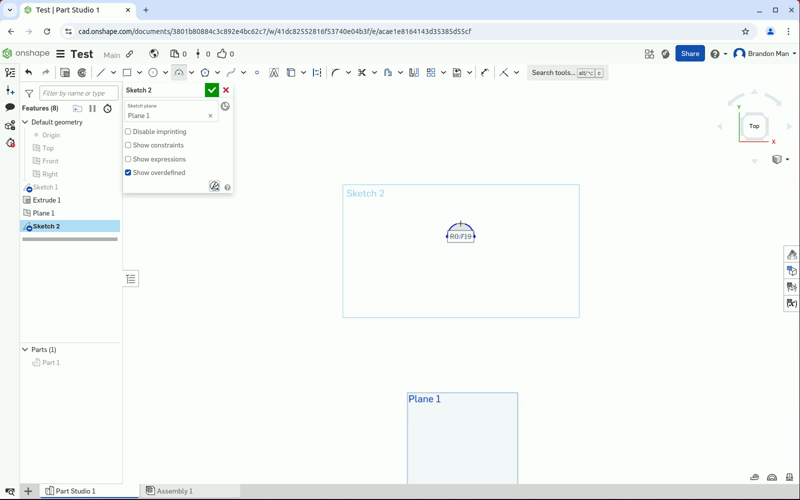
scroll(-6)
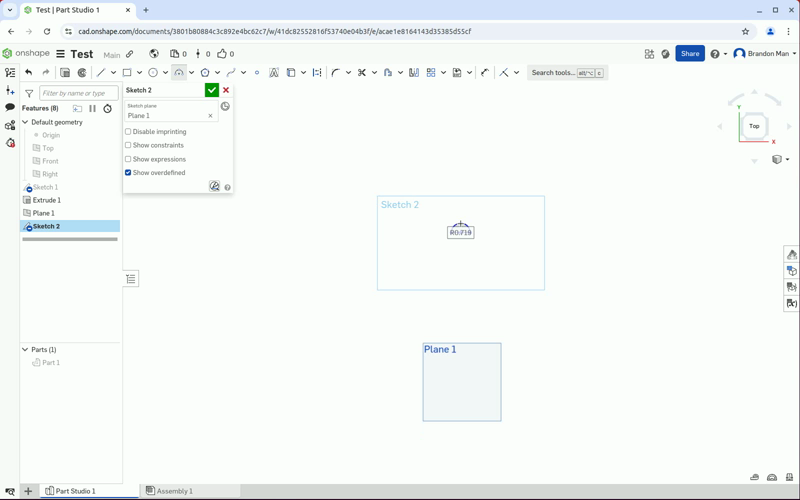
scroll(-6)
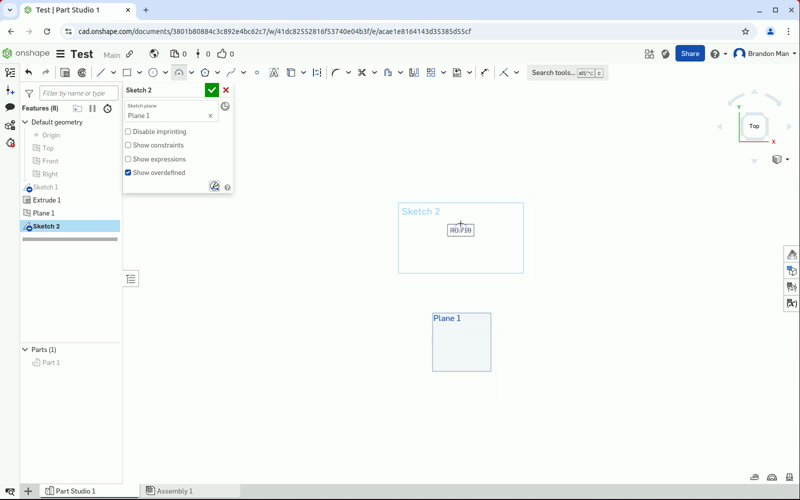
scroll(-6)
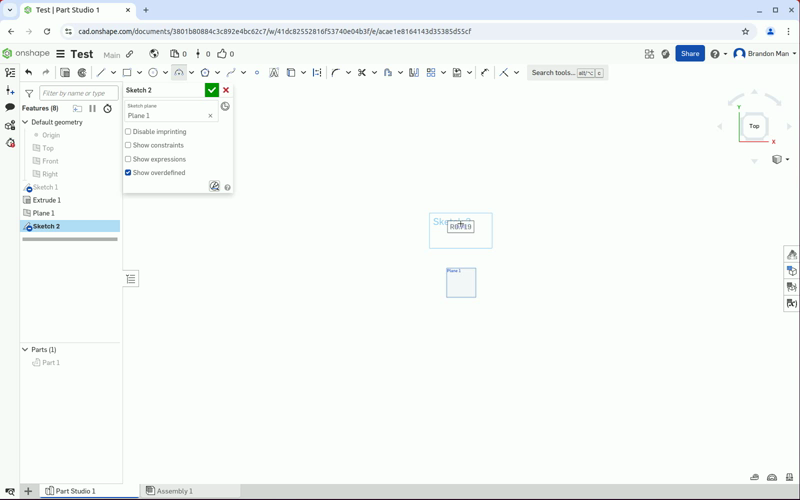
key_up(shift)
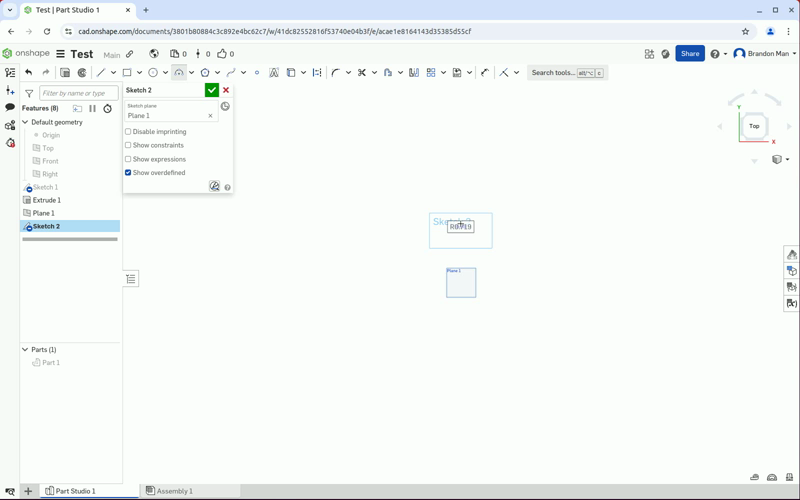
key(esc)
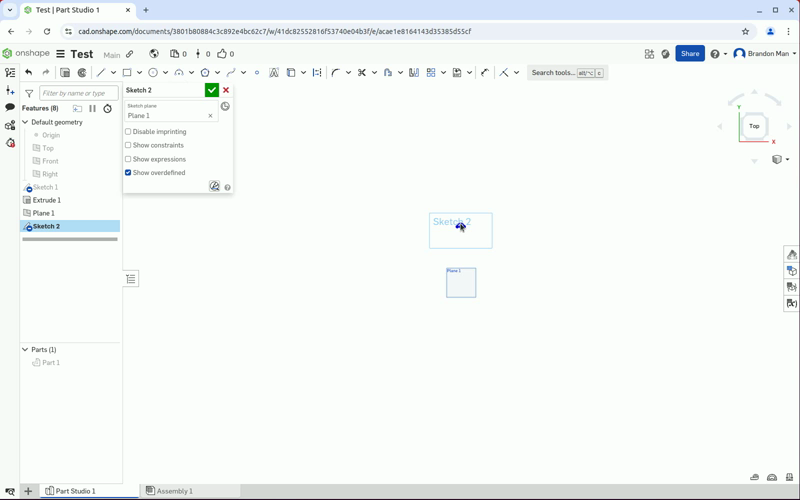
mouse_move(460, 225)
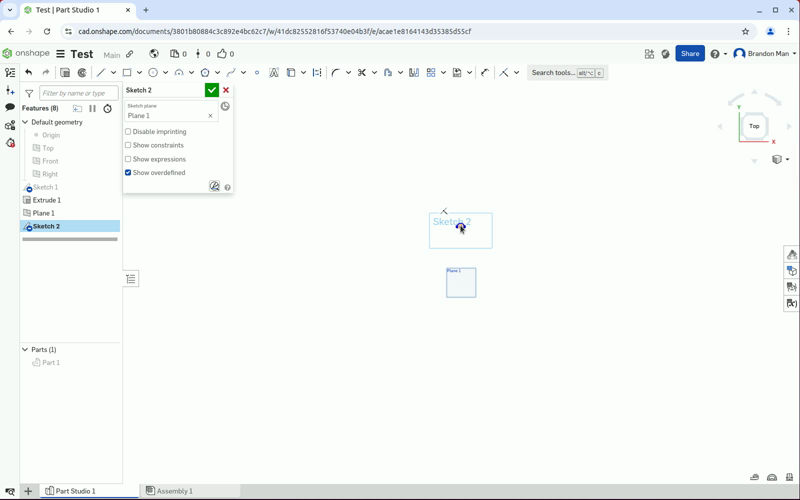
scroll(6)
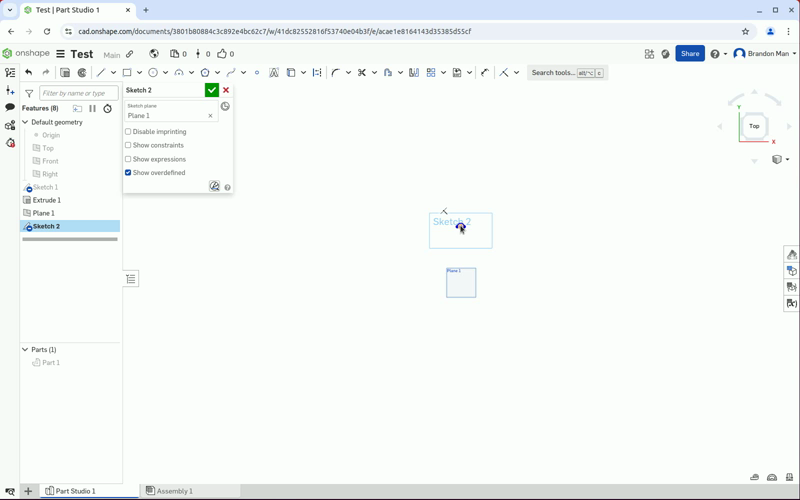
scroll(6)
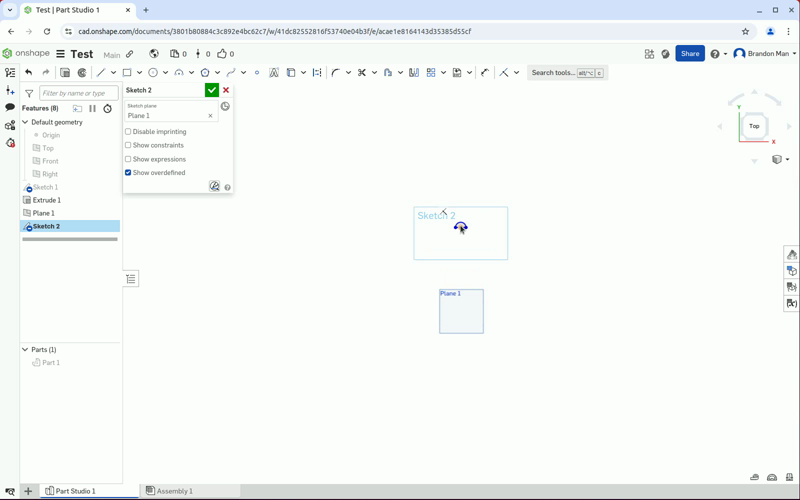
scroll(6)
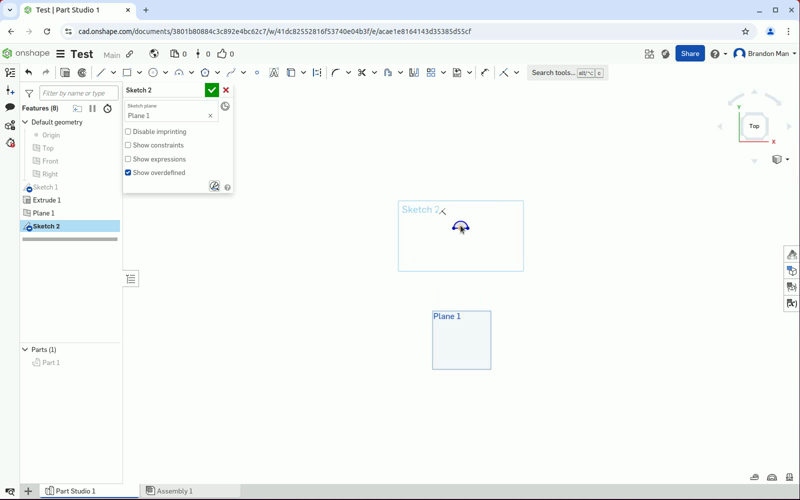
scroll(6)
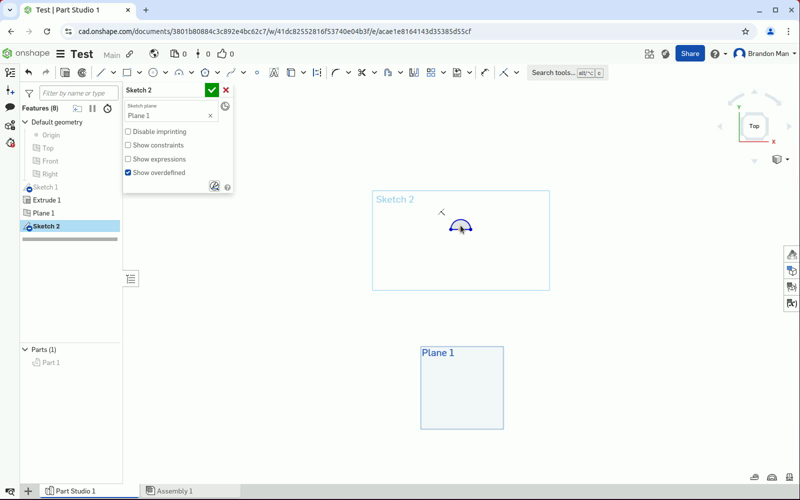
scroll(6)
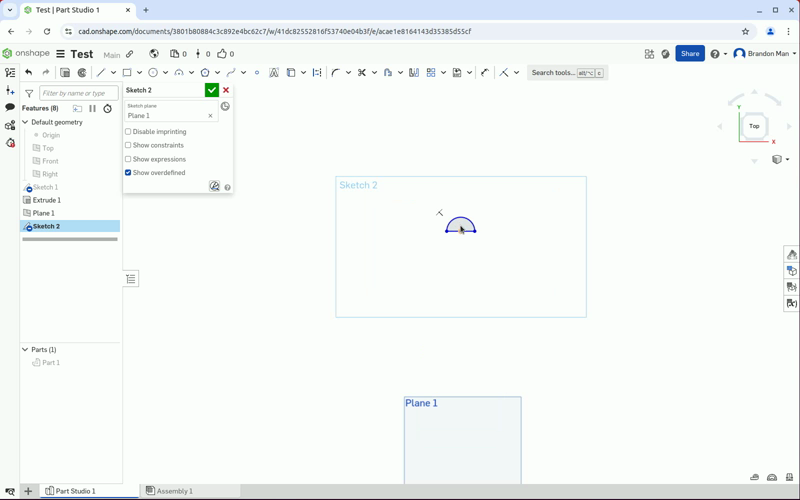
scroll(6)
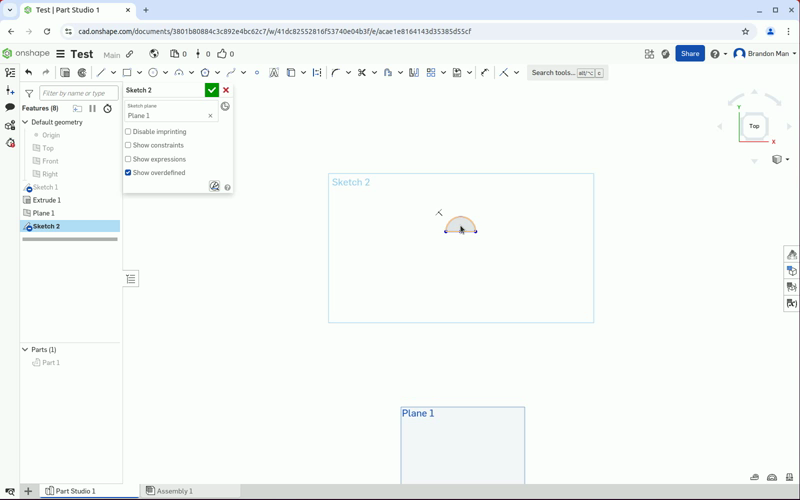
scroll(6)
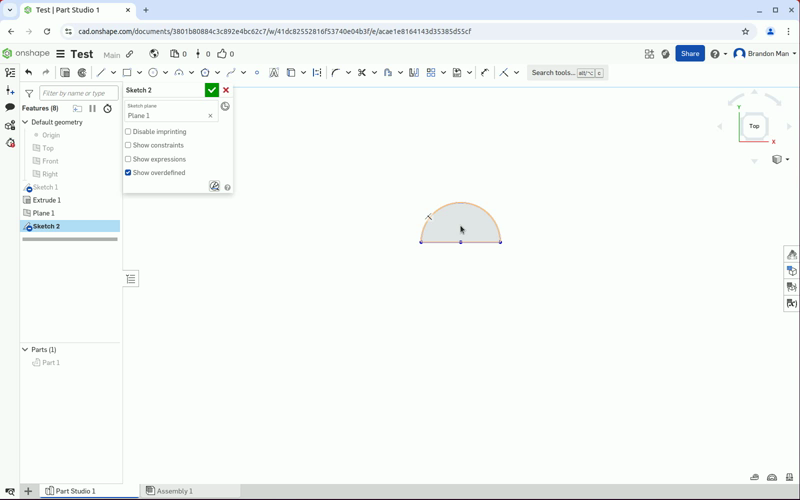
click(460, 225)
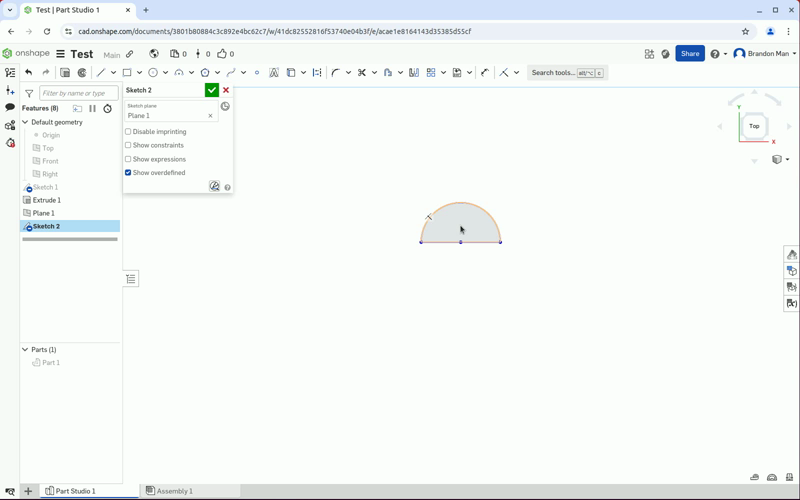
scroll(-6)
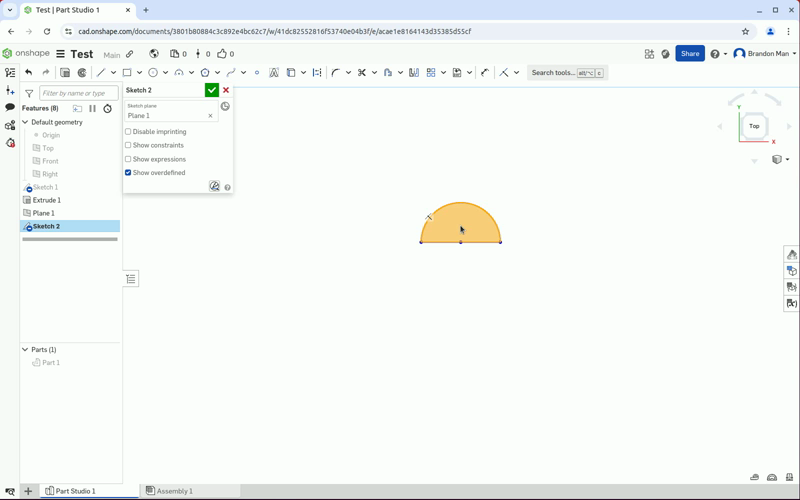
scroll(-6)
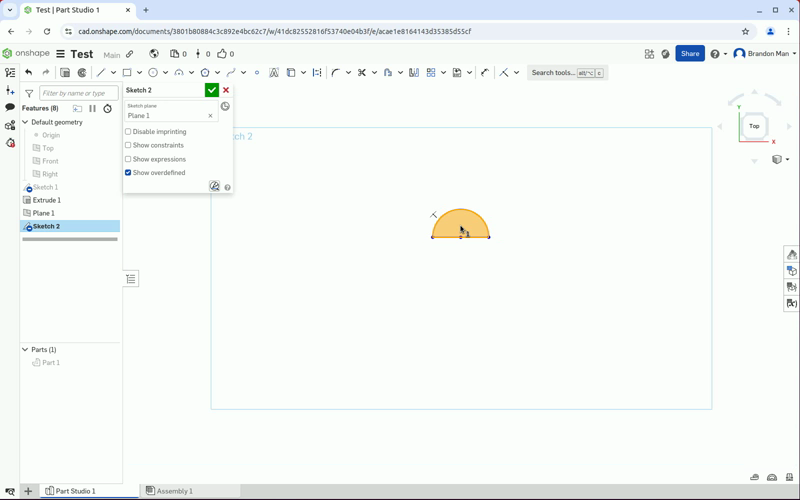
scroll(-6)
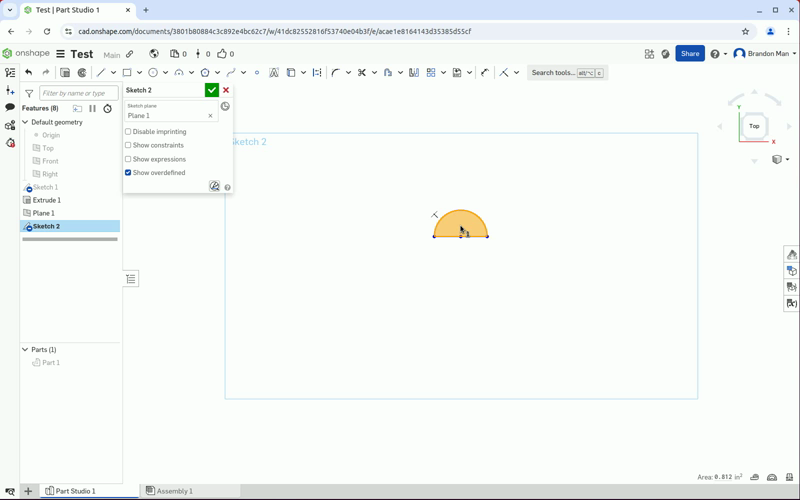
scroll(-6)
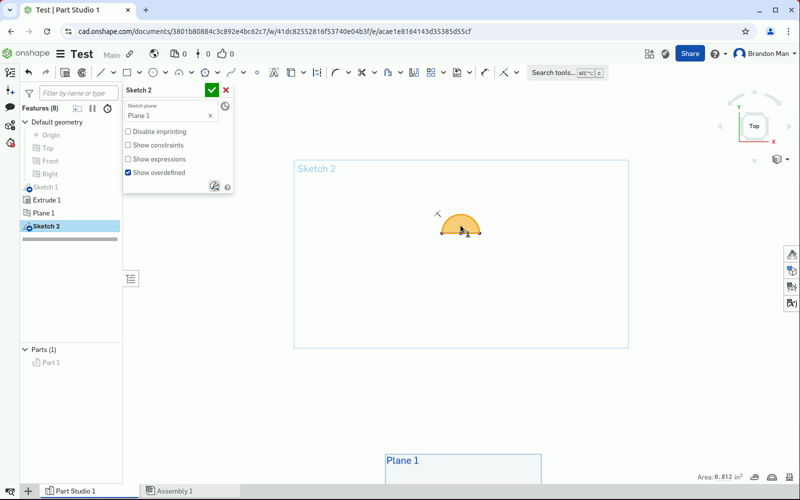
scroll(-6)
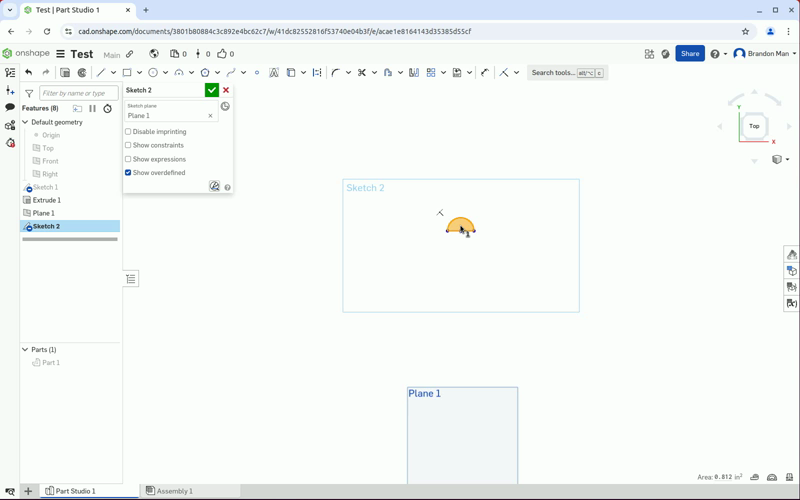
scroll(-6)
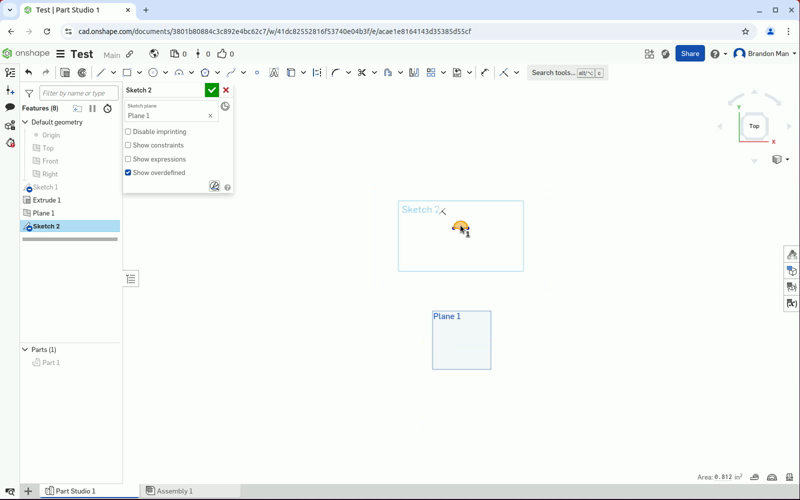
scroll(-6)
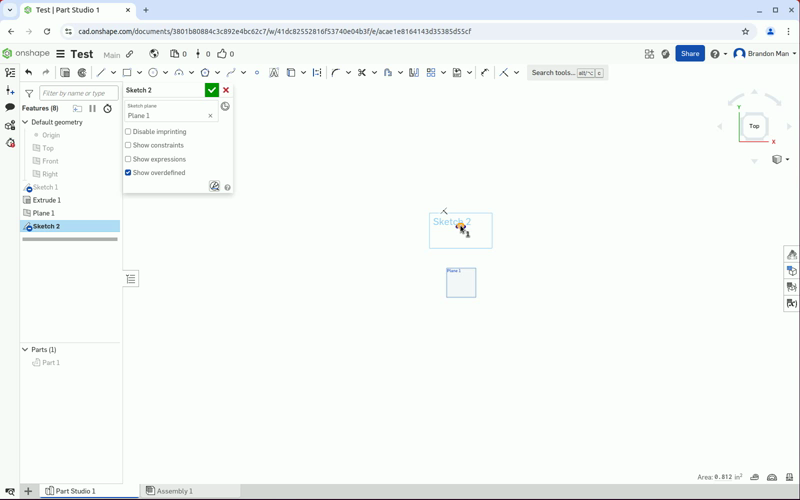
mouse_move(73, 352)
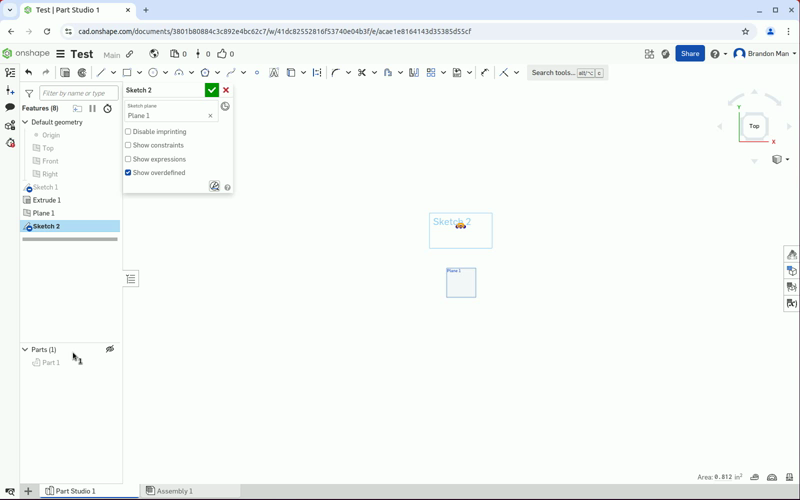
key(shift+y)
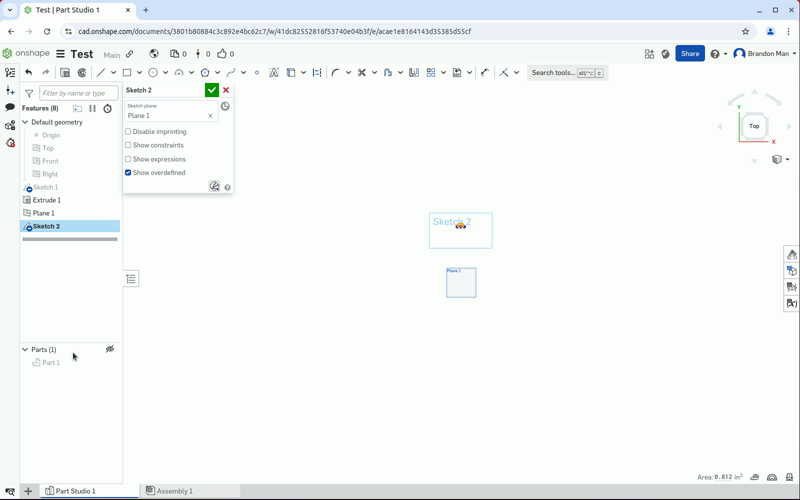
key(shift+e)
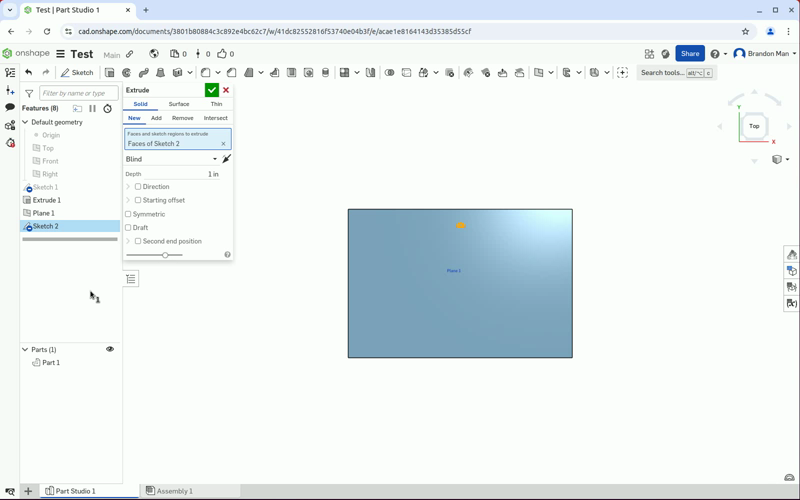
mouse_move(143, 106)
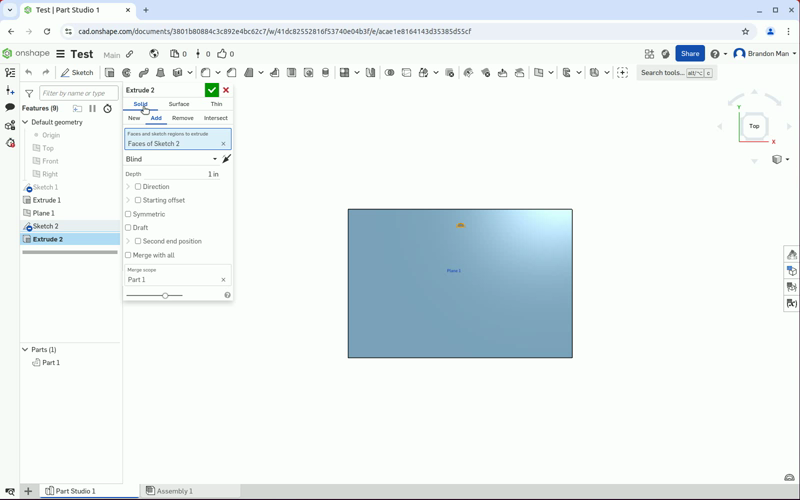
click(143, 106)
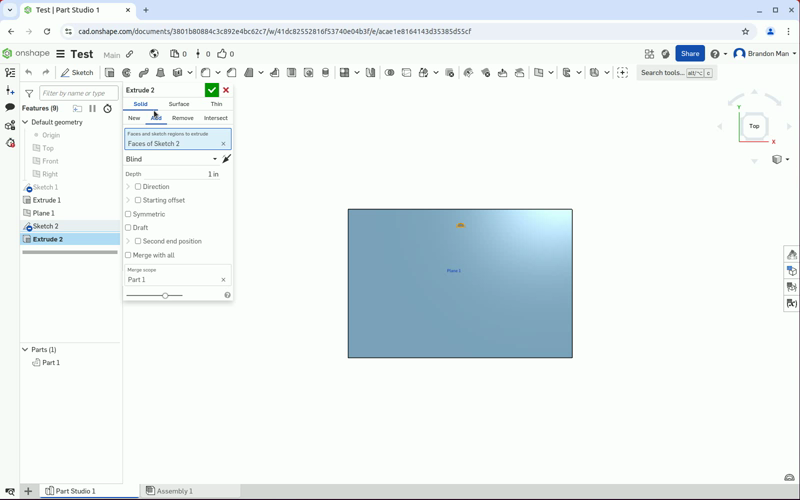
mouse_move(186, 120)
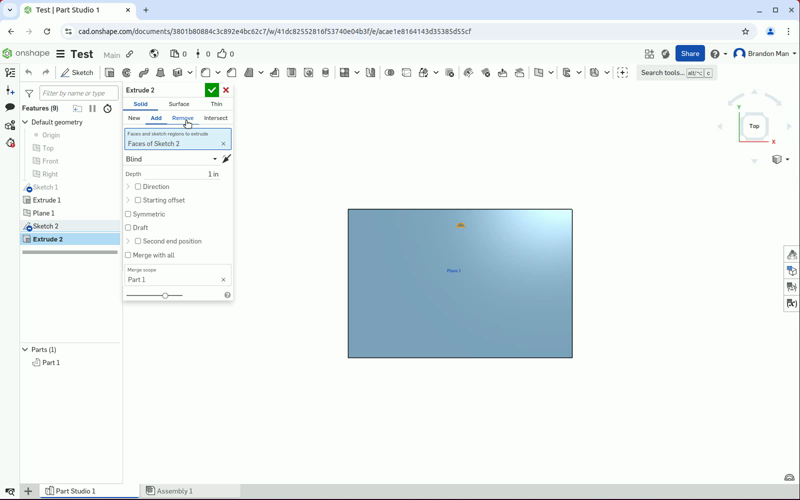
click(186, 120)
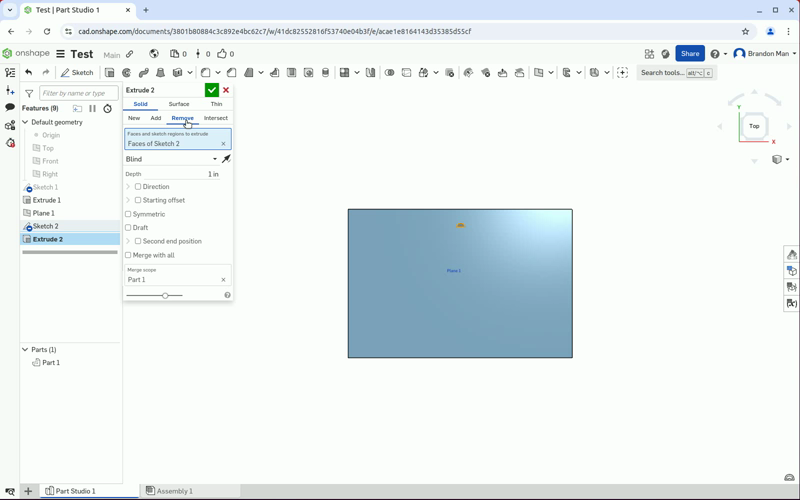
key(tab, 4)
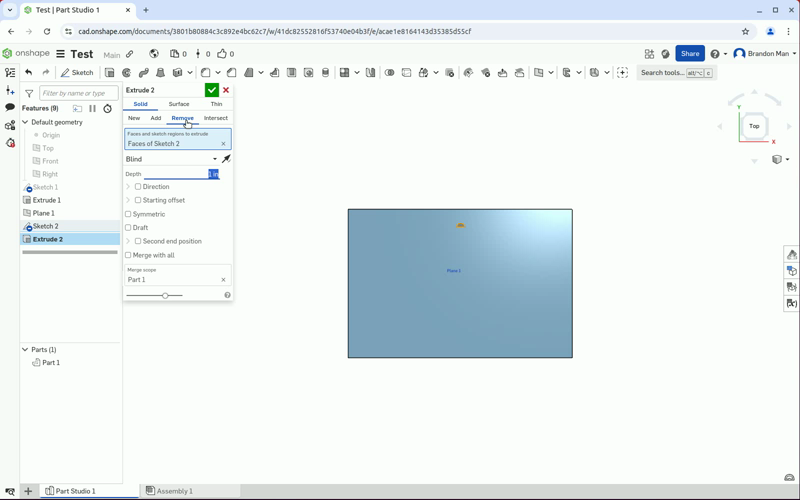
text(1.204)
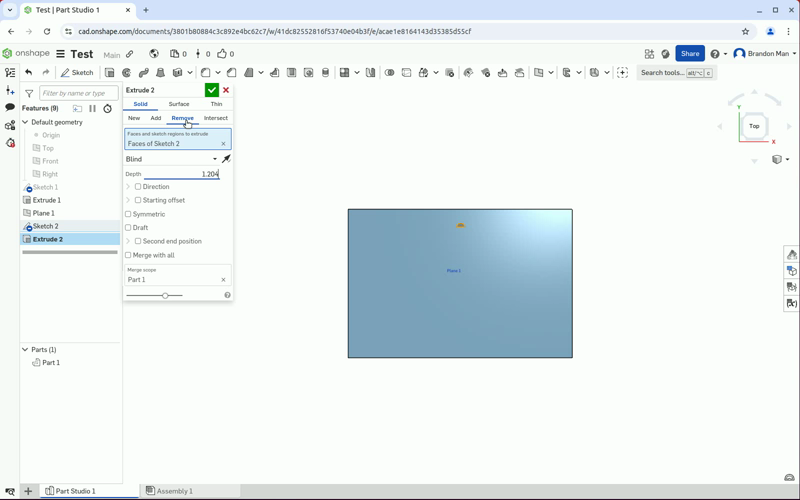
key(tab, 6)
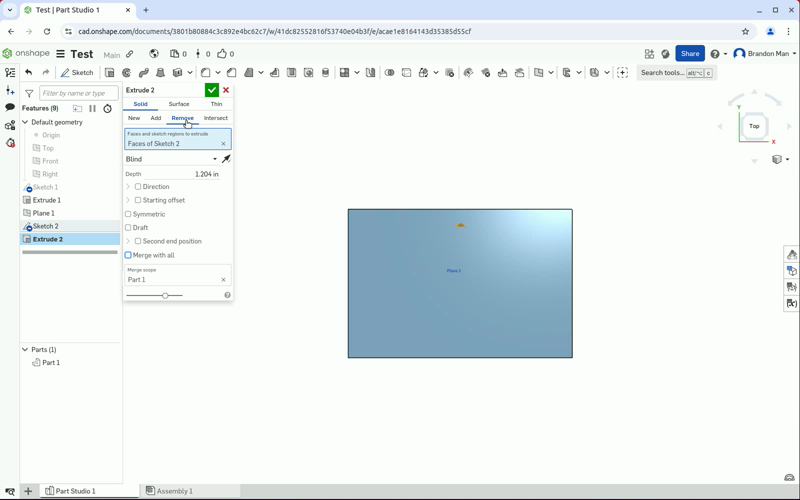
key(space)
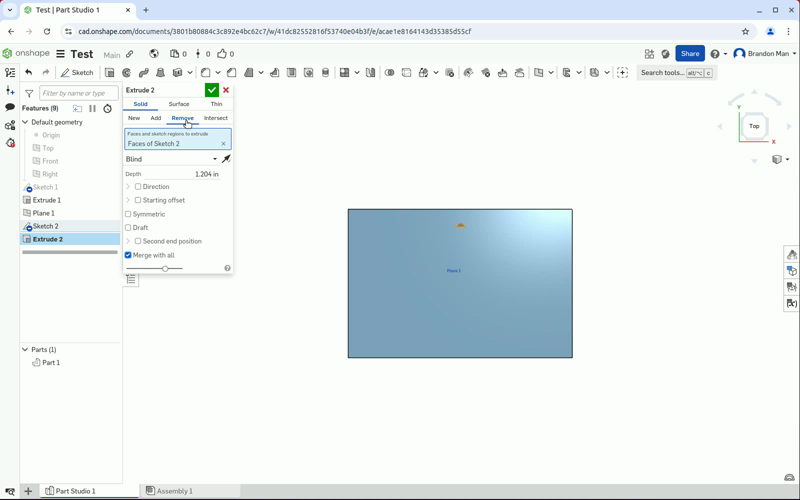
key(enter)
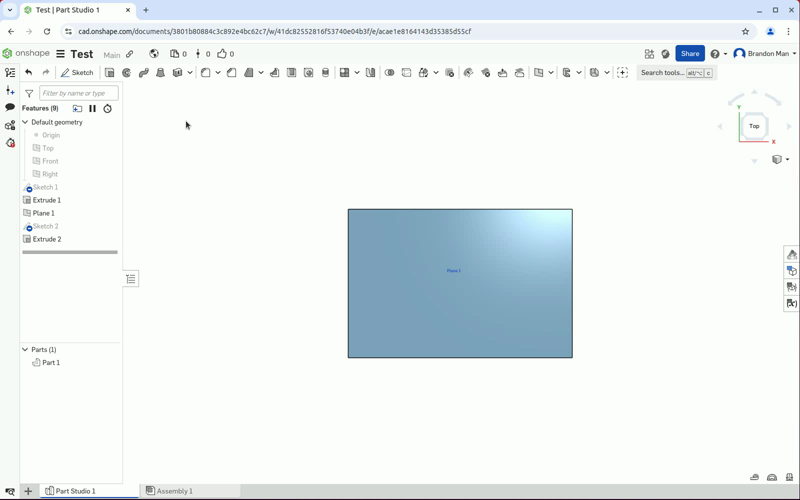
key(shift+h)
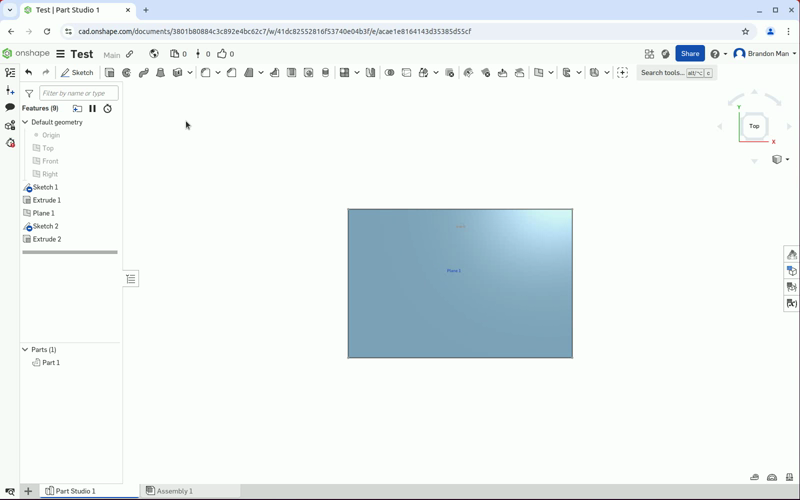
key(shift+h)
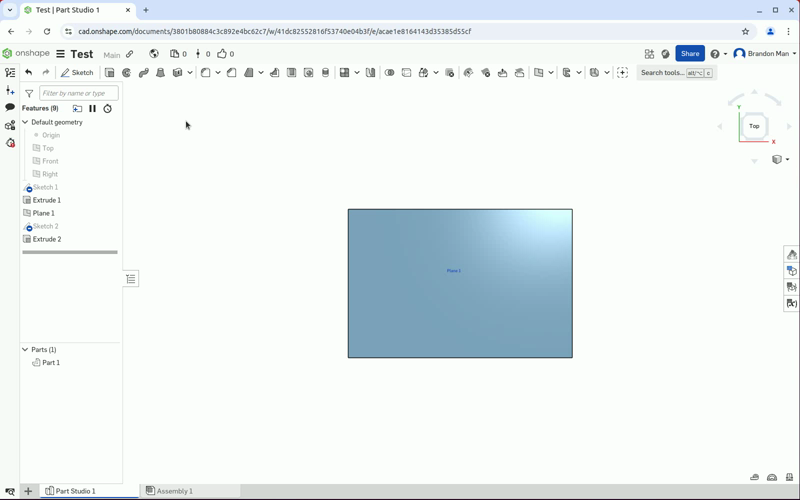
mouse_move(73, 189)
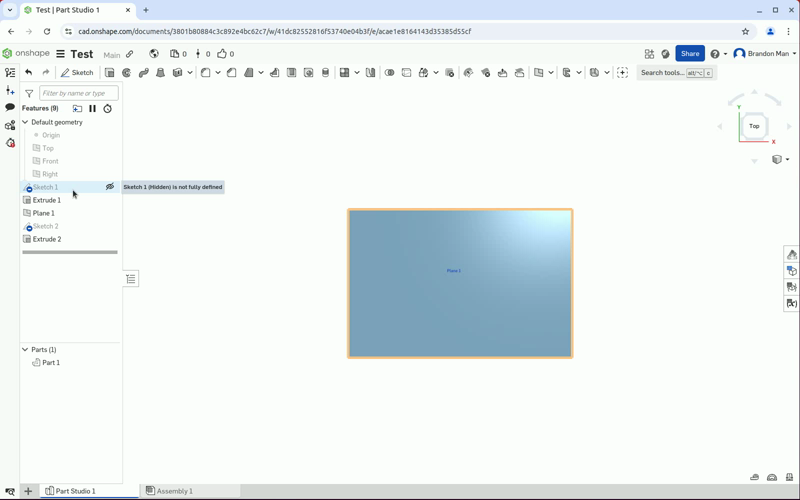
click(73, 189)
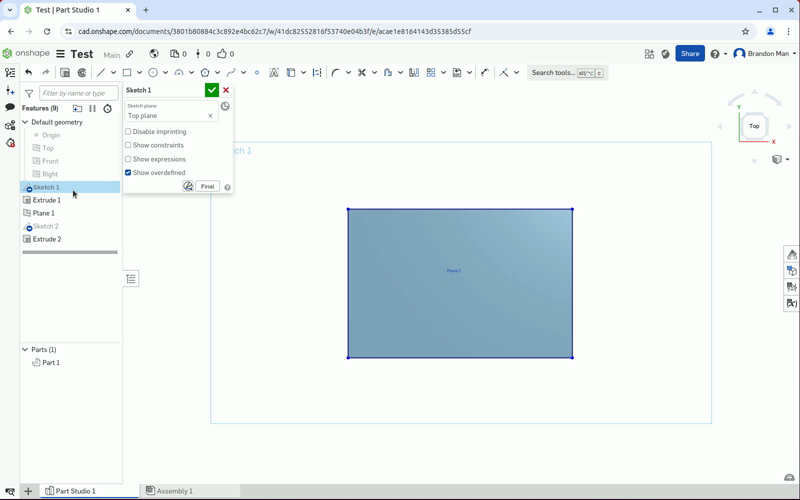
mouse_move(229, 92)
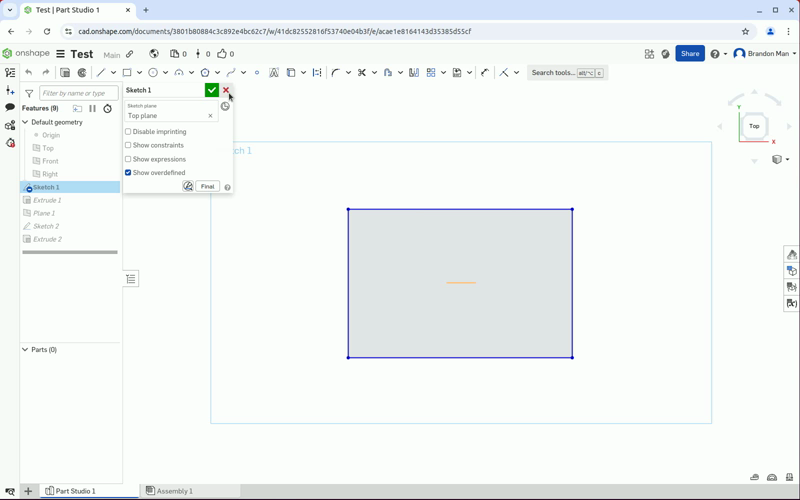
click(229, 92)
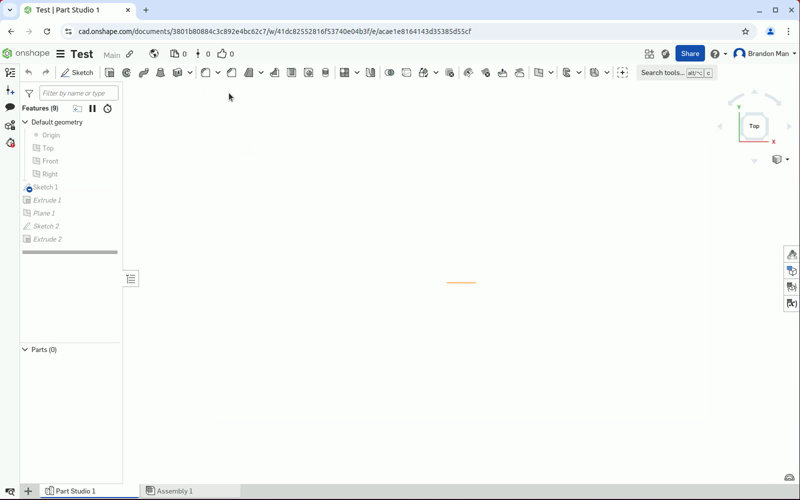
key(shift+s)
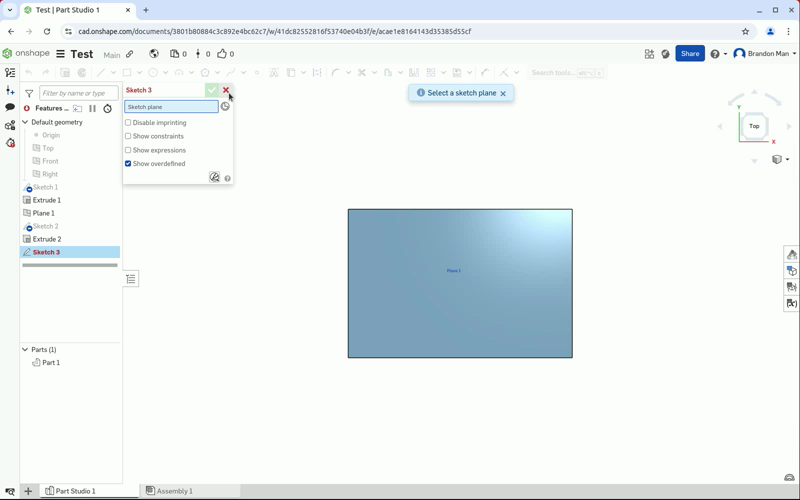
mouse_move(73, 215)
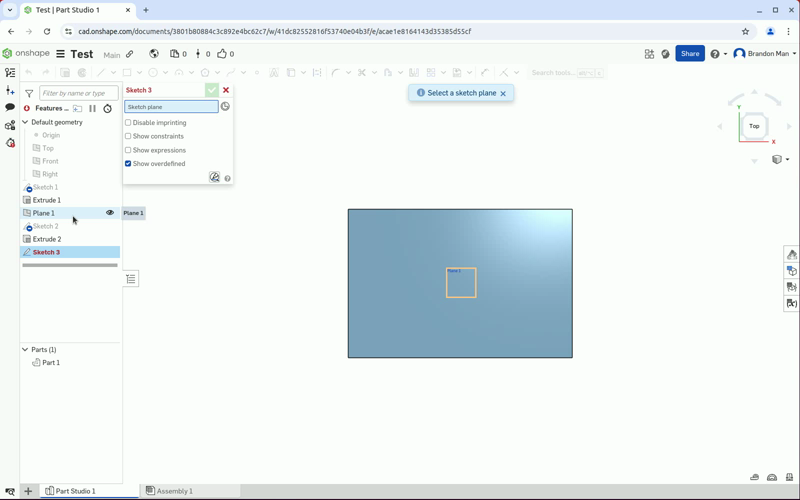
click(73, 215)
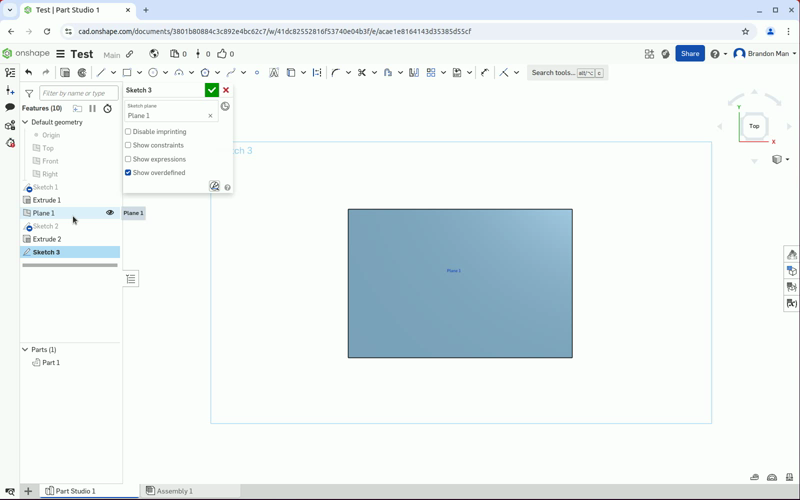
mouse_move(73, 352)
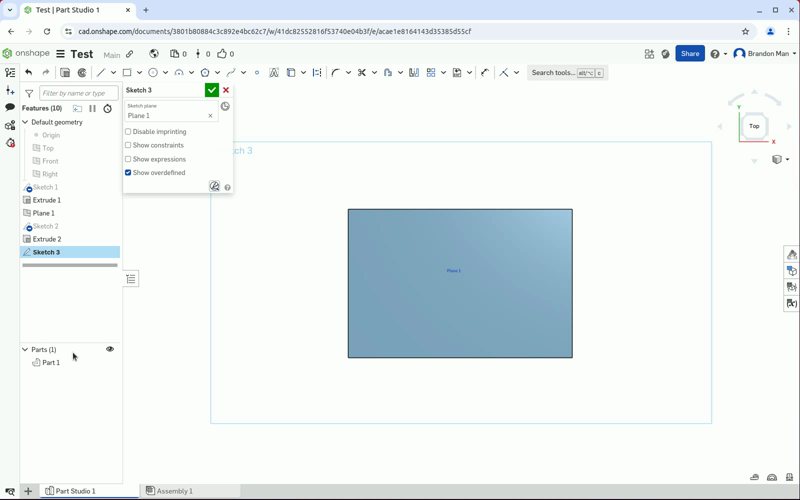
key(y)
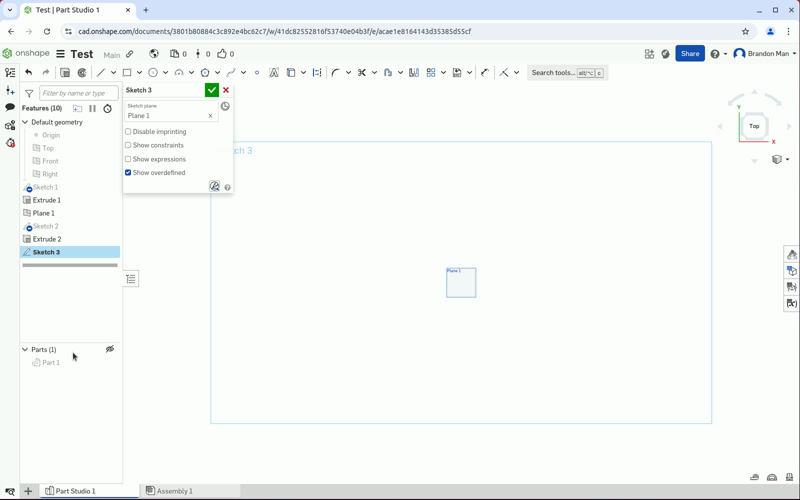
key(a)
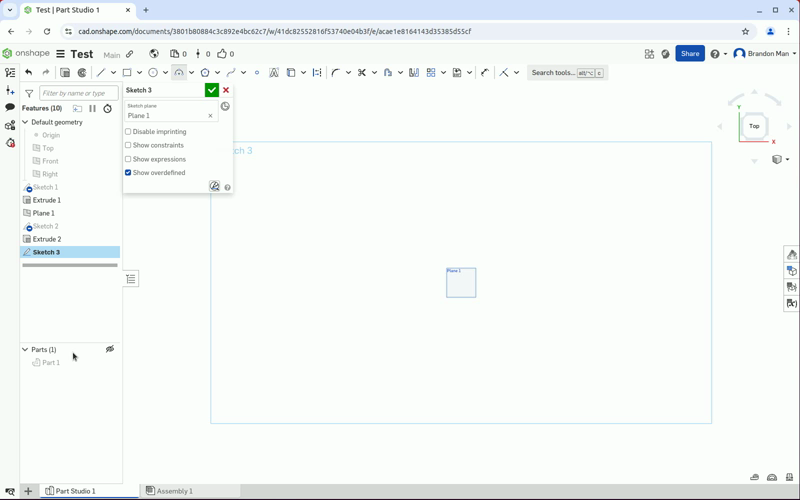
key_down(shift)
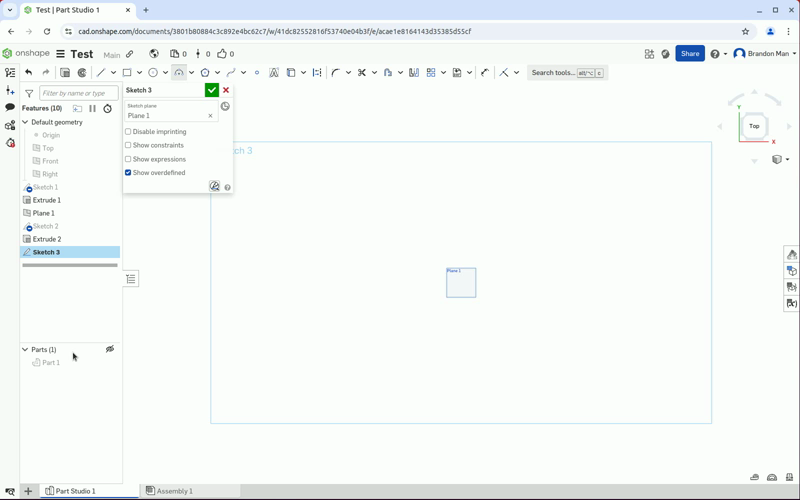
mouse_move(457, 226)
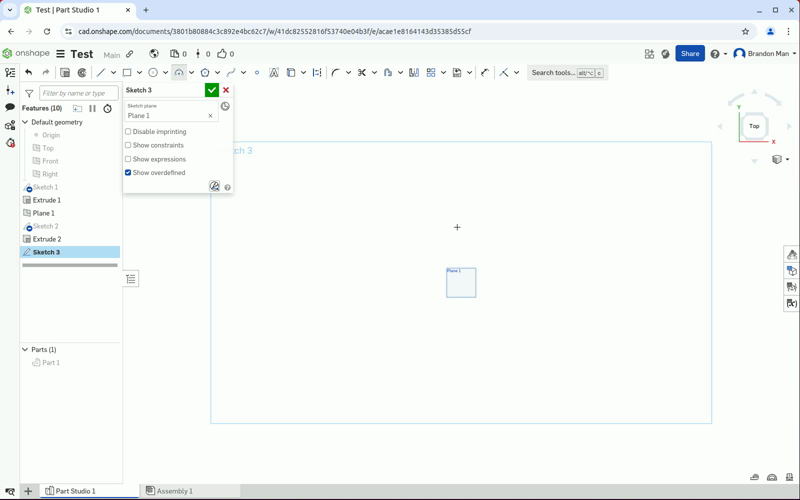
click(457, 226)
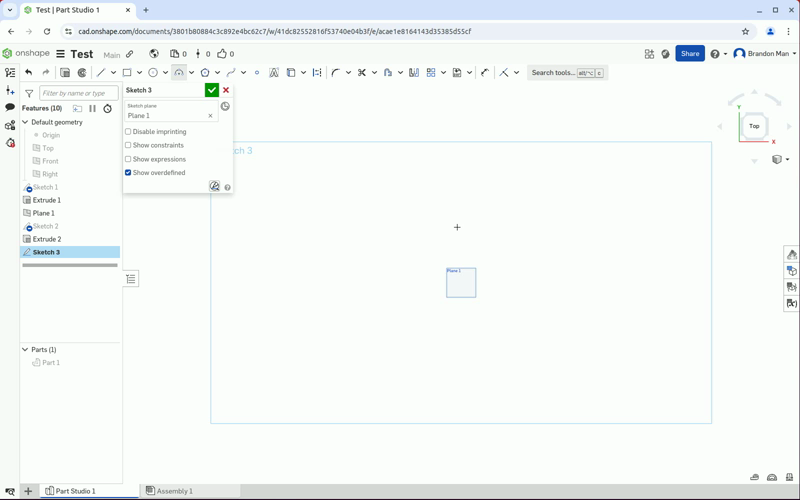
key_up(shift)
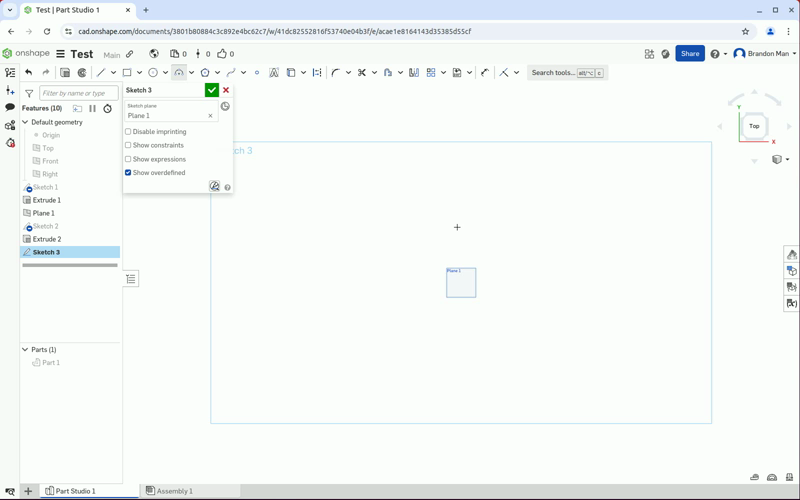
key_down(shift)
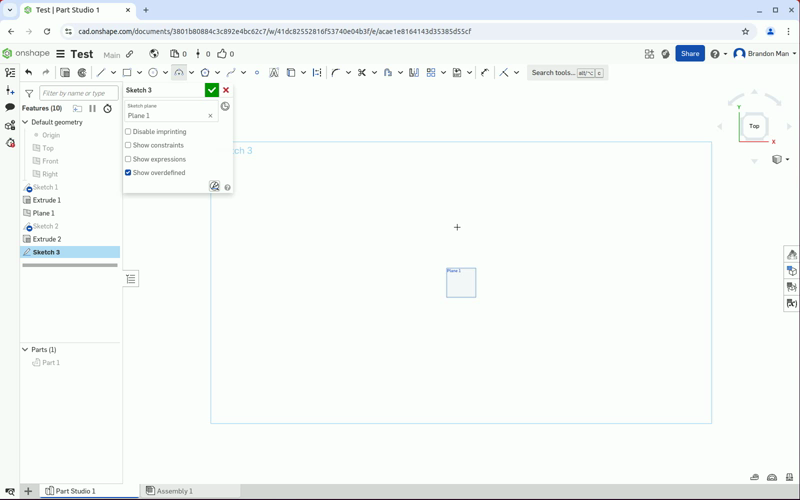
mouse_move(464, 226)
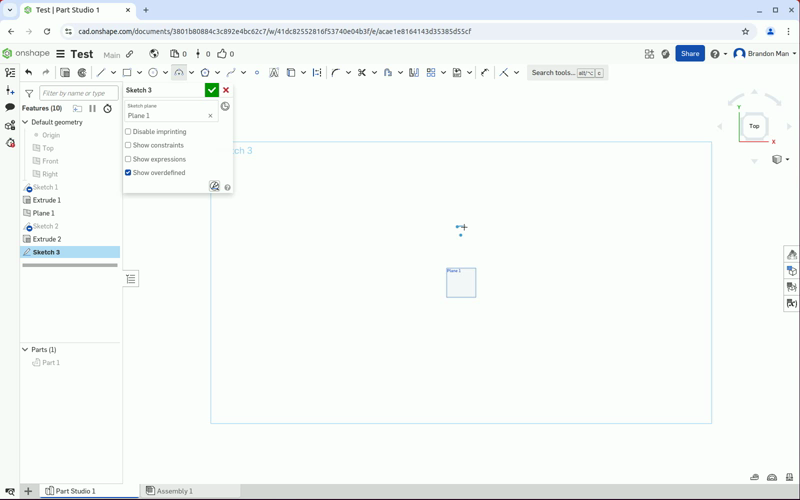
scroll(6)
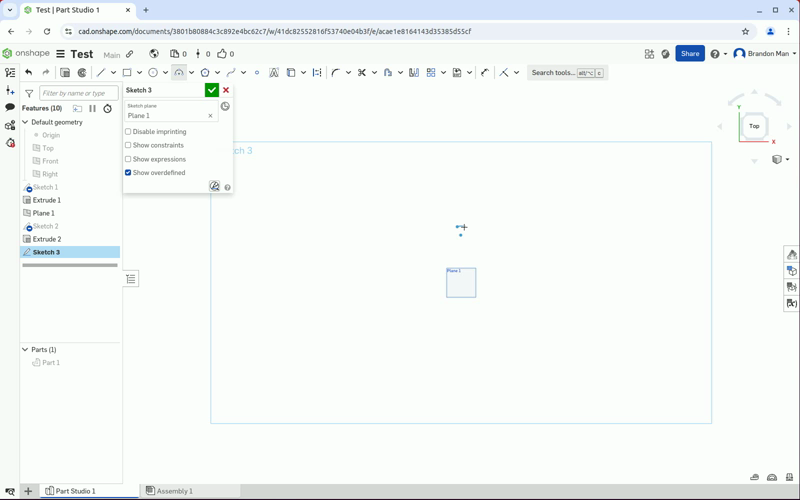
scroll(6)
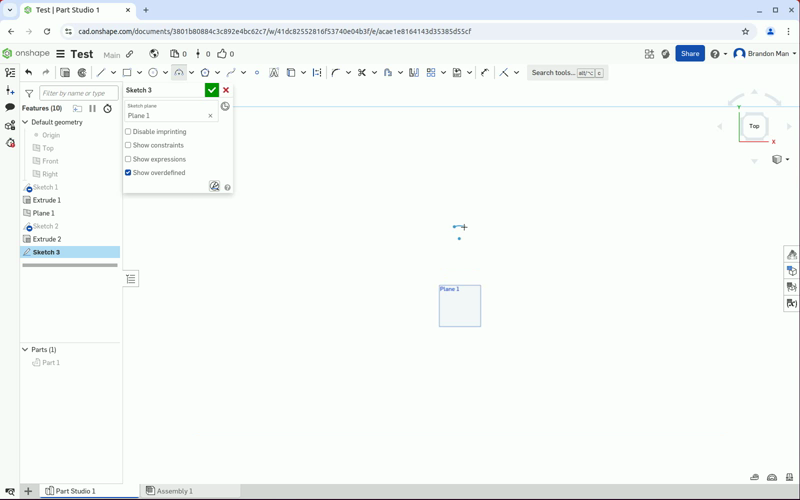
scroll(6)
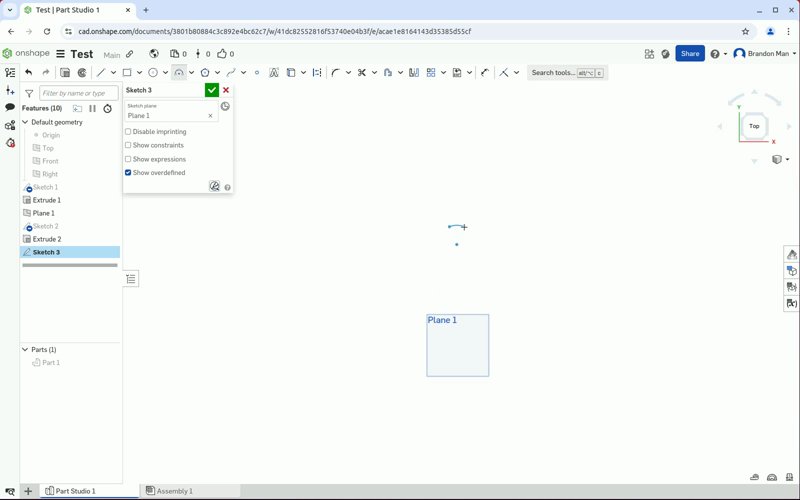
scroll(6)
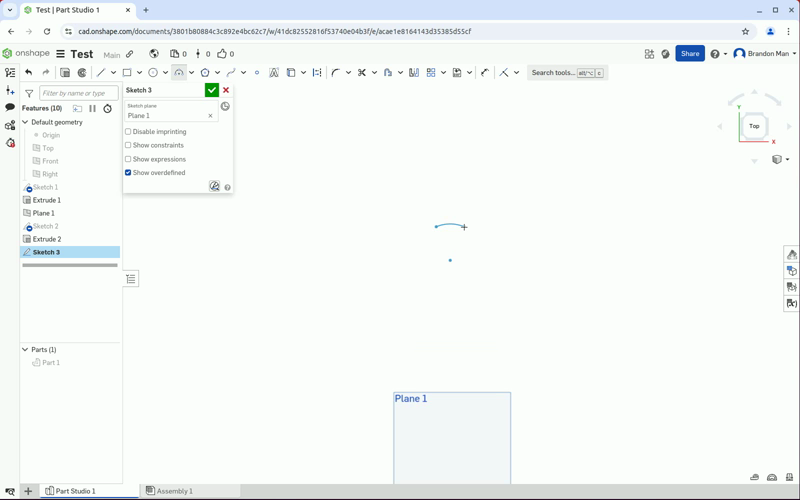
scroll(6)
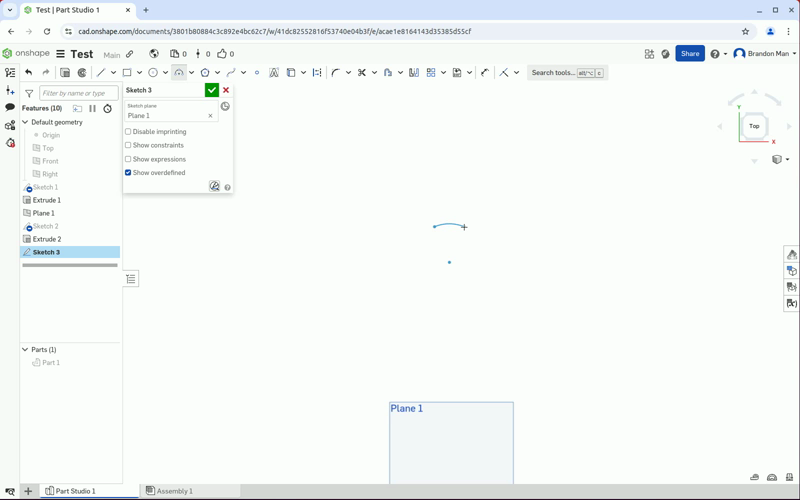
scroll(6)
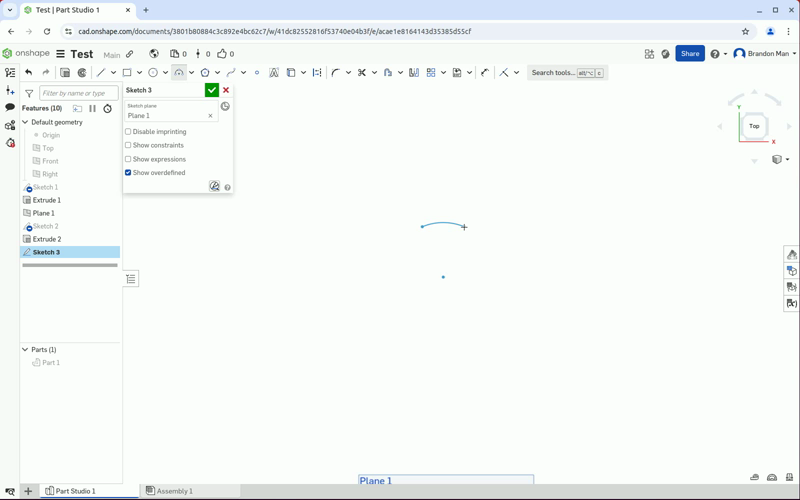
scroll(6)
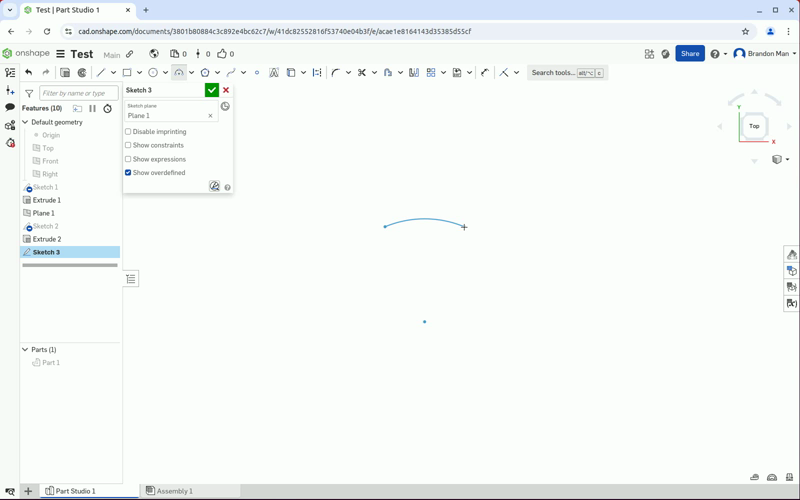
click(464, 226)
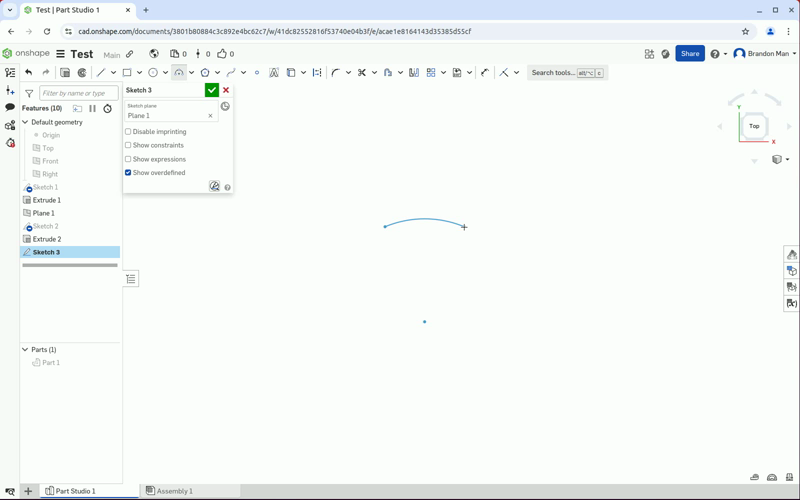
scroll(-6)
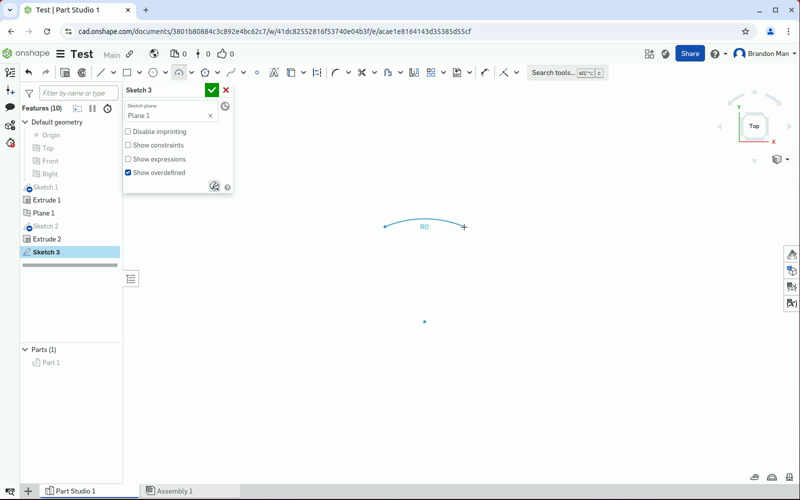
scroll(-6)
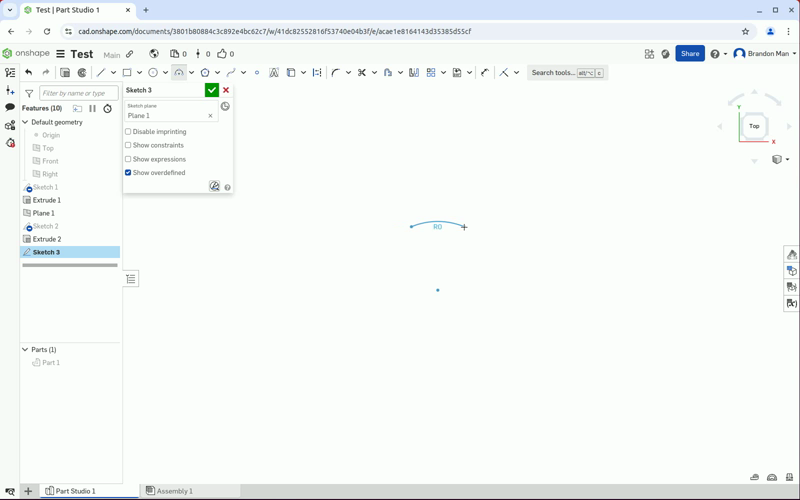
scroll(-6)
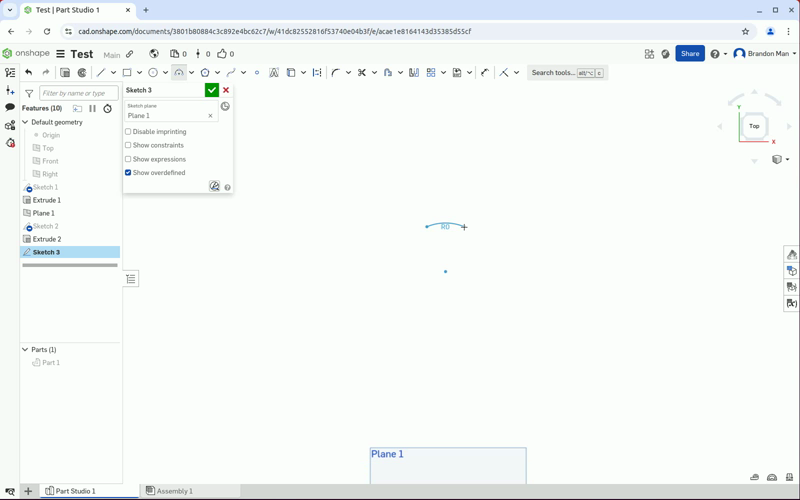
scroll(-6)
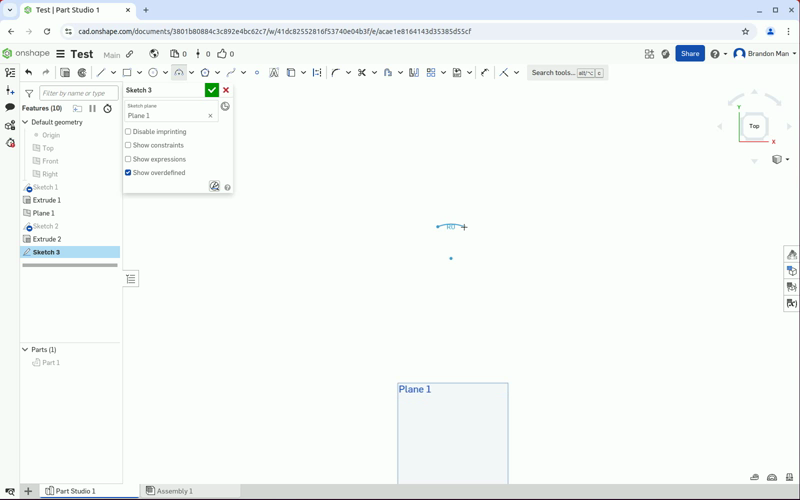
scroll(-6)
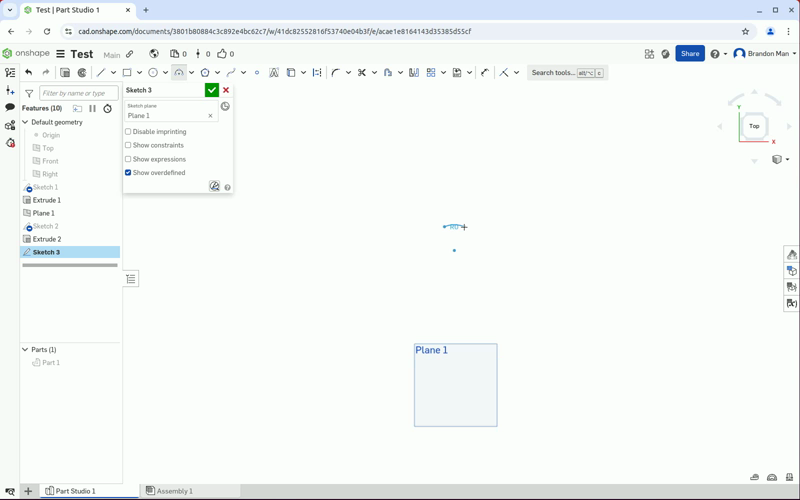
scroll(-6)
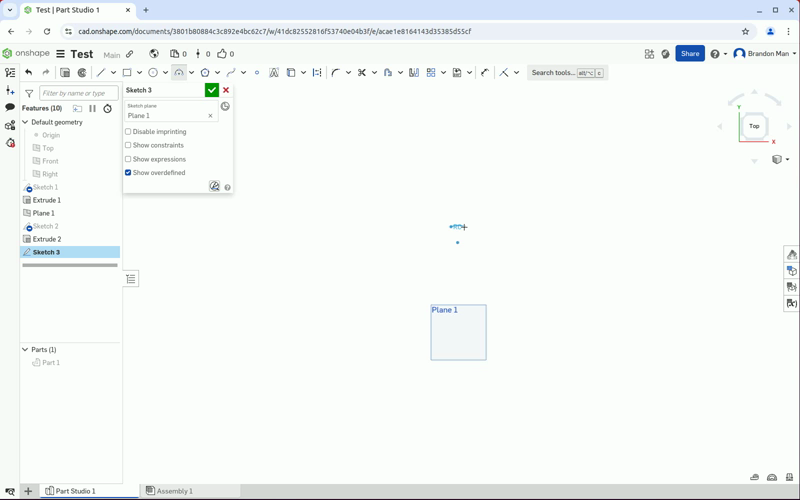
scroll(-6)
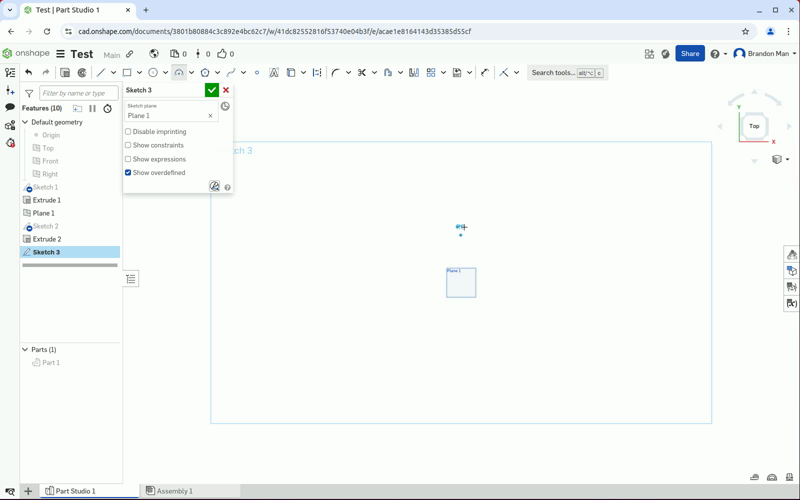
mouse_move(460, 230)
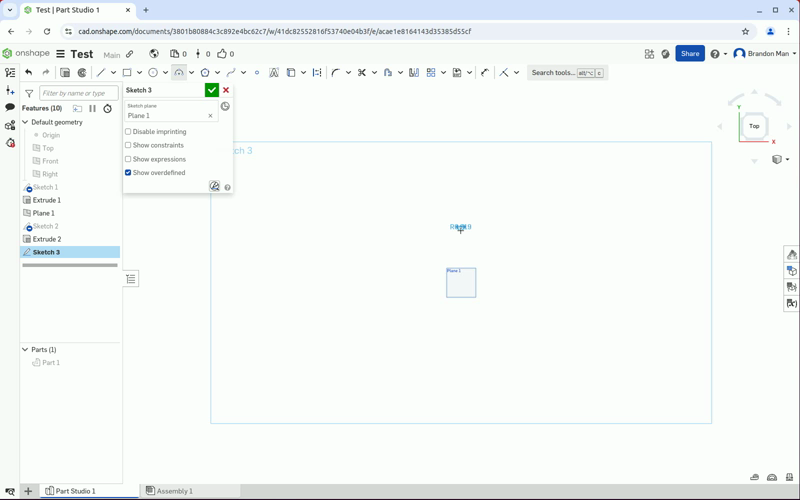
scroll(6)
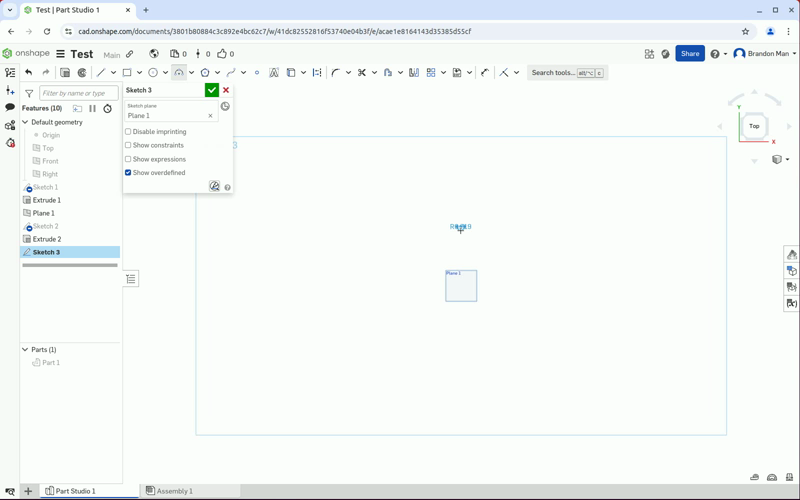
scroll(6)
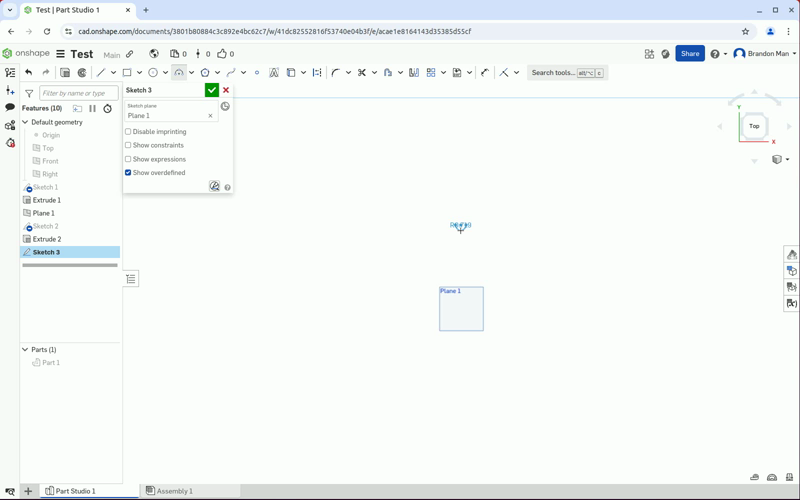
scroll(6)
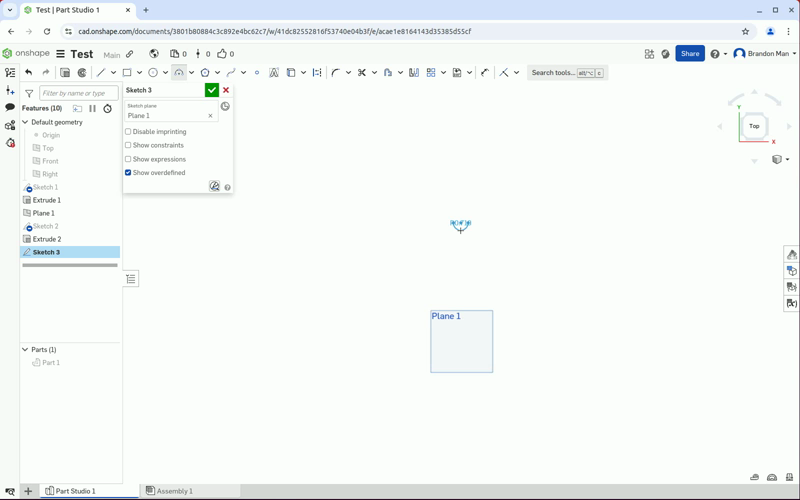
scroll(6)
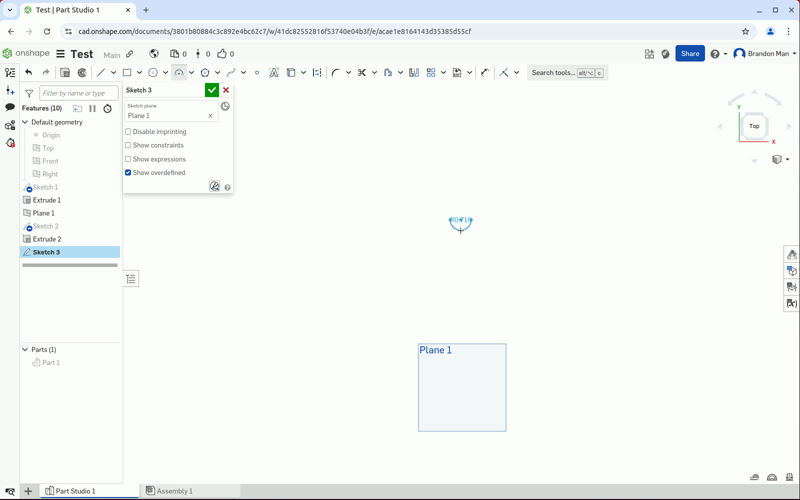
scroll(6)
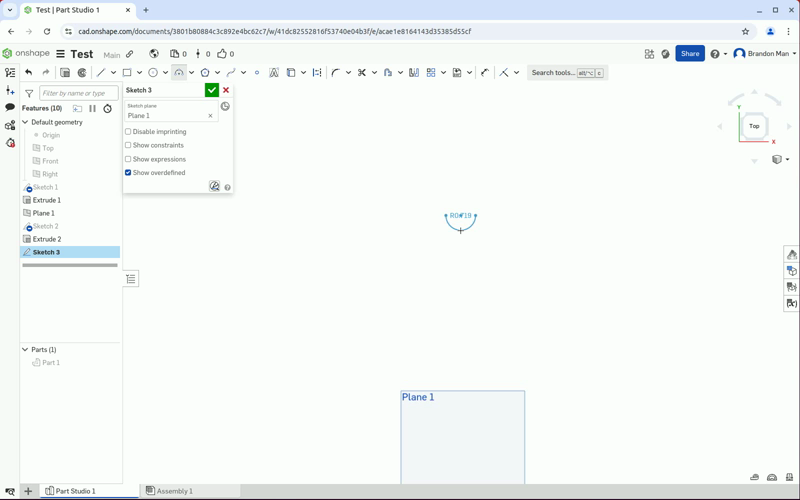
scroll(6)
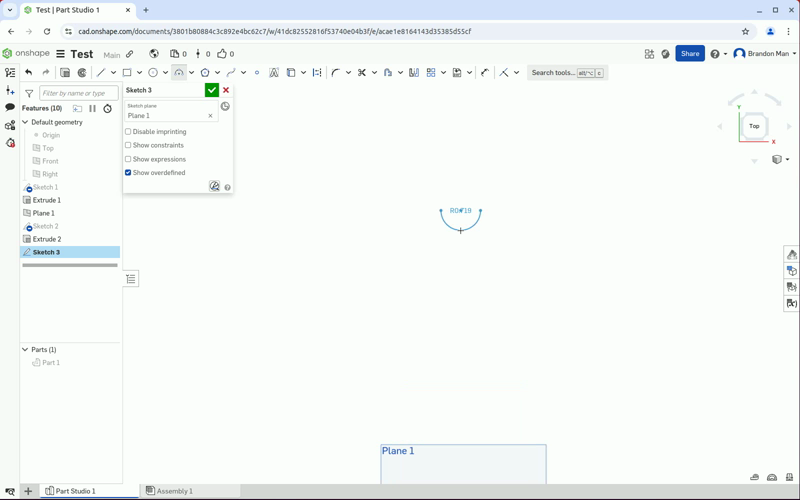
scroll(6)
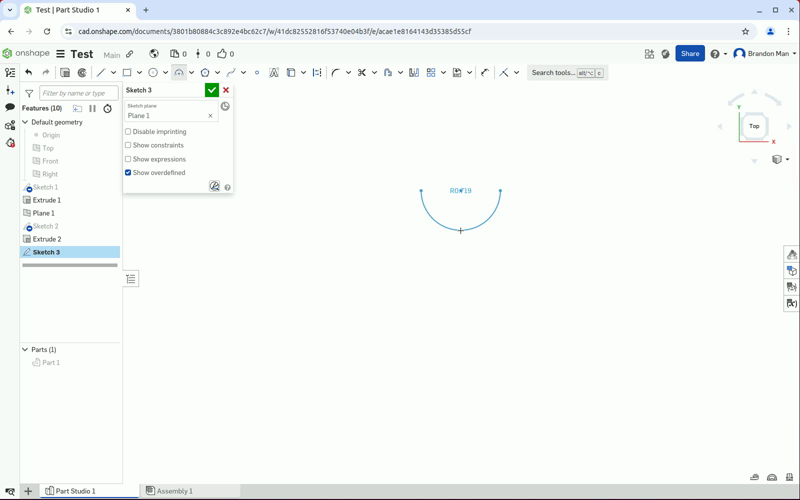
click(460, 230)
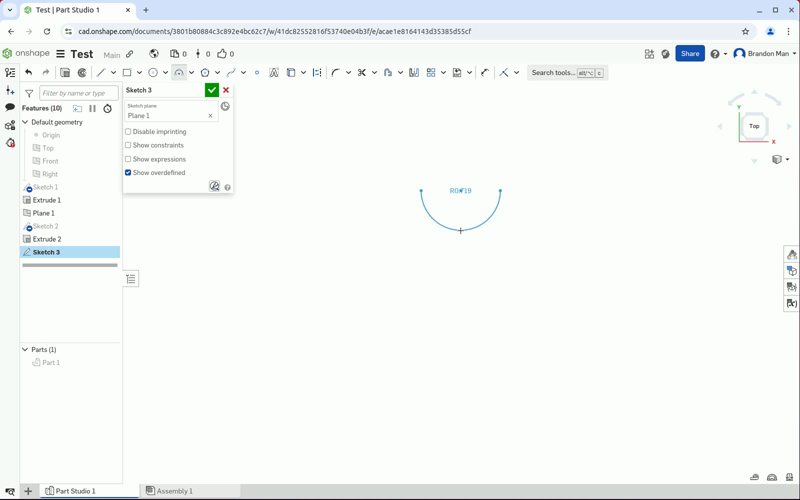
scroll(-6)
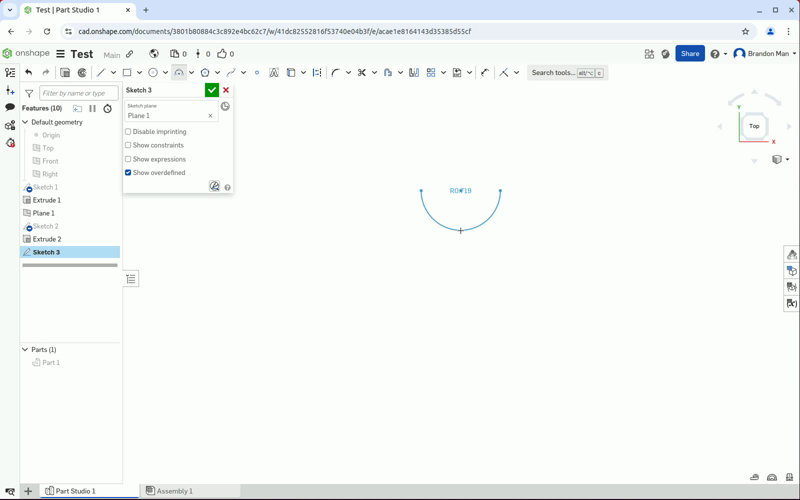
scroll(-6)
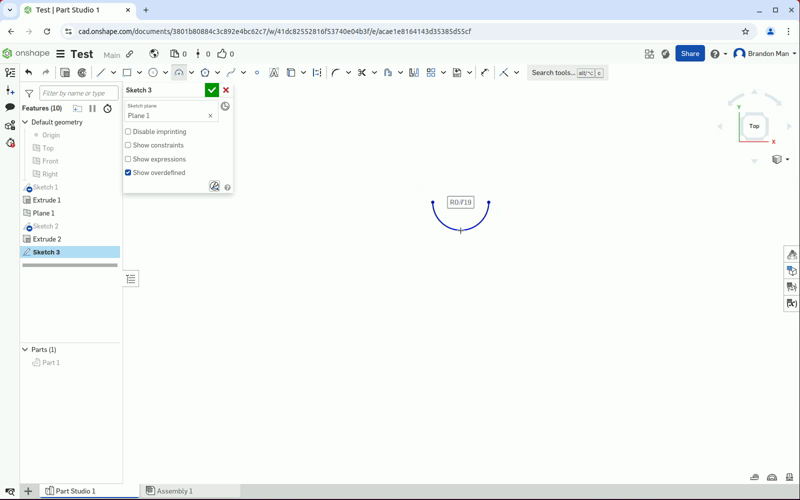
scroll(-6)
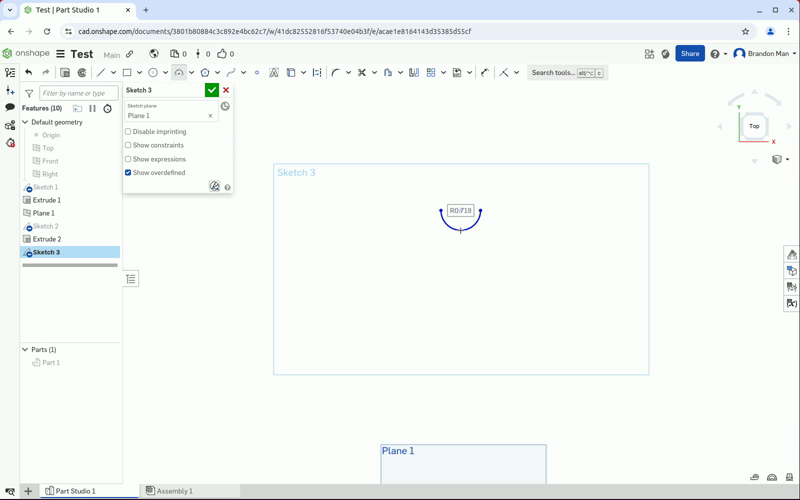
scroll(-6)
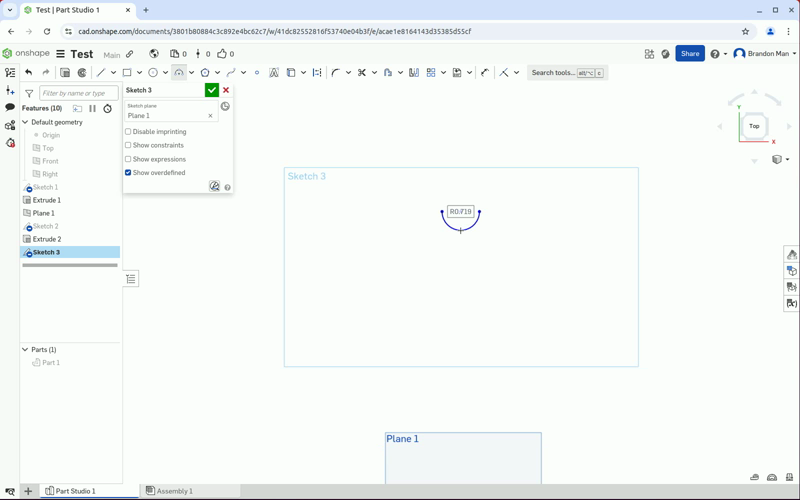
scroll(-6)
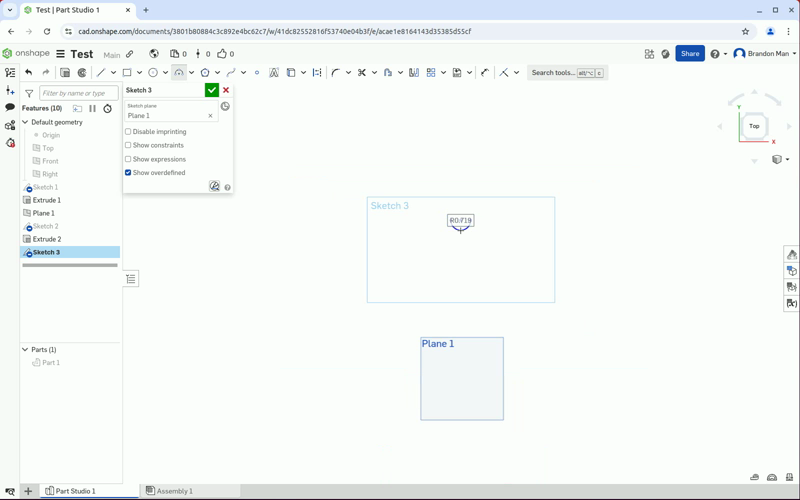
scroll(-6)
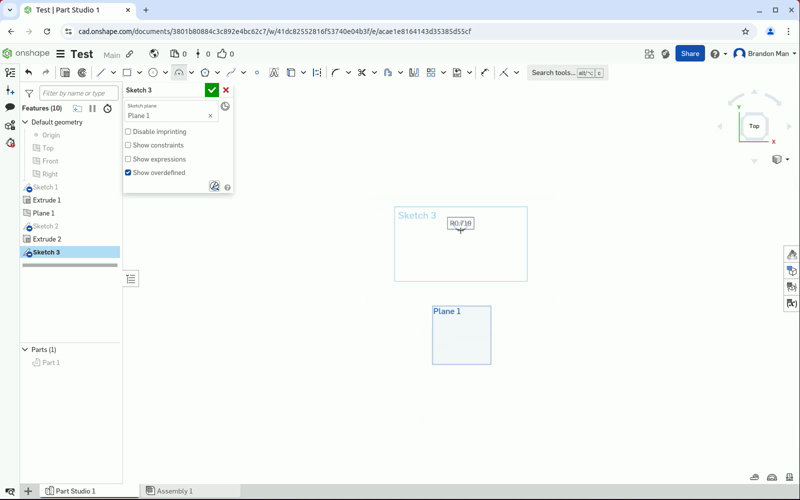
scroll(-6)
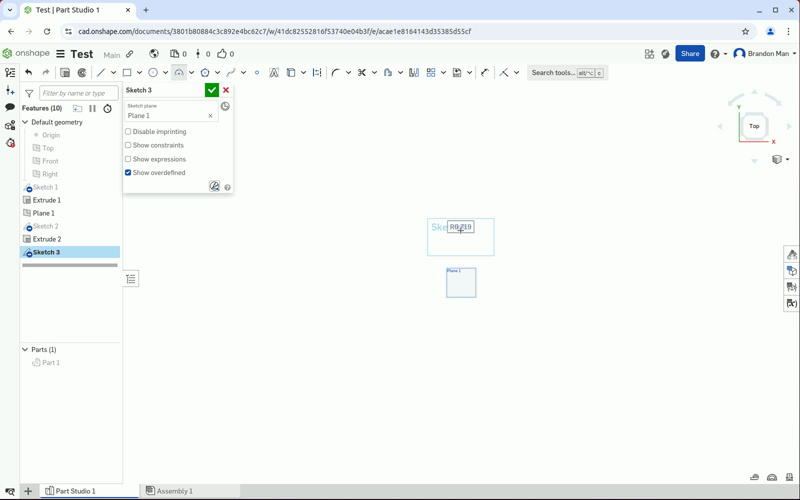
key_up(shift)
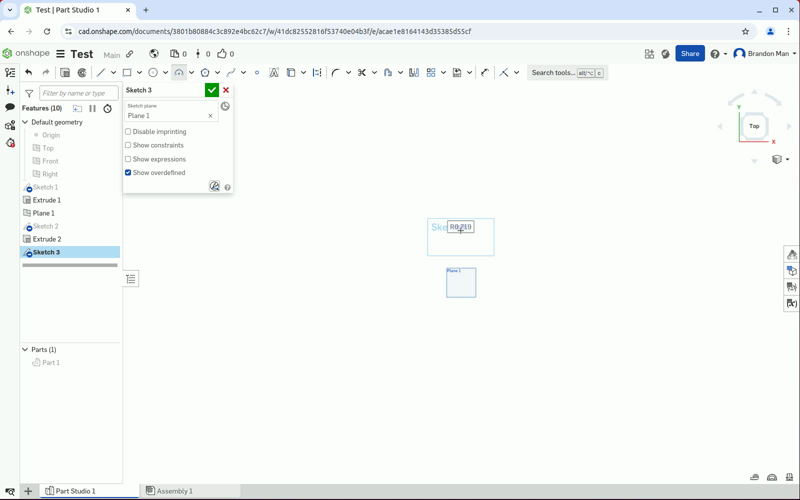
key(esc)
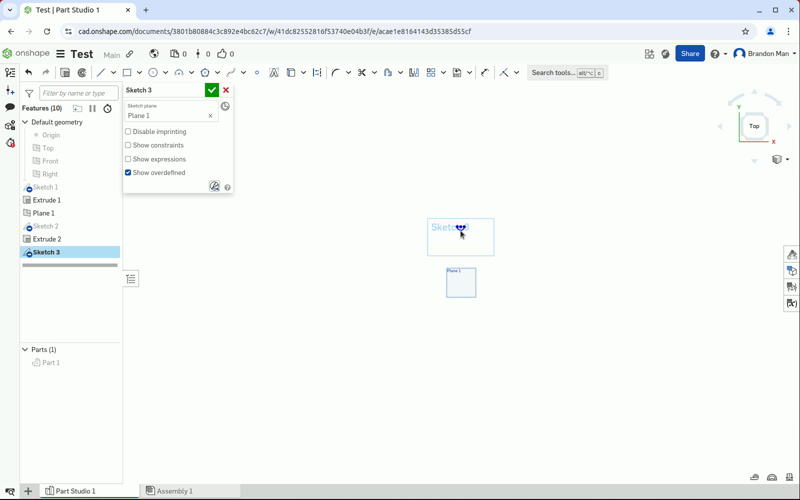
key(l)
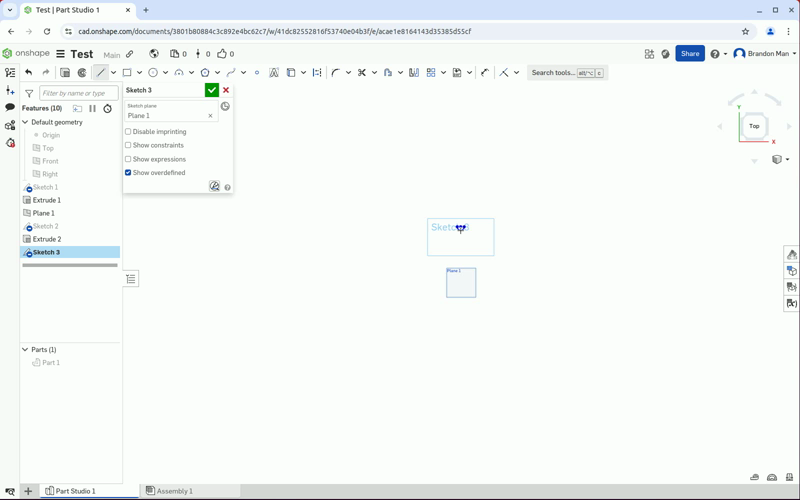
mouse_move(464, 226)
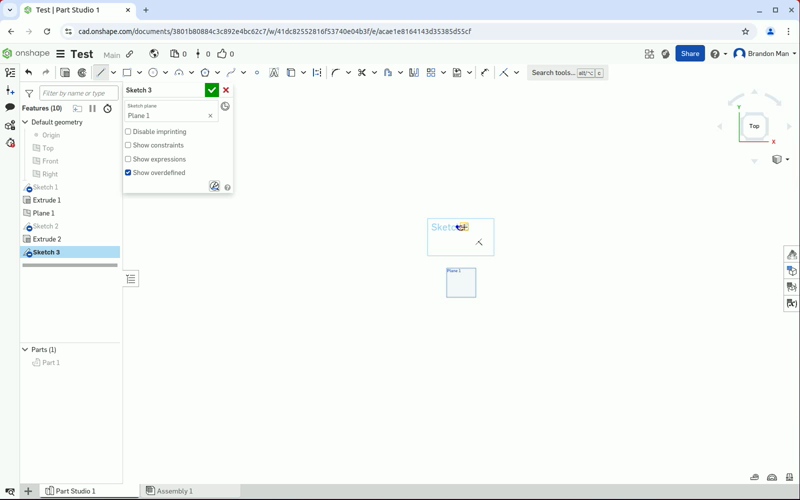
scroll(6)
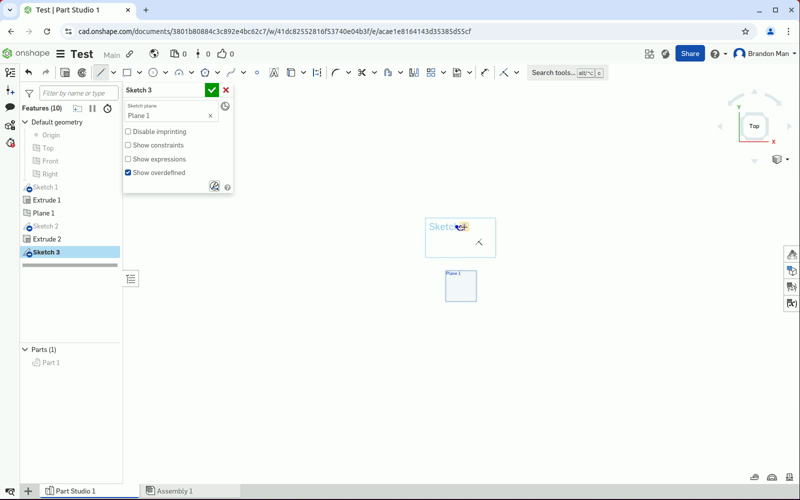
scroll(6)
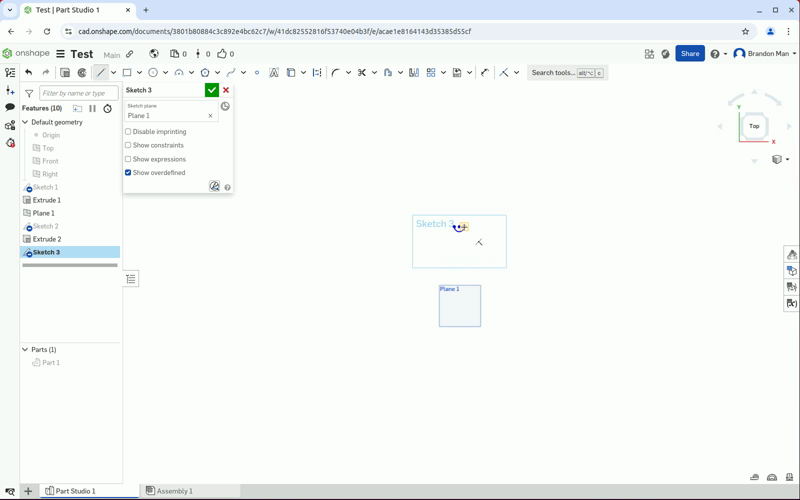
scroll(6)
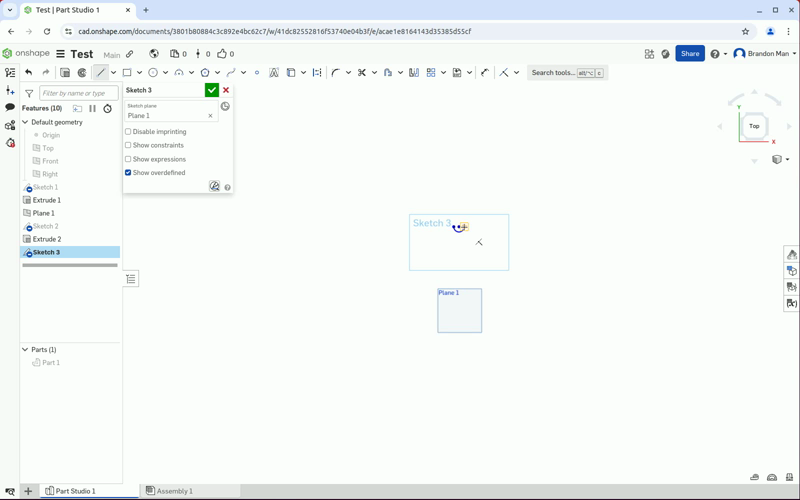
scroll(6)
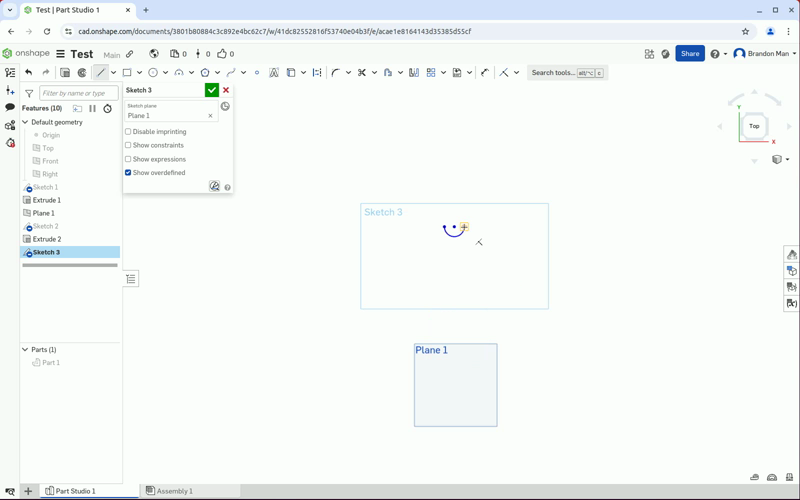
scroll(6)
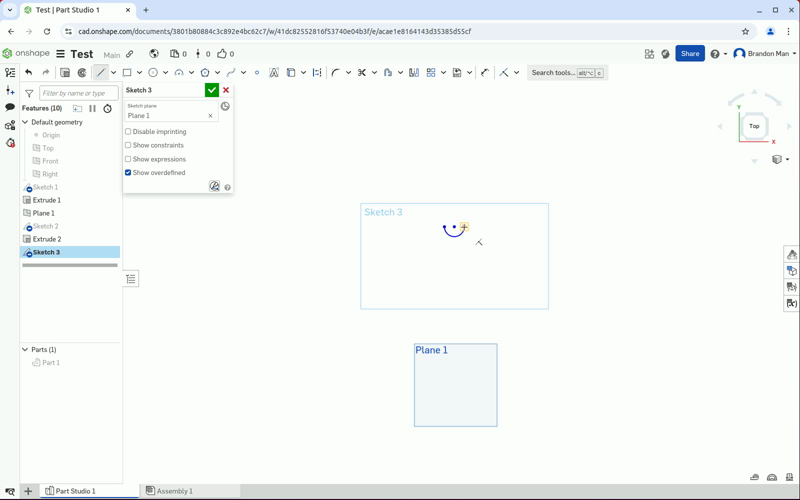
scroll(6)
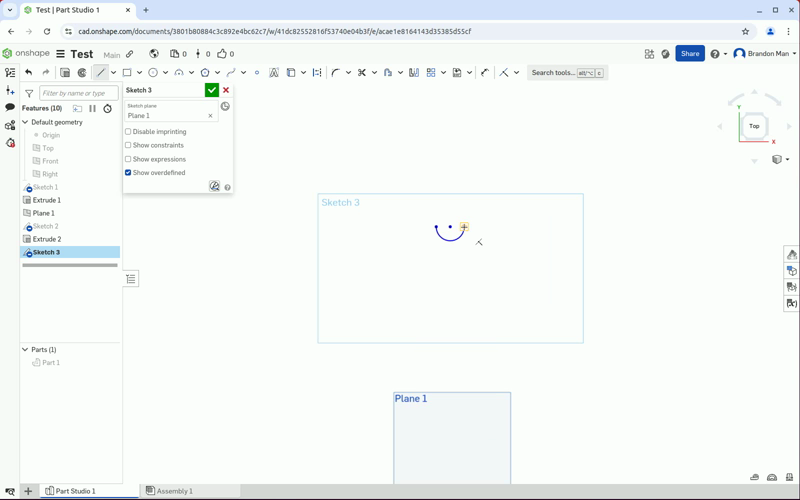
scroll(6)
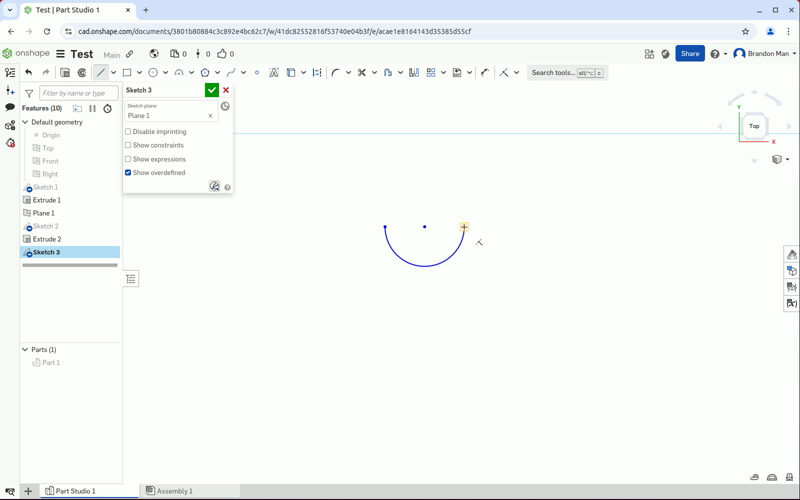
click(464, 226)
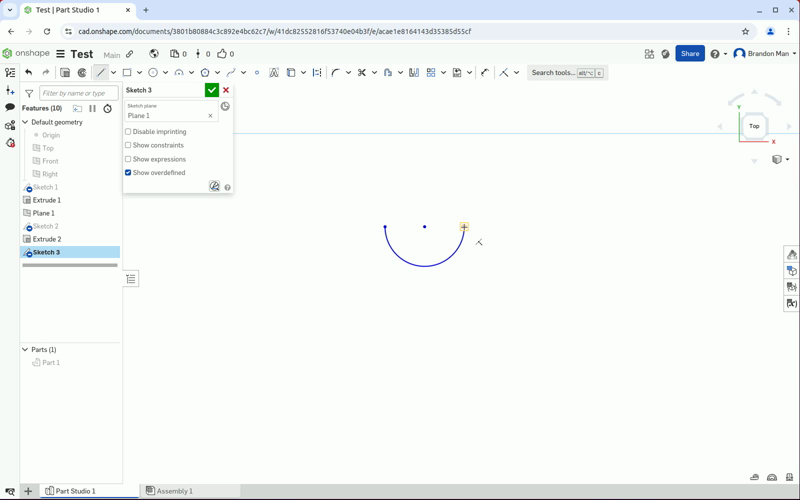
scroll(-6)
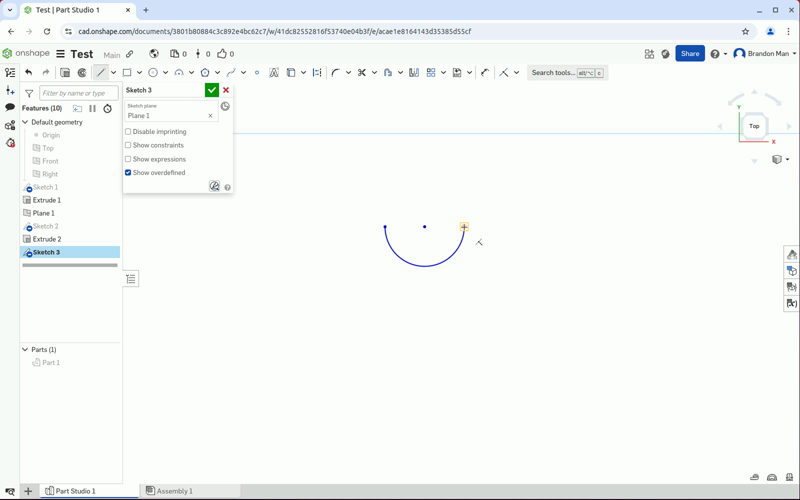
scroll(-6)
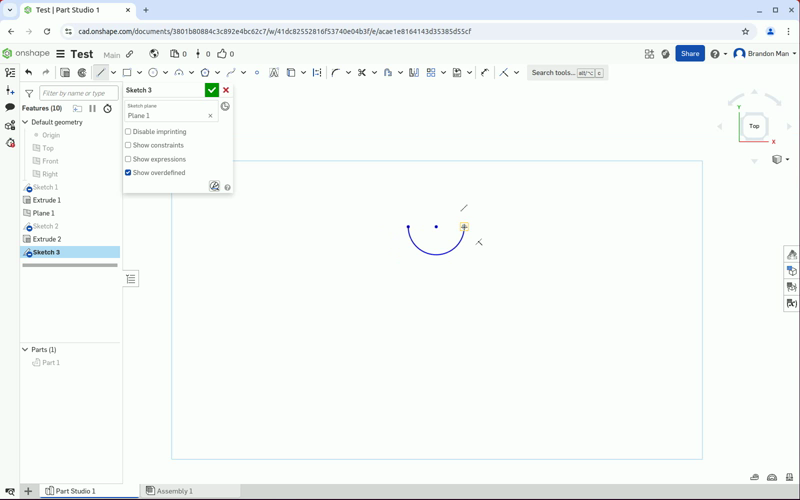
scroll(-6)
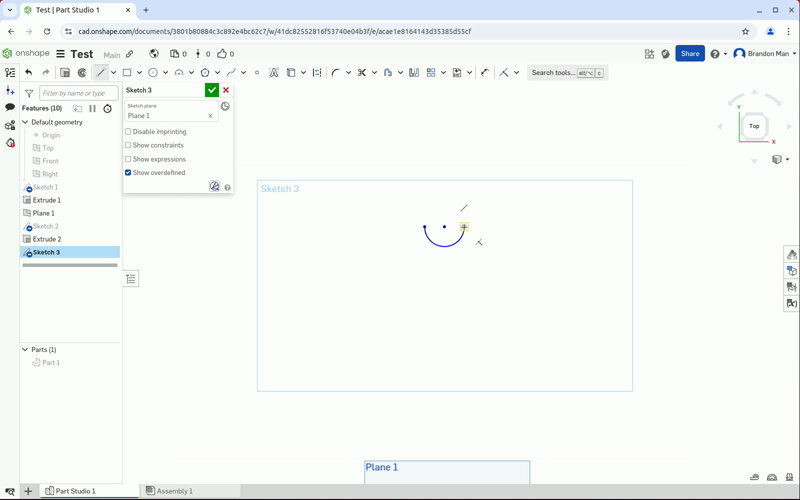
scroll(-6)
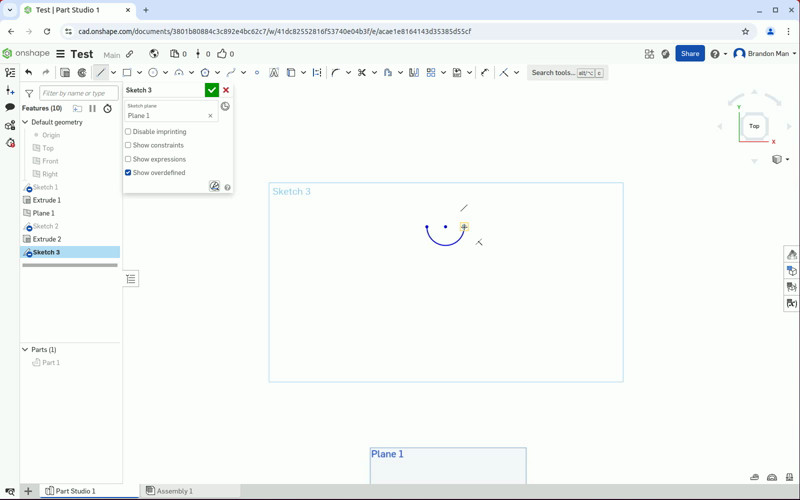
scroll(-6)
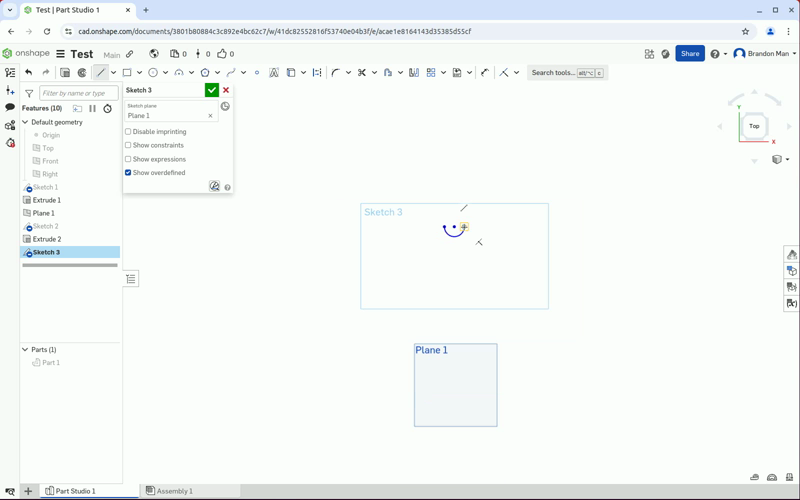
scroll(-6)
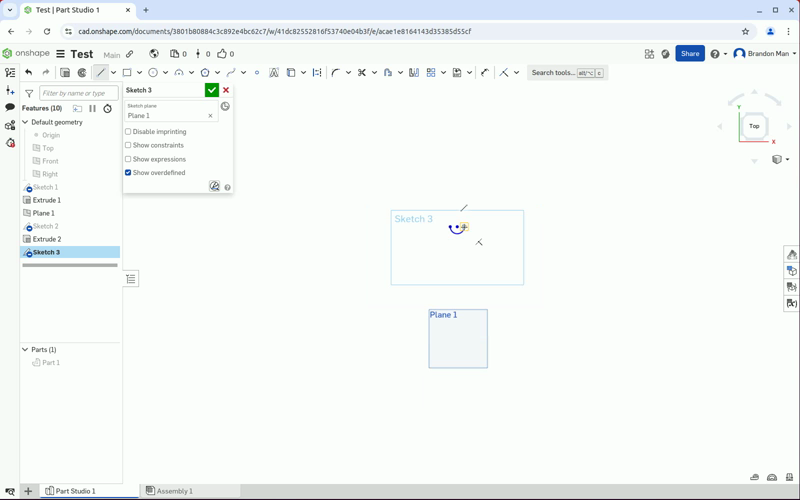
scroll(-6)
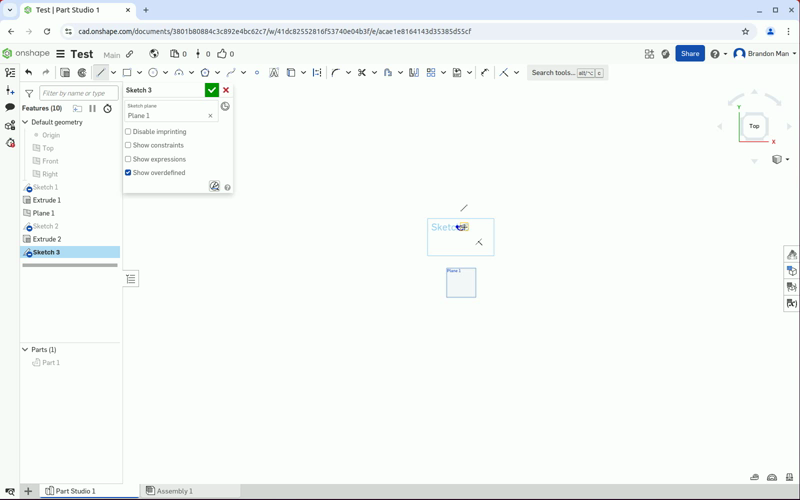
key_down(shift)
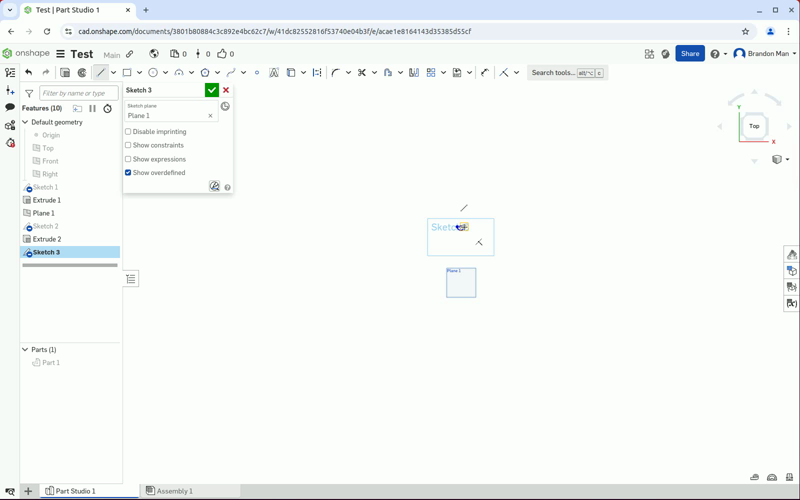
mouse_move(494, 226)
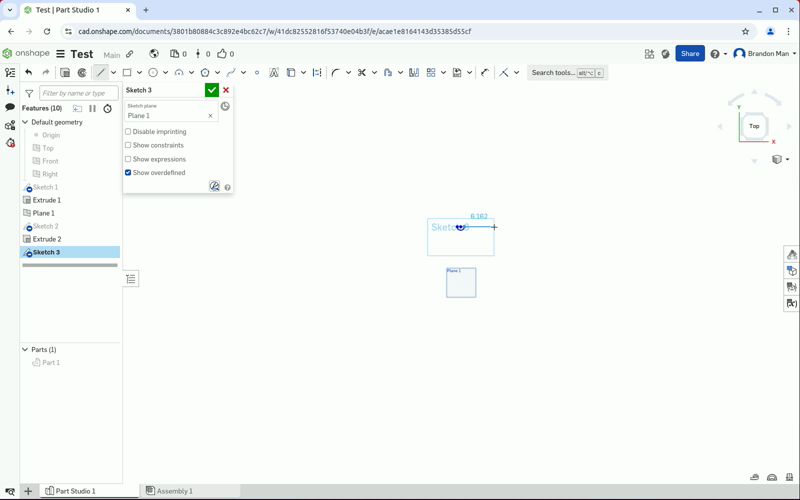
mouse_move(460, 226)
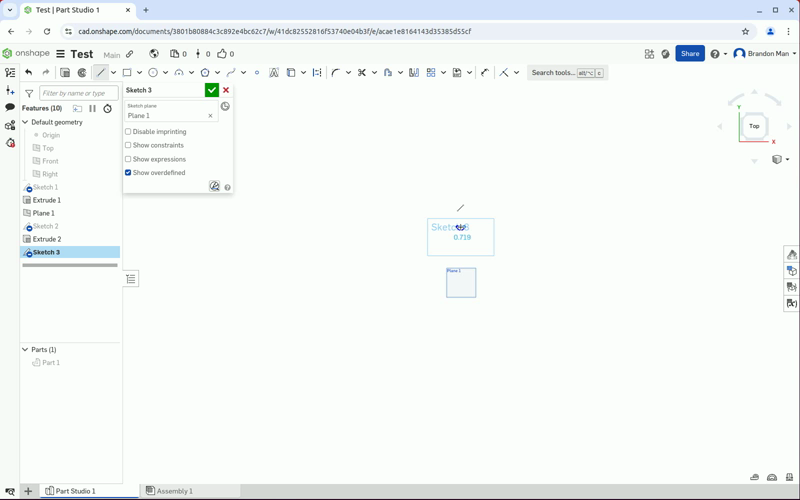
scroll(6)
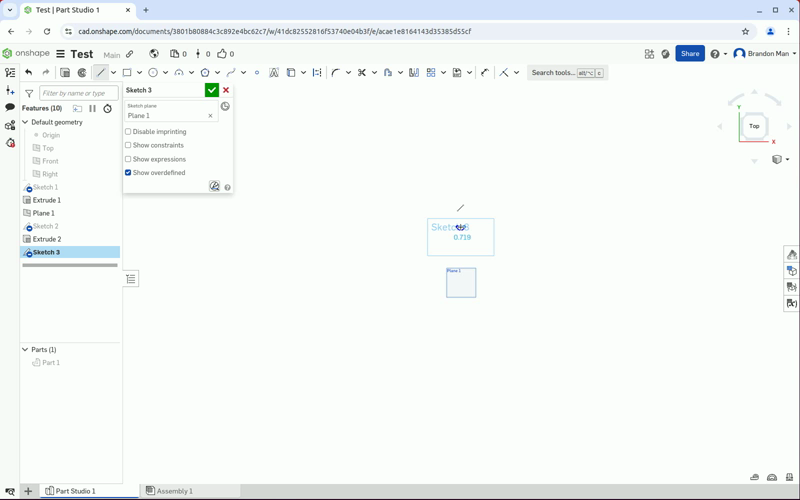
scroll(6)
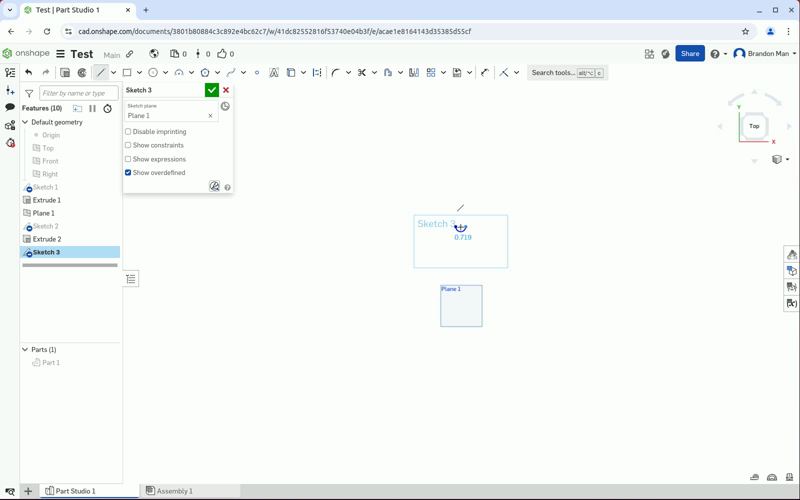
scroll(6)
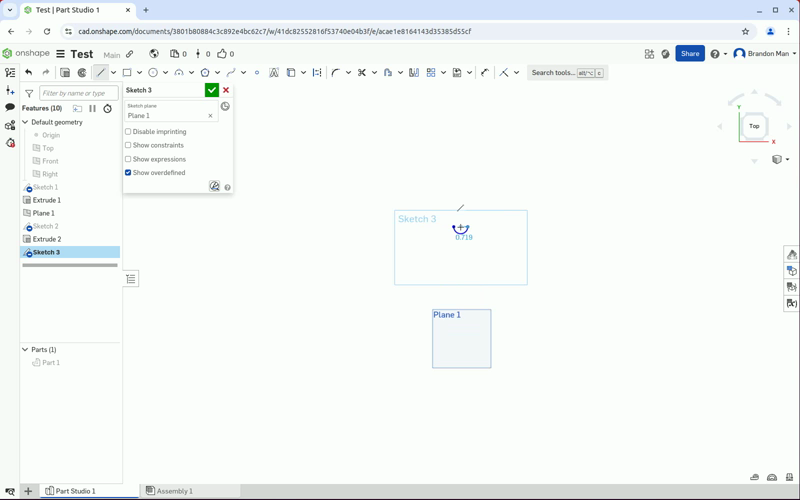
scroll(6)
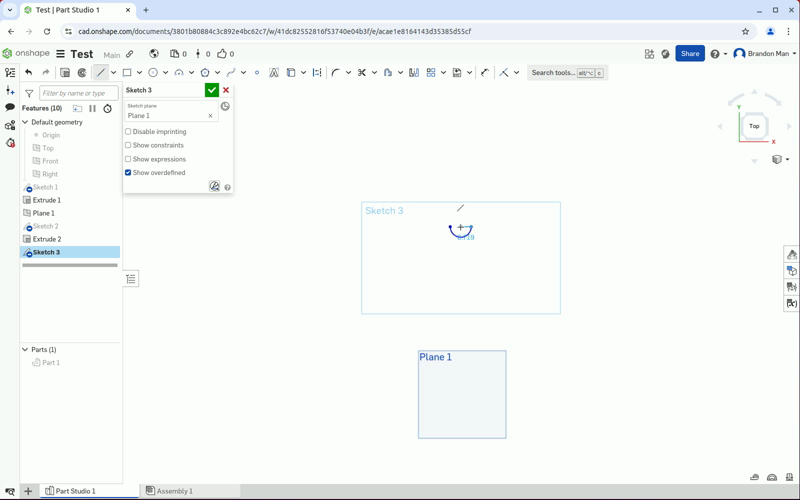
scroll(6)
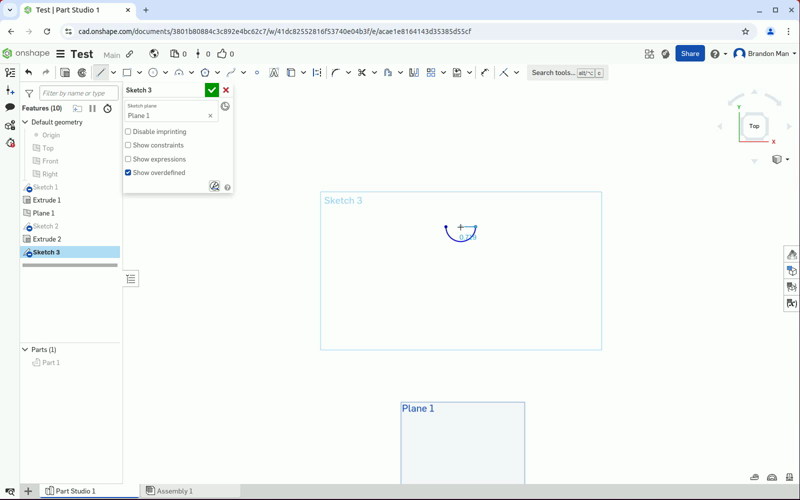
scroll(6)
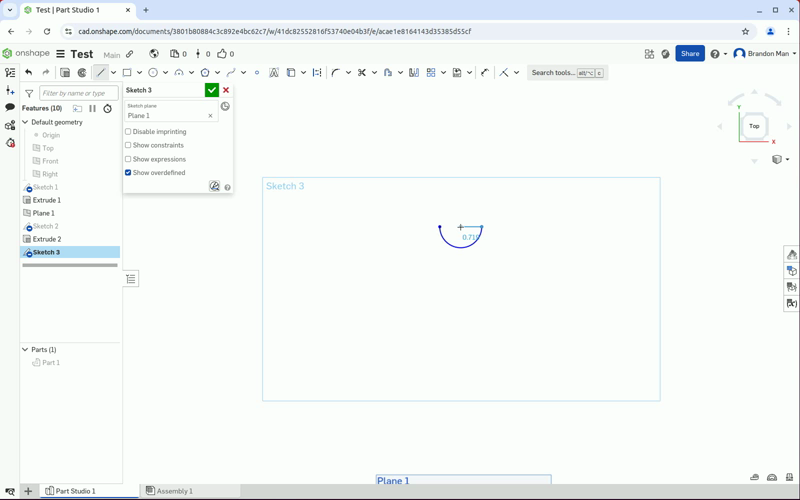
scroll(6)
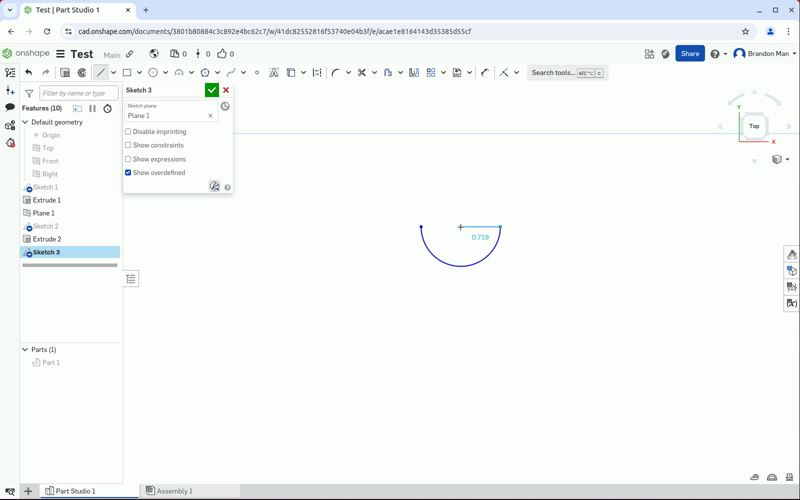
click(460, 226)
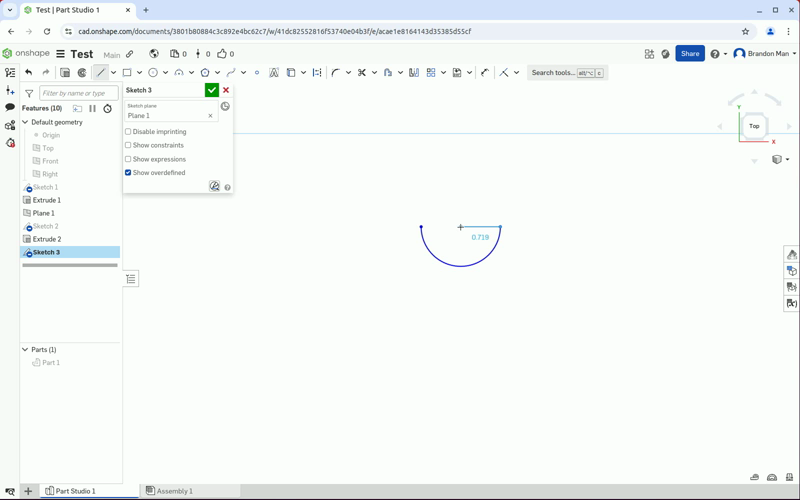
scroll(-6)
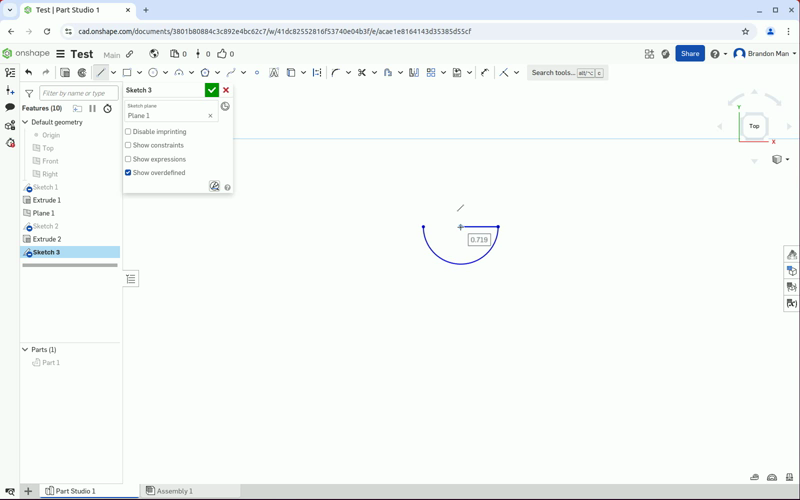
scroll(-6)
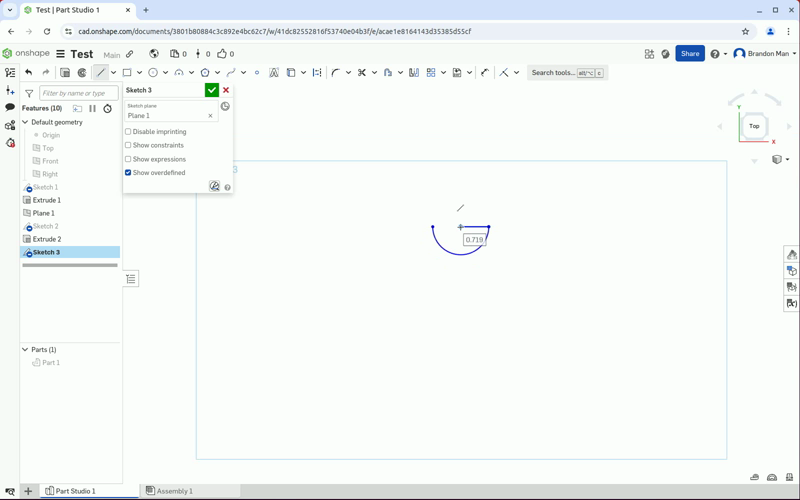
scroll(-6)
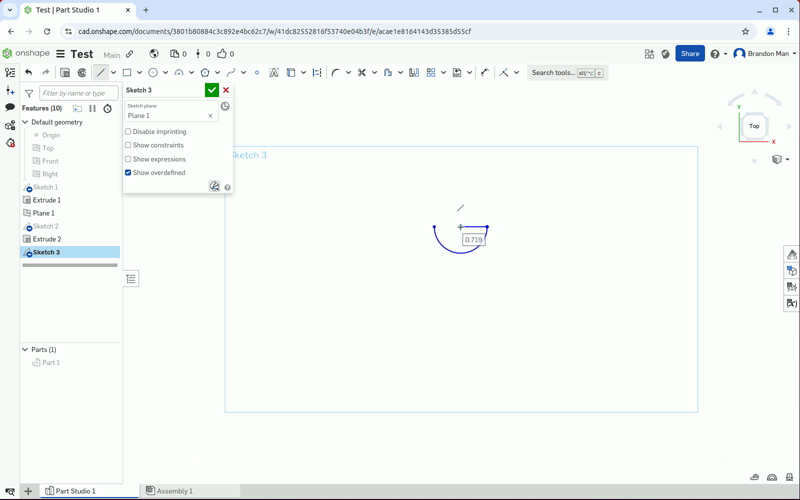
scroll(-6)
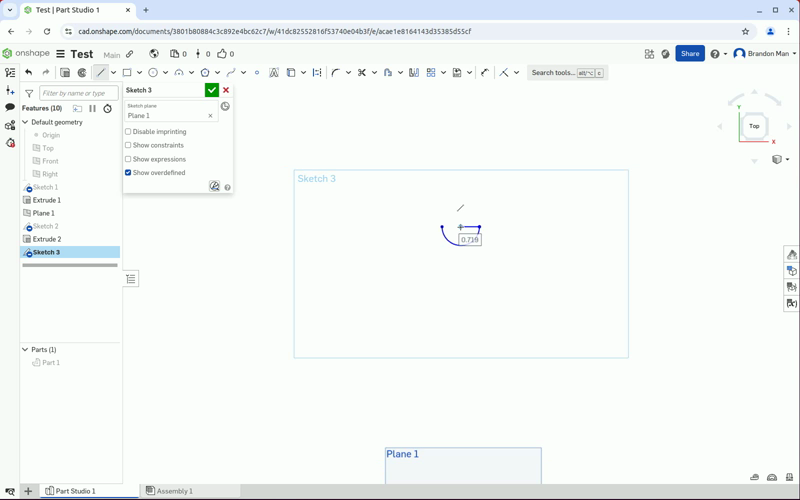
scroll(-6)
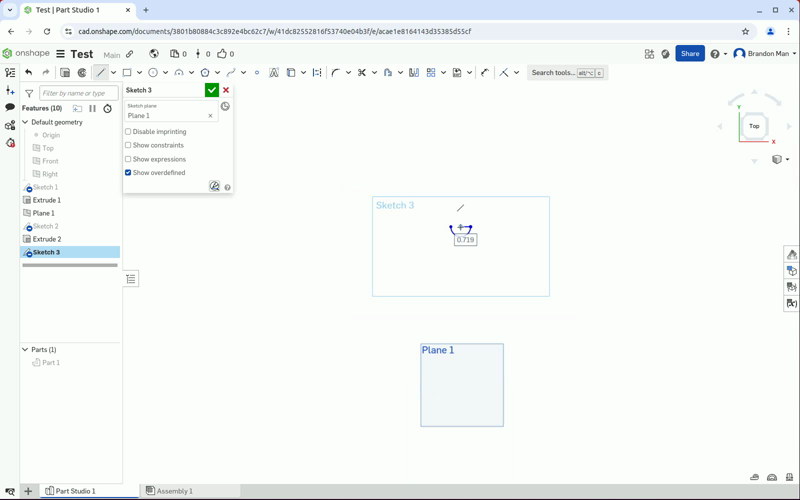
scroll(-6)
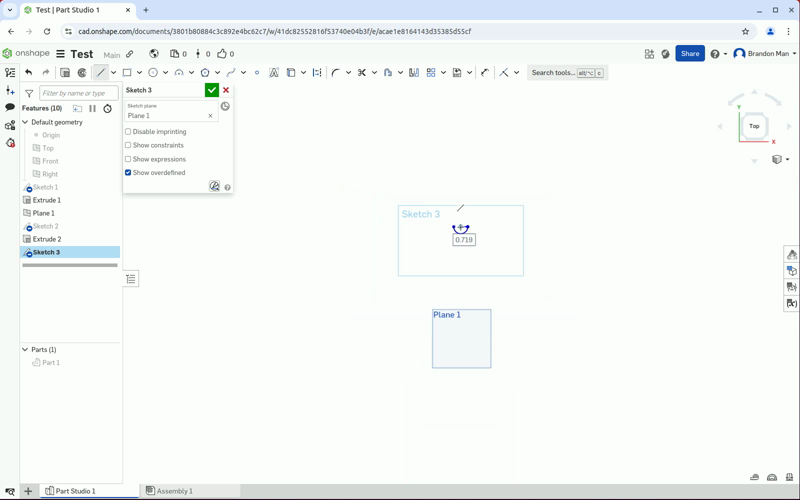
scroll(-6)
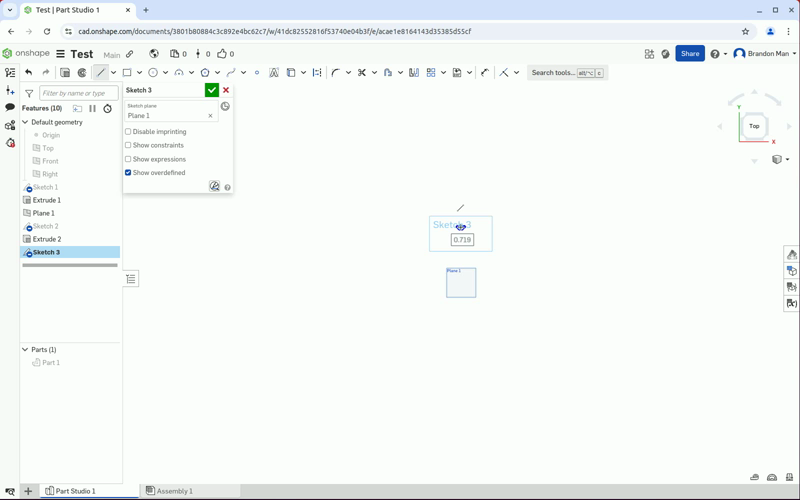
key_up(shift)
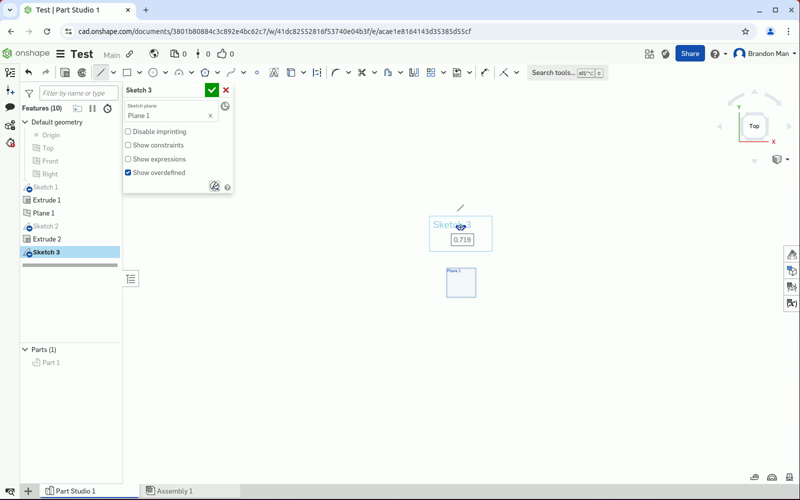
mouse_move(490, 226)
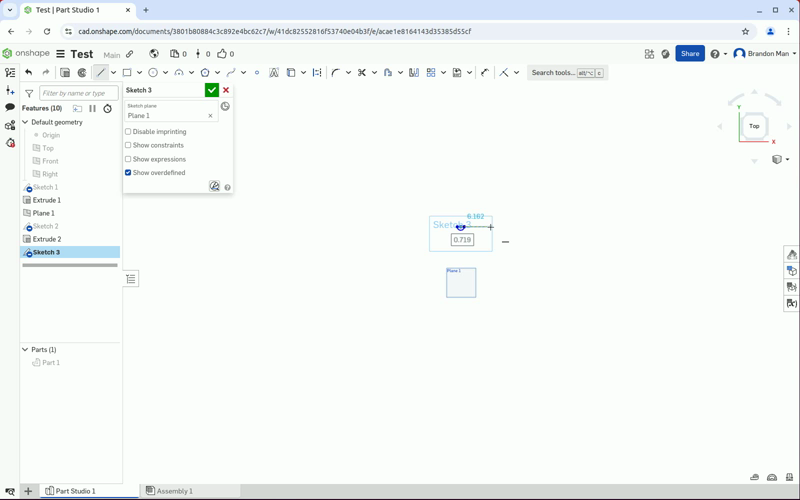
key_down(shift)
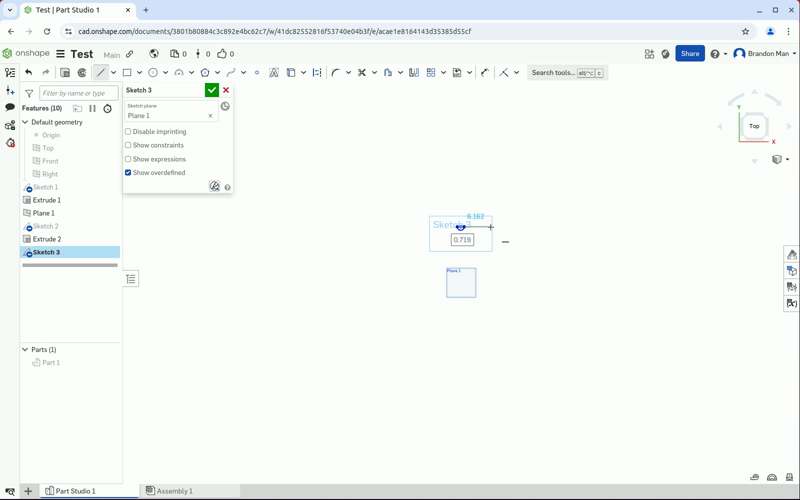
mouse_move(457, 226)
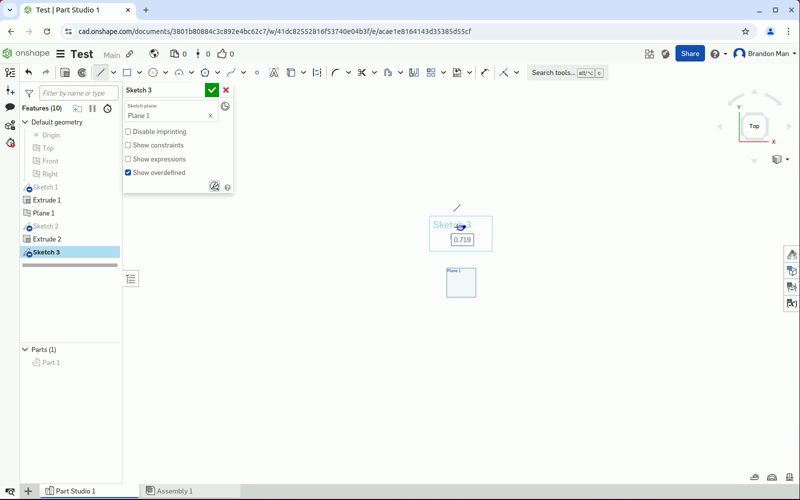
scroll(6)
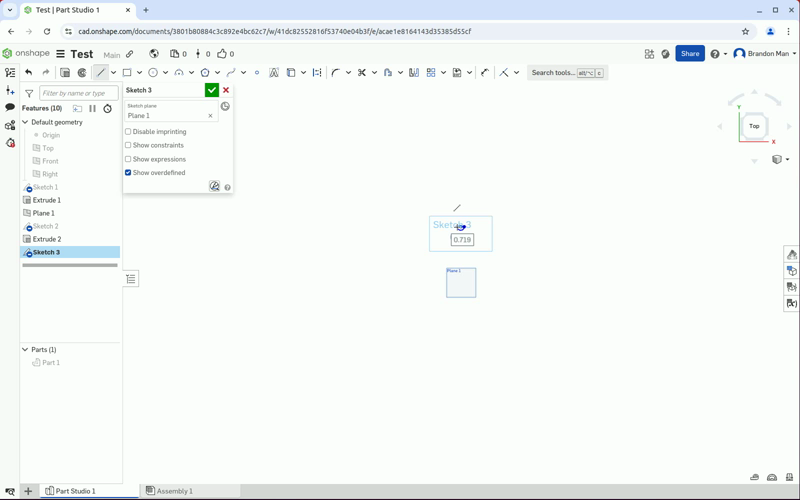
scroll(6)
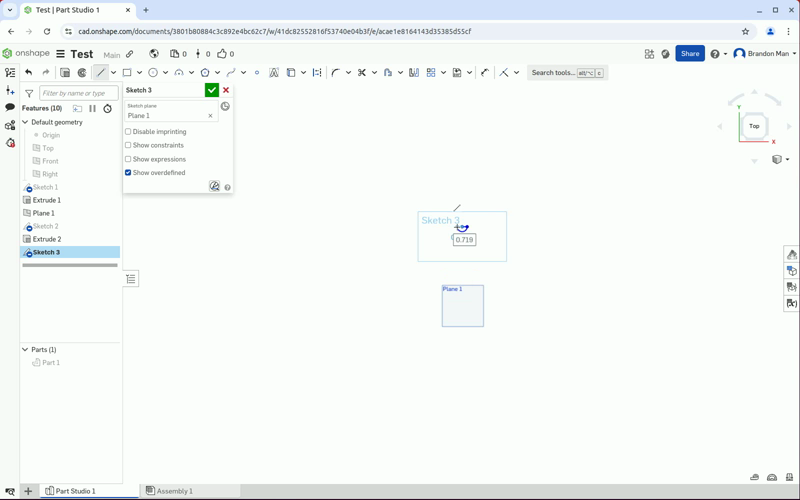
scroll(6)
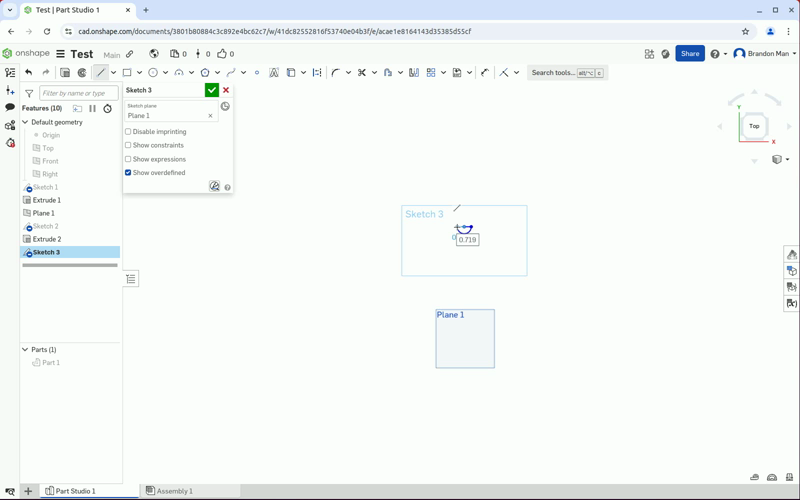
scroll(6)
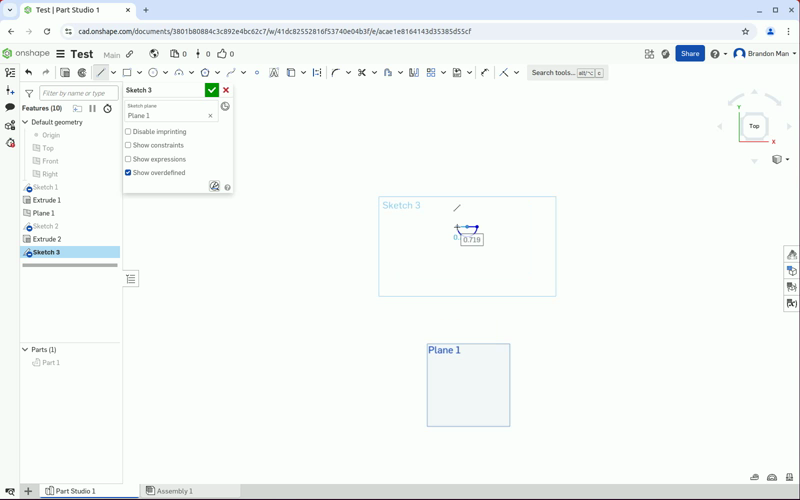
scroll(6)
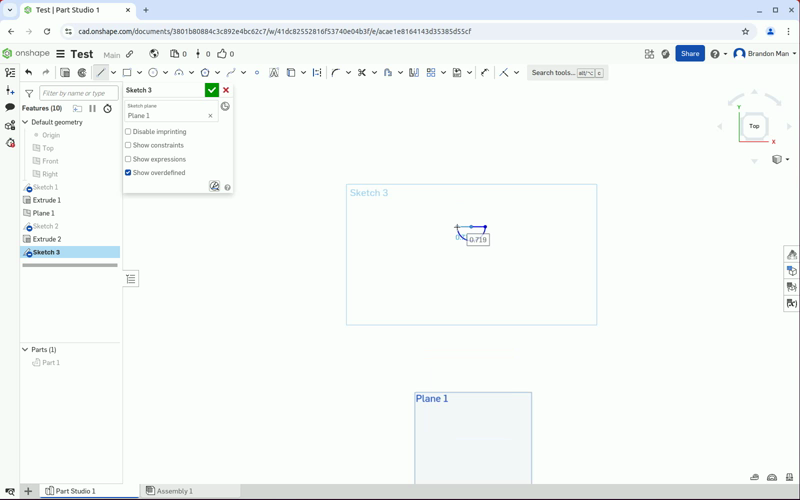
scroll(6)
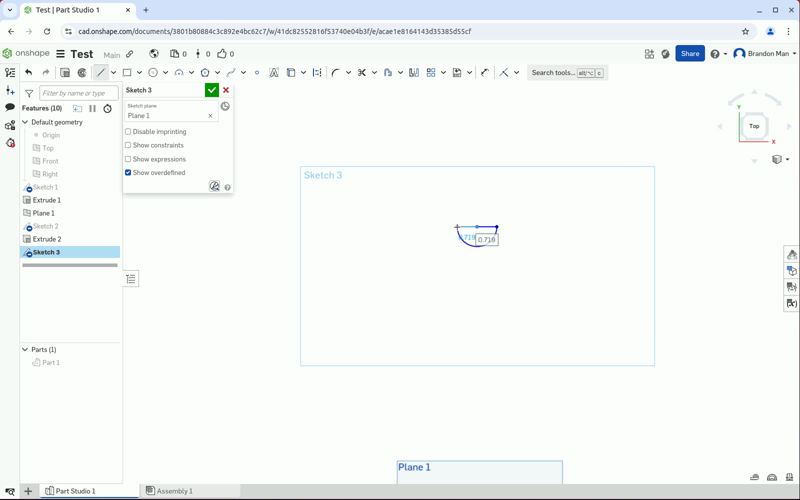
scroll(6)
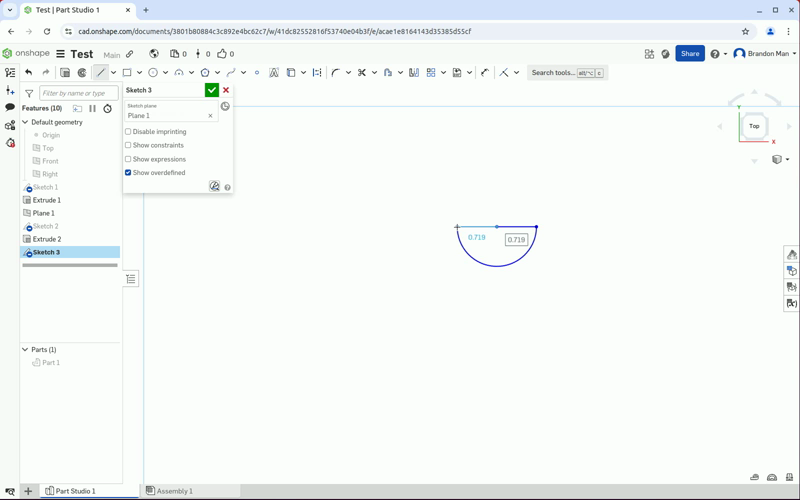
key_up(shift)
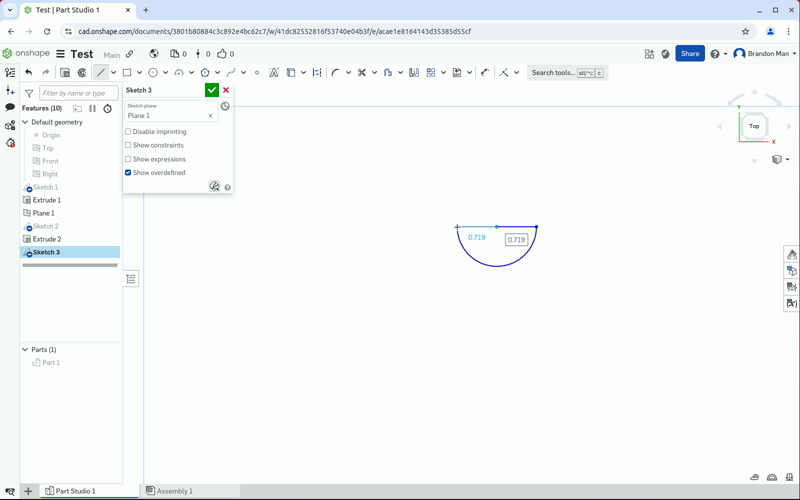
click(457, 226)
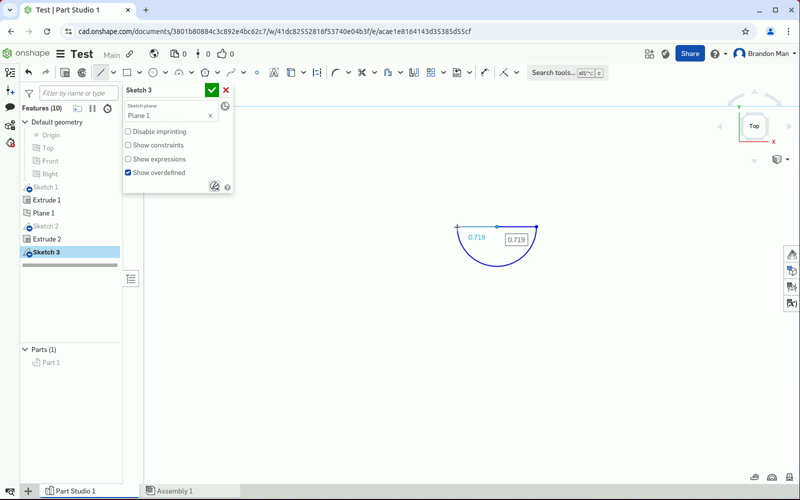
scroll(-6)
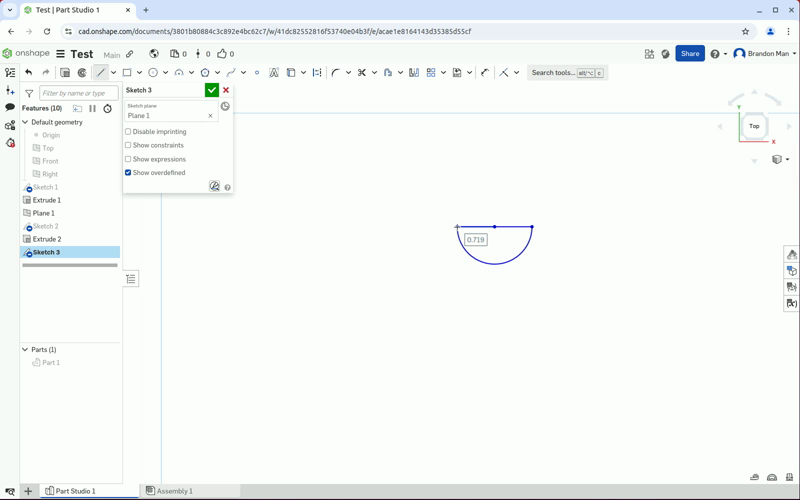
scroll(-6)
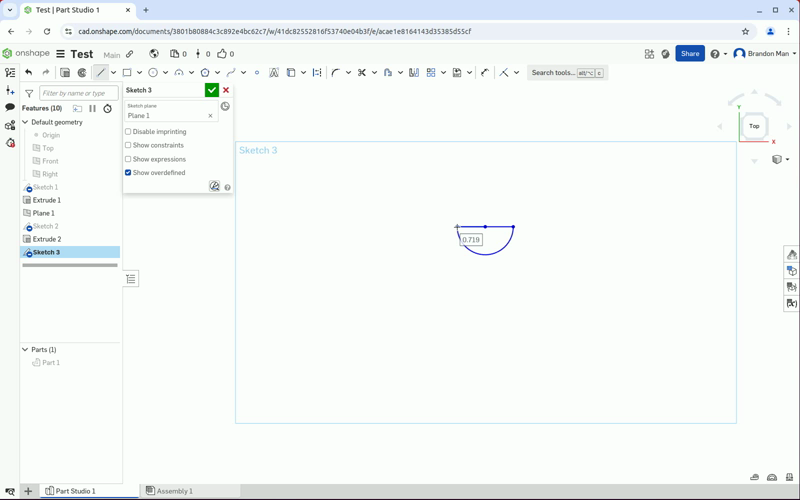
scroll(-6)
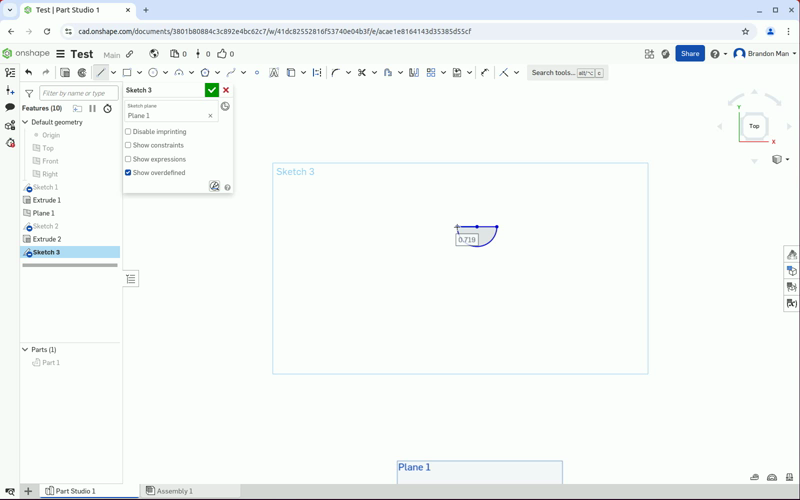
scroll(-6)
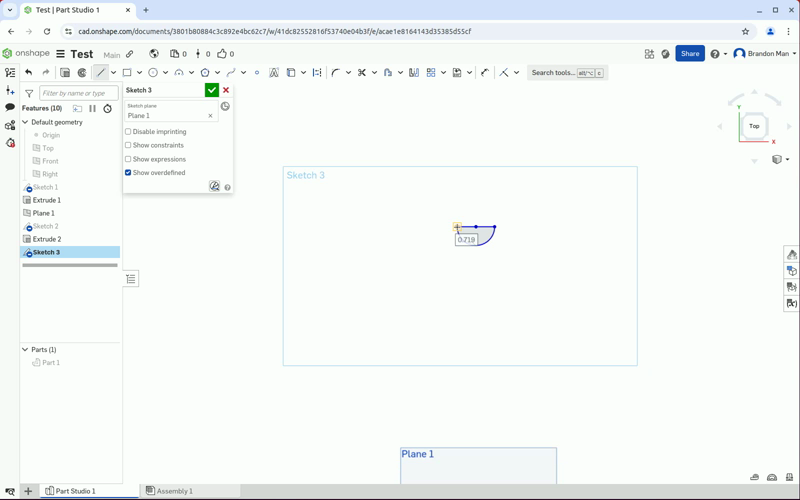
scroll(-6)
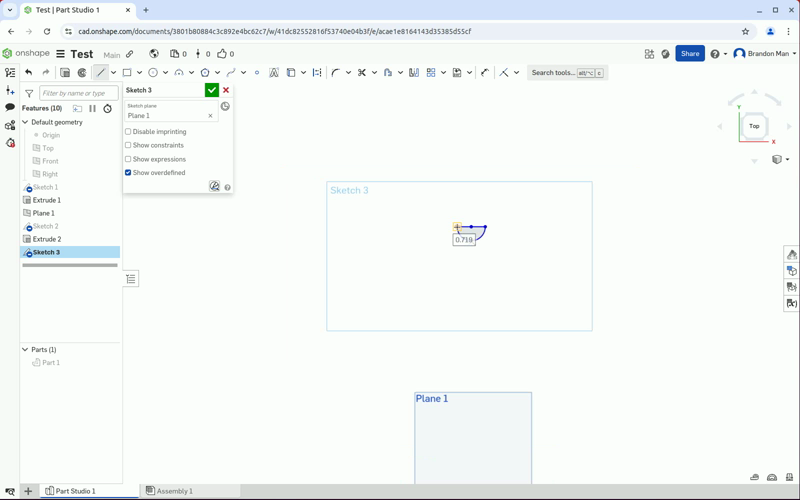
scroll(-6)
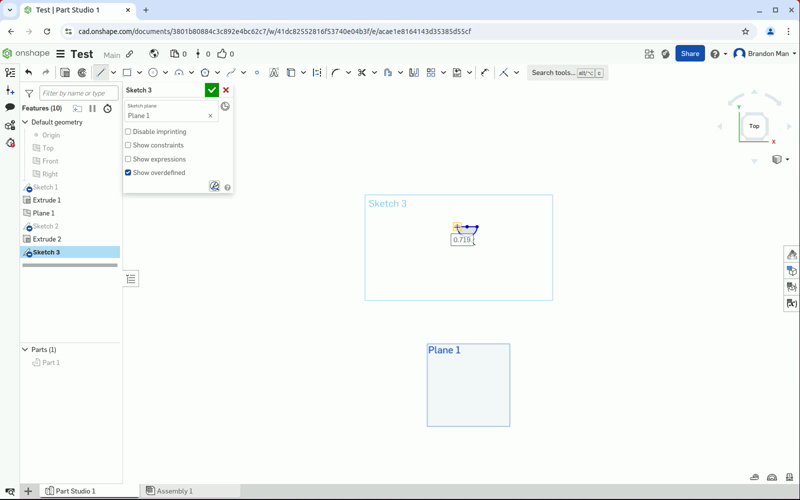
scroll(-6)
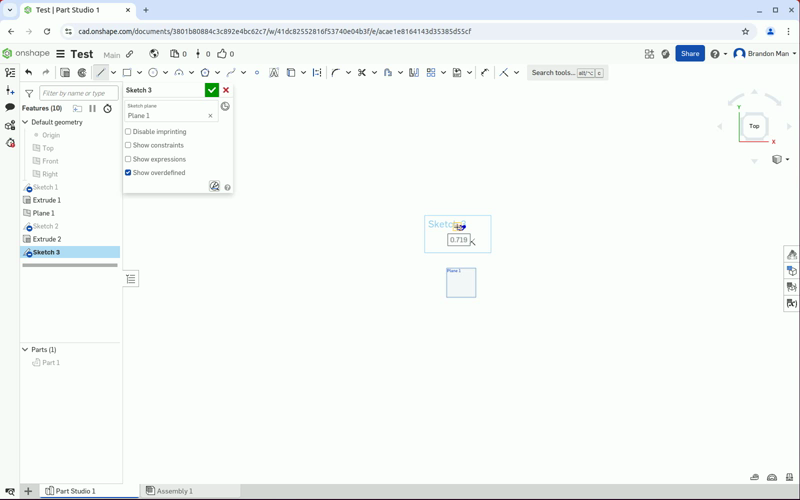
key(esc)
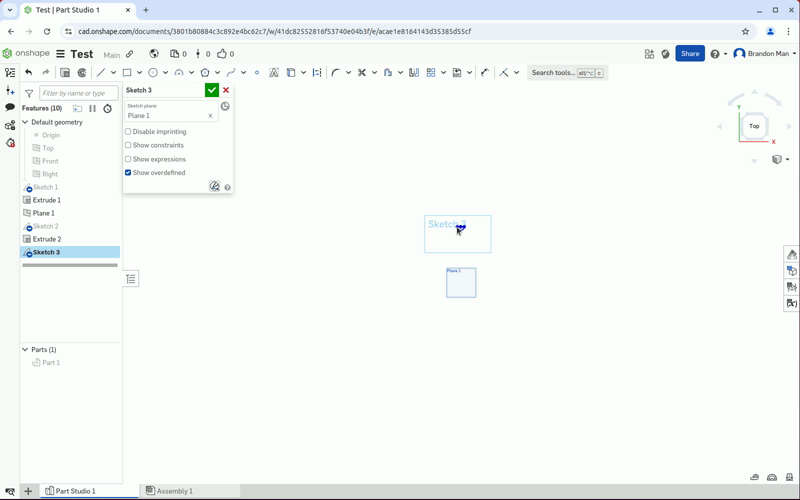
mouse_move(460, 227)
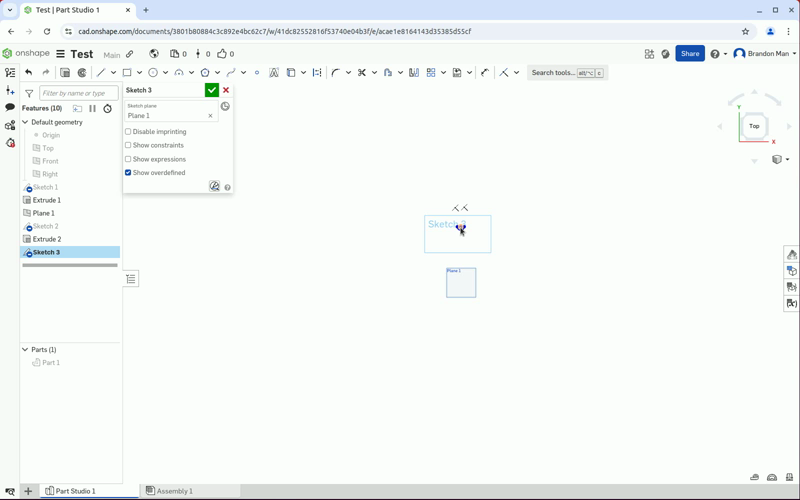
scroll(6)
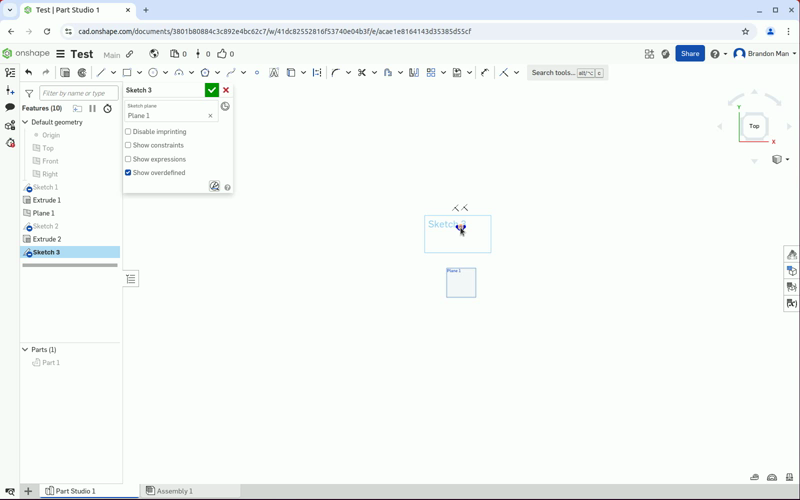
scroll(6)
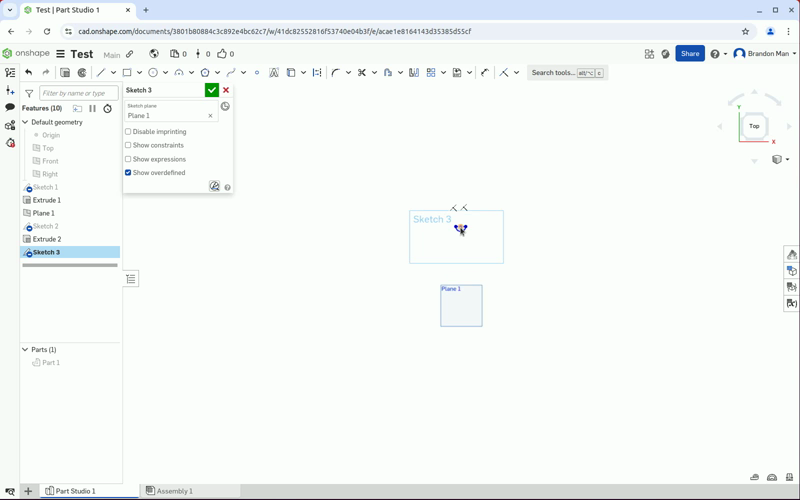
scroll(6)
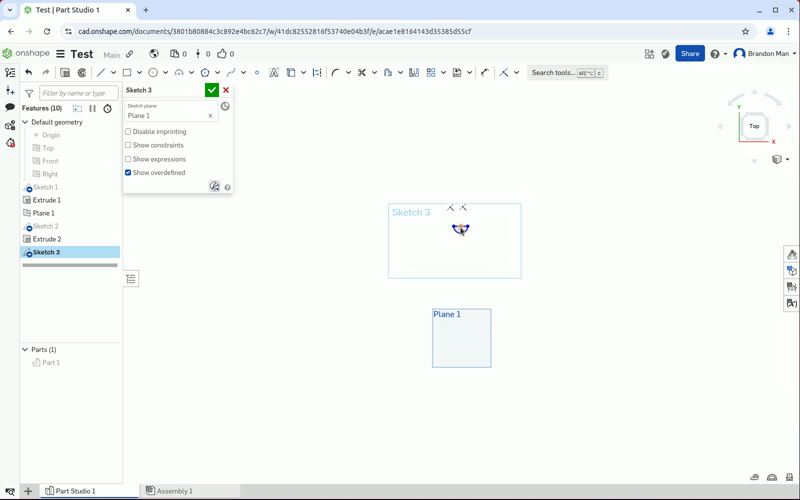
scroll(6)
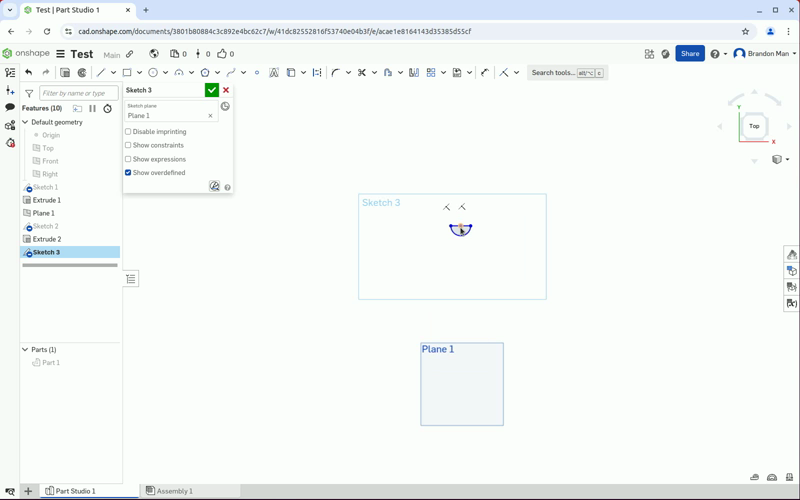
scroll(6)
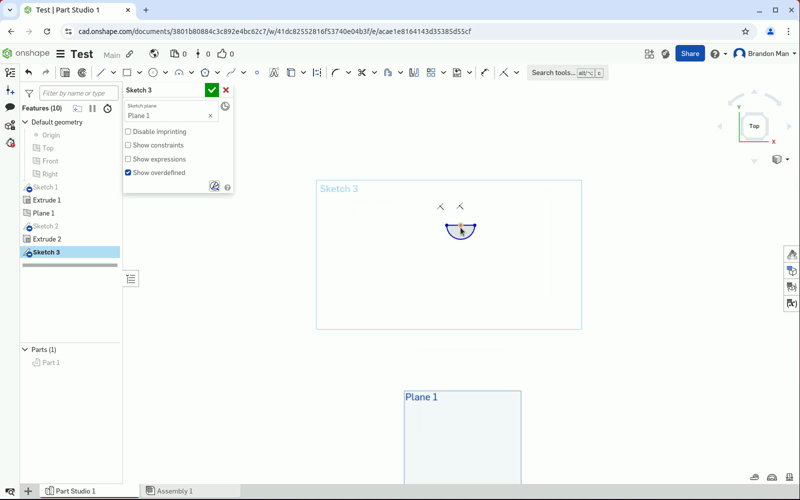
scroll(6)
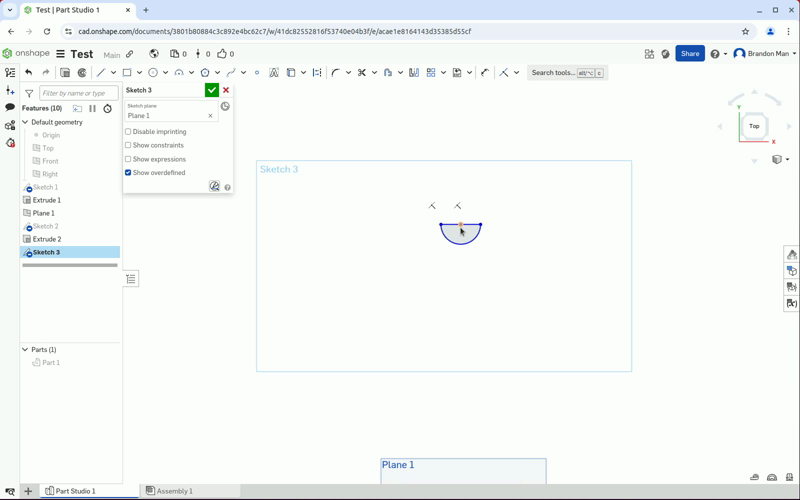
scroll(6)
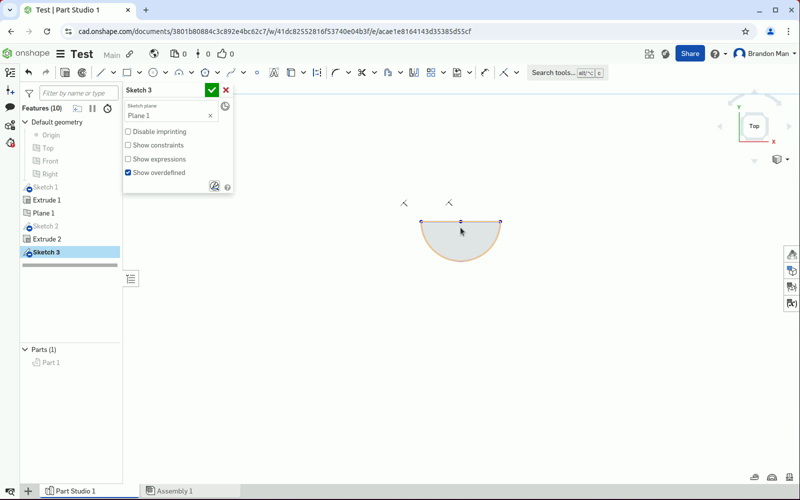
click(460, 227)
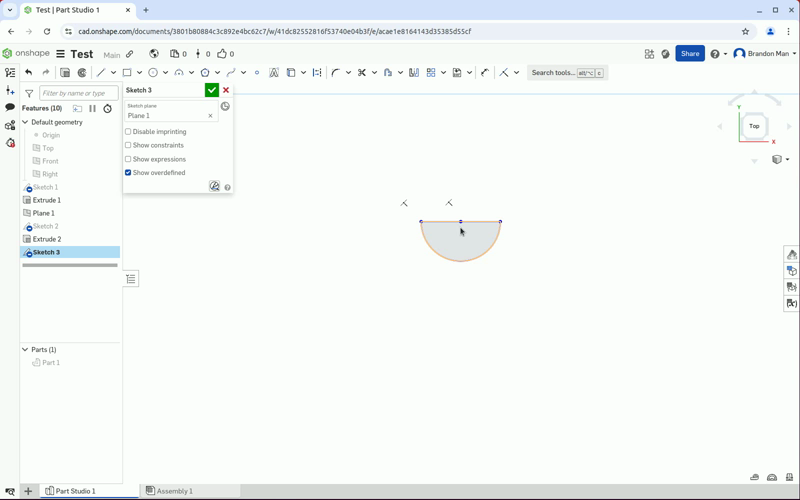
scroll(-6)
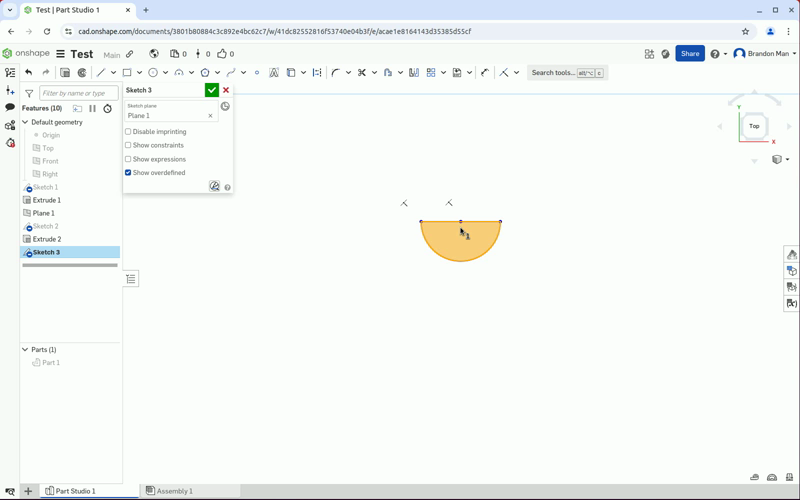
scroll(-6)
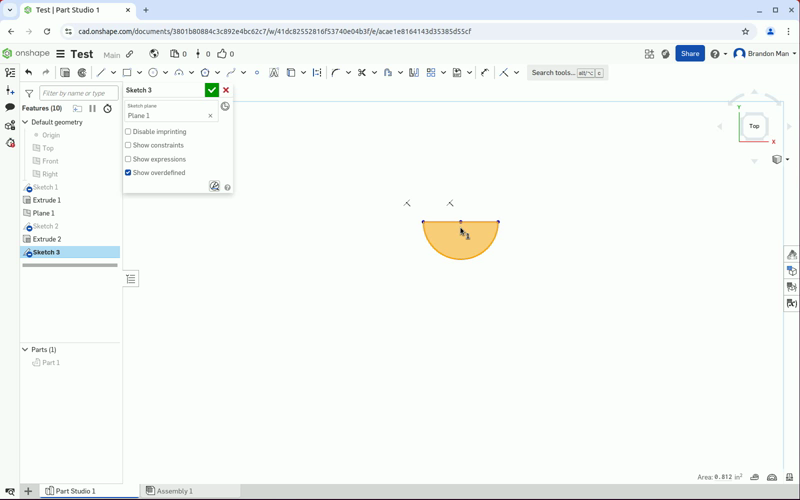
scroll(-6)
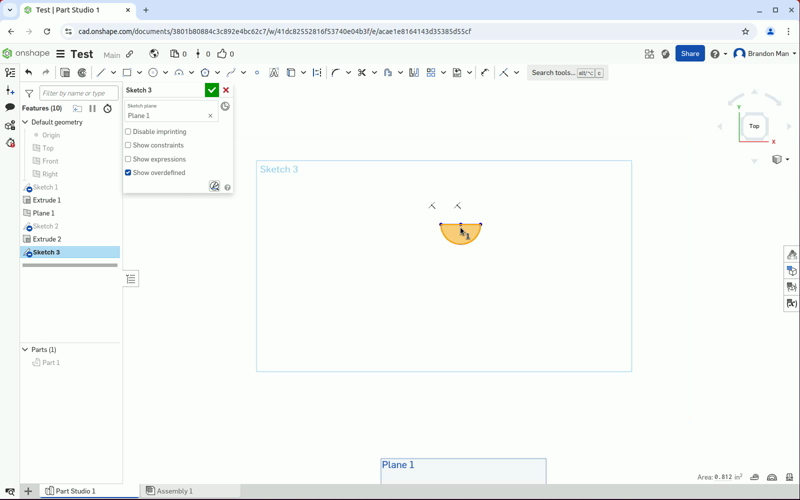
scroll(-6)
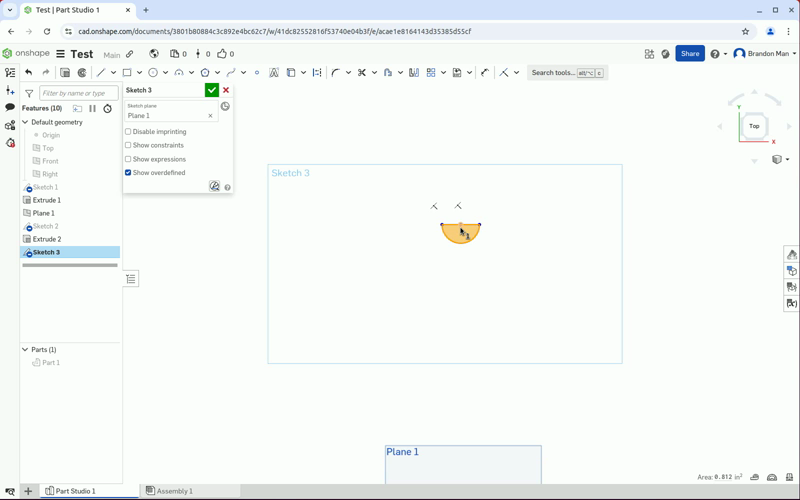
scroll(-6)
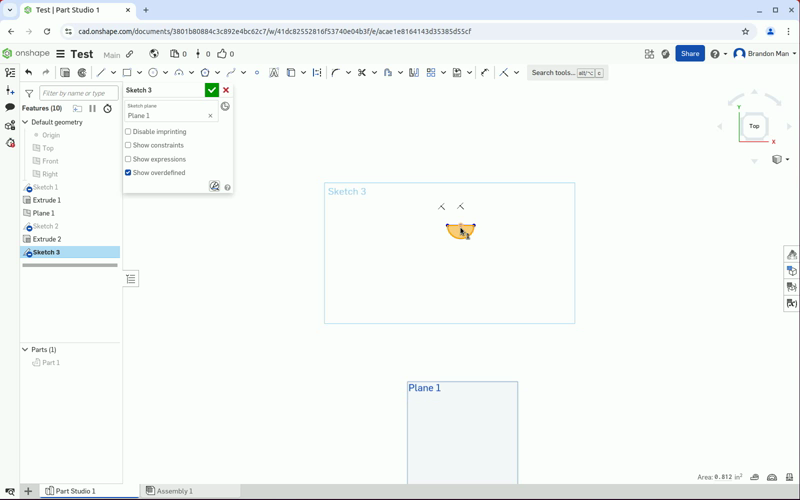
scroll(-6)
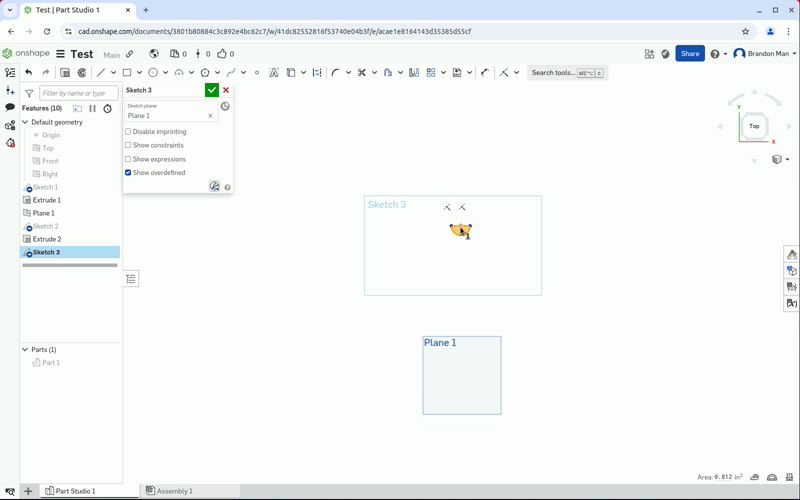
scroll(-6)
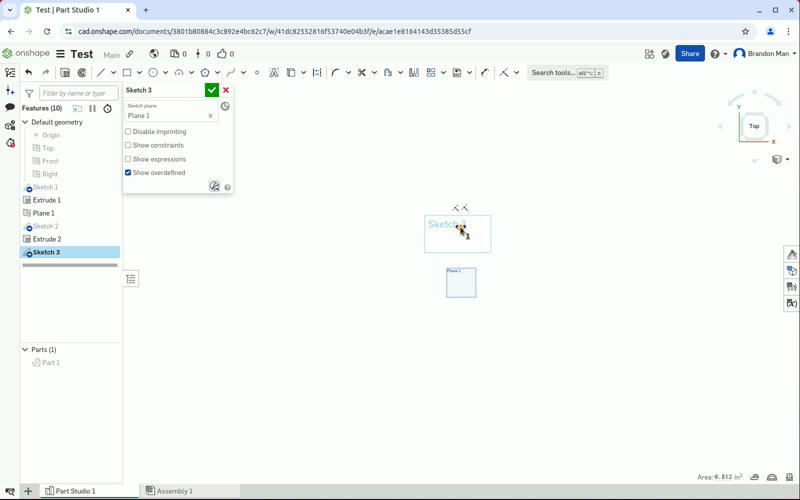
mouse_move(73, 352)
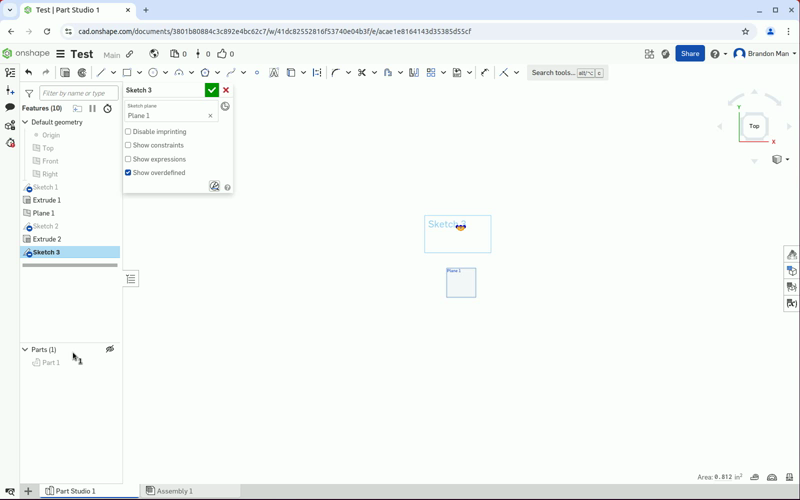
key(shift+y)
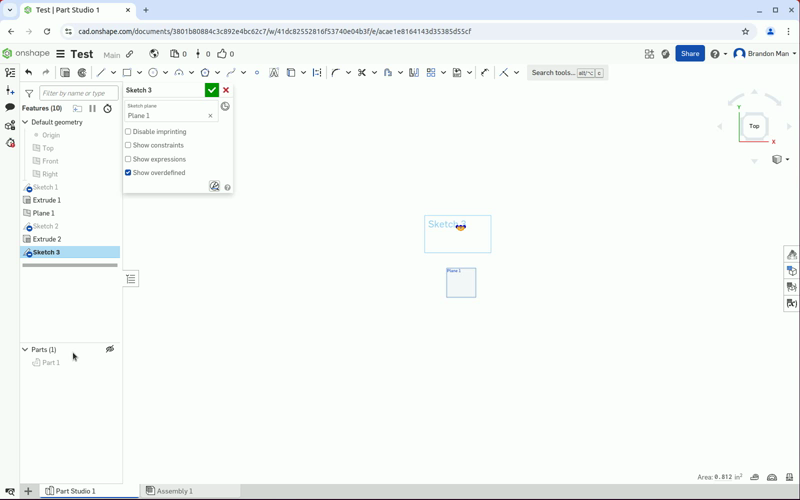
key(shift+e)
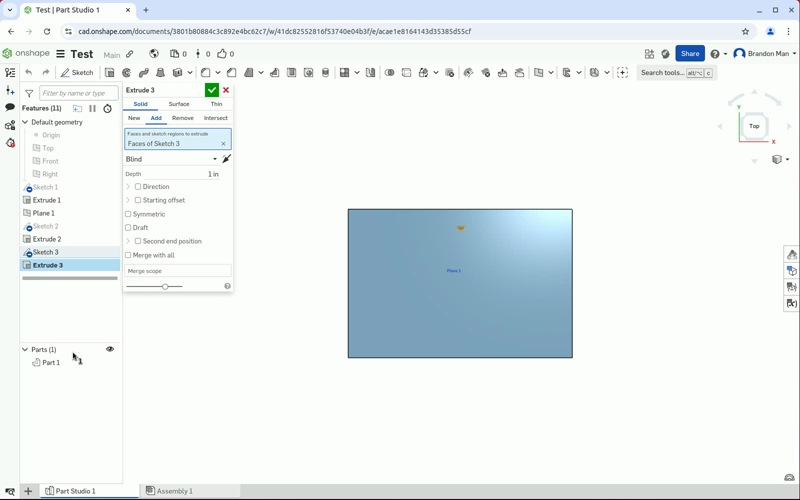
mouse_move(143, 106)
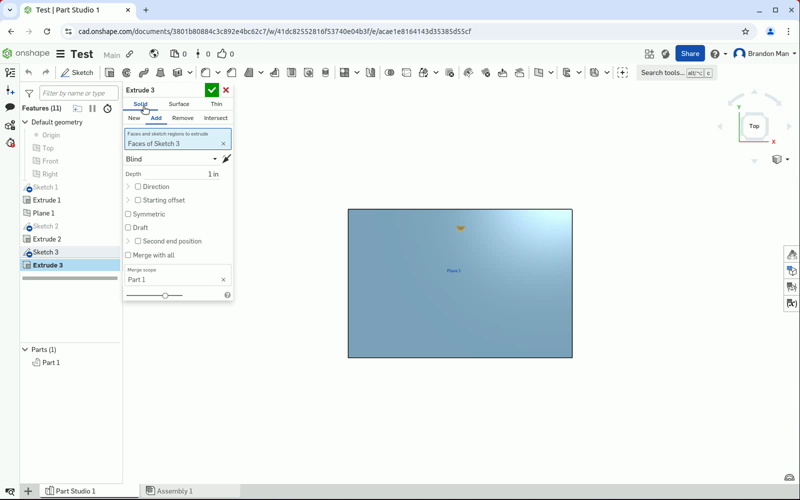
click(143, 106)
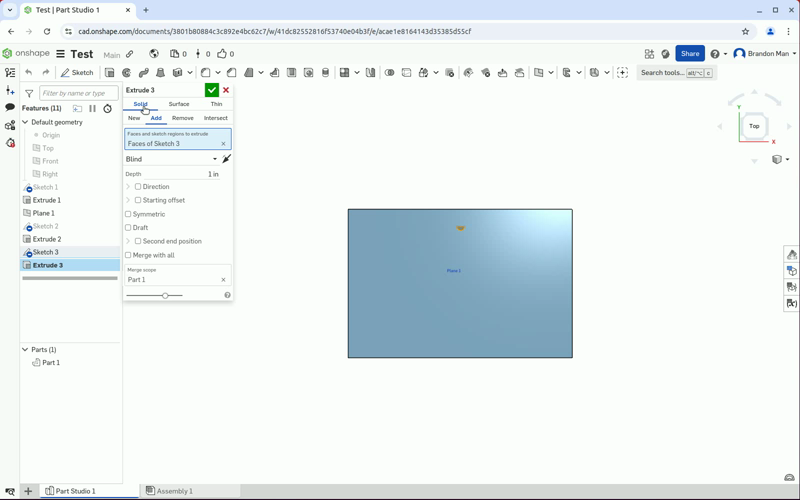
mouse_move(186, 120)
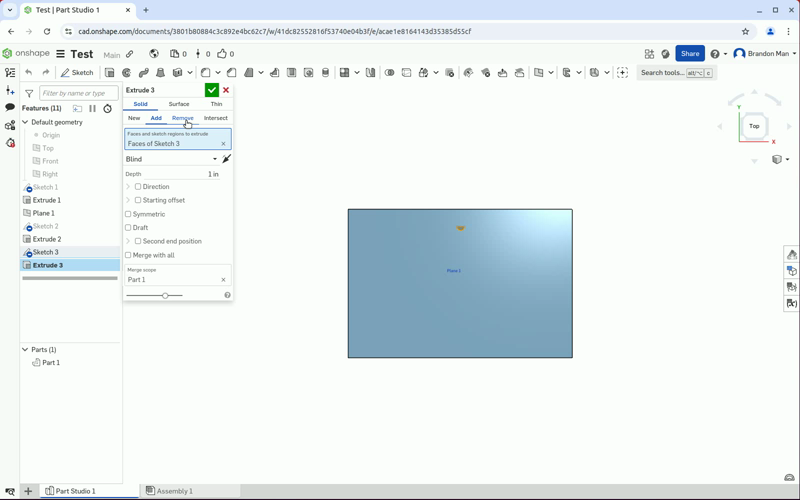
click(186, 120)
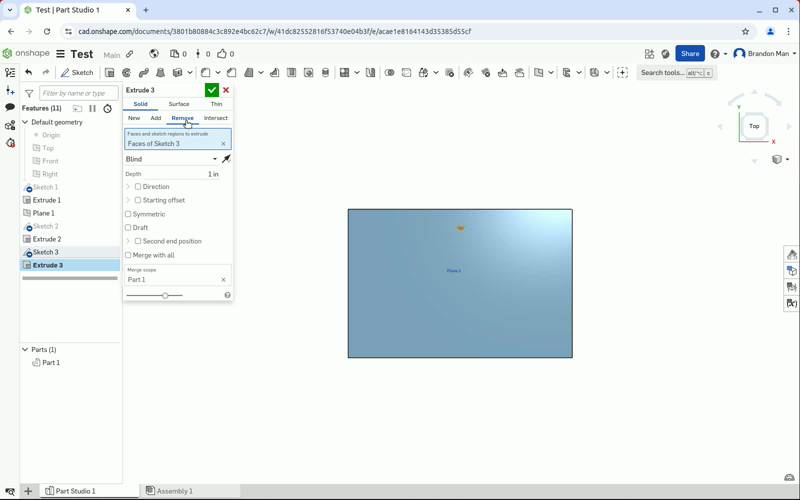
key(tab, 4)
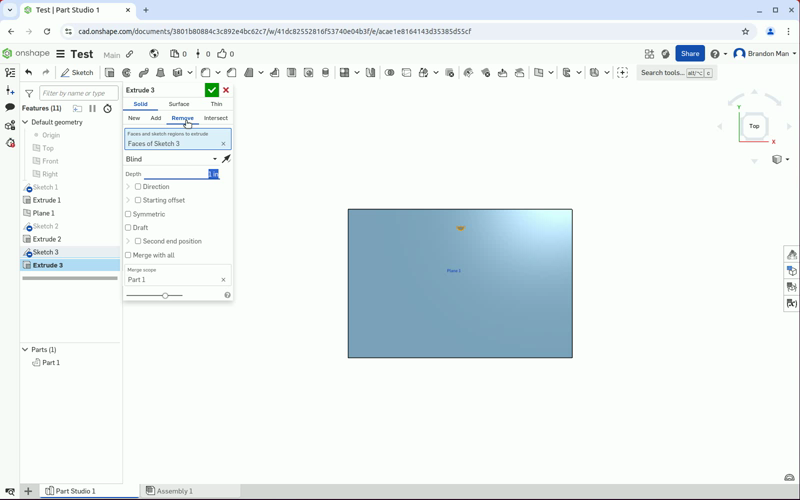
text(1.204)
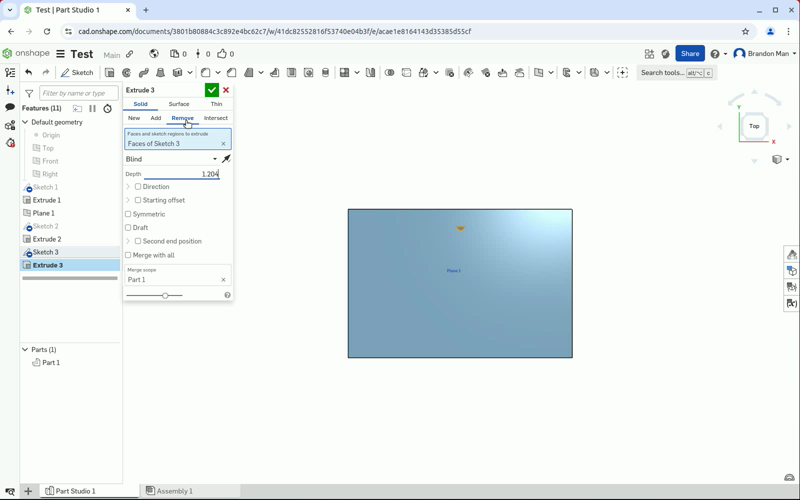
key(tab, 6)
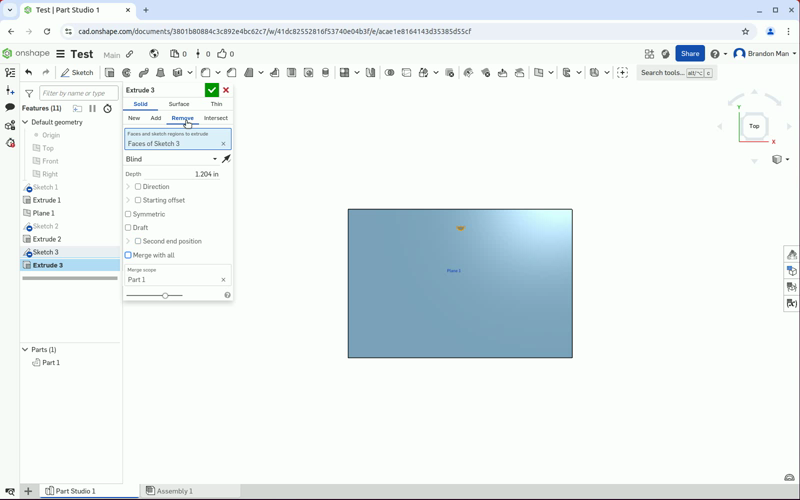
key(space)
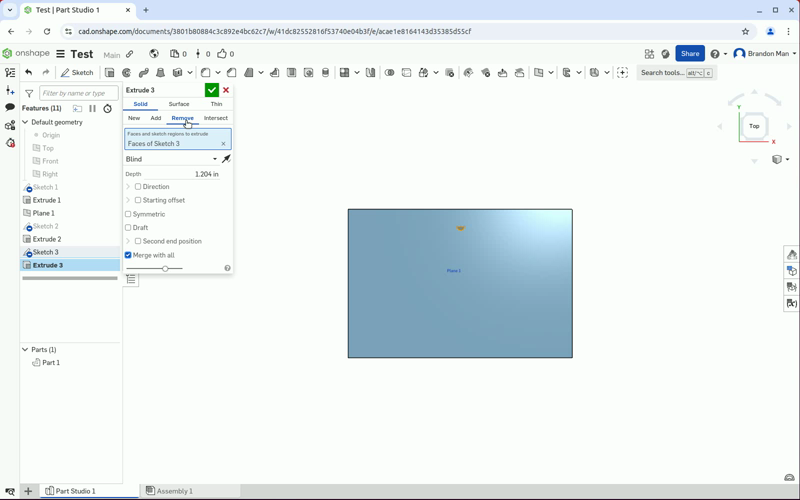
key(enter)
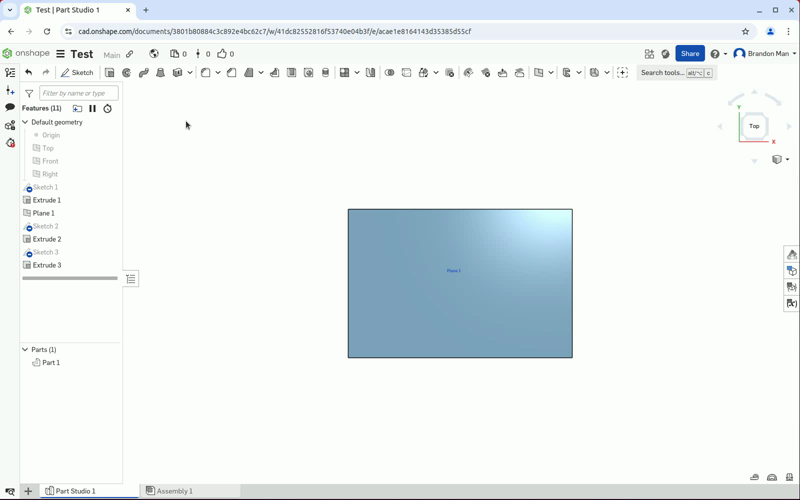
key(shift+h)
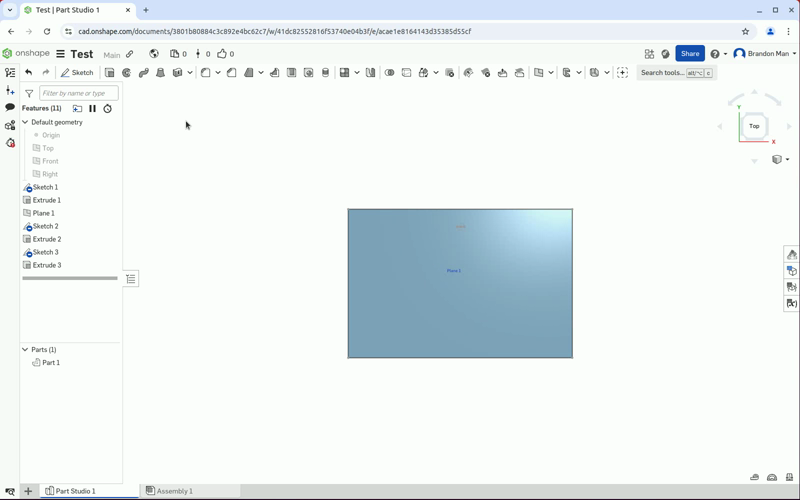
key(shift+h)
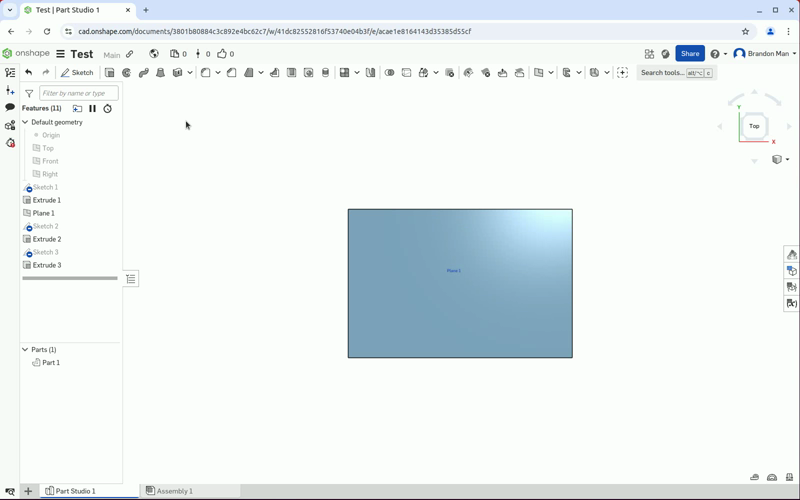
mouse_move(73, 189)
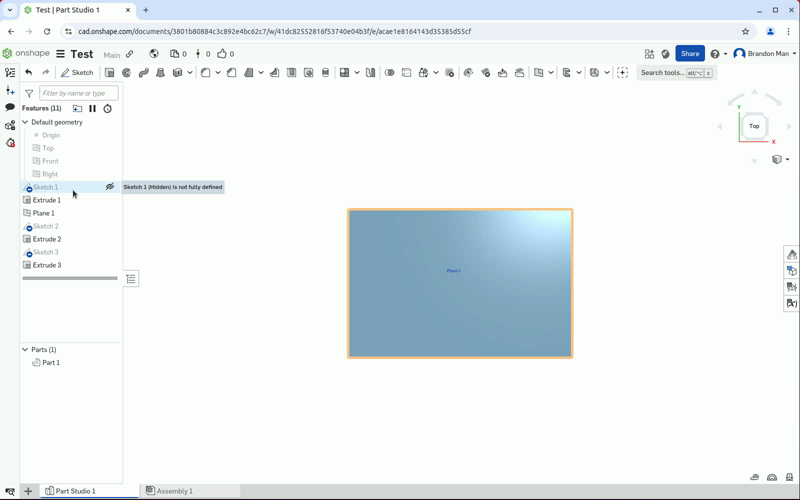
click(73, 189)
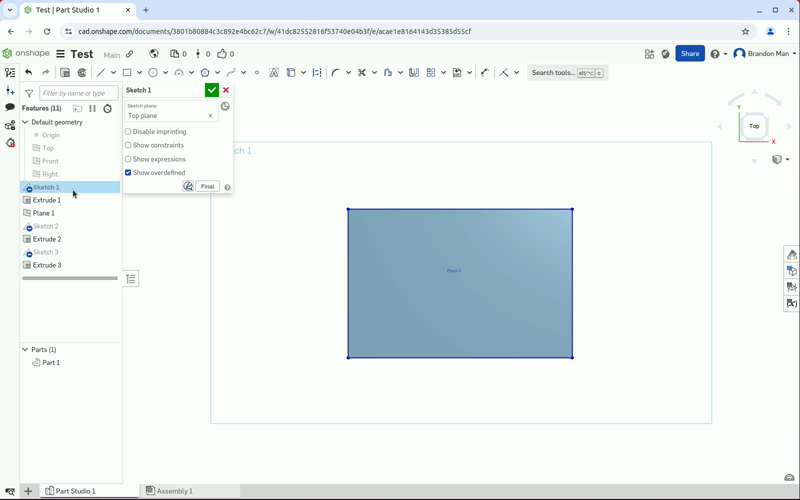
mouse_move(229, 92)
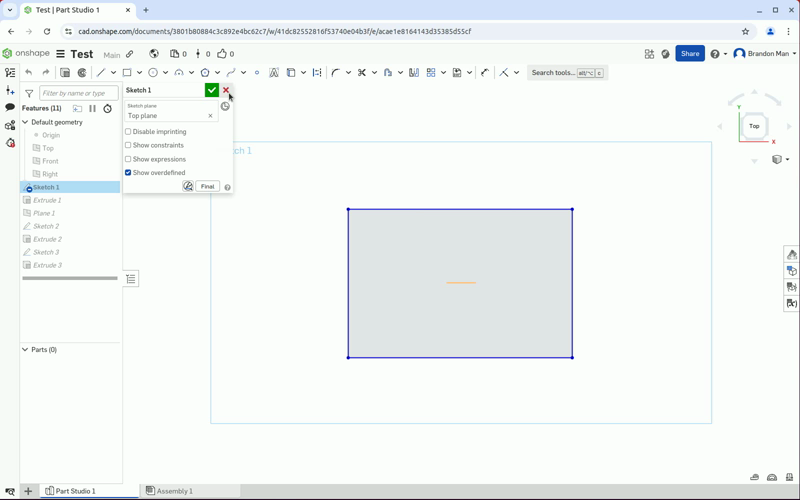
click(229, 92)
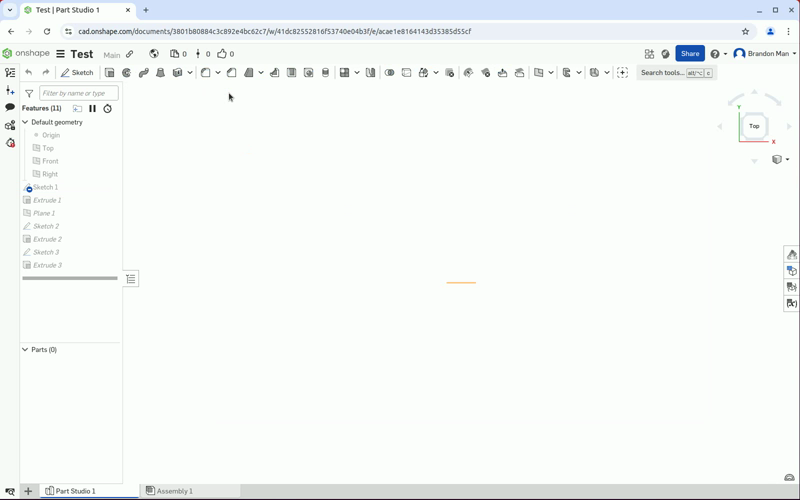
key(shift+s)
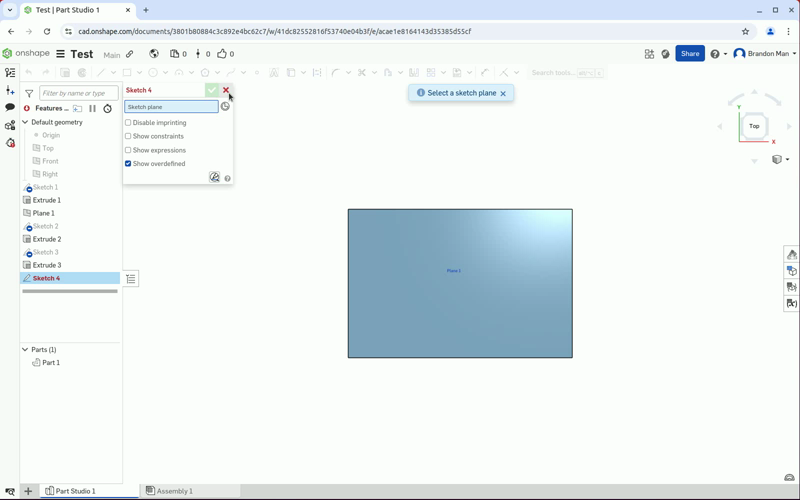
mouse_move(73, 215)
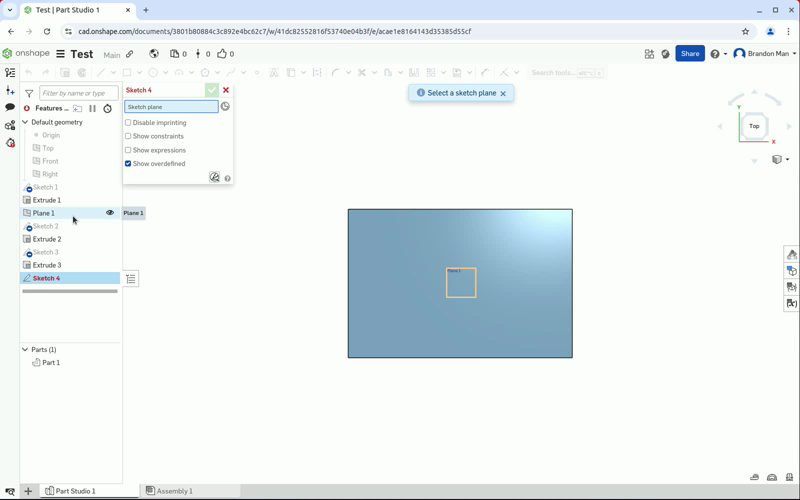
click(73, 215)
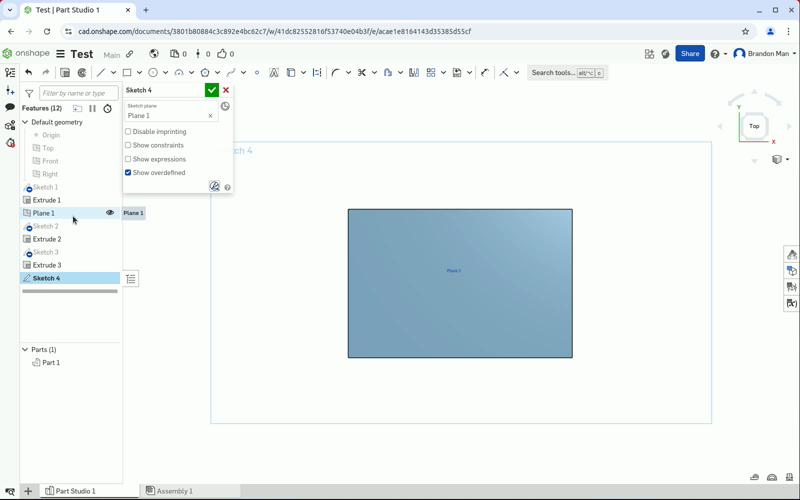
mouse_move(73, 352)
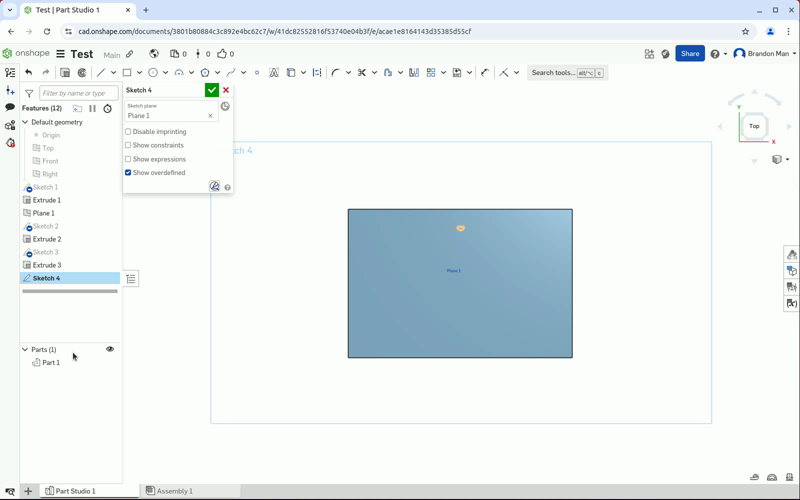
key(y)
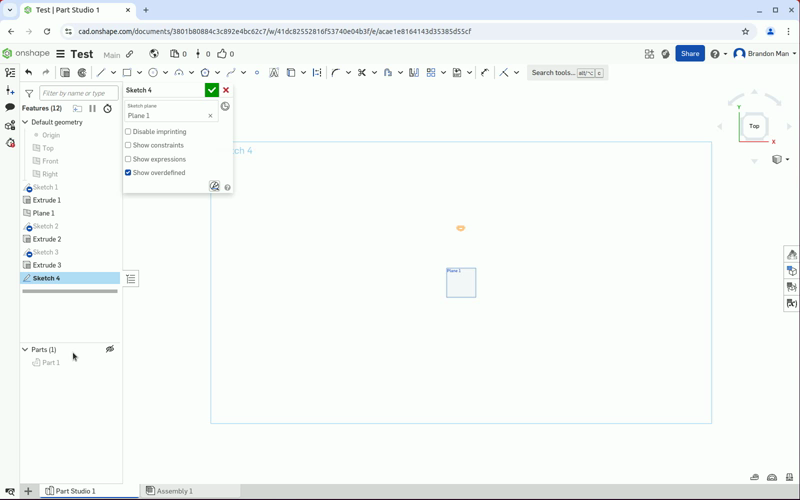
key(a)
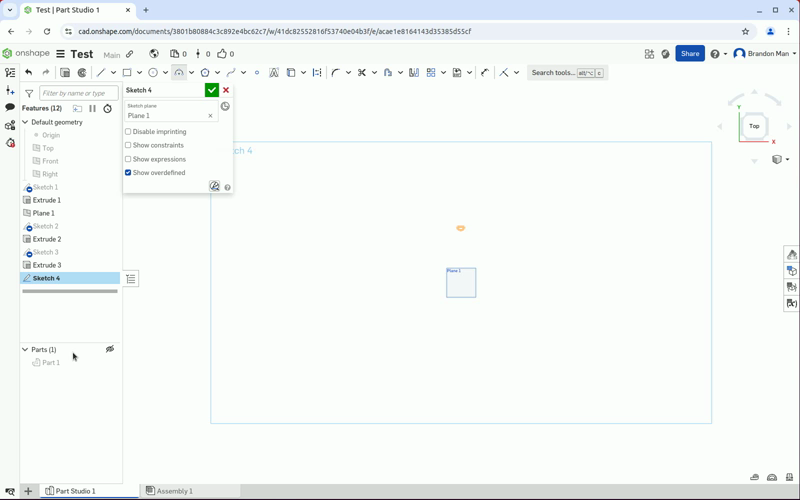
key_down(shift)
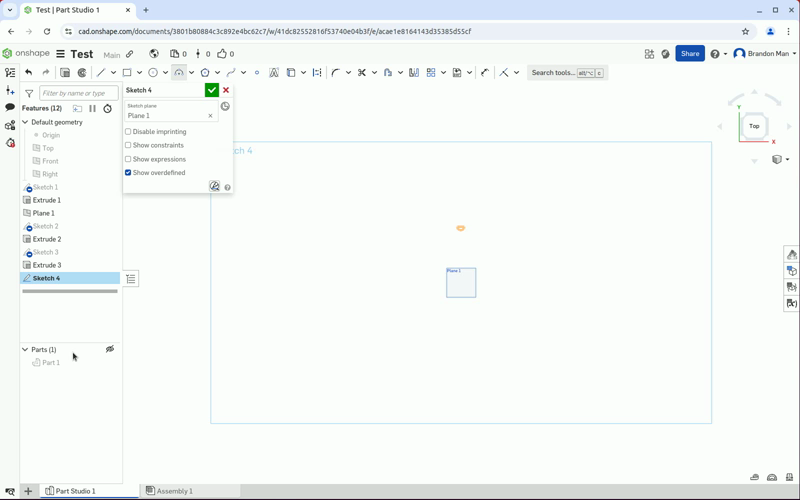
mouse_move(457, 339)
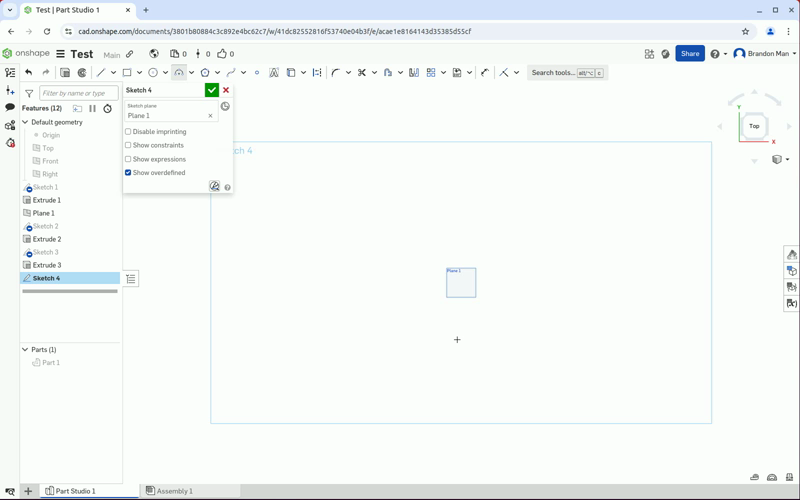
click(457, 339)
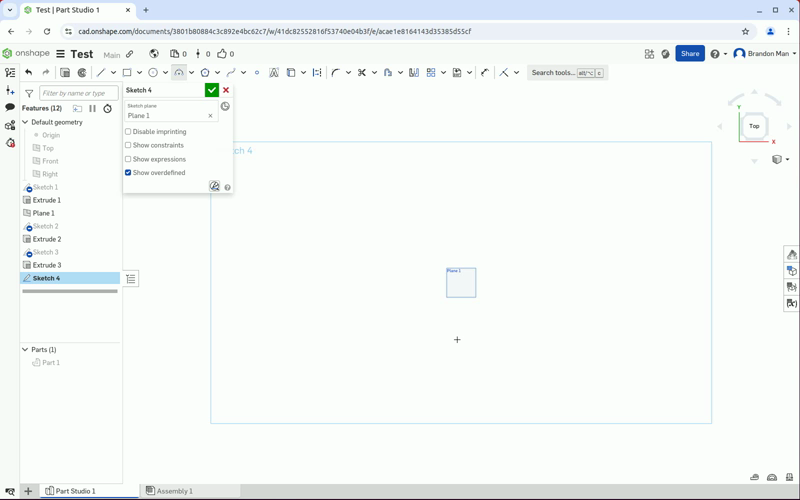
key_up(shift)
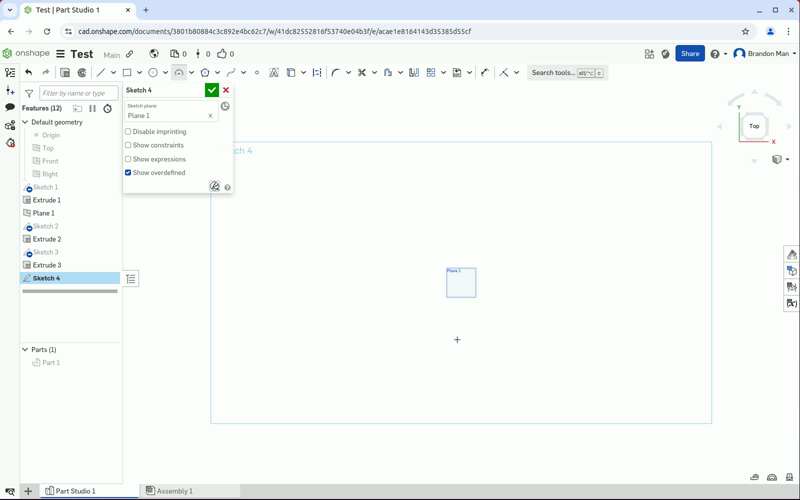
key_down(shift)
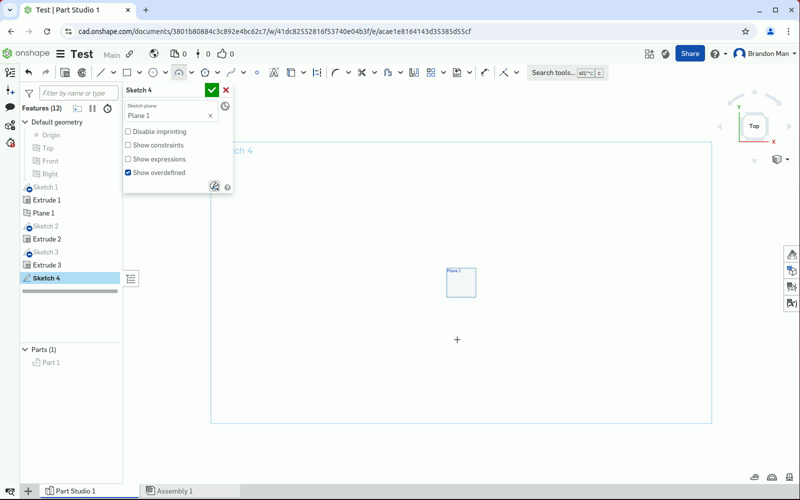
mouse_move(463, 339)
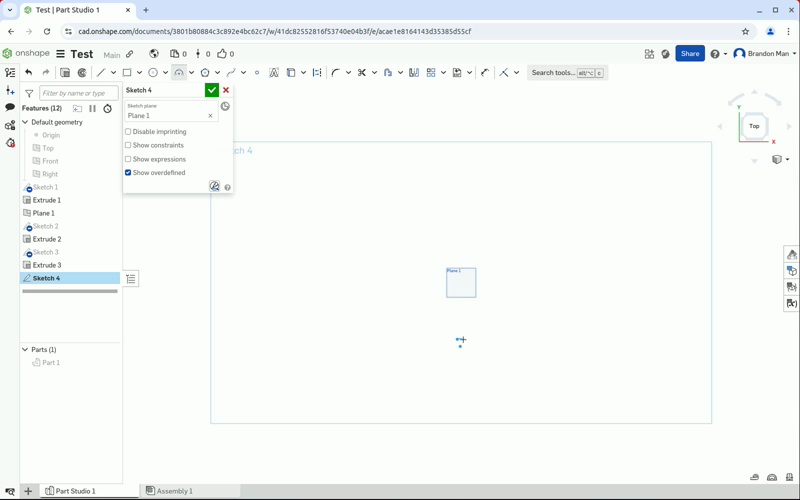
scroll(6)
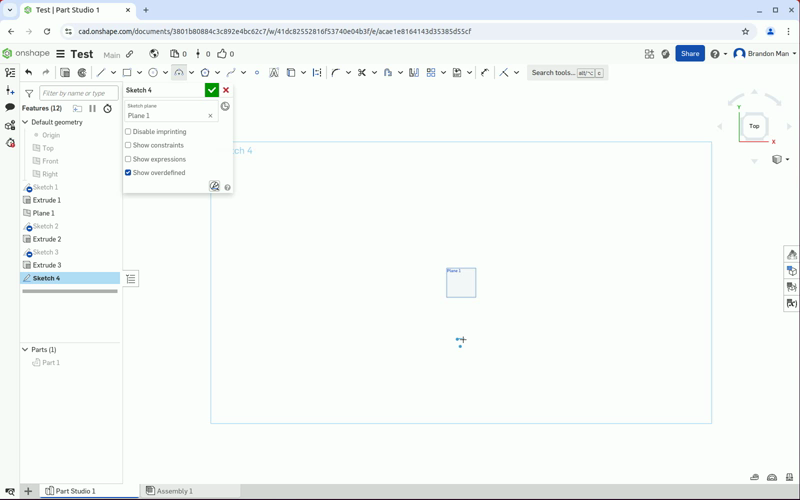
scroll(6)
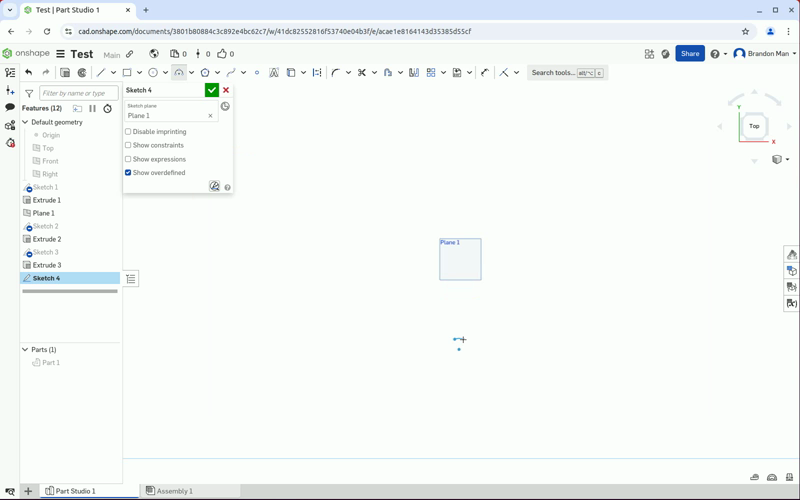
scroll(6)
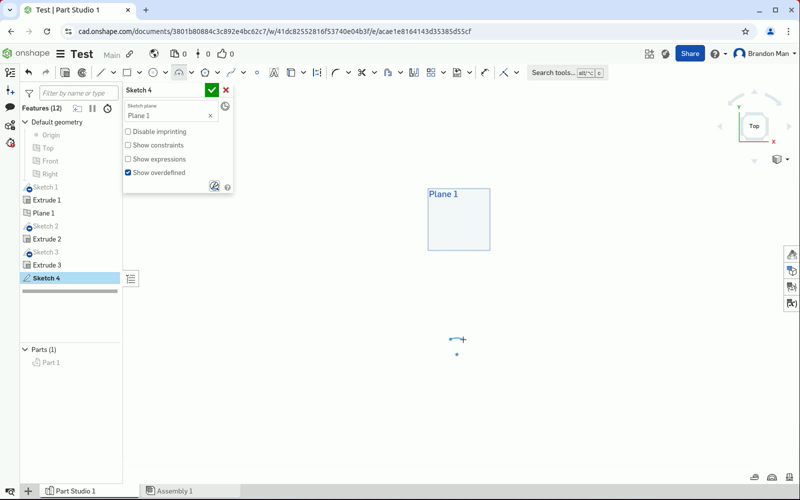
scroll(6)
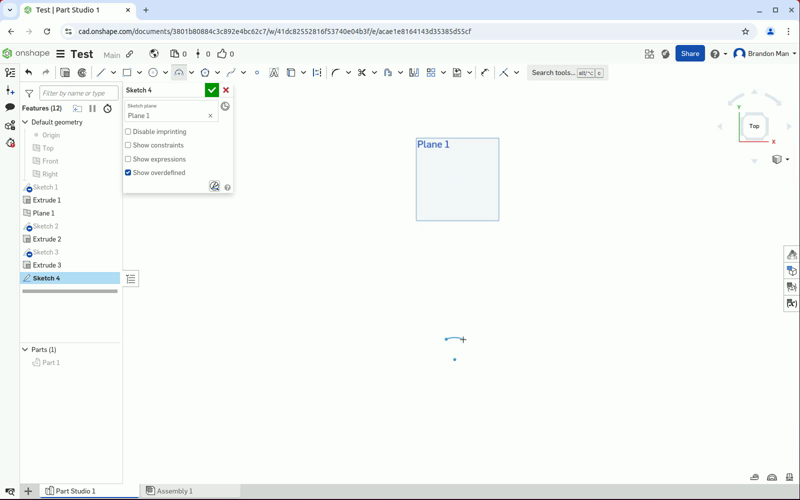
scroll(6)
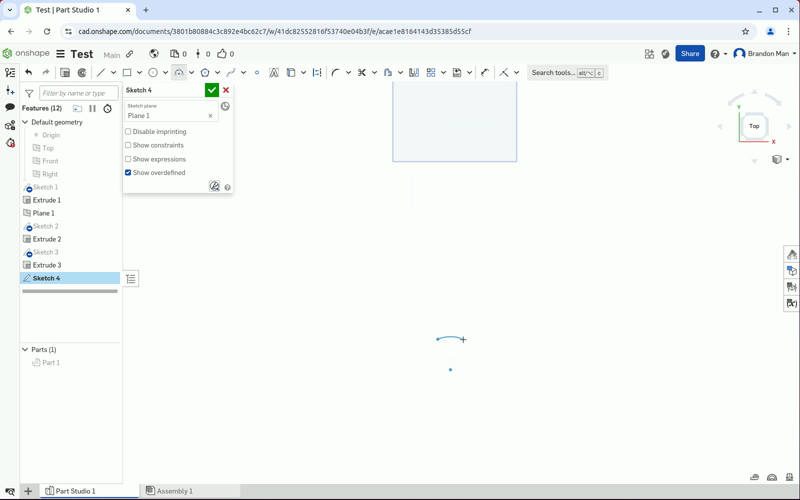
scroll(6)
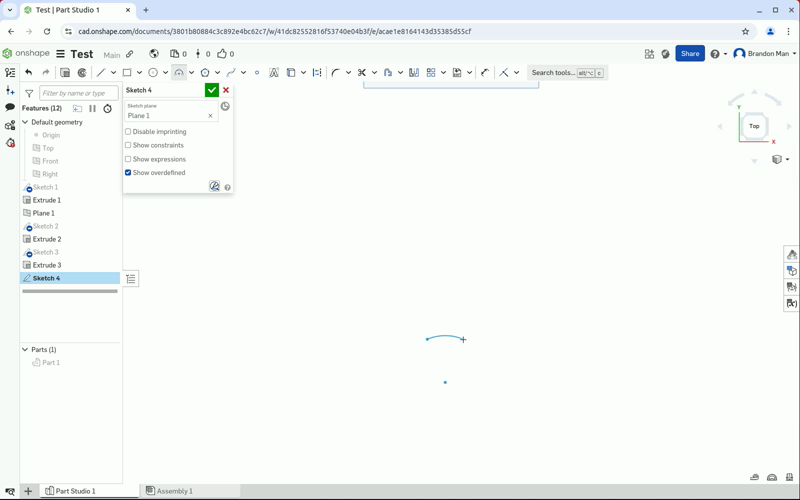
scroll(6)
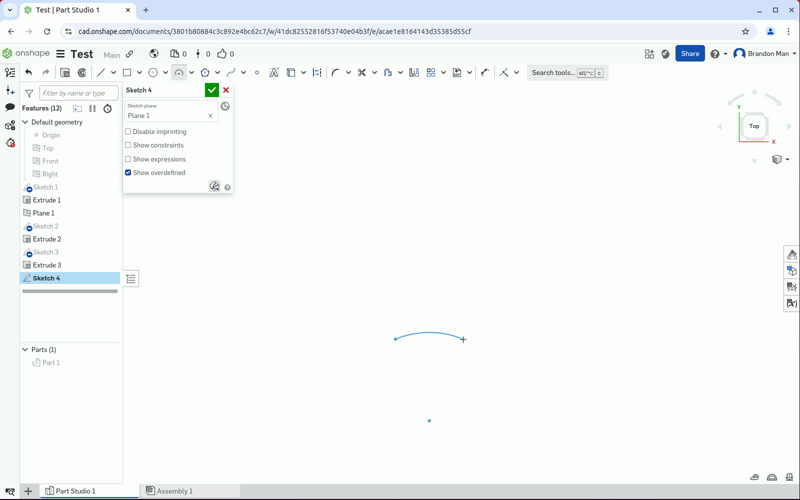
click(463, 339)
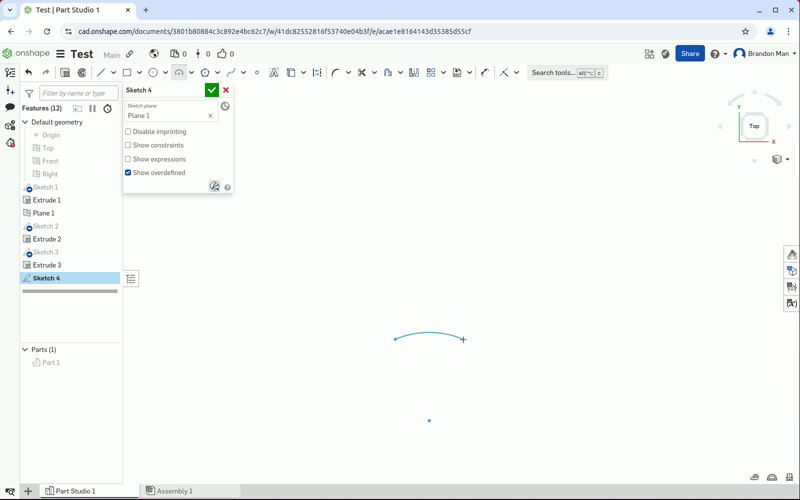
scroll(-6)
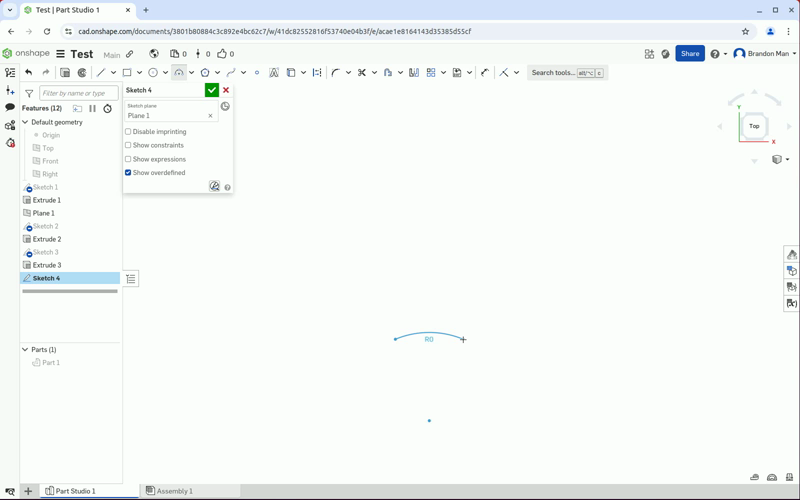
scroll(-6)
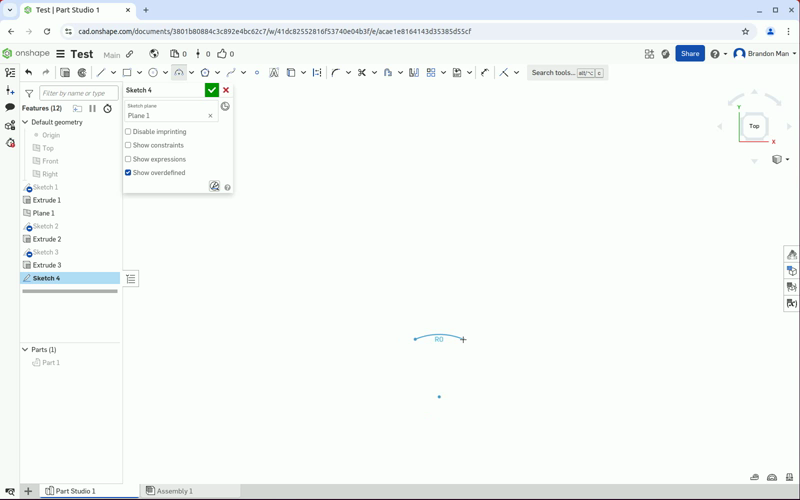
scroll(-6)
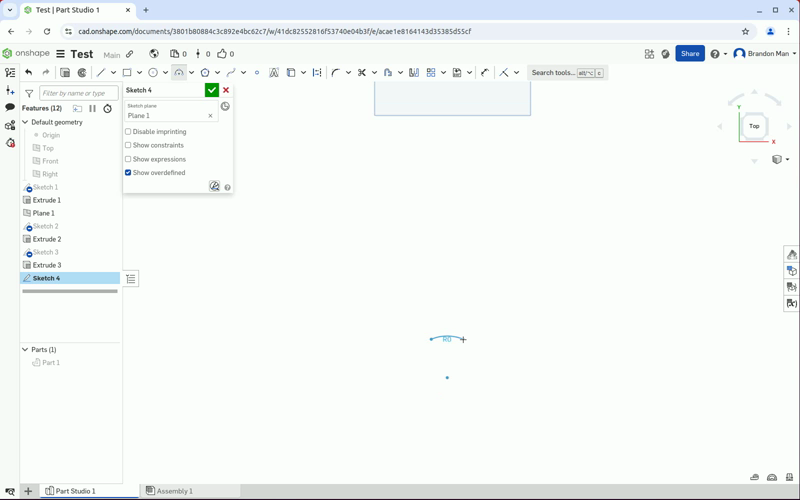
scroll(-6)
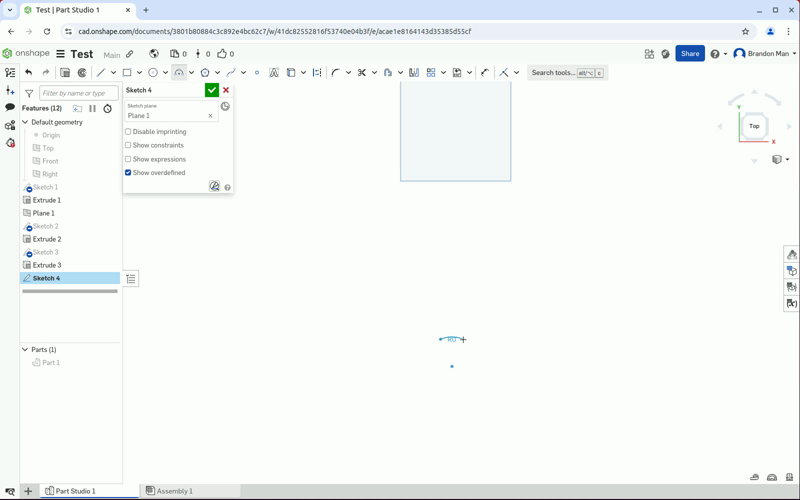
scroll(-6)
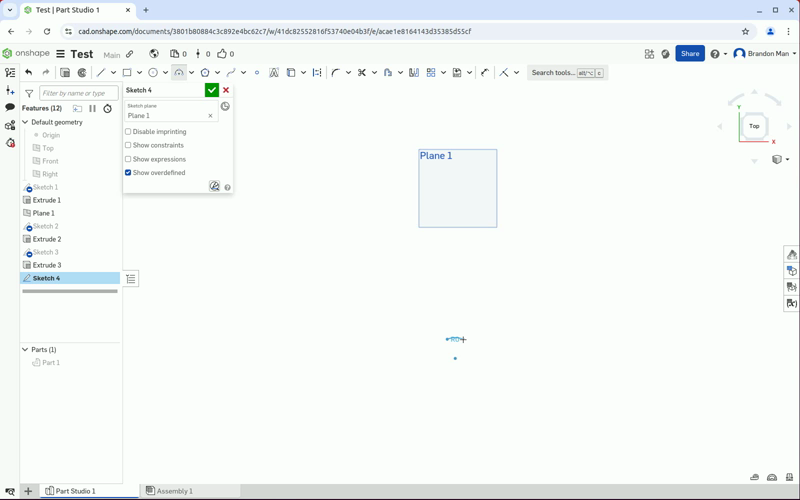
scroll(-6)
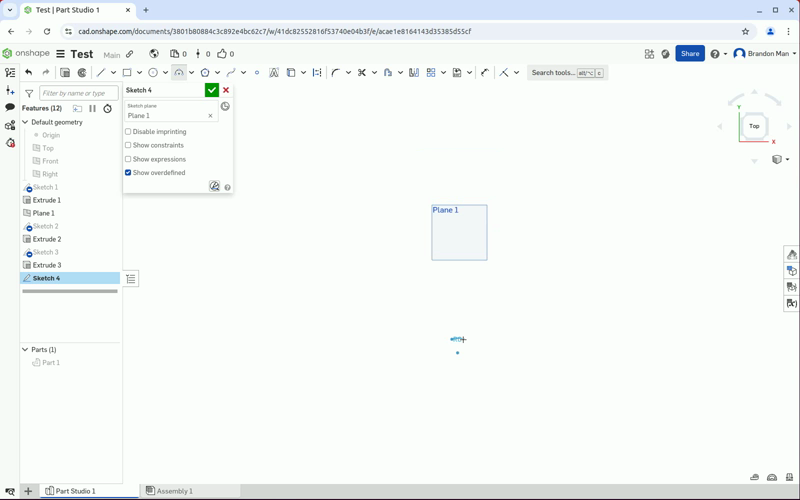
scroll(-6)
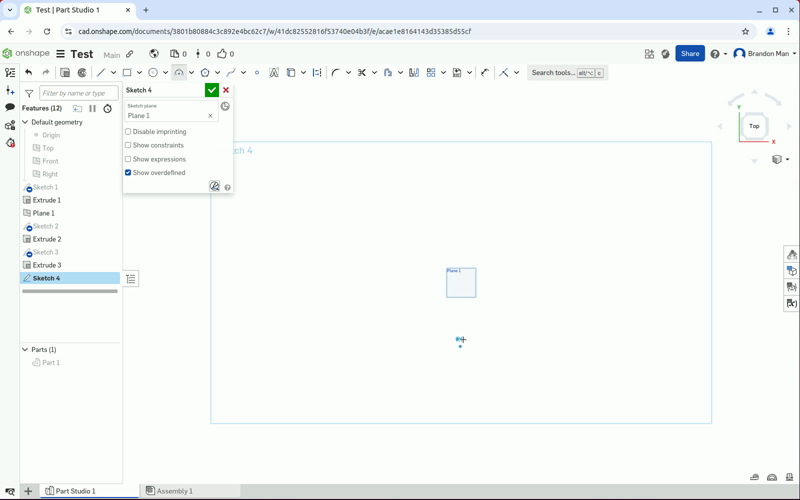
mouse_move(460, 336)
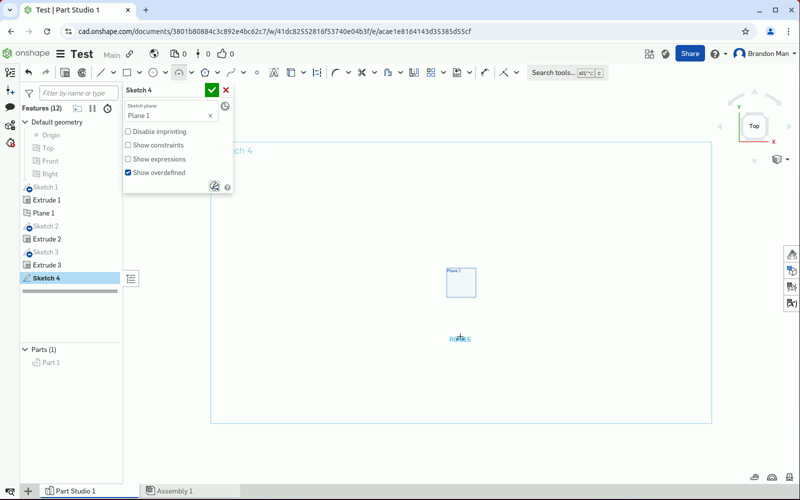
scroll(6)
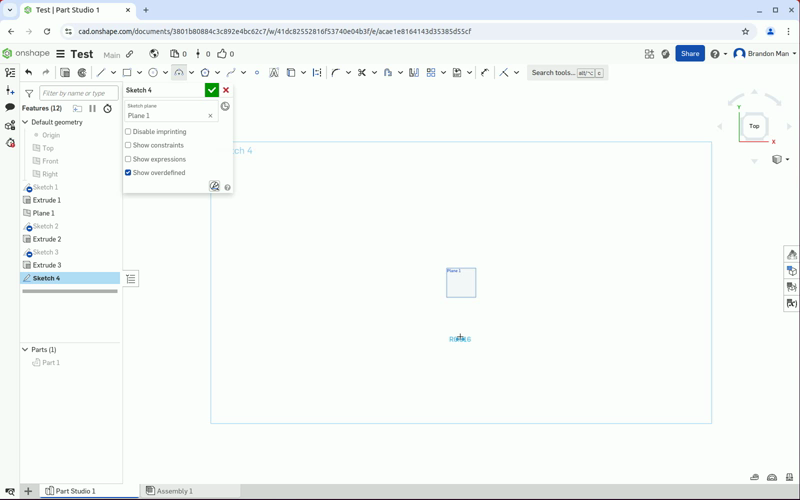
scroll(6)
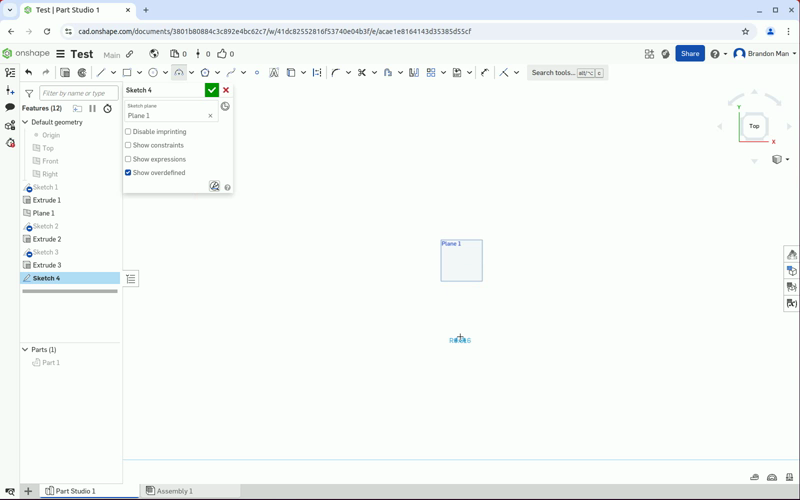
scroll(6)
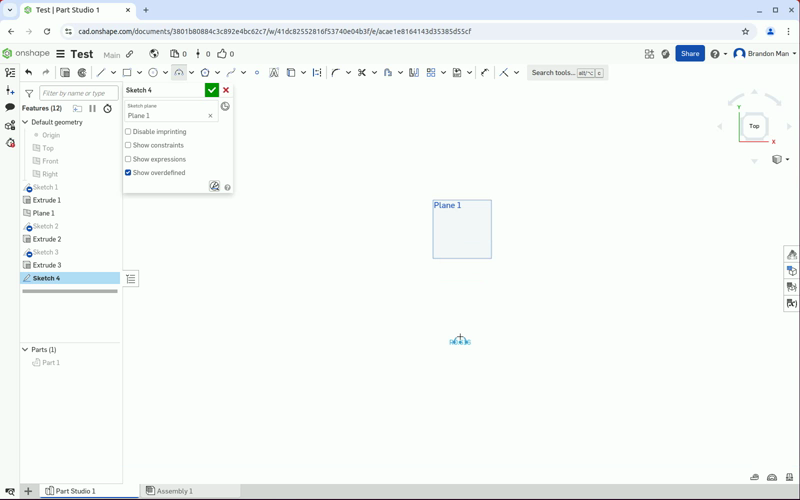
scroll(6)
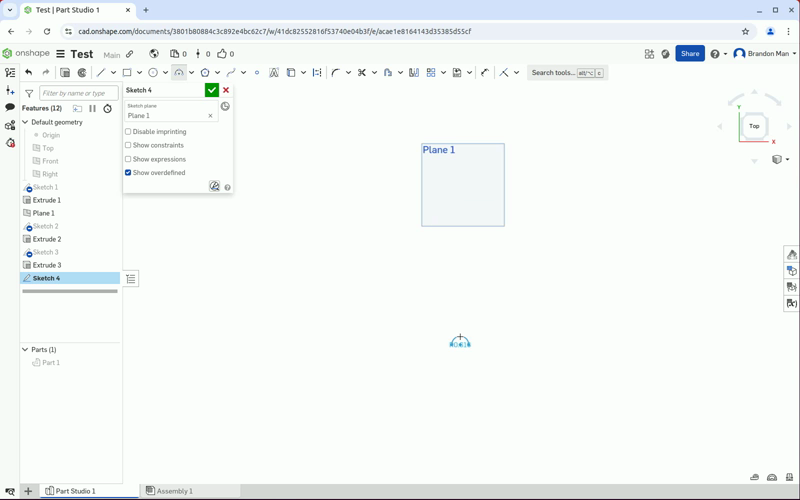
scroll(6)
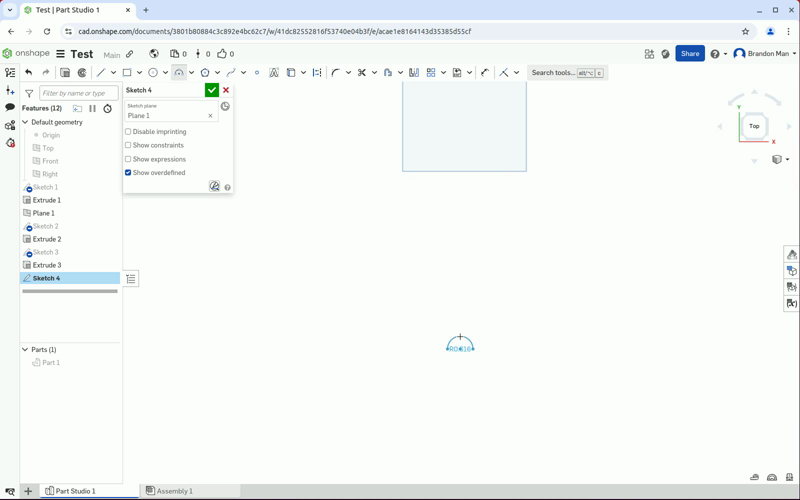
scroll(6)
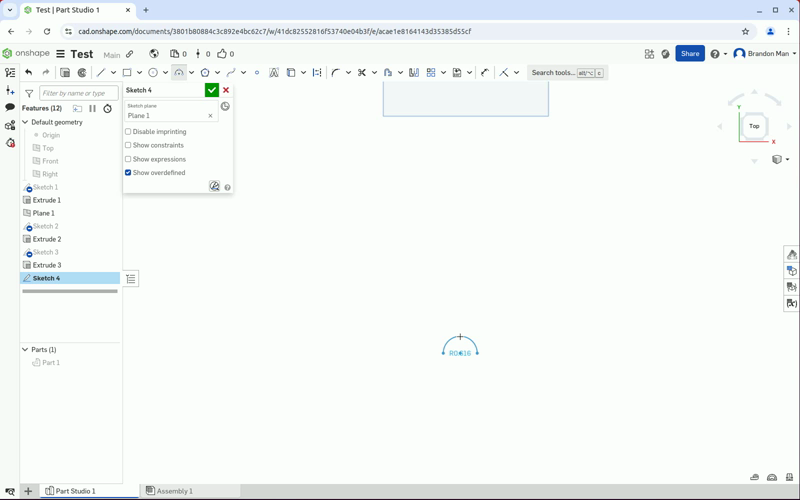
scroll(6)
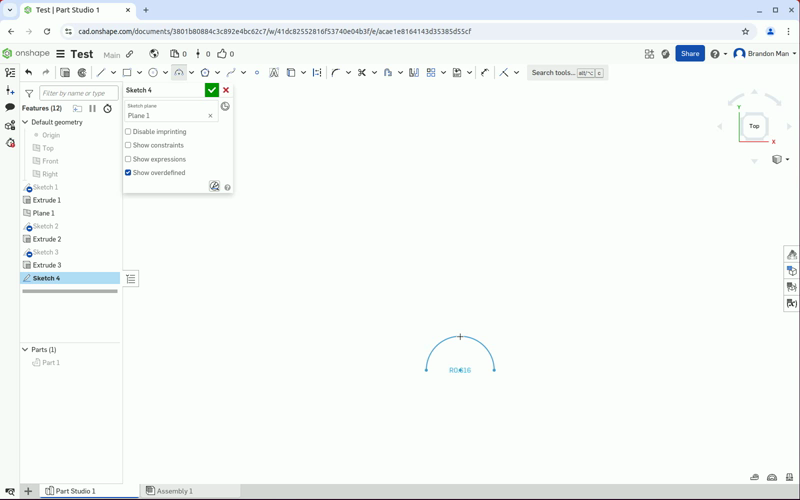
click(460, 336)
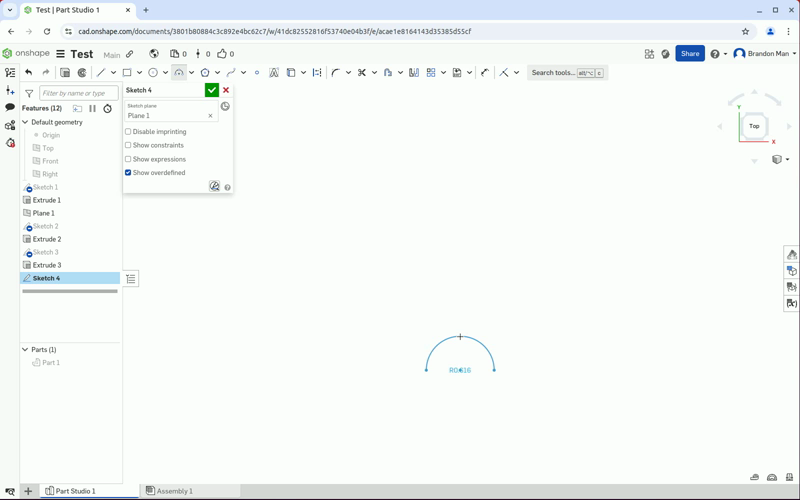
scroll(-6)
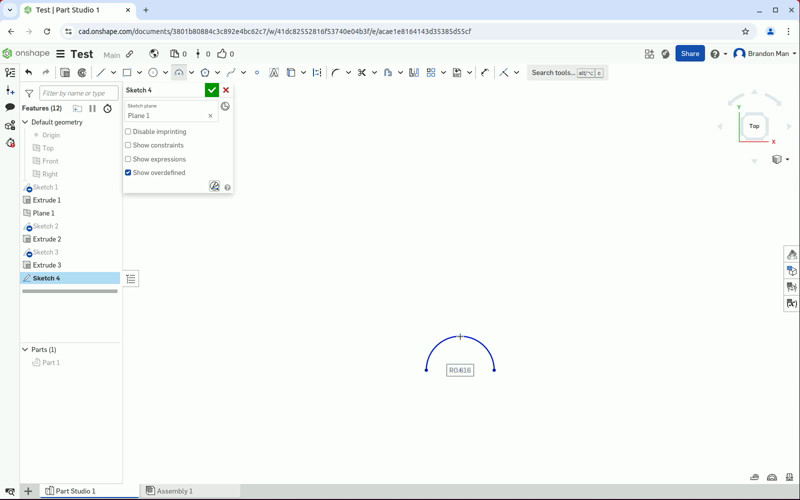
scroll(-6)
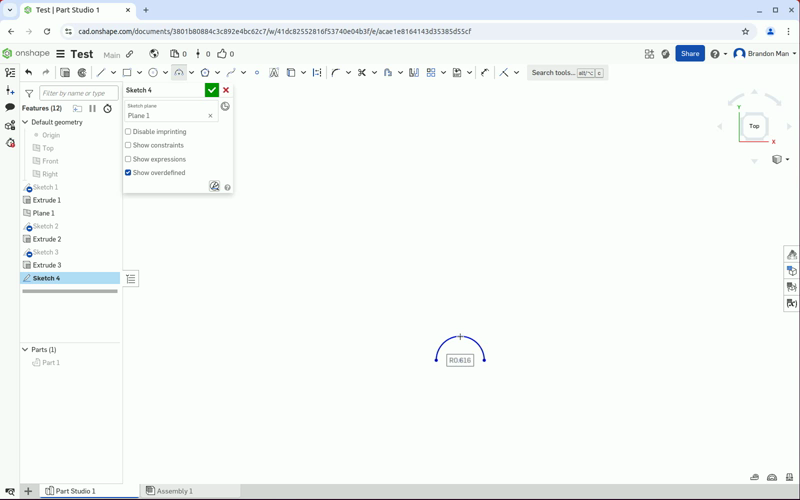
scroll(-6)
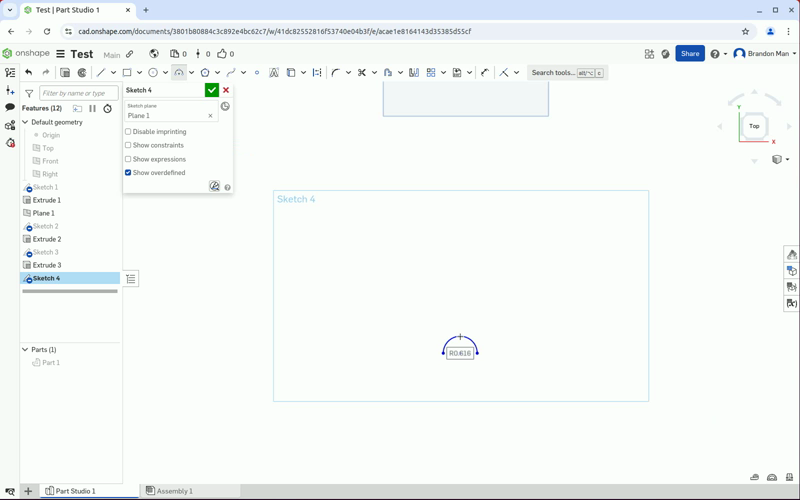
scroll(-6)
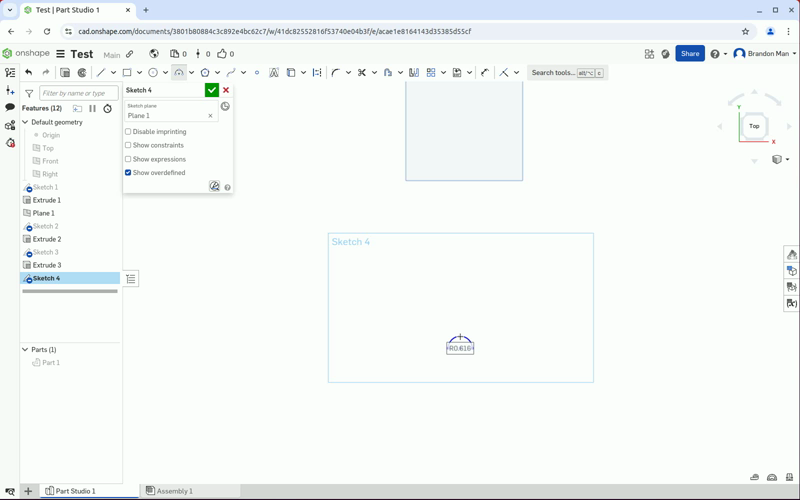
scroll(-6)
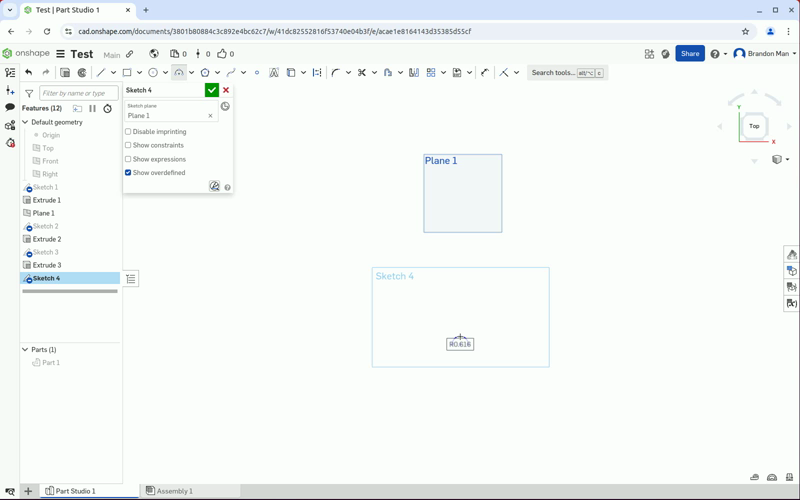
scroll(-6)
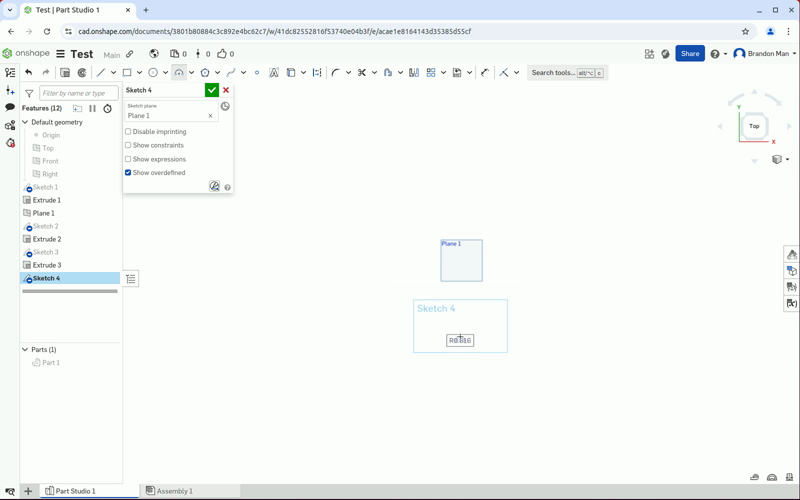
scroll(-6)
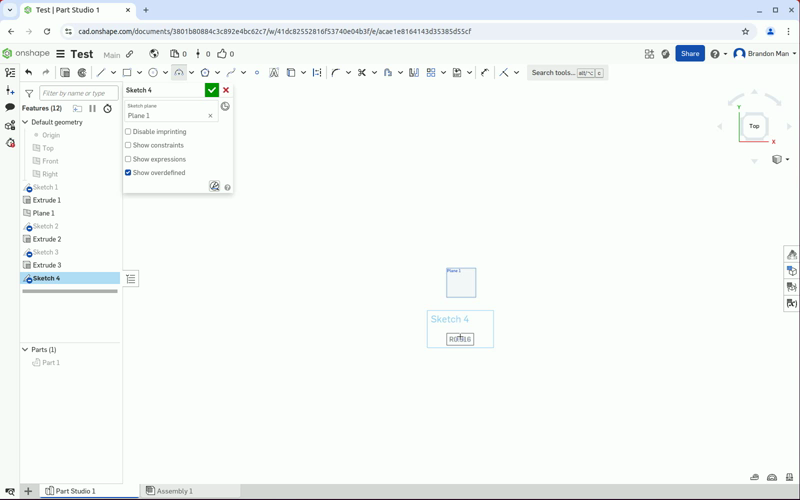
key_up(shift)
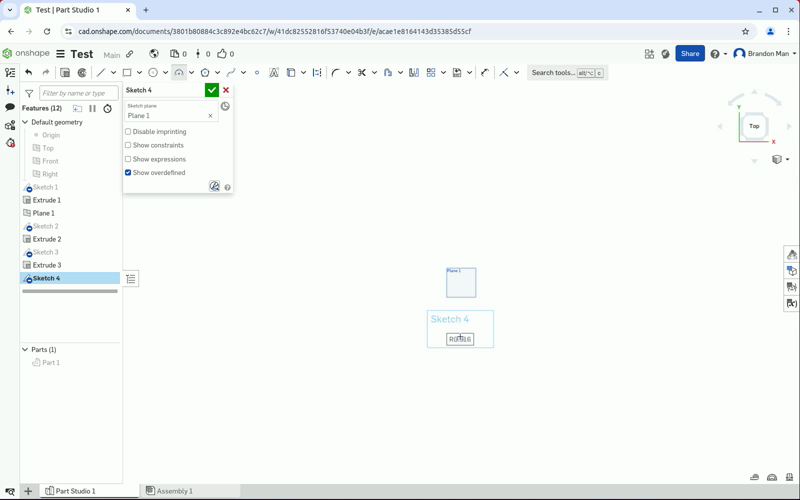
key(esc)
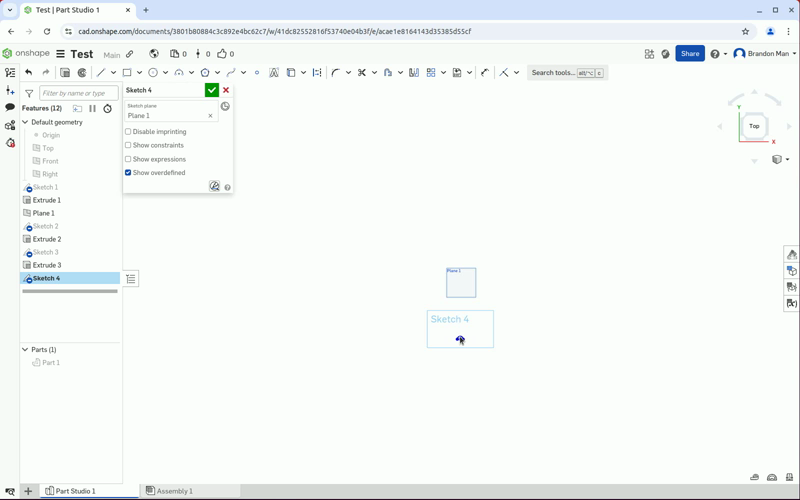
key(l)
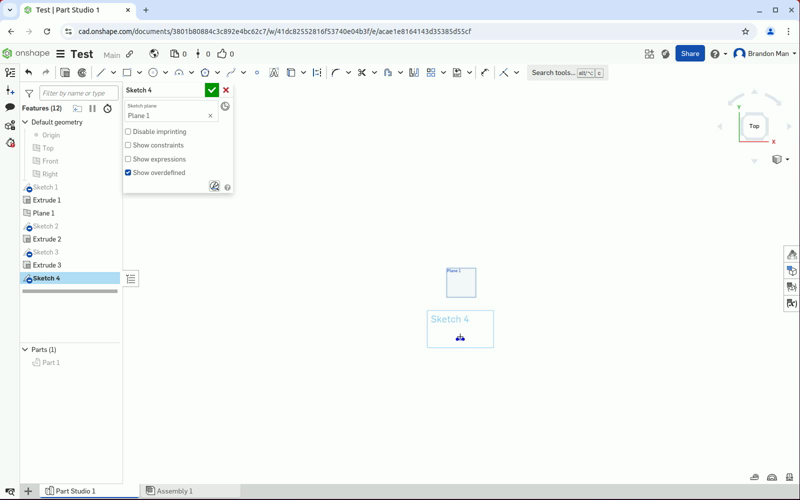
mouse_move(463, 339)
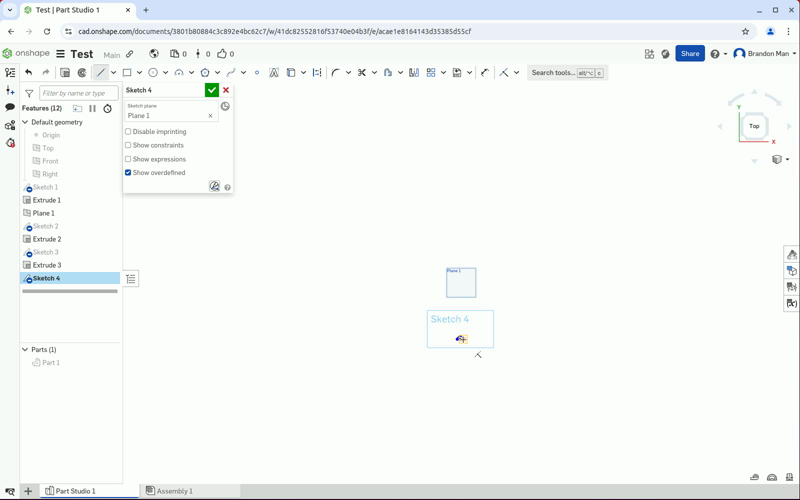
scroll(6)
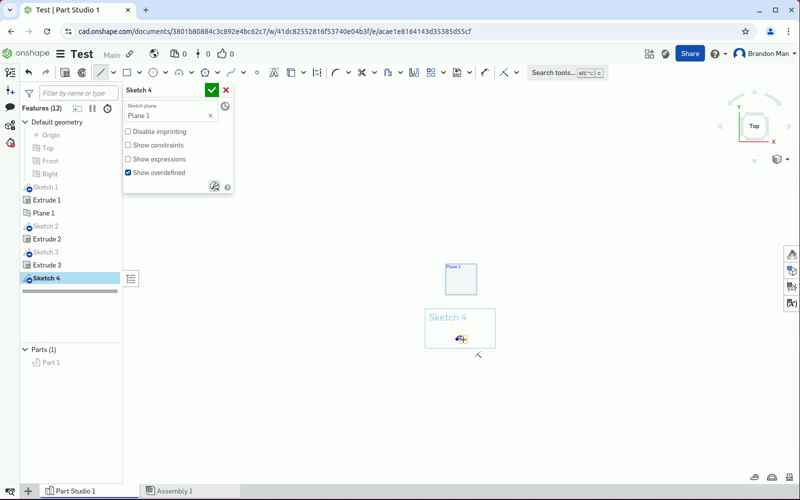
scroll(6)
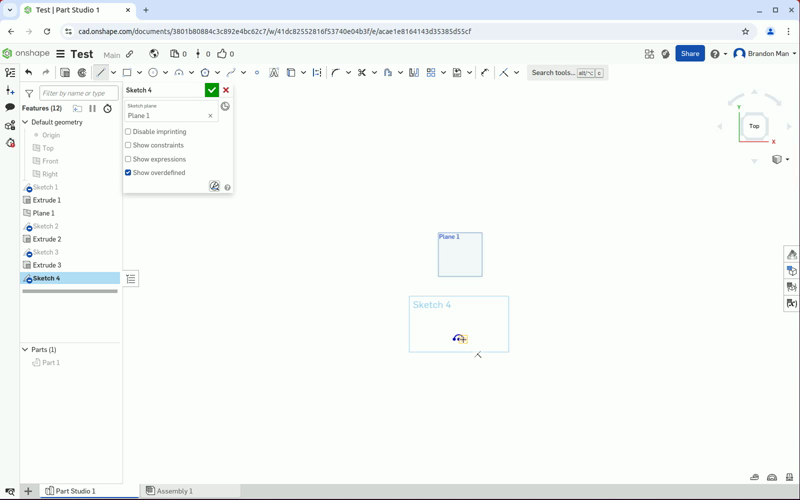
scroll(6)
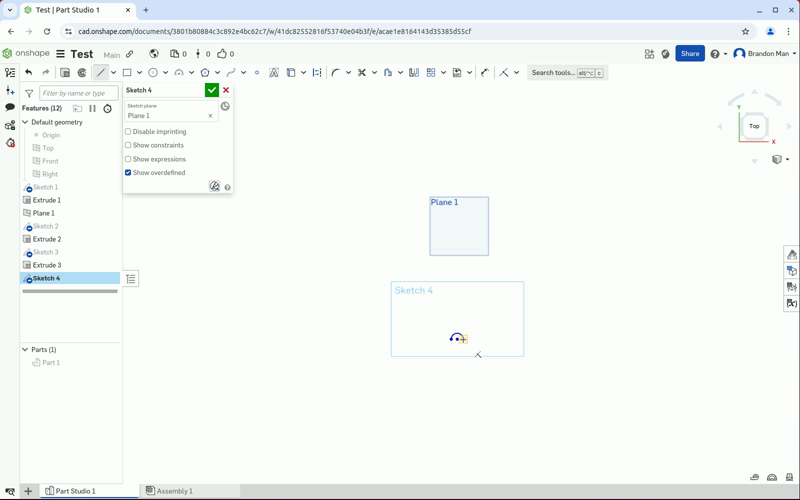
scroll(6)
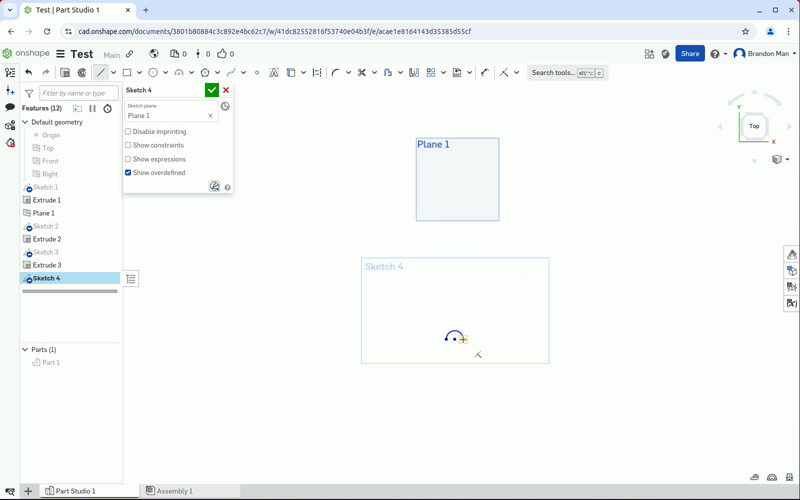
scroll(6)
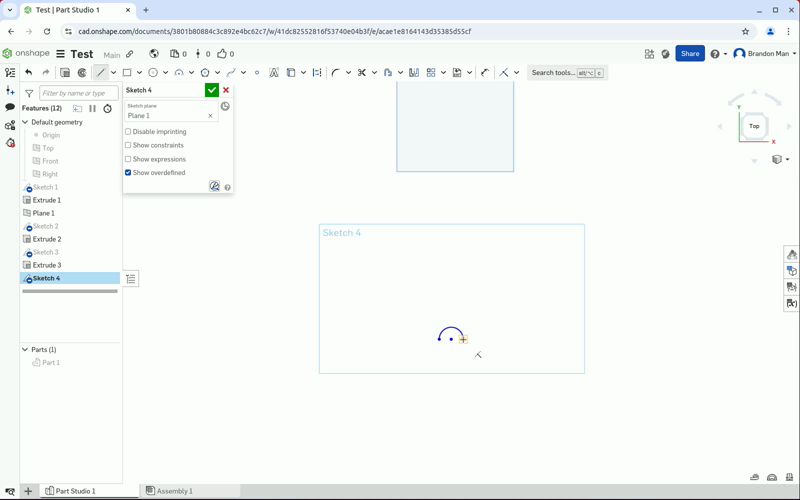
scroll(6)
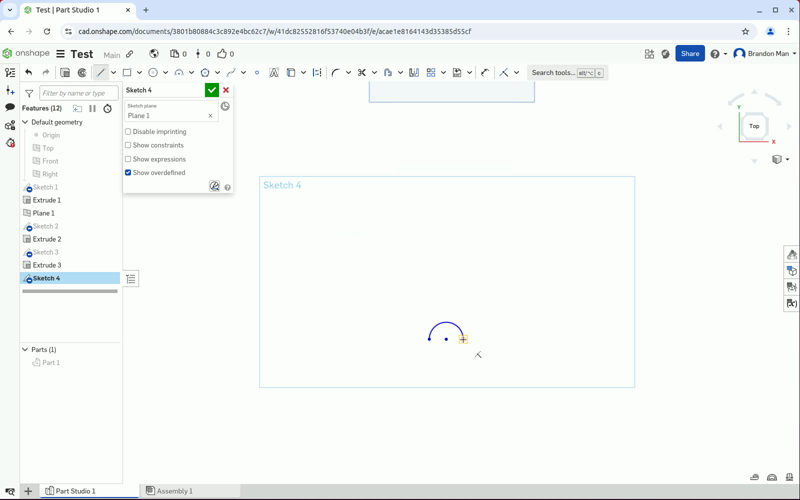
scroll(6)
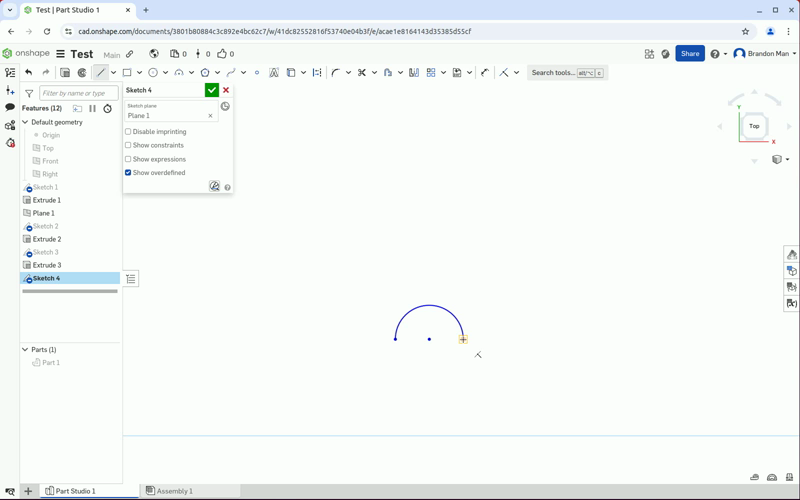
click(463, 339)
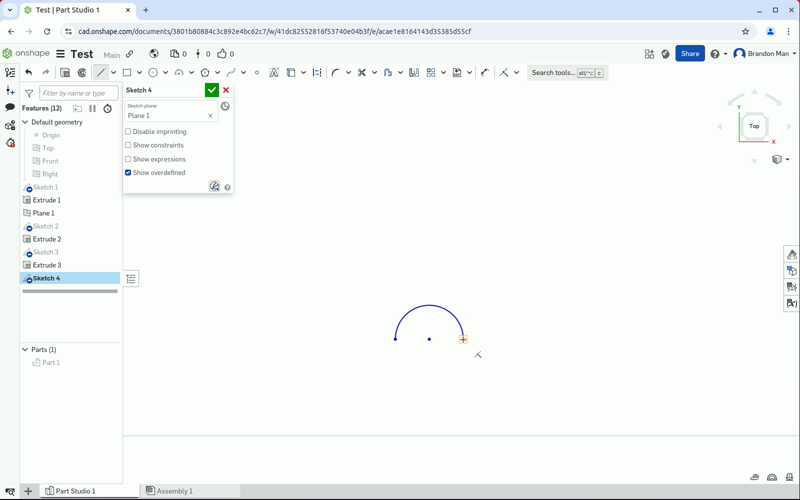
scroll(-6)
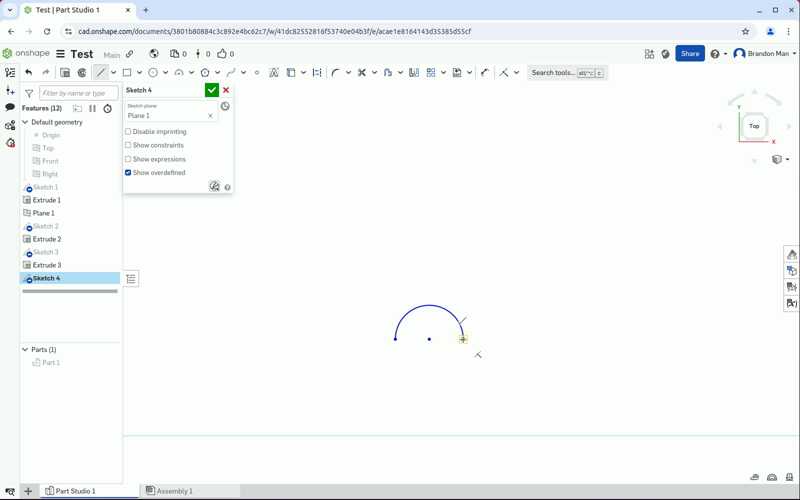
scroll(-6)
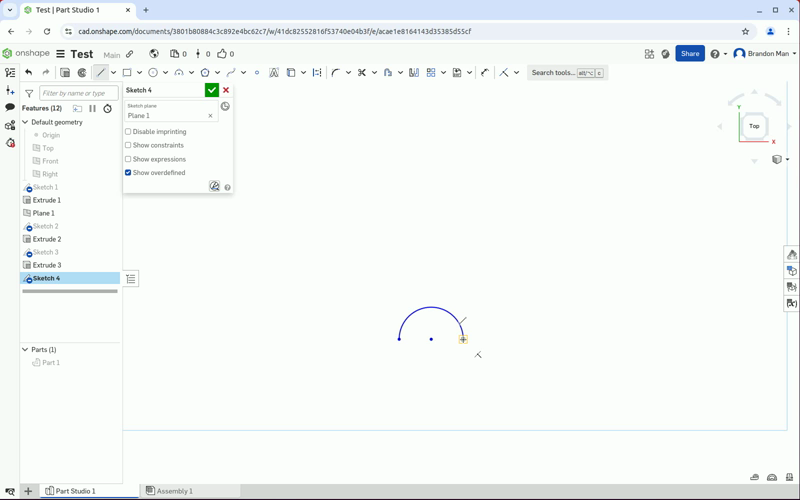
scroll(-6)
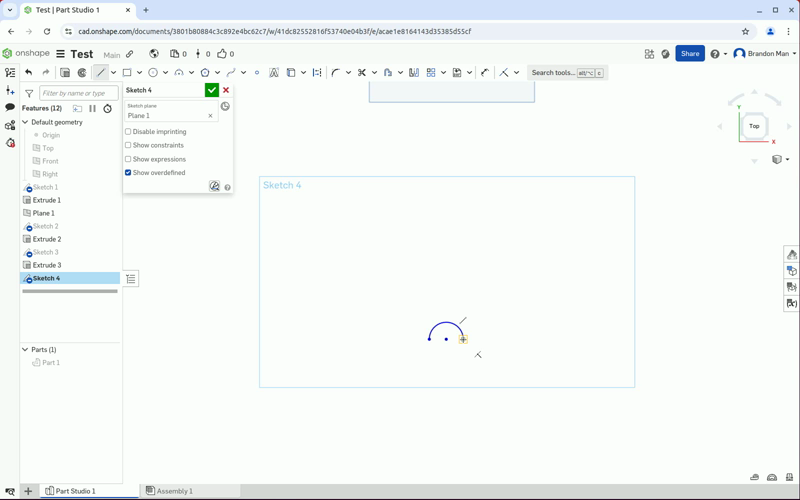
scroll(-6)
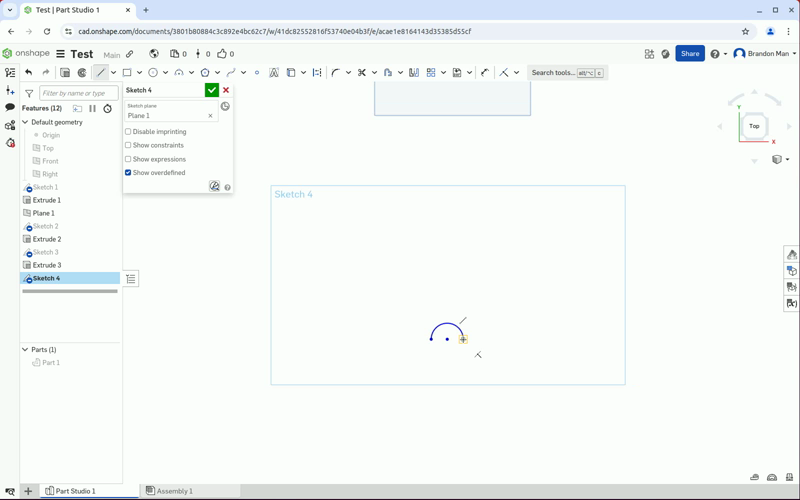
scroll(-6)
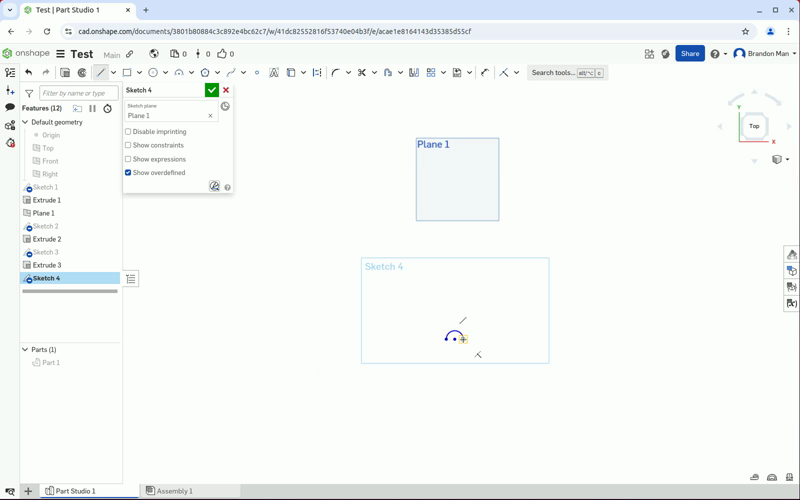
scroll(-6)
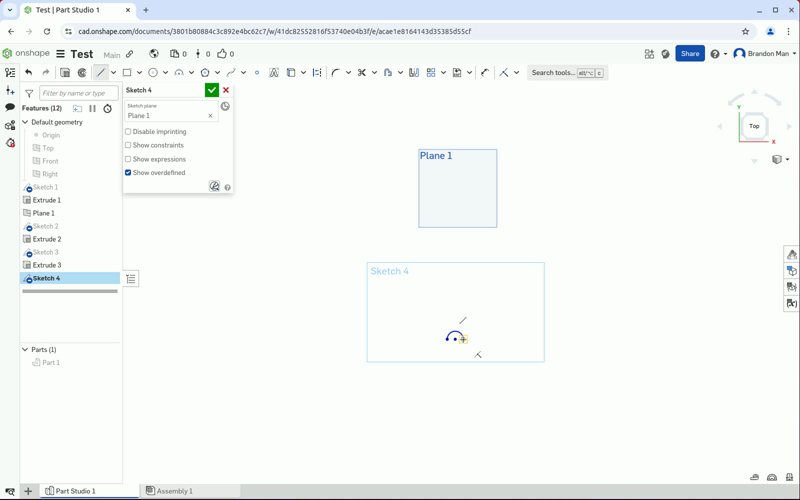
scroll(-6)
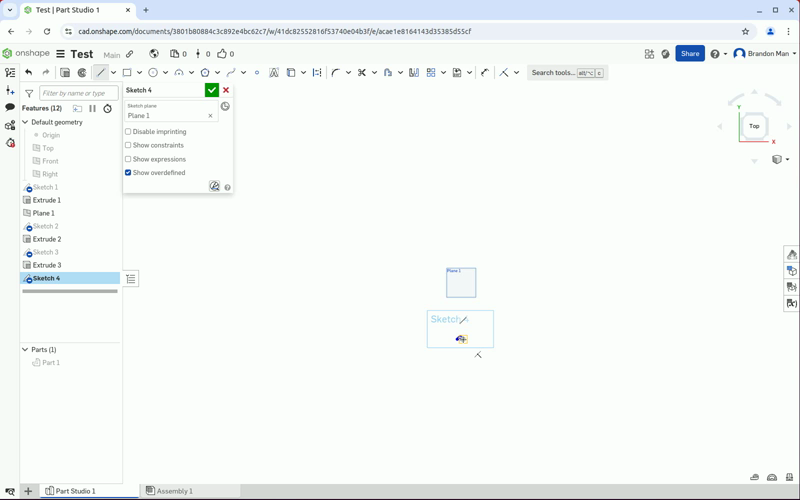
key_down(shift)
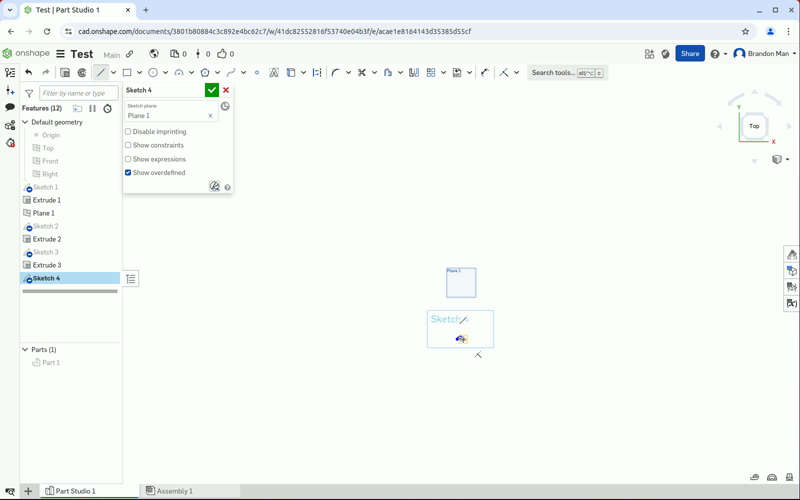
mouse_move(463, 226)
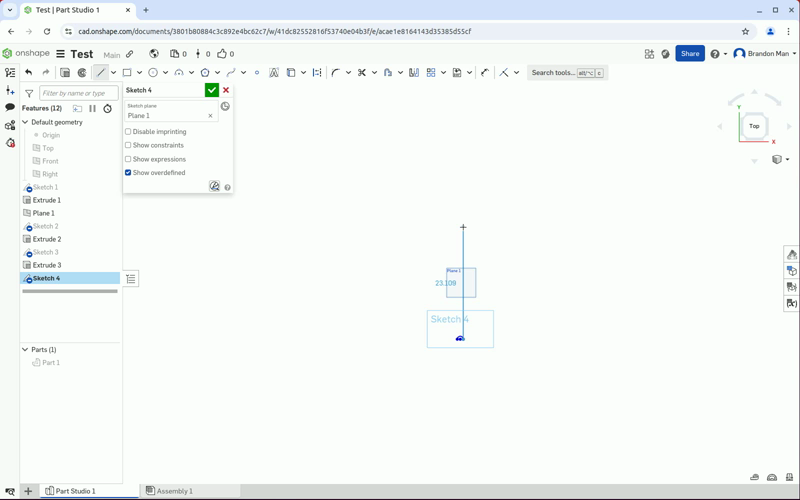
click(463, 226)
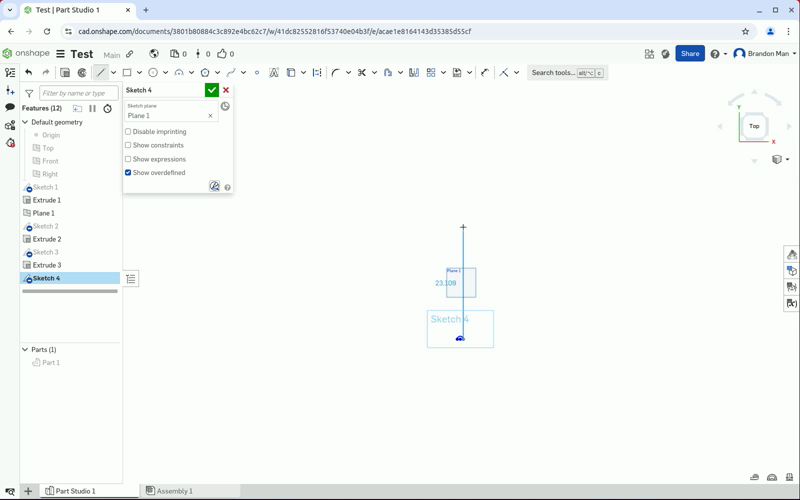
key_up(shift)
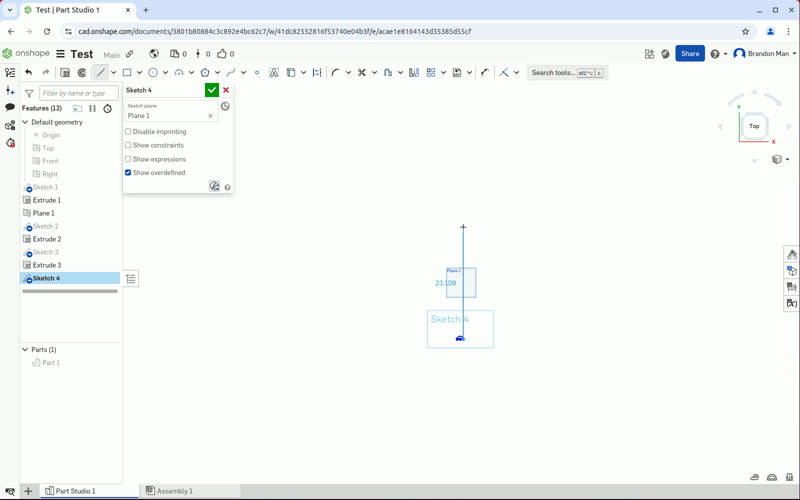
key(esc)
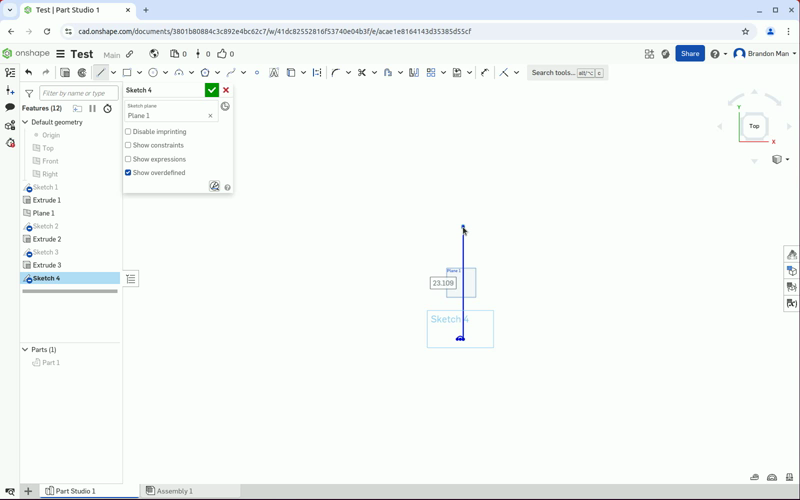
key(a)
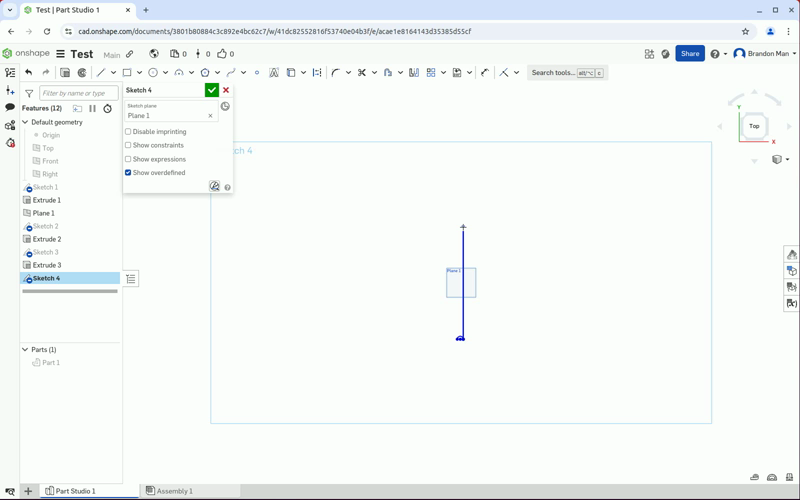
mouse_move(463, 226)
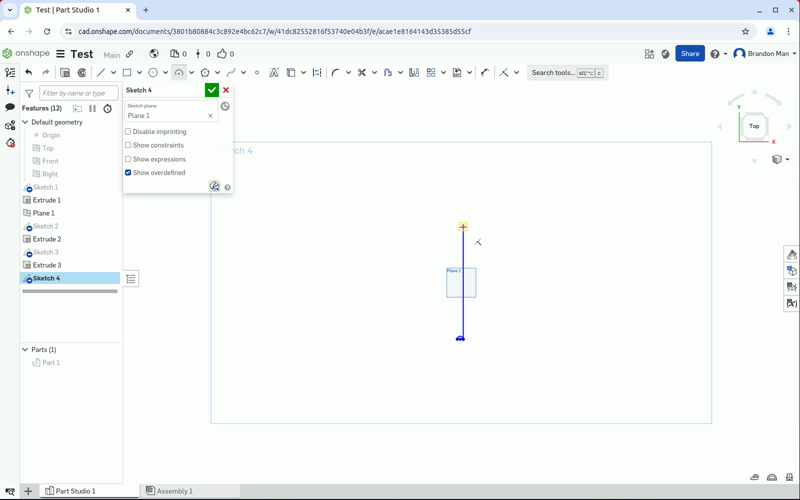
click(463, 226)
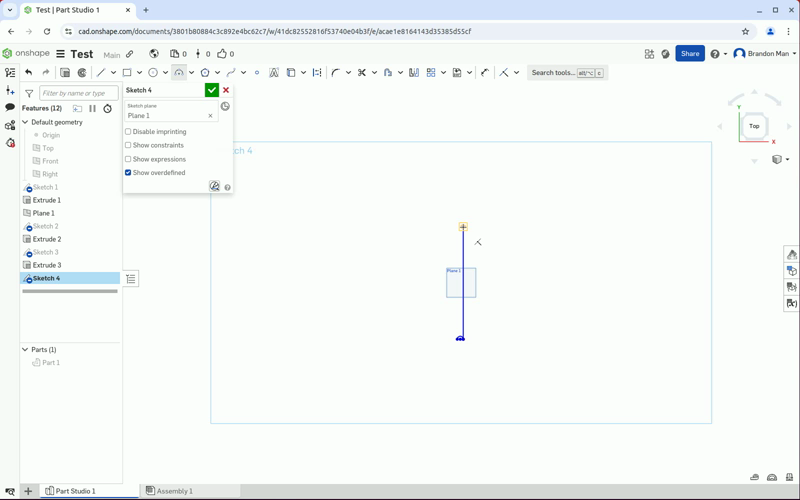
key_down(shift)
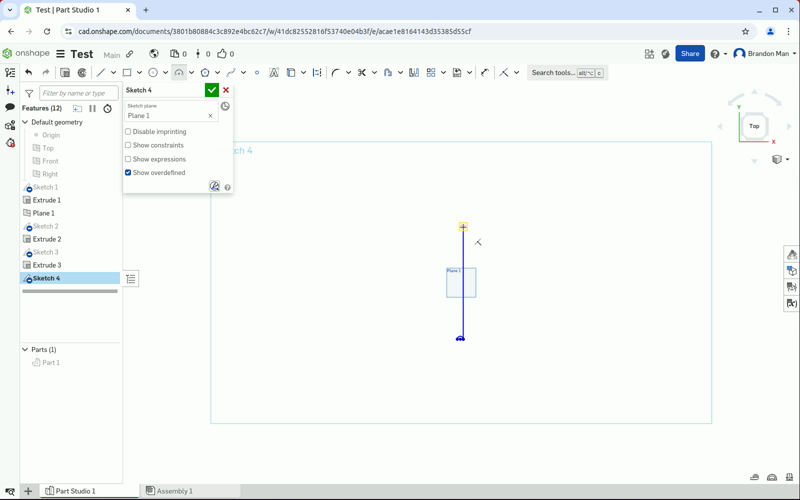
mouse_move(457, 226)
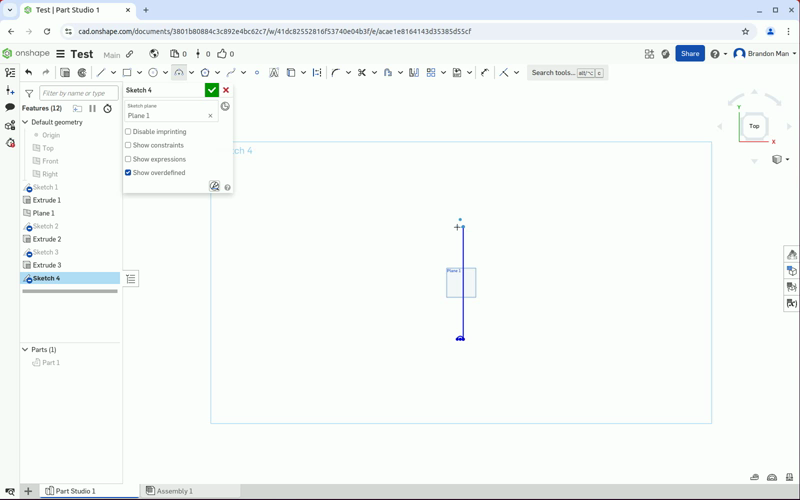
scroll(6)
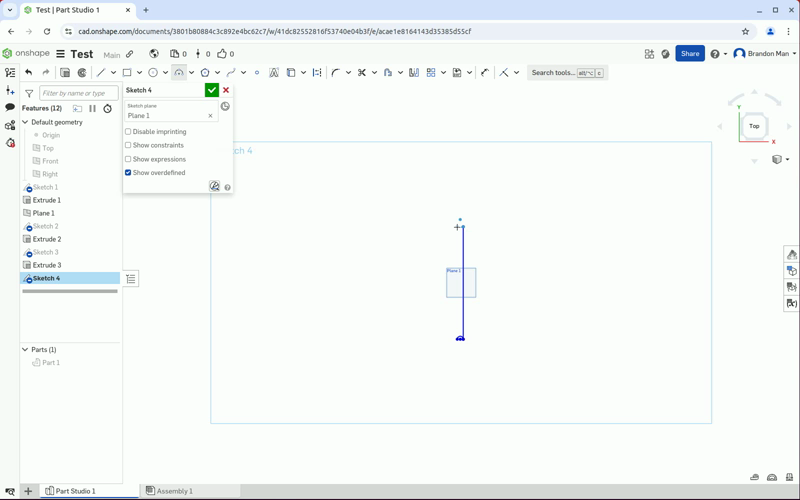
scroll(6)
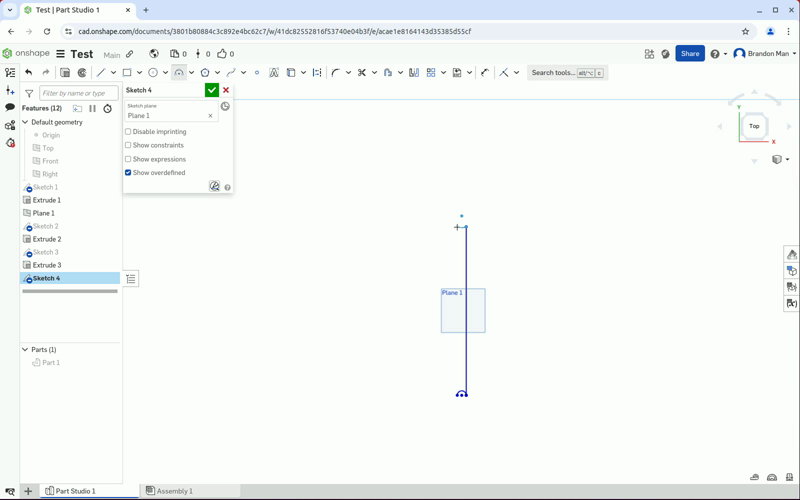
scroll(6)
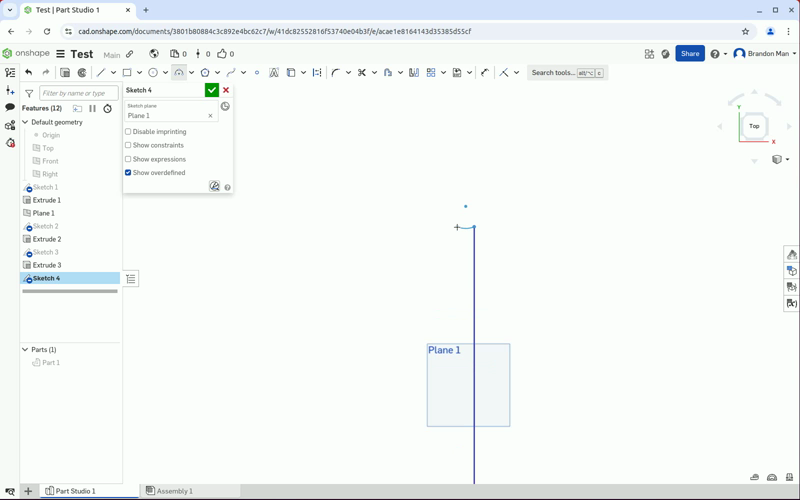
scroll(6)
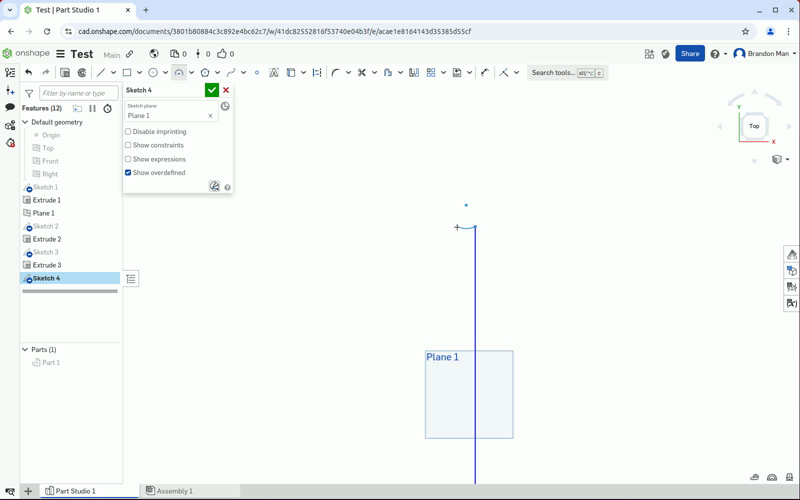
scroll(6)
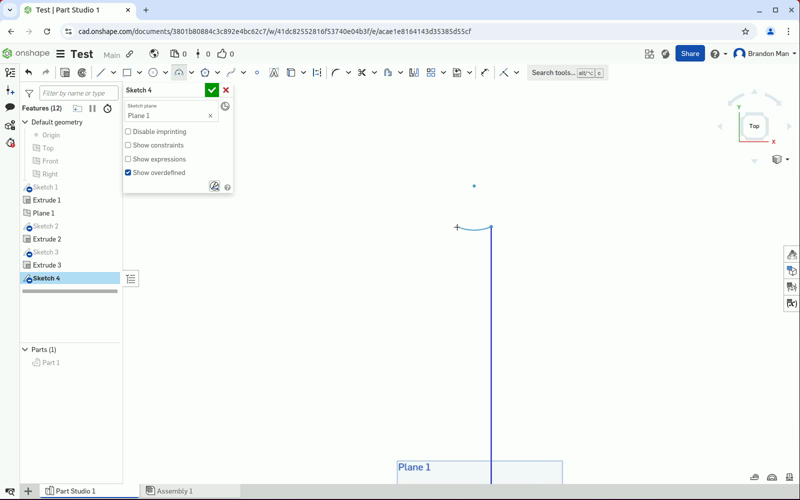
scroll(6)
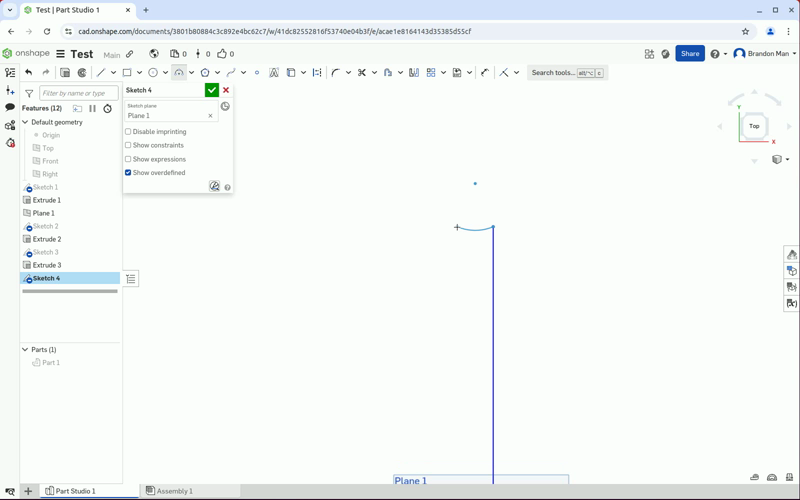
scroll(6)
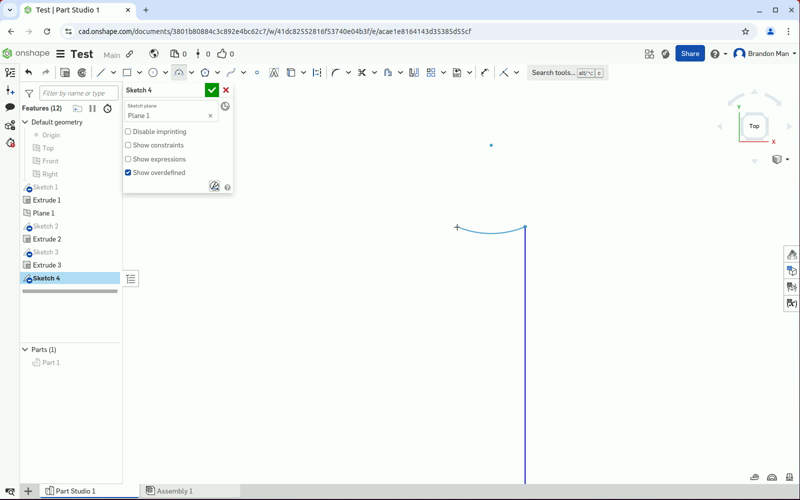
click(457, 226)
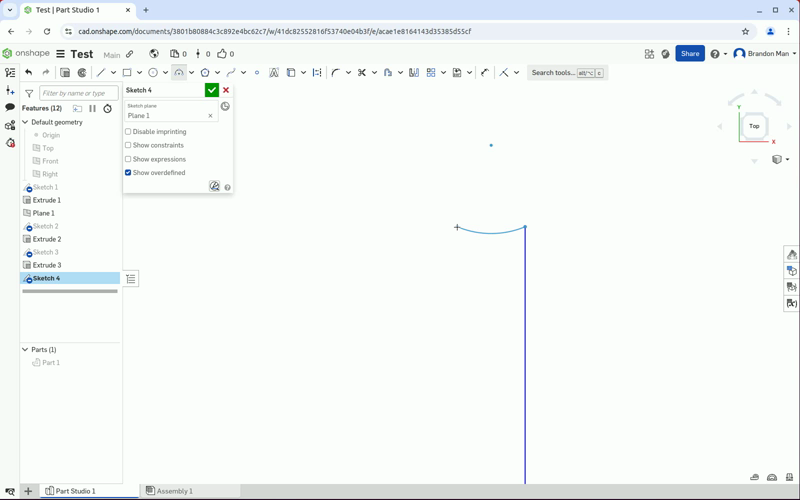
scroll(-6)
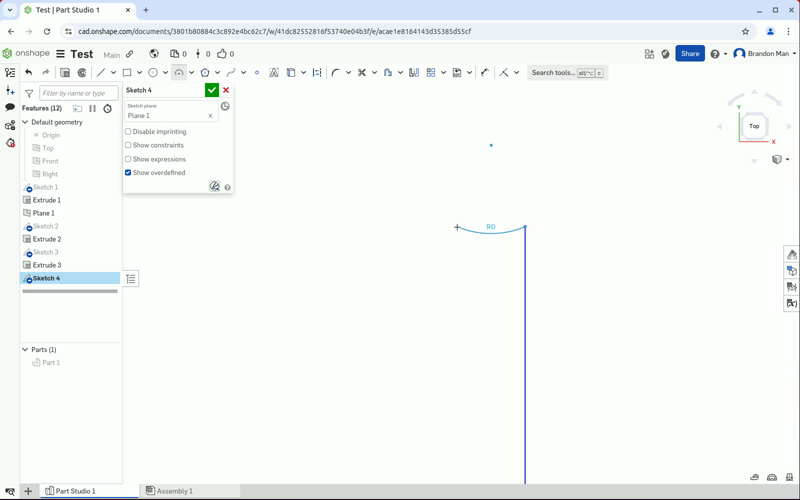
scroll(-6)
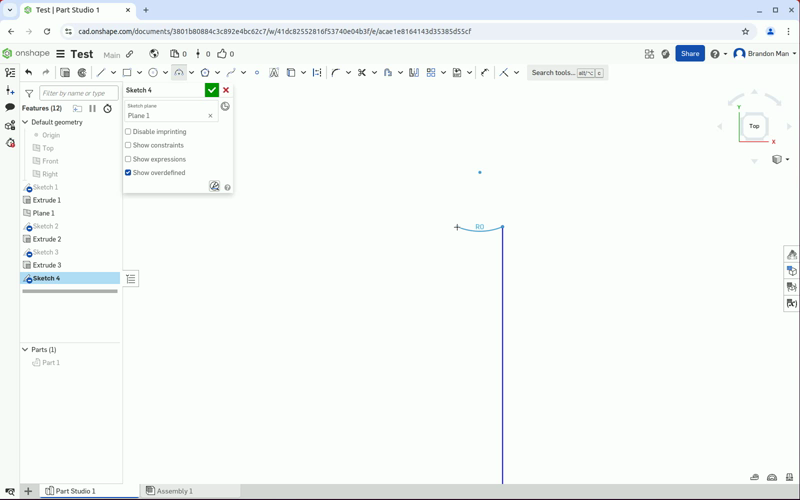
scroll(-6)
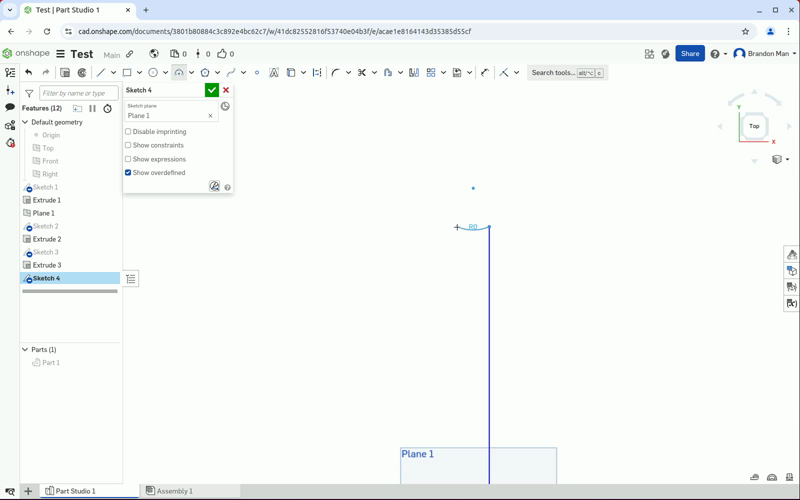
scroll(-6)
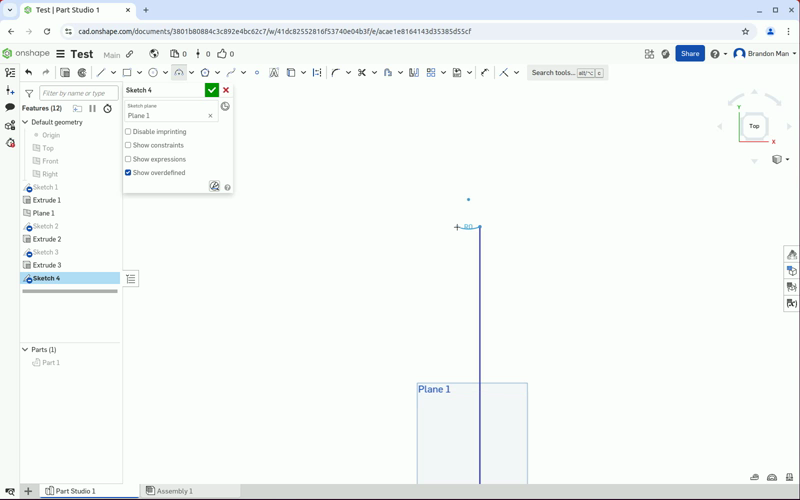
scroll(-6)
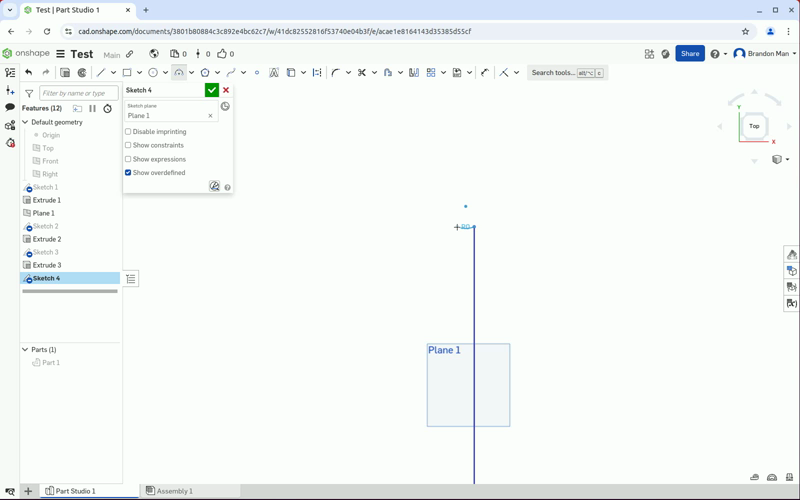
scroll(-6)
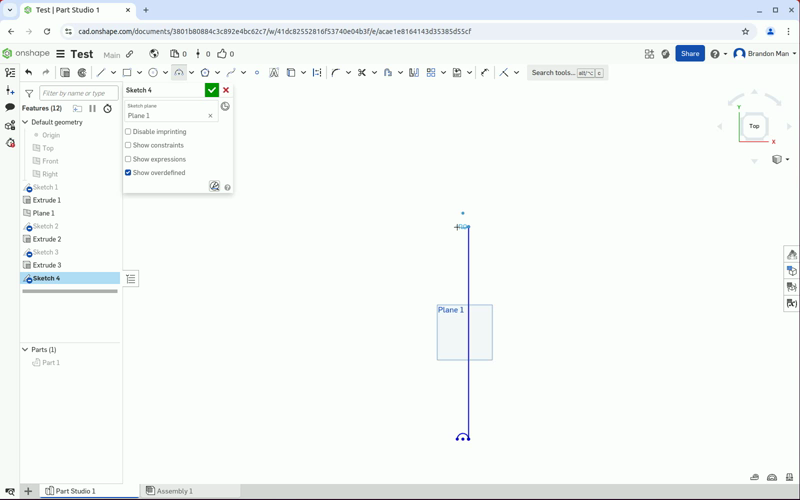
scroll(-6)
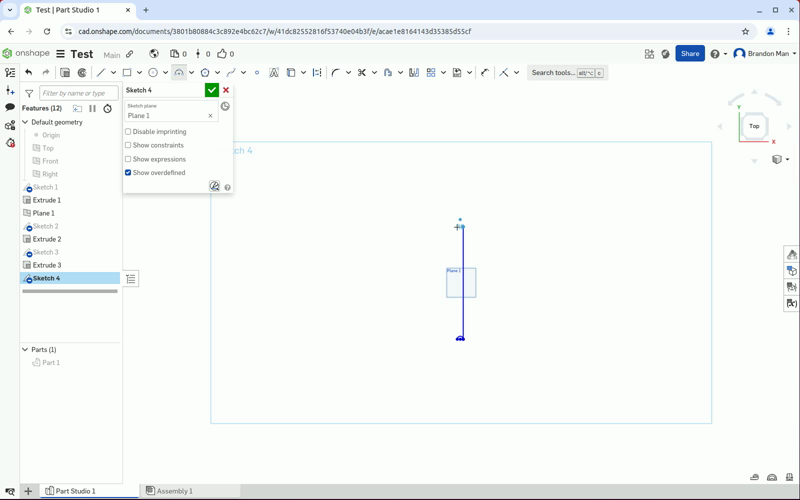
mouse_move(460, 229)
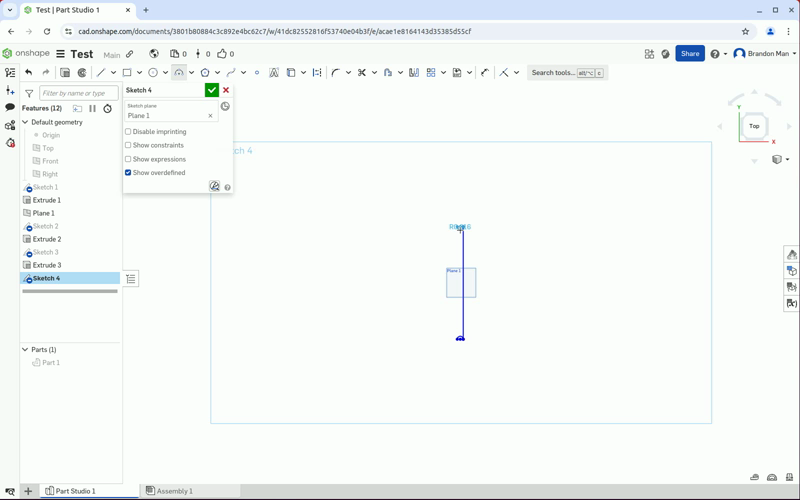
scroll(6)
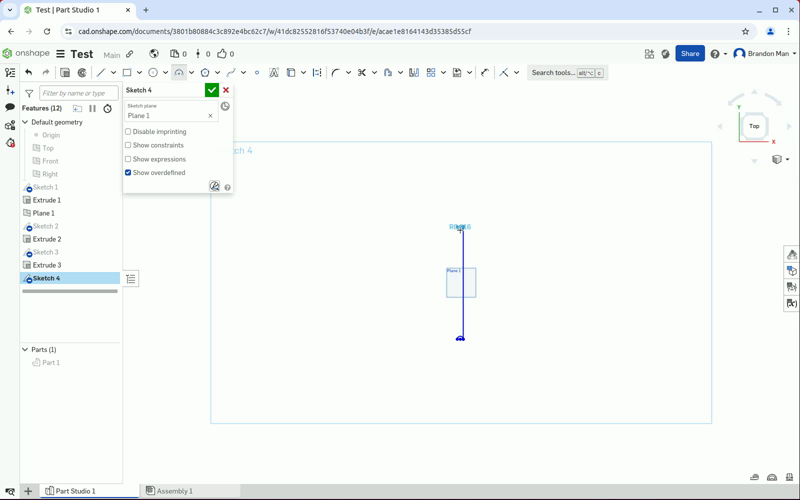
scroll(6)
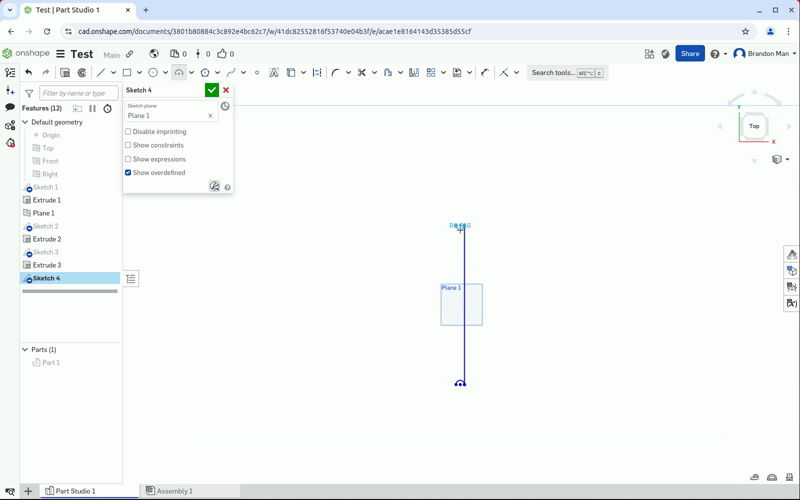
scroll(6)
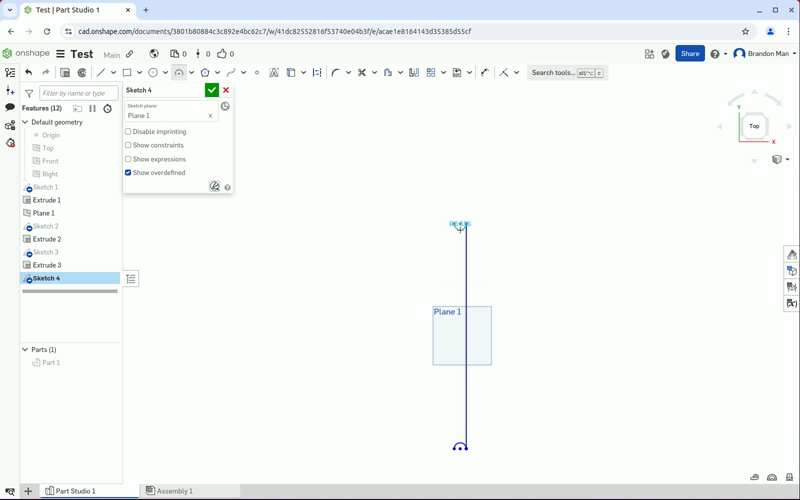
scroll(6)
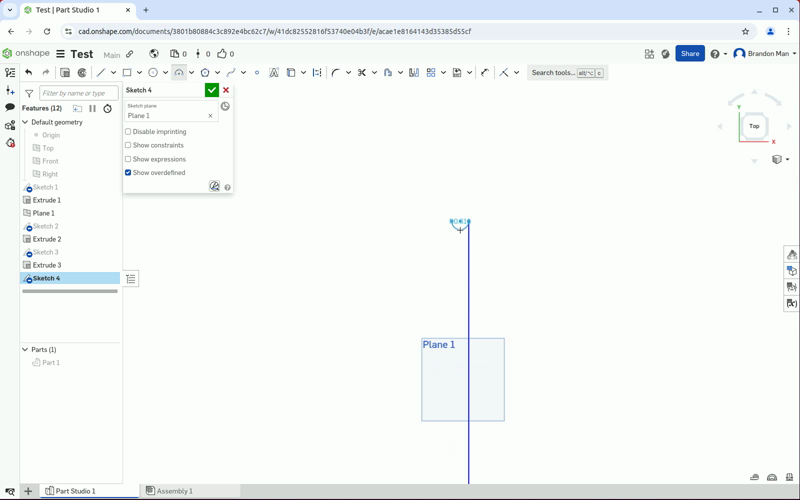
scroll(6)
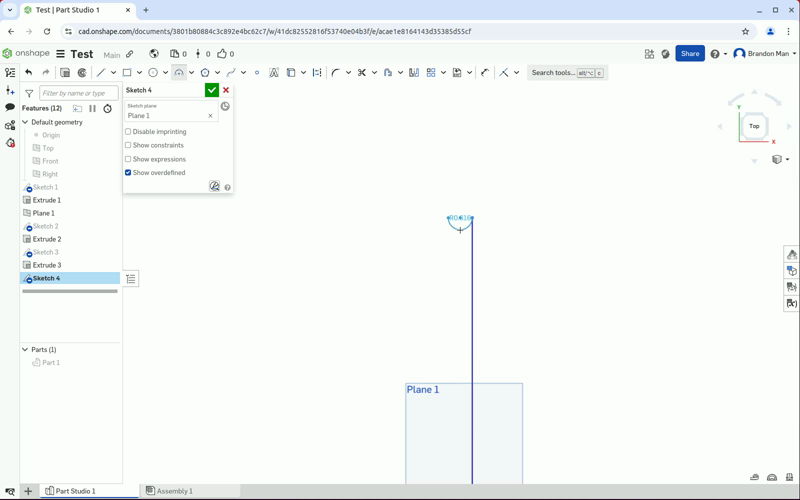
scroll(6)
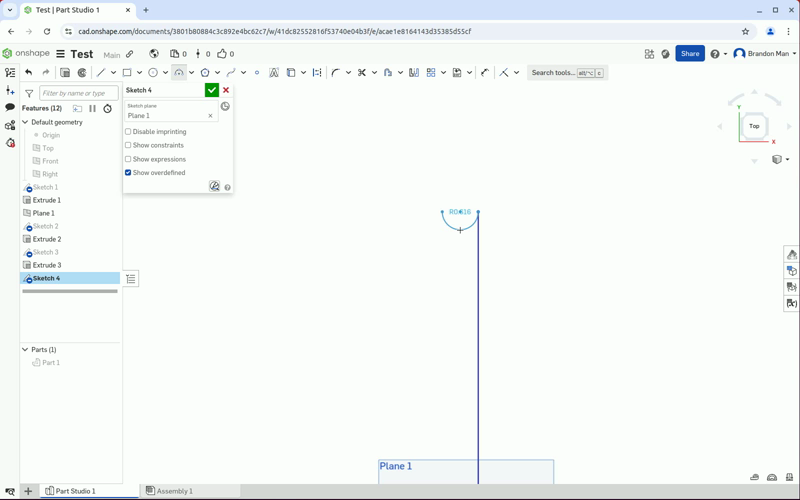
scroll(6)
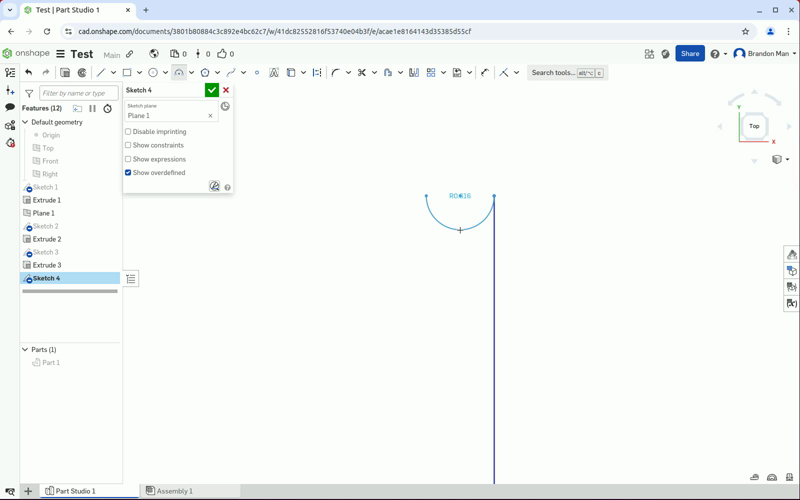
click(460, 229)
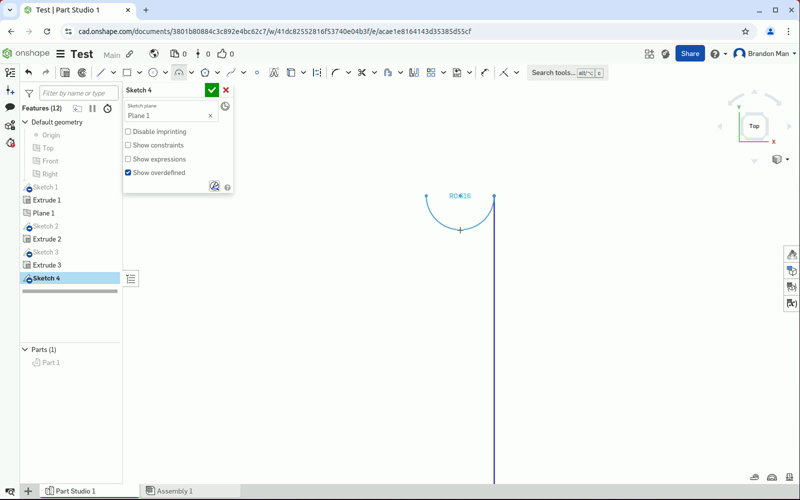
scroll(-6)
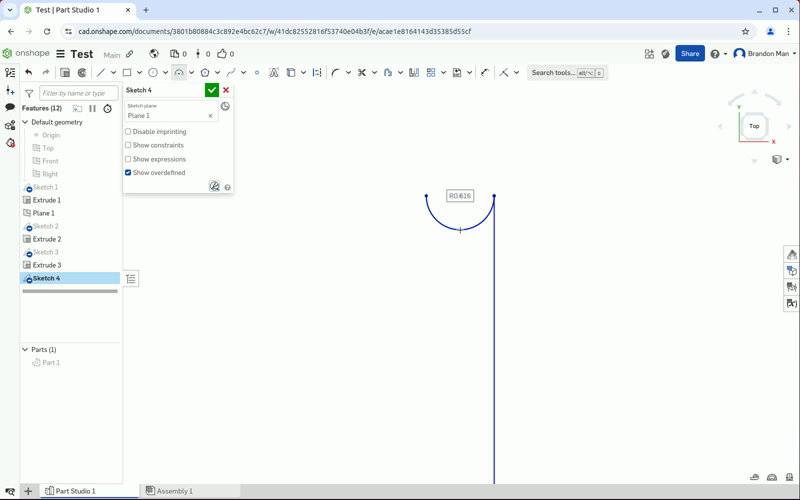
scroll(-6)
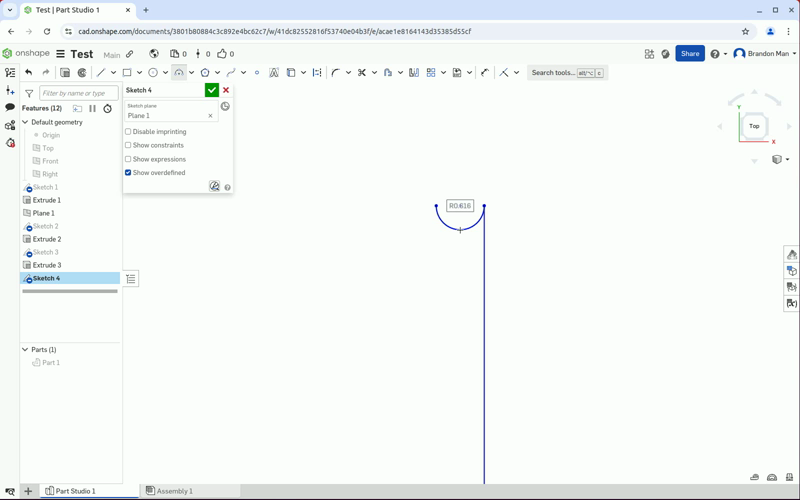
scroll(-6)
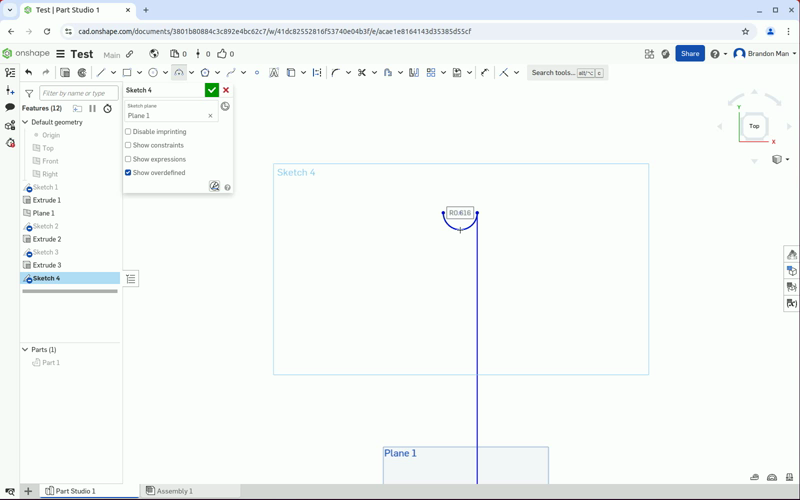
scroll(-6)
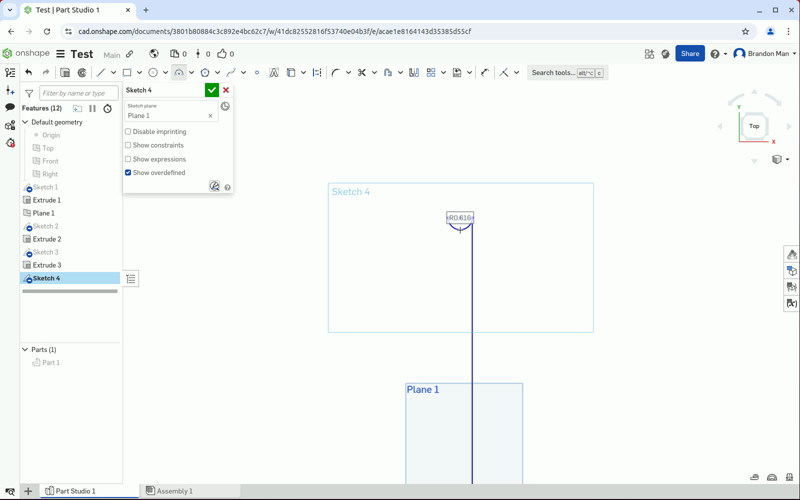
scroll(-6)
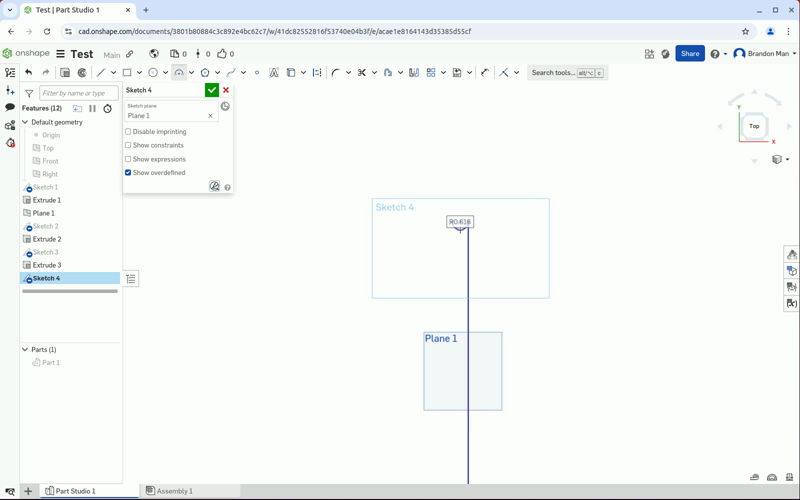
scroll(-6)
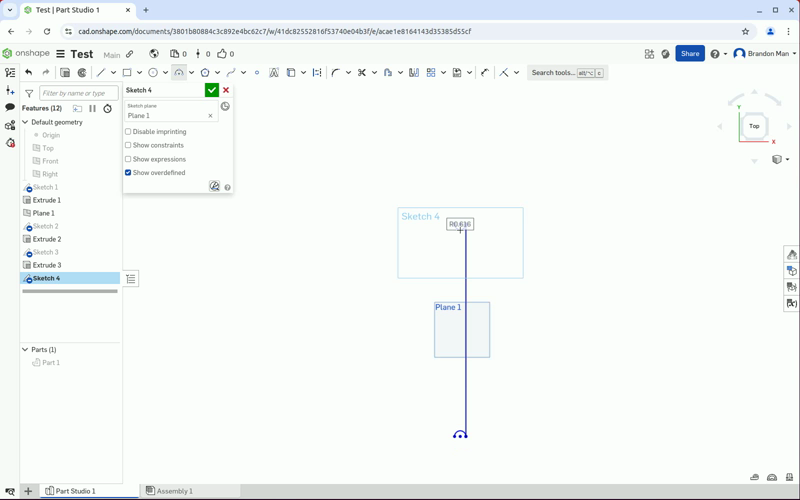
scroll(-6)
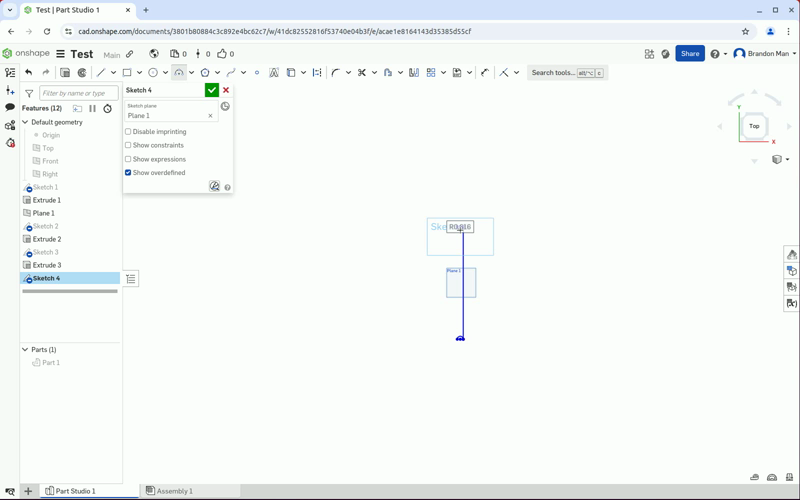
key_up(shift)
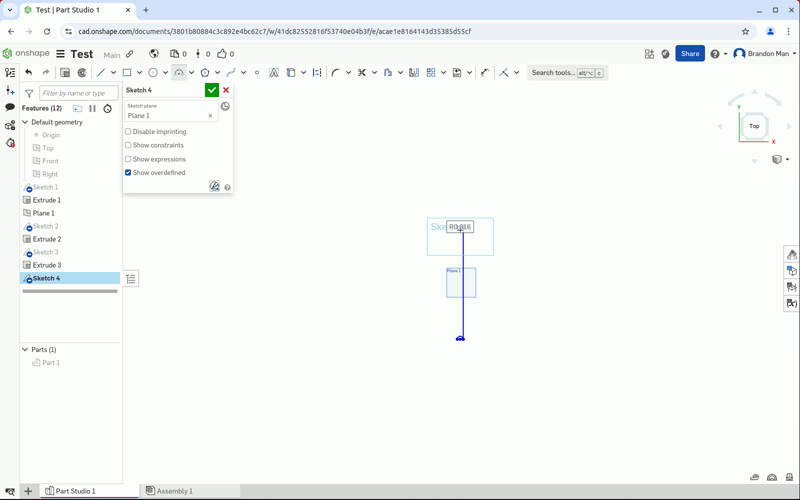
key(esc)
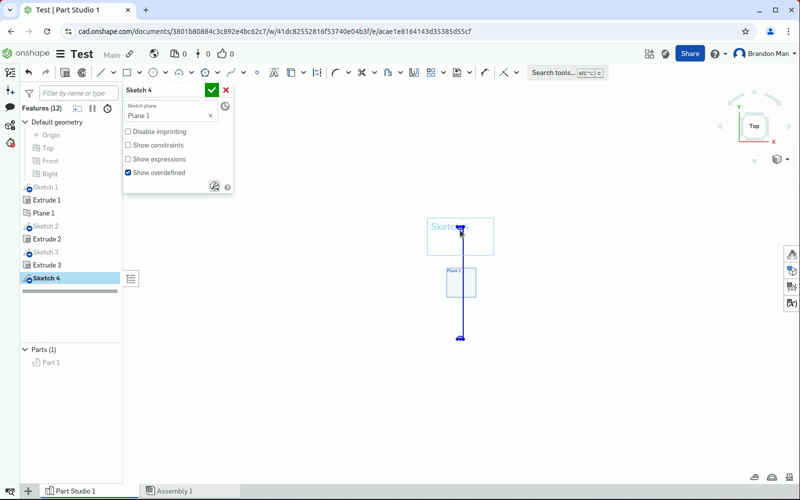
key(l)
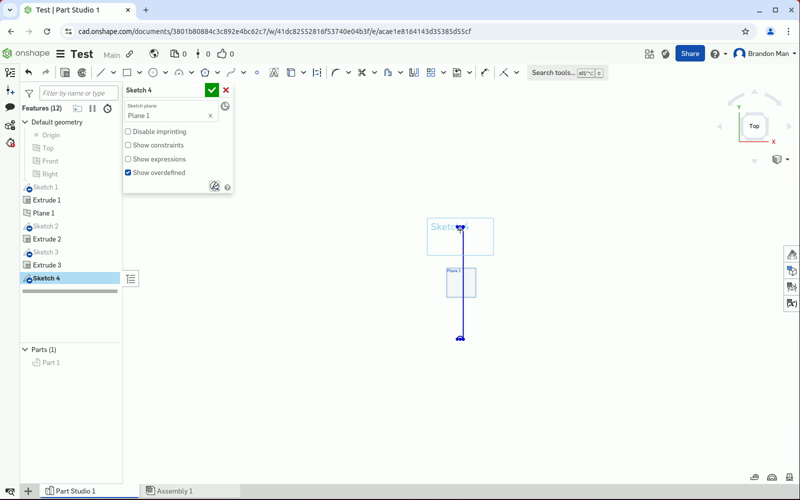
mouse_move(457, 226)
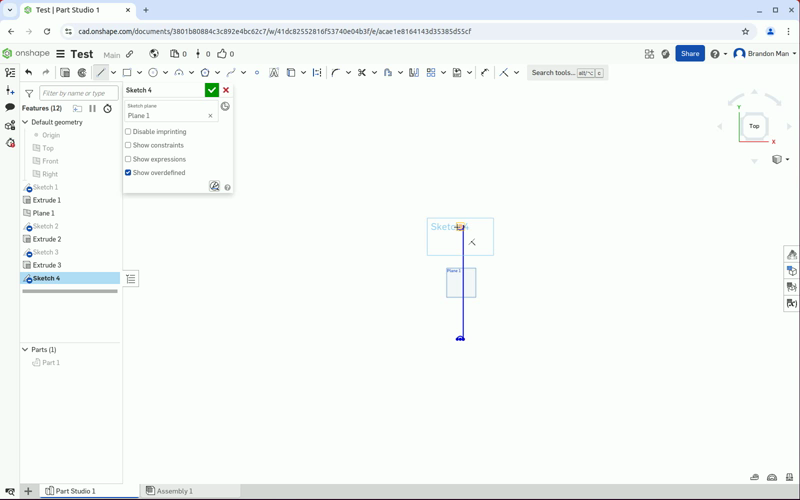
scroll(6)
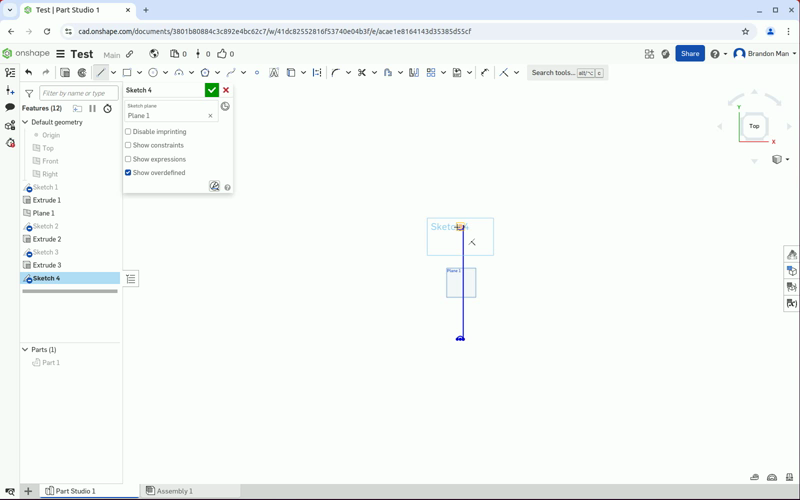
scroll(6)
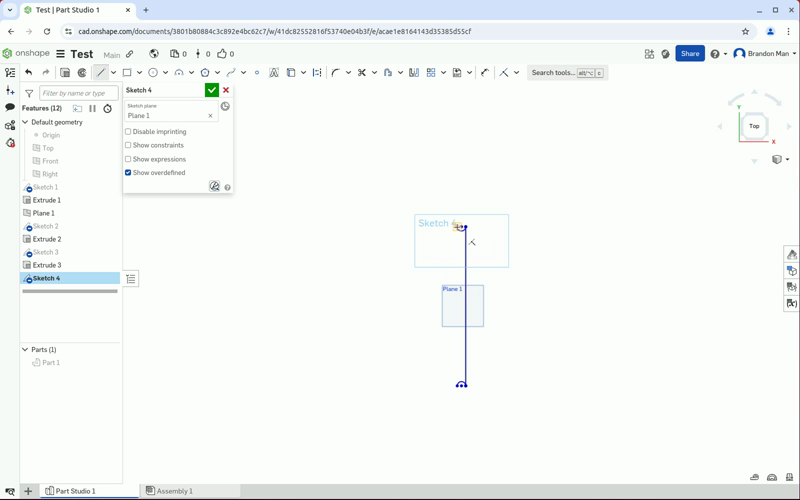
scroll(6)
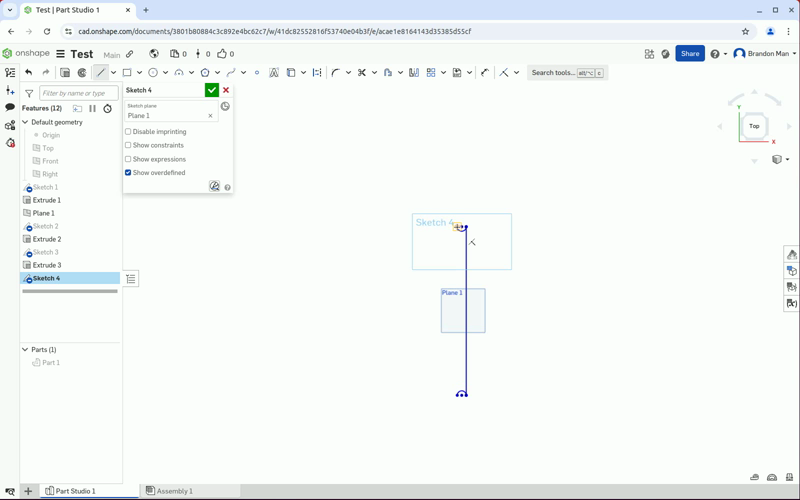
scroll(6)
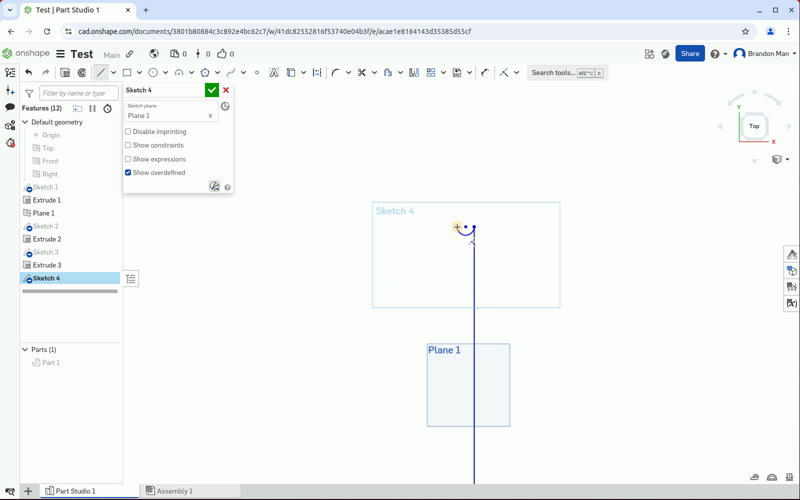
scroll(6)
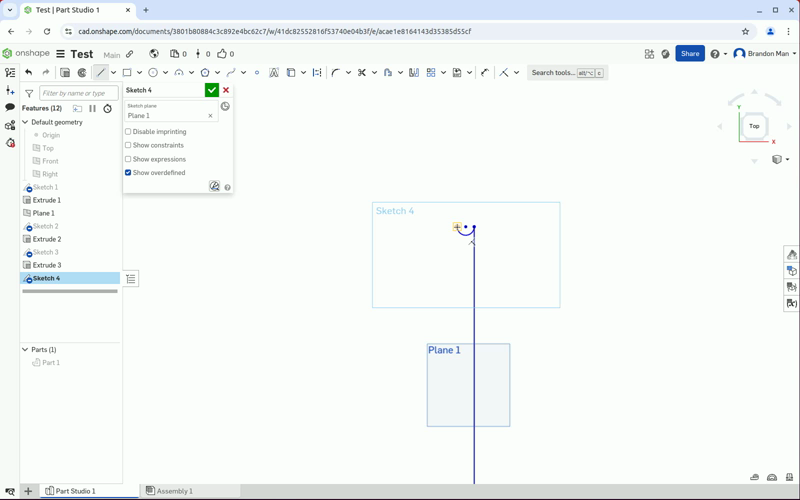
scroll(6)
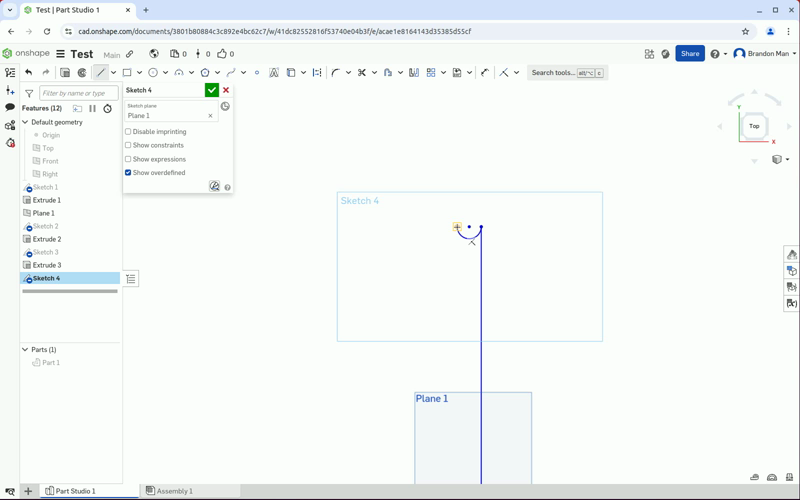
scroll(6)
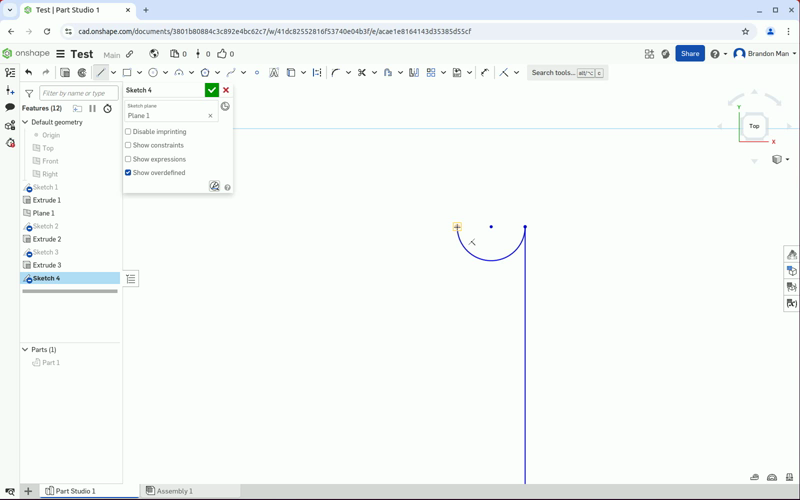
click(457, 226)
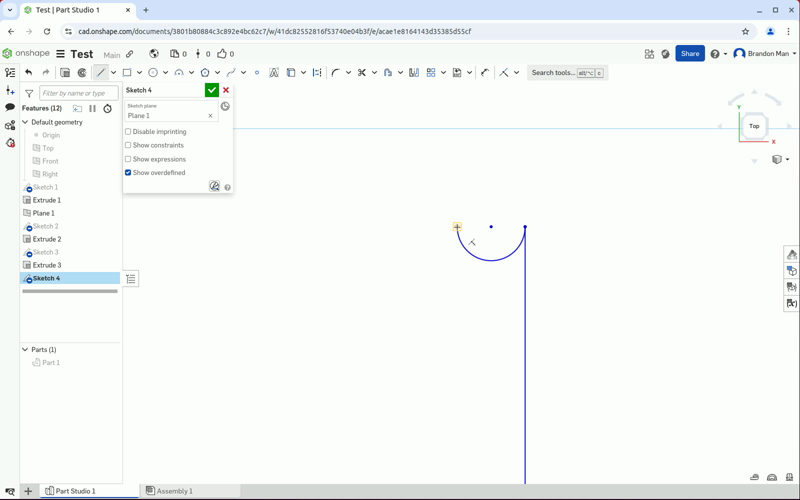
scroll(-6)
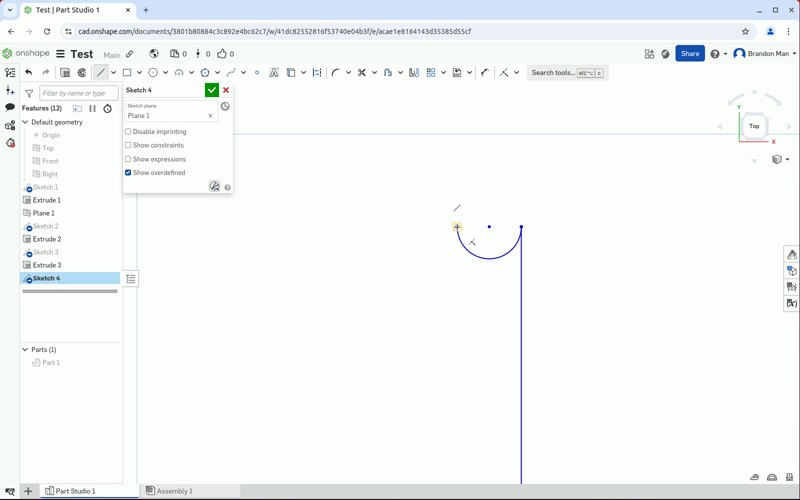
scroll(-6)
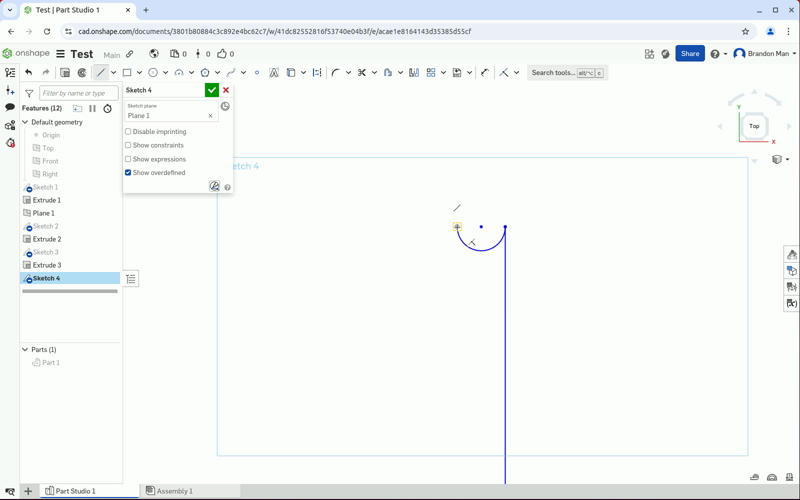
scroll(-6)
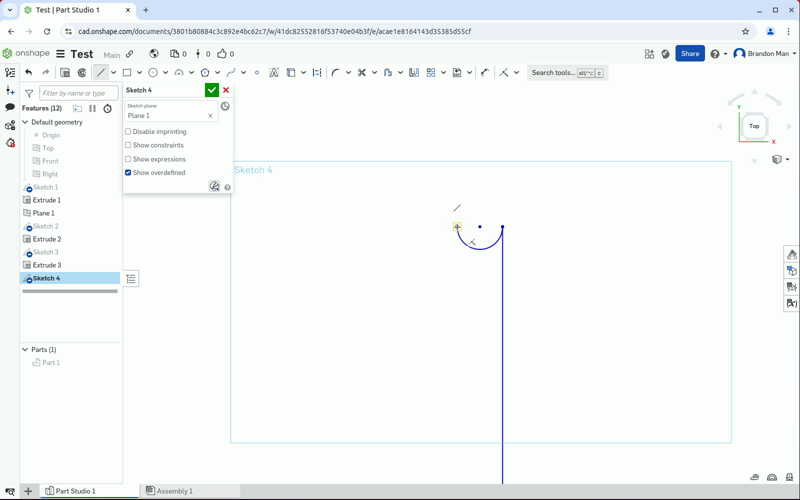
scroll(-6)
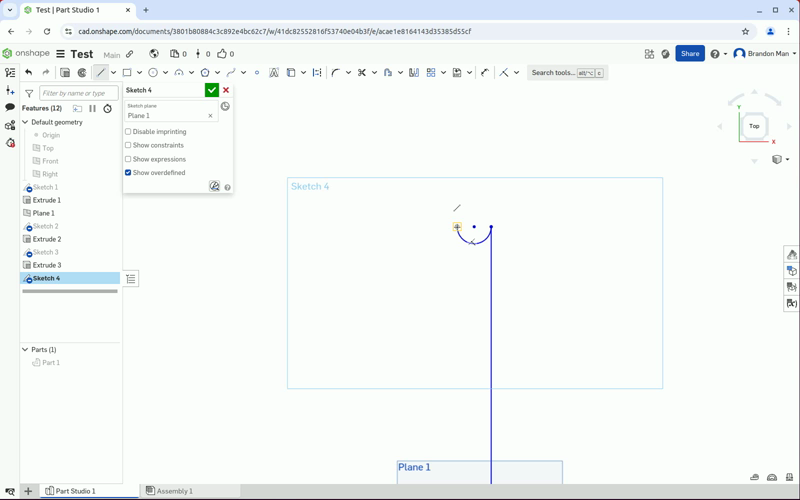
scroll(-6)
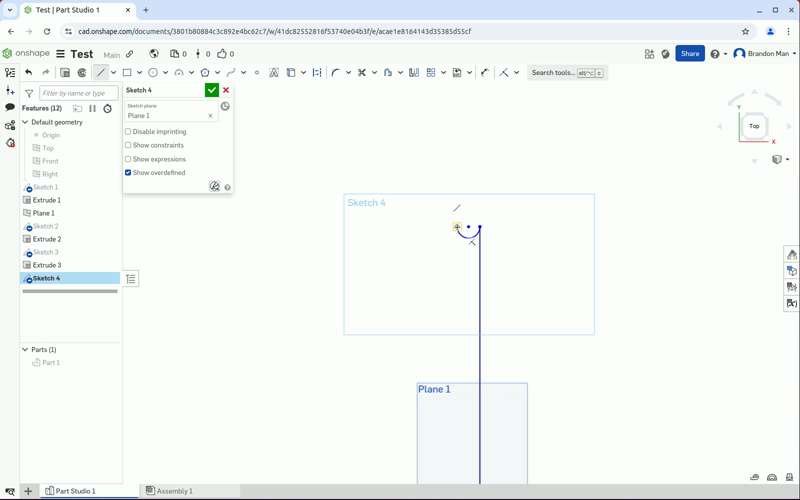
scroll(-6)
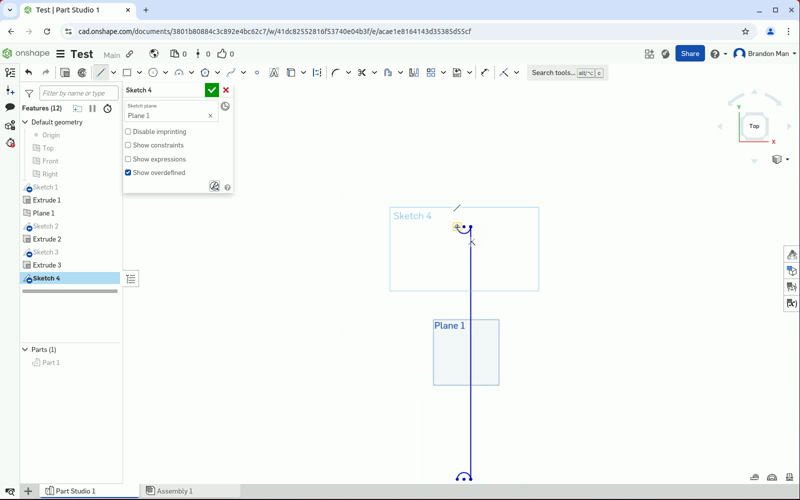
scroll(-6)
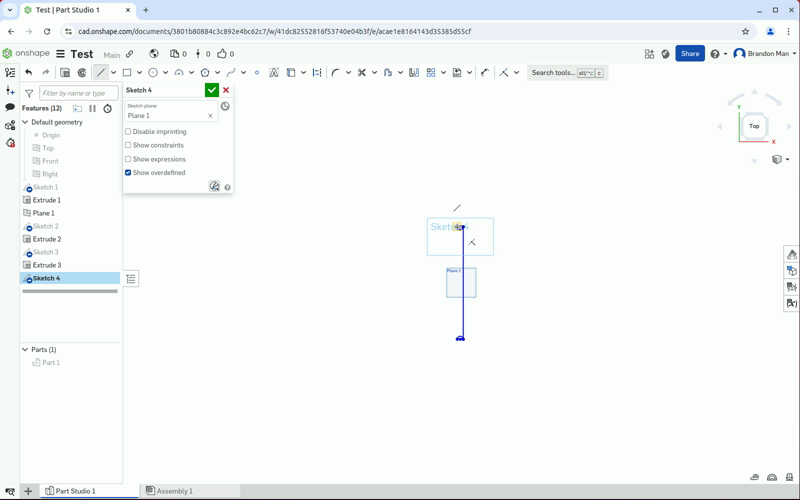
key_down(shift)
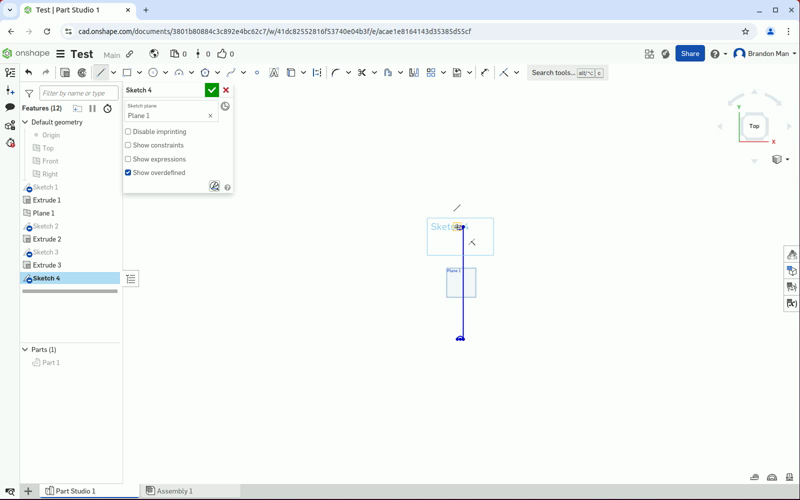
mouse_move(457, 339)
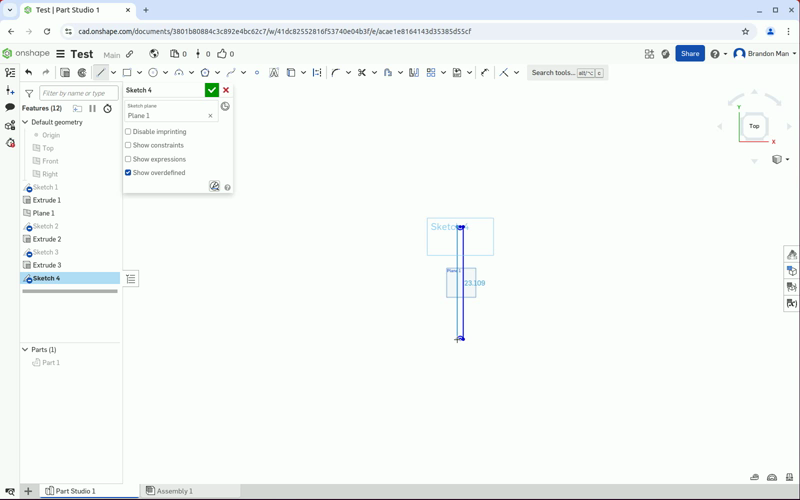
scroll(6)
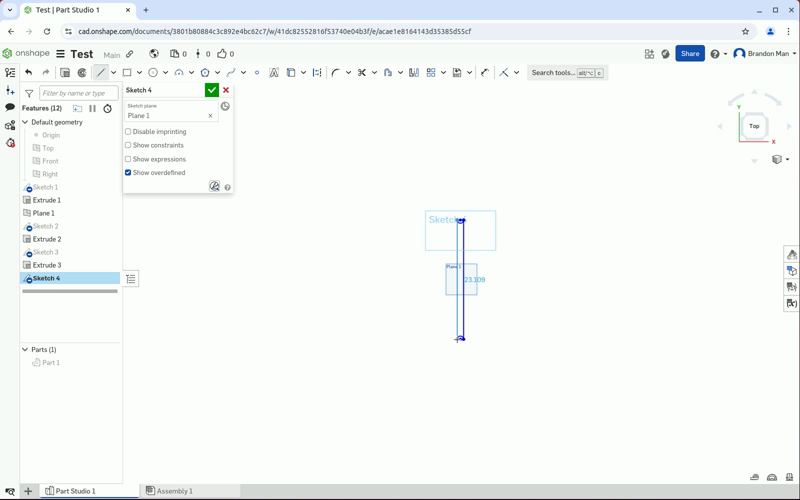
scroll(6)
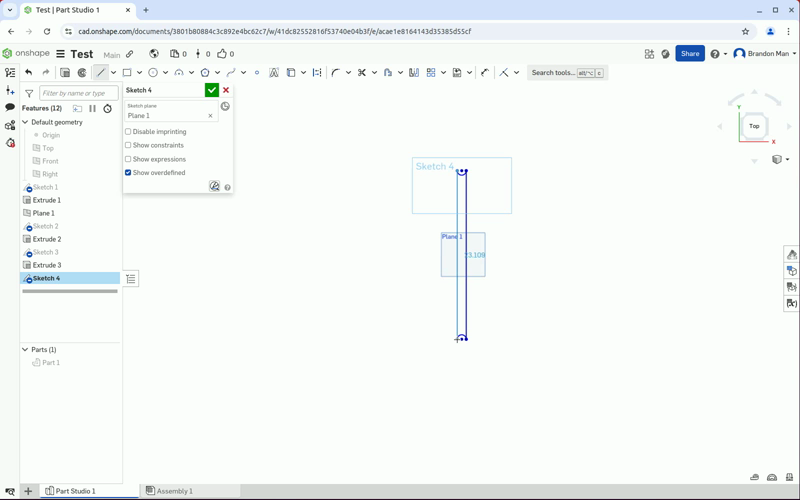
scroll(6)
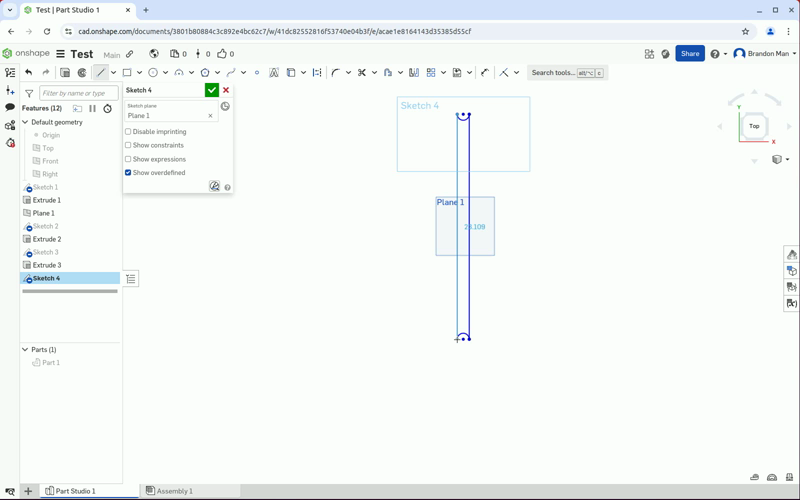
scroll(6)
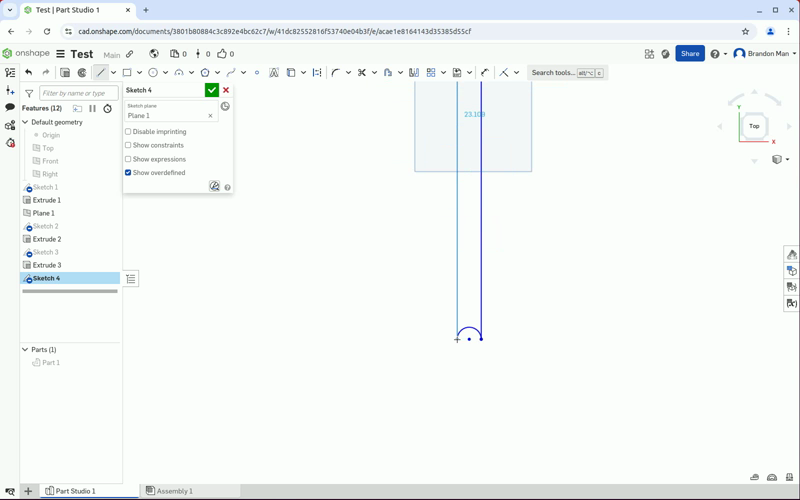
scroll(6)
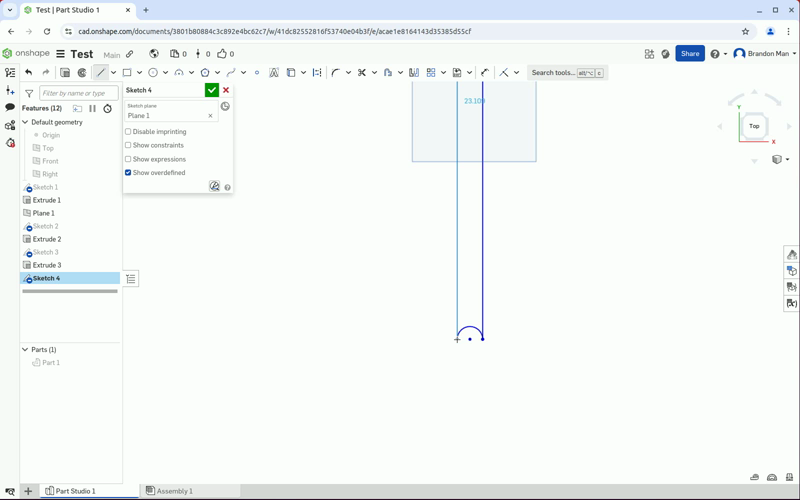
scroll(6)
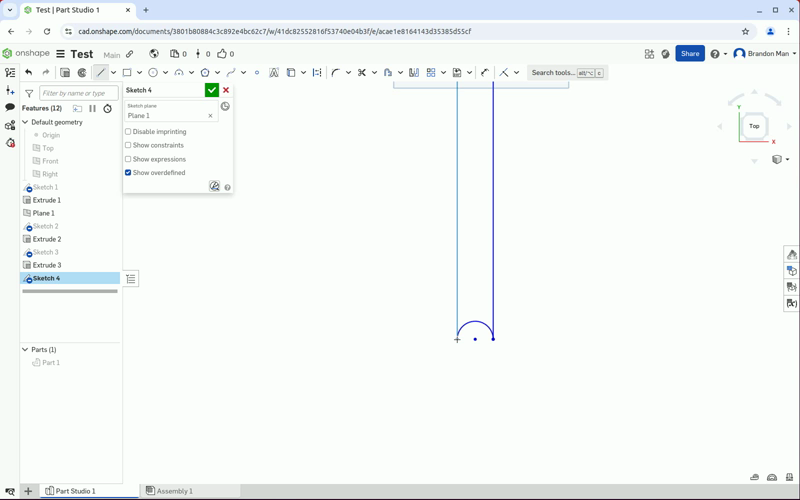
scroll(6)
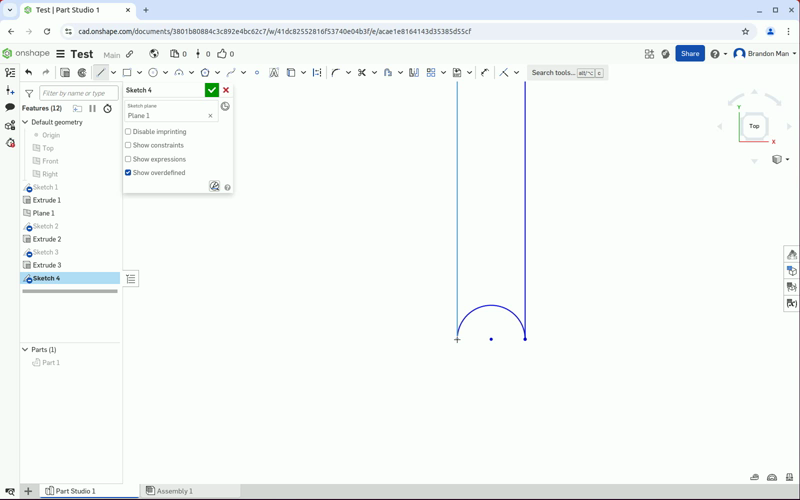
key_up(shift)
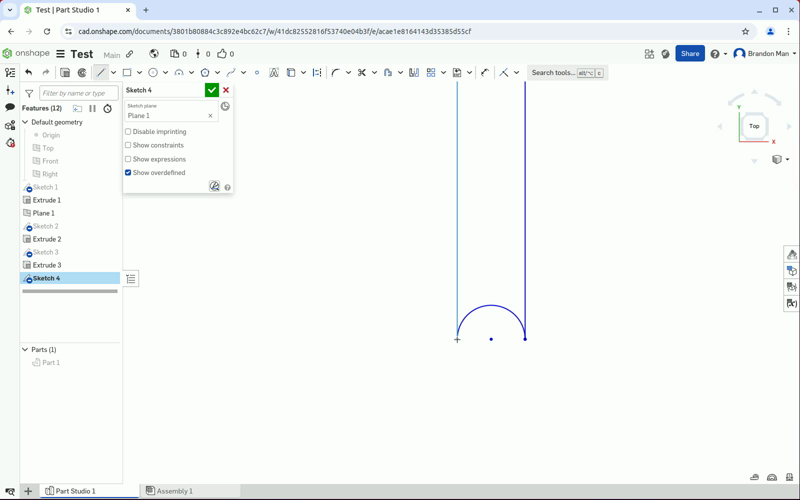
click(457, 339)
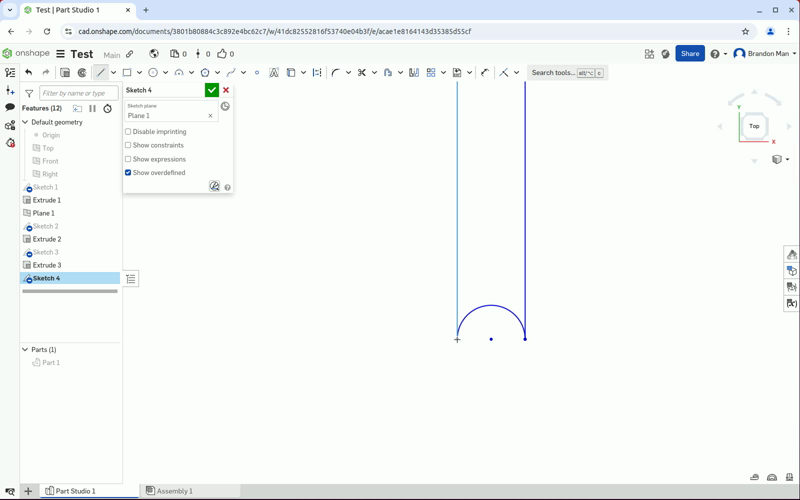
scroll(-6)
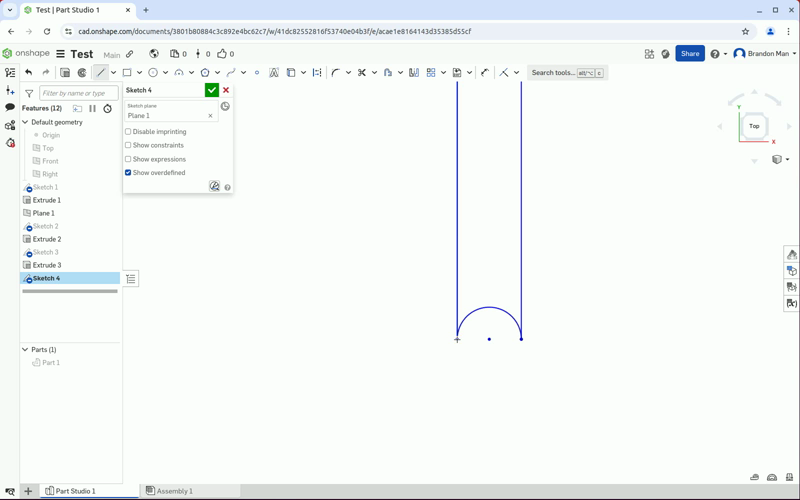
scroll(-6)
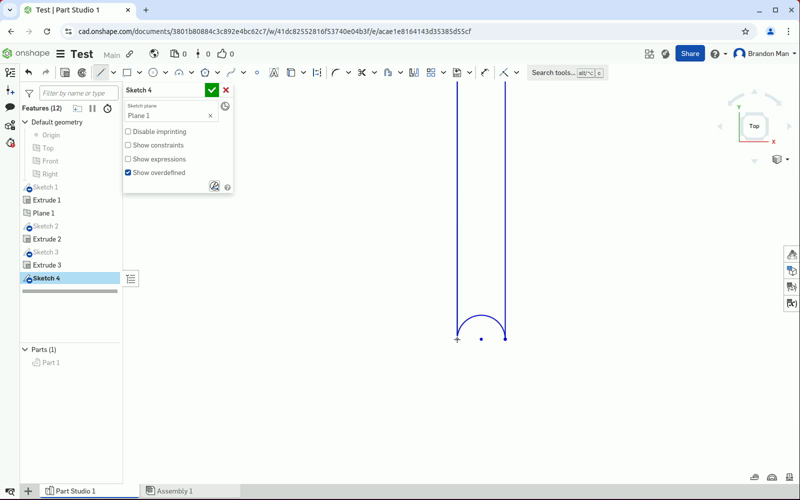
scroll(-6)
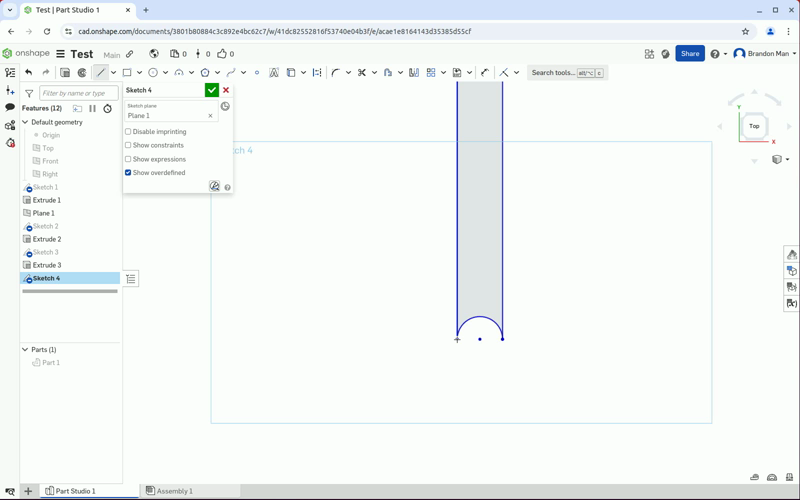
scroll(-6)
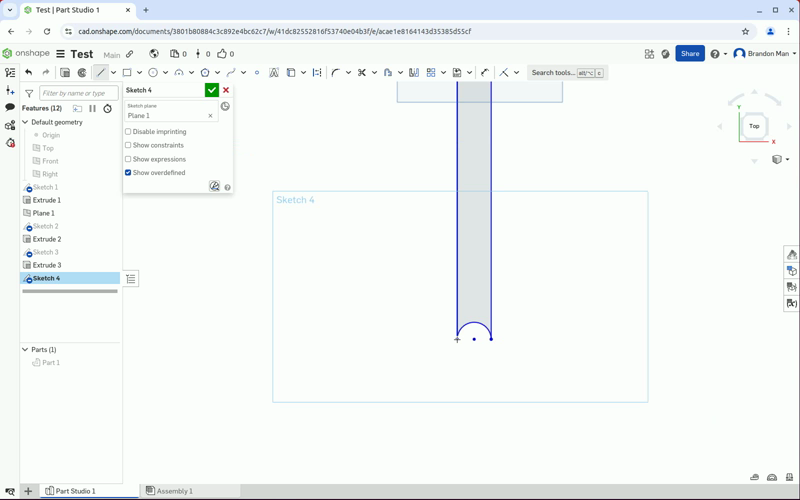
scroll(-6)
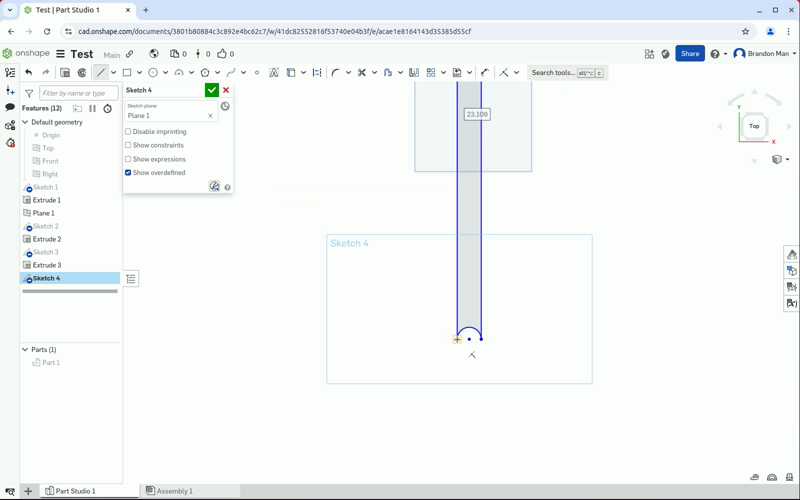
scroll(-6)
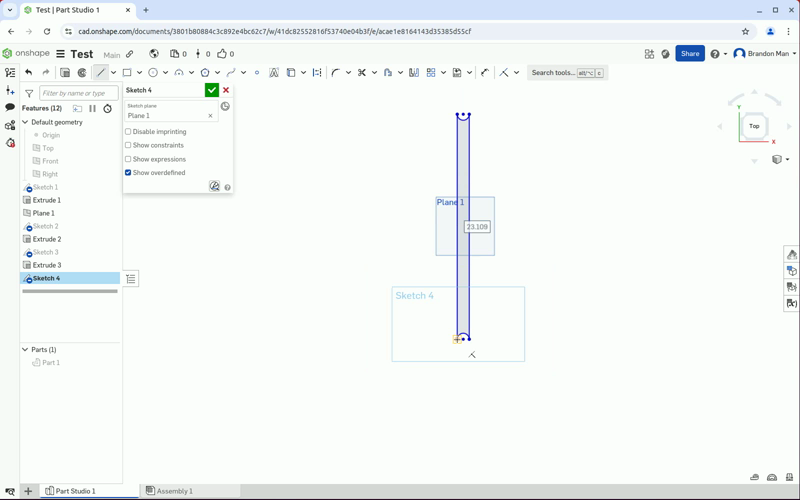
scroll(-6)
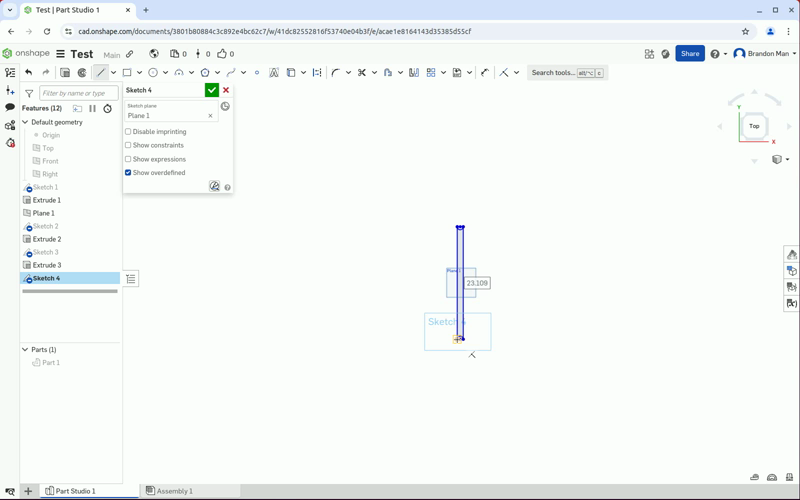
key(esc)
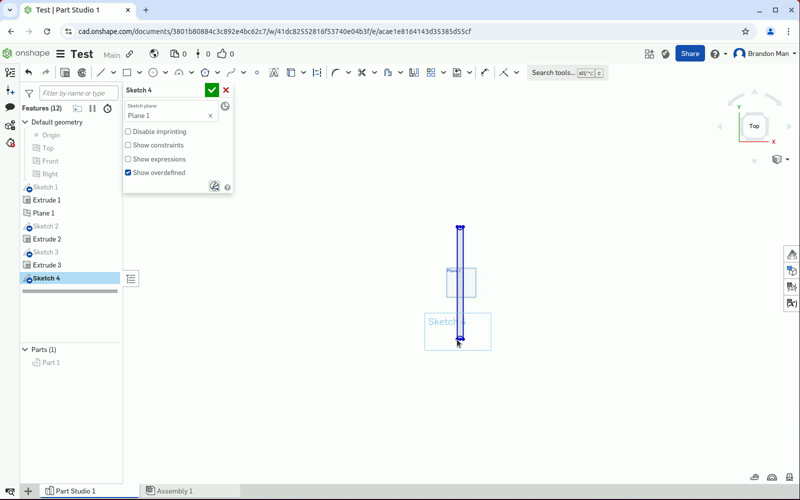
mouse_move(461, 301)
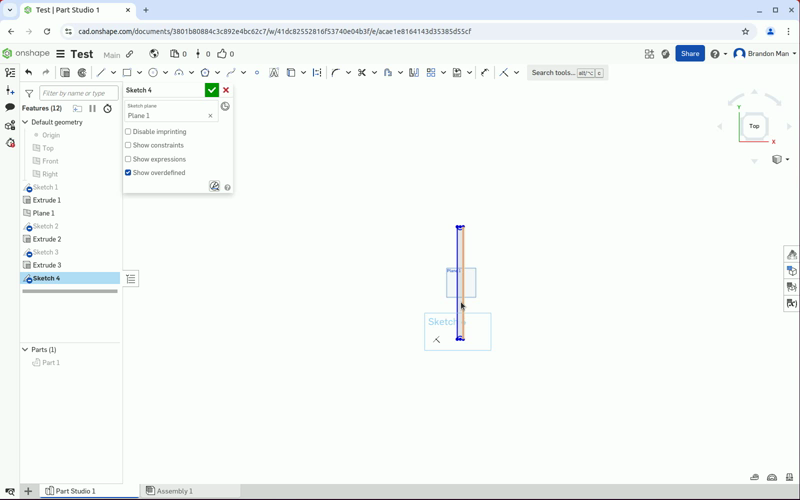
scroll(6)
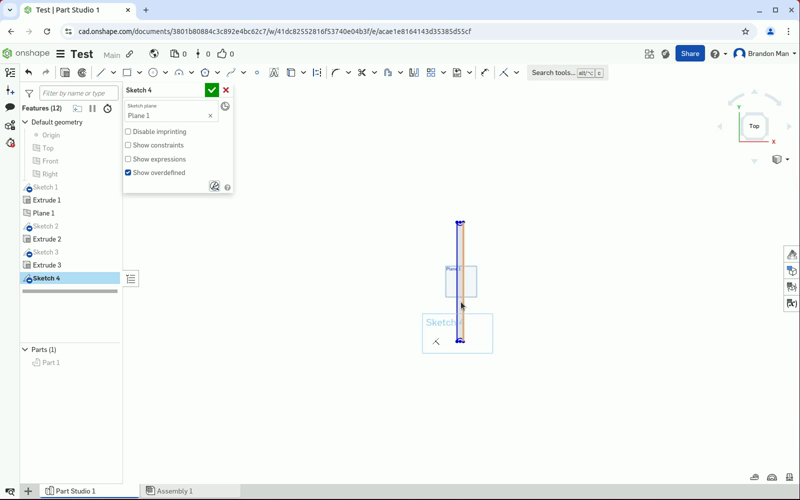
scroll(6)
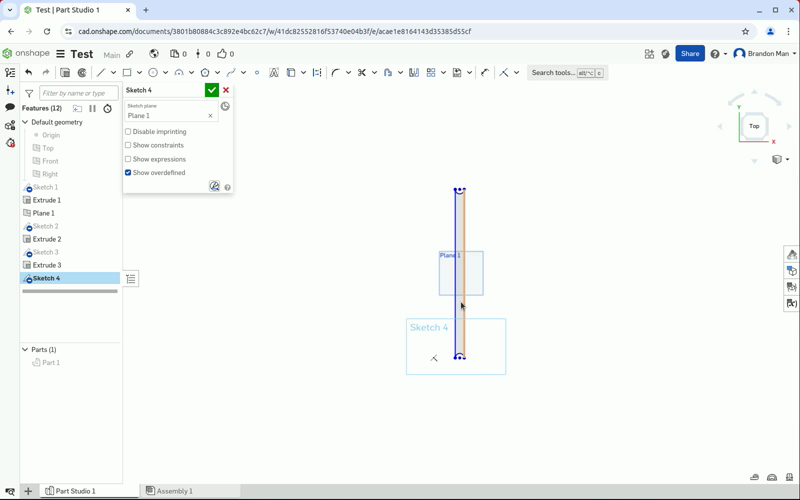
scroll(6)
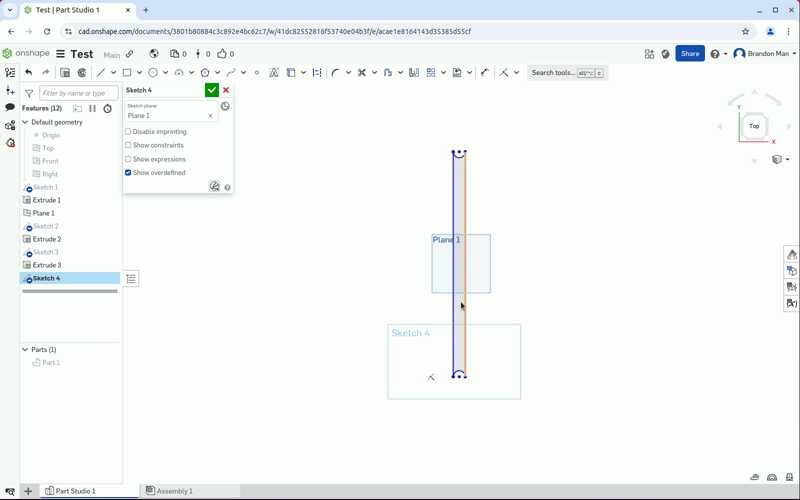
scroll(6)
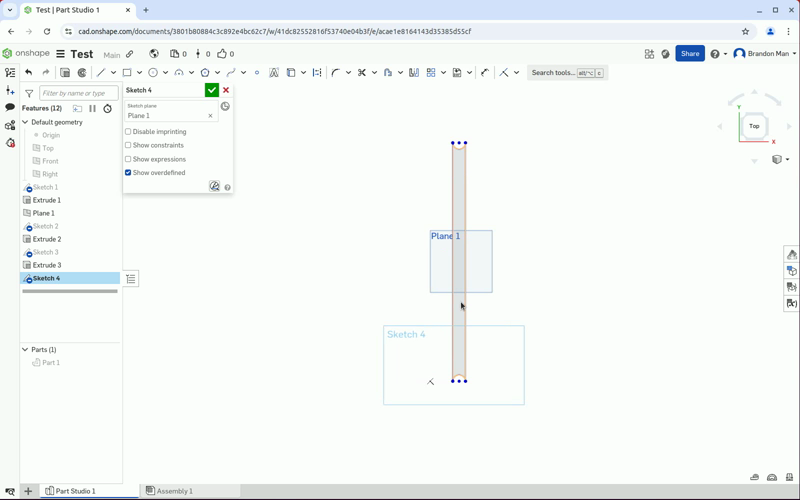
scroll(6)
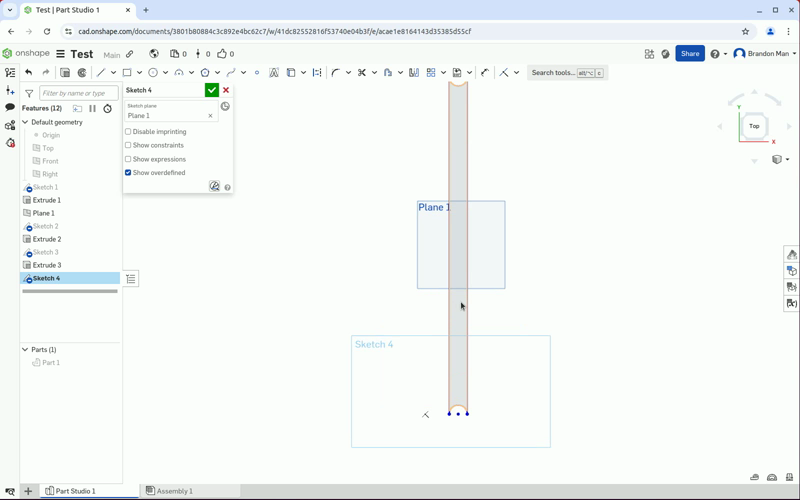
scroll(6)
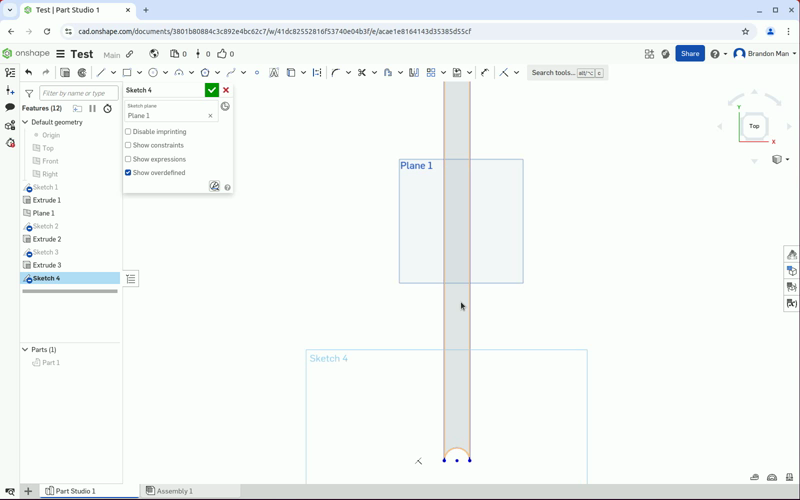
scroll(6)
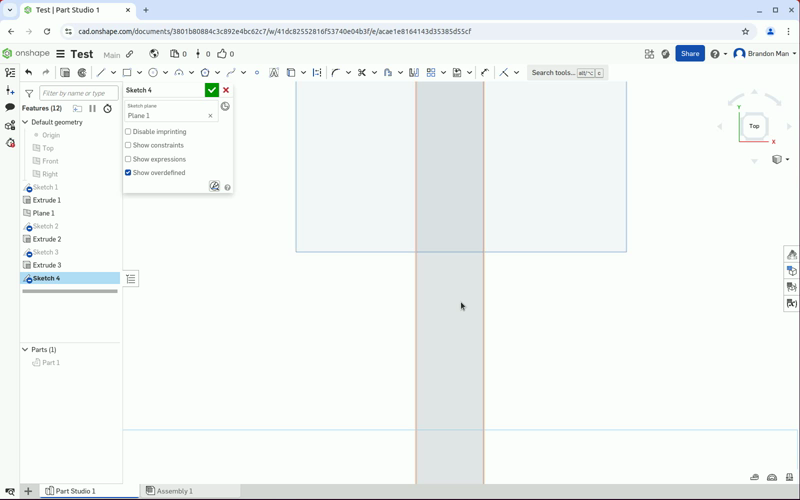
click(461, 301)
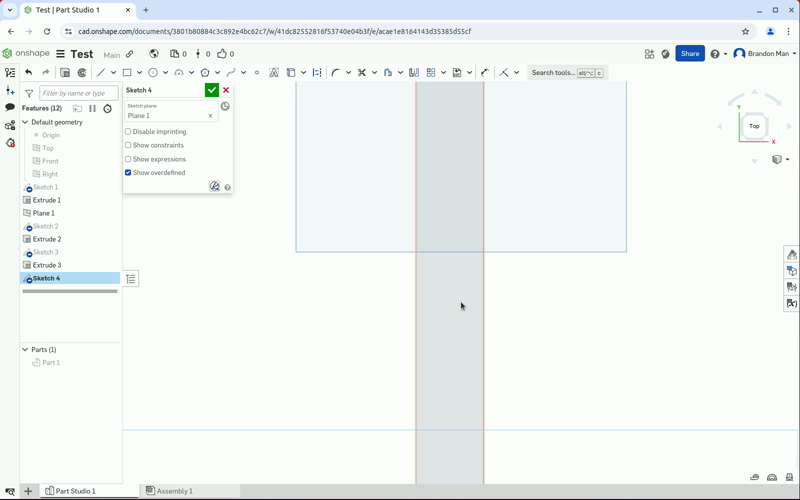
scroll(-6)
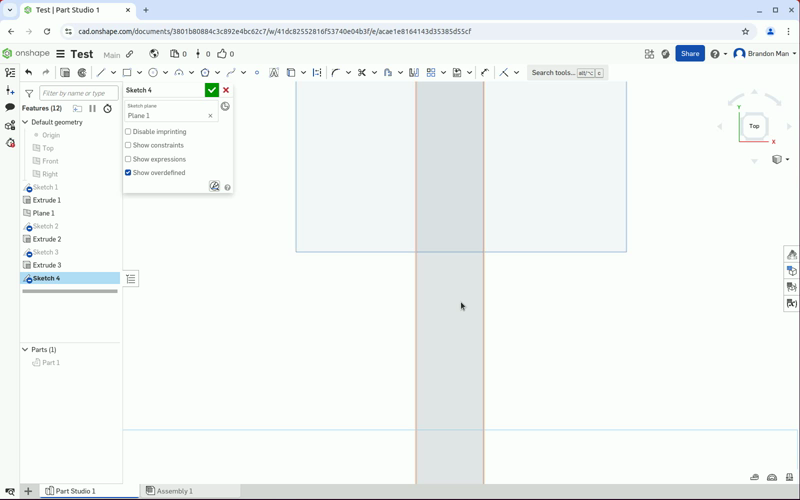
scroll(-6)
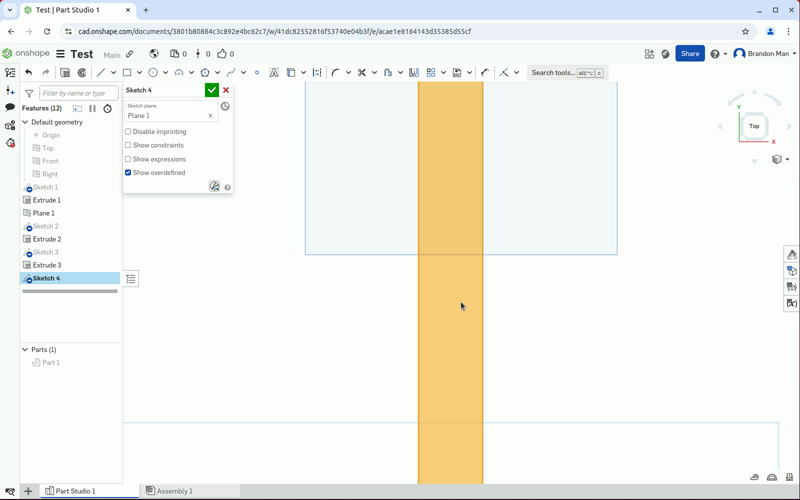
scroll(-6)
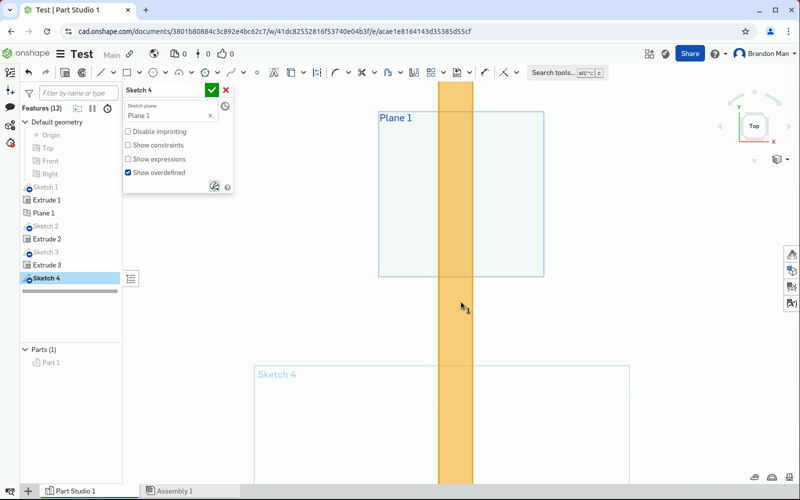
scroll(-6)
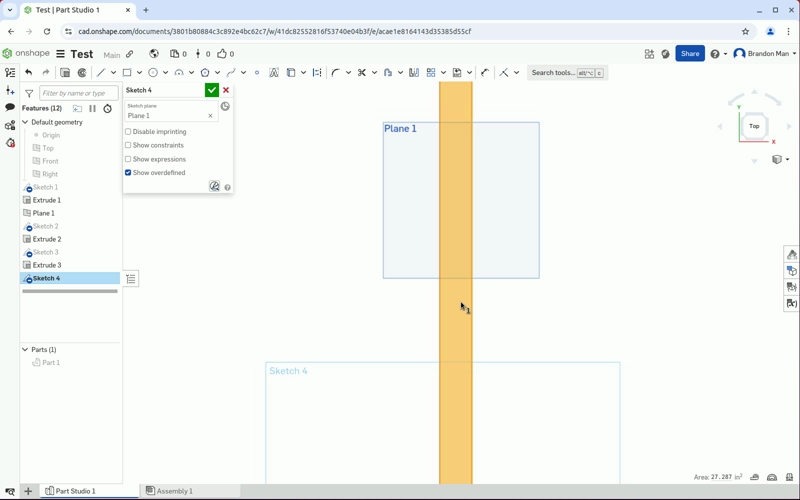
scroll(-6)
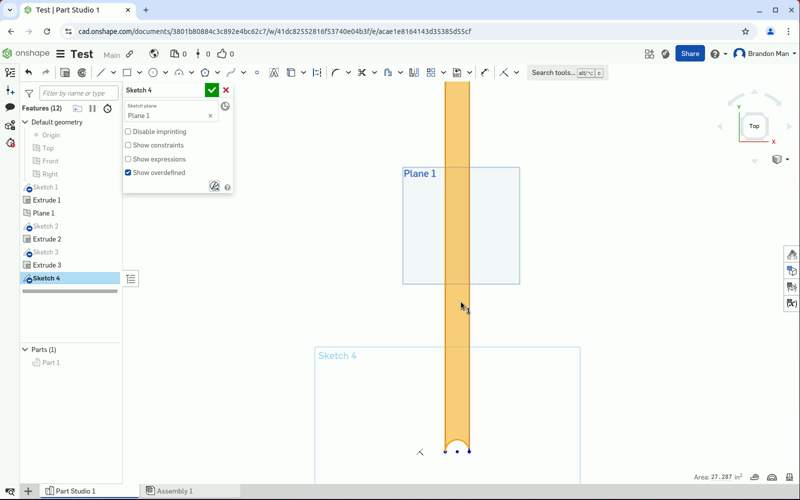
scroll(-6)
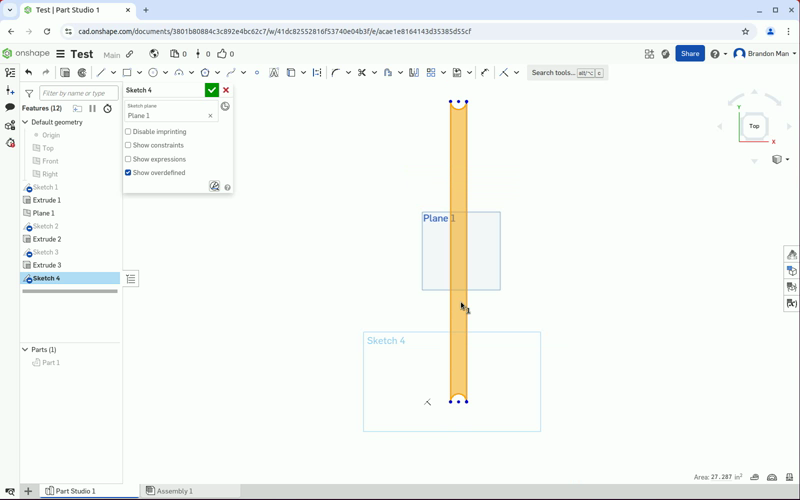
scroll(-6)
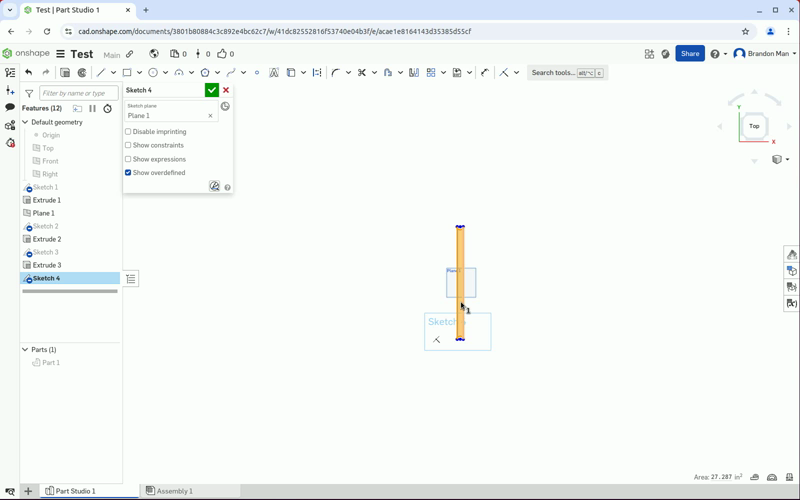
mouse_move(73, 352)
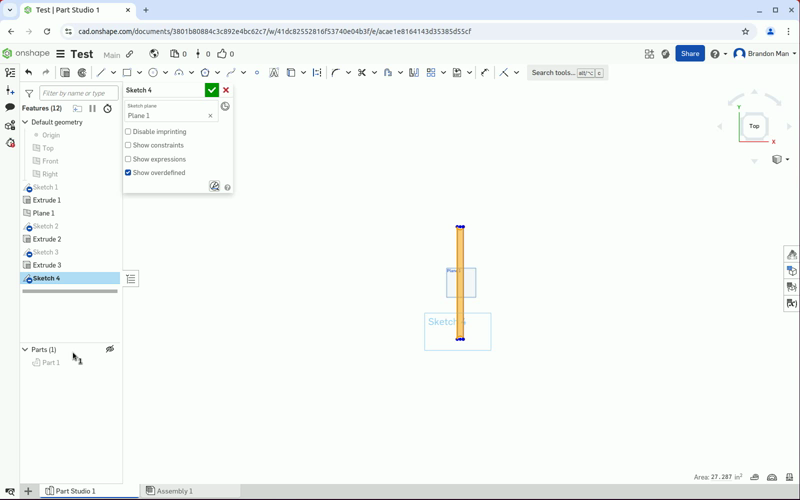
key(shift+y)
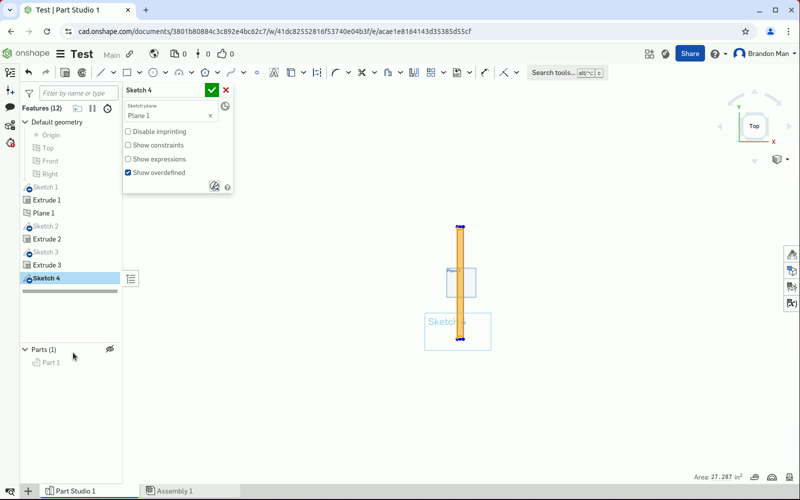
key(shift+e)
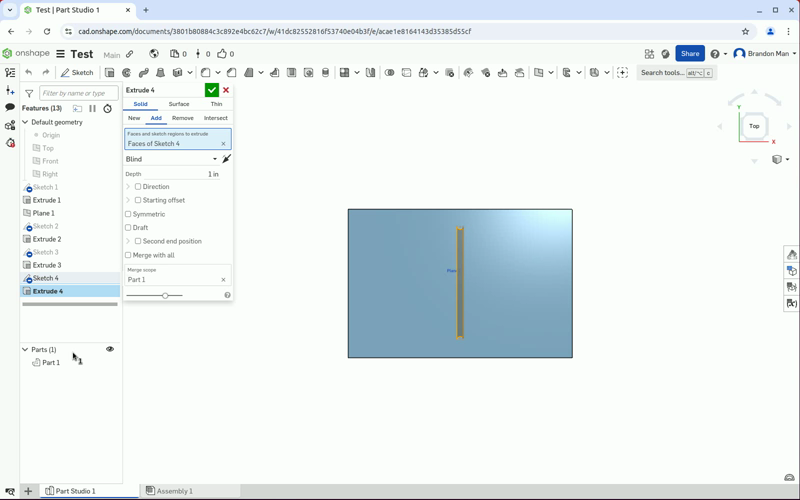
mouse_move(143, 106)
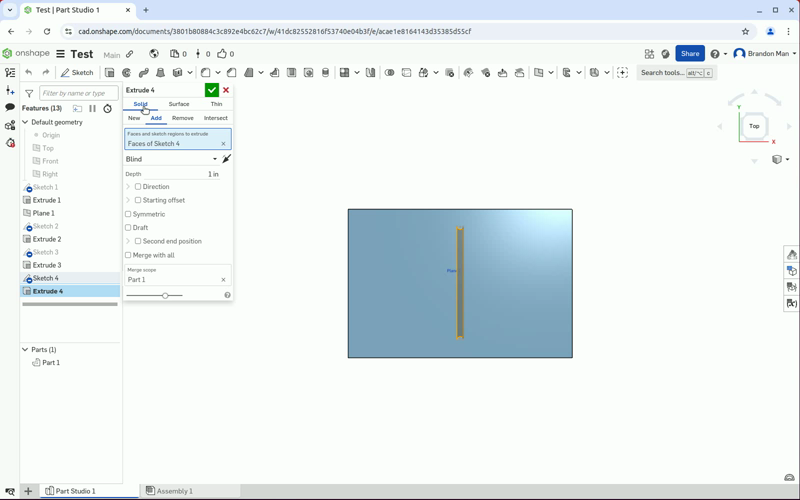
click(143, 106)
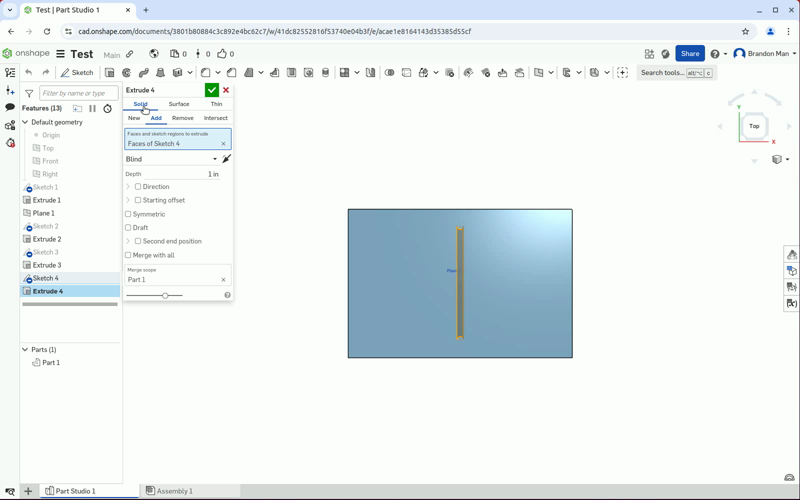
mouse_move(186, 120)
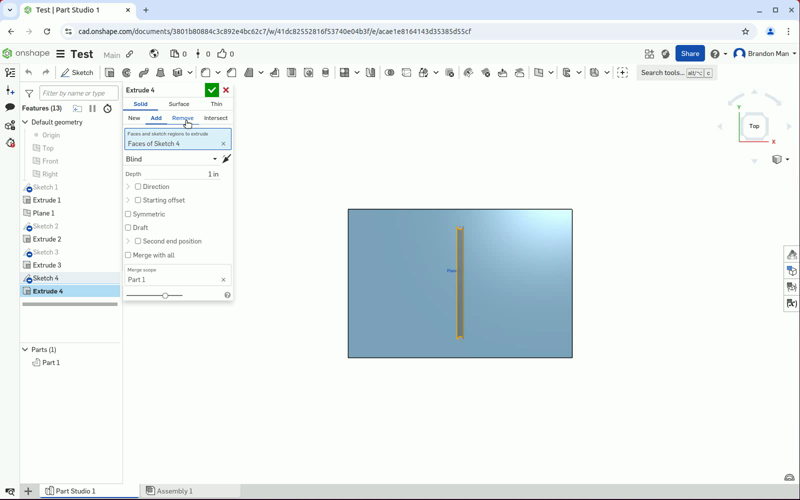
click(186, 120)
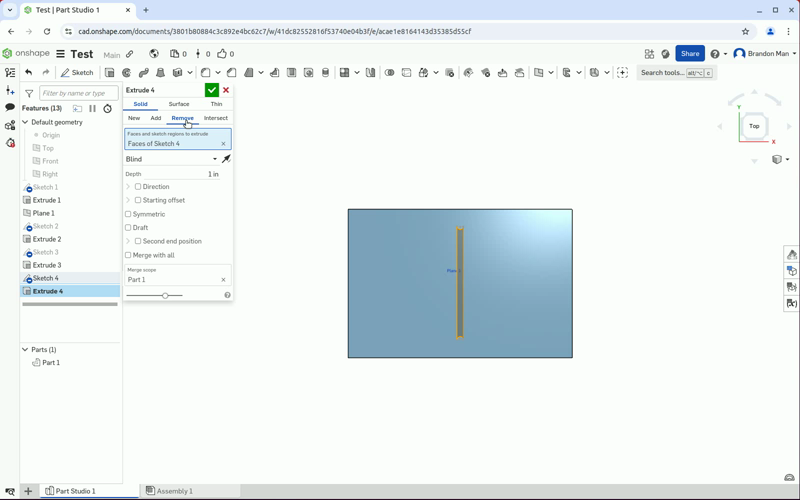
key(tab, 4)
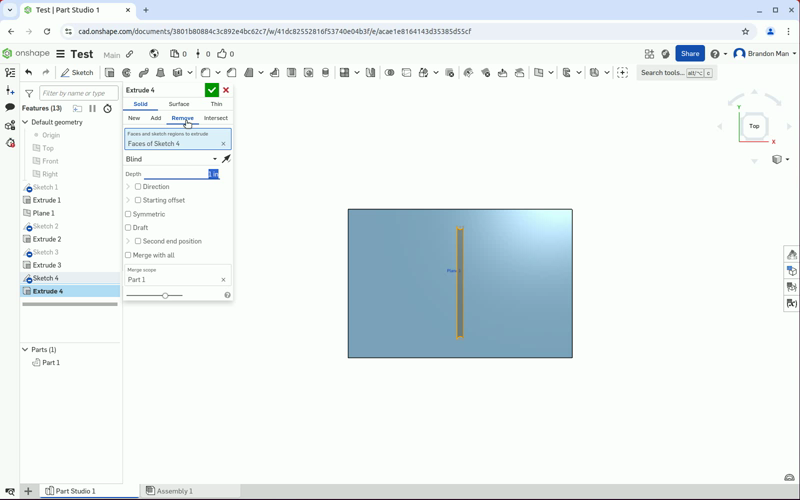
text(1.204)
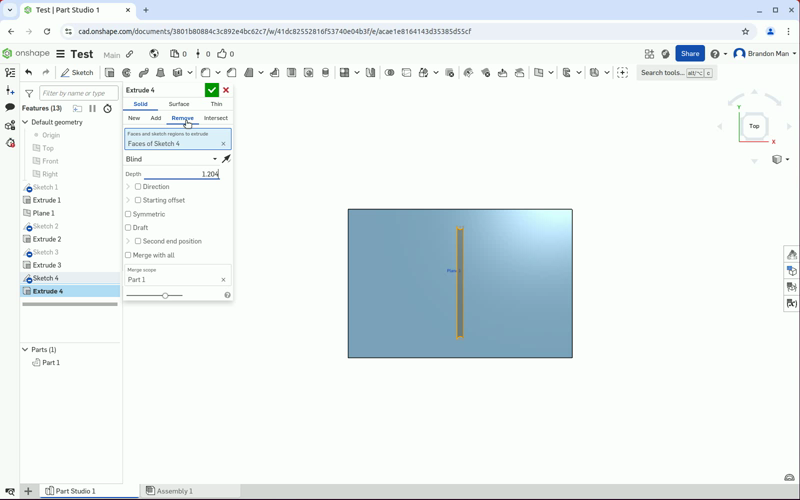
key(tab, 6)
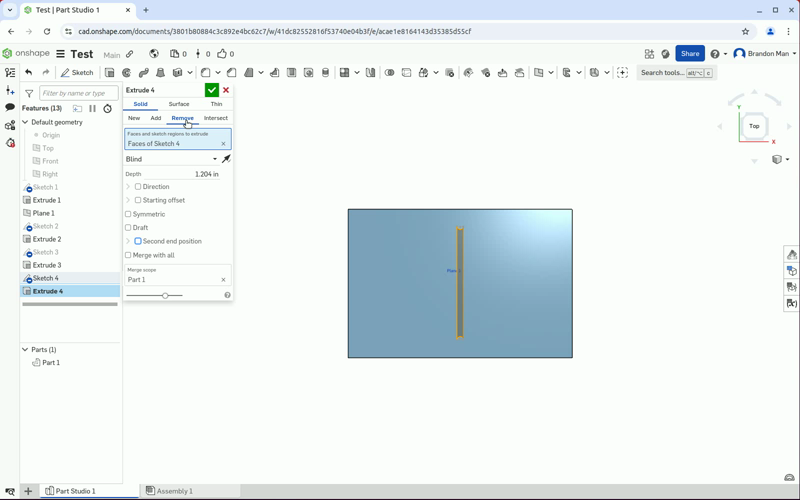
key(space)
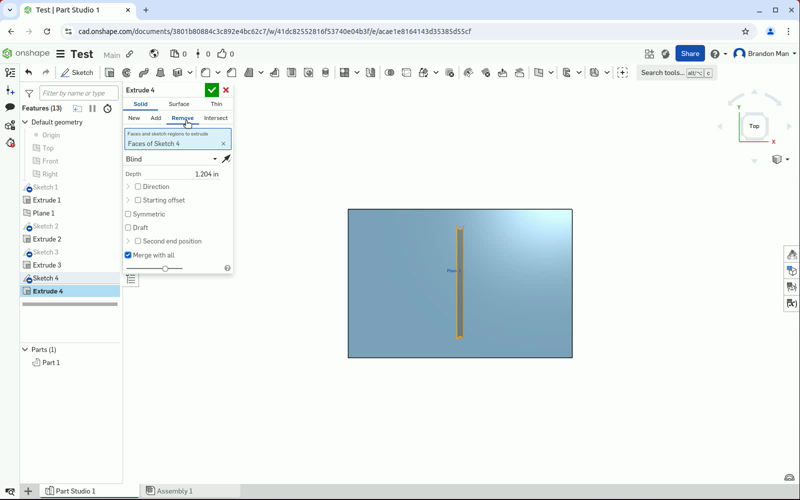
key(enter)
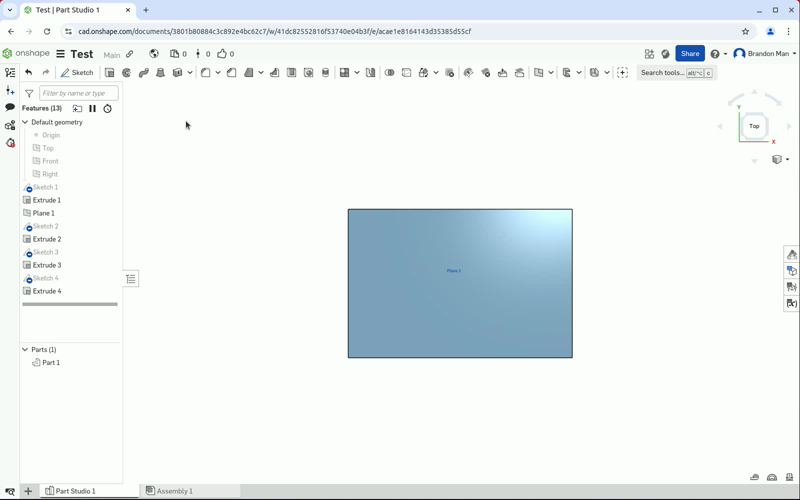
key(shift+h)
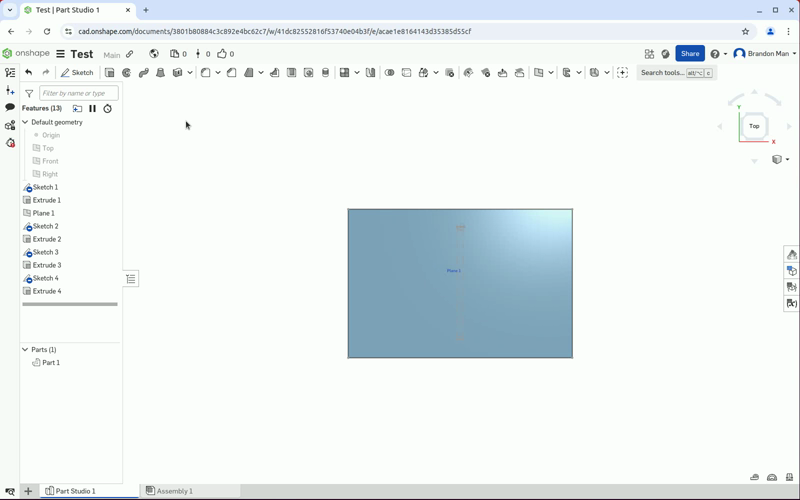
key(shift+h)
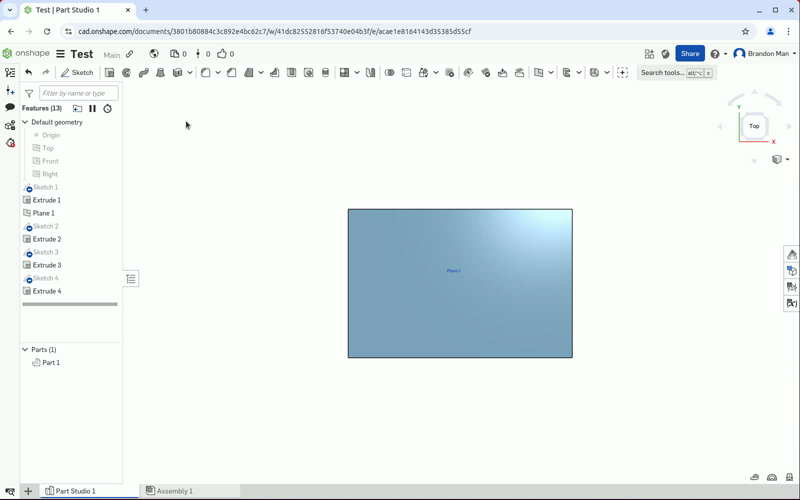
mouse_move(73, 189)
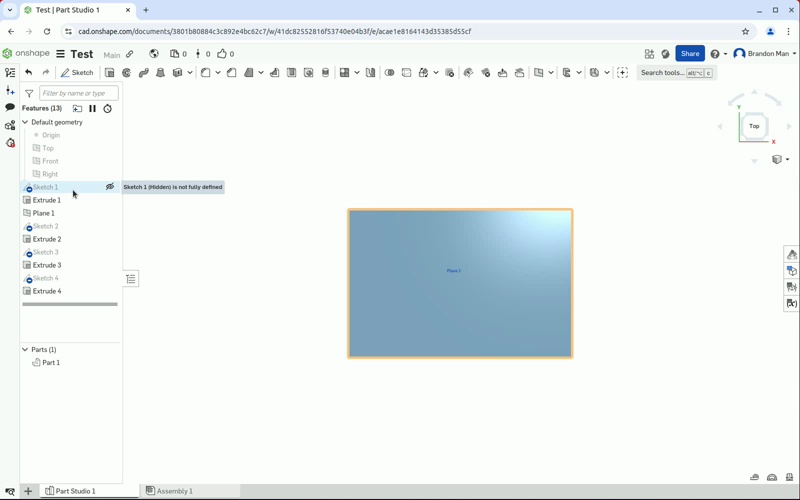
click(73, 189)
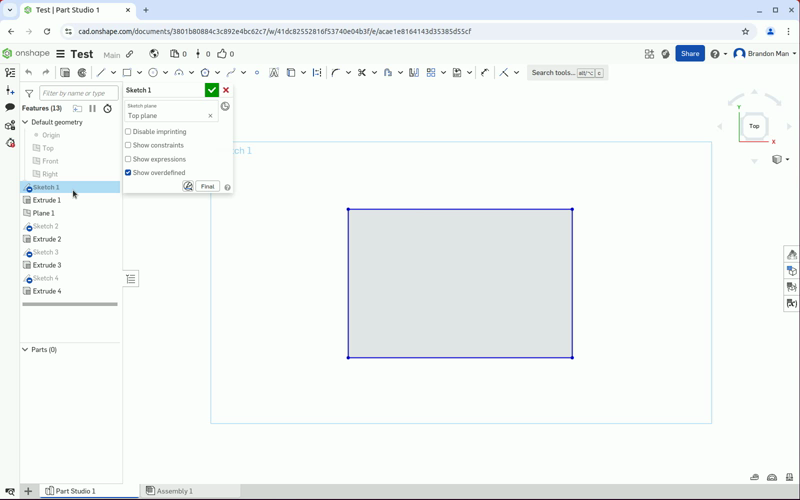
mouse_move(229, 92)
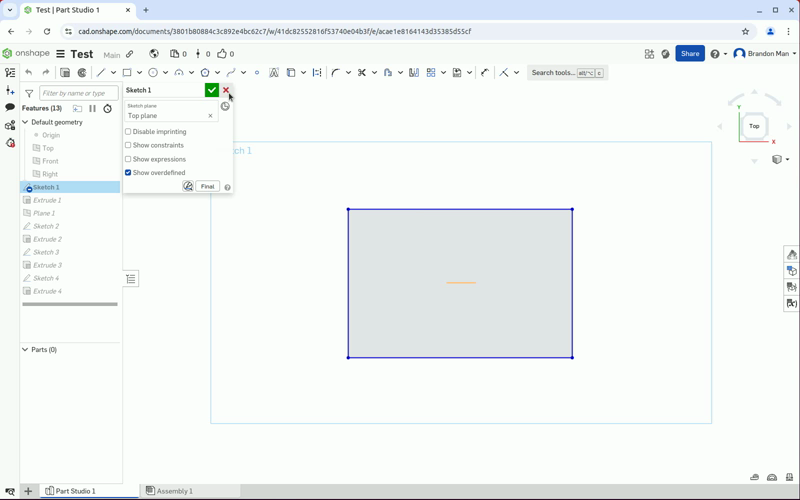
click(229, 92)
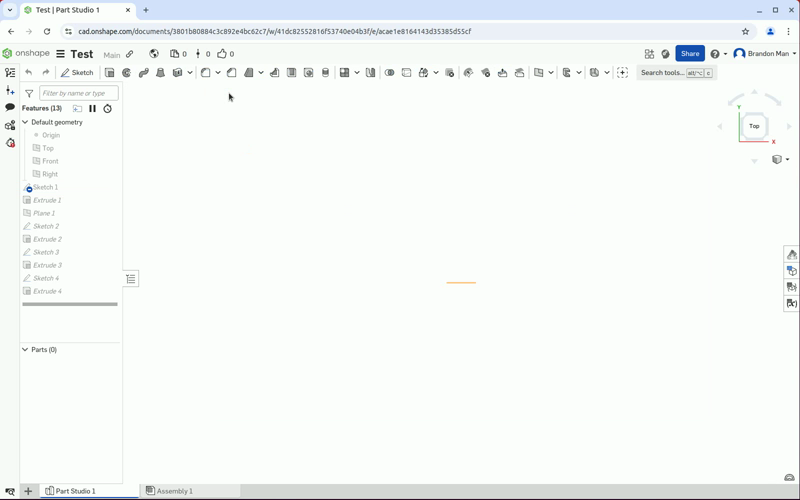
key(shift+s)
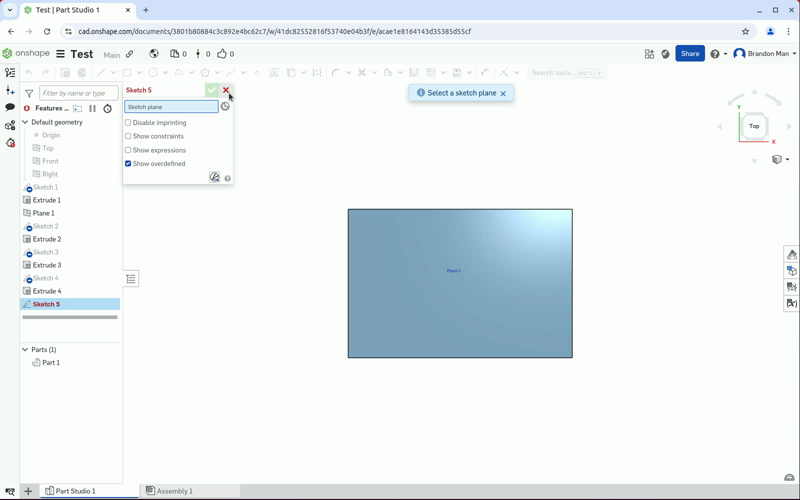
mouse_move(73, 215)
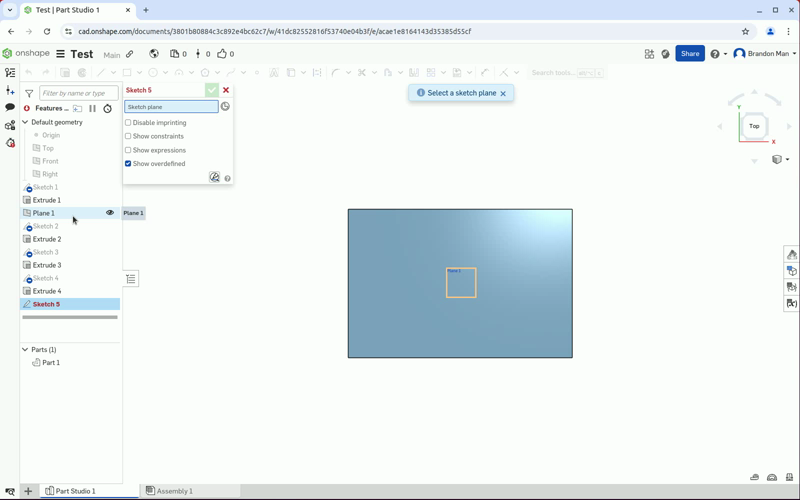
click(73, 215)
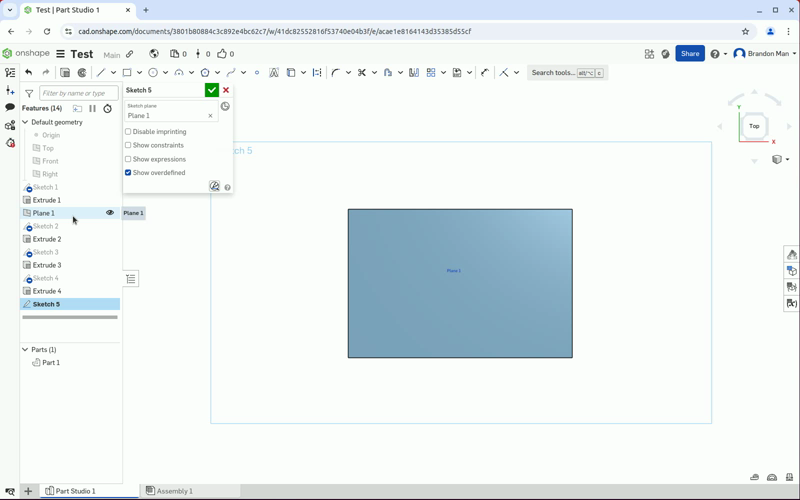
mouse_move(73, 352)
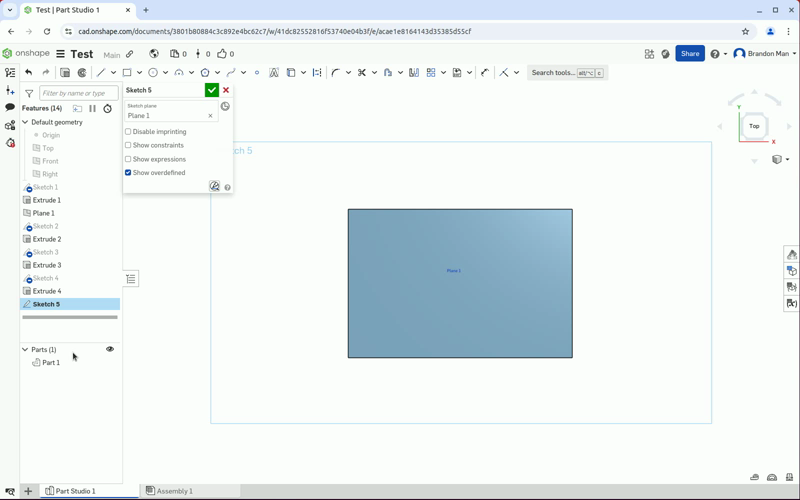
key(y)
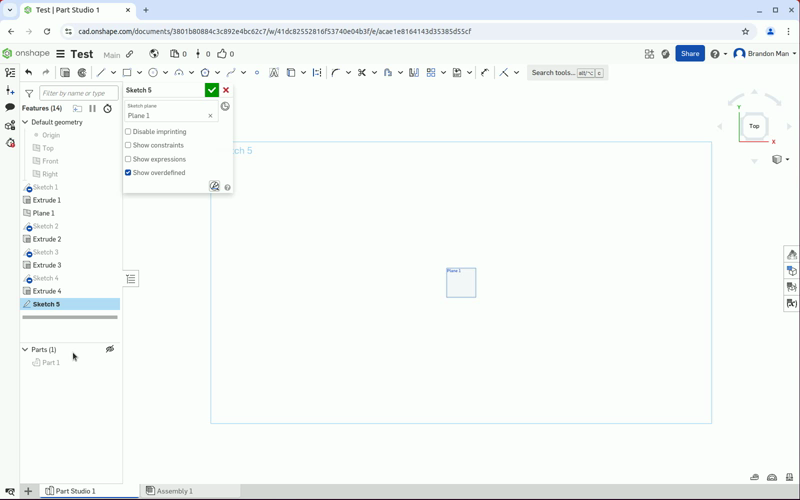
key(l)
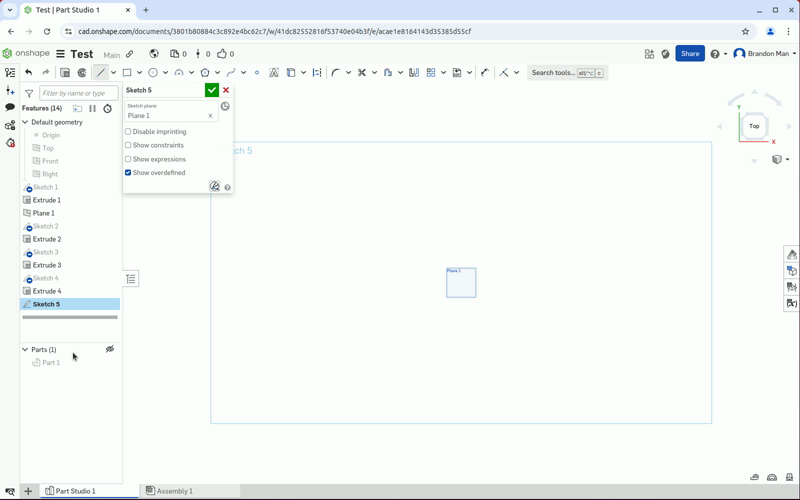
key_down(shift)
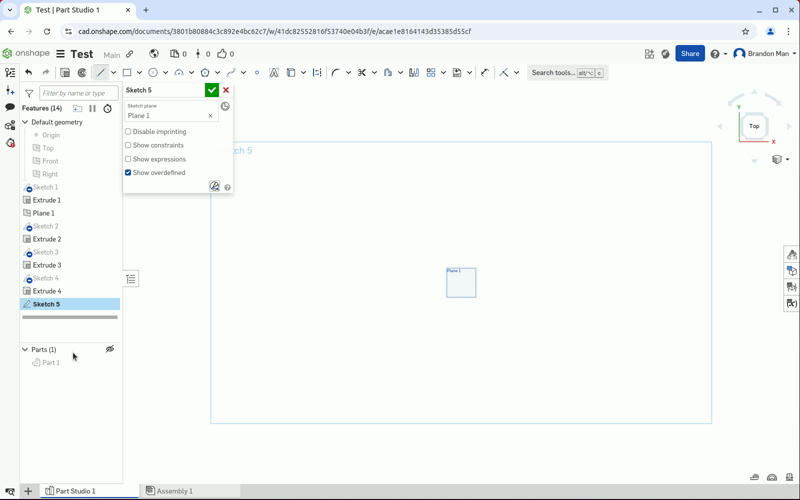
mouse_move(457, 339)
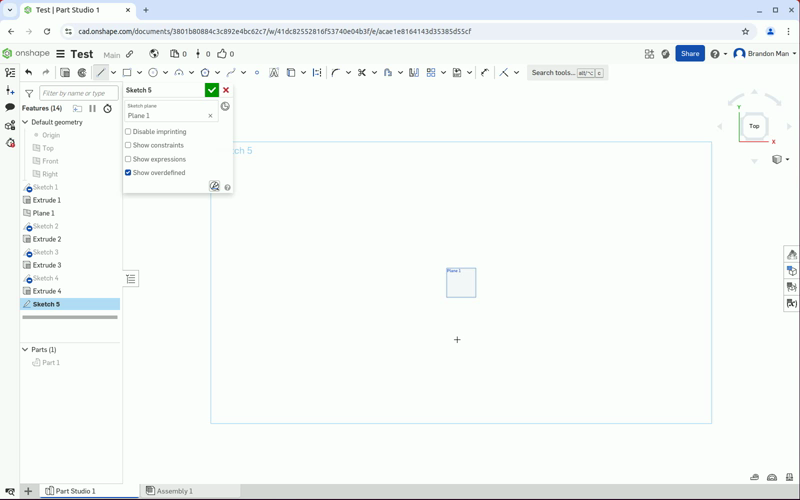
click(457, 339)
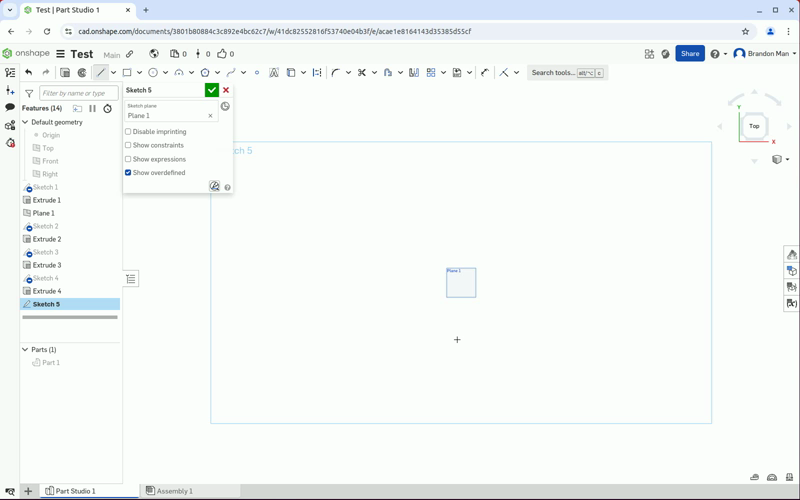
key_up(shift)
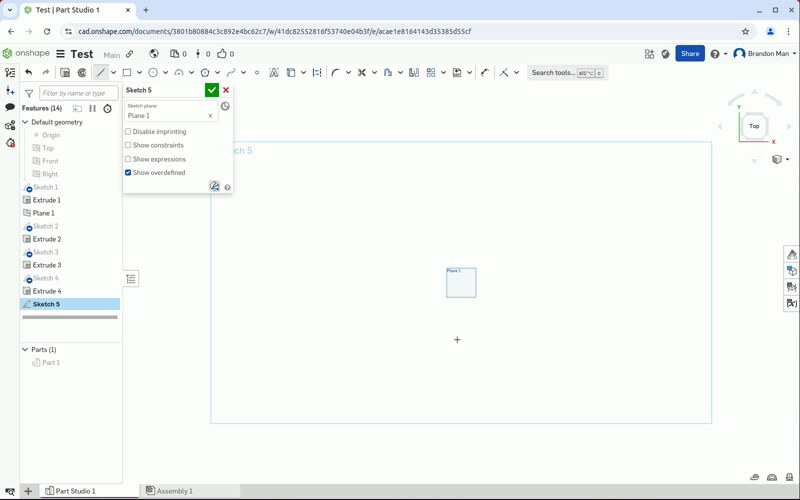
key_down(shift)
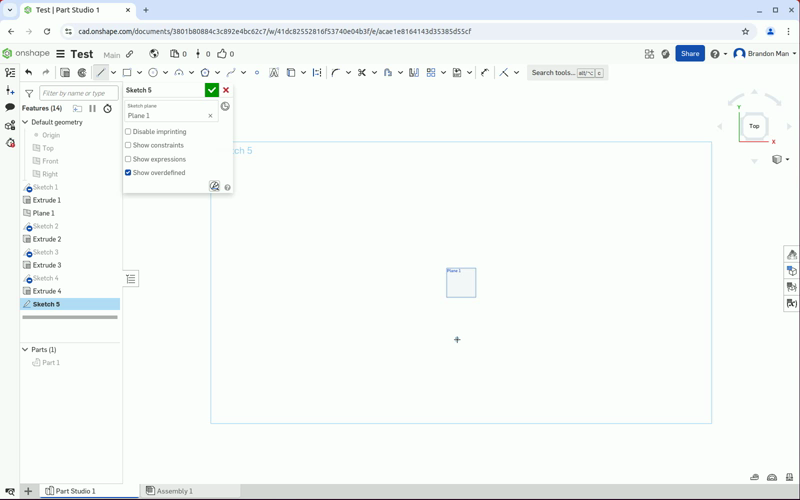
mouse_move(487, 339)
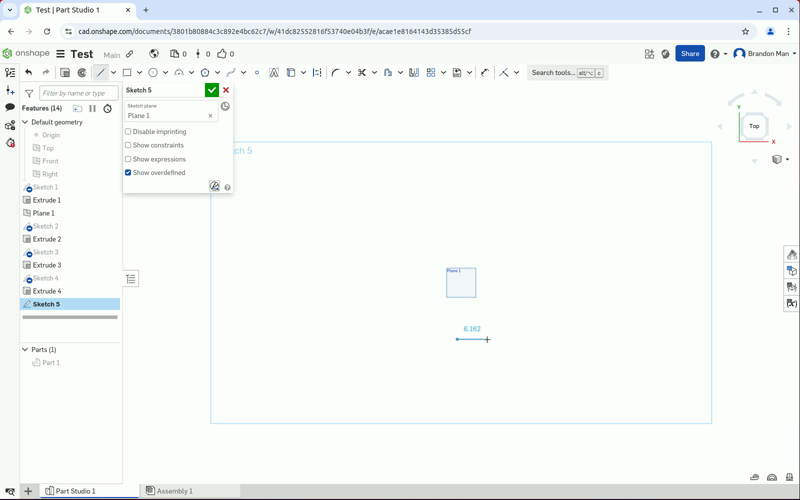
mouse_move(460, 339)
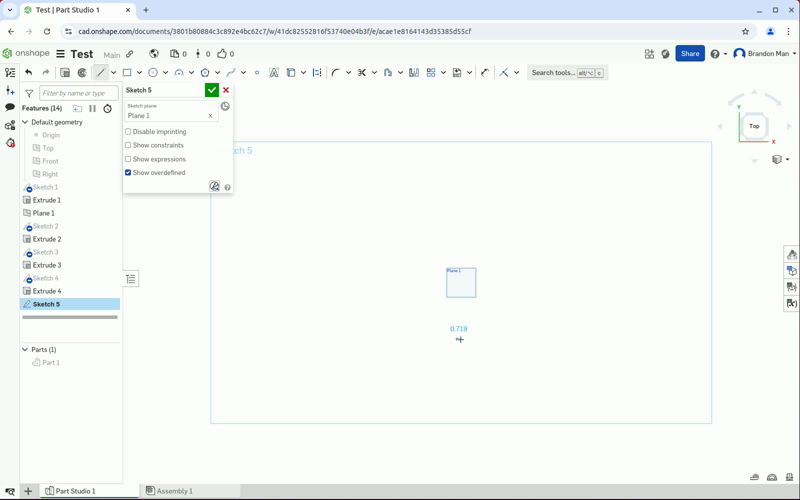
scroll(6)
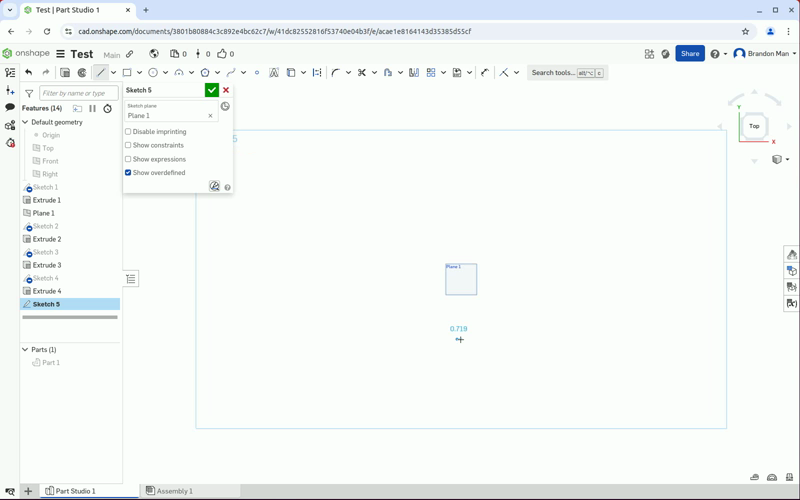
scroll(6)
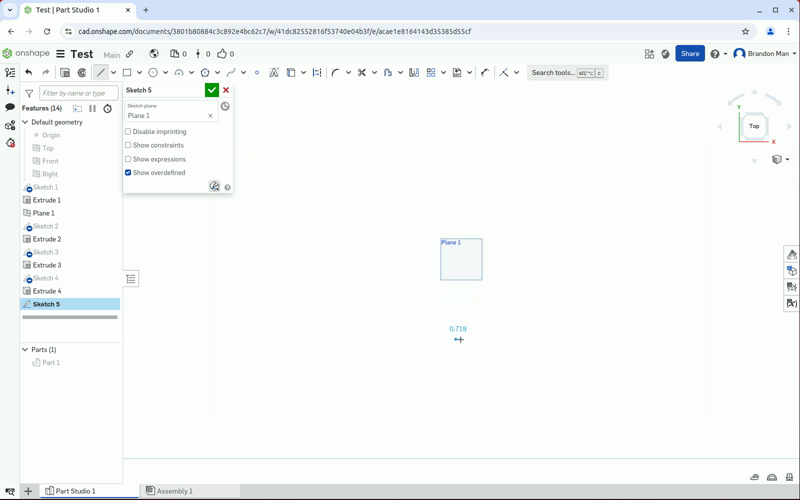
scroll(6)
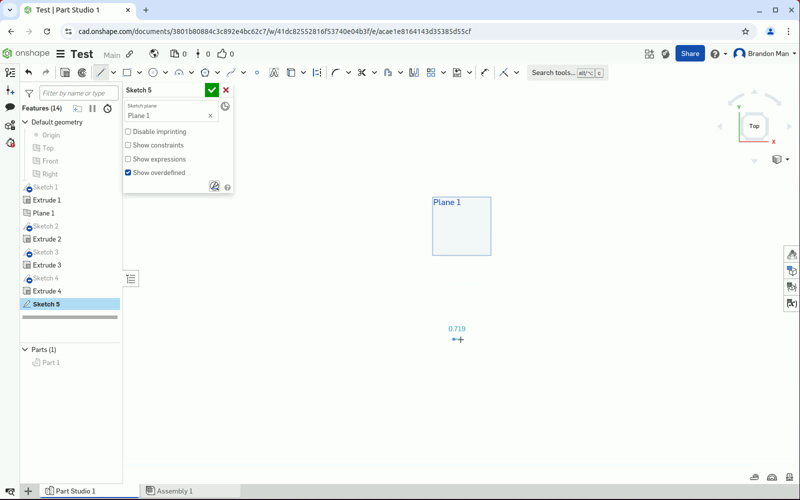
scroll(6)
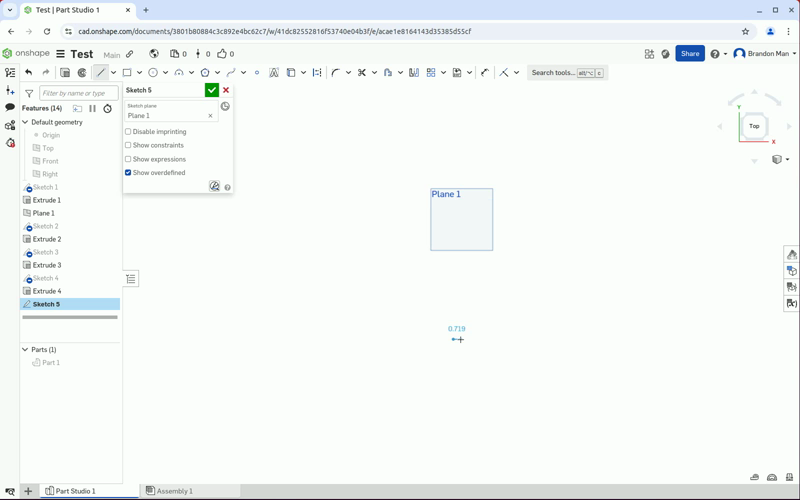
scroll(6)
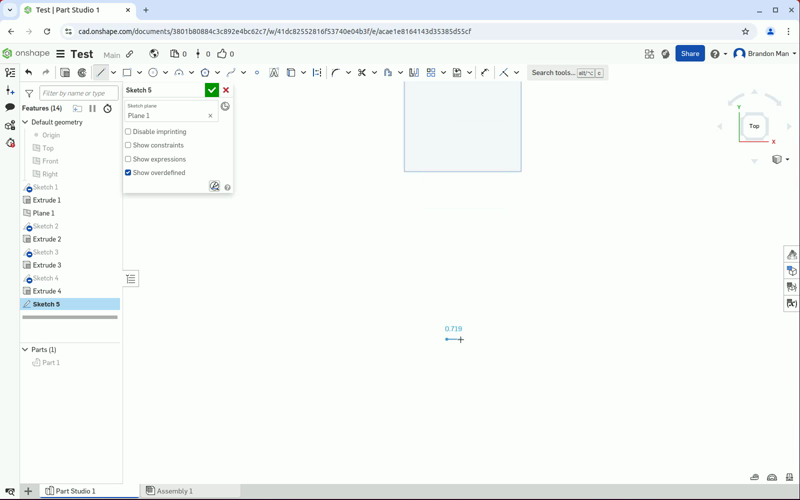
scroll(6)
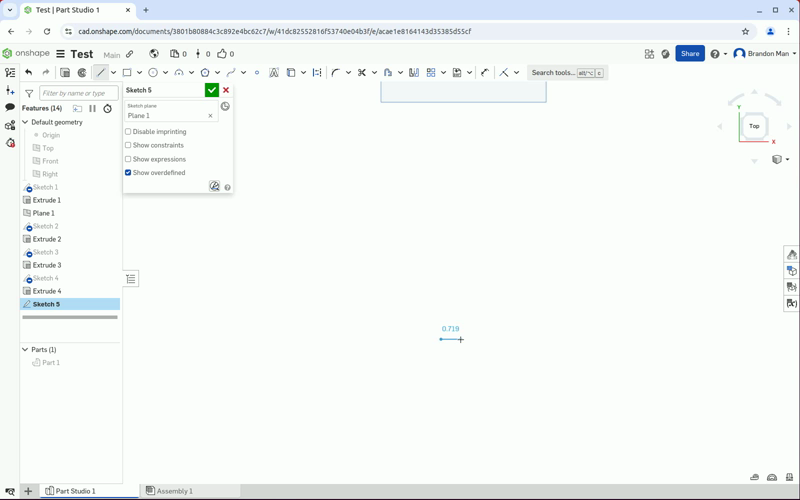
scroll(6)
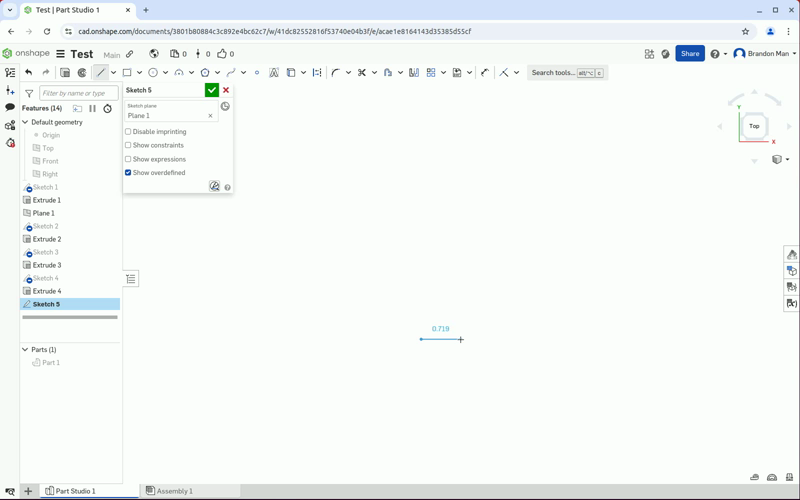
click(460, 339)
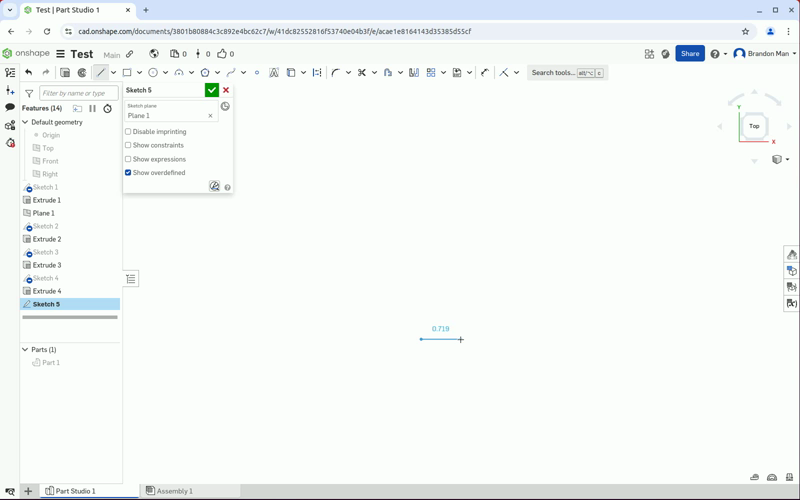
scroll(-6)
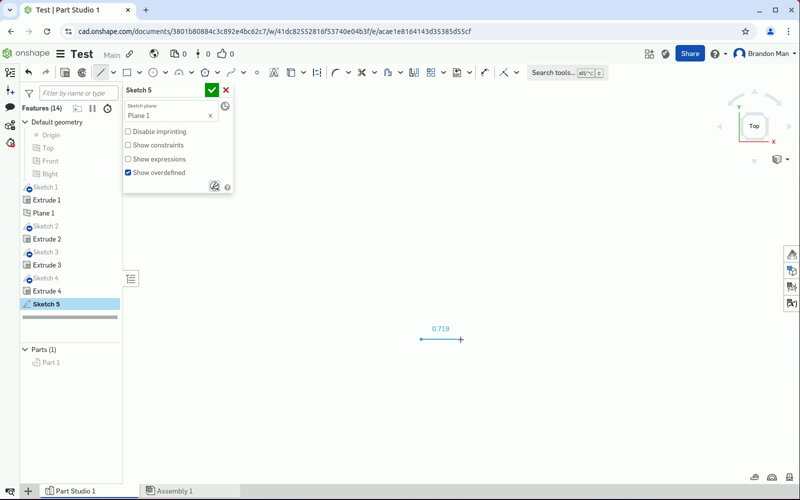
scroll(-6)
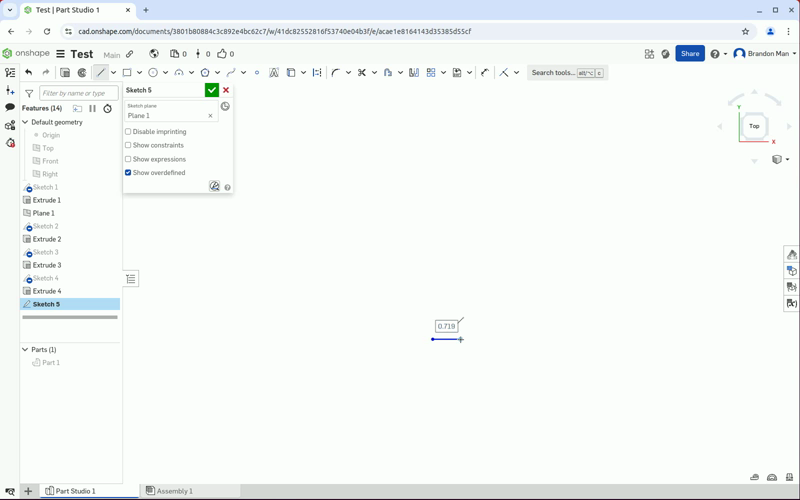
scroll(-6)
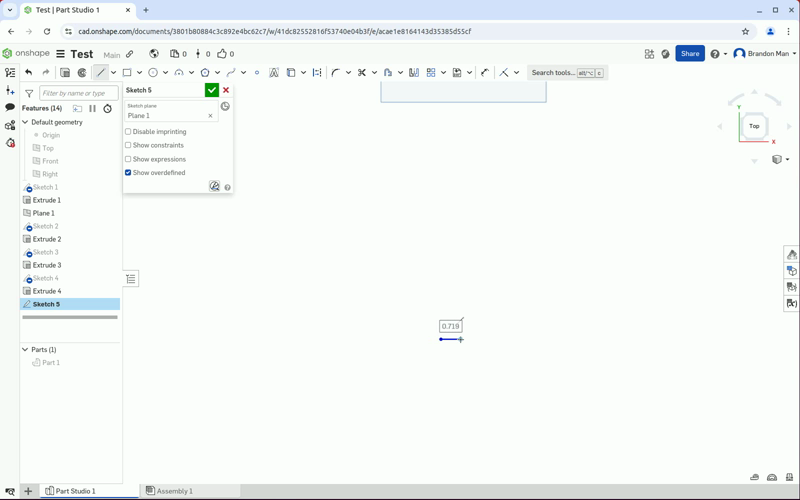
scroll(-6)
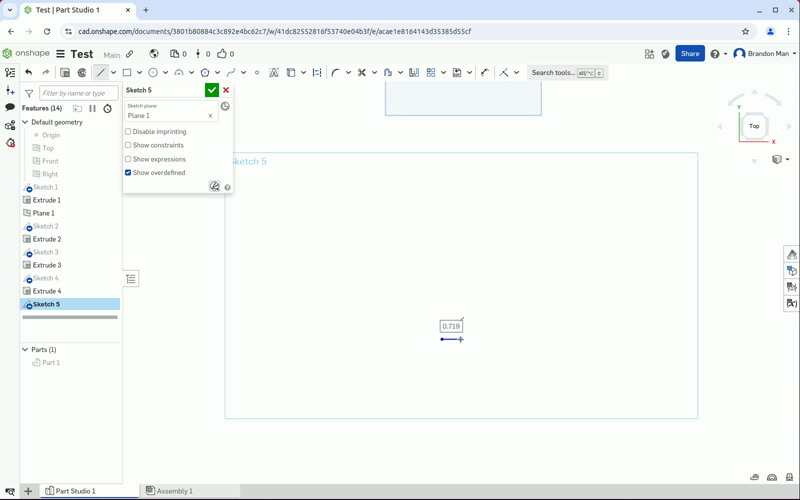
scroll(-6)
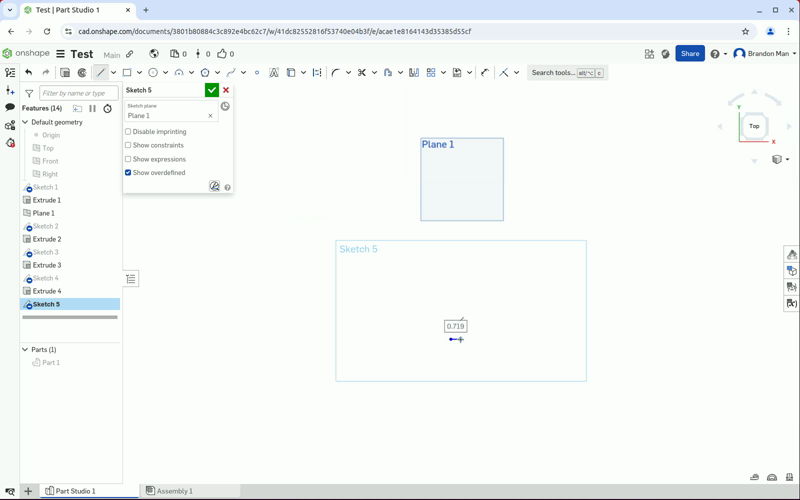
scroll(-6)
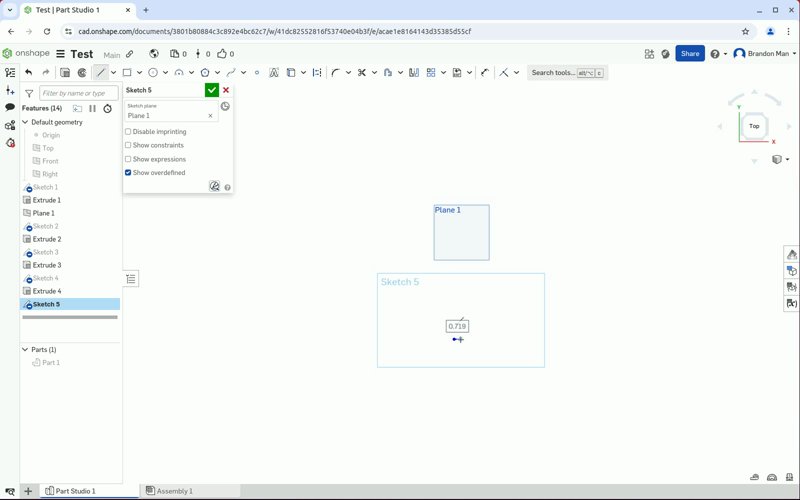
scroll(-6)
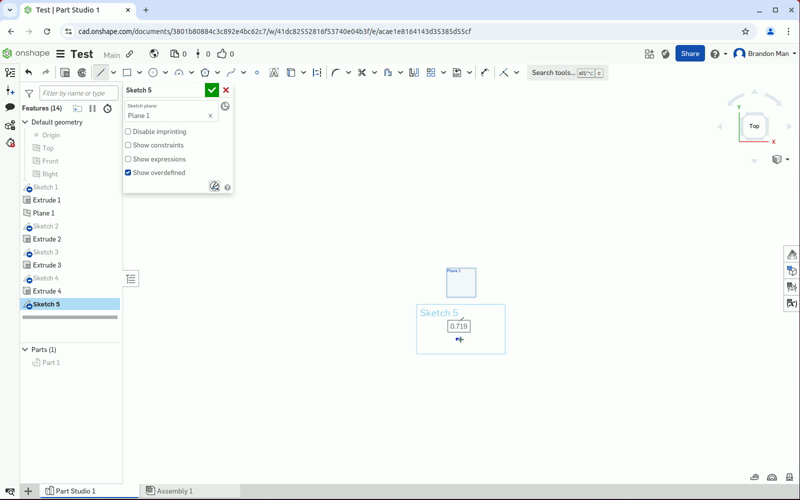
key_up(shift)
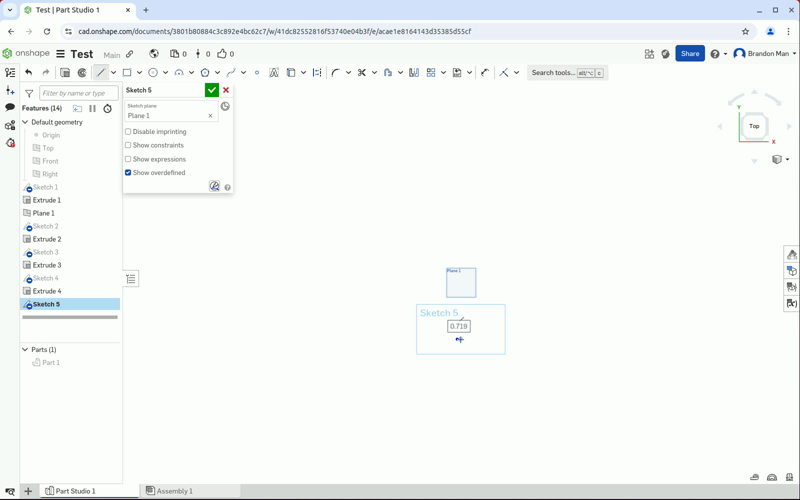
key_down(shift)
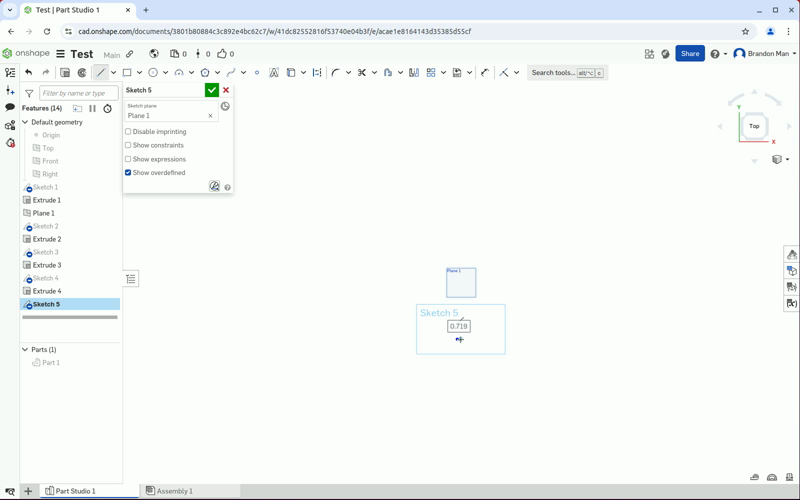
mouse_move(490, 339)
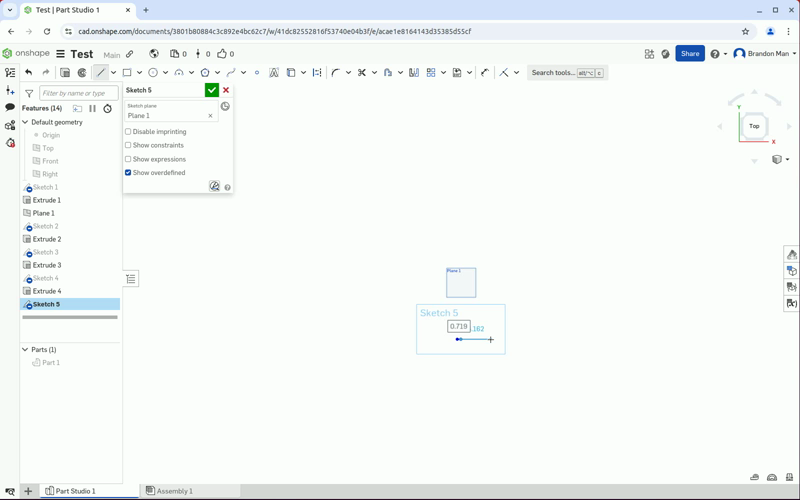
mouse_move(464, 339)
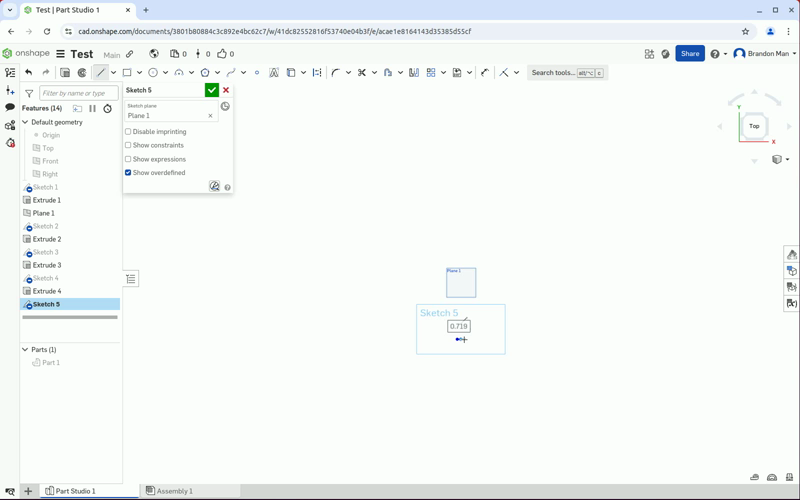
scroll(6)
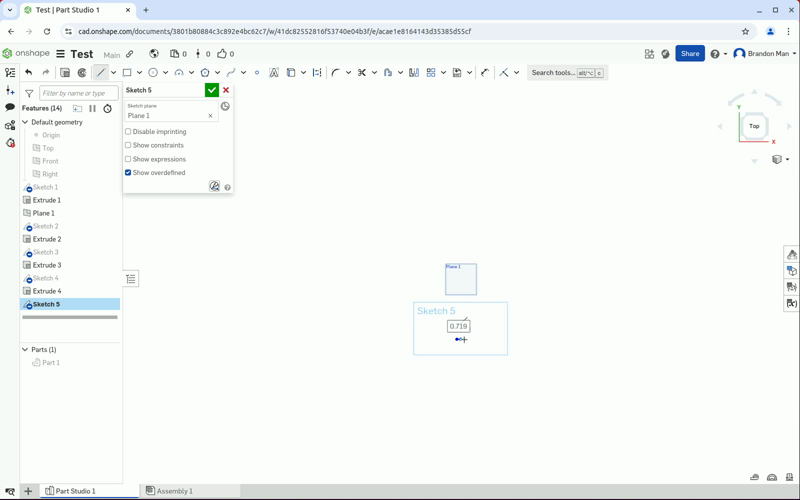
scroll(6)
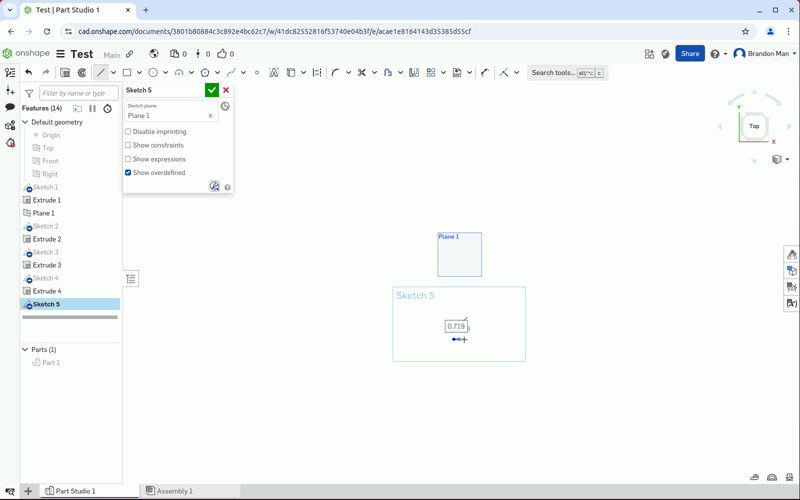
scroll(6)
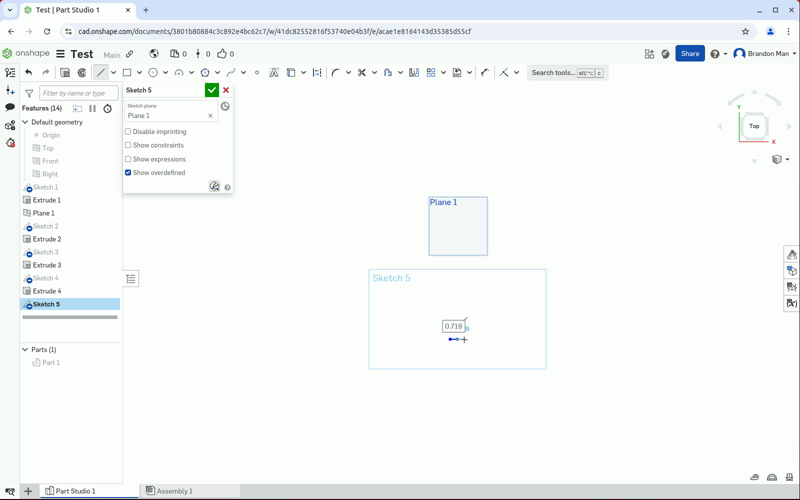
scroll(6)
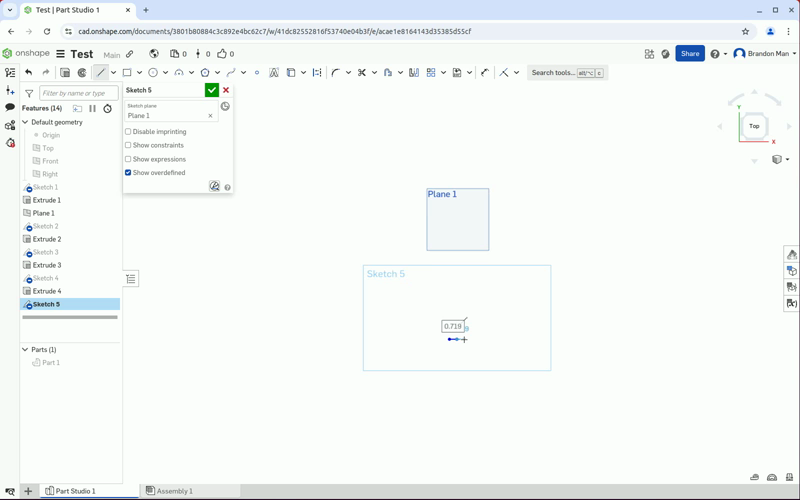
scroll(6)
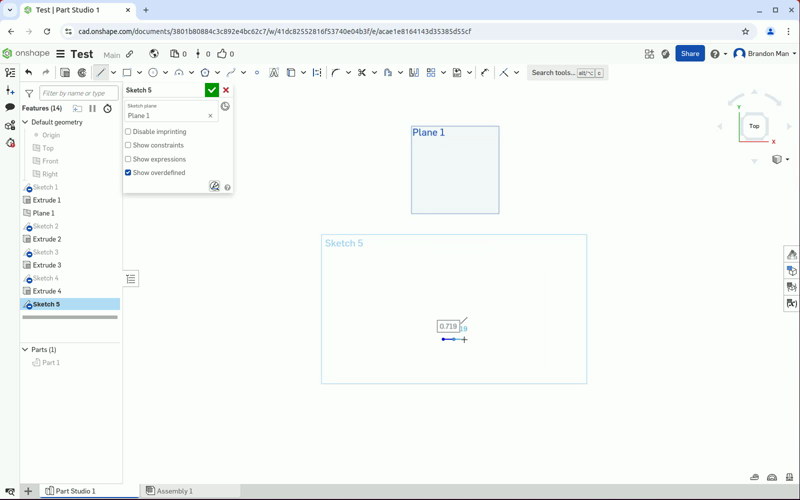
scroll(6)
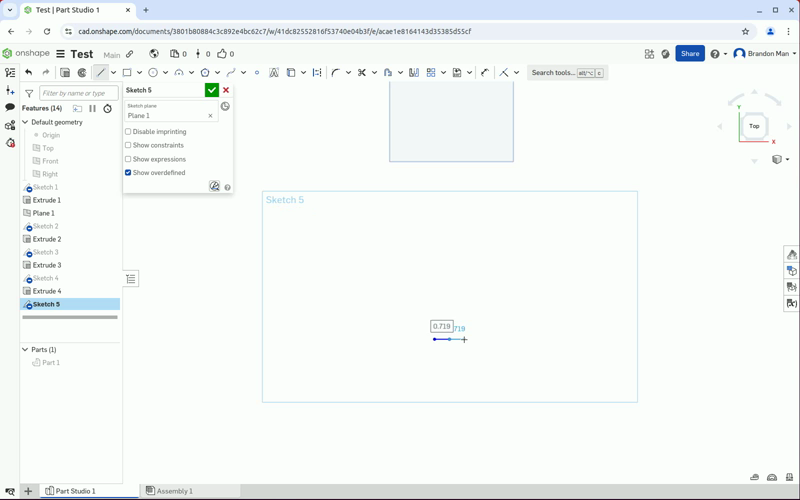
scroll(6)
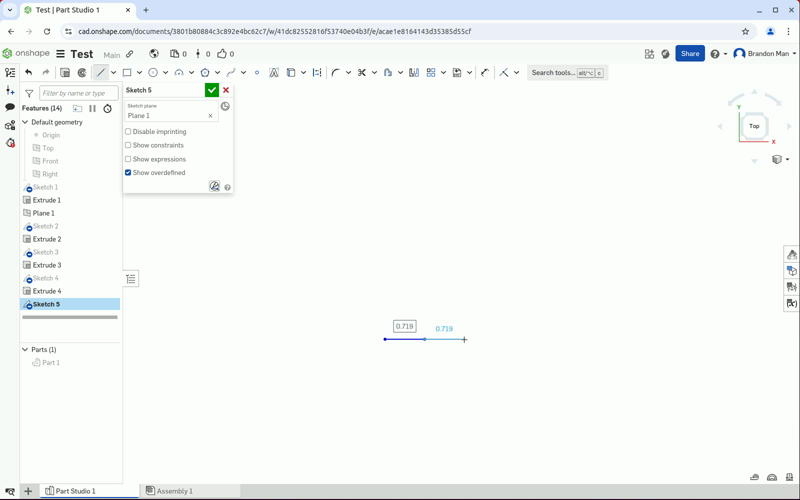
click(464, 339)
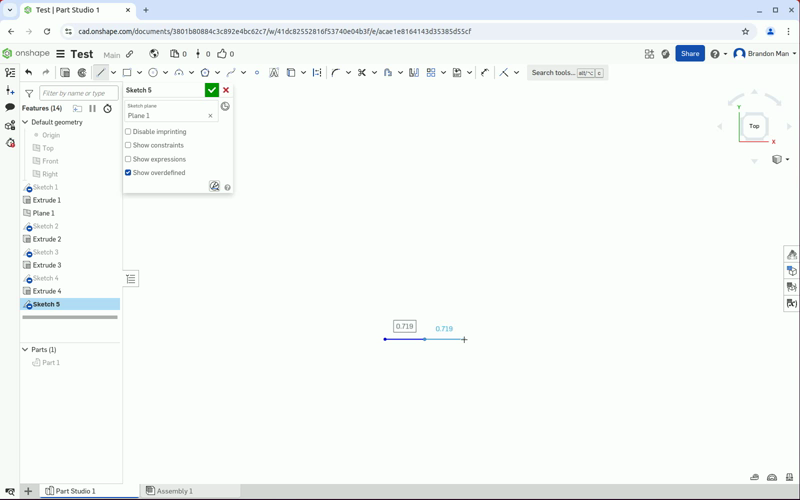
scroll(-6)
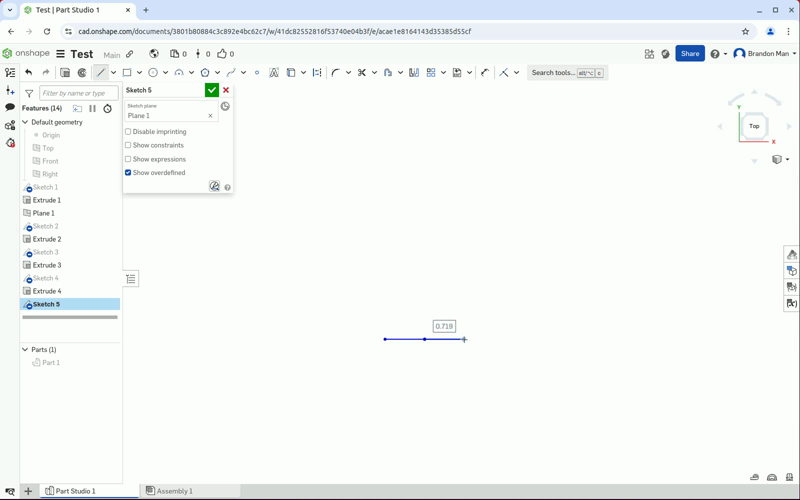
scroll(-6)
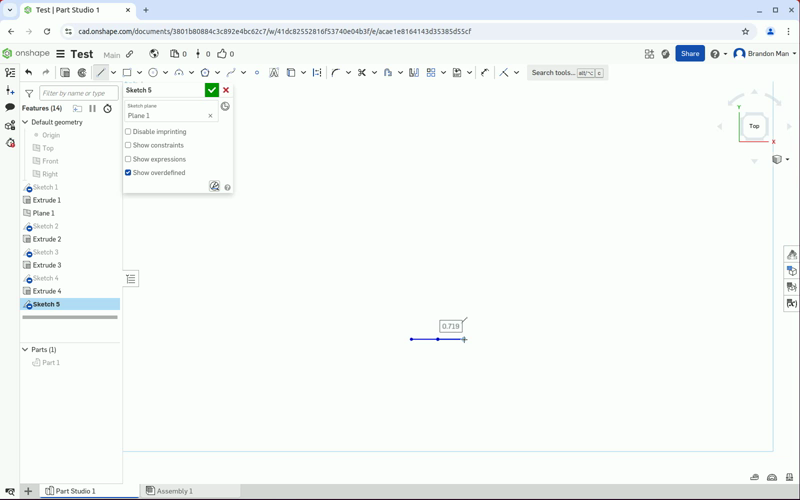
scroll(-6)
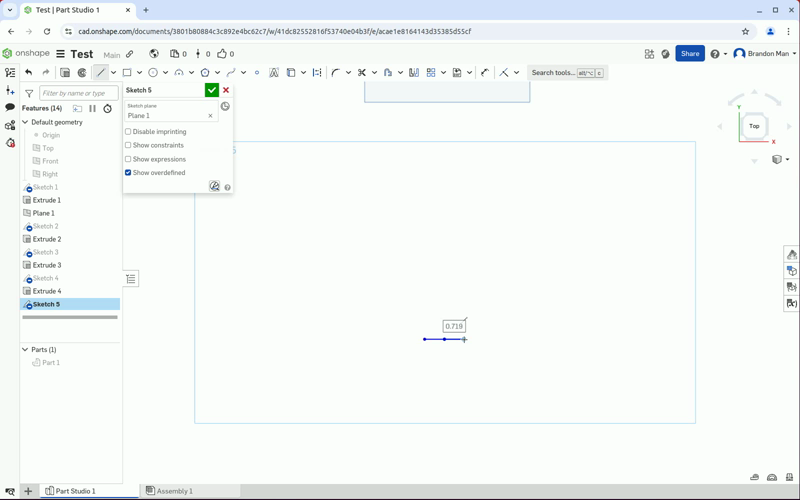
scroll(-6)
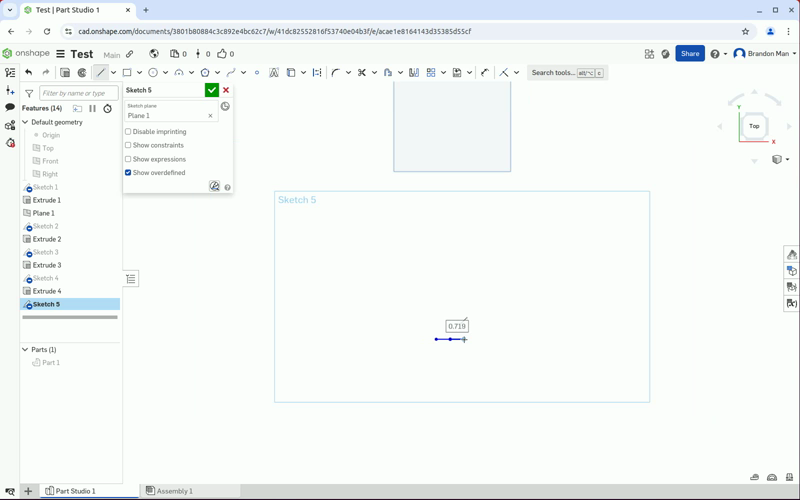
scroll(-6)
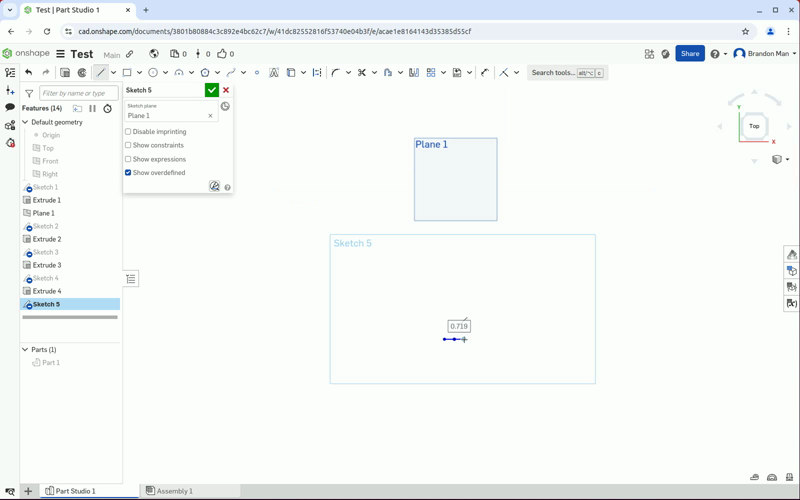
scroll(-6)
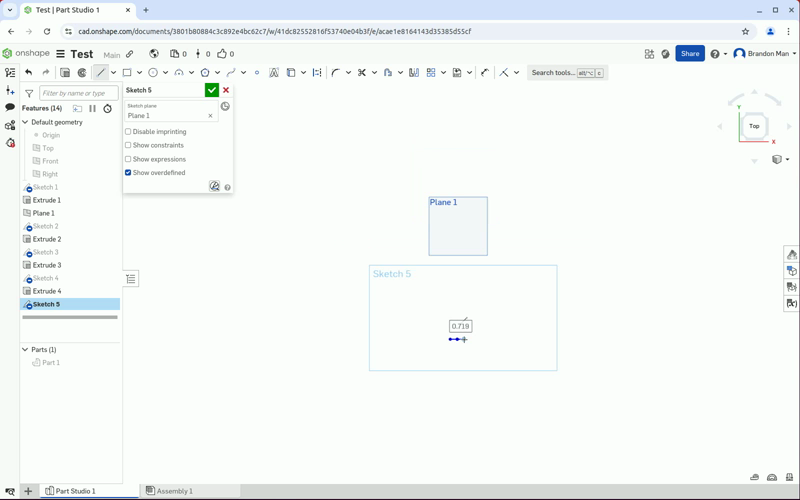
scroll(-6)
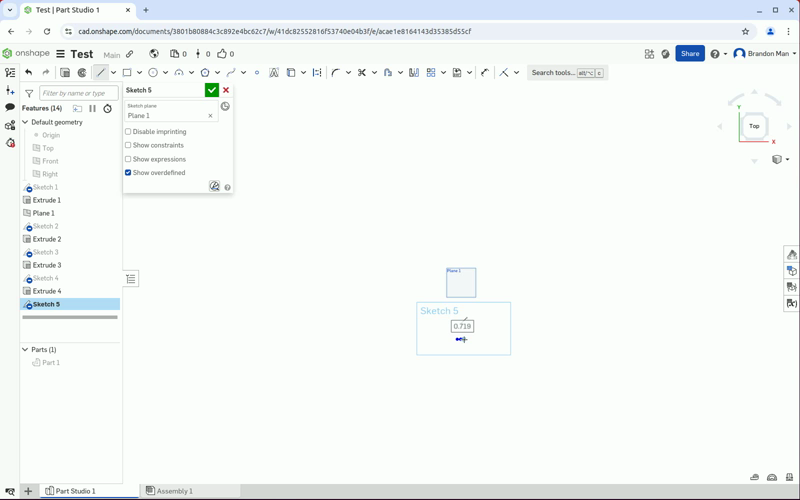
key_up(shift)
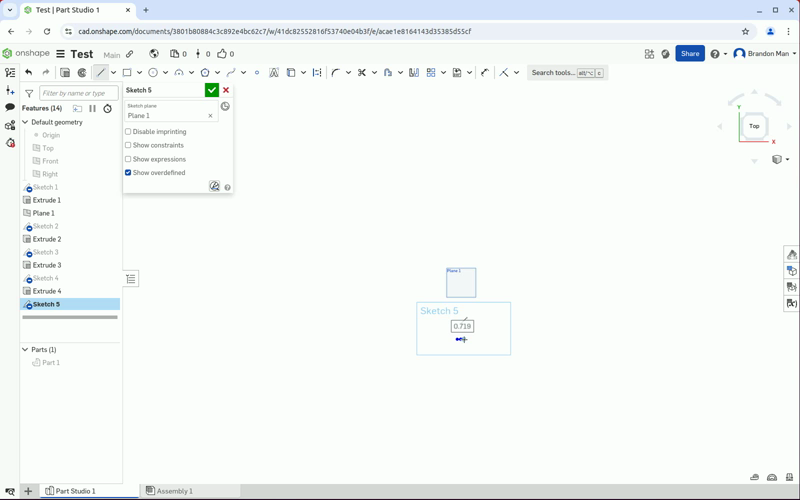
key(esc)
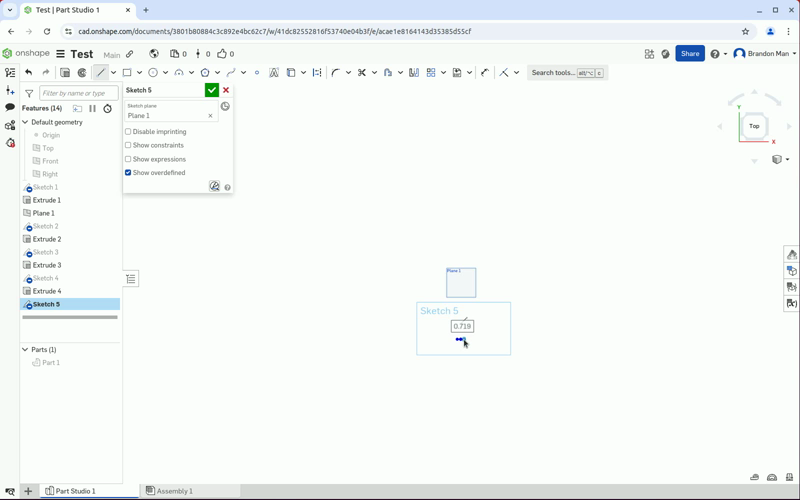
key(a)
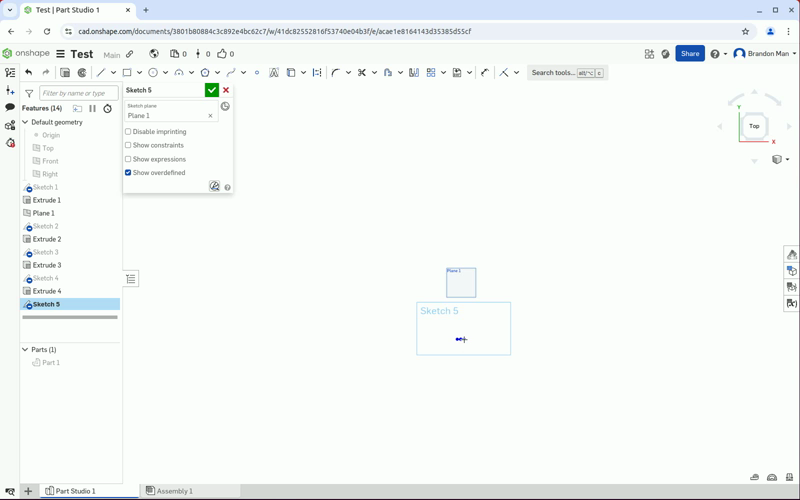
mouse_move(464, 339)
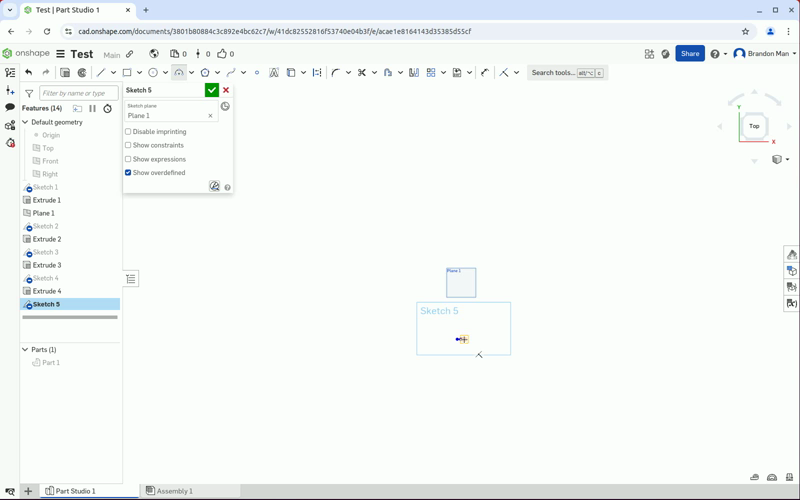
scroll(6)
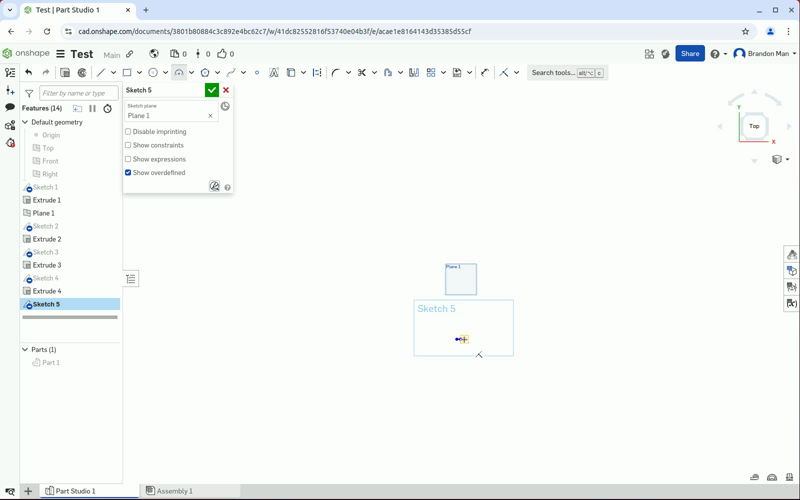
scroll(6)
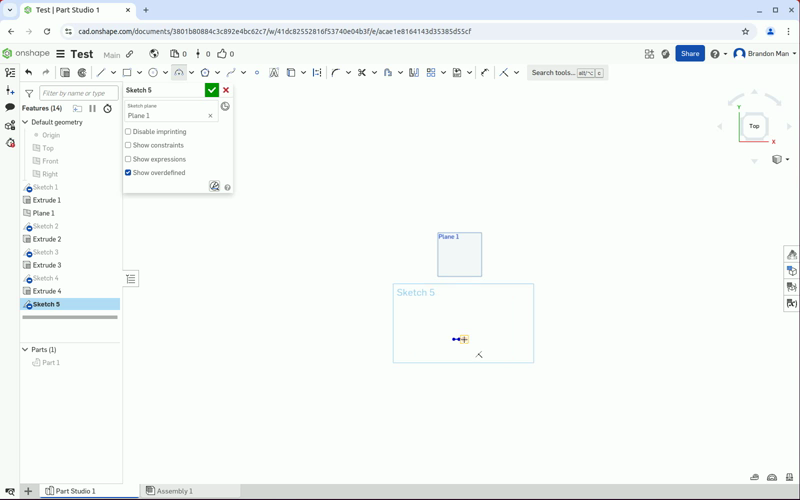
scroll(6)
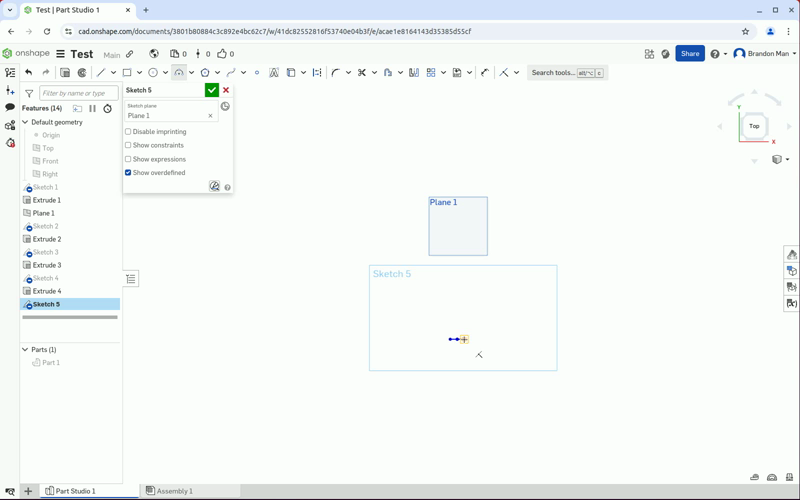
scroll(6)
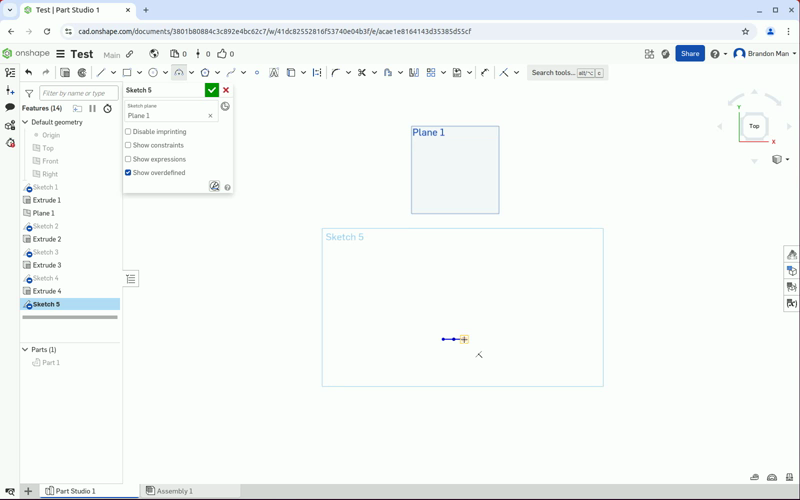
scroll(6)
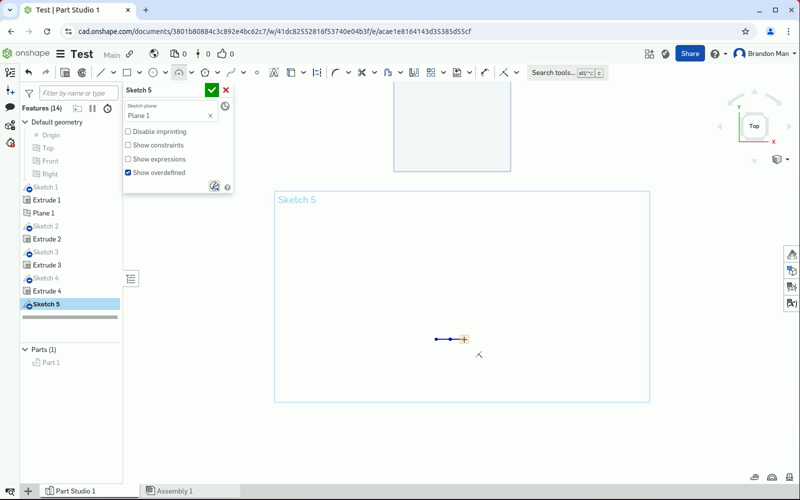
scroll(6)
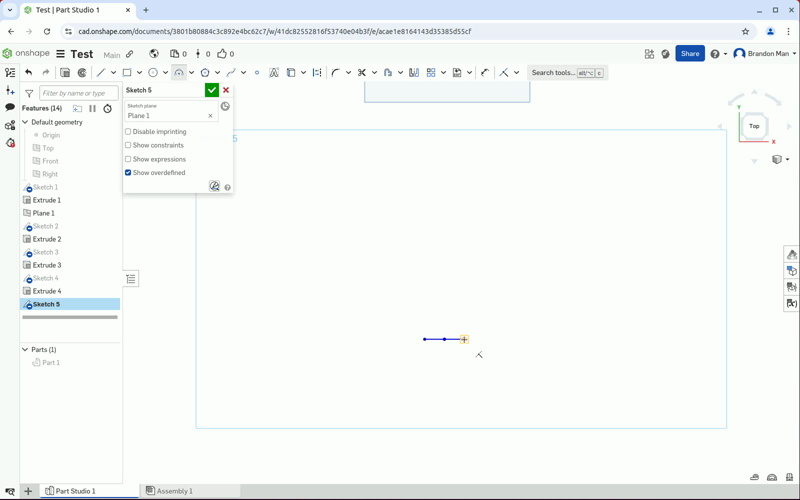
scroll(6)
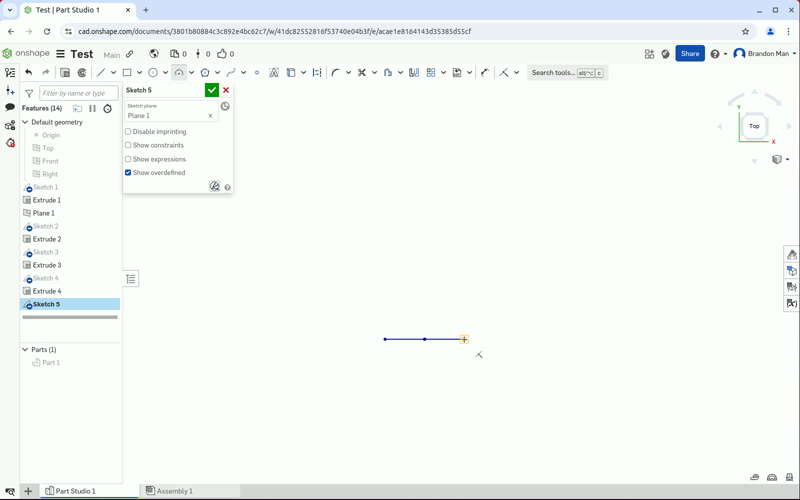
click(464, 339)
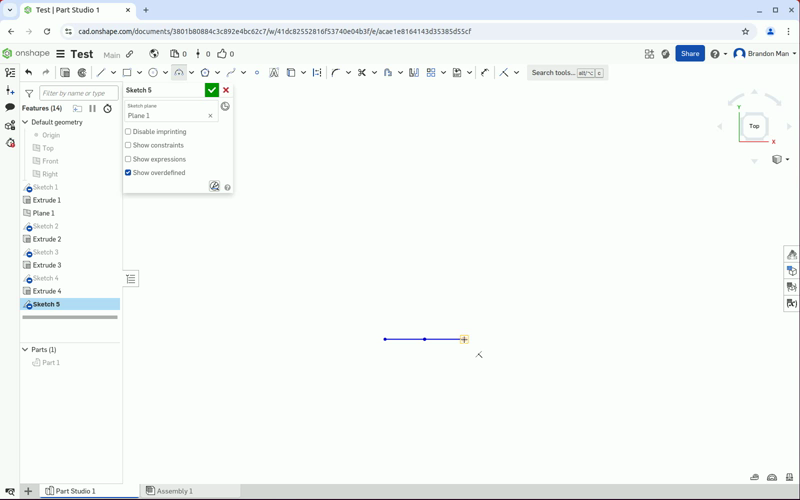
scroll(-6)
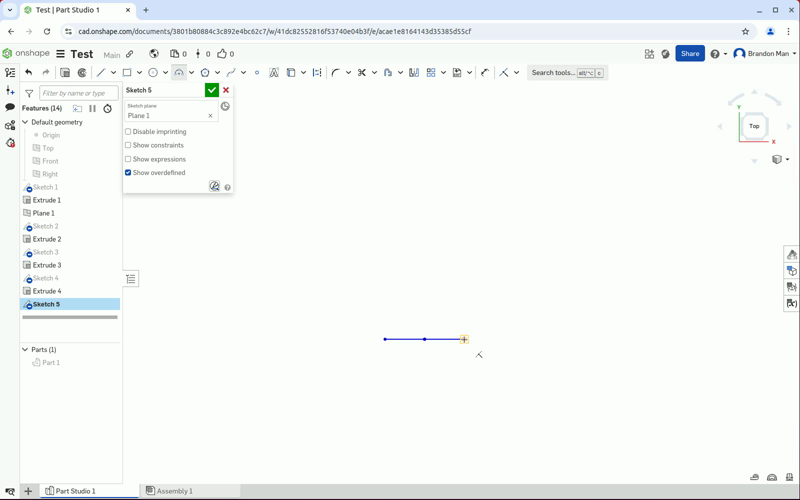
scroll(-6)
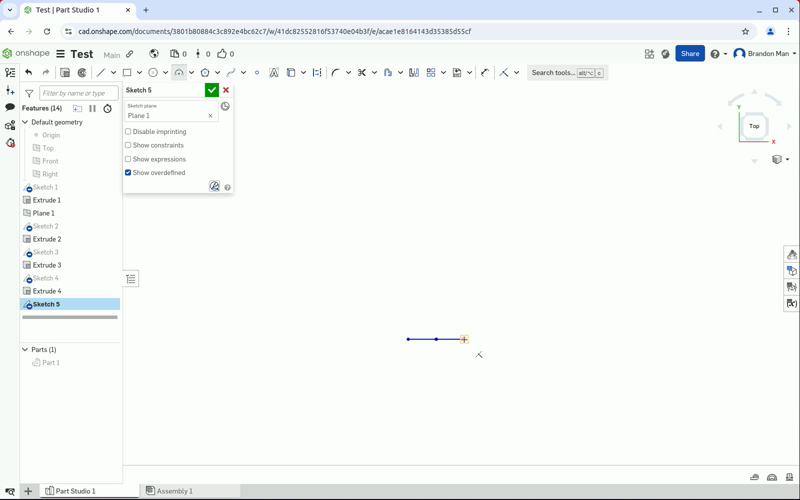
scroll(-6)
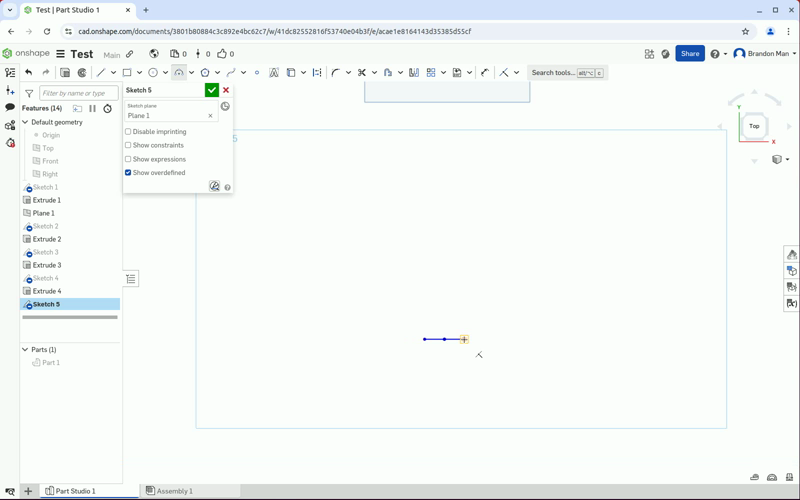
scroll(-6)
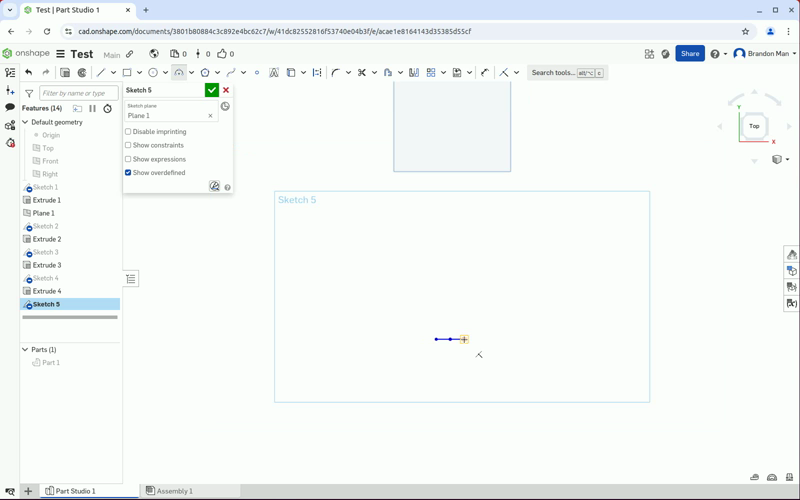
scroll(-6)
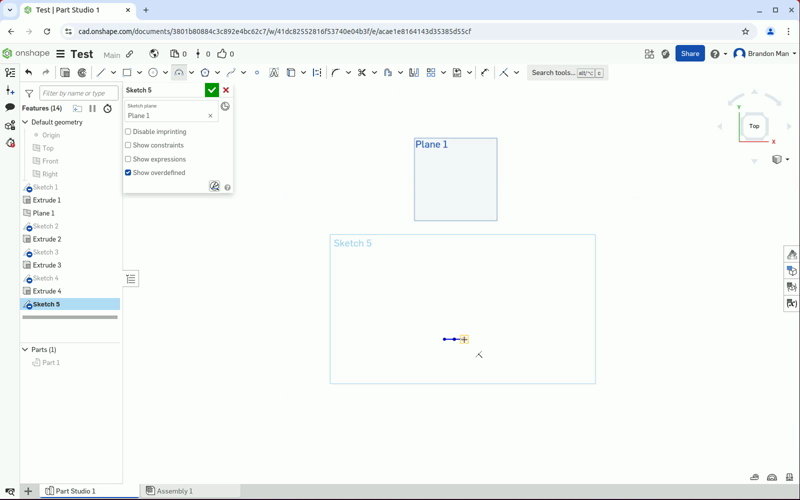
scroll(-6)
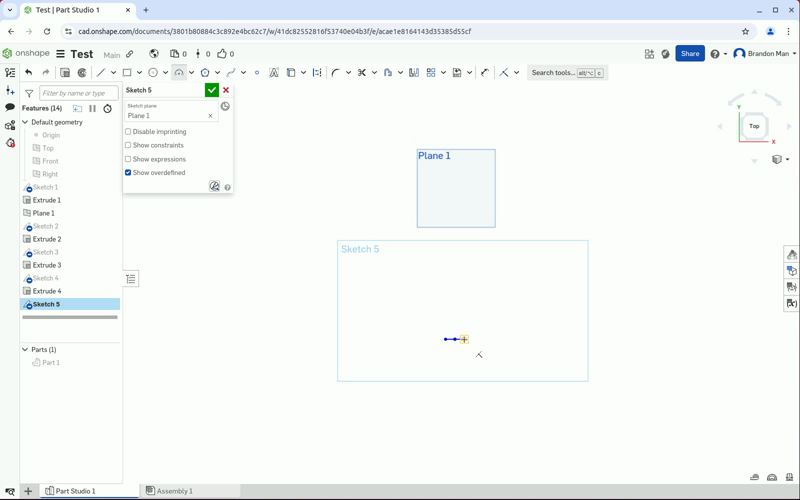
scroll(-6)
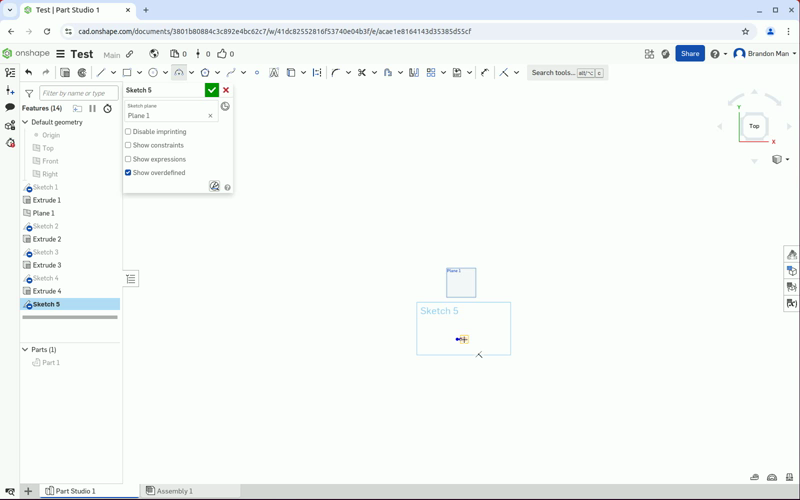
mouse_move(457, 339)
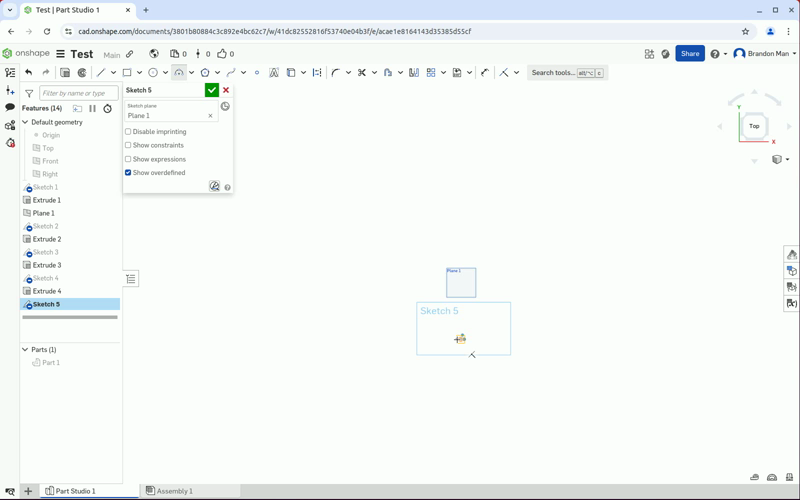
scroll(6)
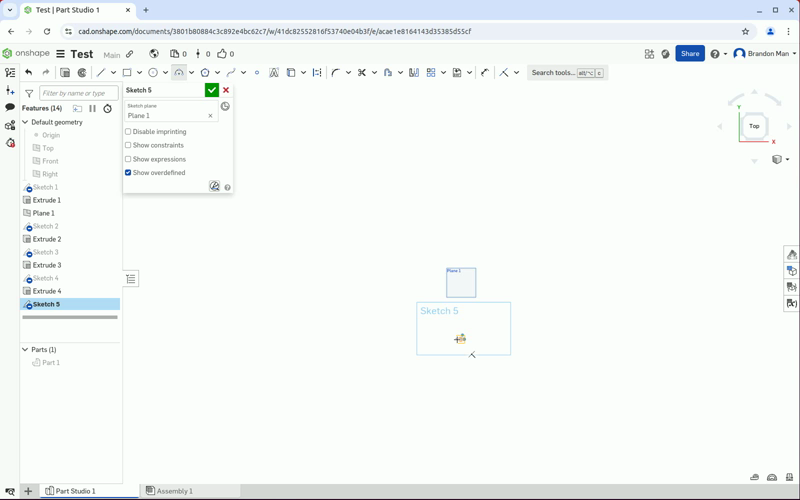
scroll(6)
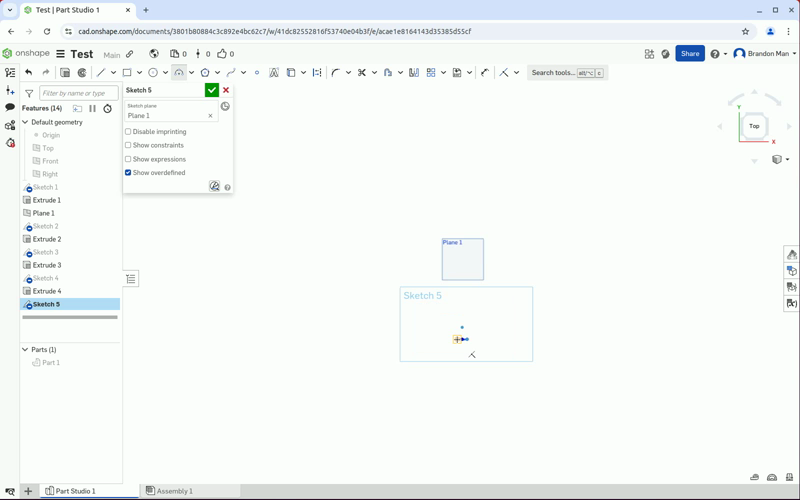
scroll(6)
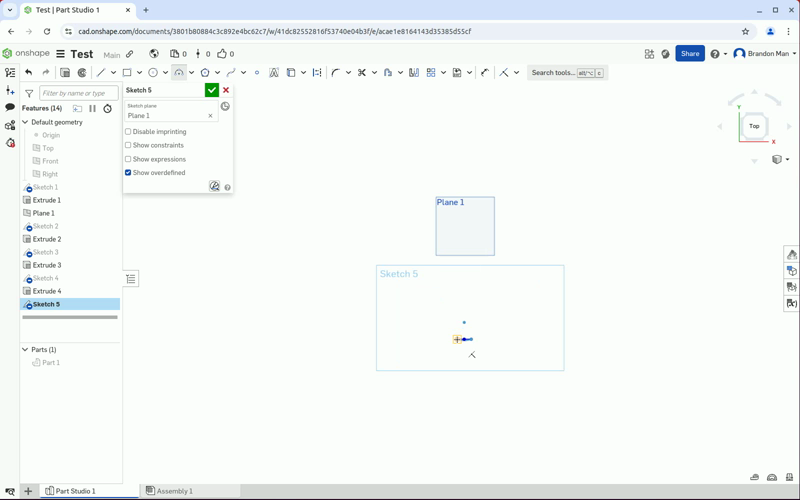
scroll(6)
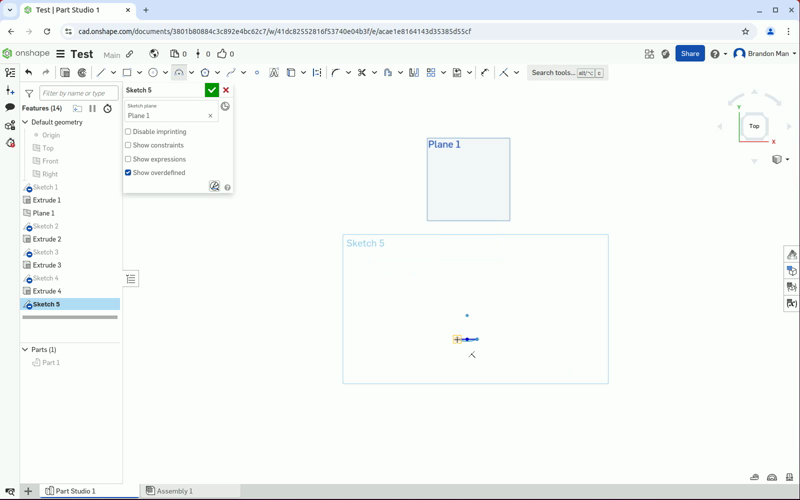
scroll(6)
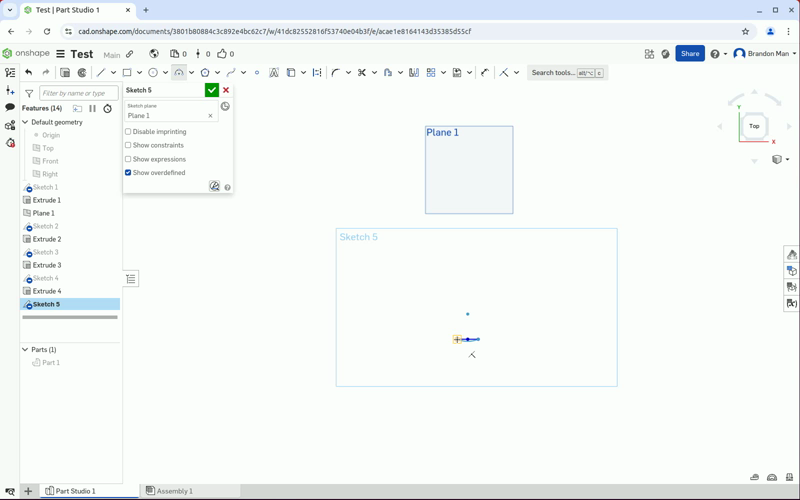
scroll(6)
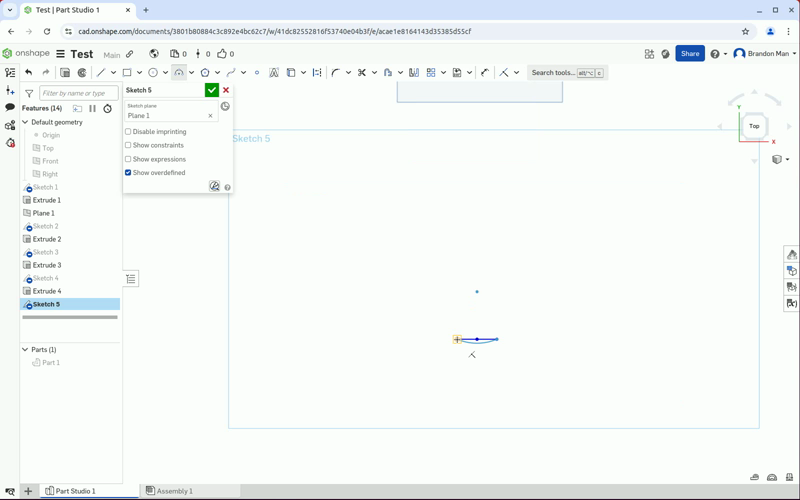
scroll(6)
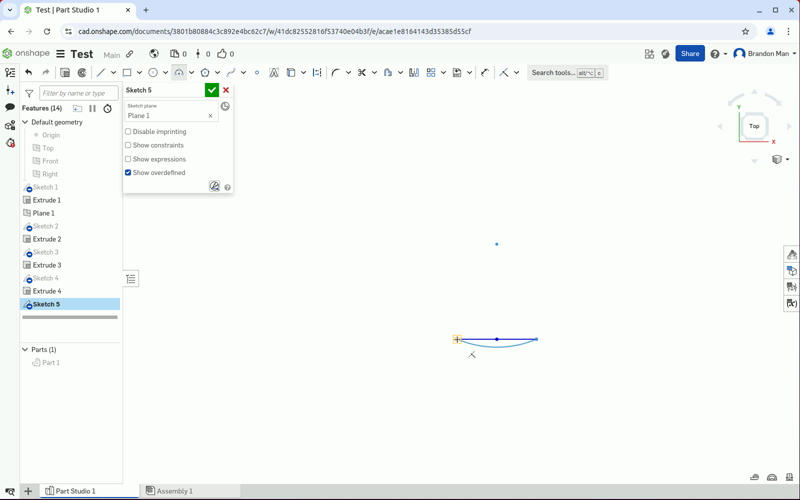
click(457, 339)
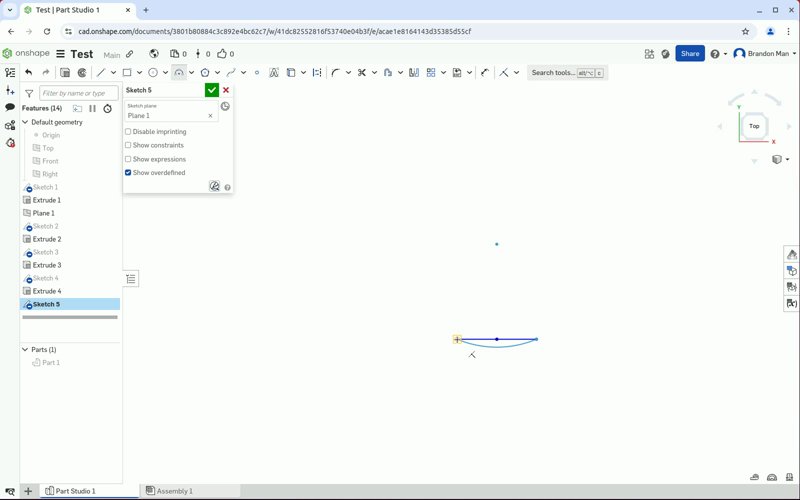
scroll(-6)
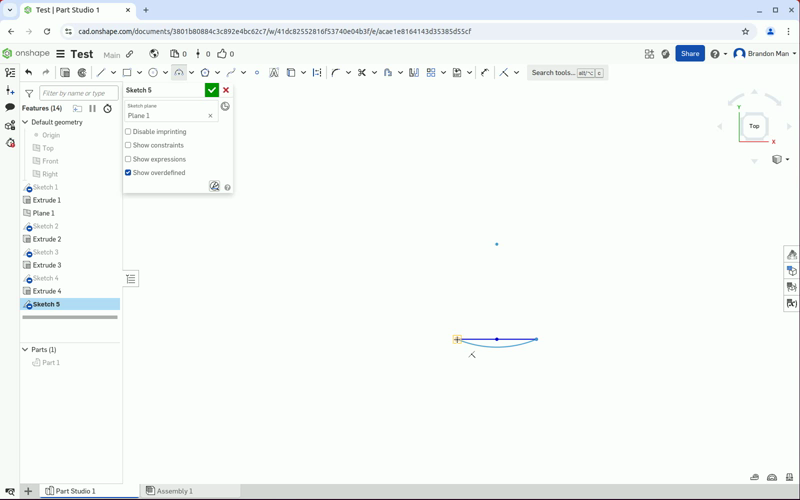
scroll(-6)
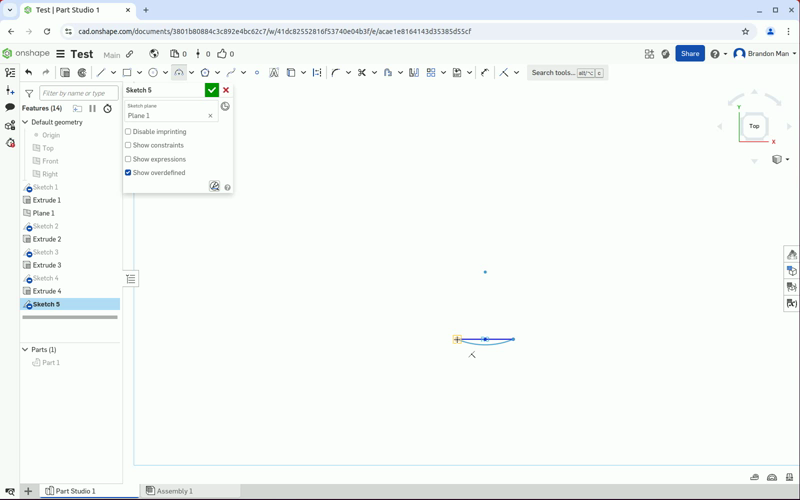
scroll(-6)
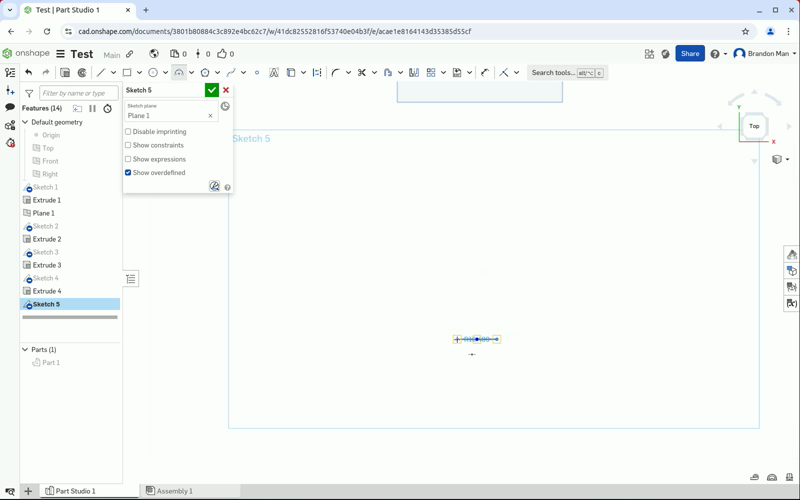
scroll(-6)
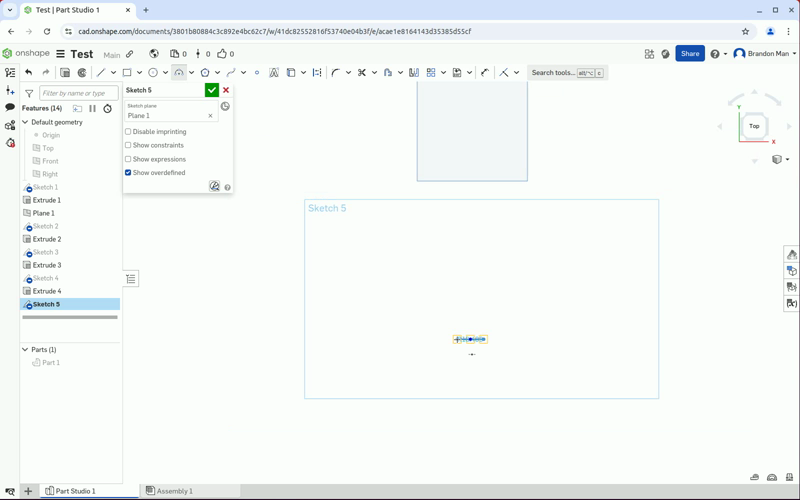
scroll(-6)
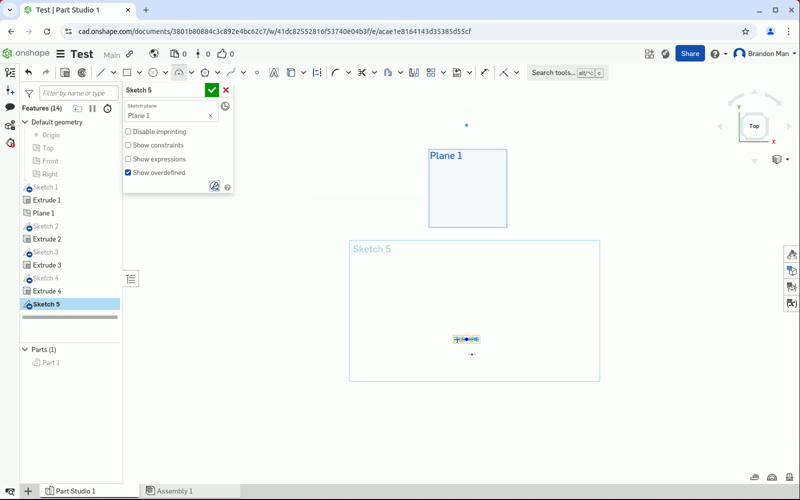
scroll(-6)
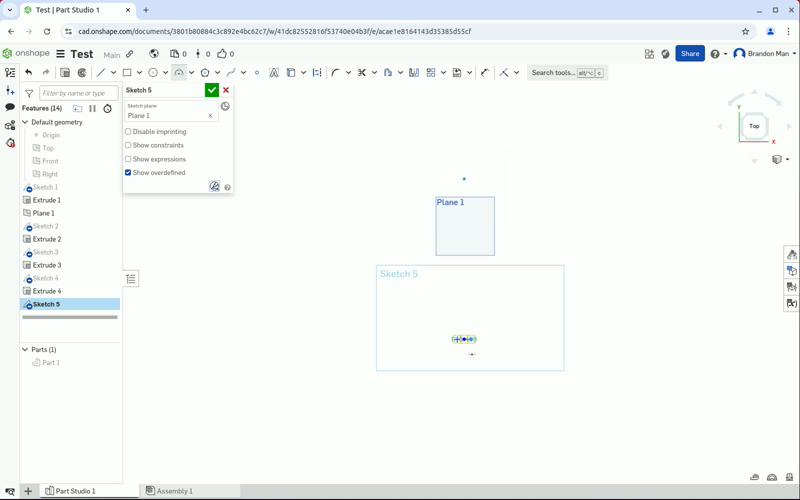
scroll(-6)
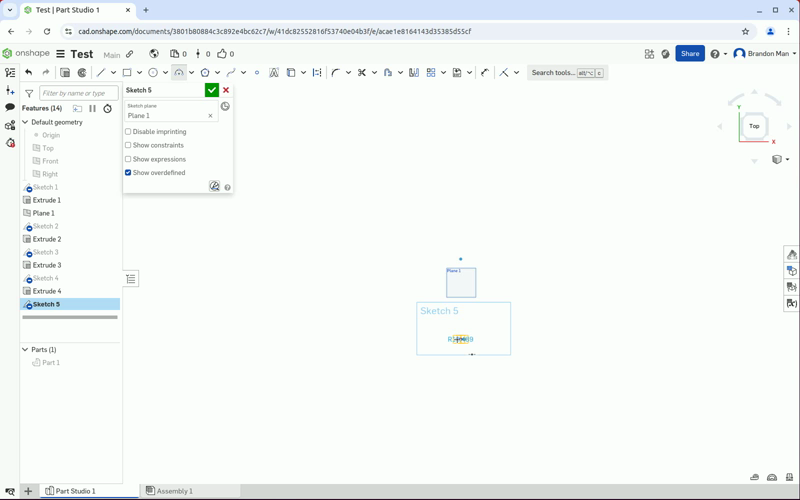
key_down(shift)
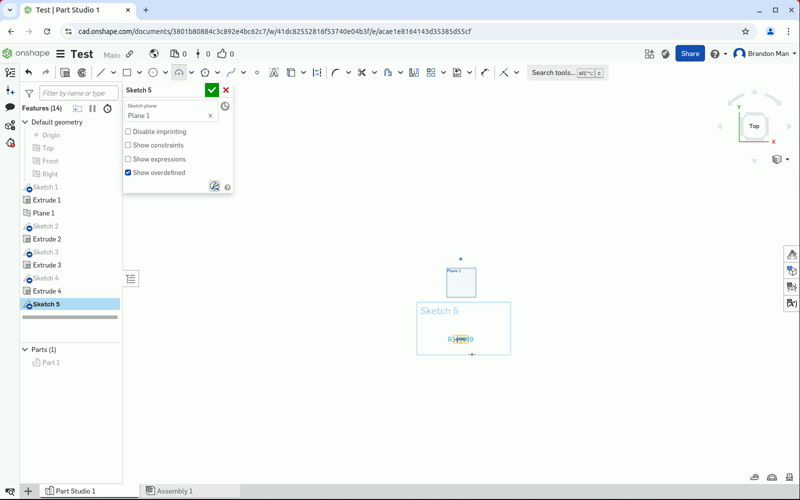
mouse_move(460, 335)
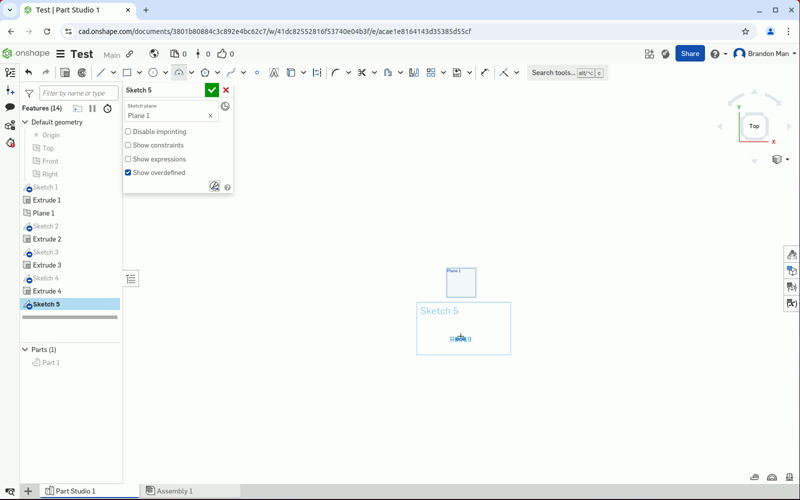
scroll(6)
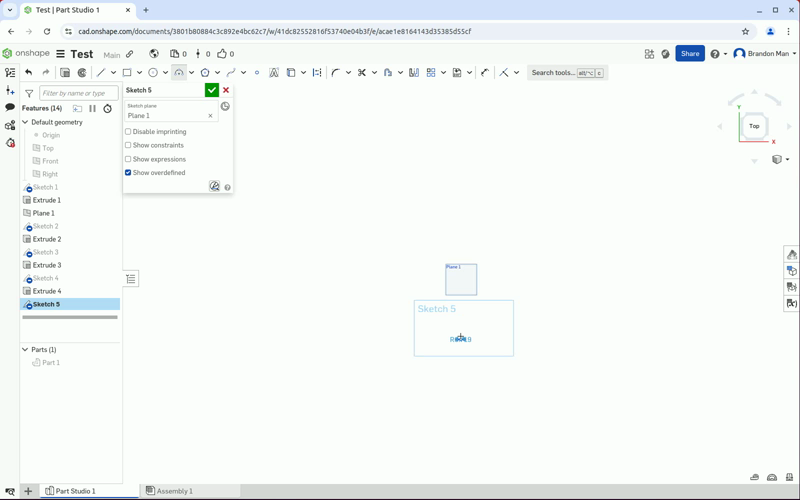
scroll(6)
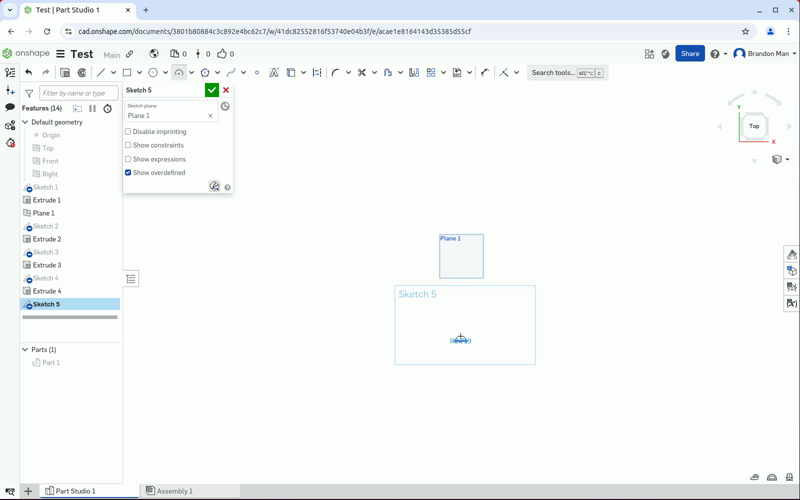
scroll(6)
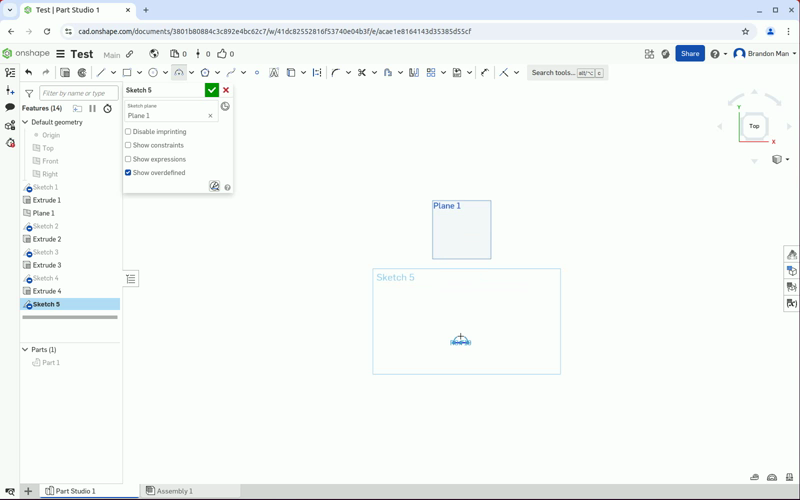
scroll(6)
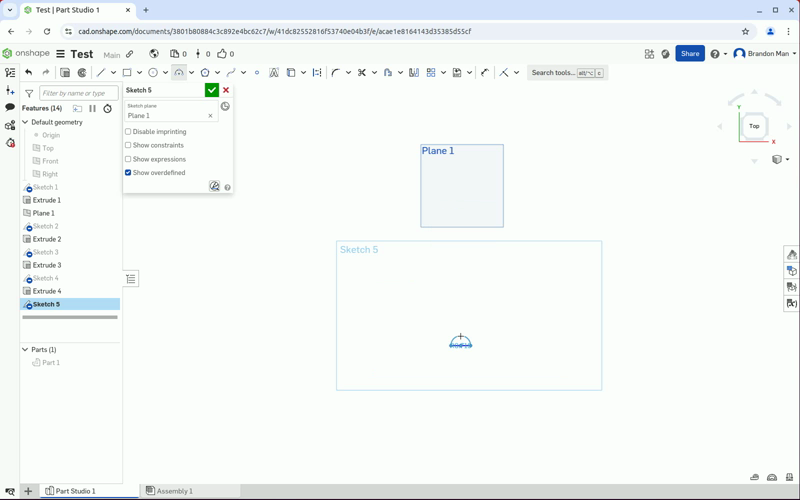
scroll(6)
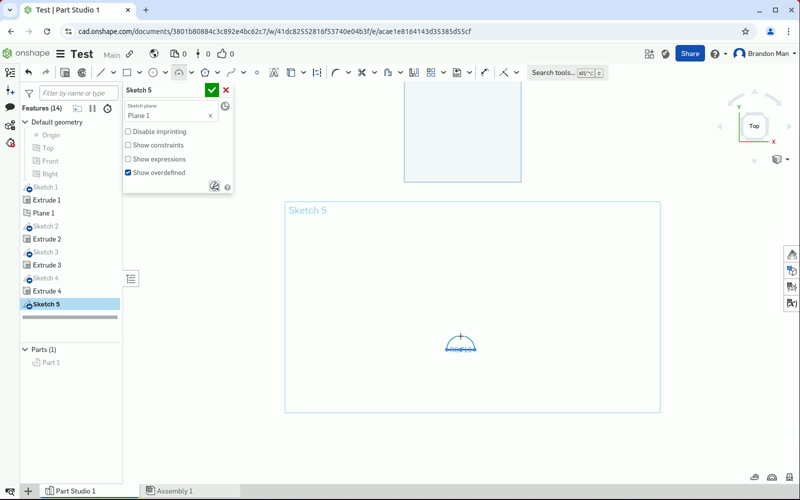
scroll(6)
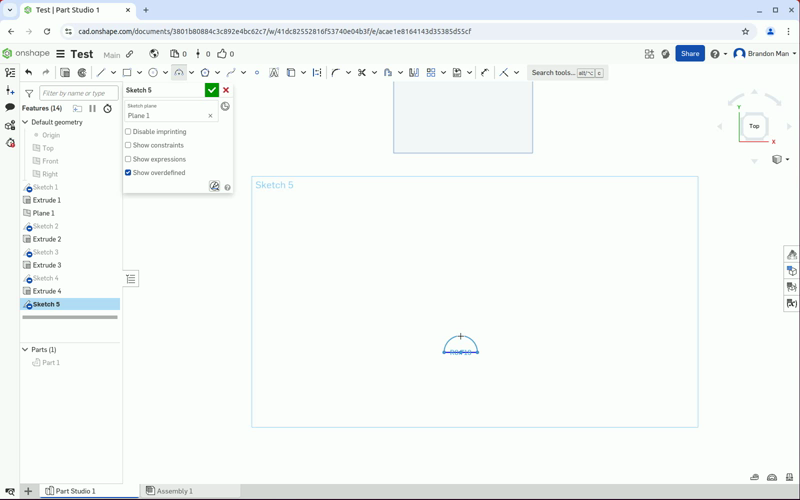
scroll(6)
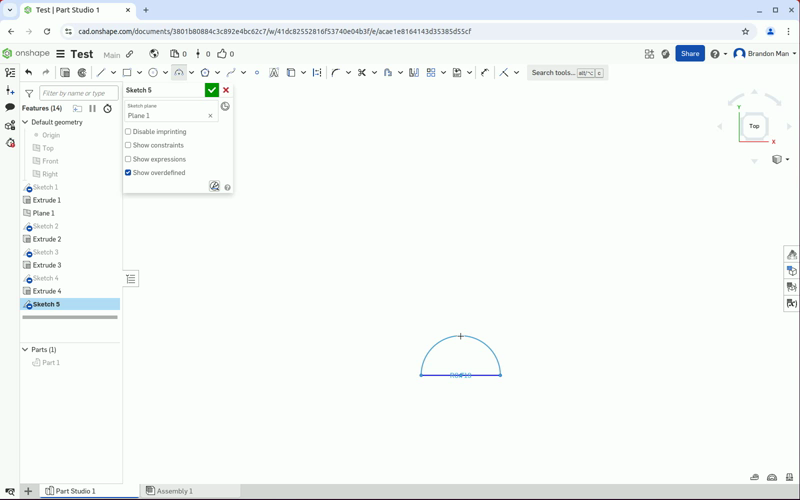
click(460, 335)
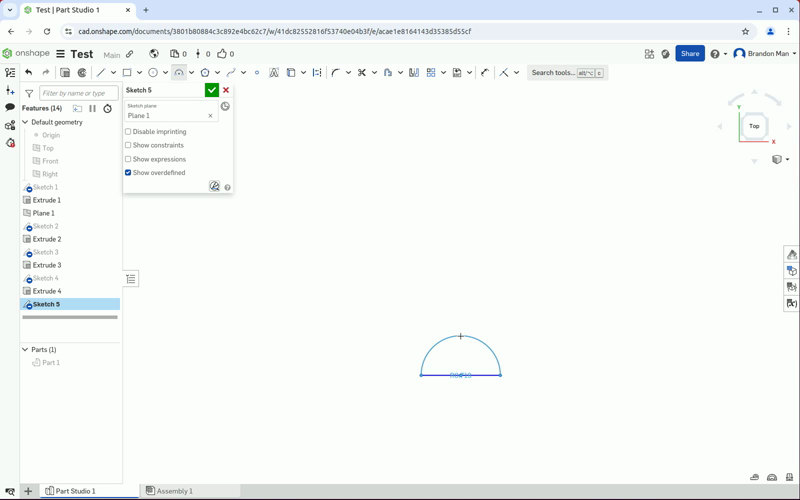
scroll(-6)
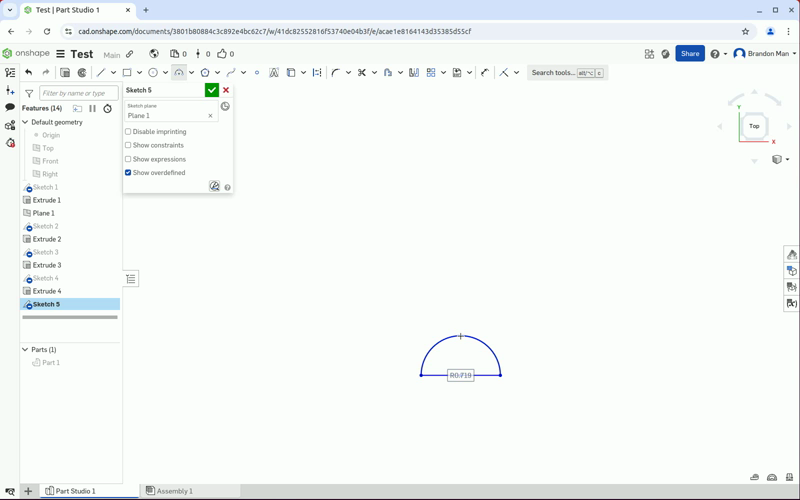
scroll(-6)
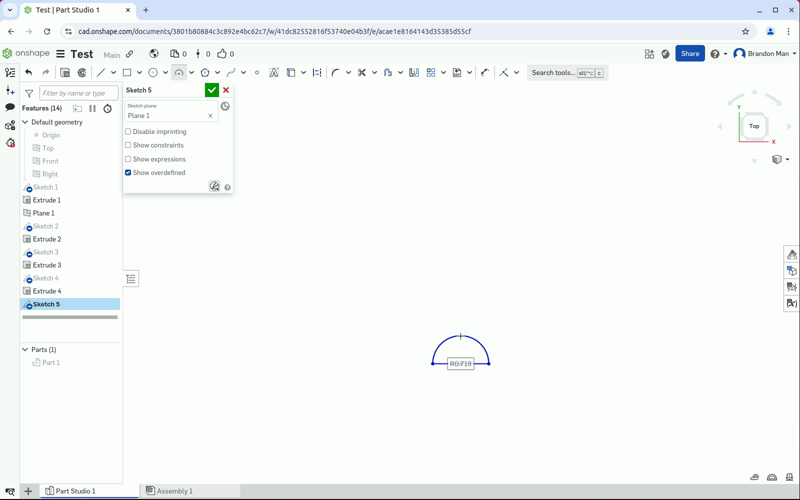
scroll(-6)
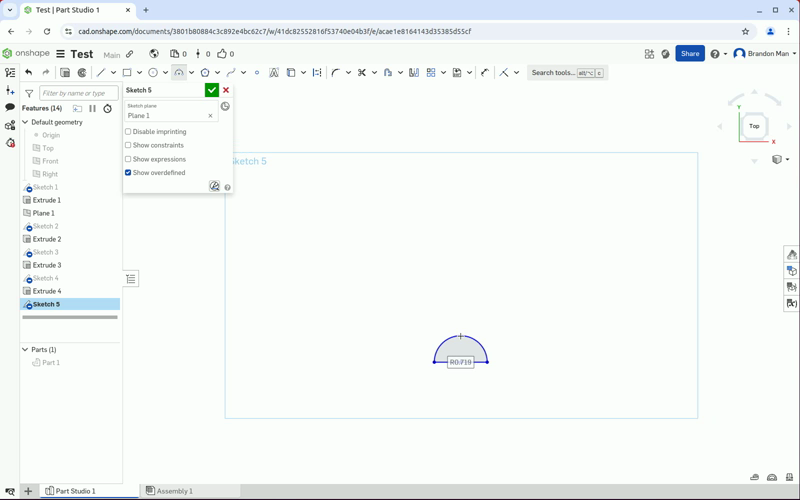
scroll(-6)
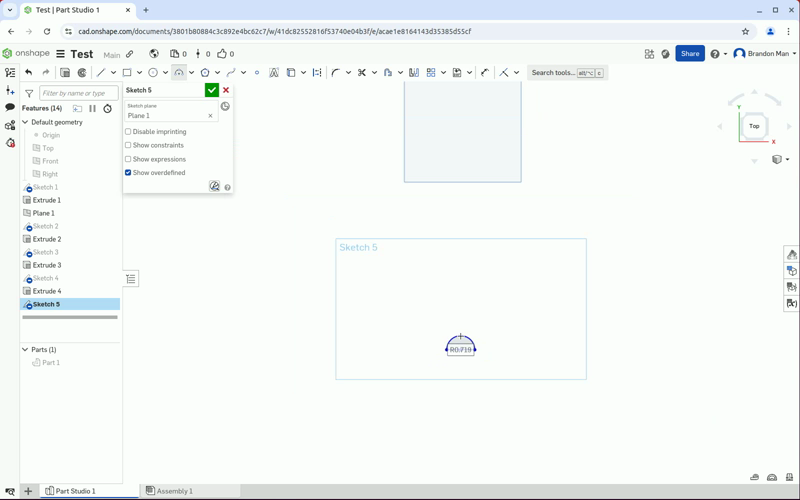
scroll(-6)
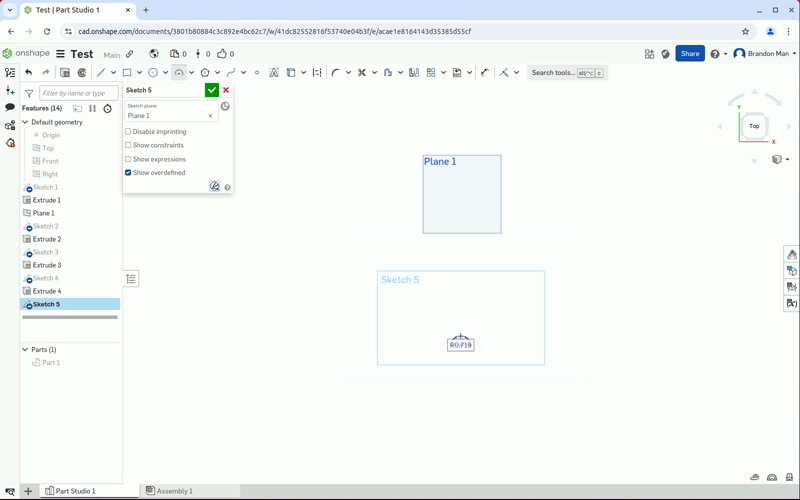
scroll(-6)
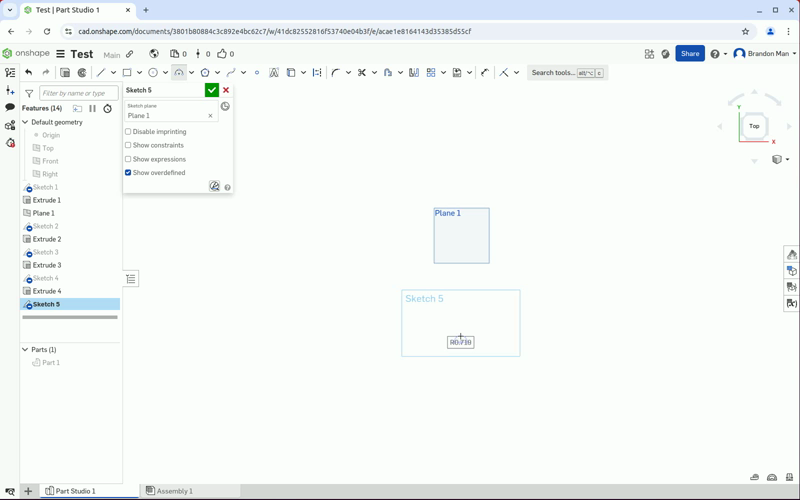
scroll(-6)
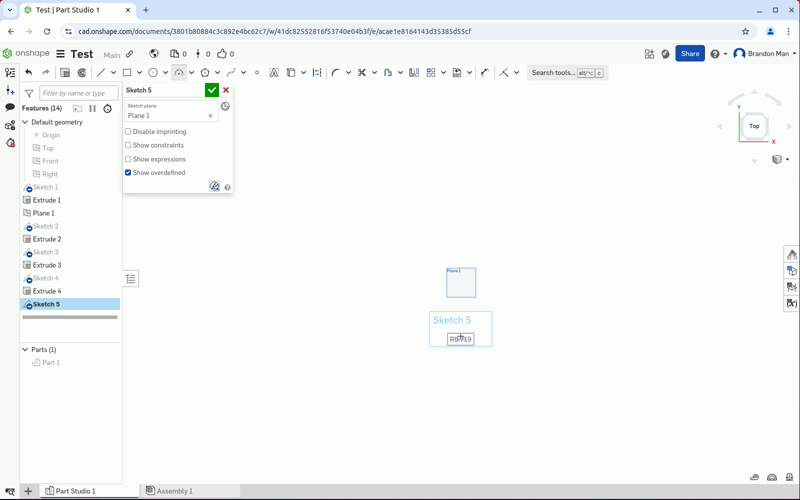
key_up(shift)
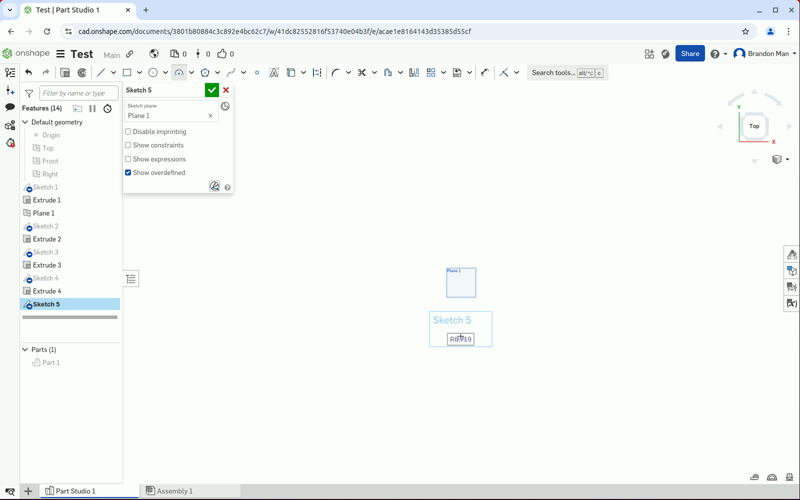
key(esc)
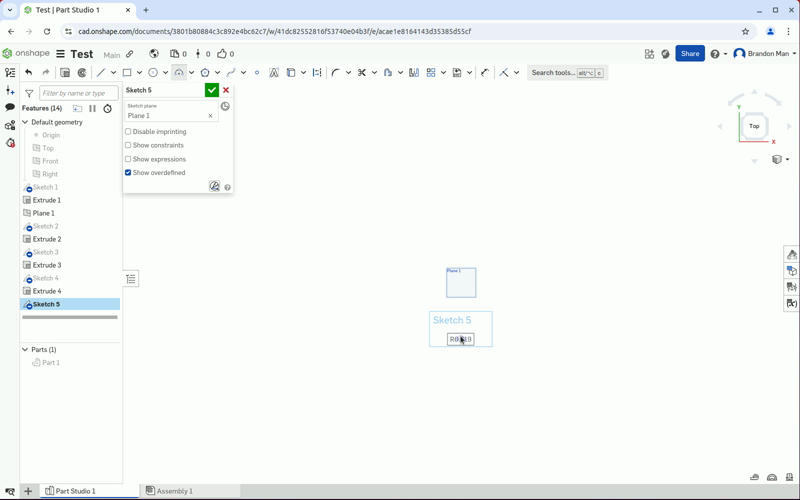
mouse_move(458, 337)
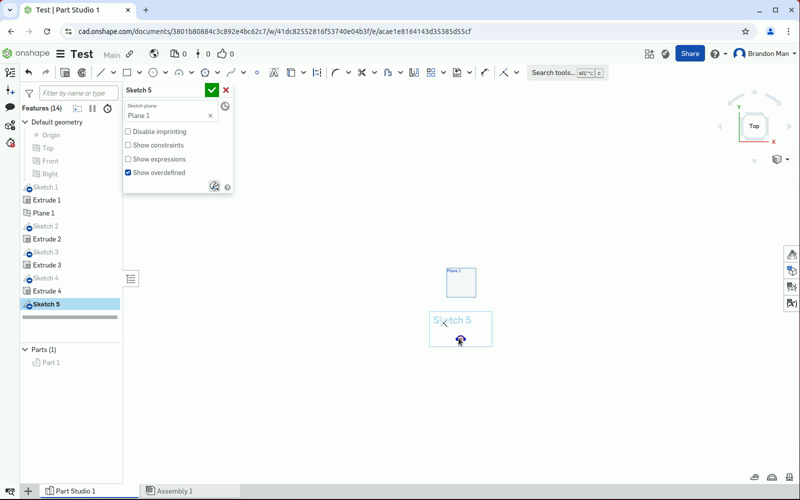
scroll(6)
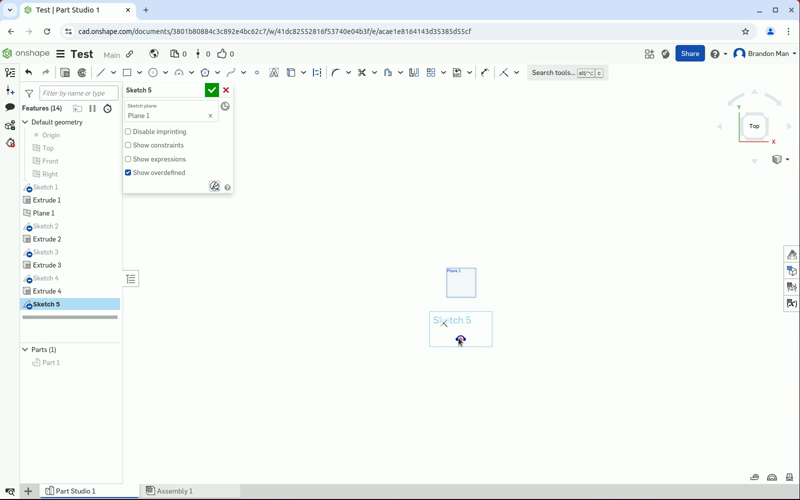
scroll(6)
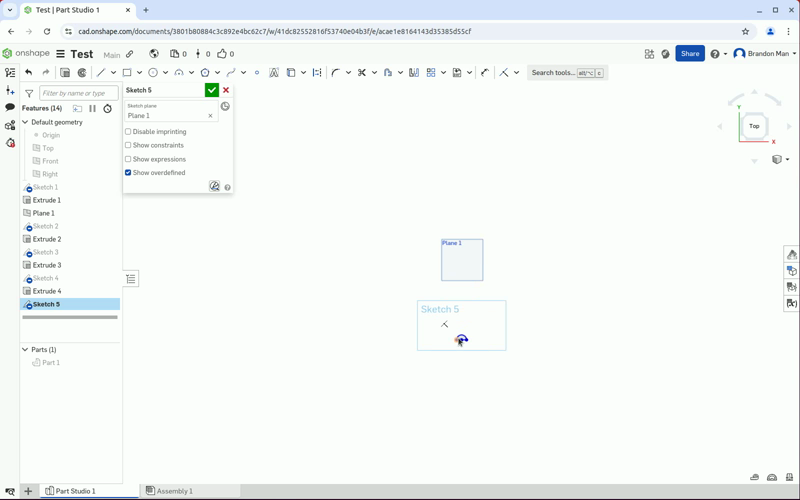
scroll(6)
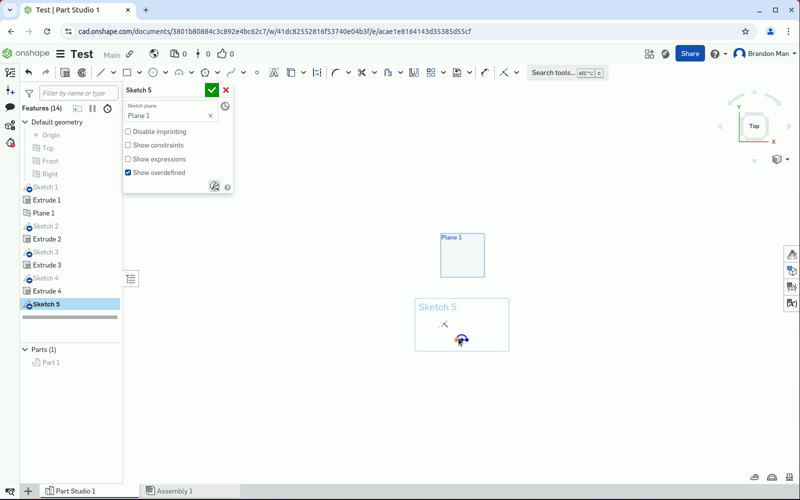
scroll(6)
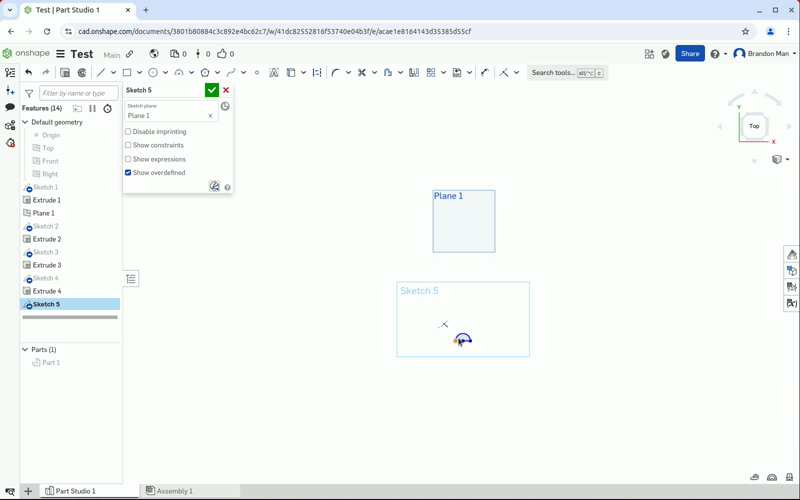
scroll(6)
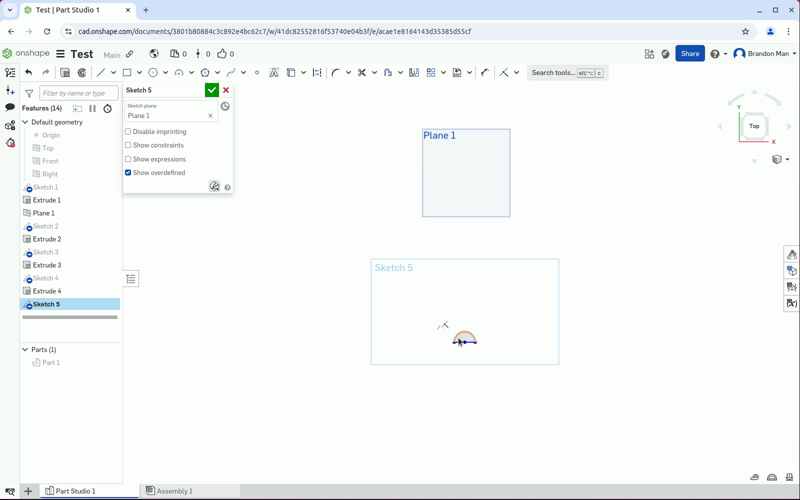
scroll(6)
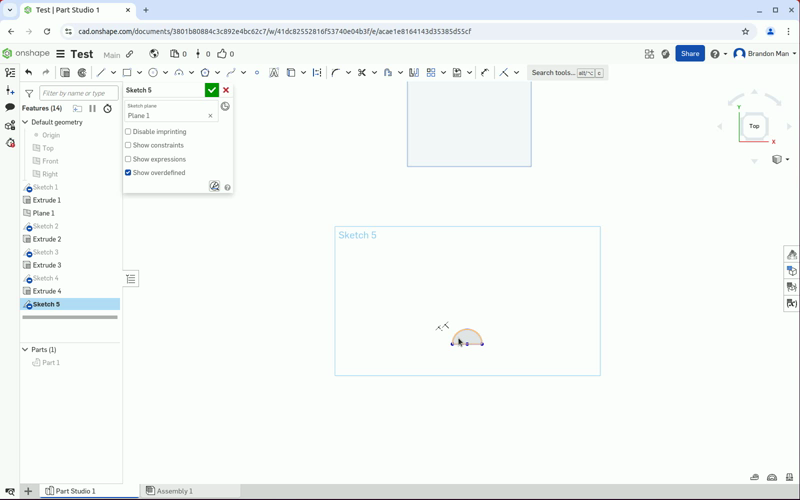
scroll(6)
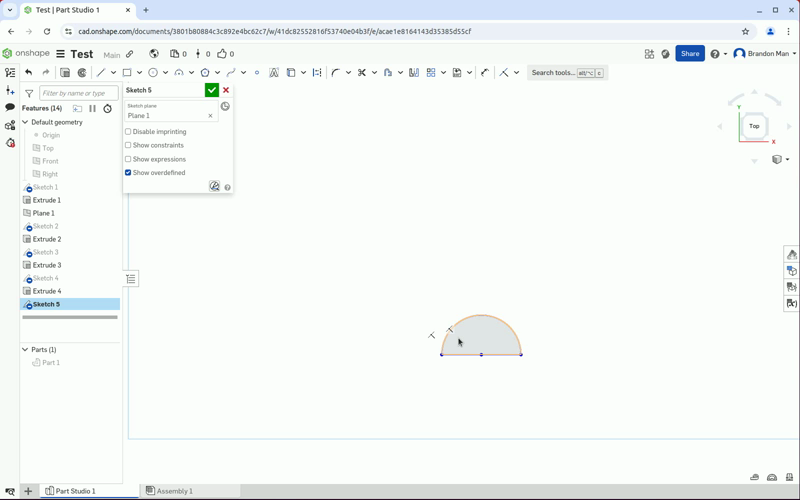
click(458, 337)
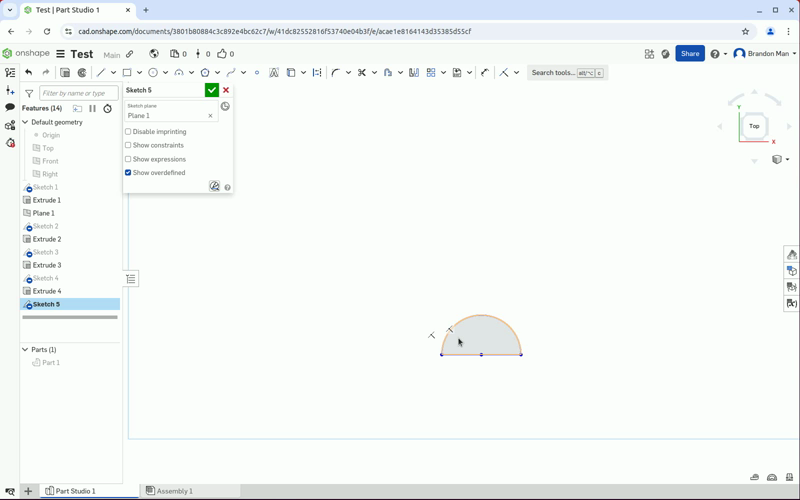
scroll(-6)
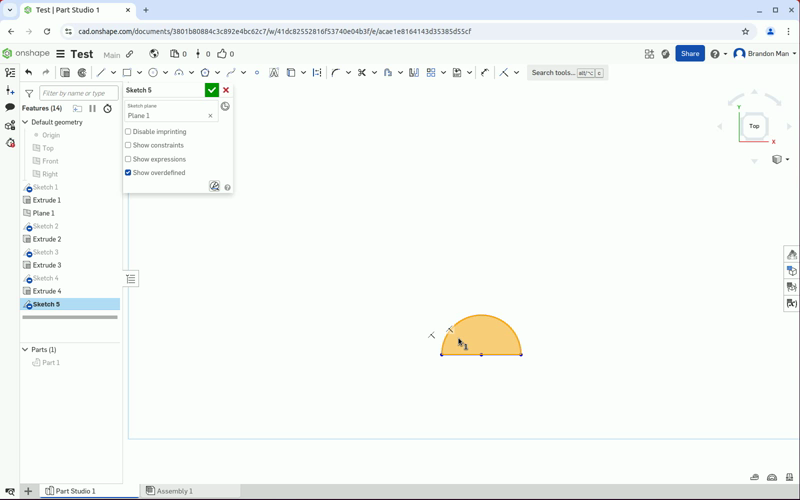
scroll(-6)
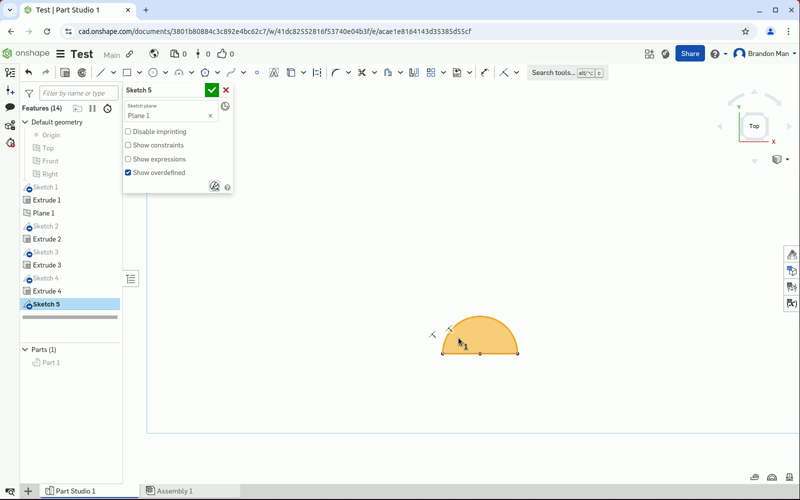
scroll(-6)
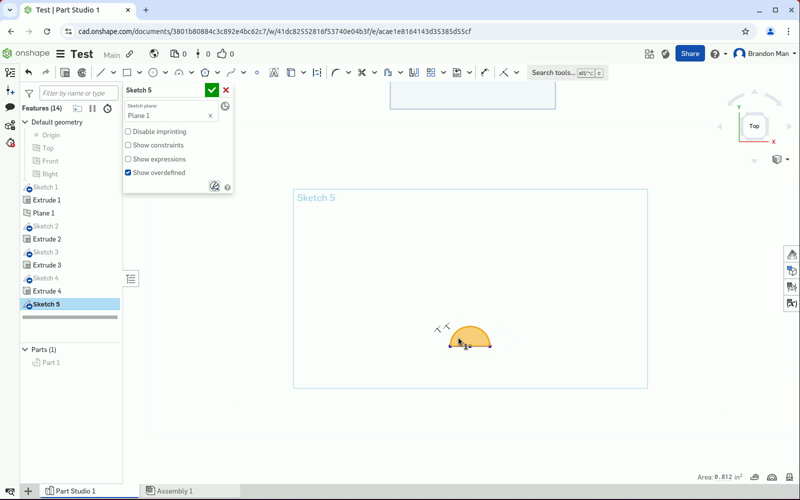
scroll(-6)
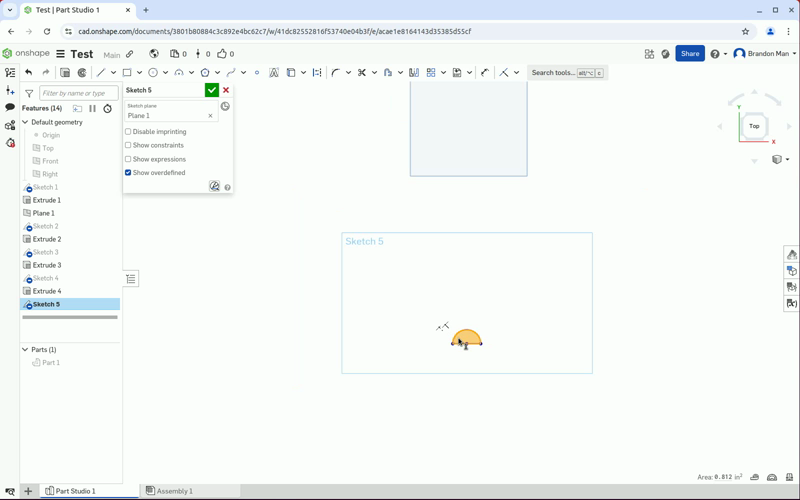
scroll(-6)
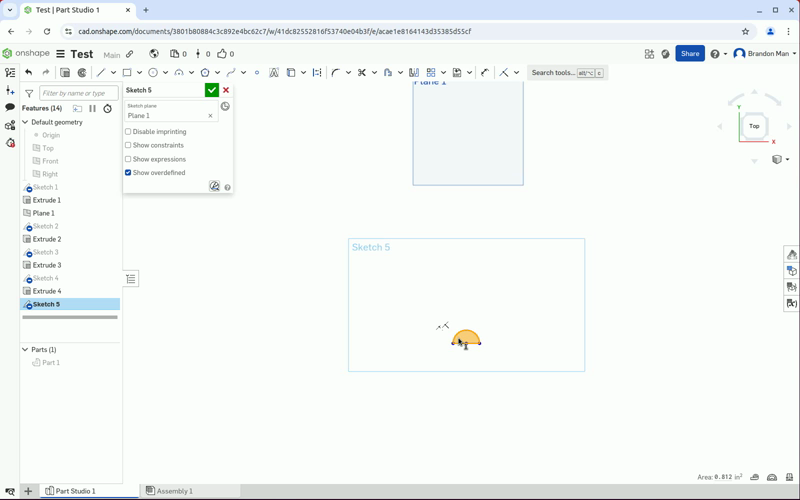
scroll(-6)
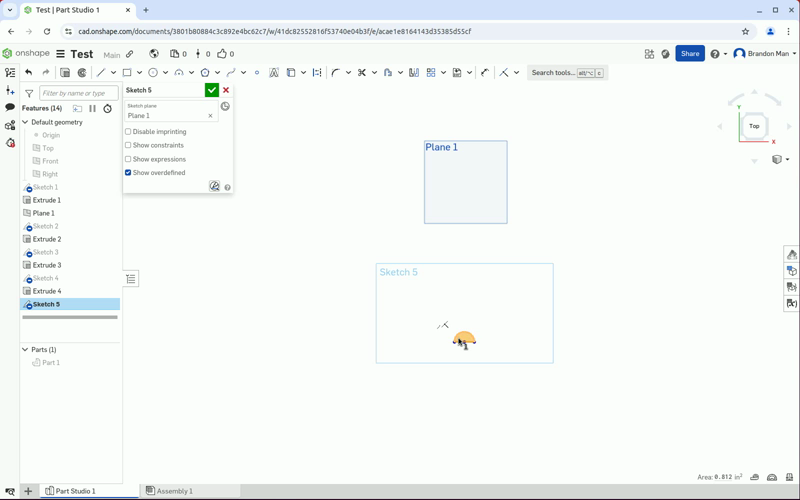
scroll(-6)
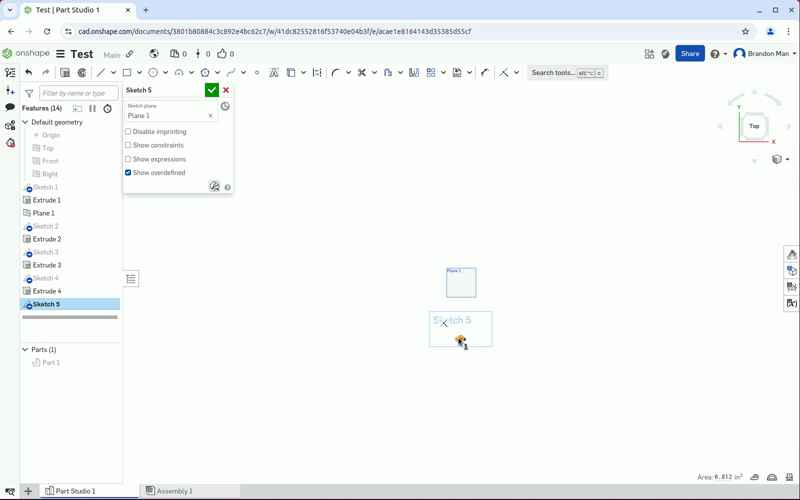
mouse_move(73, 352)
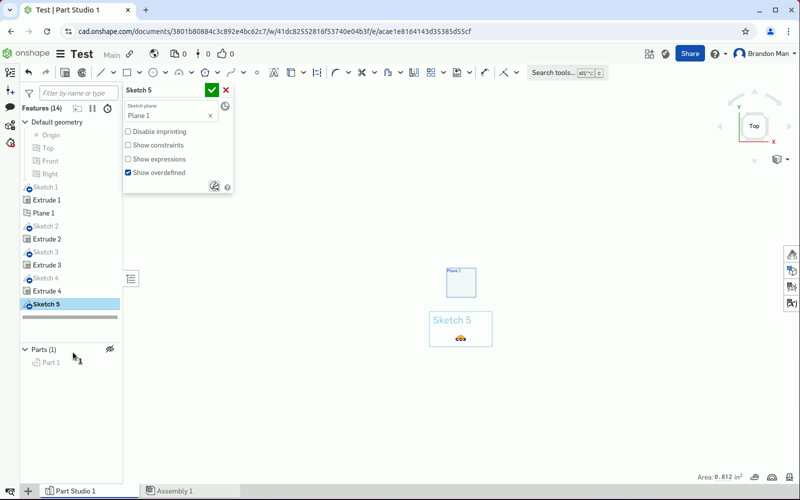
key(shift+y)
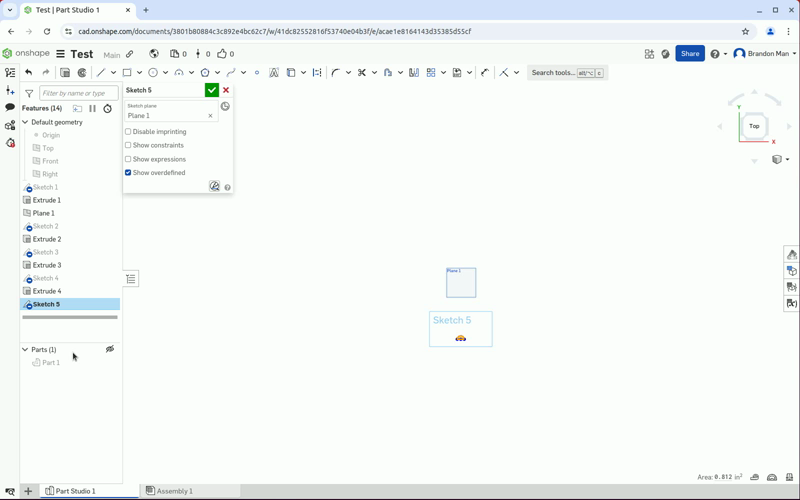
key(shift+e)
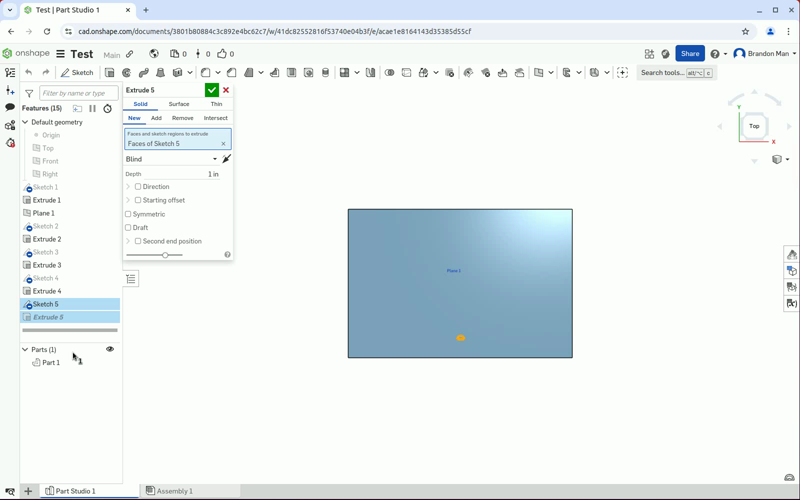
mouse_move(143, 106)
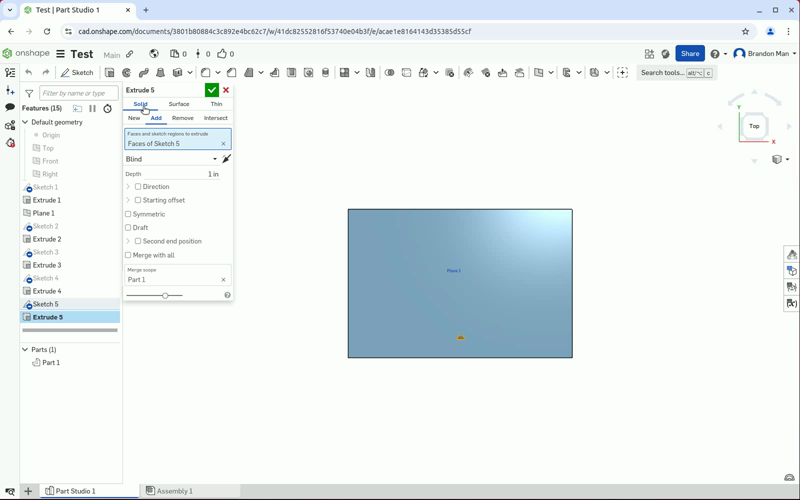
click(143, 106)
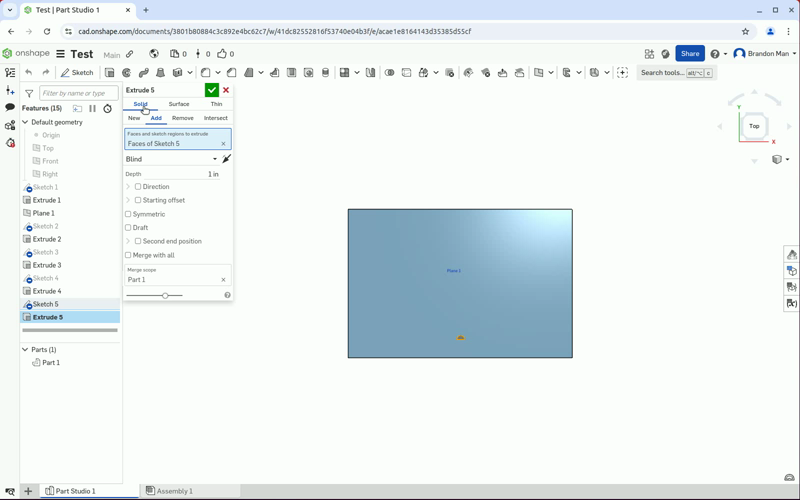
mouse_move(186, 120)
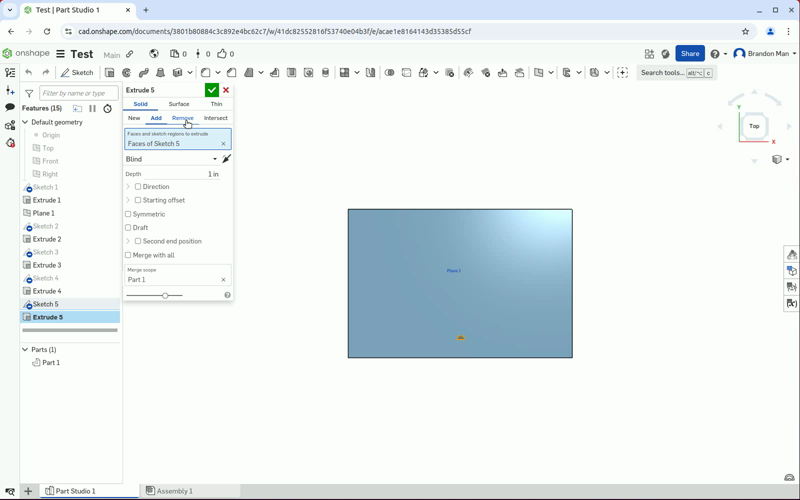
click(186, 120)
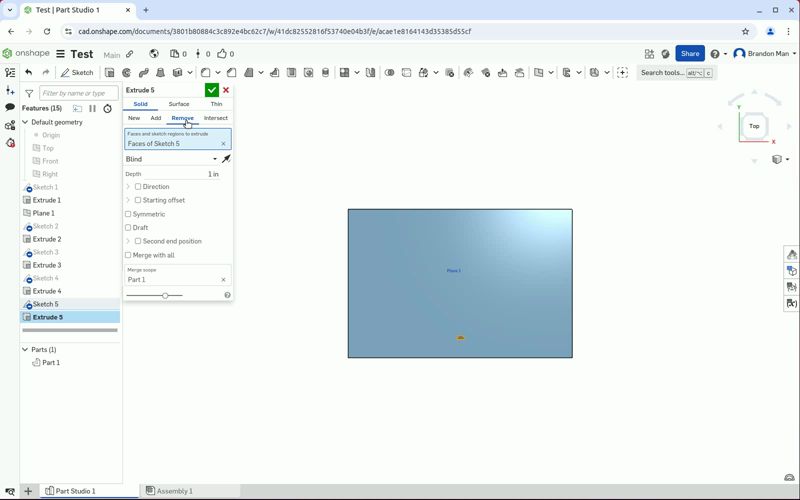
key(tab, 4)
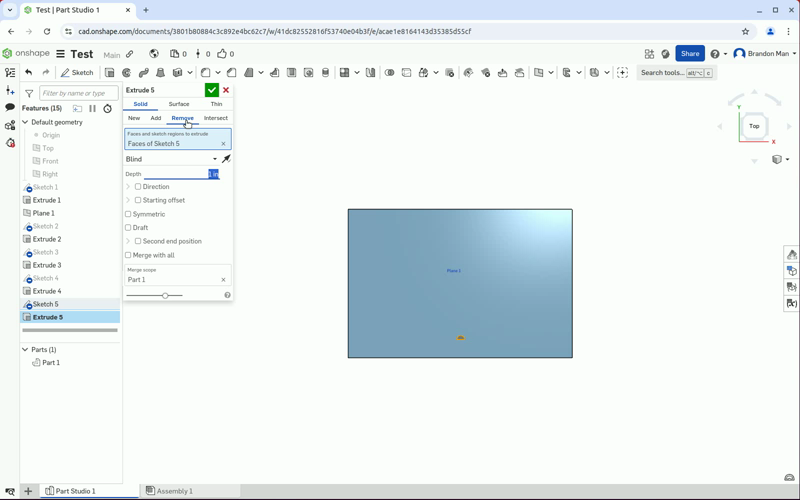
text(1.204)
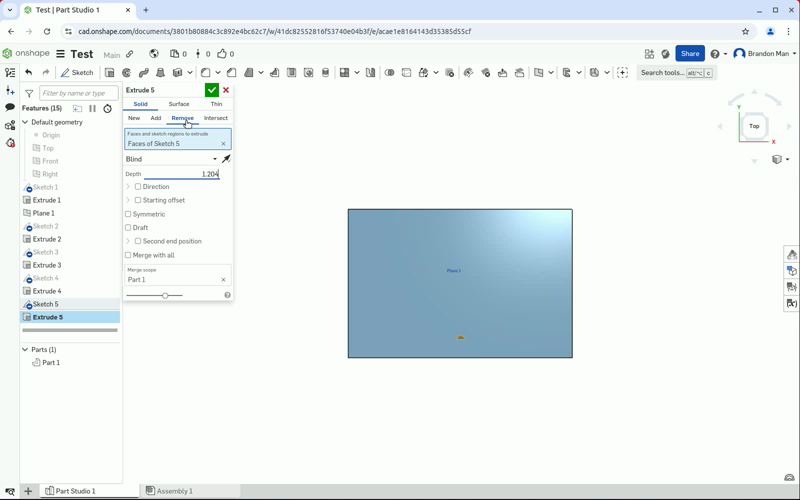
key(tab, 6)
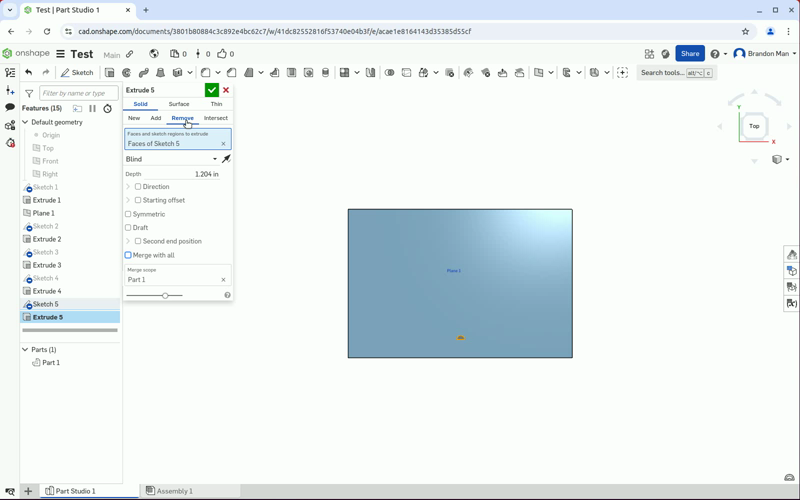
key(space)
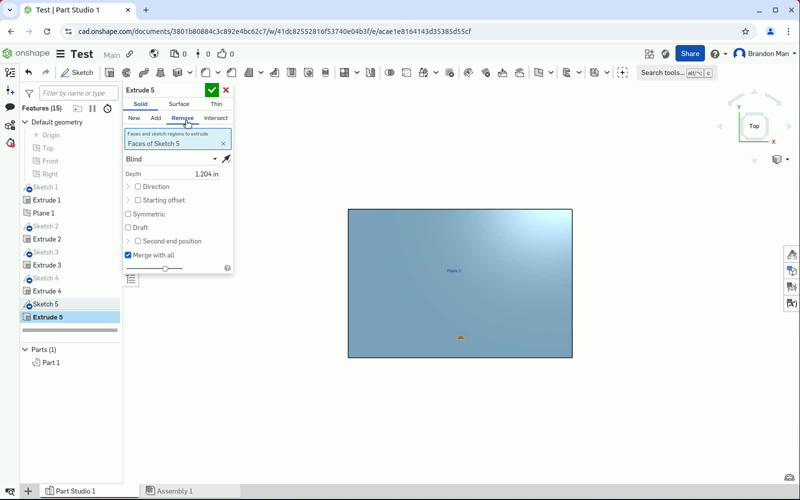
key(enter)
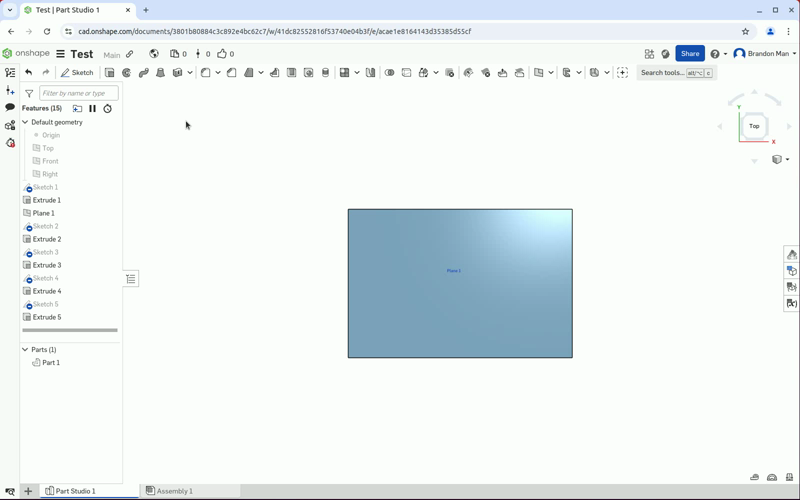
key(shift+h)
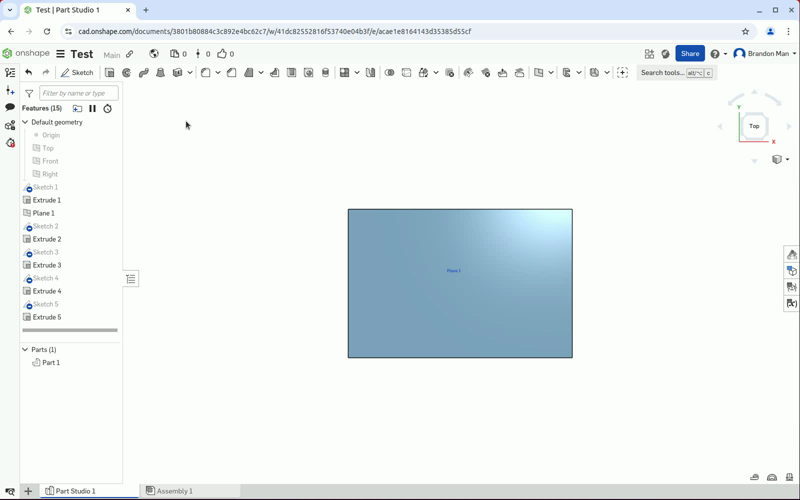
key(shift+h)
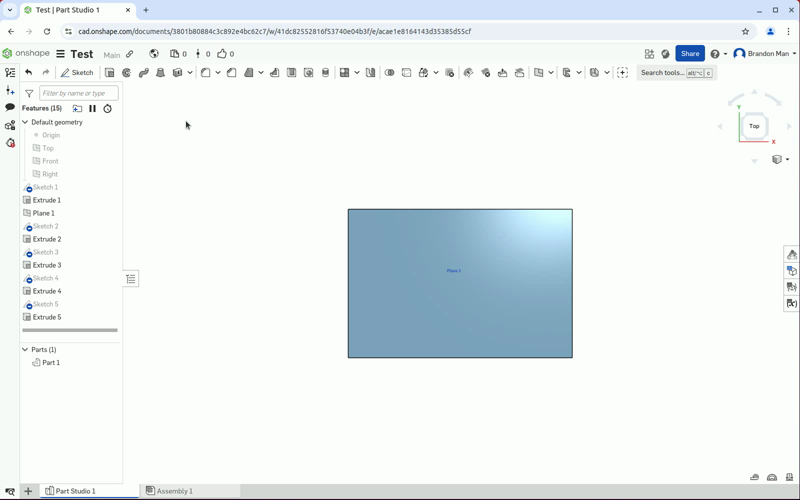
mouse_move(73, 189)
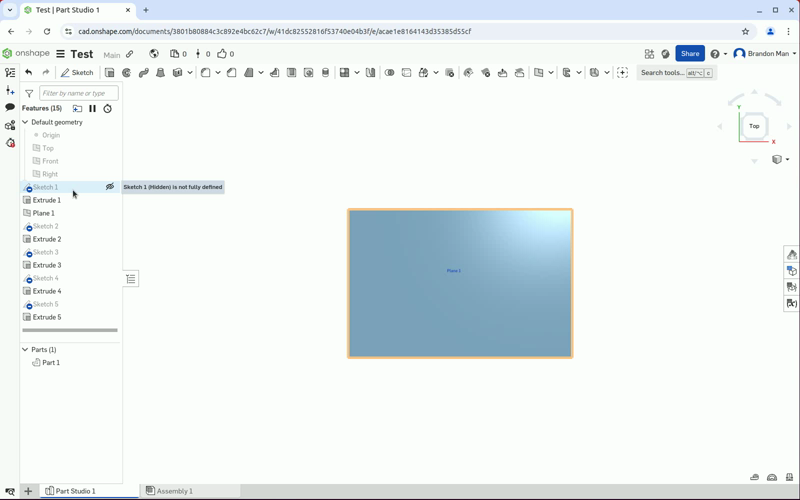
click(73, 189)
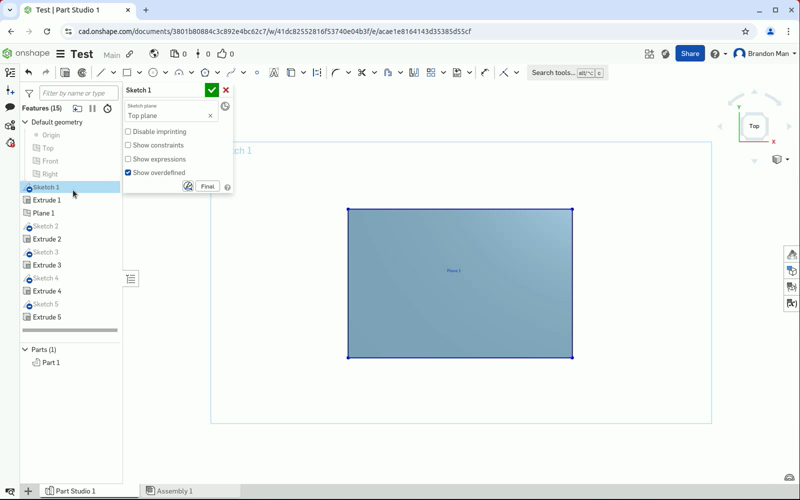
mouse_move(229, 92)
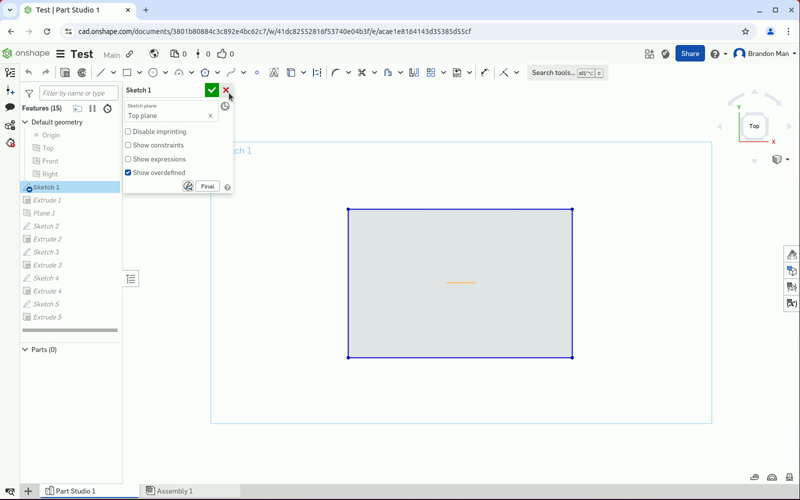
click(229, 92)
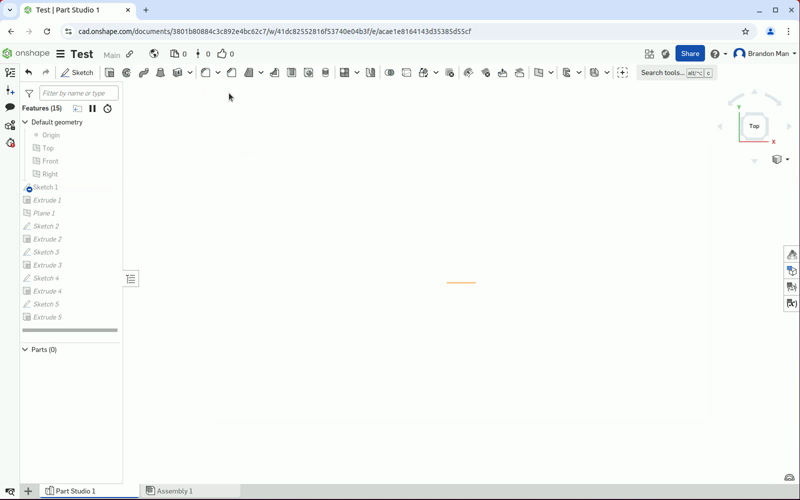
key(shift+s)
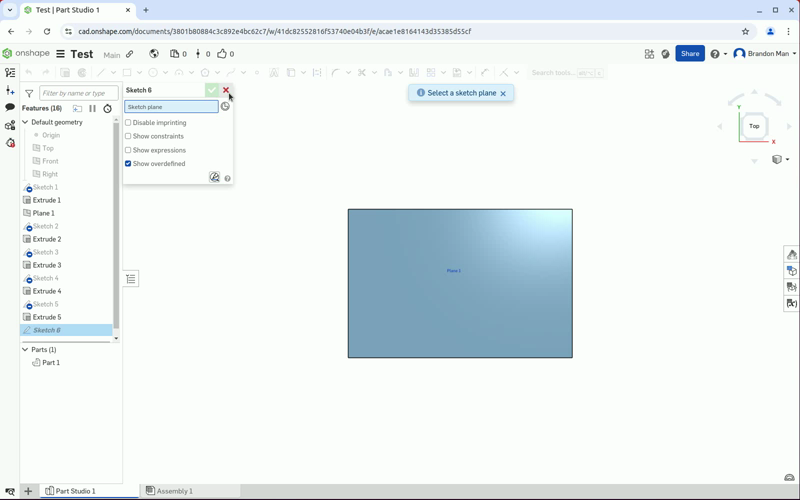
mouse_move(69, 215)
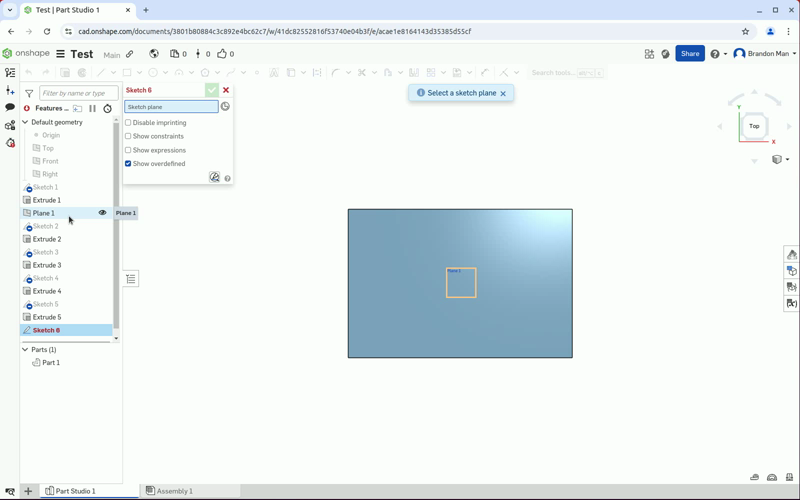
click(69, 215)
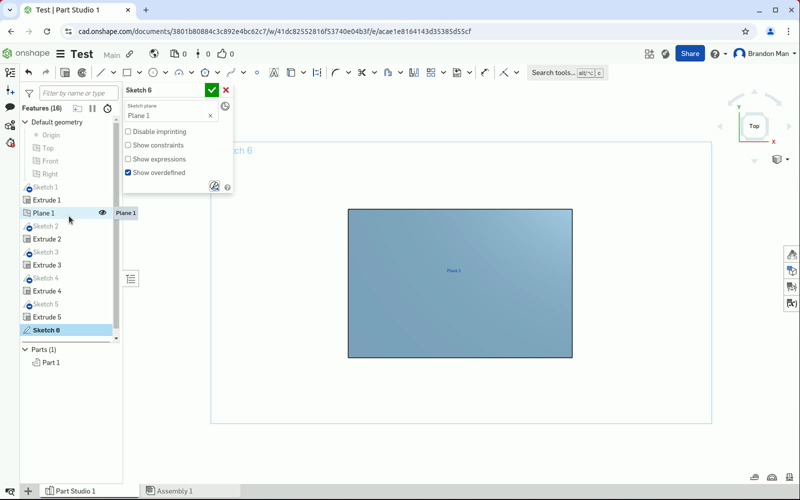
mouse_move(73, 352)
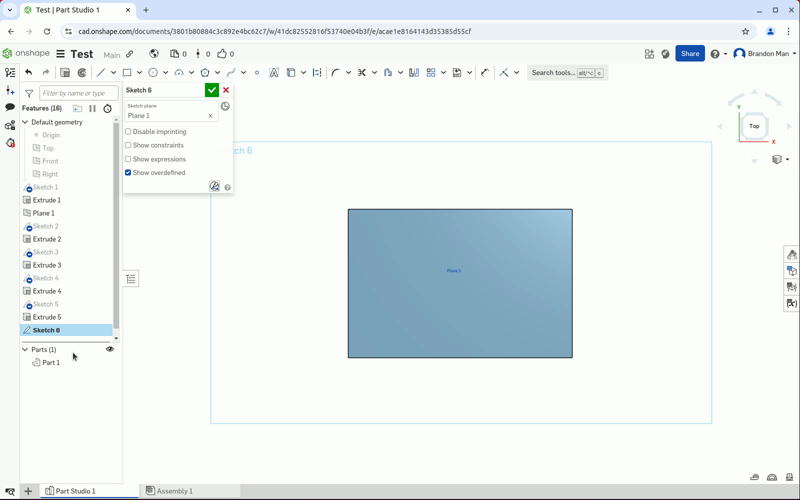
key(y)
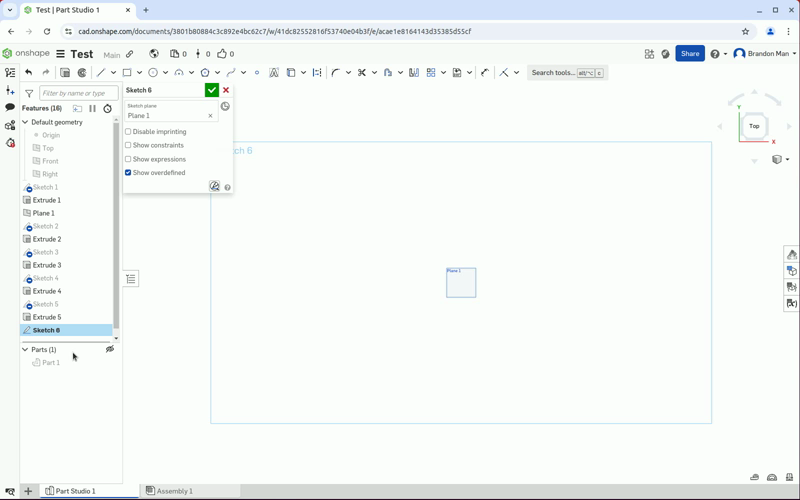
key(a)
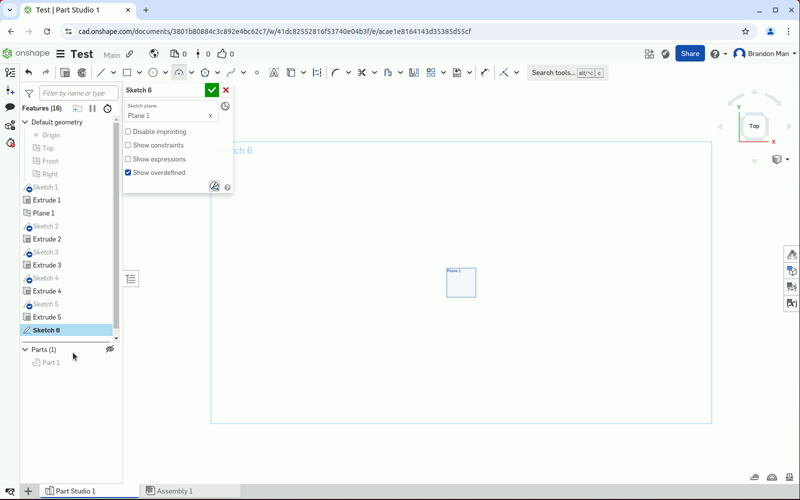
key_down(shift)
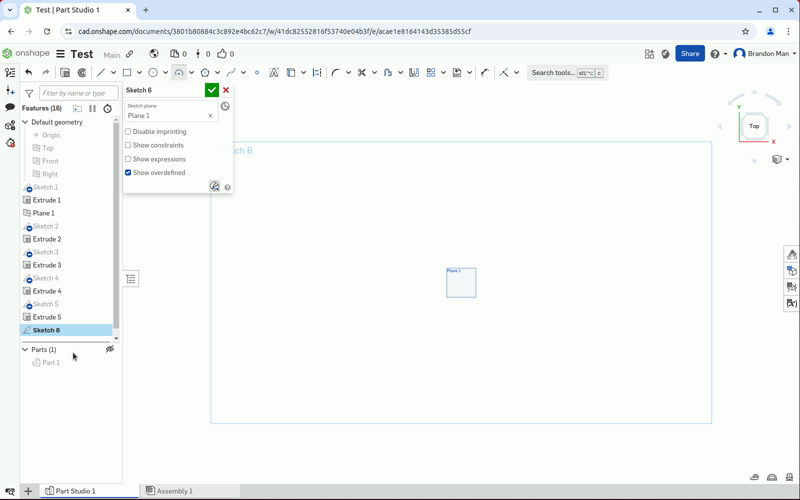
mouse_move(457, 339)
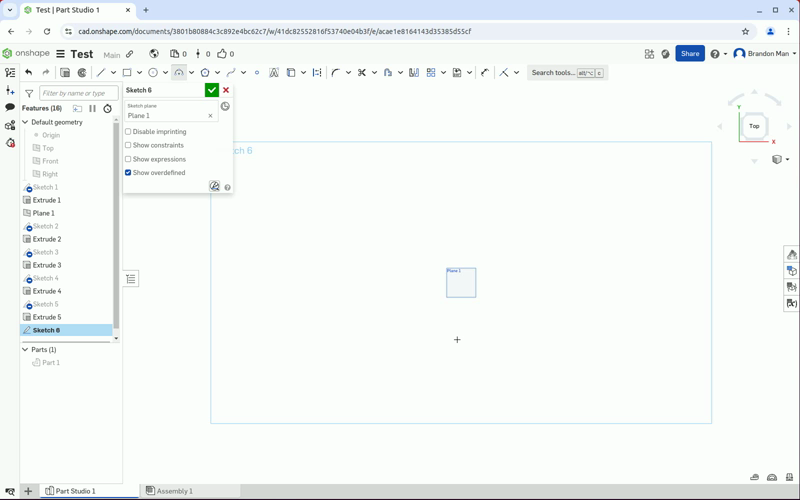
click(457, 339)
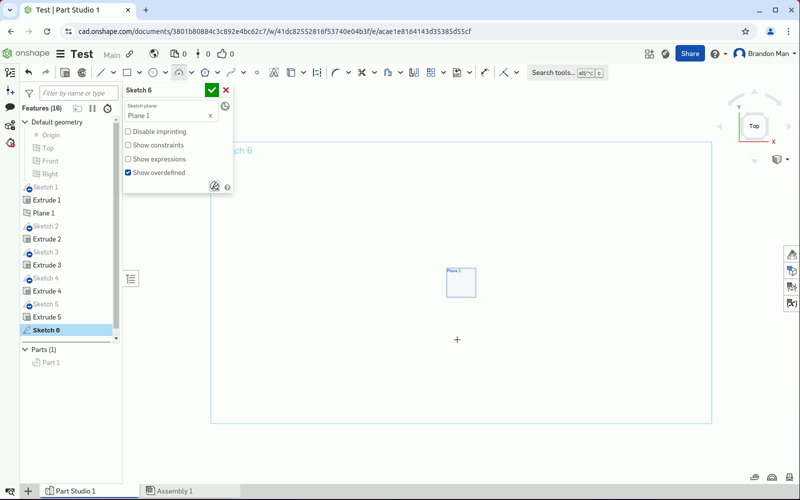
key_up(shift)
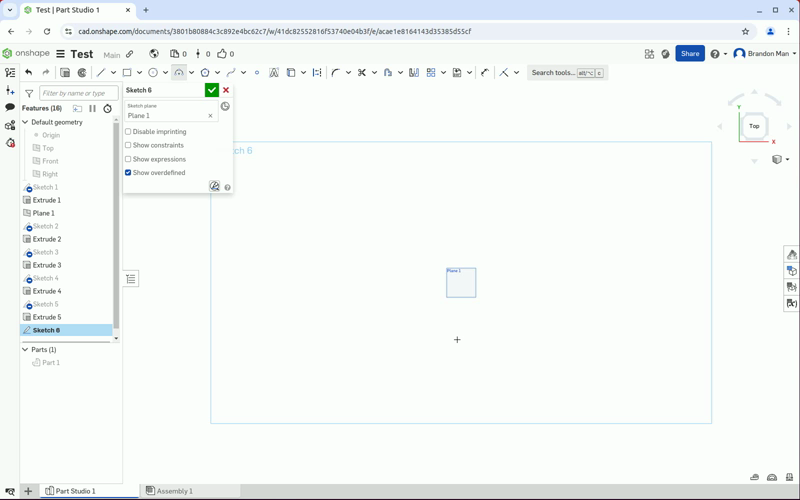
key_down(shift)
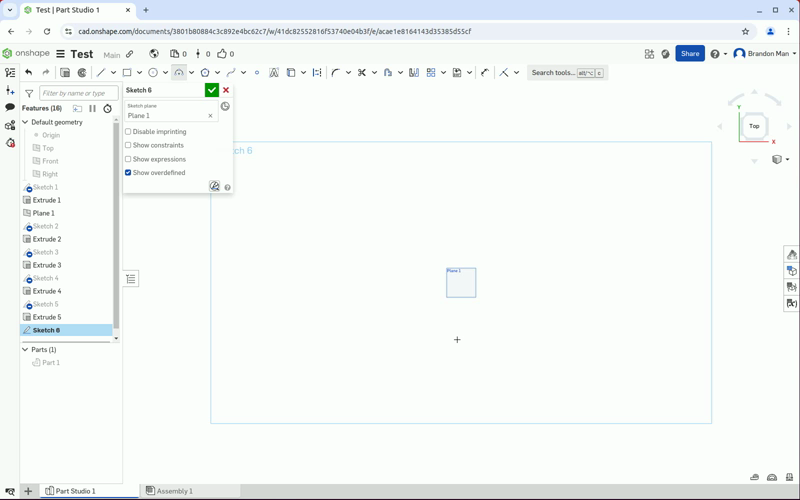
mouse_move(464, 339)
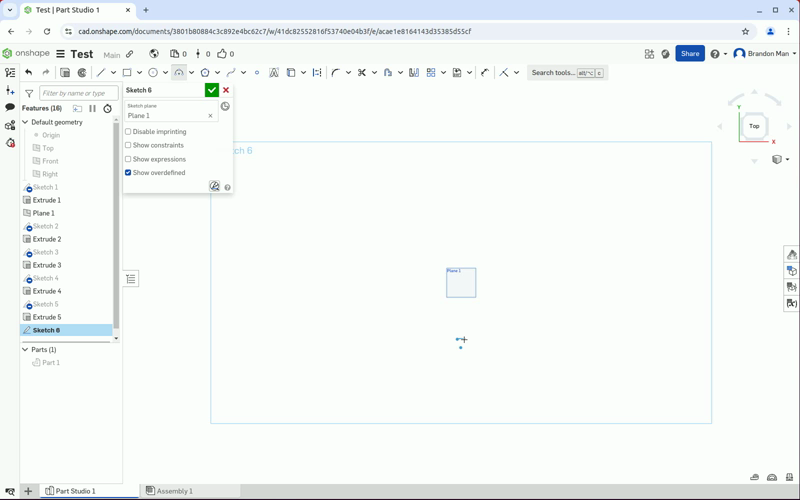
scroll(6)
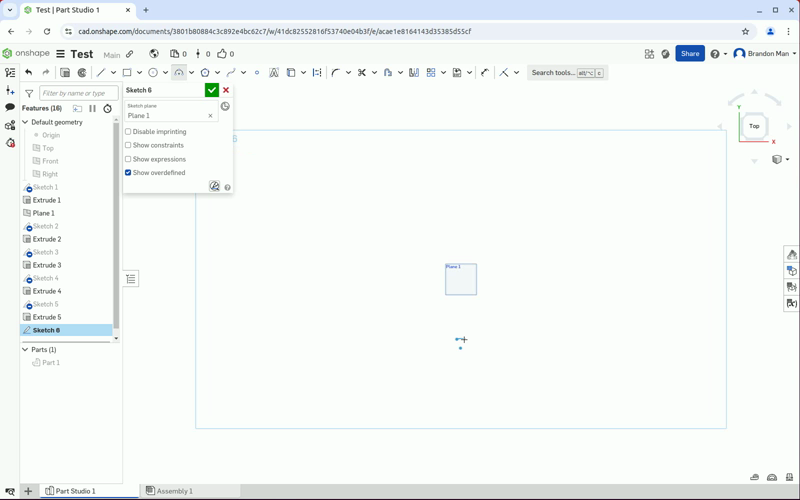
scroll(6)
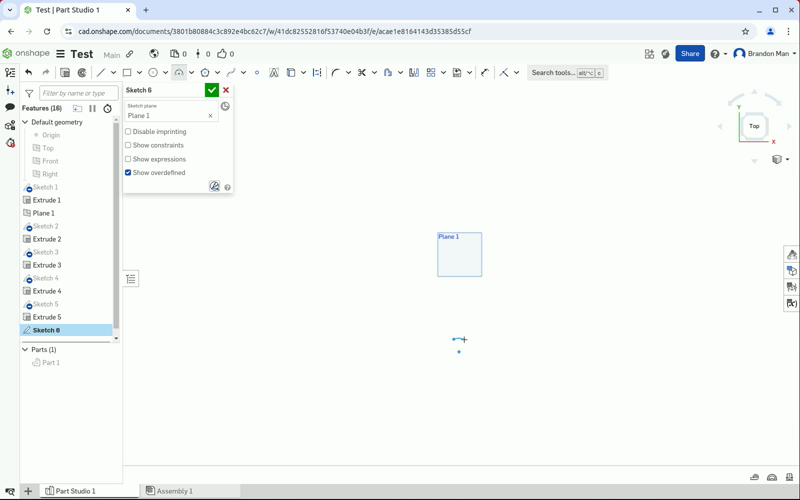
scroll(6)
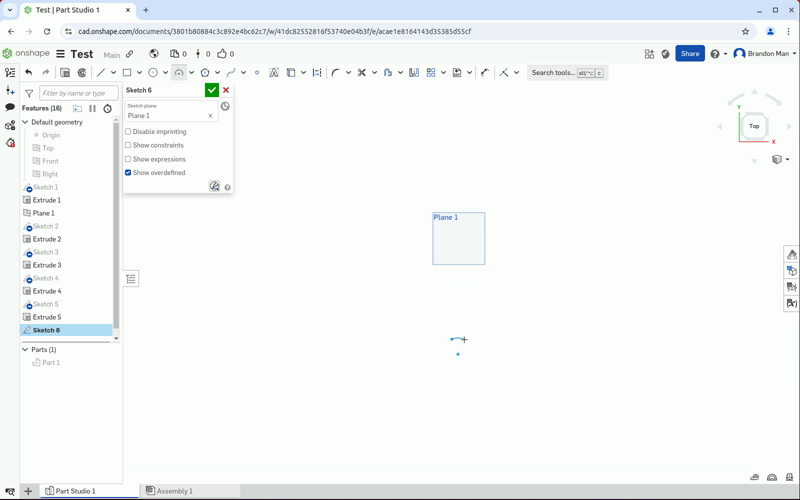
scroll(6)
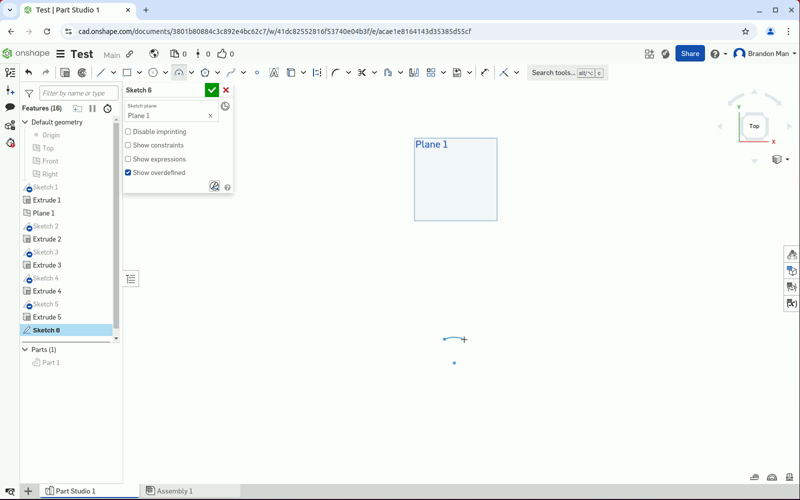
scroll(6)
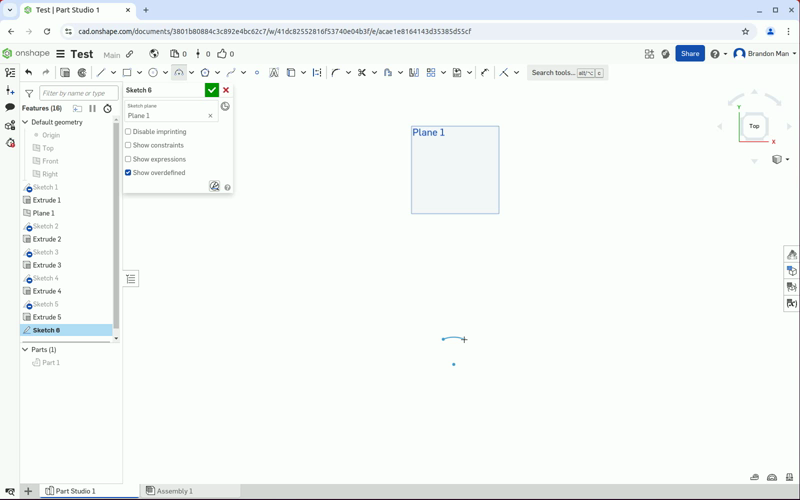
scroll(6)
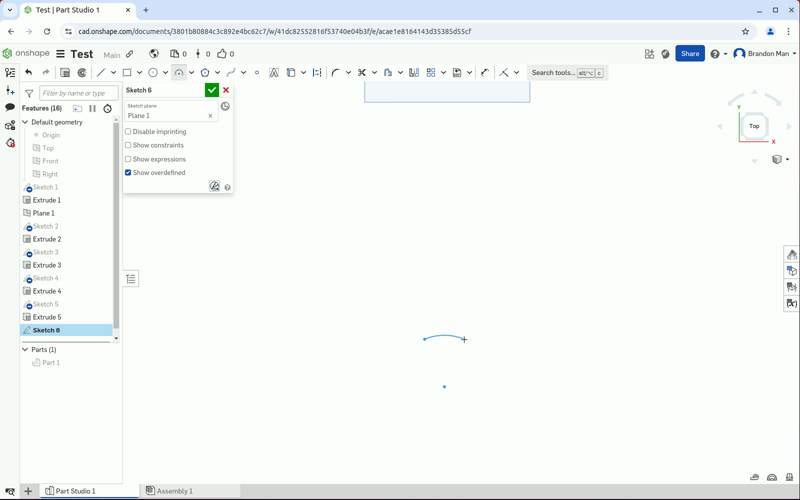
scroll(6)
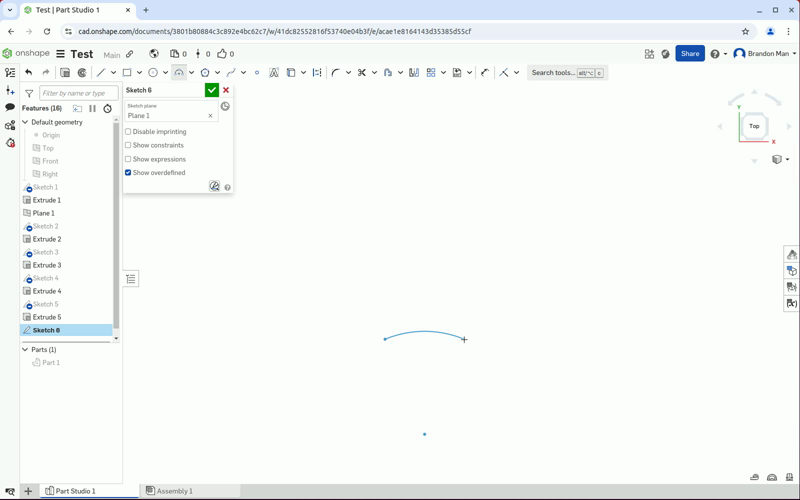
click(464, 339)
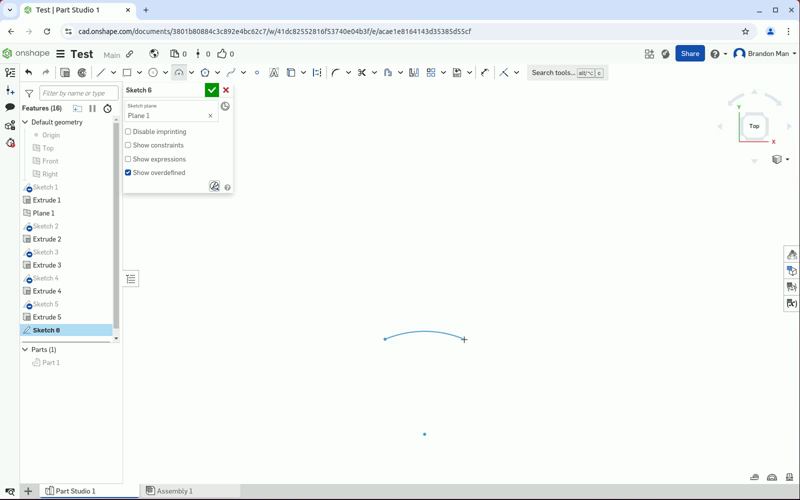
scroll(-6)
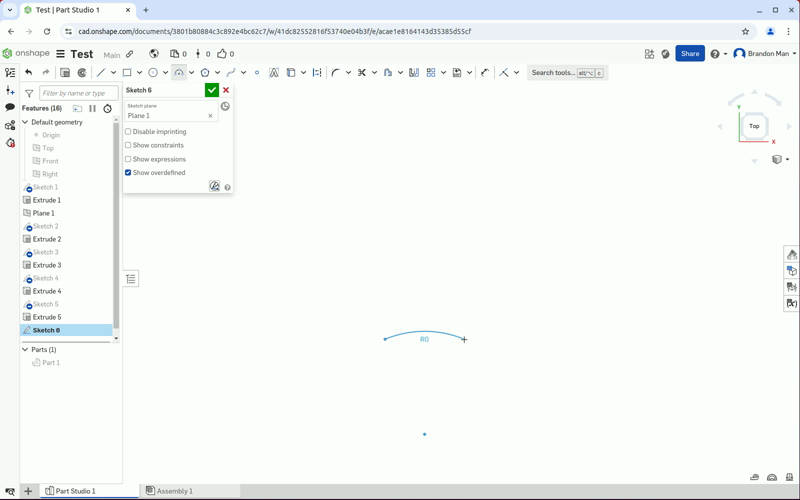
scroll(-6)
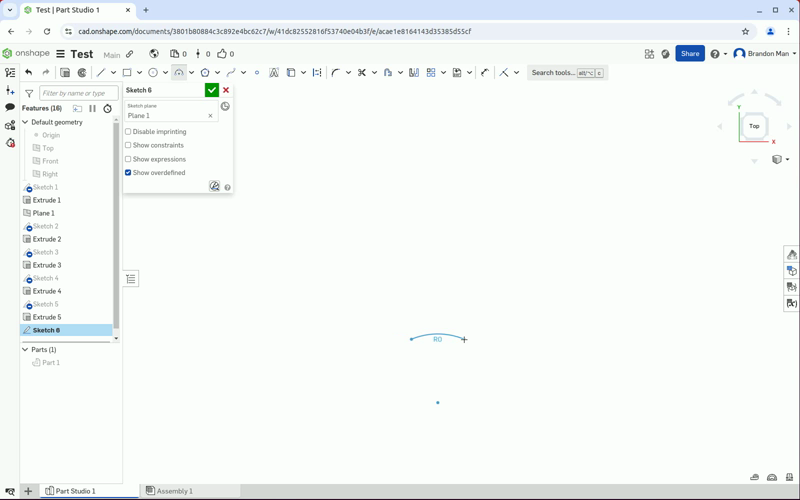
scroll(-6)
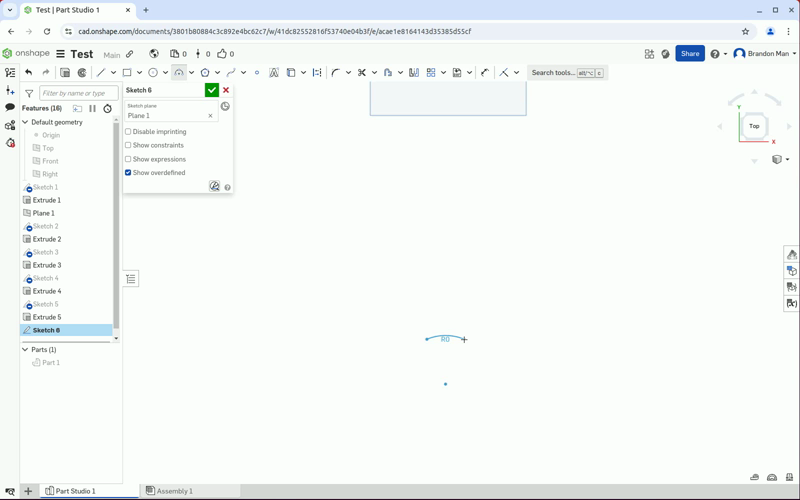
scroll(-6)
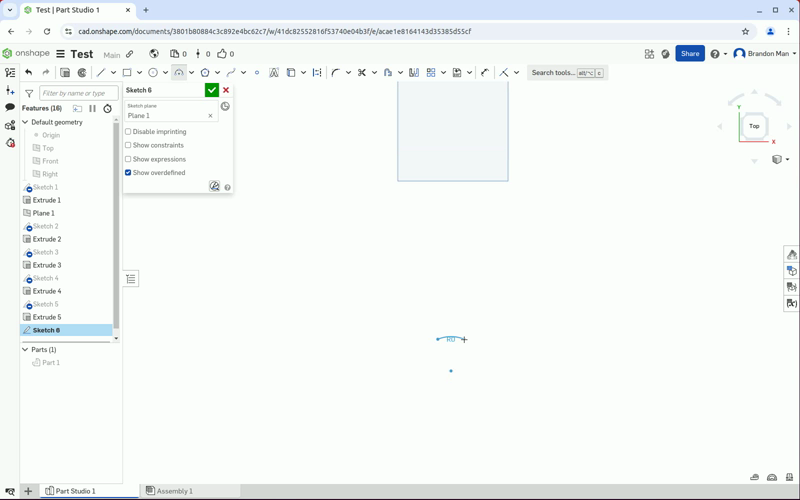
scroll(-6)
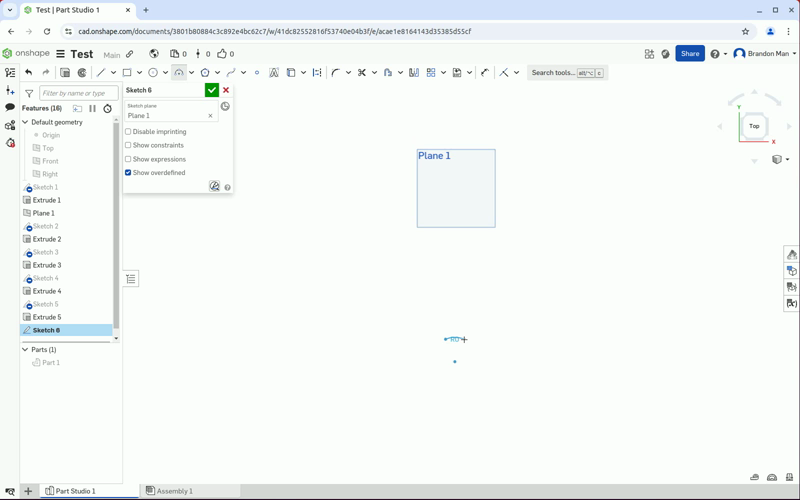
scroll(-6)
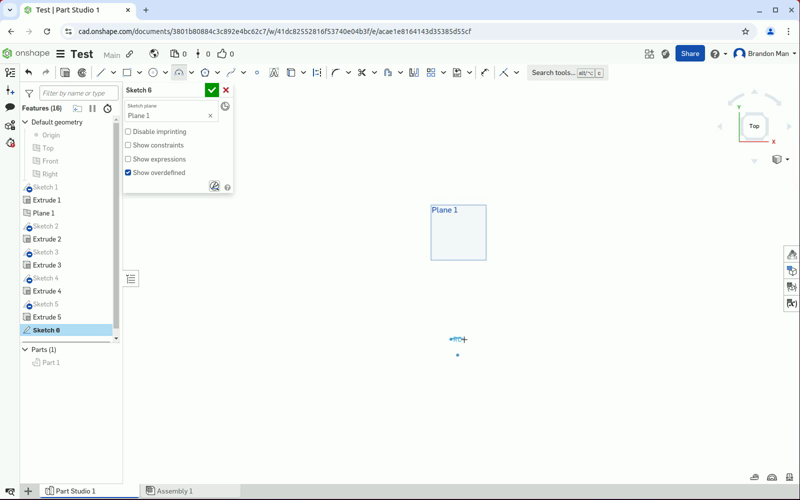
scroll(-6)
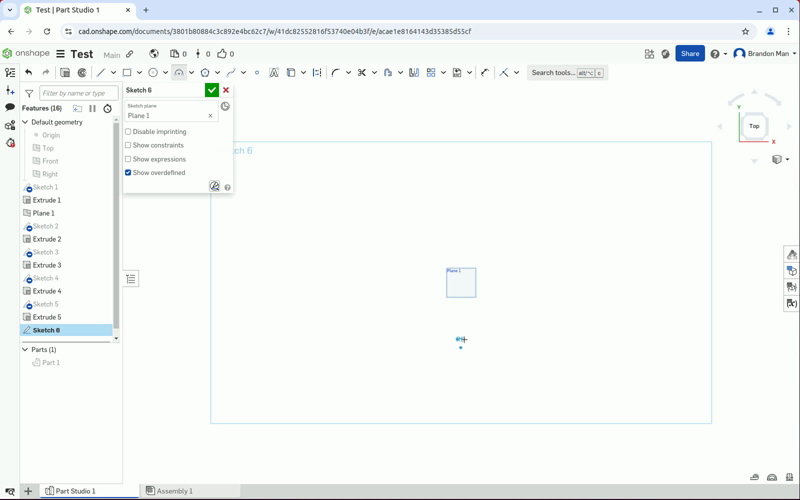
mouse_move(460, 342)
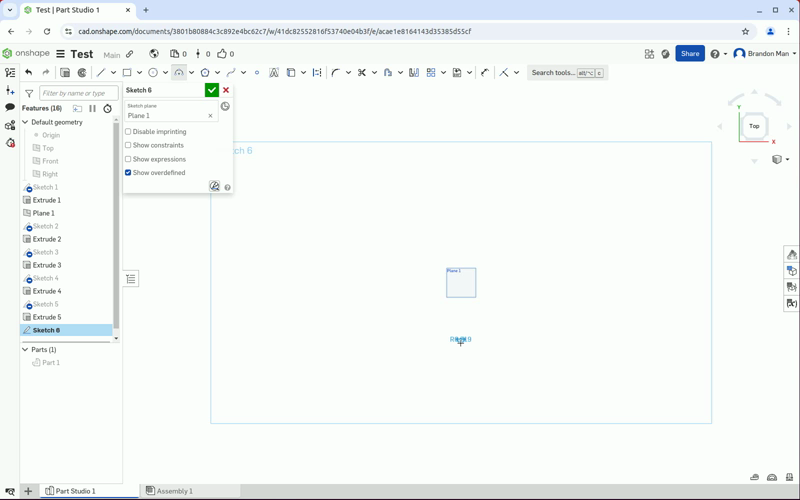
scroll(6)
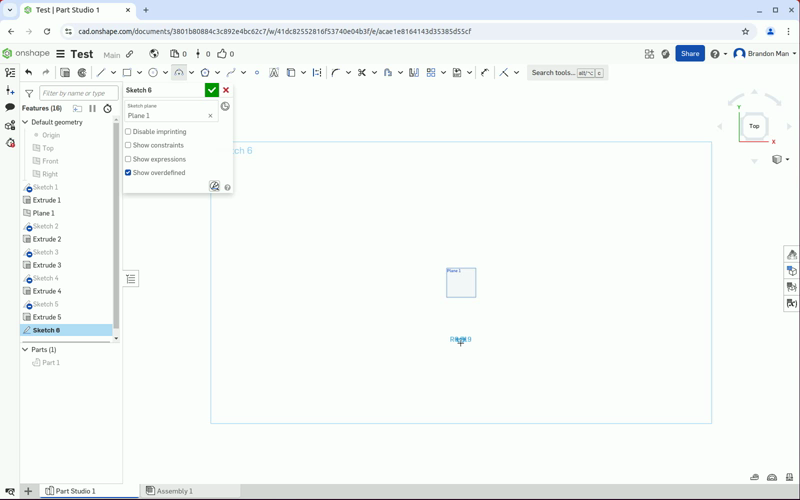
scroll(6)
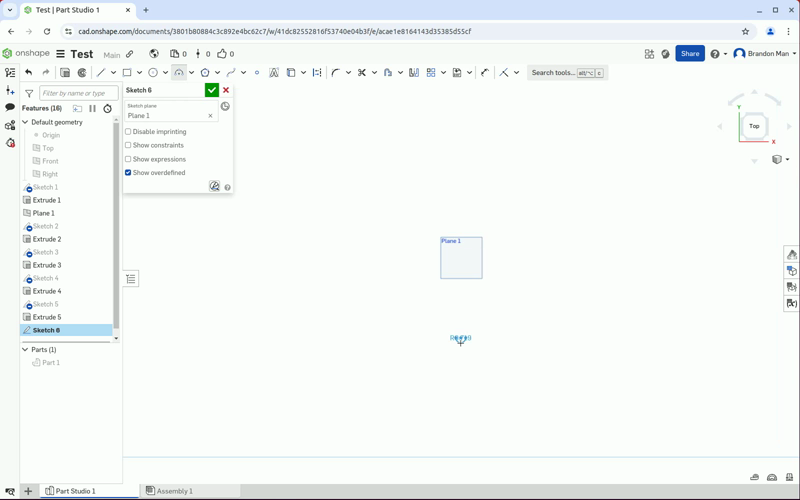
scroll(6)
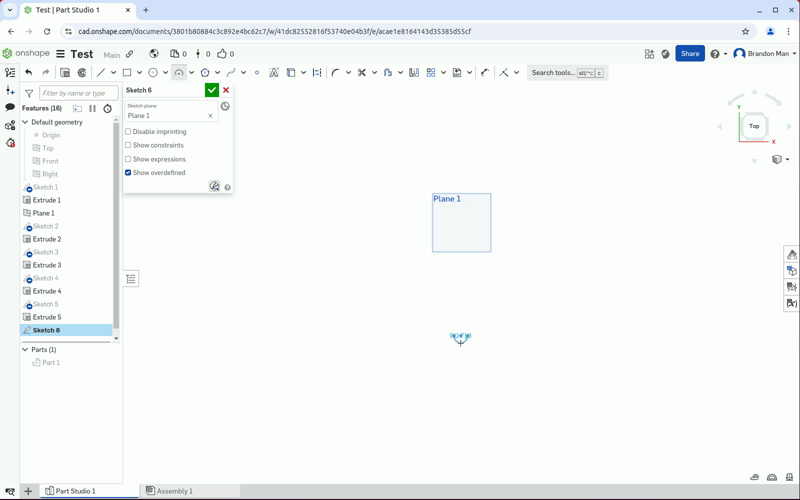
scroll(6)
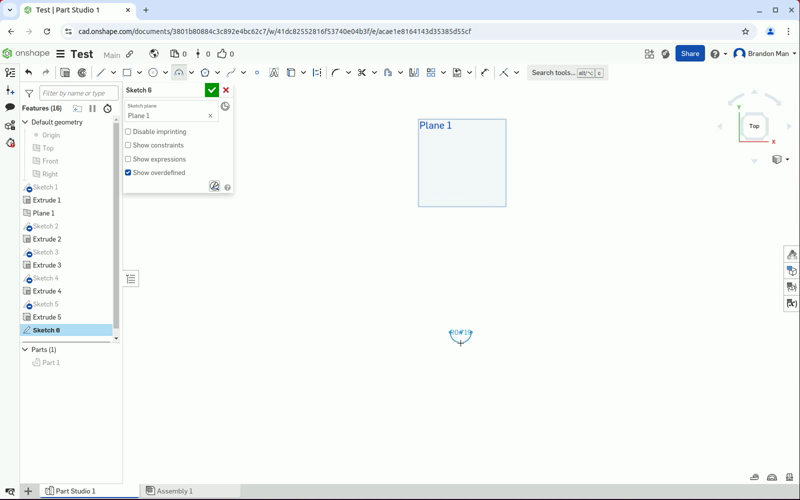
scroll(6)
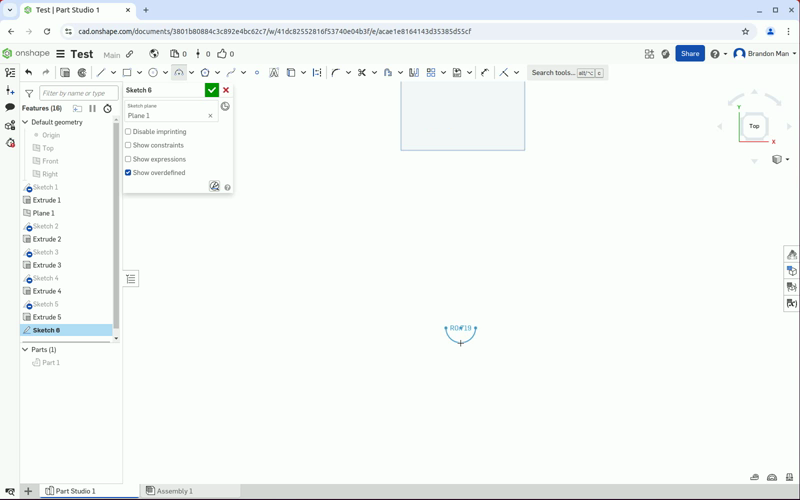
scroll(6)
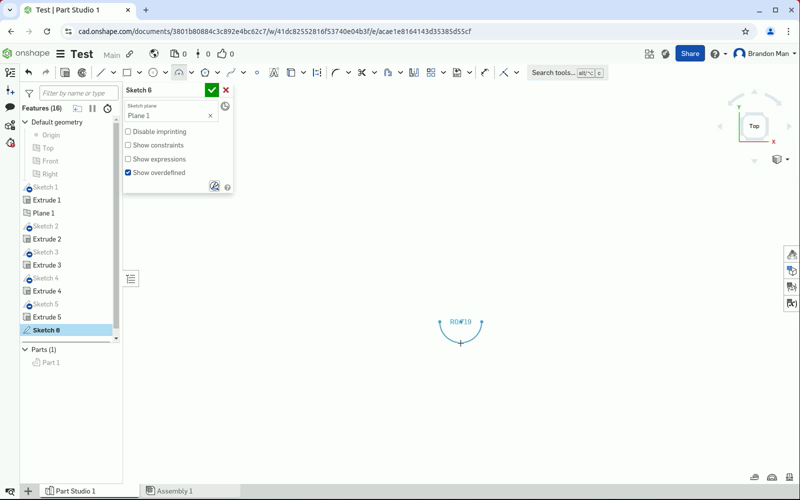
scroll(6)
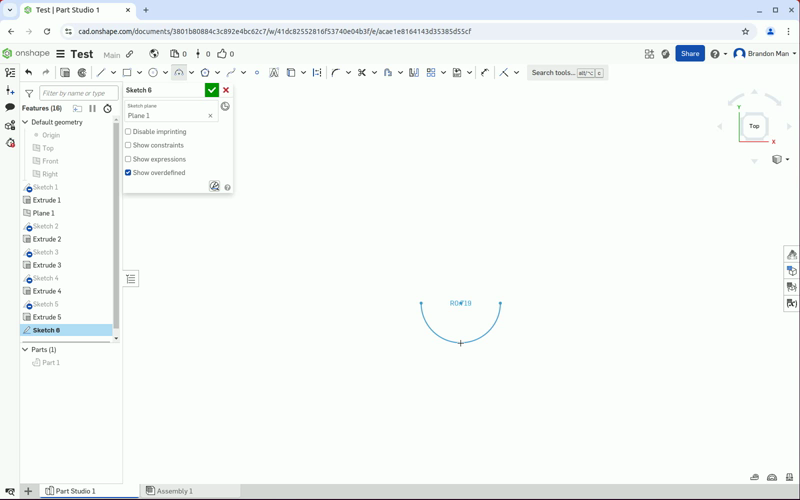
click(460, 342)
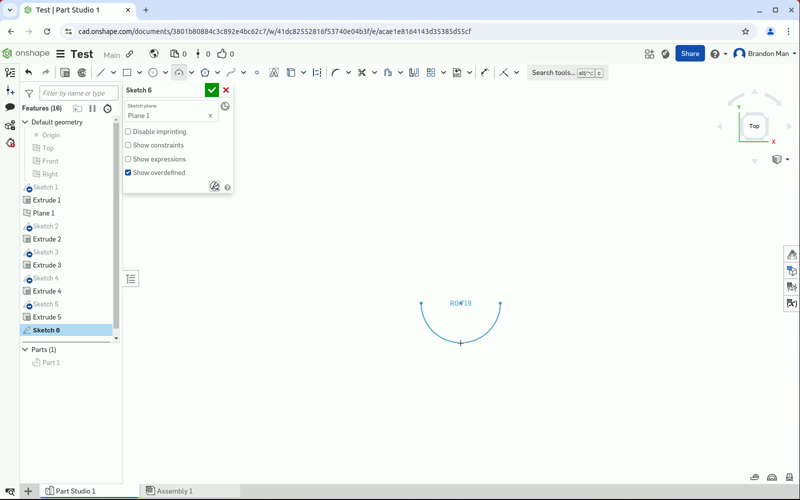
scroll(-6)
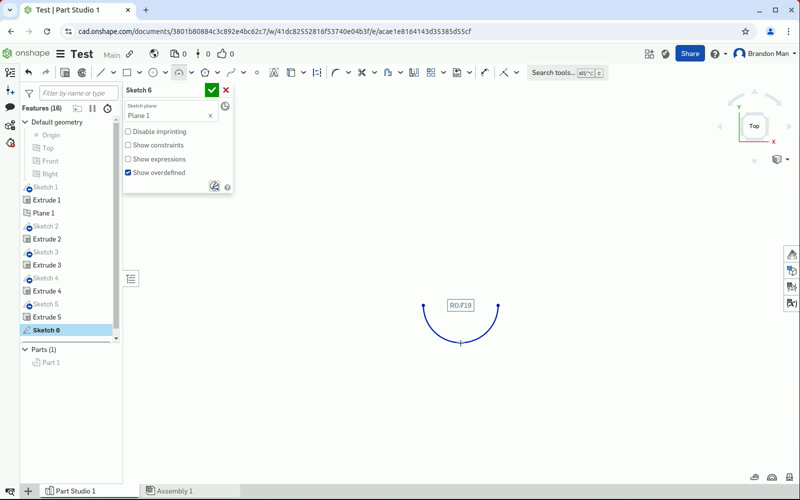
scroll(-6)
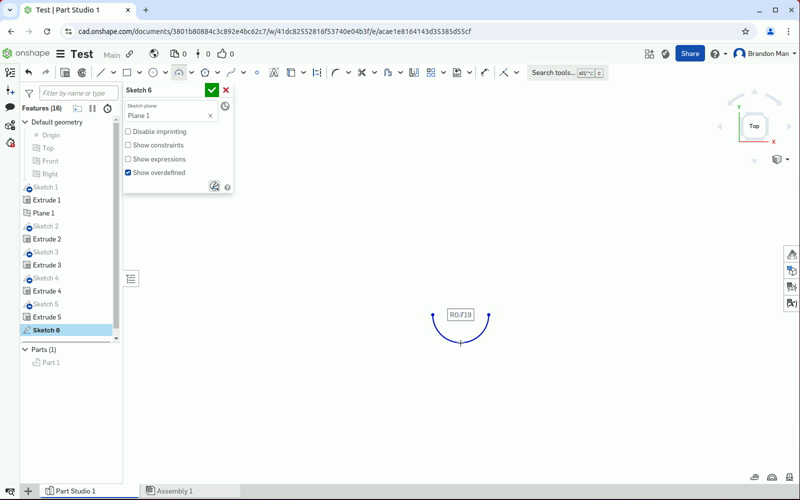
scroll(-6)
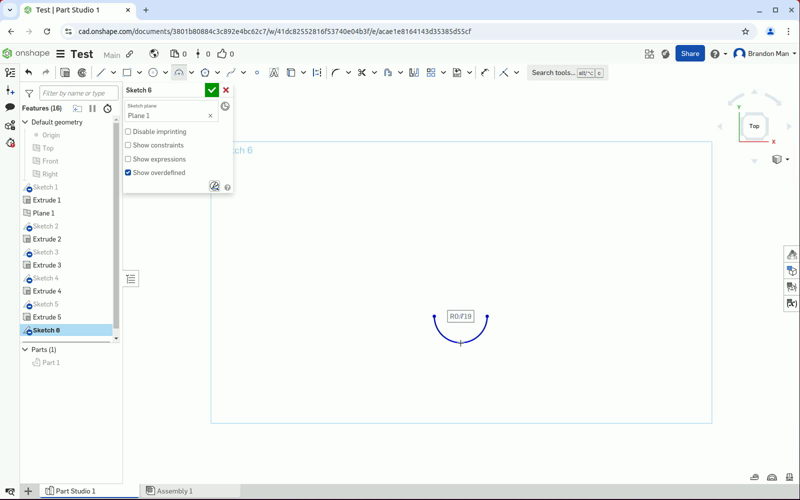
scroll(-6)
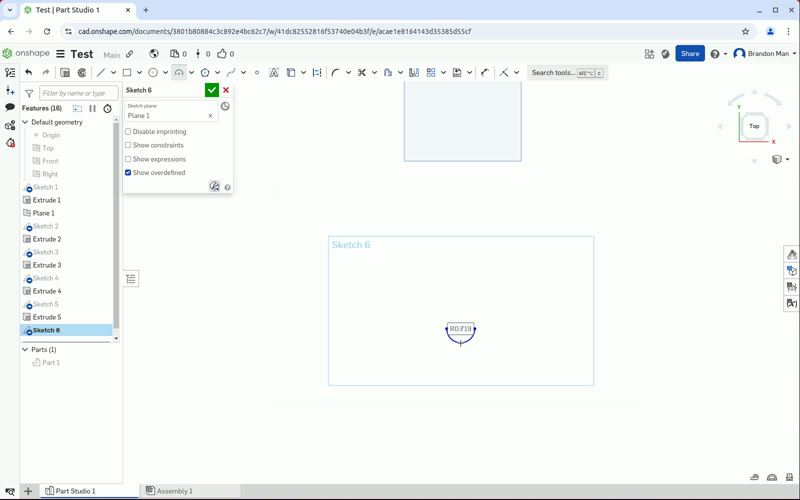
scroll(-6)
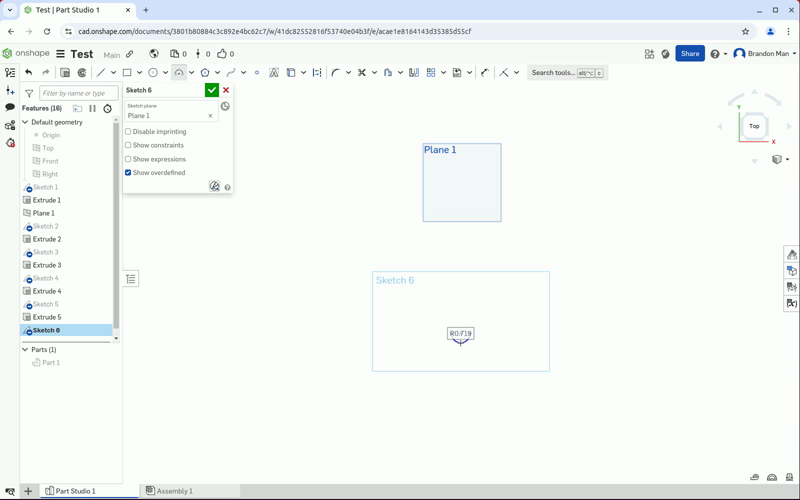
scroll(-6)
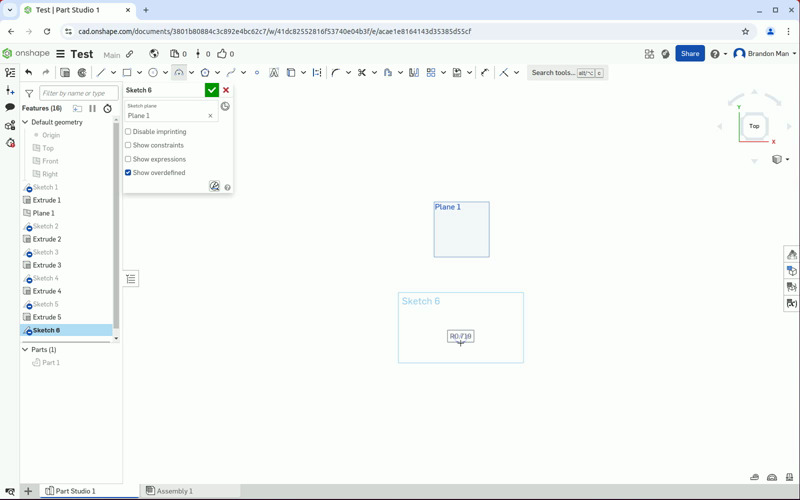
scroll(-6)
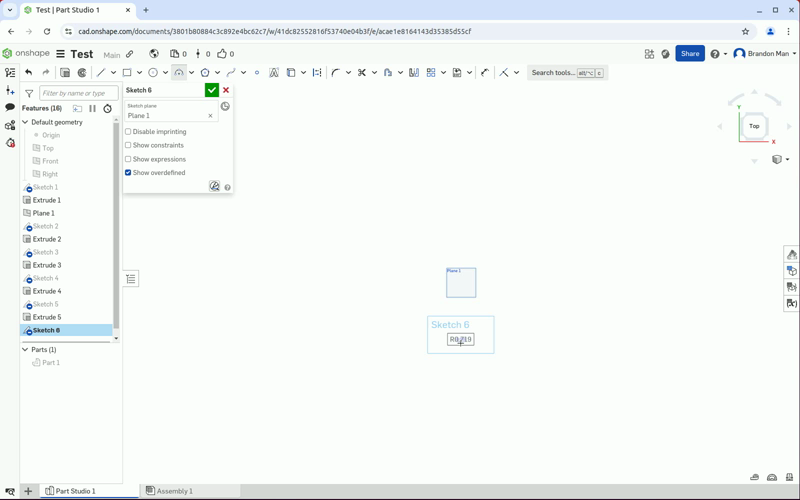
key_up(shift)
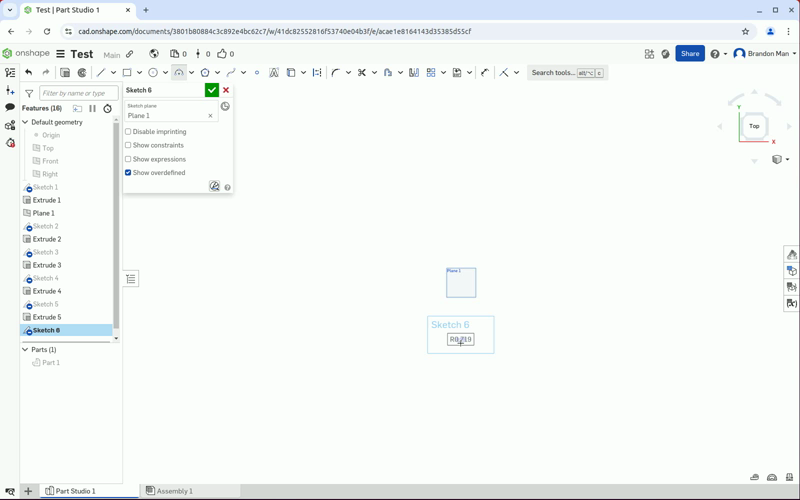
key(esc)
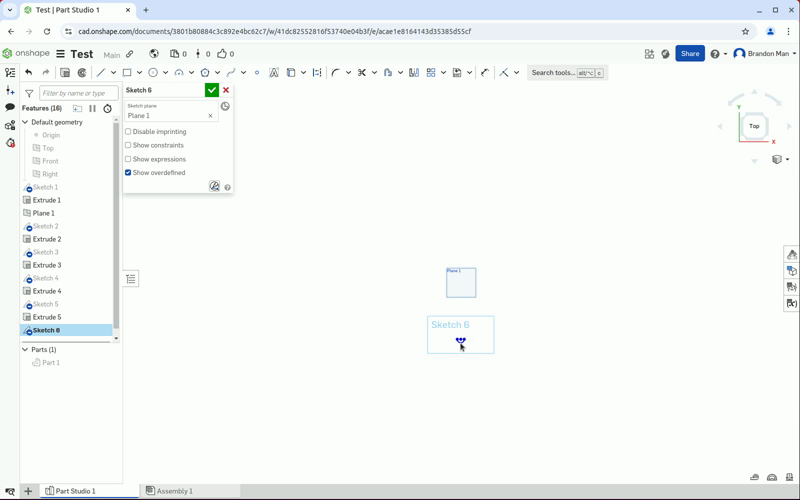
key(l)
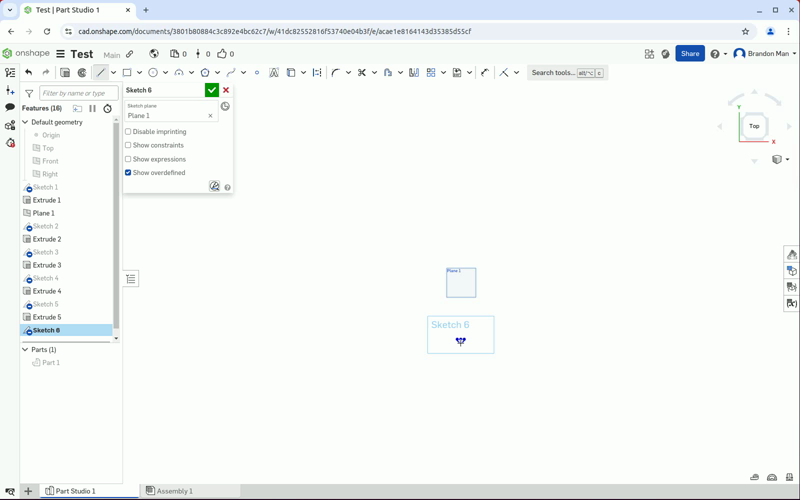
mouse_move(464, 339)
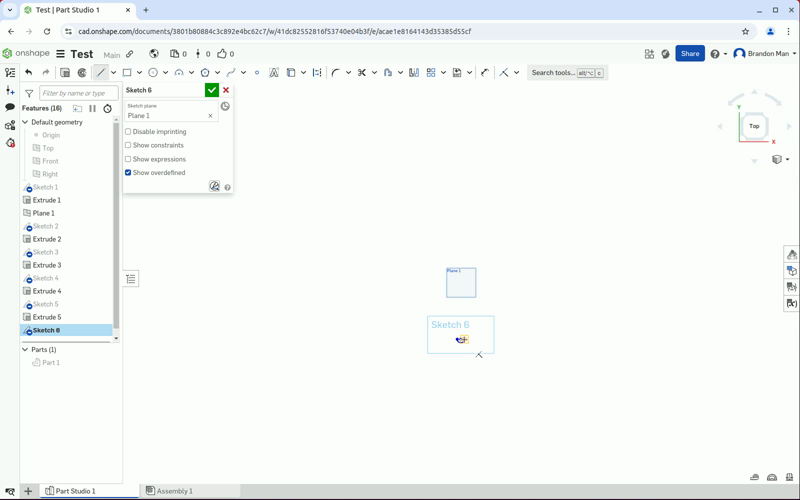
scroll(6)
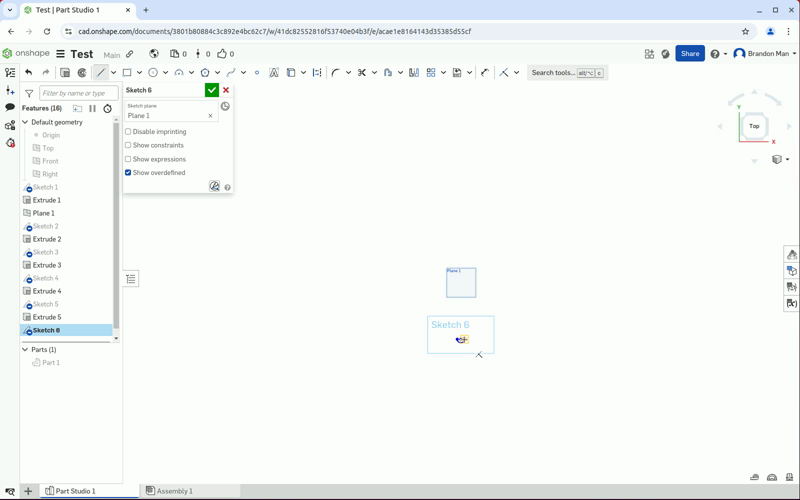
scroll(6)
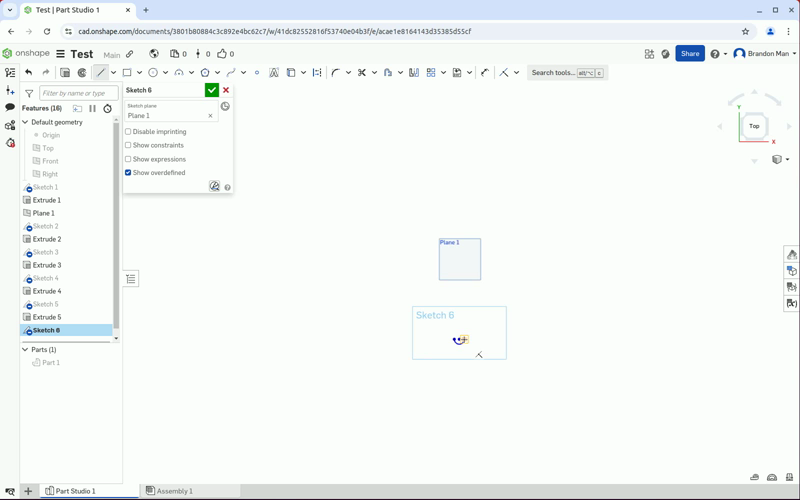
scroll(6)
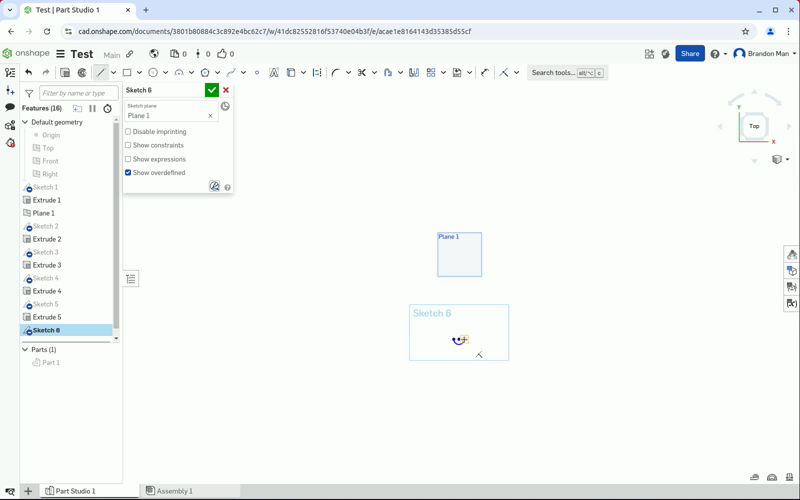
scroll(6)
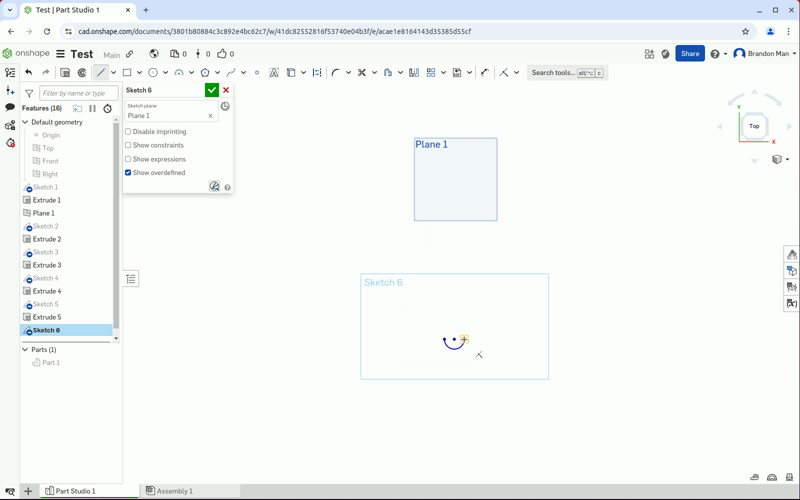
scroll(6)
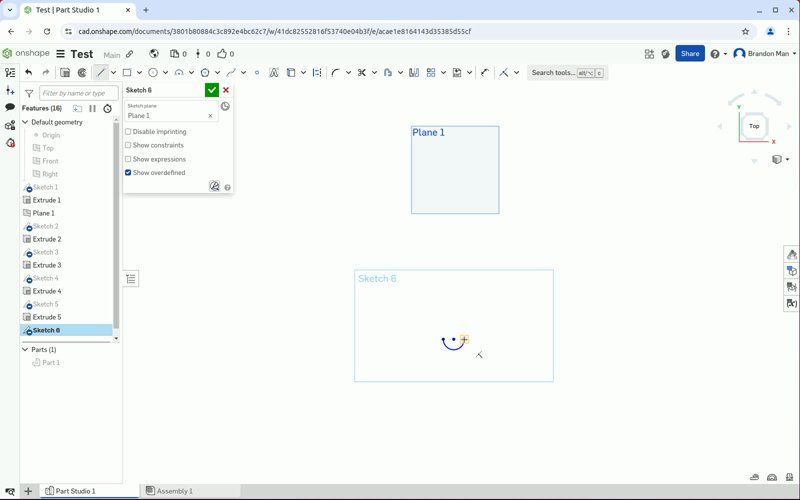
scroll(6)
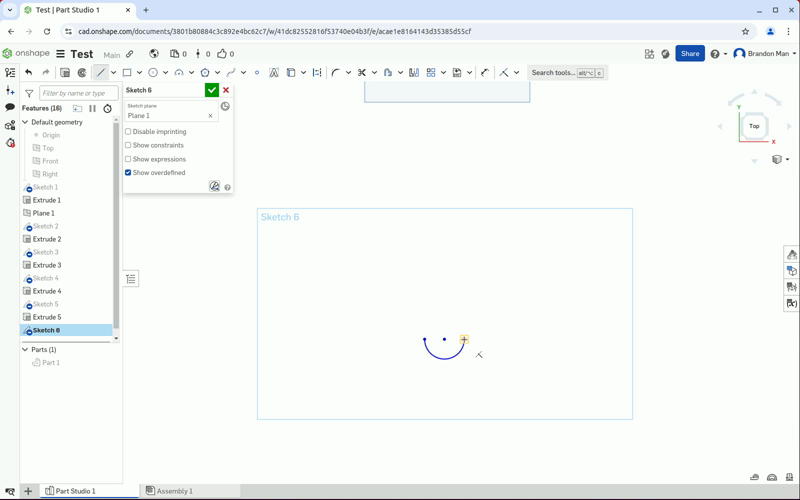
scroll(6)
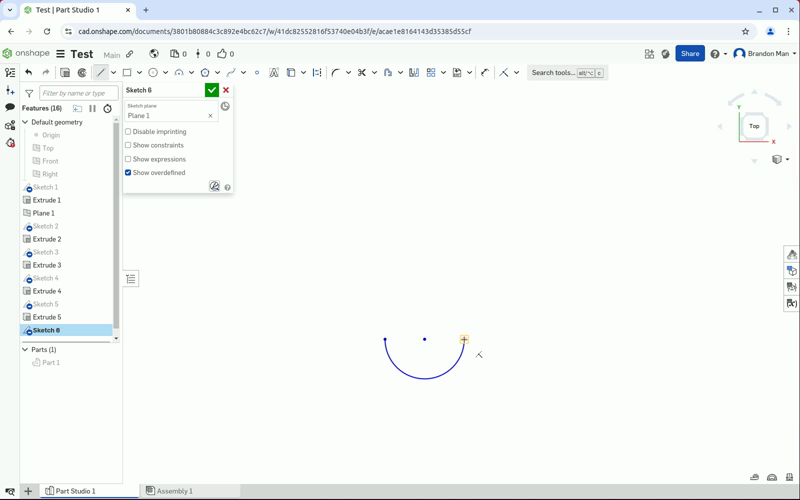
click(464, 339)
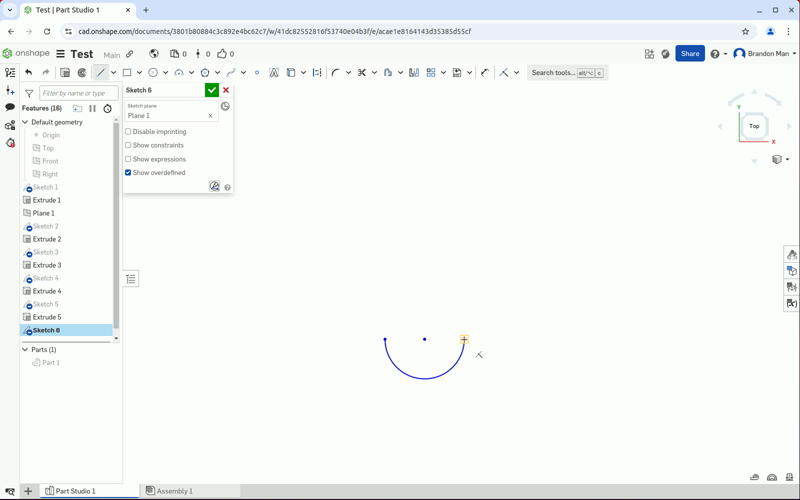
scroll(-6)
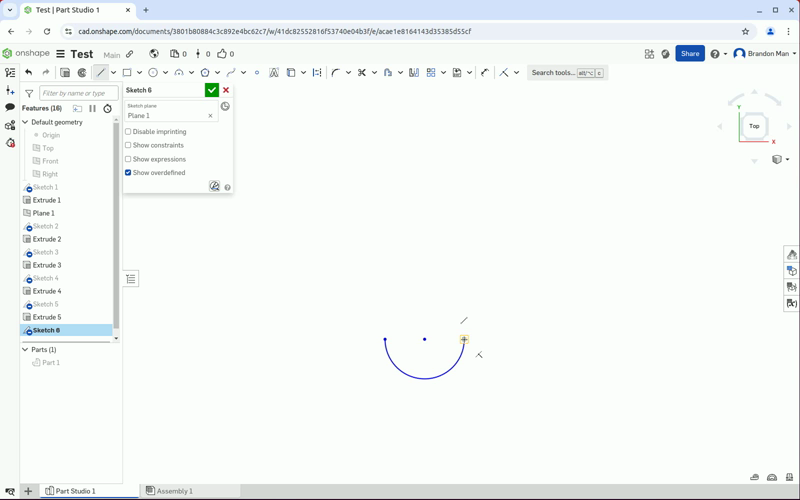
scroll(-6)
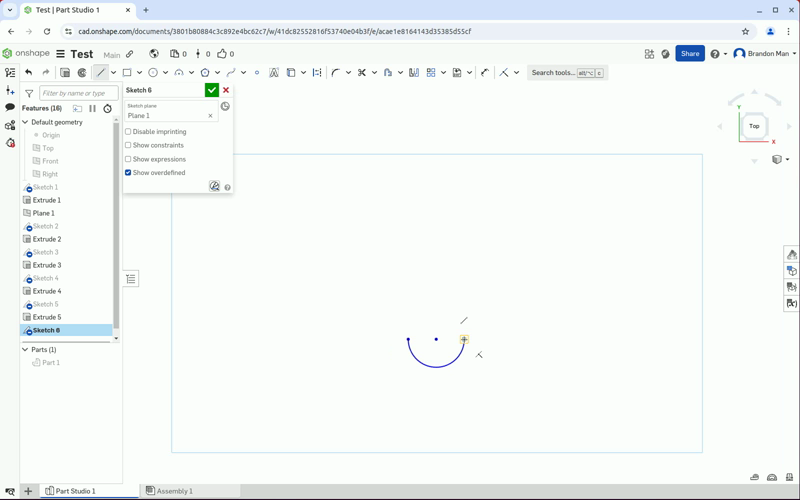
scroll(-6)
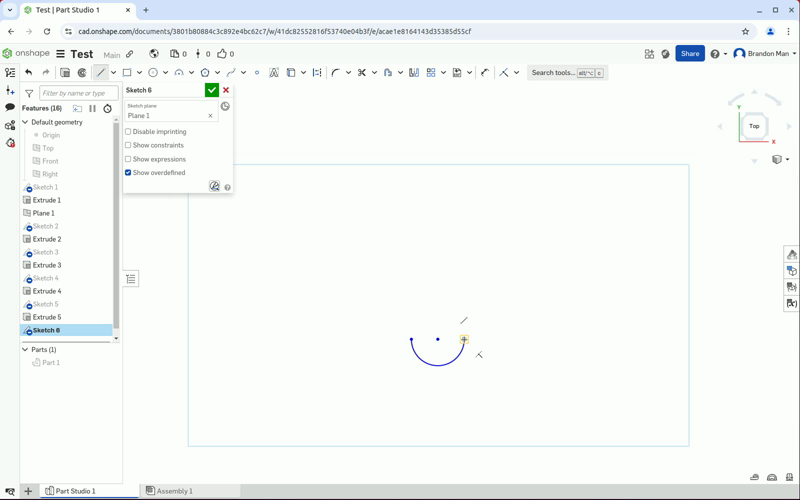
scroll(-6)
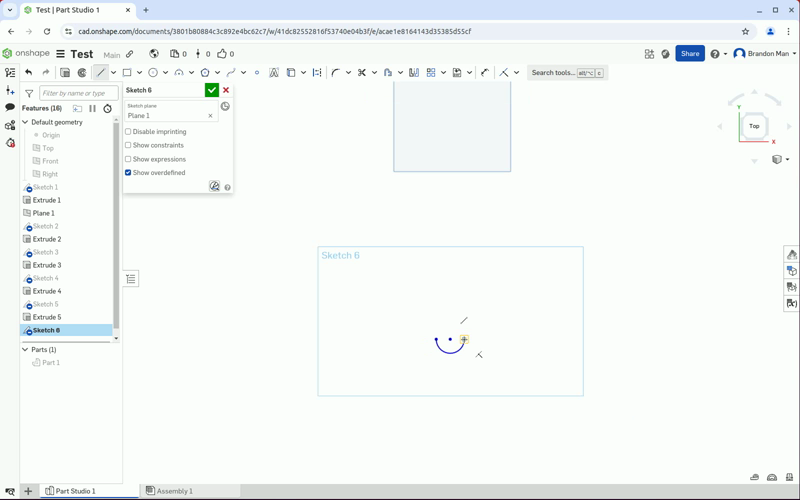
scroll(-6)
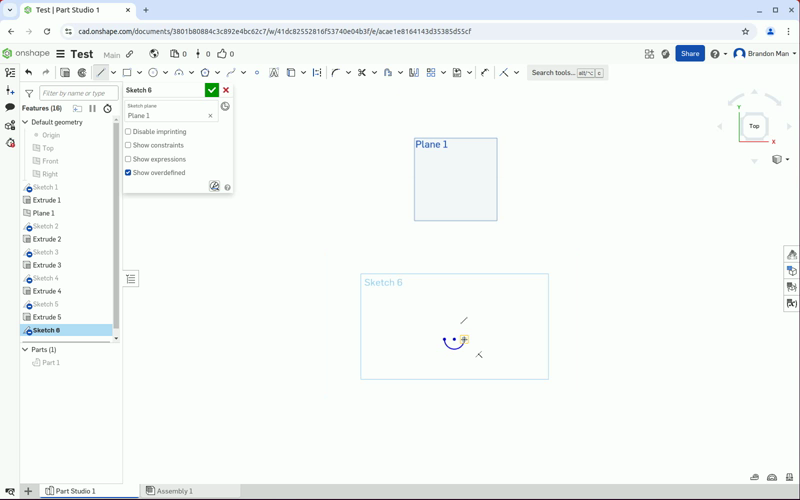
scroll(-6)
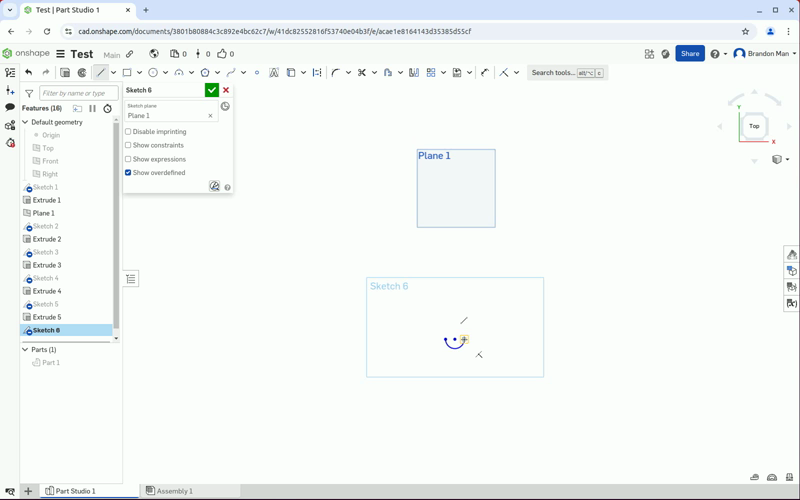
scroll(-6)
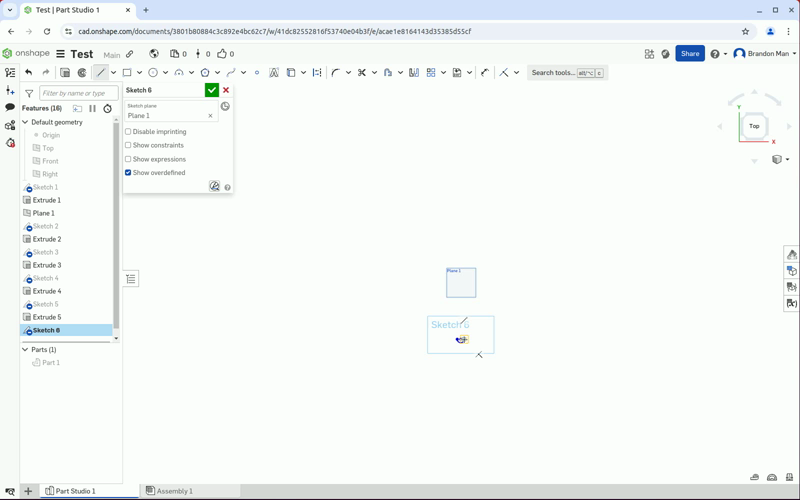
key_down(shift)
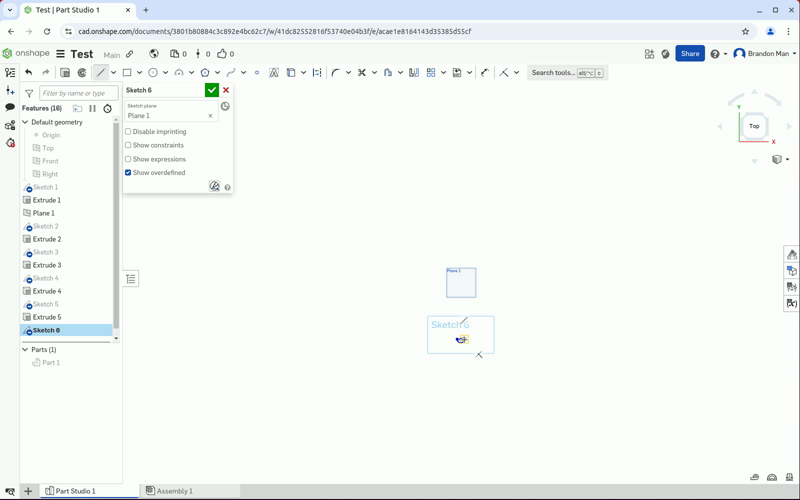
mouse_move(494, 339)
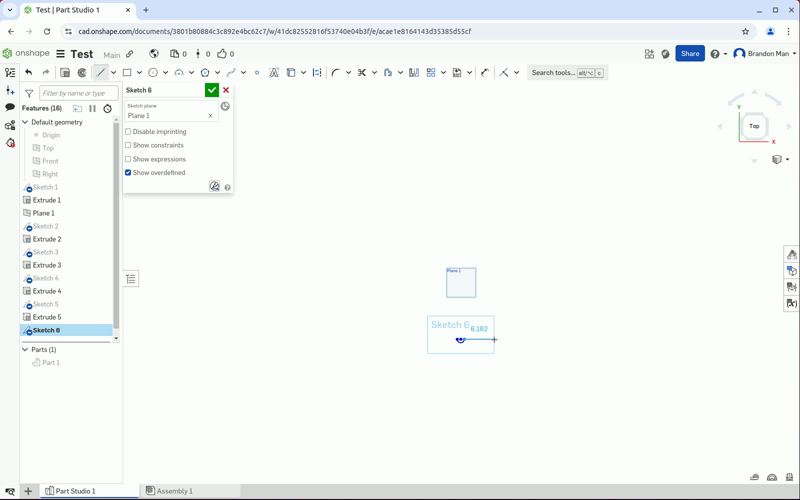
mouse_move(460, 339)
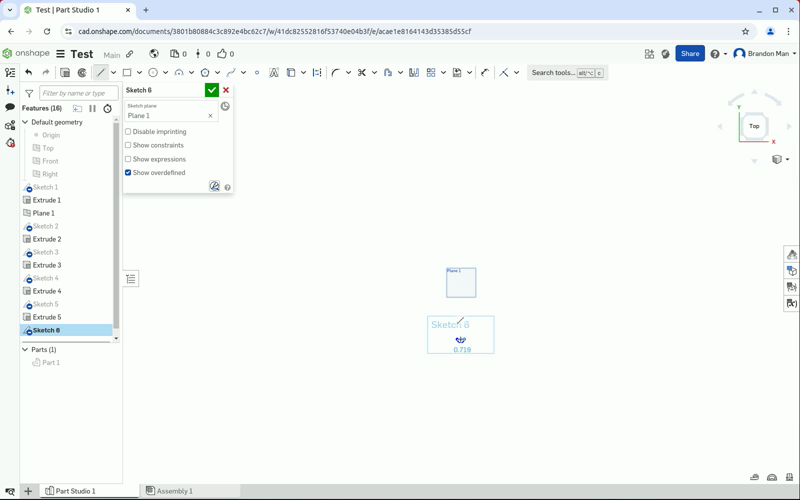
scroll(6)
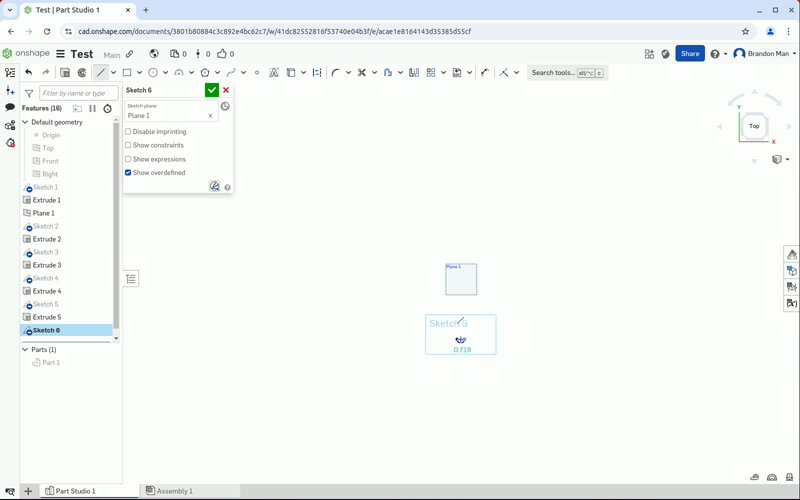
scroll(6)
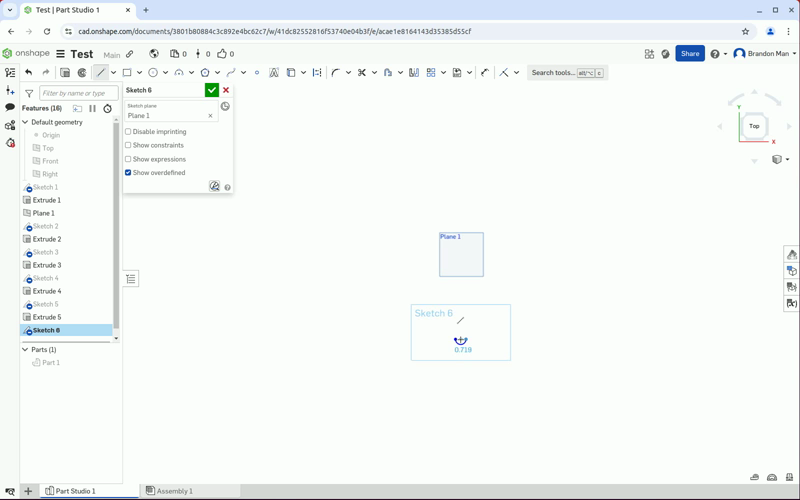
scroll(6)
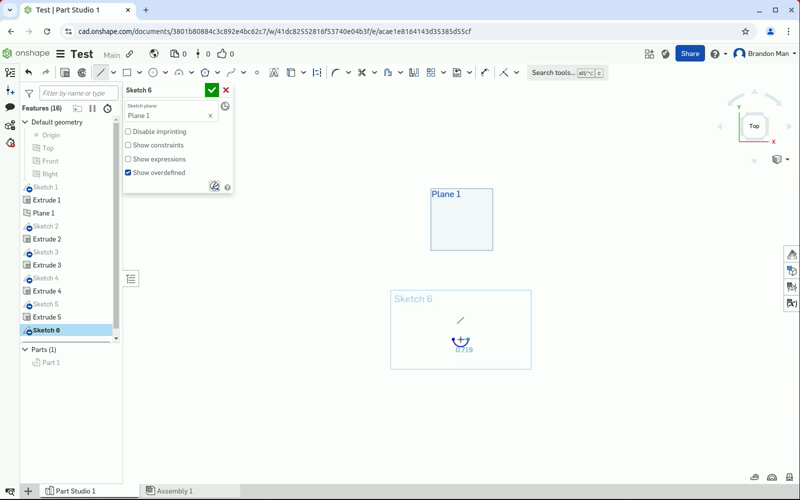
scroll(6)
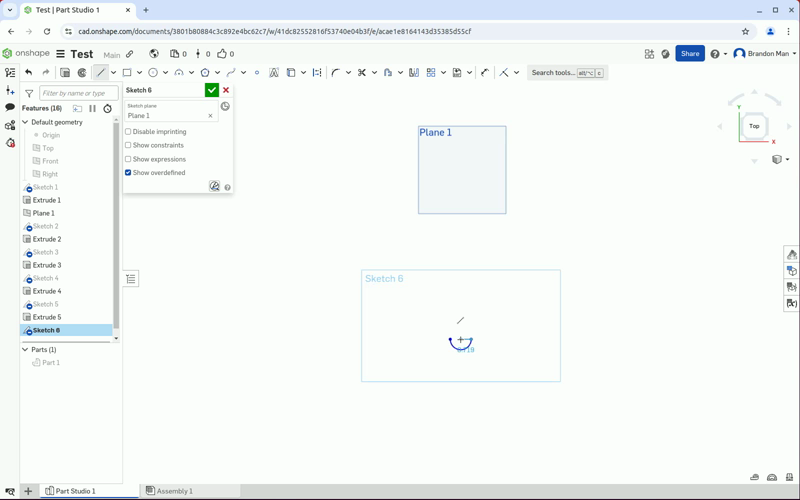
scroll(6)
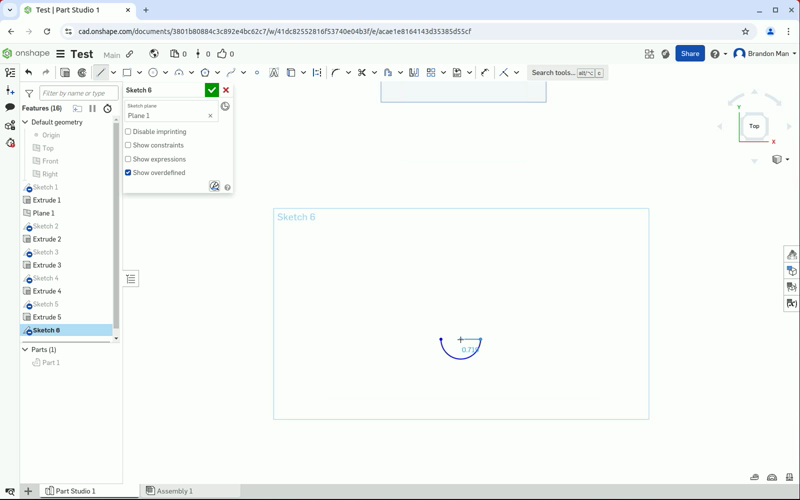
scroll(6)
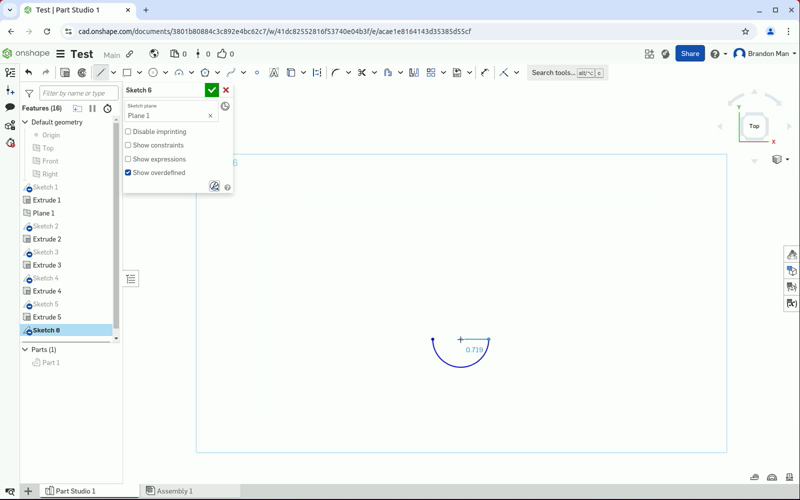
scroll(6)
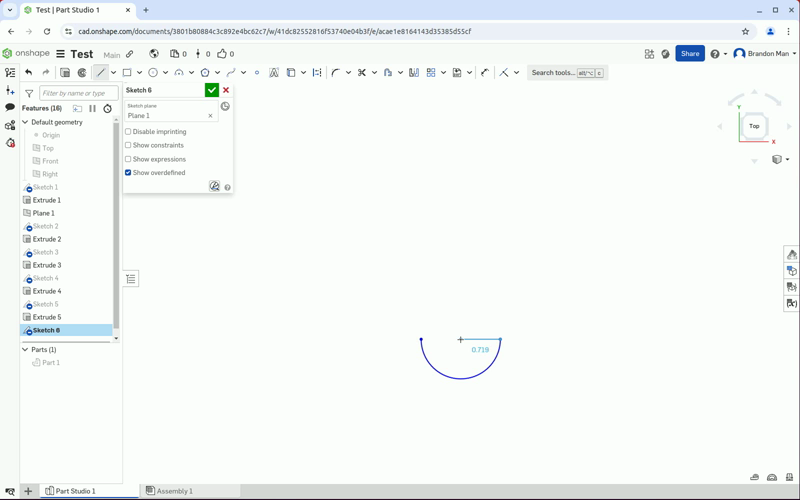
click(460, 339)
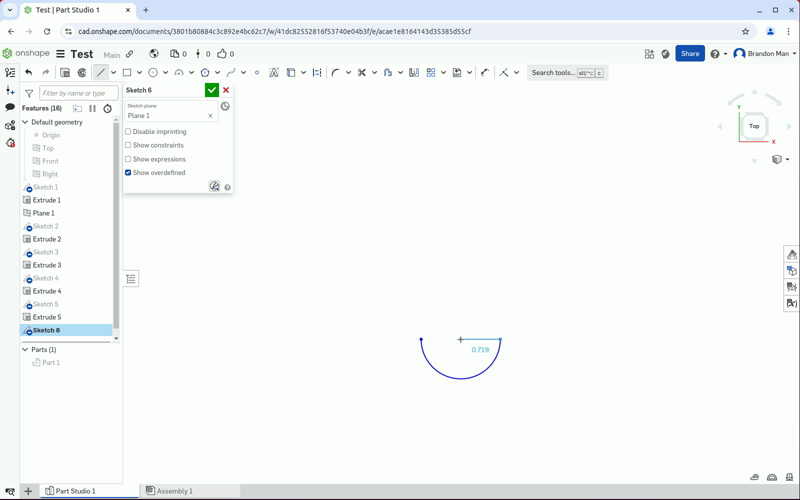
scroll(-6)
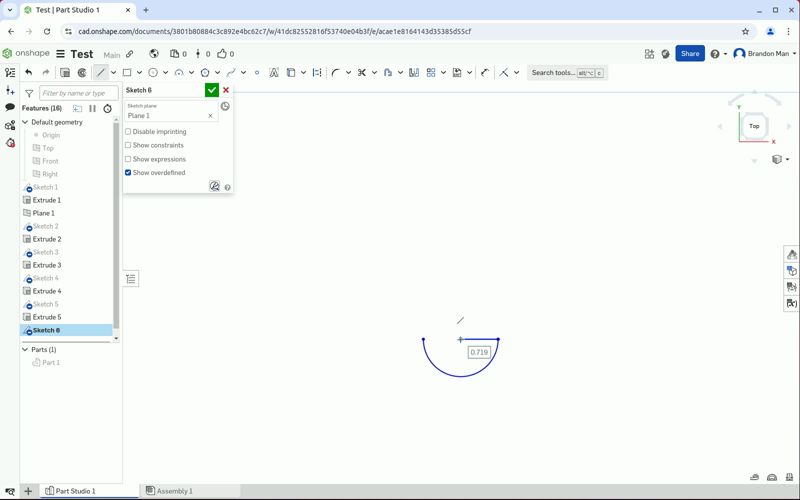
scroll(-6)
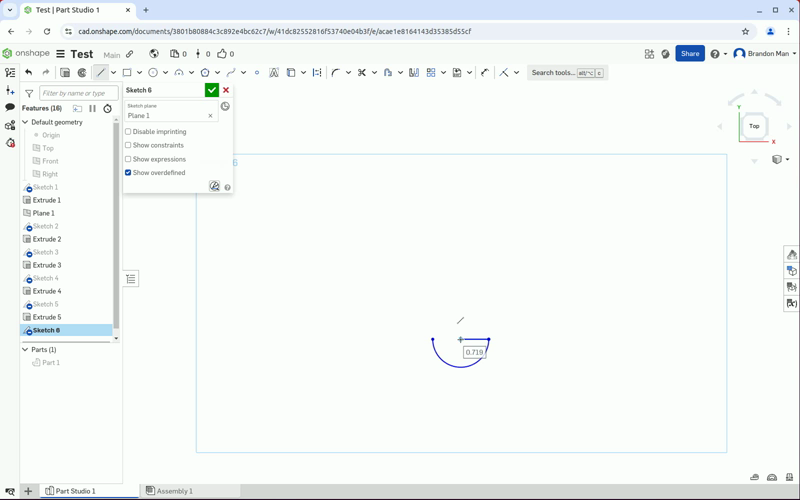
scroll(-6)
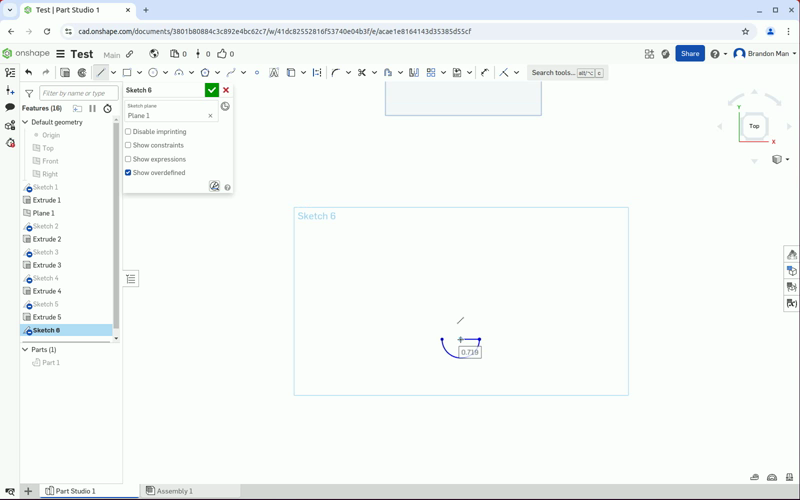
scroll(-6)
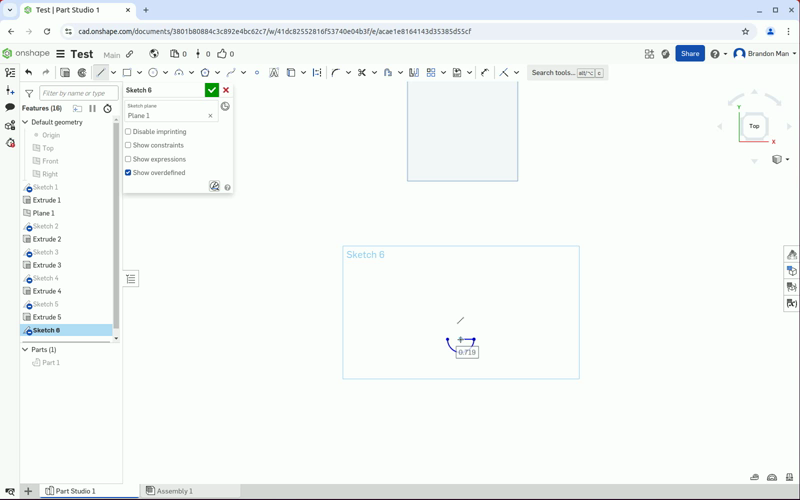
scroll(-6)
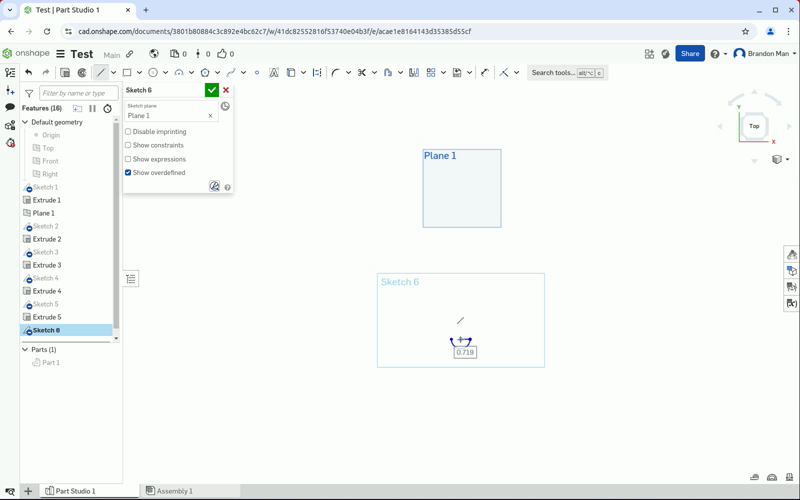
scroll(-6)
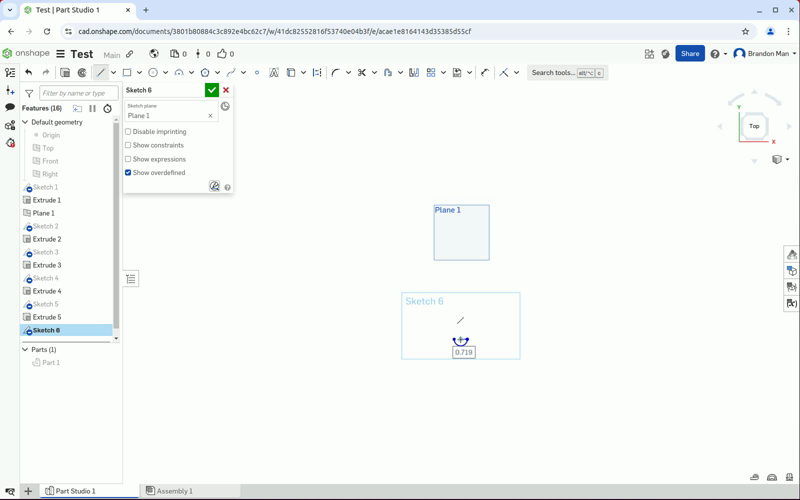
scroll(-6)
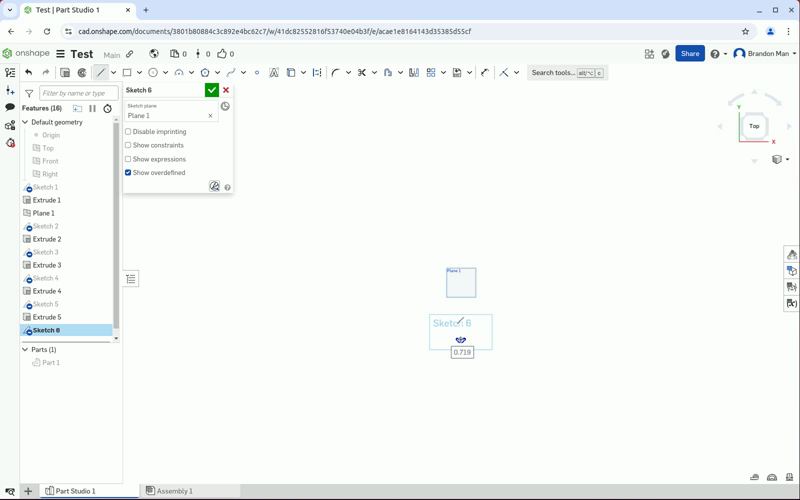
key_up(shift)
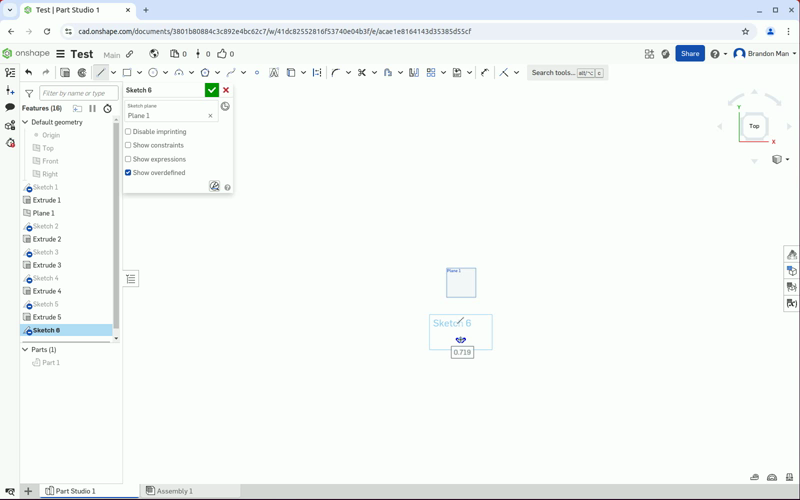
mouse_move(490, 339)
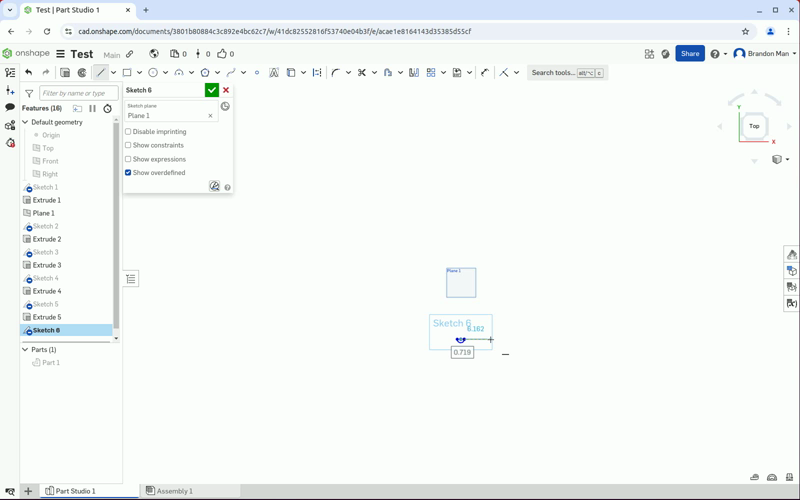
key_down(shift)
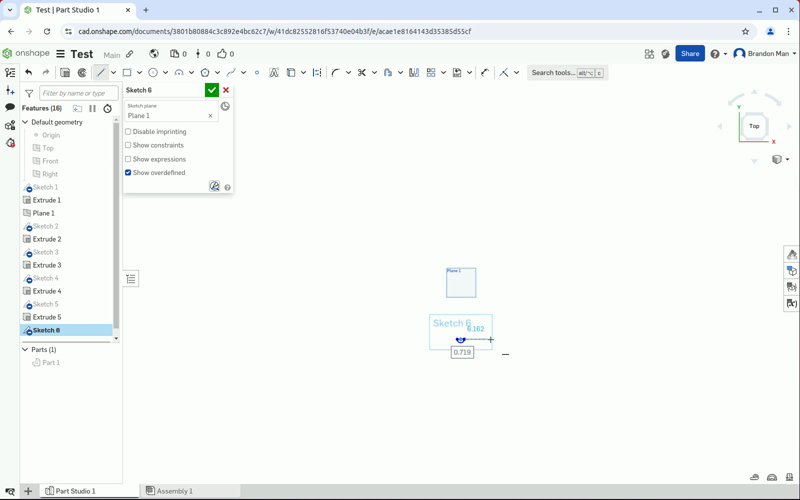
mouse_move(457, 339)
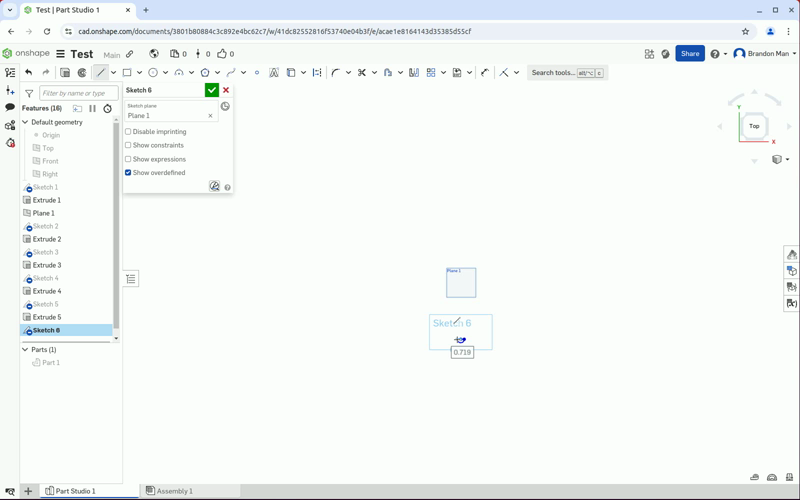
scroll(6)
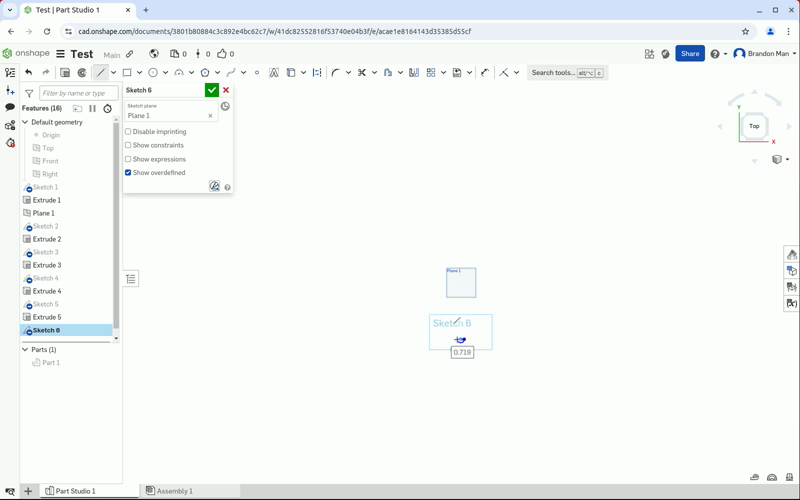
scroll(6)
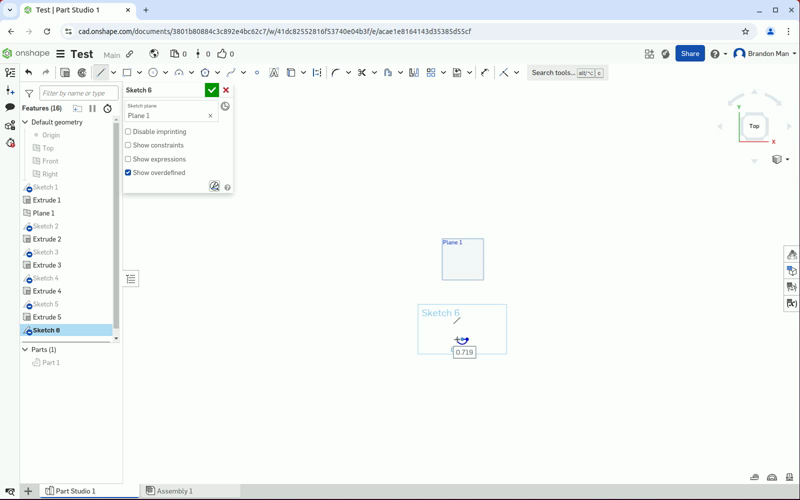
scroll(6)
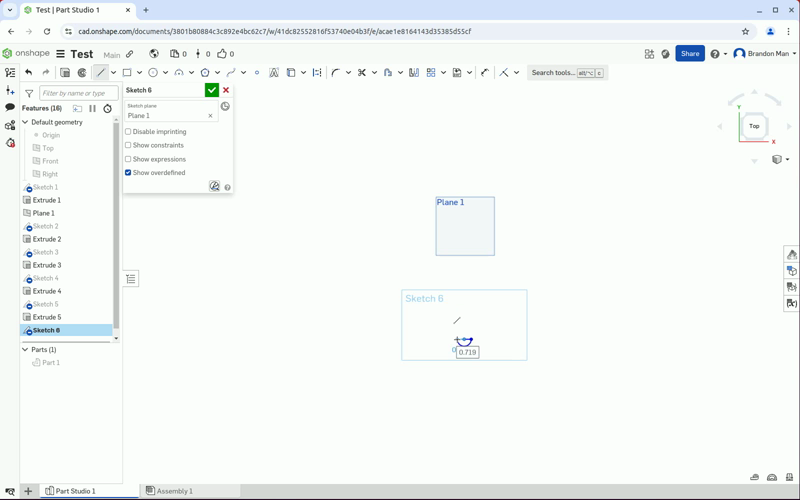
scroll(6)
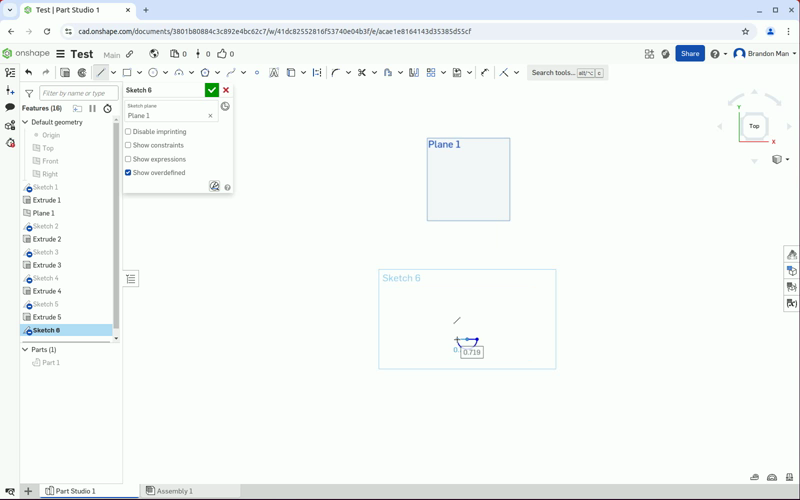
scroll(6)
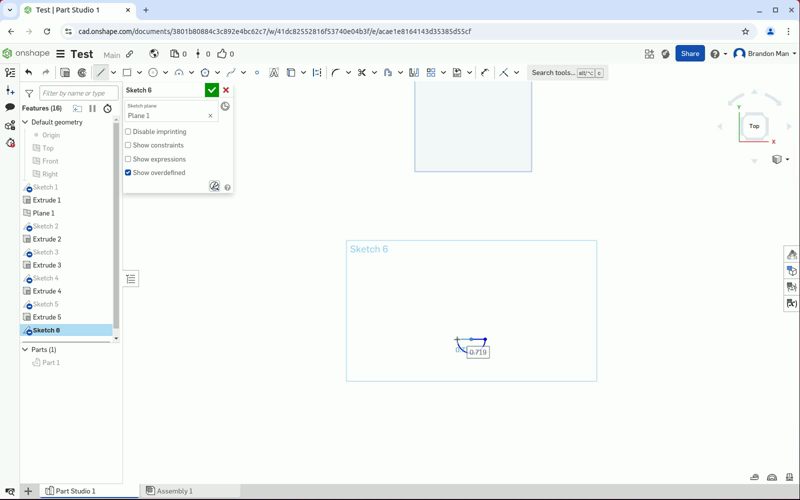
scroll(6)
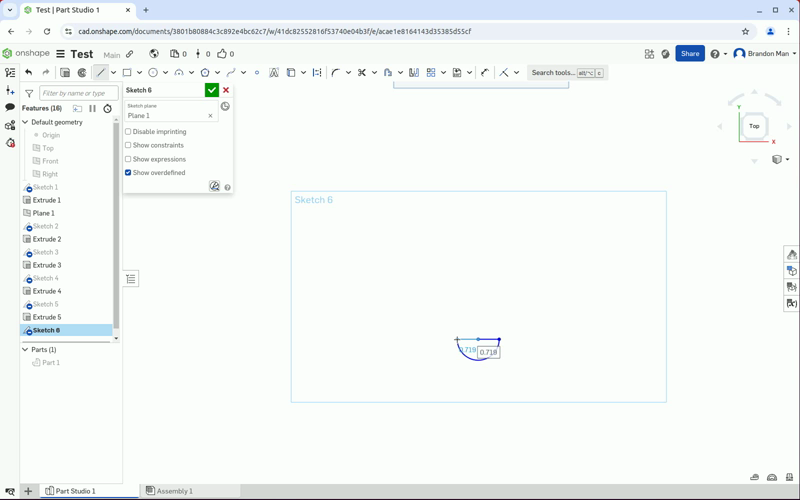
scroll(6)
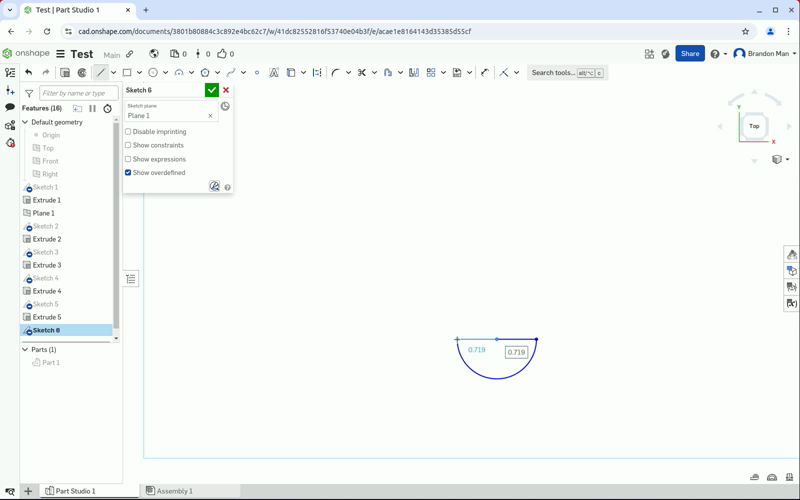
key_up(shift)
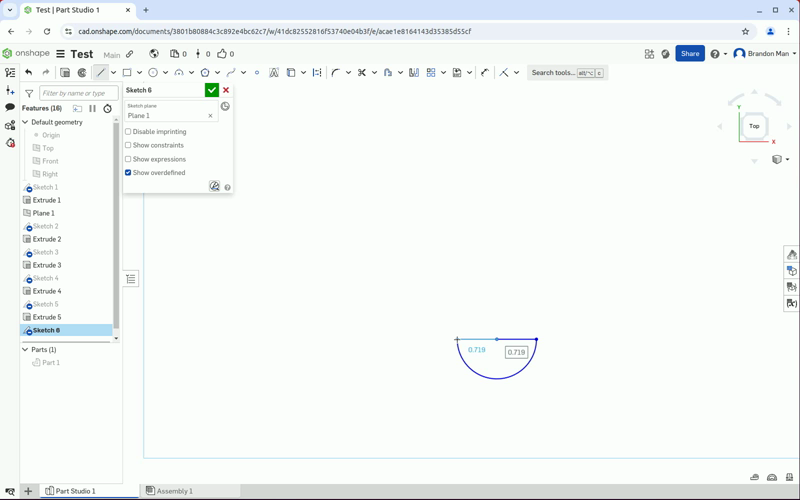
click(457, 339)
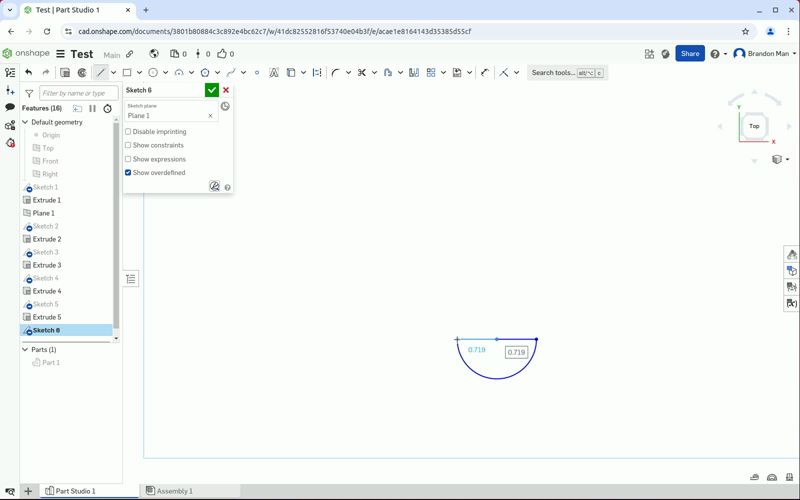
scroll(-6)
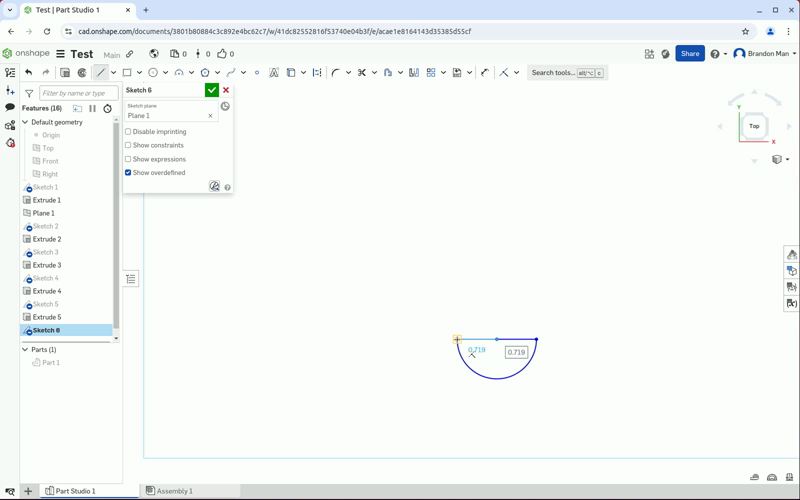
scroll(-6)
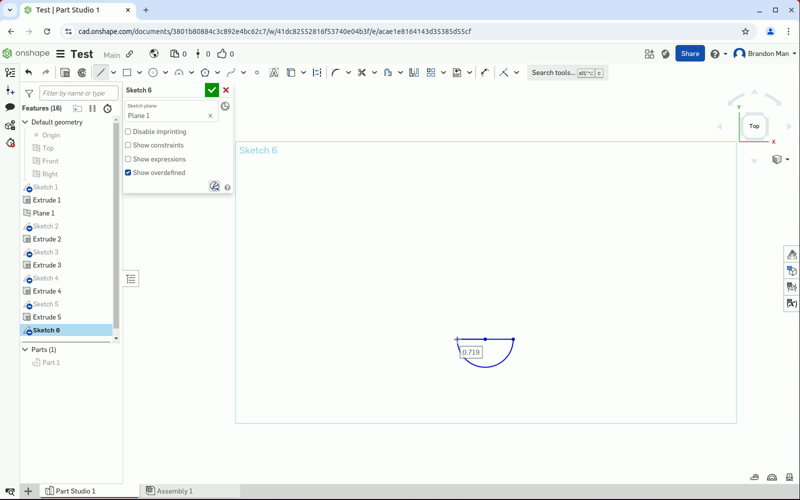
scroll(-6)
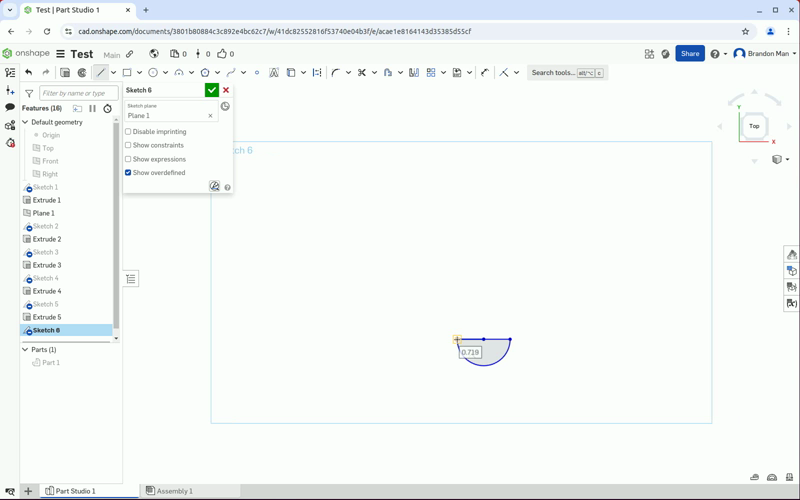
scroll(-6)
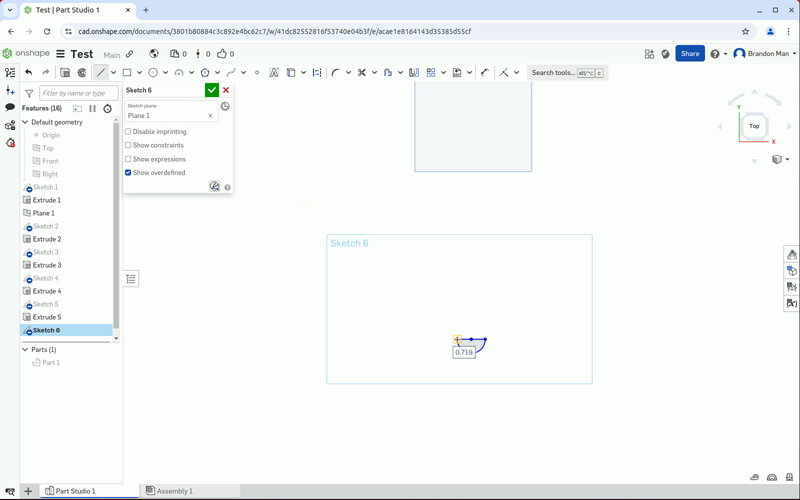
scroll(-6)
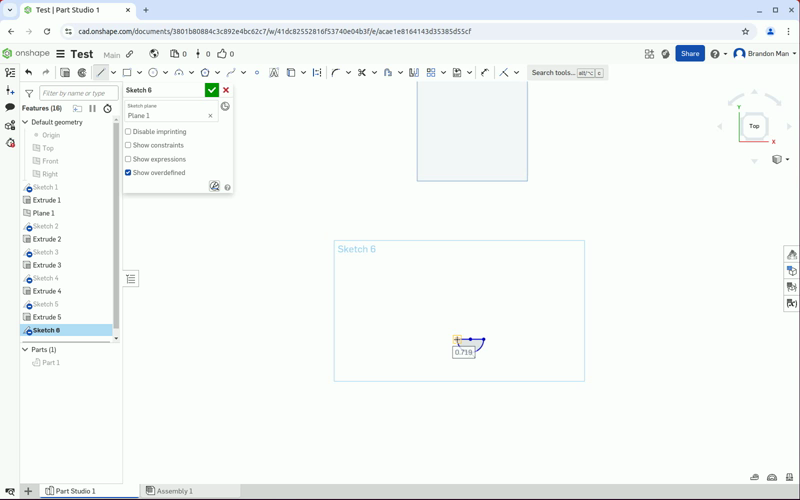
scroll(-6)
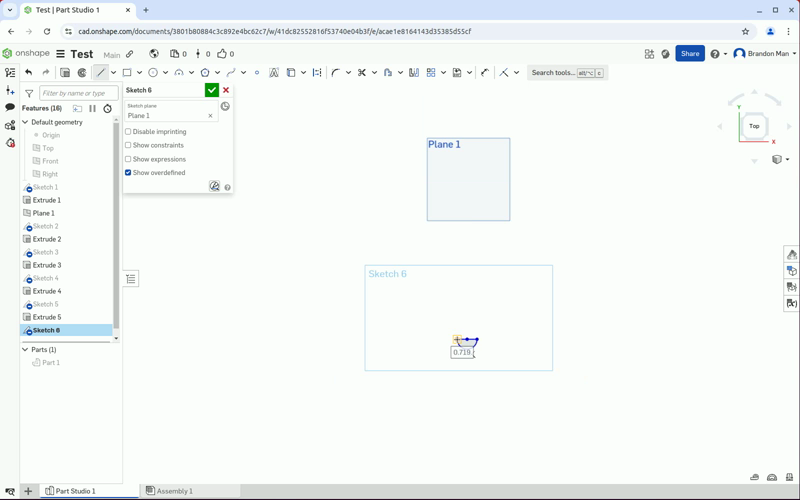
scroll(-6)
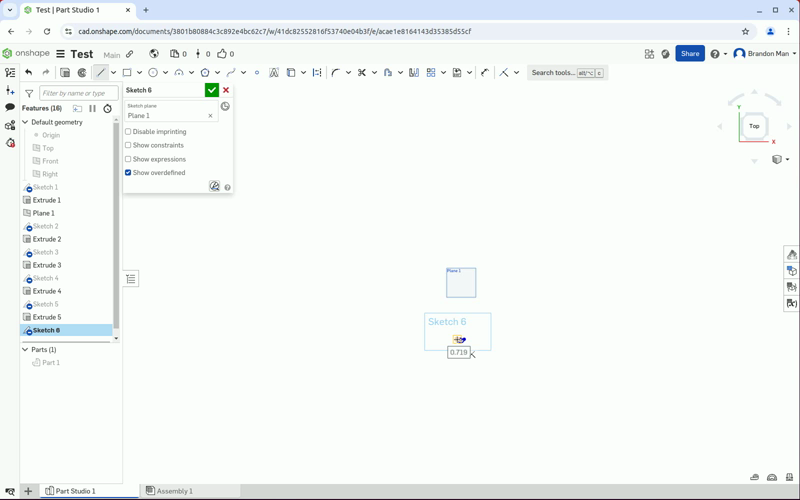
key(esc)
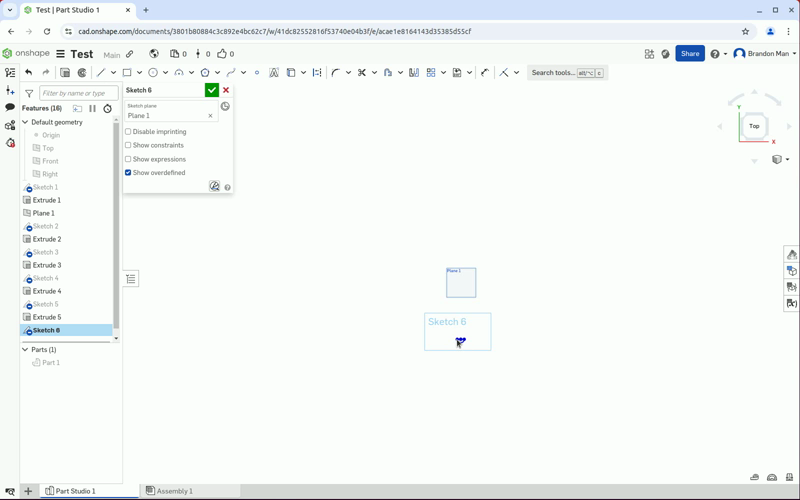
mouse_move(459, 340)
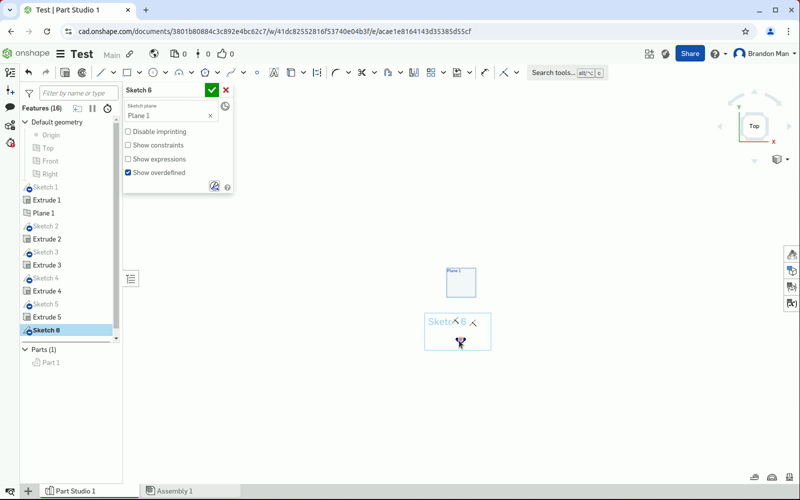
scroll(6)
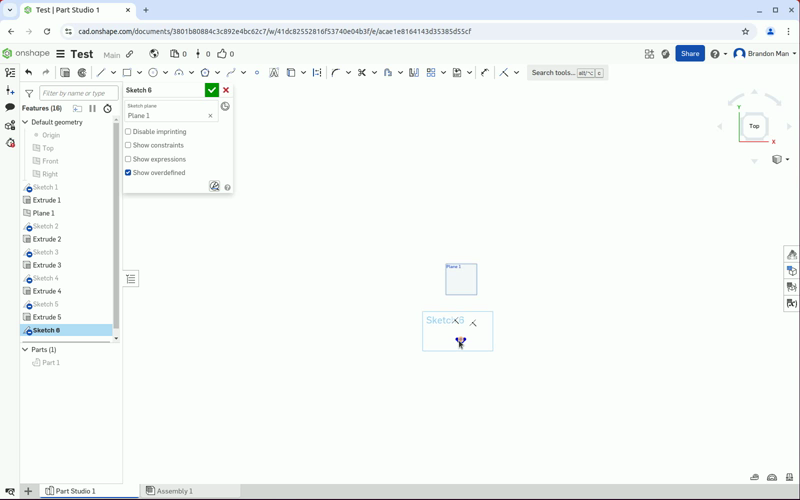
scroll(6)
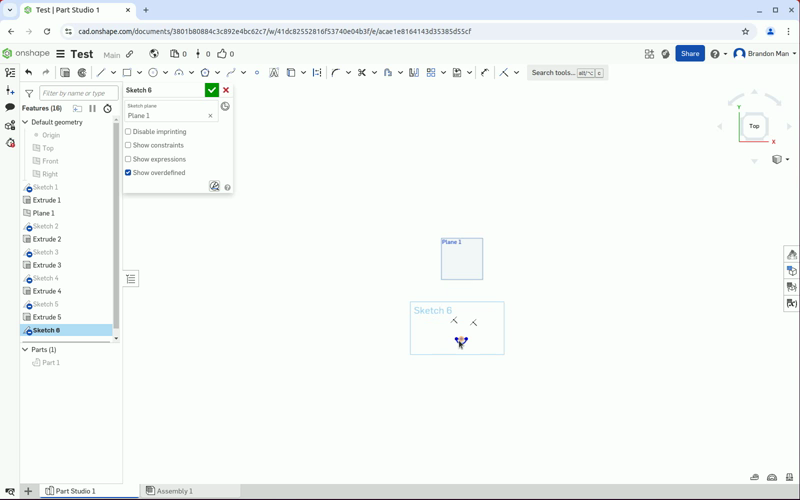
scroll(6)
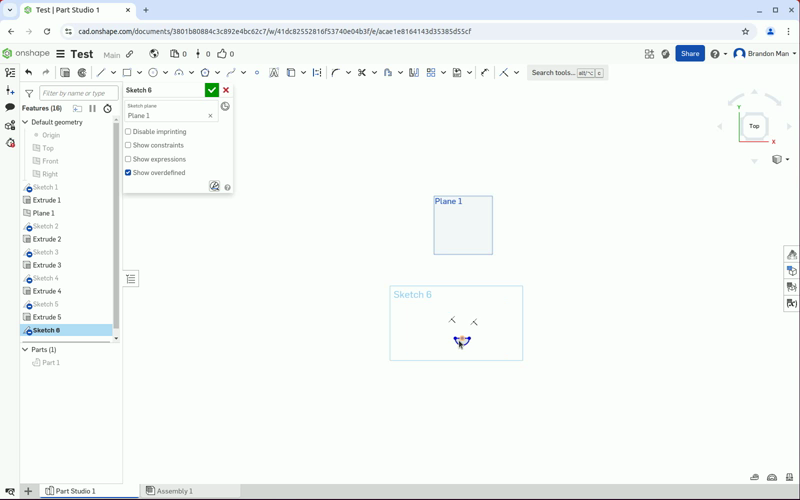
scroll(6)
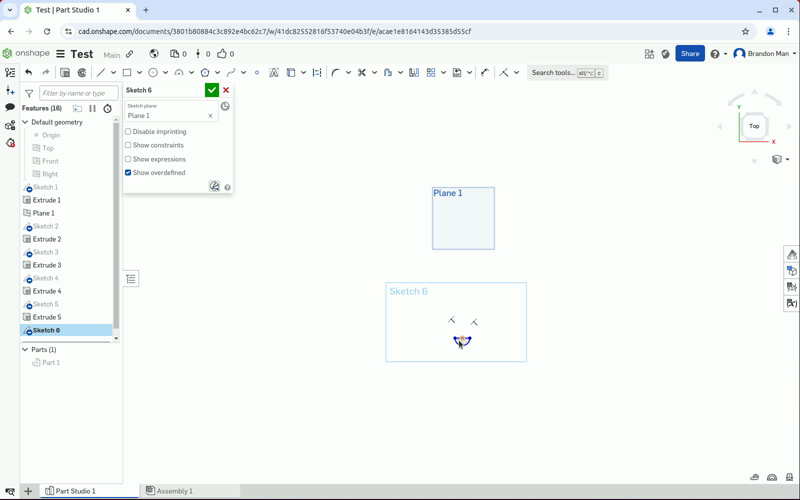
scroll(6)
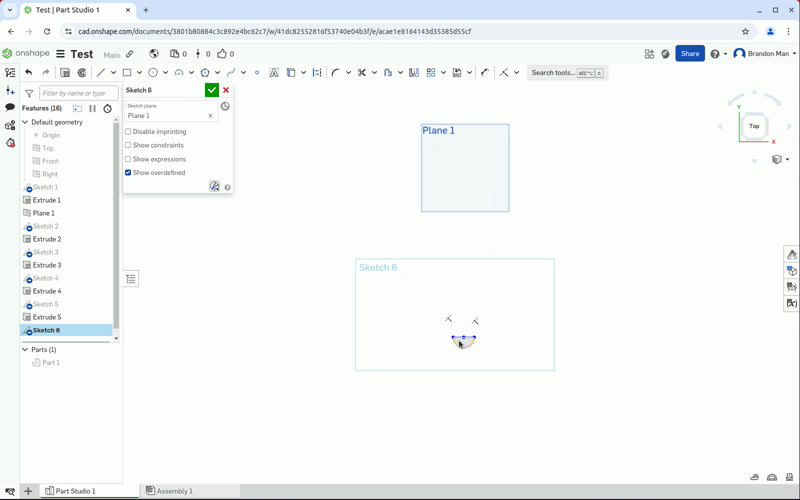
scroll(6)
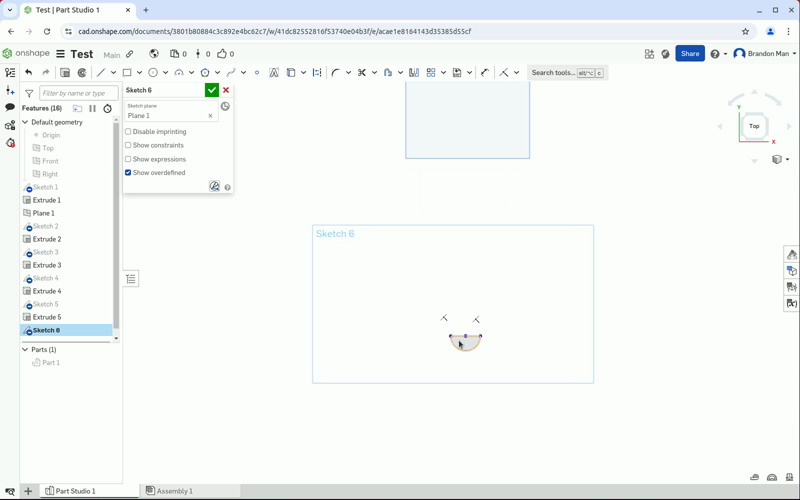
scroll(6)
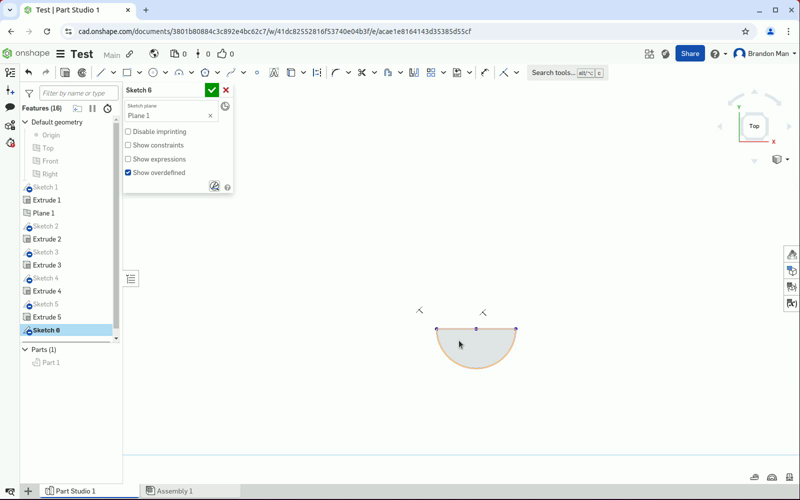
click(459, 340)
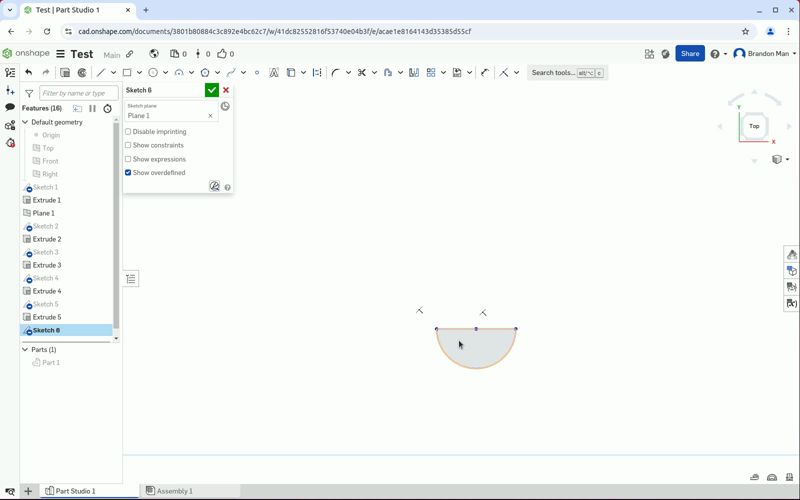
scroll(-6)
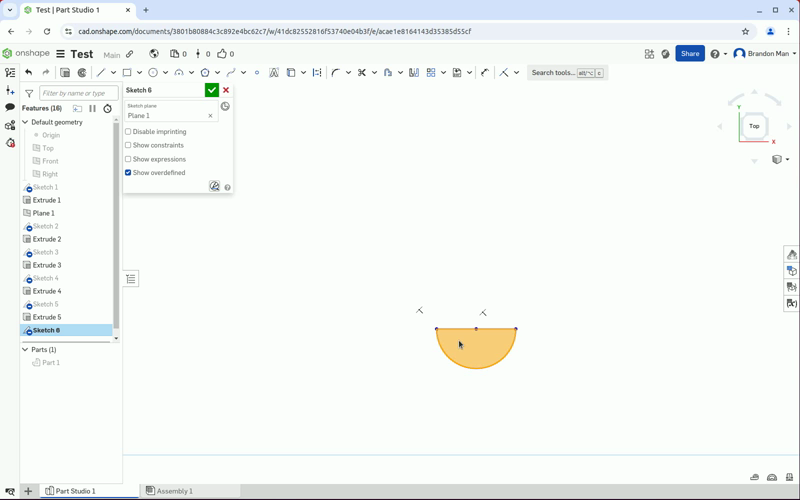
scroll(-6)
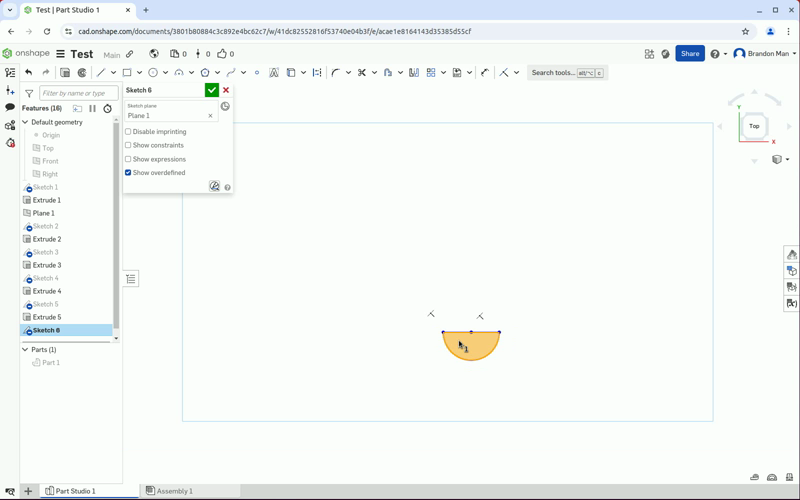
scroll(-6)
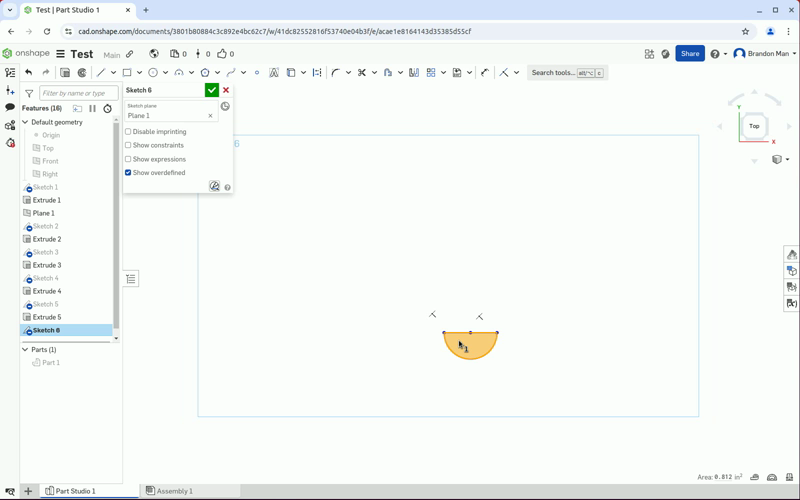
scroll(-6)
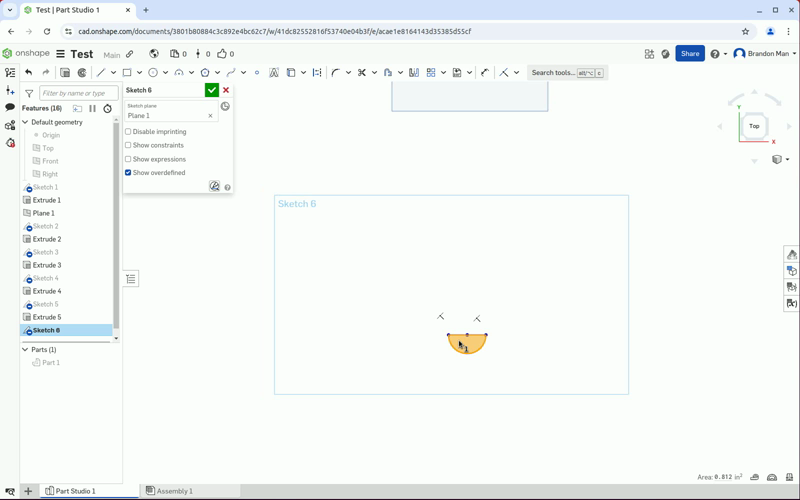
scroll(-6)
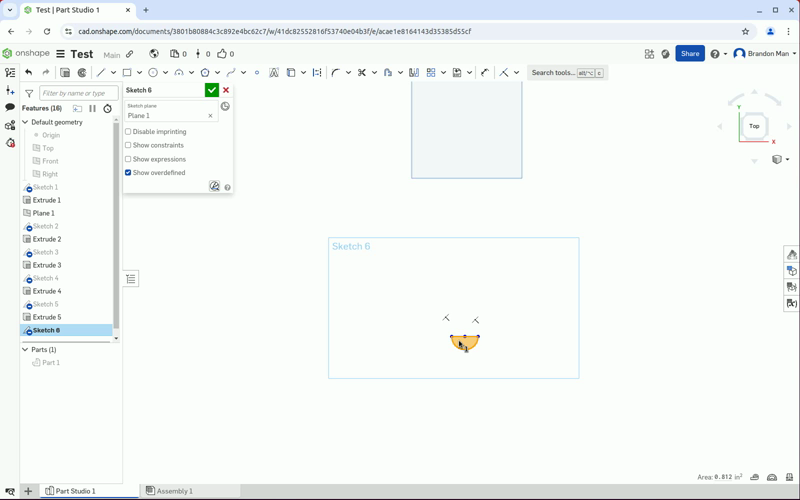
scroll(-6)
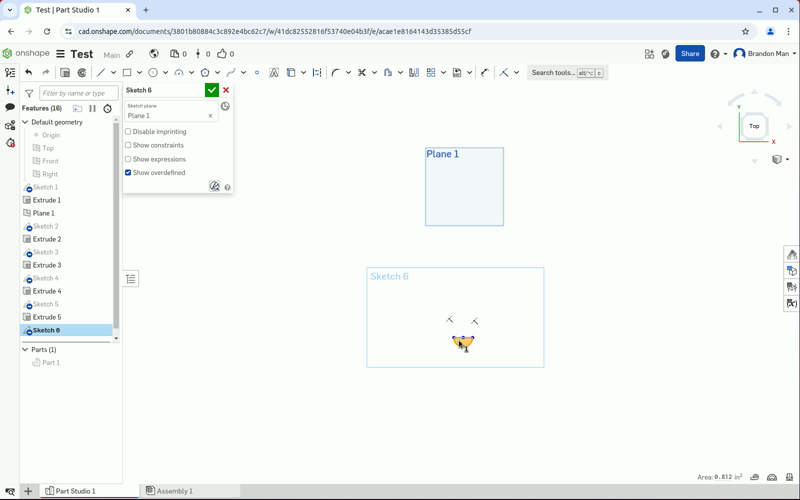
scroll(-6)
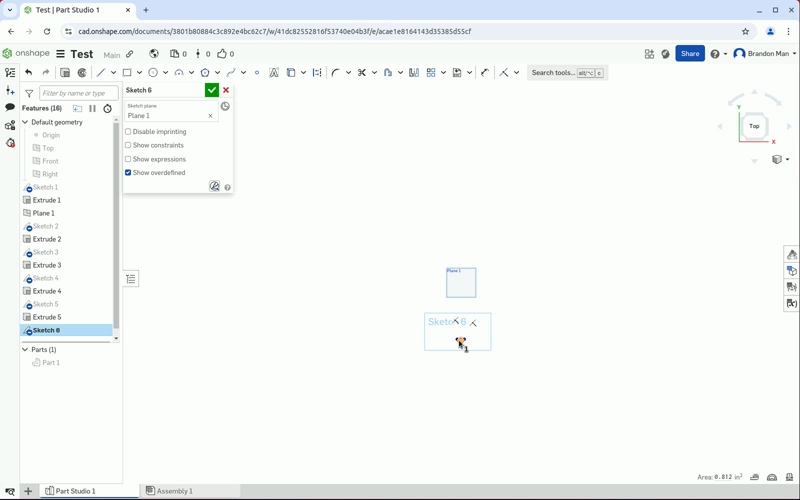
mouse_move(73, 352)
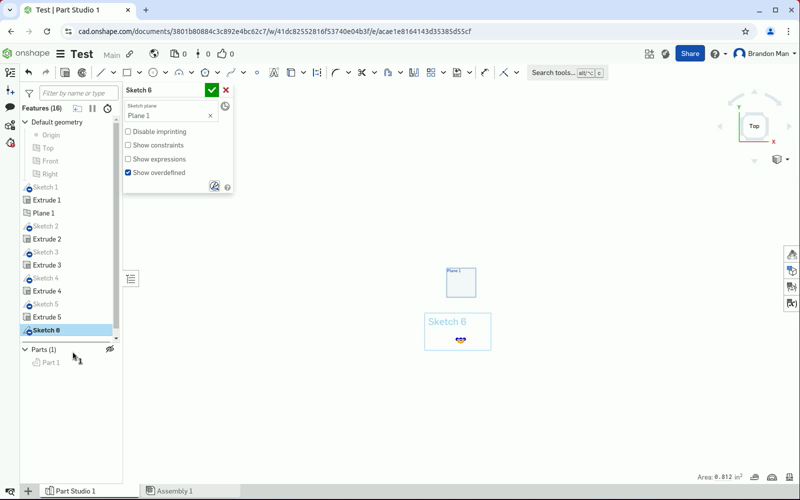
key(shift+y)
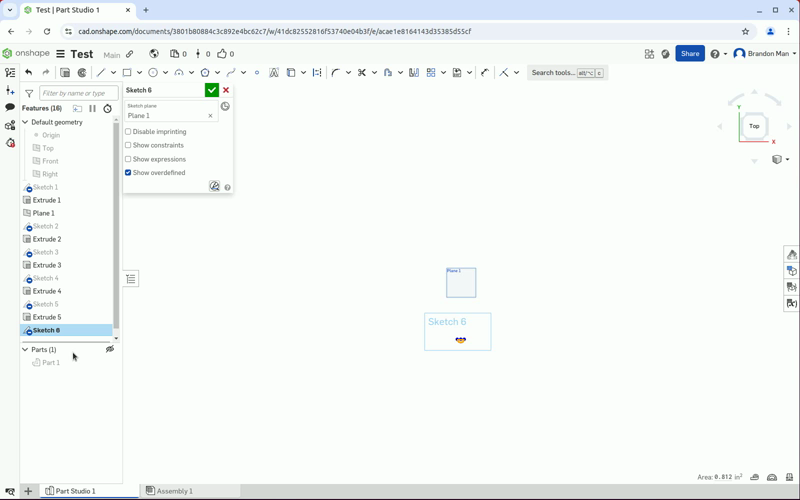
key(shift+e)
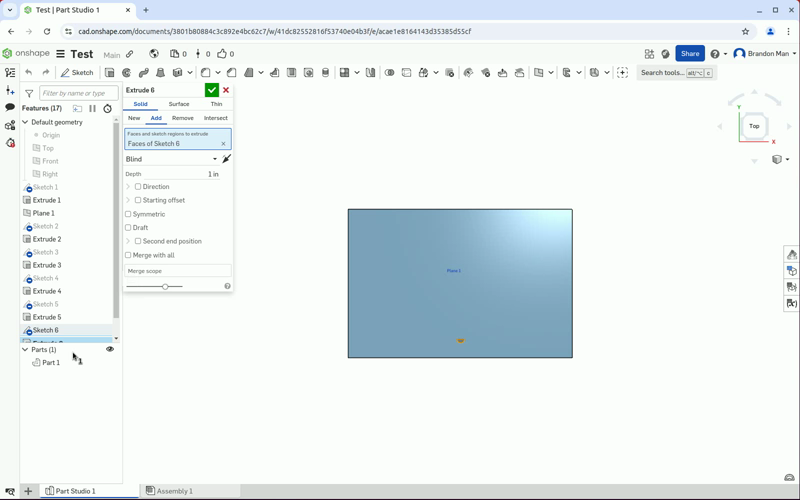
mouse_move(143, 106)
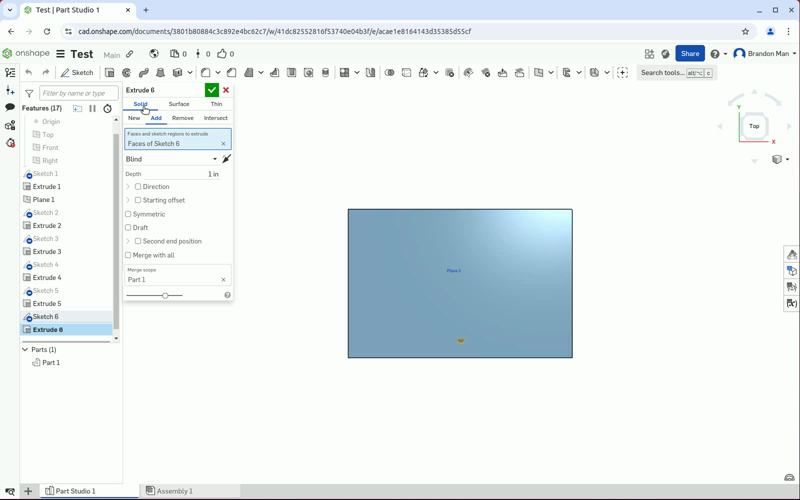
click(143, 106)
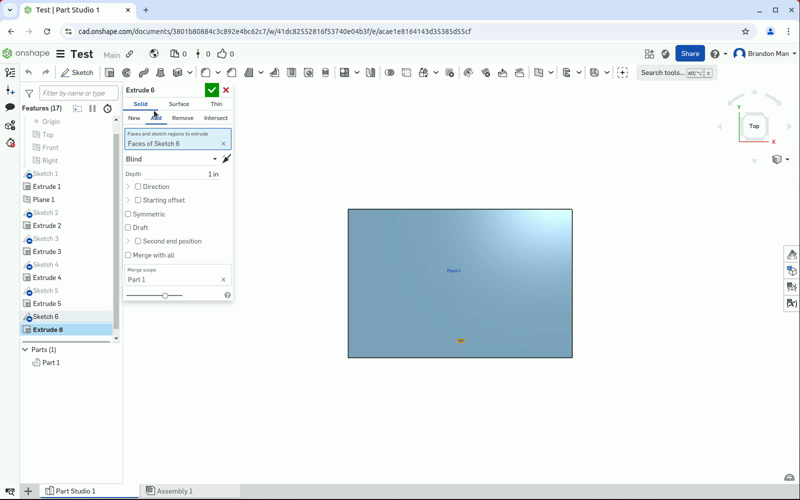
mouse_move(186, 120)
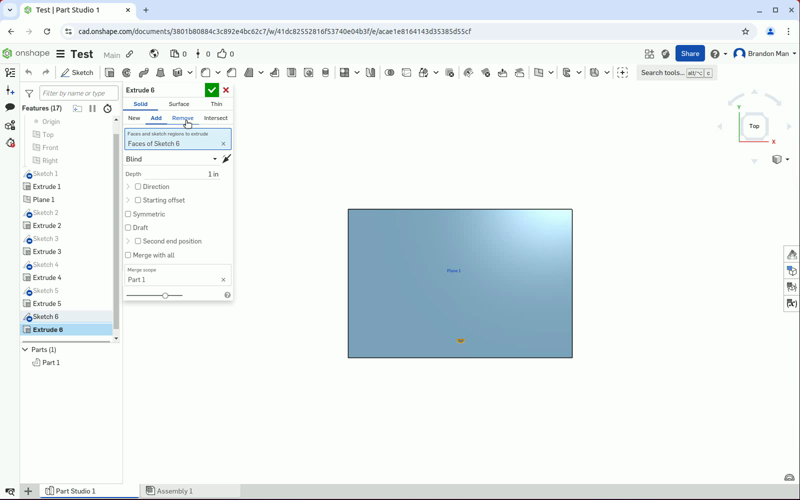
click(186, 120)
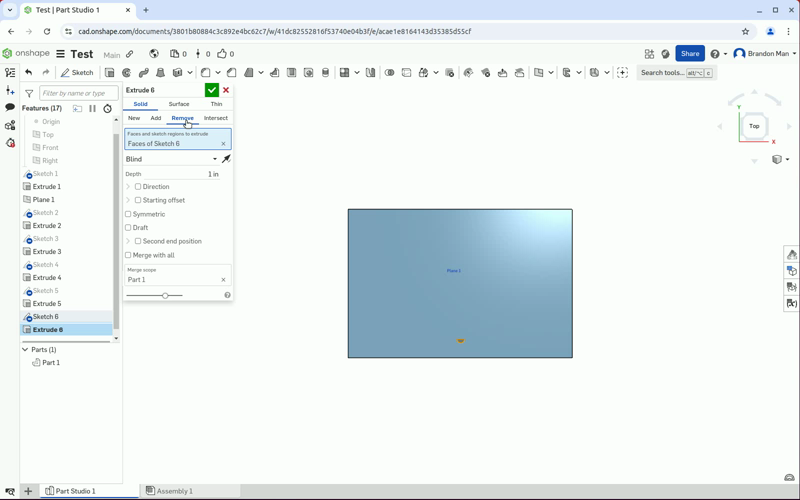
key(tab, 4)
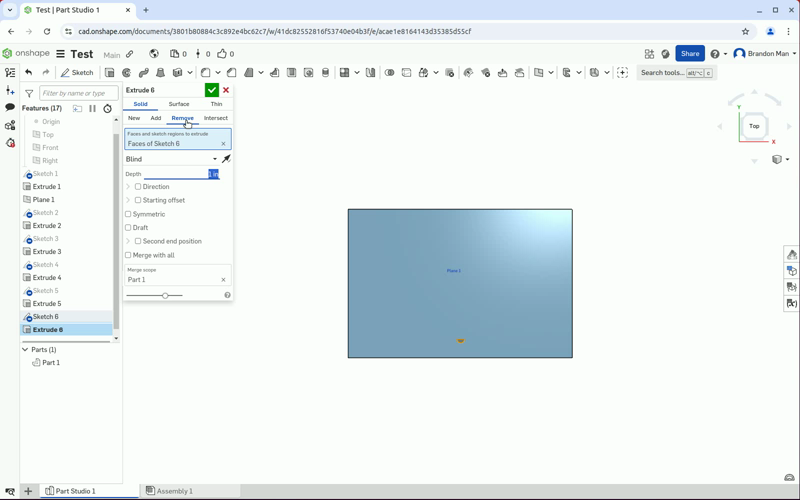
text(1.204)
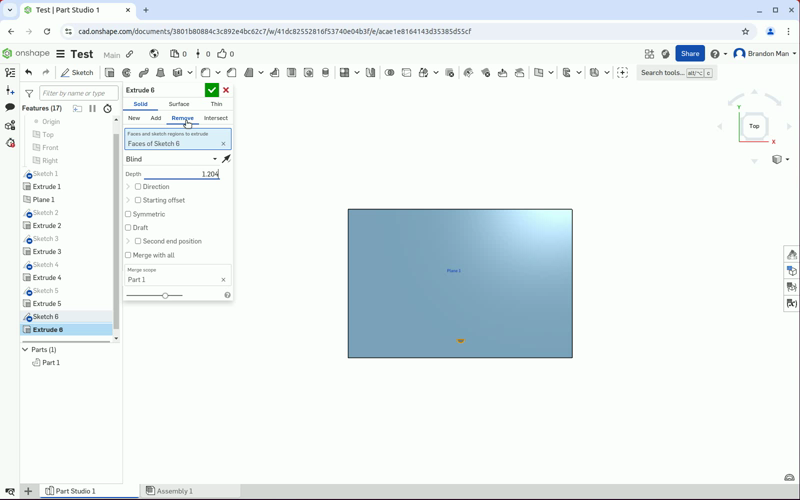
key(tab, 6)
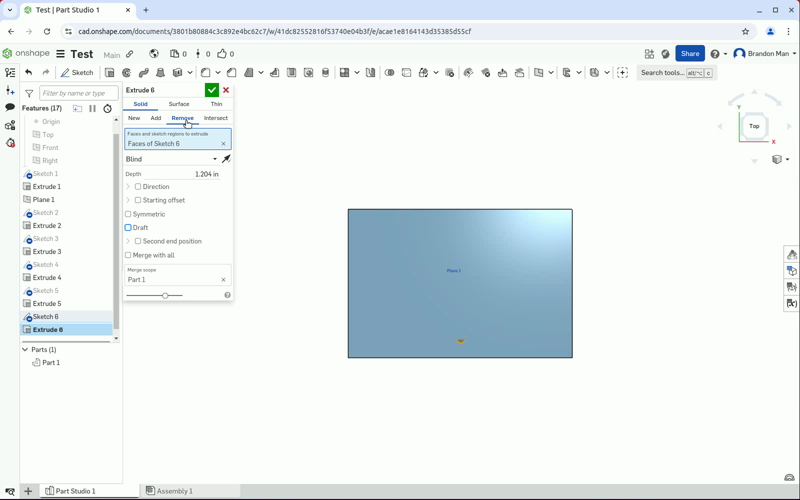
key(space)
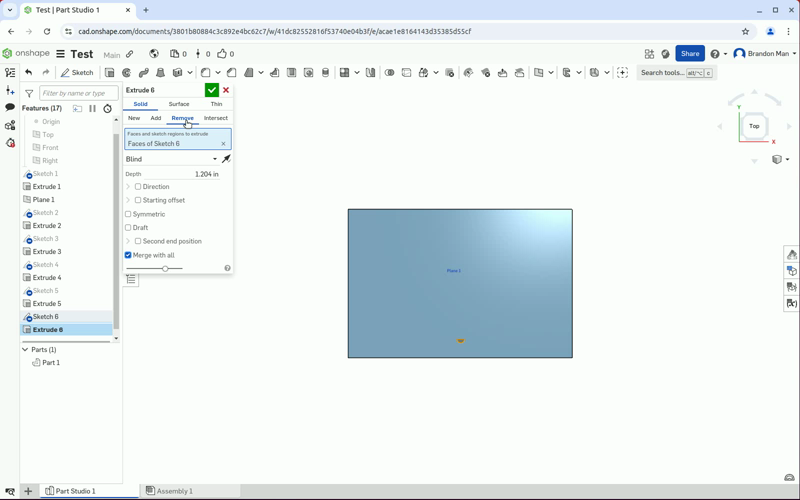
key(enter)
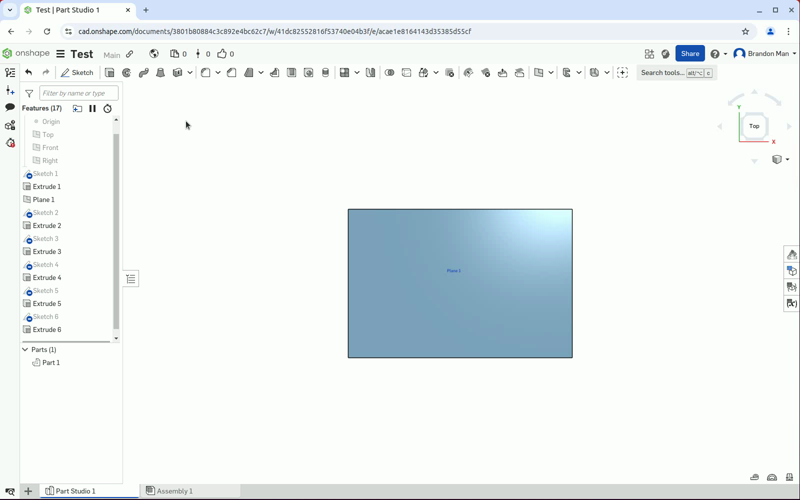
key(shift+h)
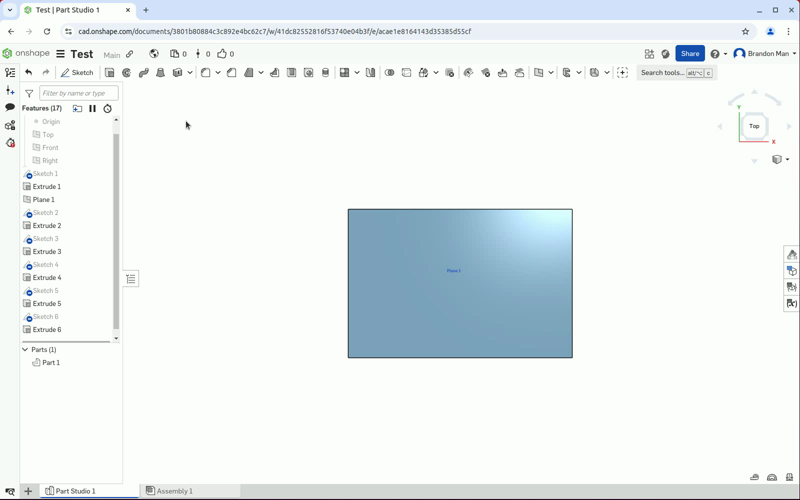
key(shift+h)
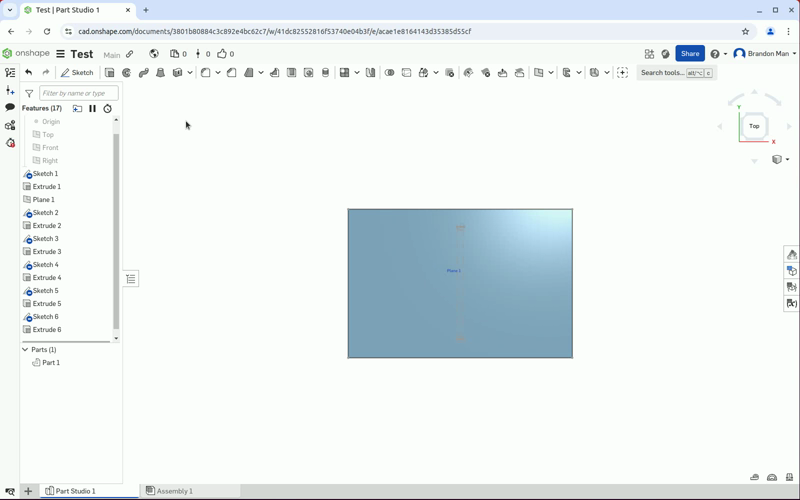
key(shift+7)
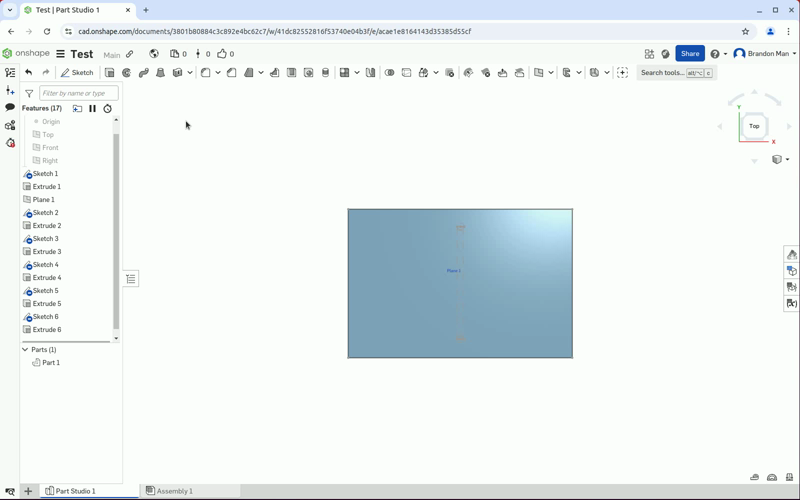
key(up, 3)
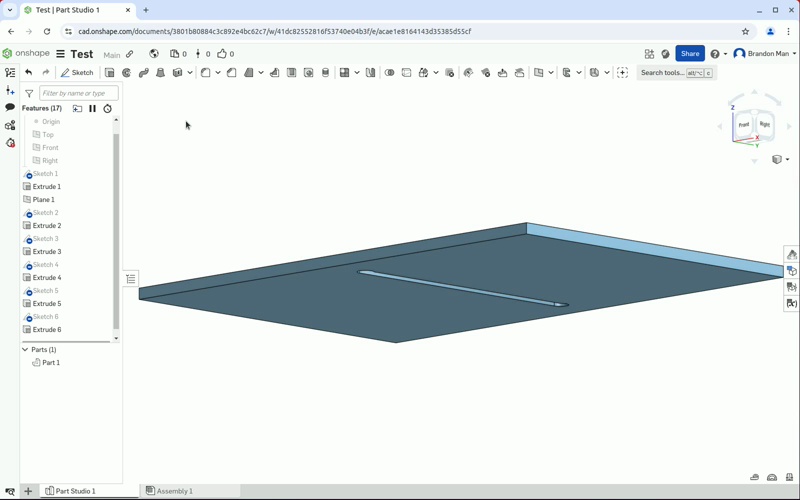
key(left, 3)
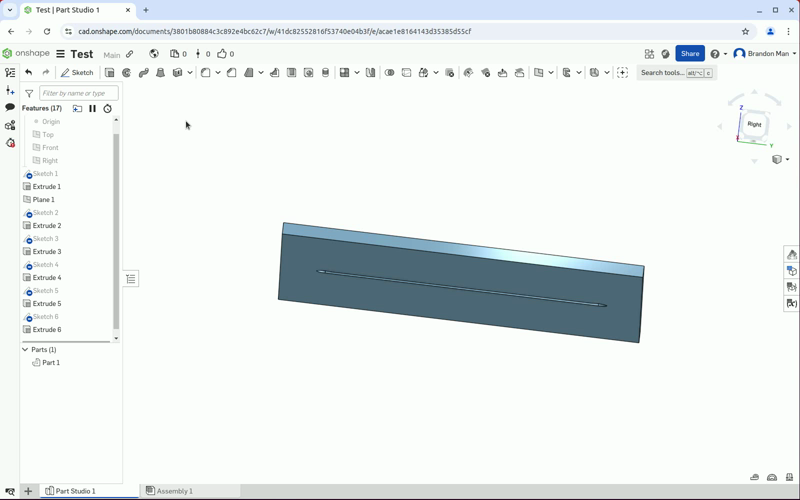
key(right, 3)
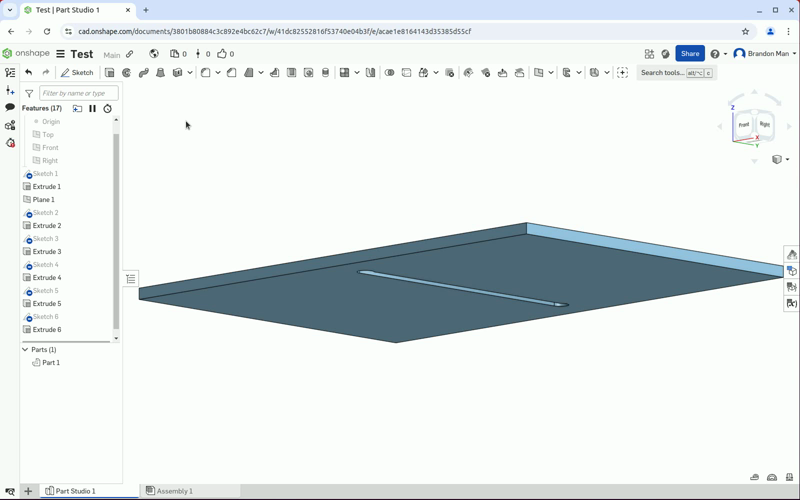
key(down, 3)
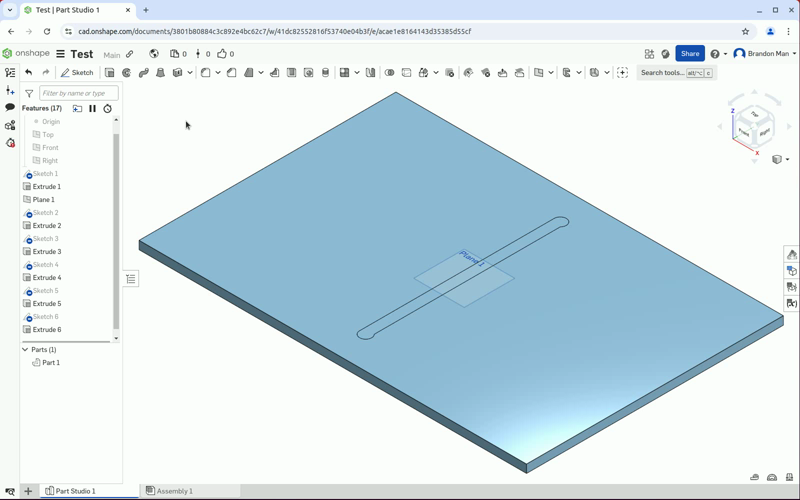
mouse_move(69, 176)
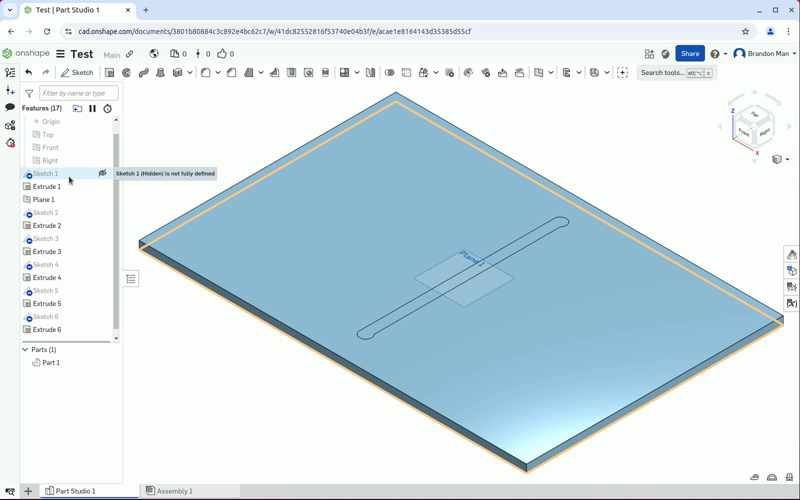
click(69, 176)